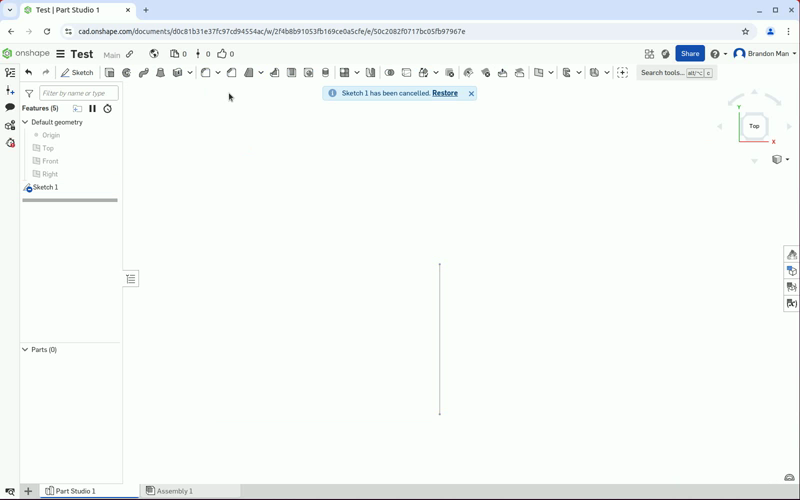
key(shift+h)
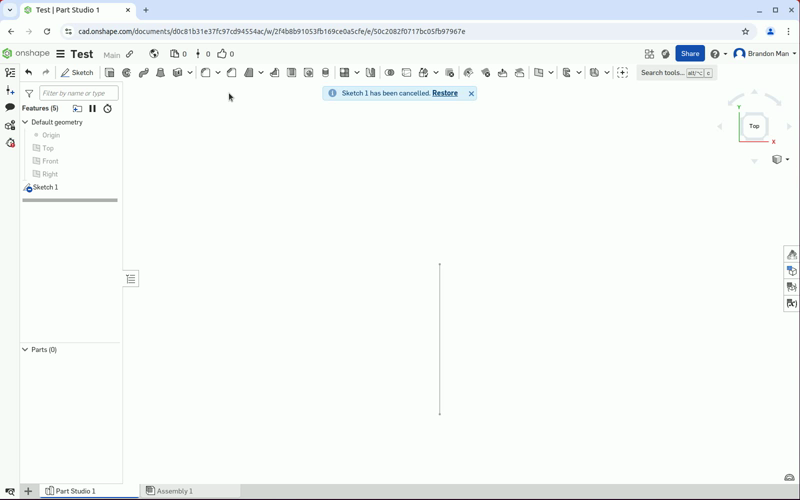
key(shift+s)
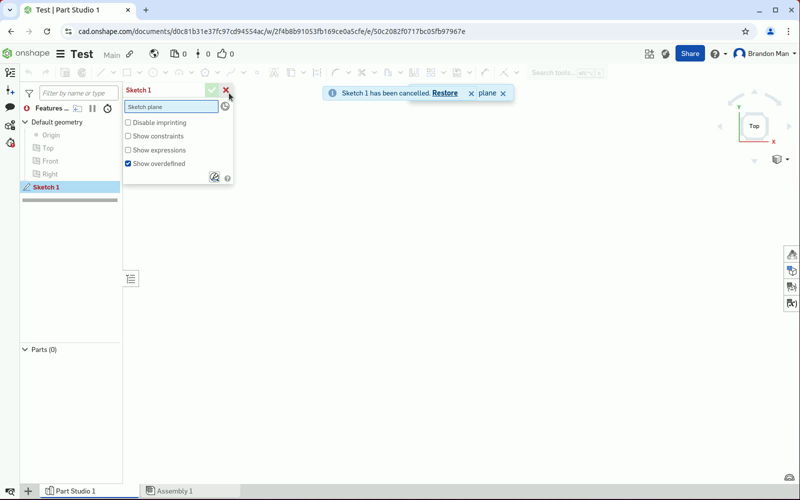
mouse_move(73, 150)
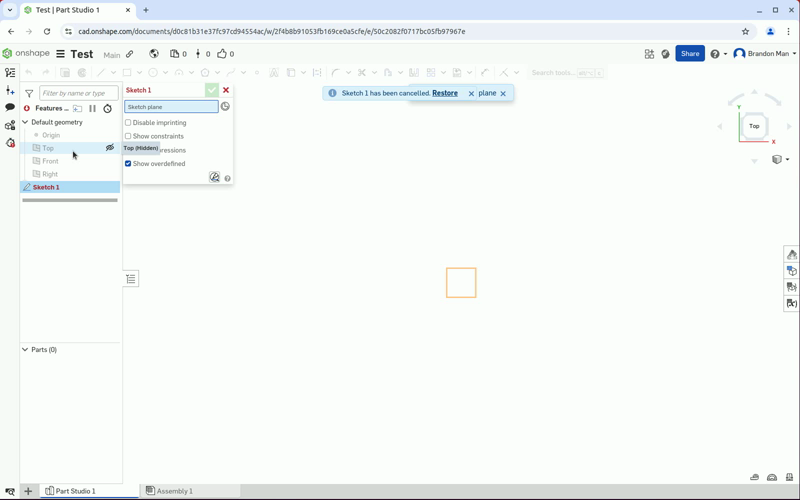
click(73, 150)
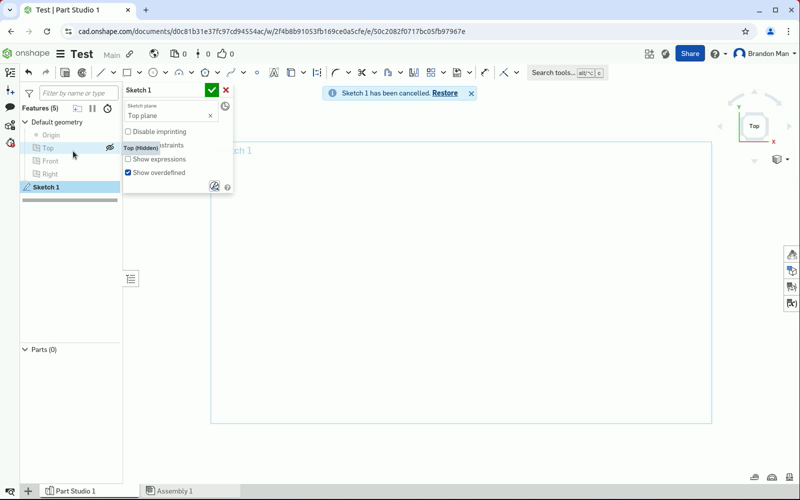
mouse_move(73, 352)
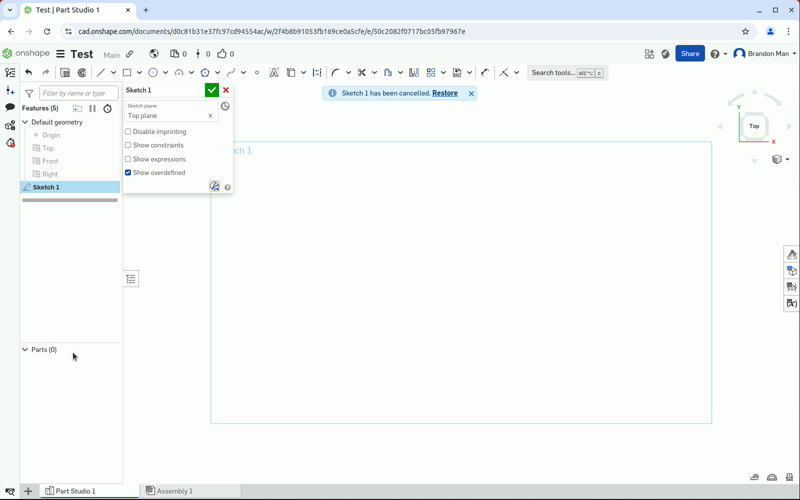
key(y)
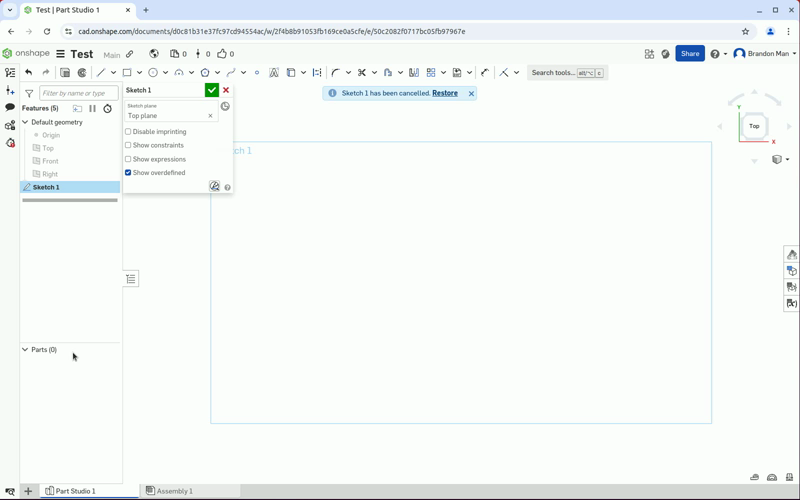
key(l)
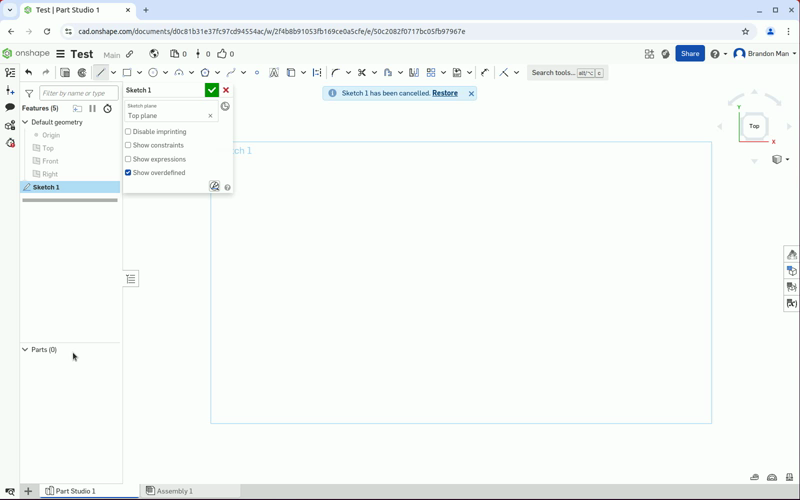
key_down(shift)
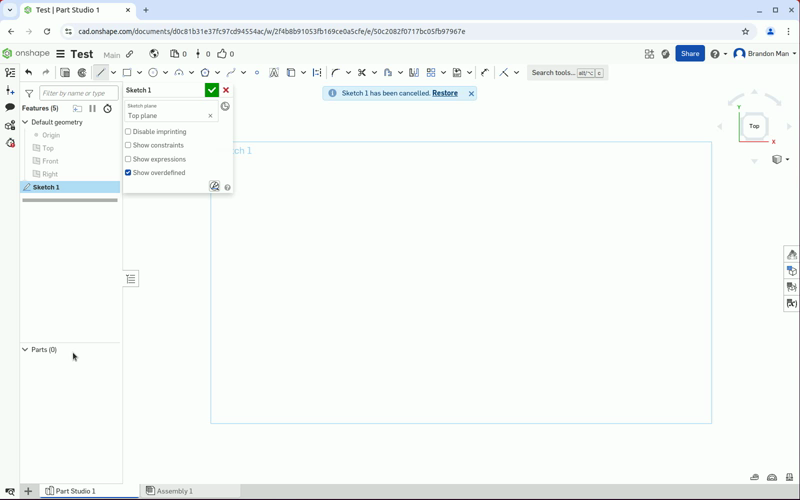
mouse_move(460, 282)
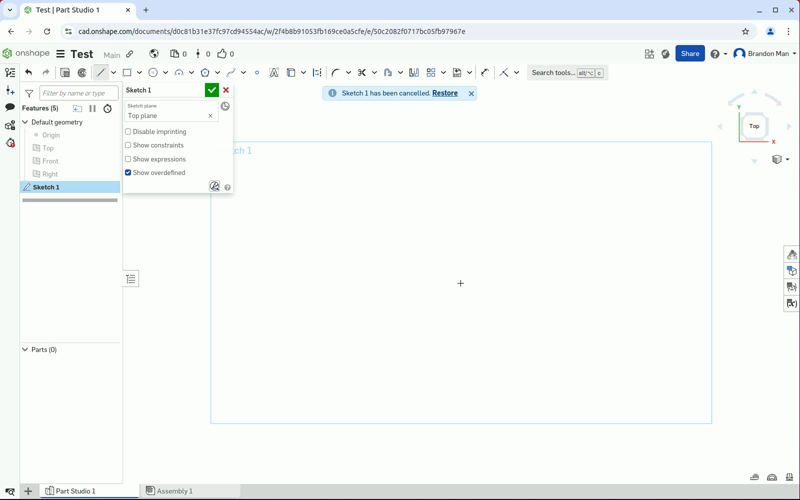
click(460, 282)
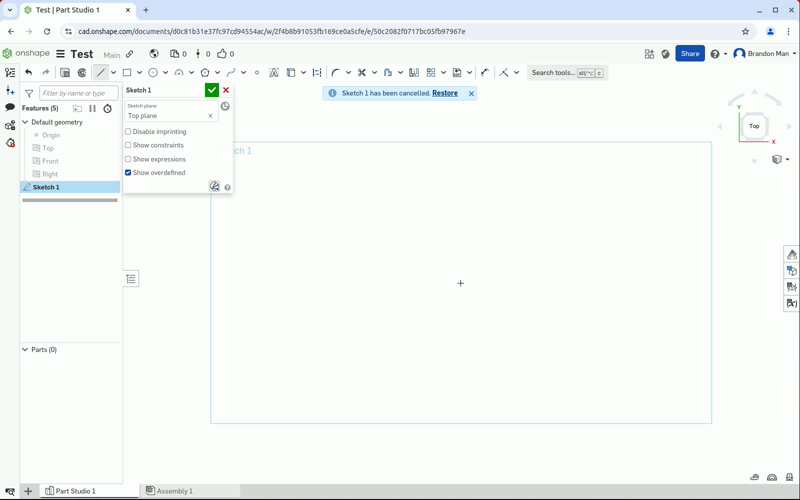
key_up(shift)
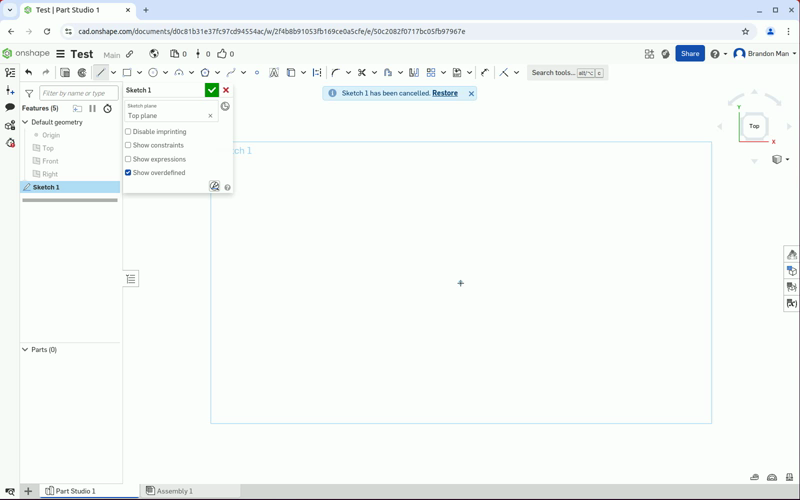
key_down(shift)
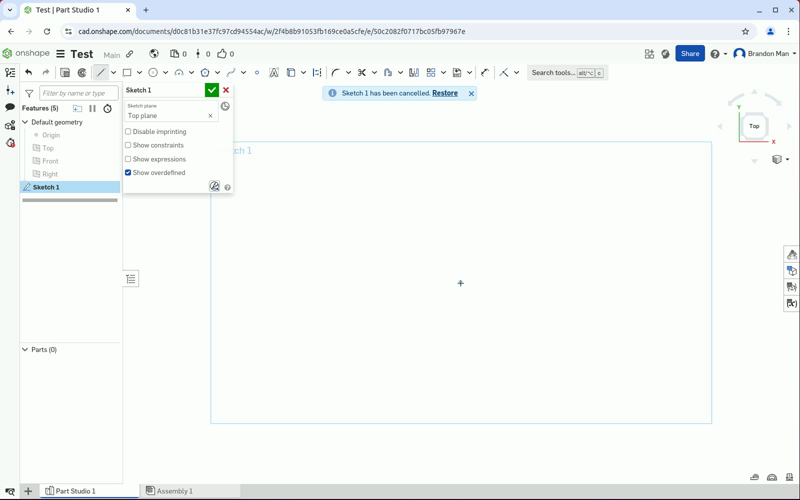
mouse_move(490, 282)
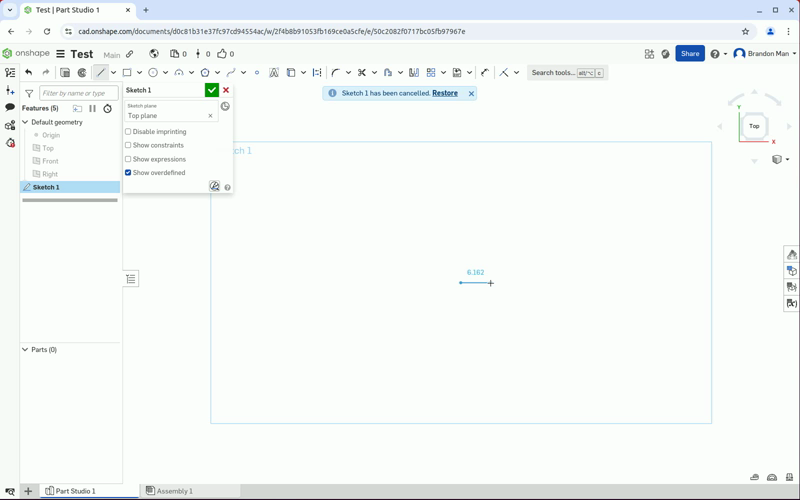
mouse_move(464, 282)
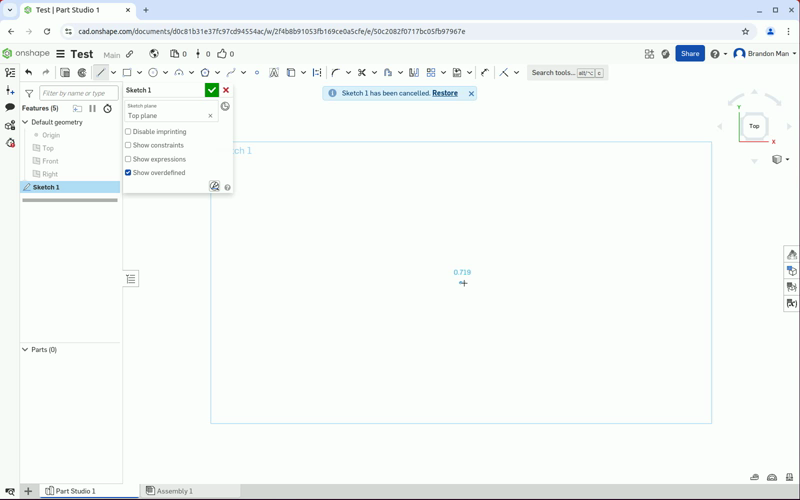
scroll(6)
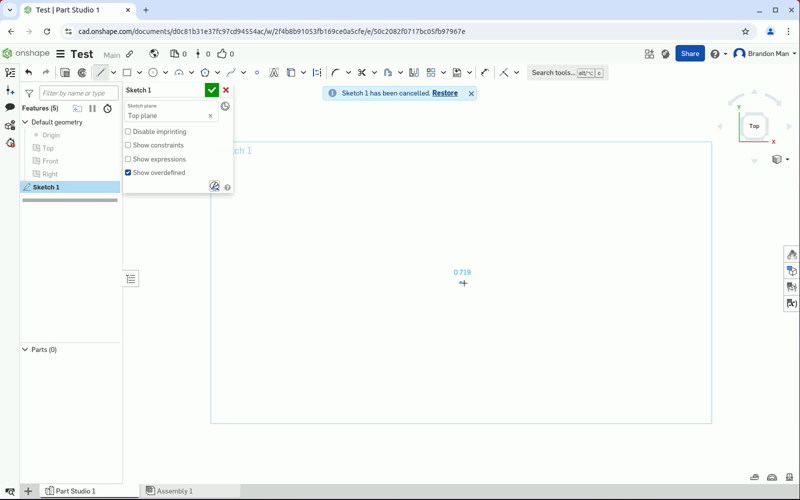
scroll(6)
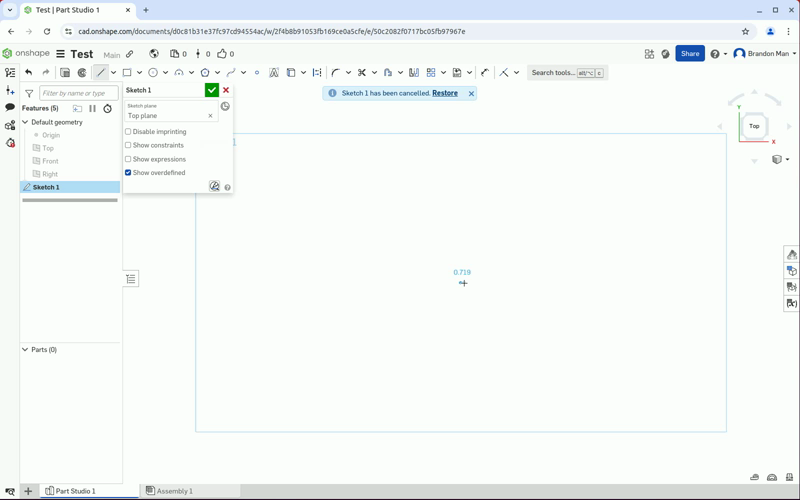
scroll(6)
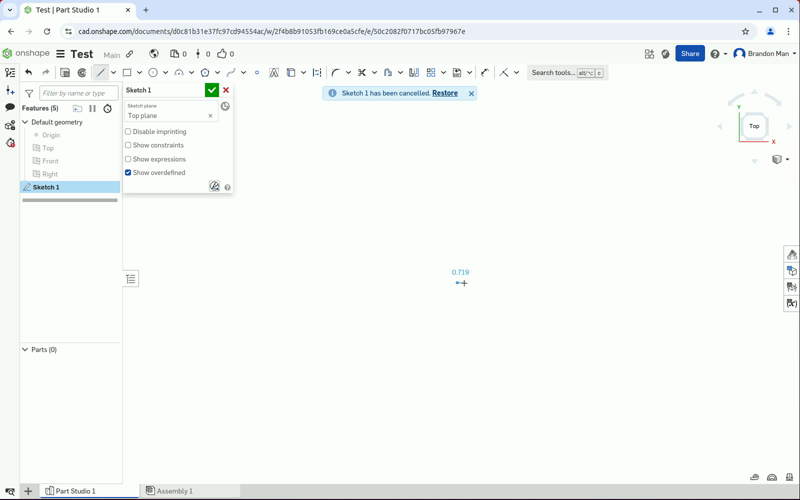
scroll(6)
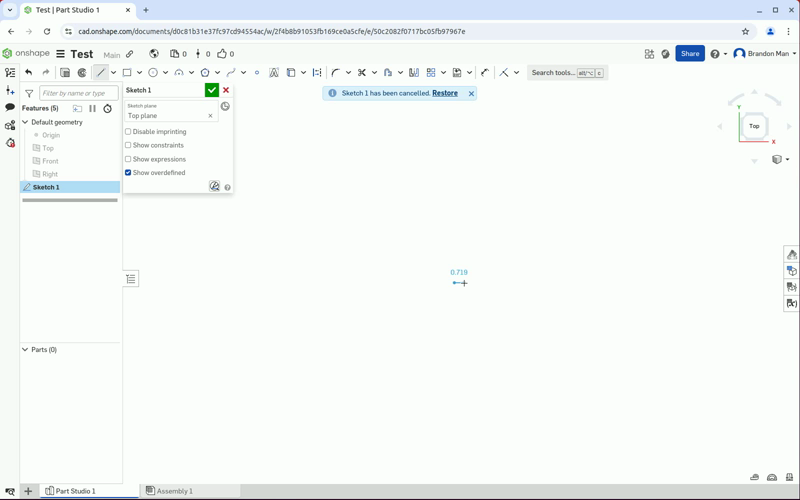
scroll(6)
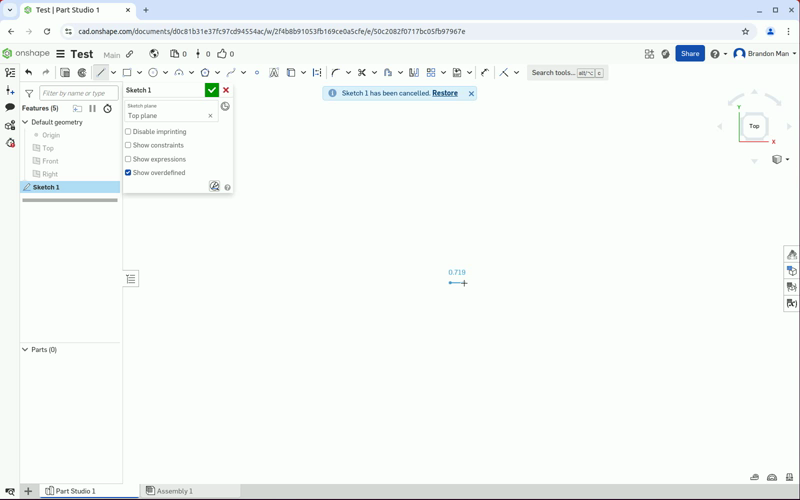
scroll(6)
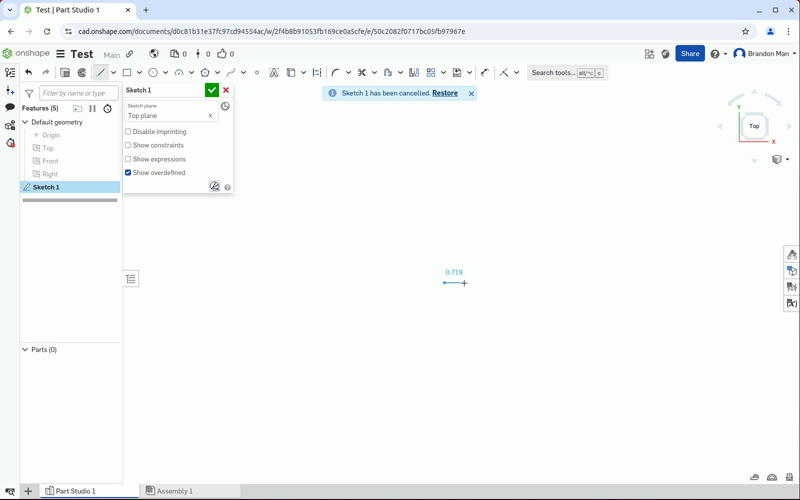
scroll(6)
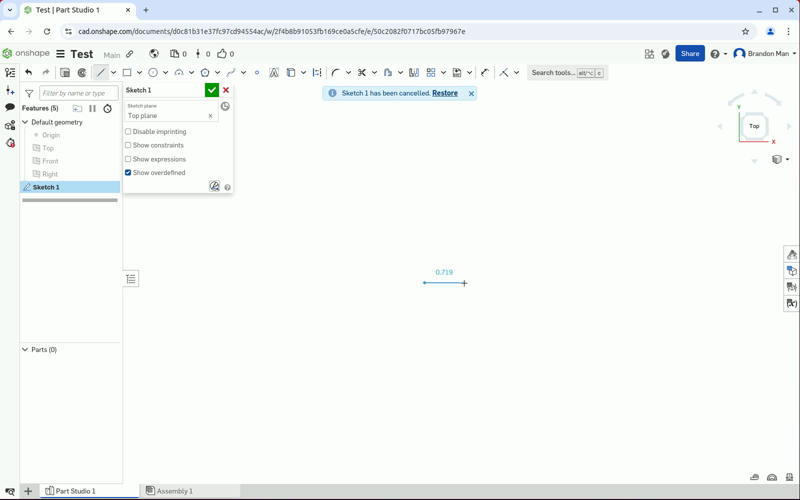
click(464, 282)
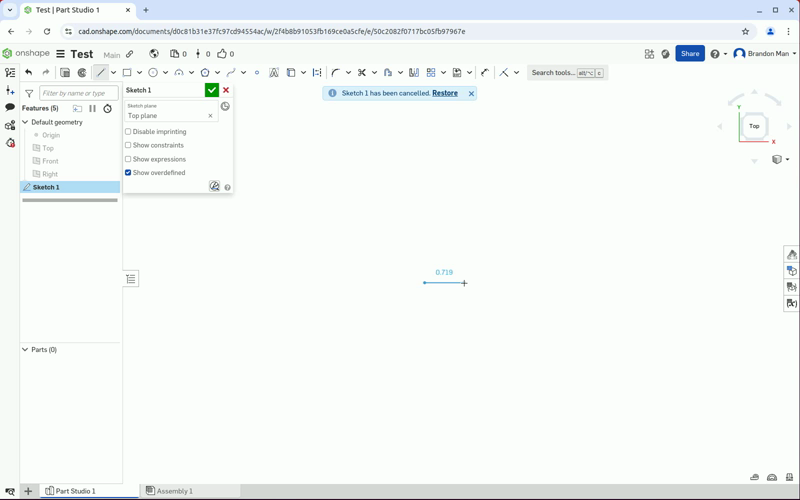
scroll(-6)
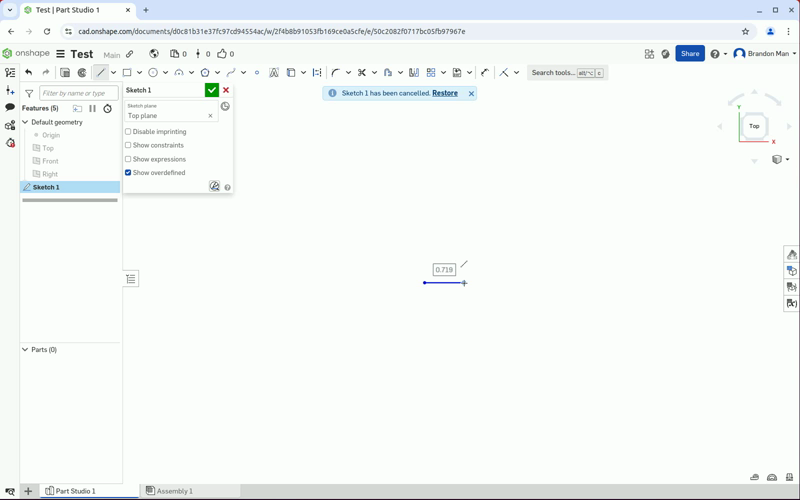
scroll(-6)
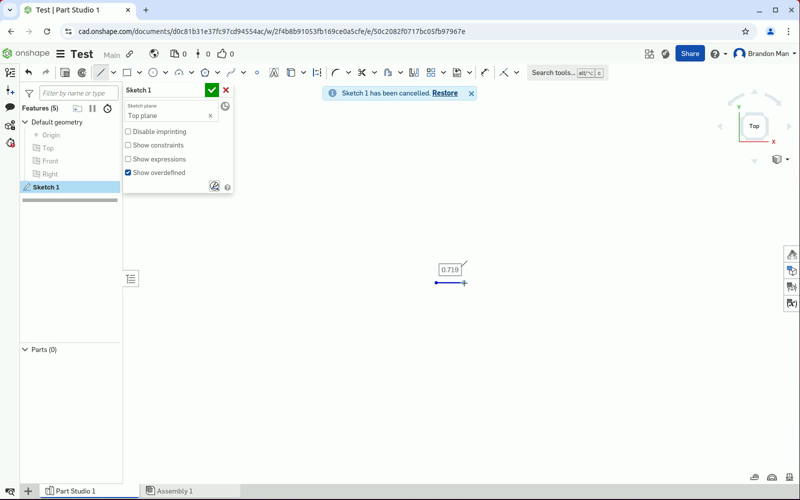
scroll(-6)
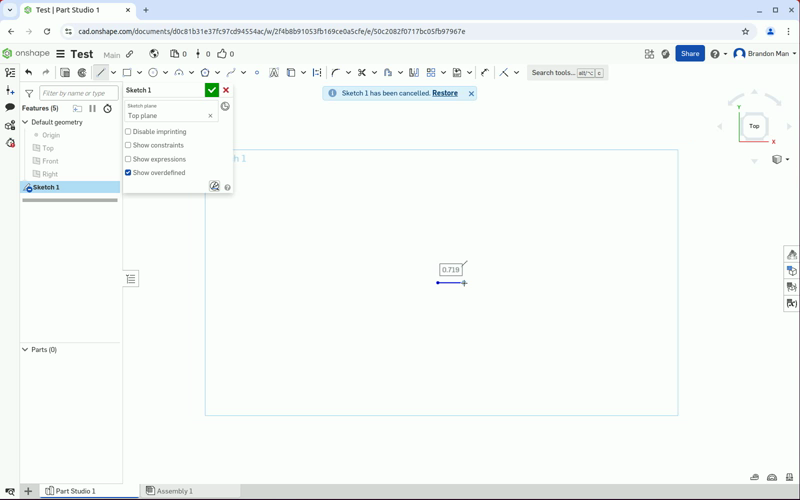
scroll(-6)
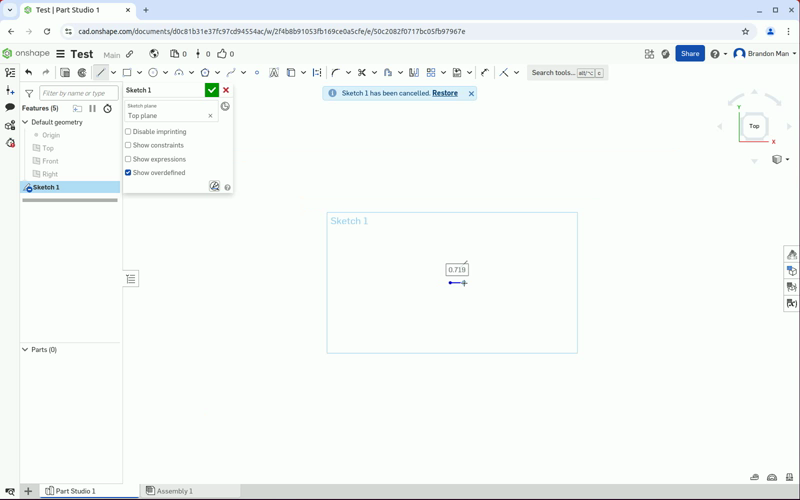
scroll(-6)
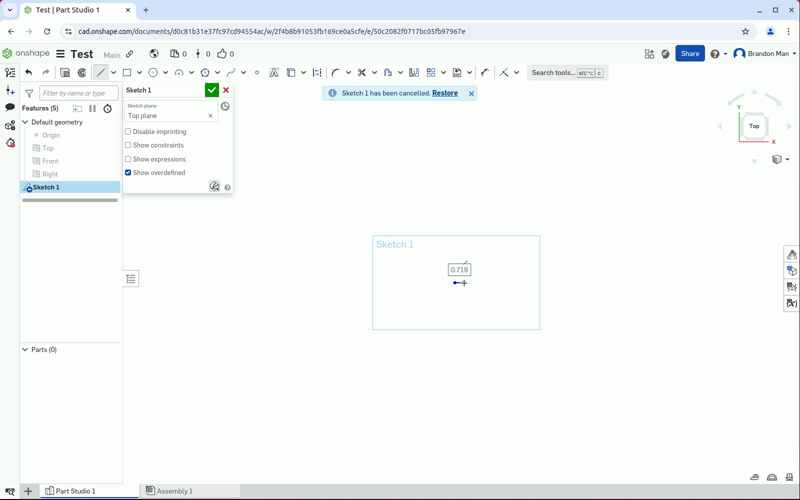
scroll(-6)
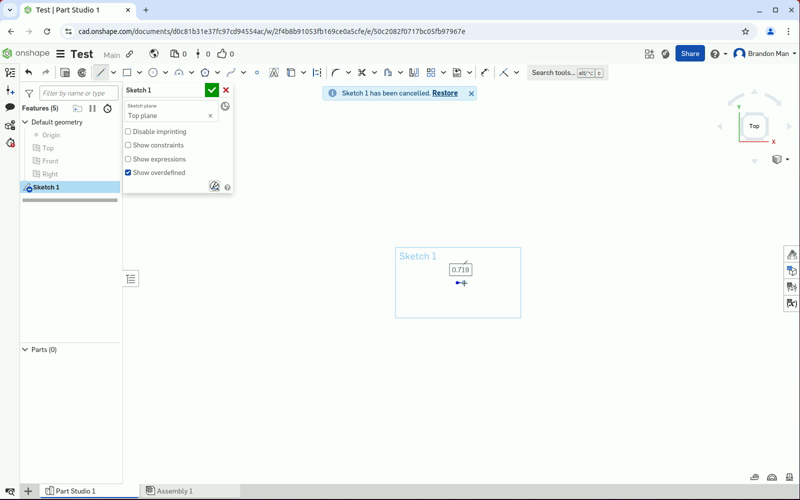
scroll(-6)
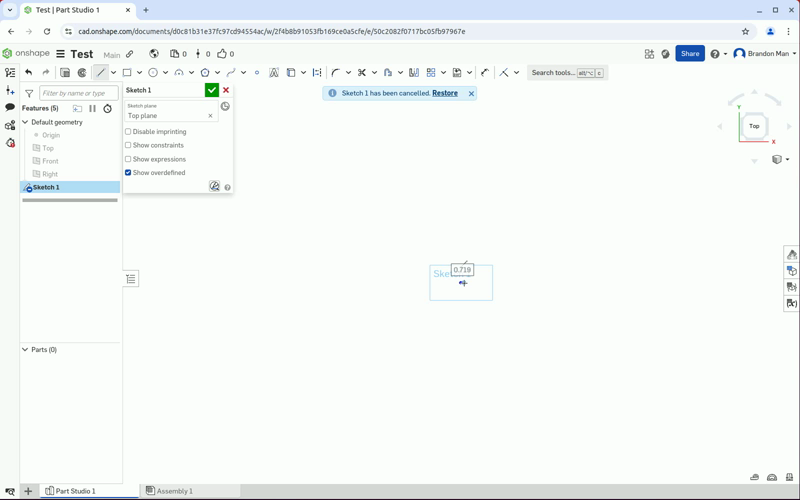
key_up(shift)
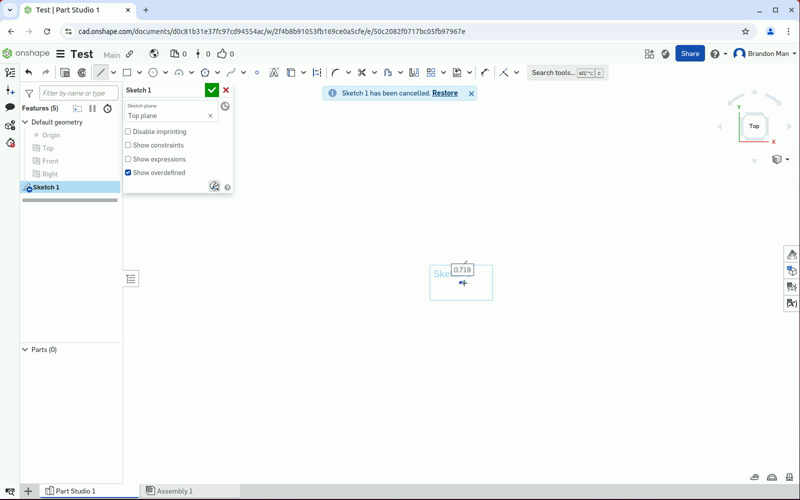
key_down(shift)
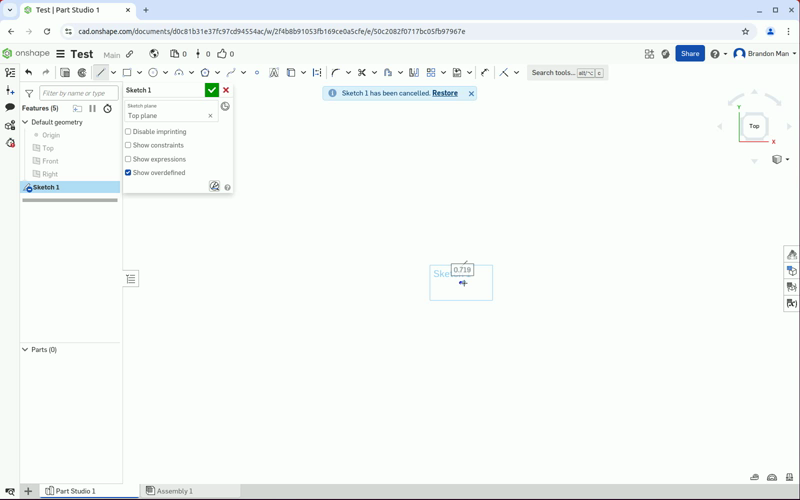
mouse_move(464, 170)
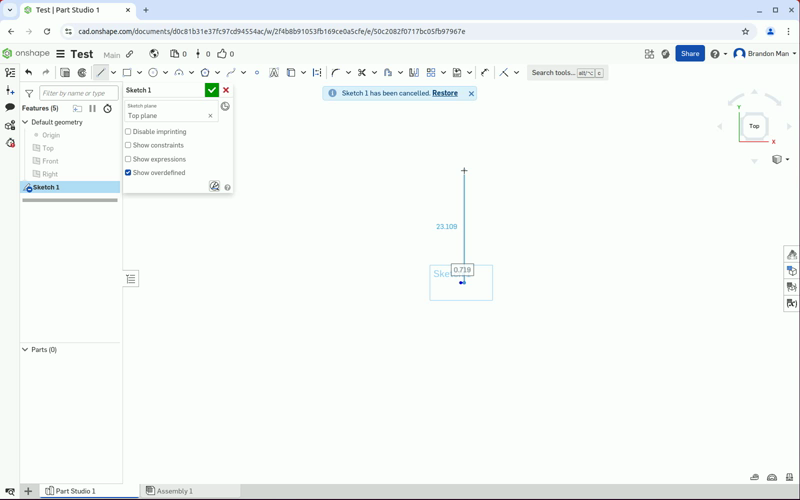
click(464, 170)
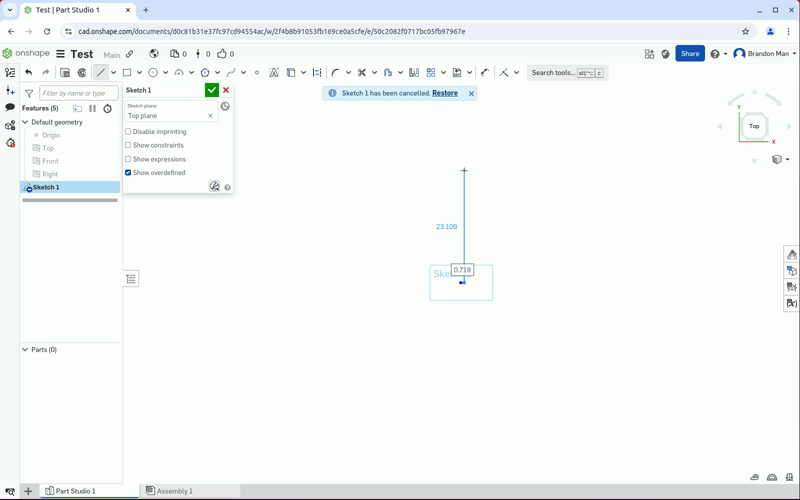
key_up(shift)
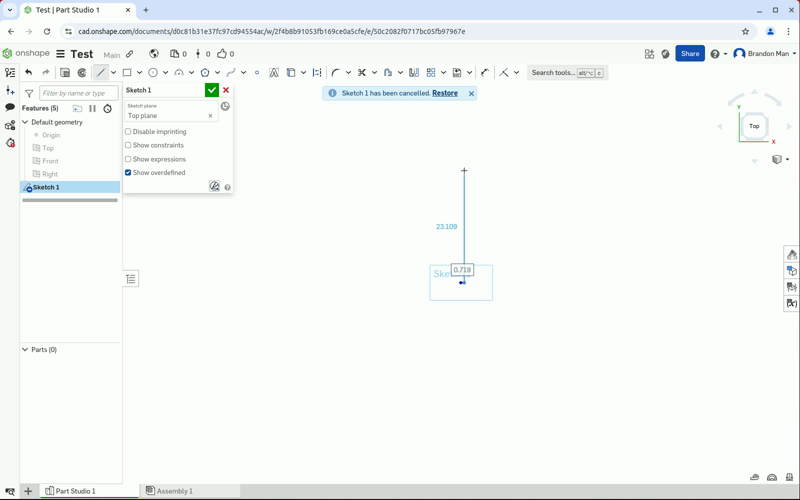
key_down(shift)
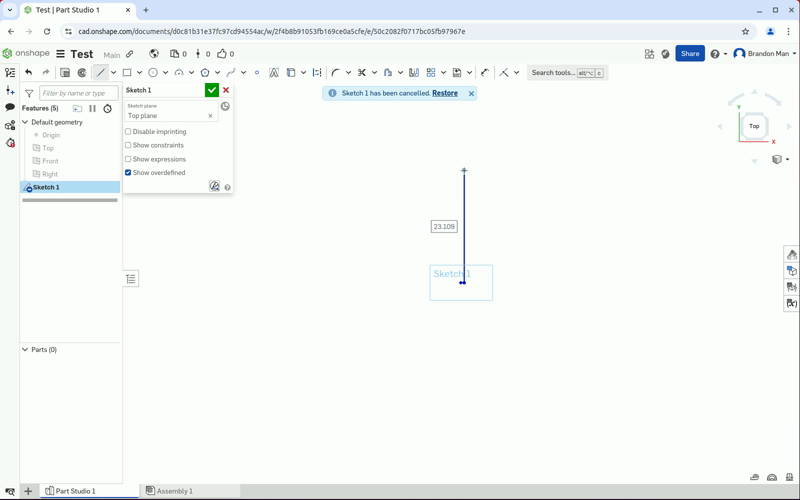
mouse_move(494, 170)
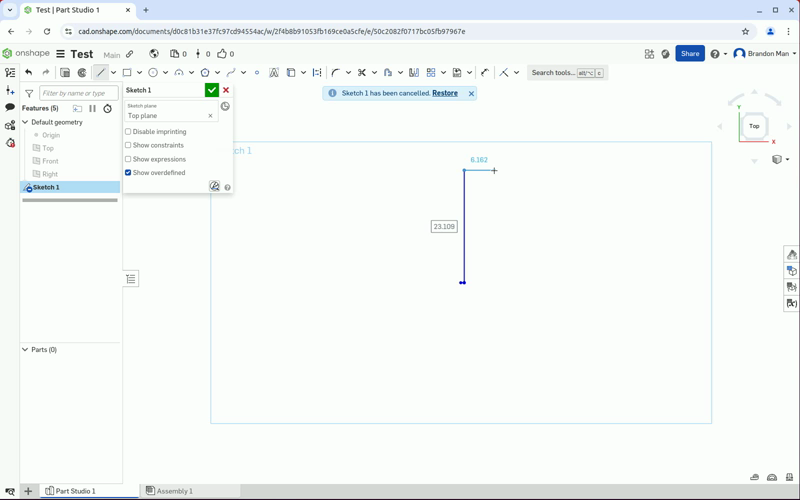
mouse_move(460, 170)
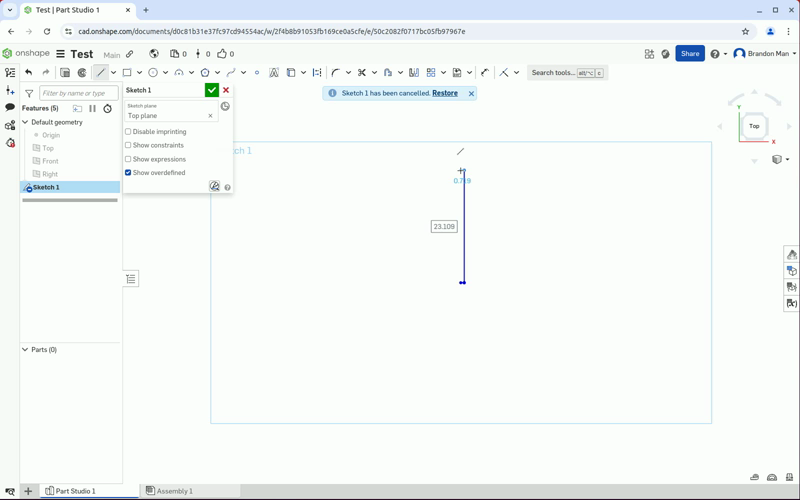
scroll(6)
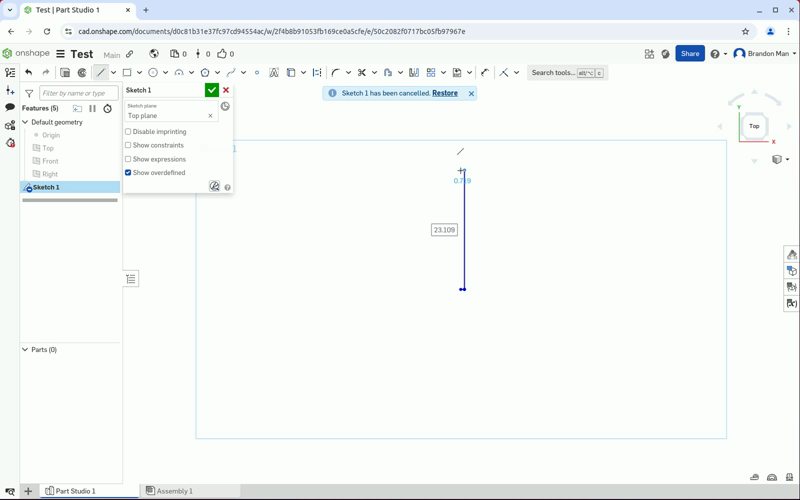
scroll(6)
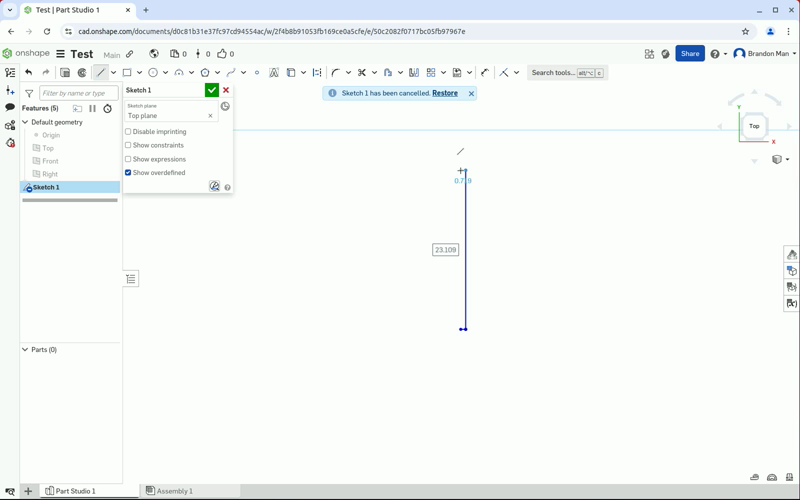
scroll(6)
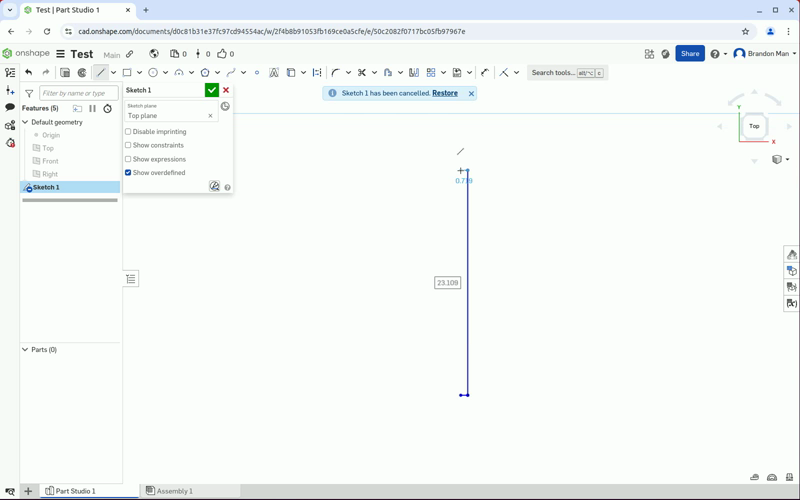
scroll(6)
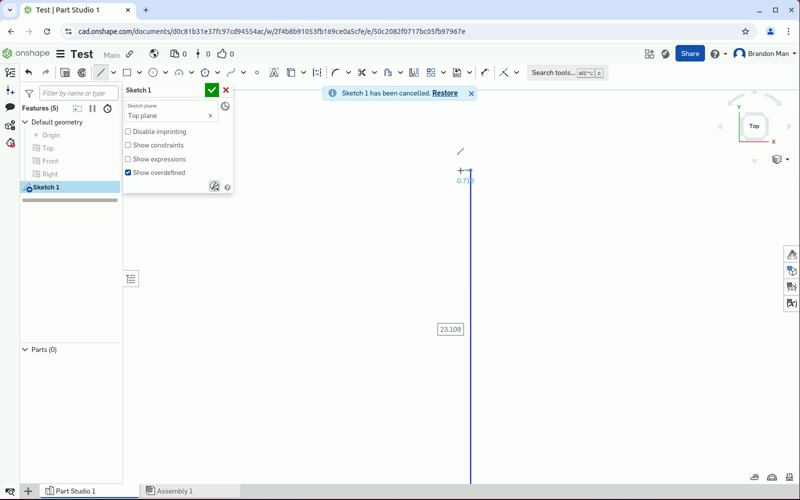
scroll(6)
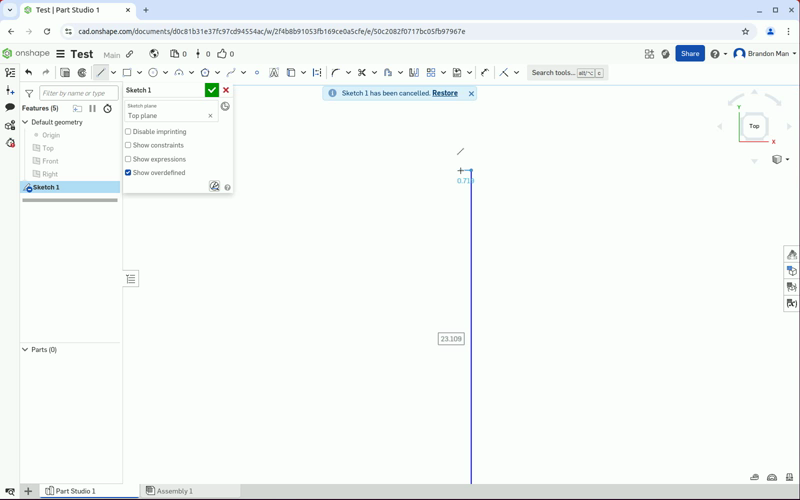
scroll(6)
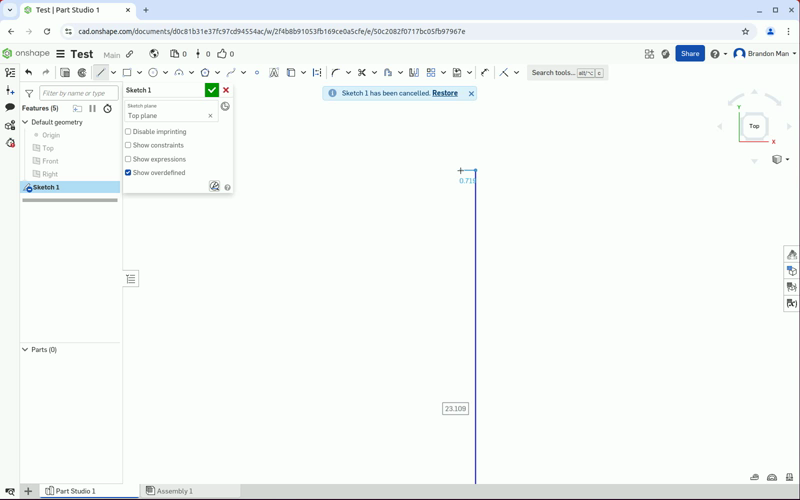
scroll(6)
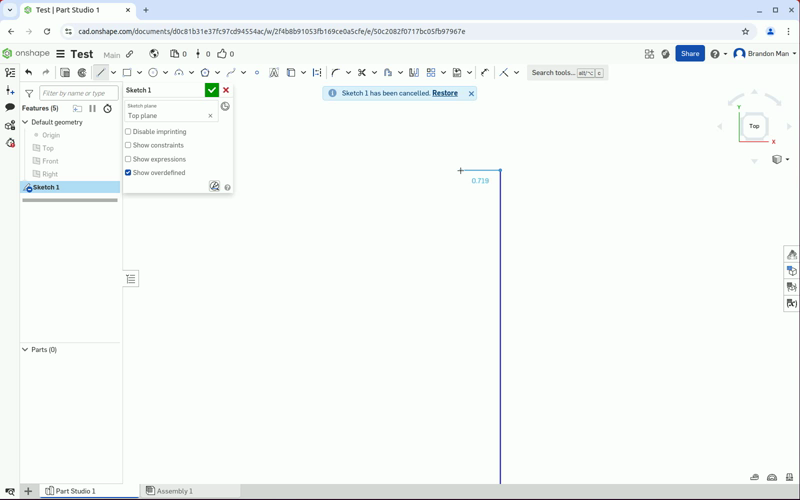
click(460, 170)
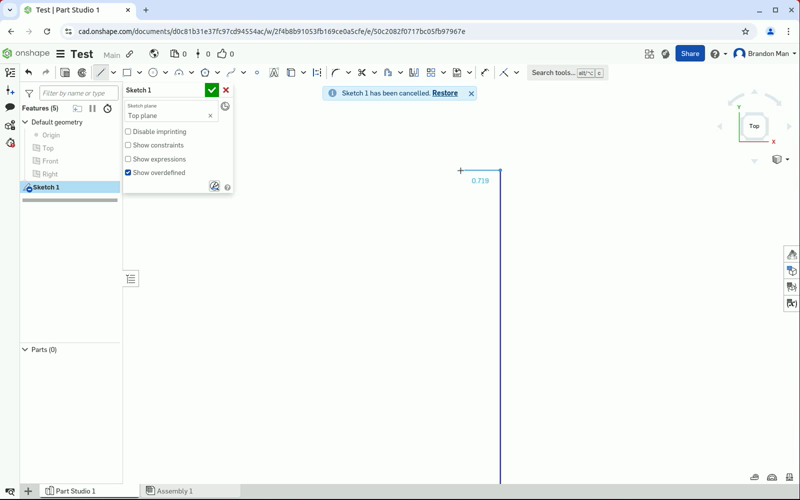
scroll(-6)
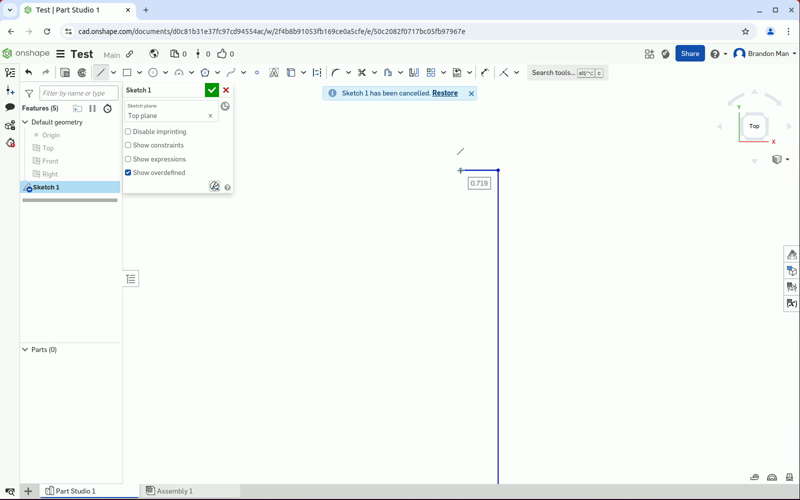
scroll(-6)
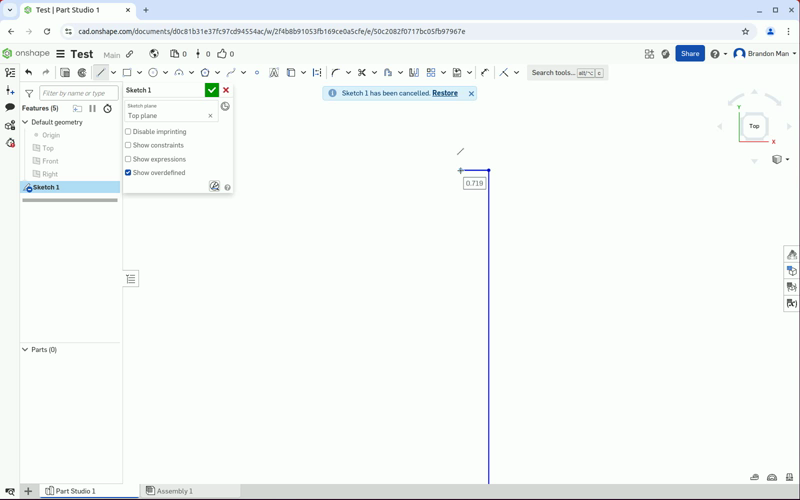
scroll(-6)
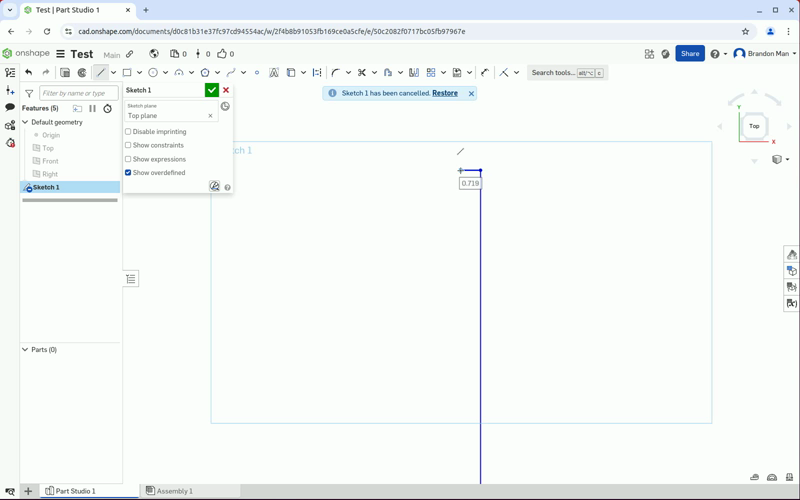
scroll(-6)
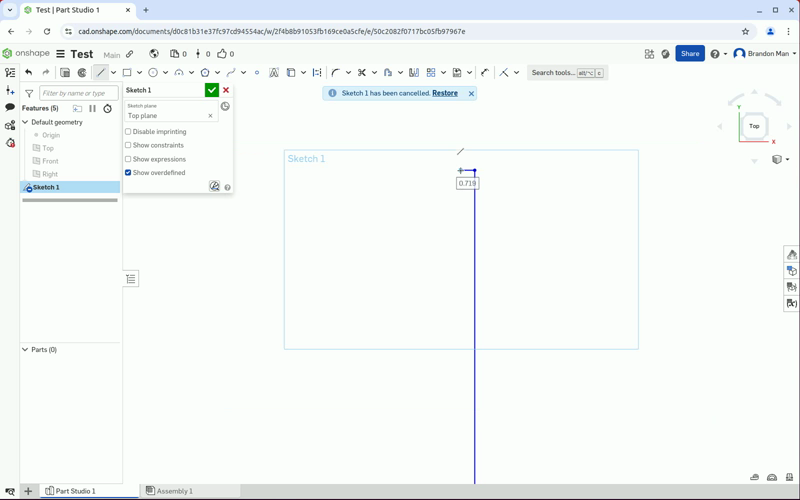
scroll(-6)
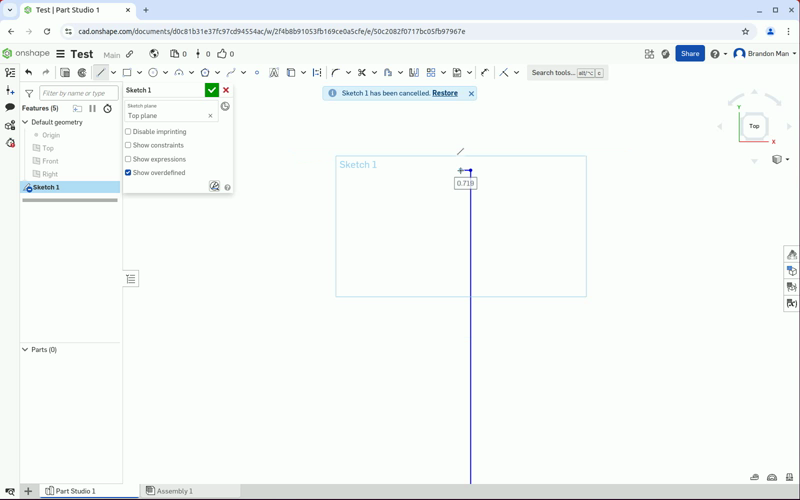
scroll(-6)
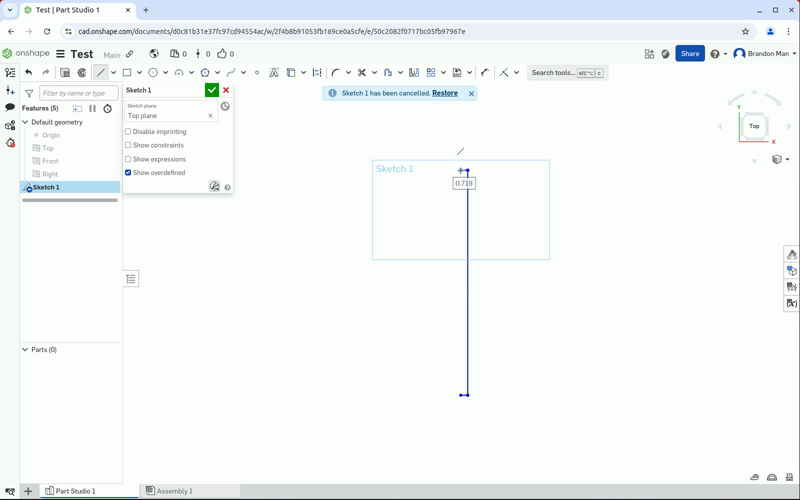
scroll(-6)
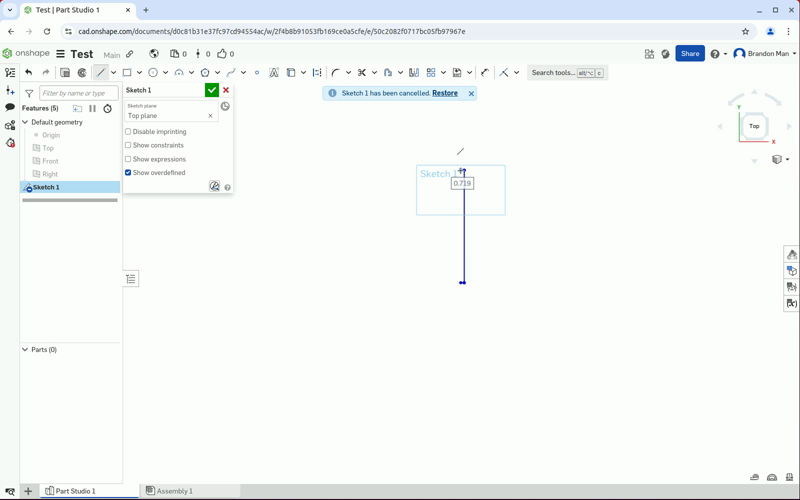
key_up(shift)
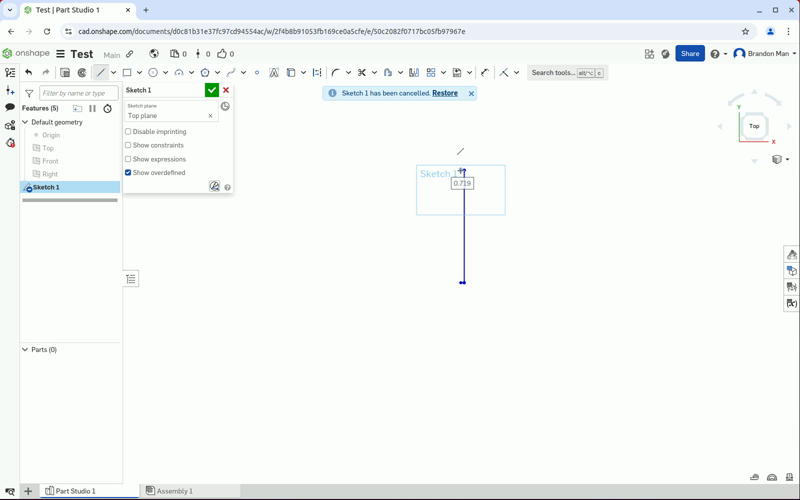
key_down(shift)
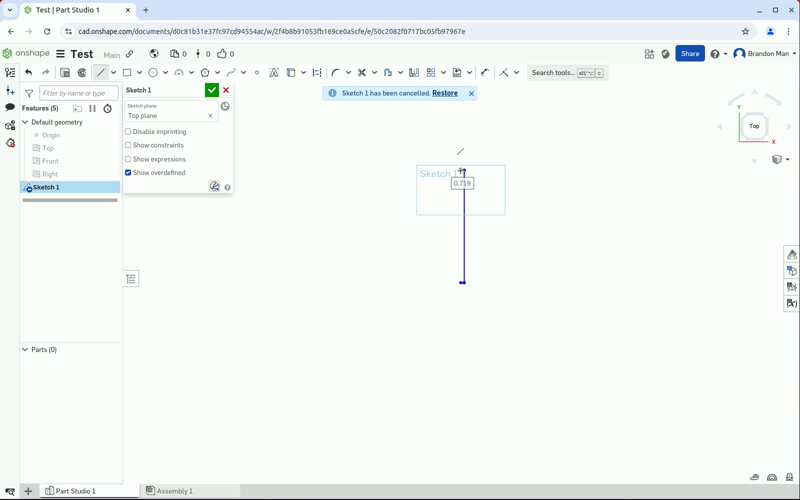
mouse_move(460, 282)
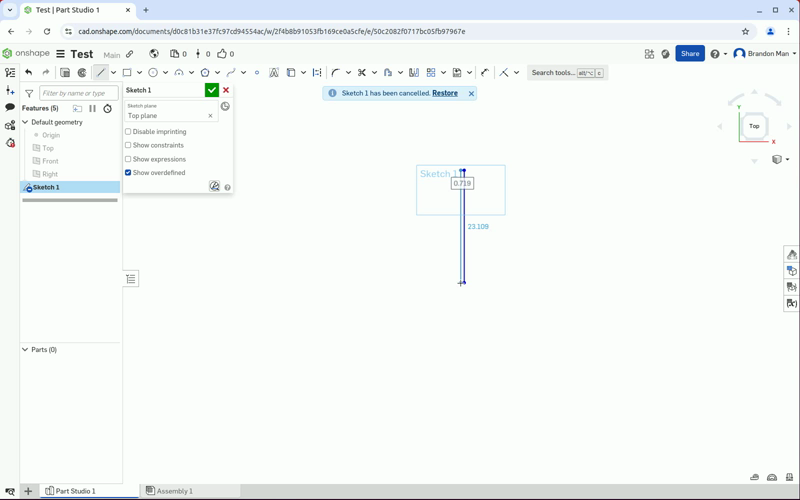
scroll(6)
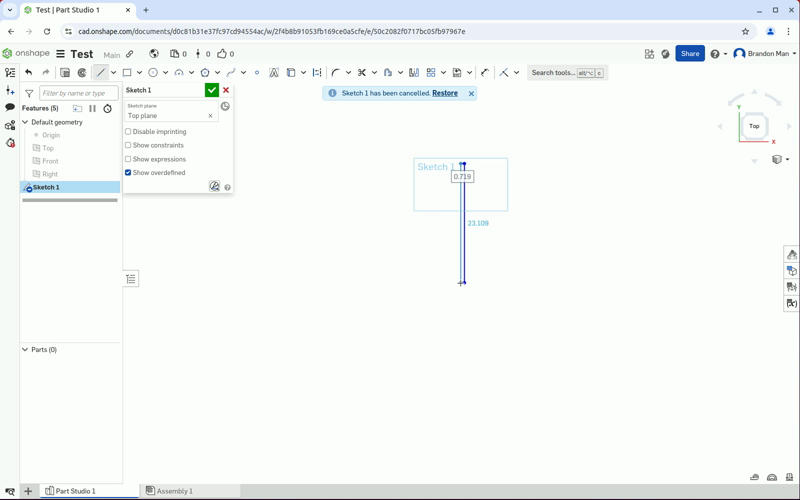
scroll(6)
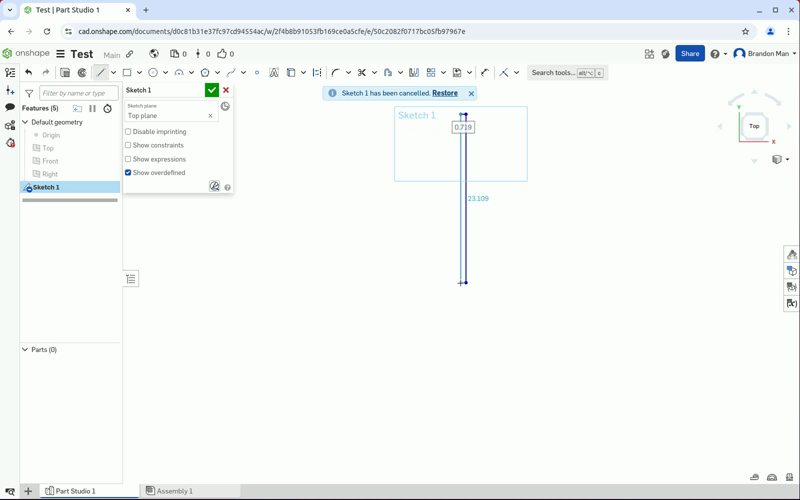
scroll(6)
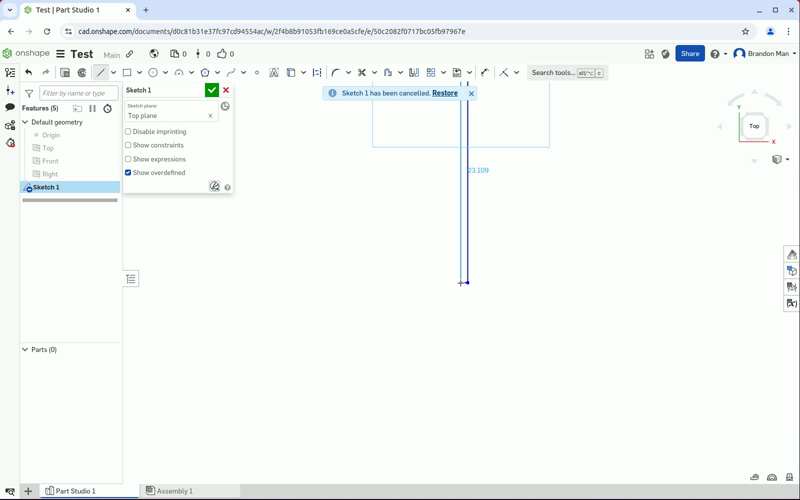
scroll(6)
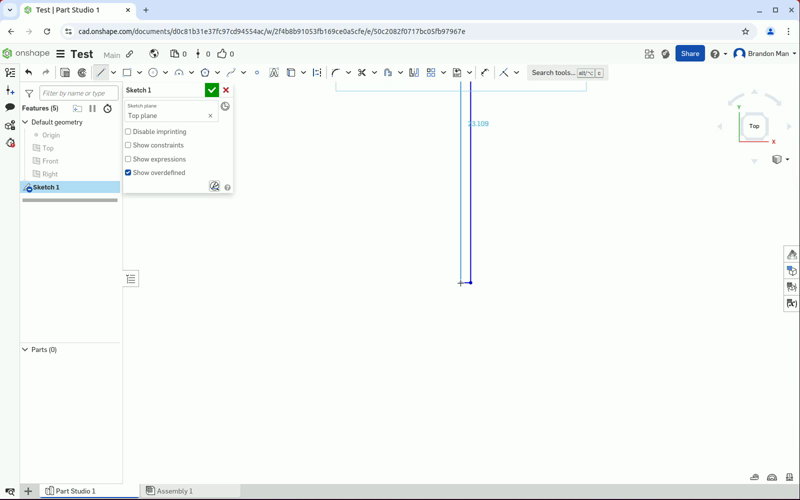
scroll(6)
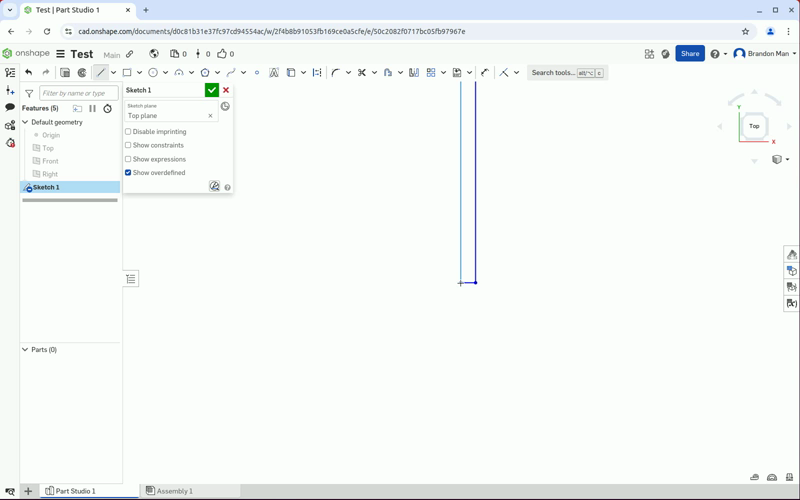
scroll(6)
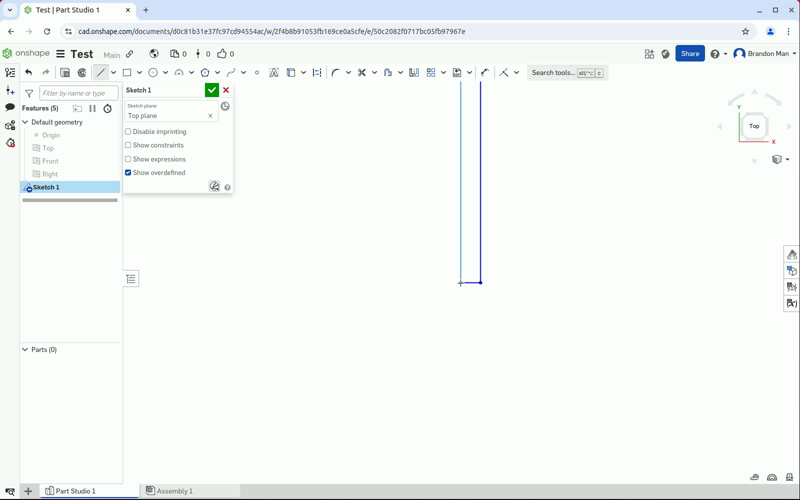
scroll(6)
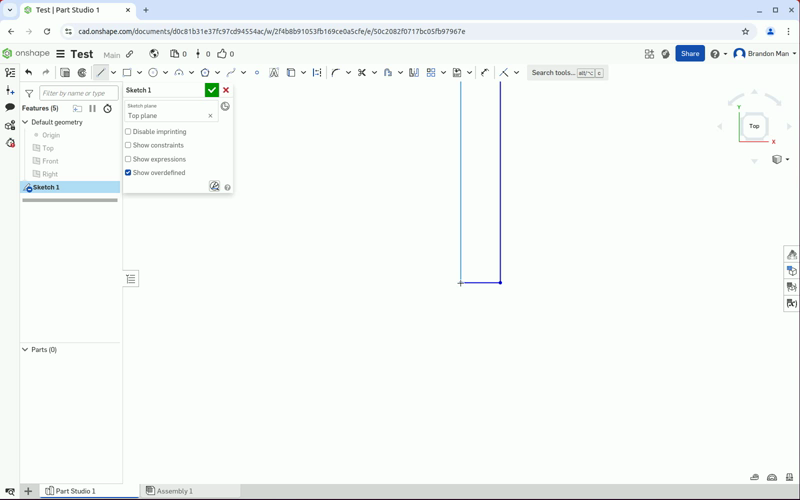
key_up(shift)
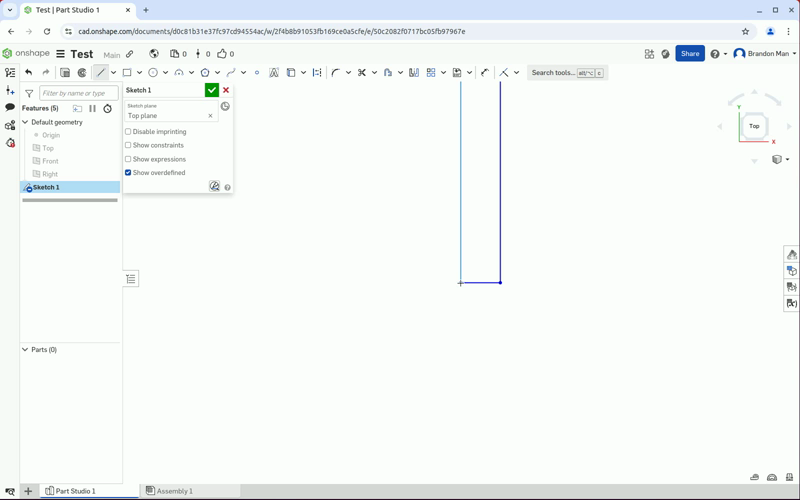
click(460, 282)
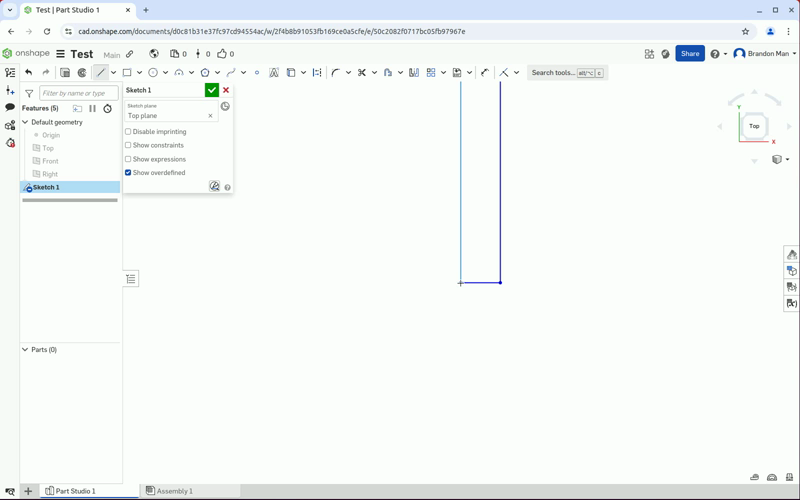
scroll(-6)
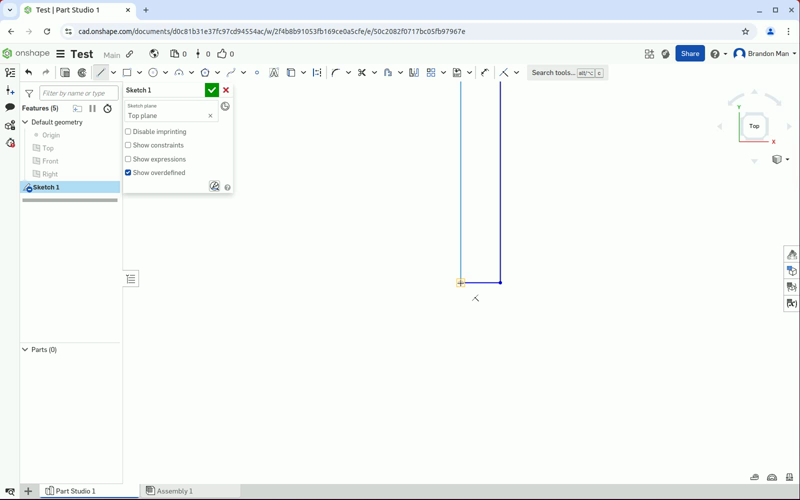
scroll(-6)
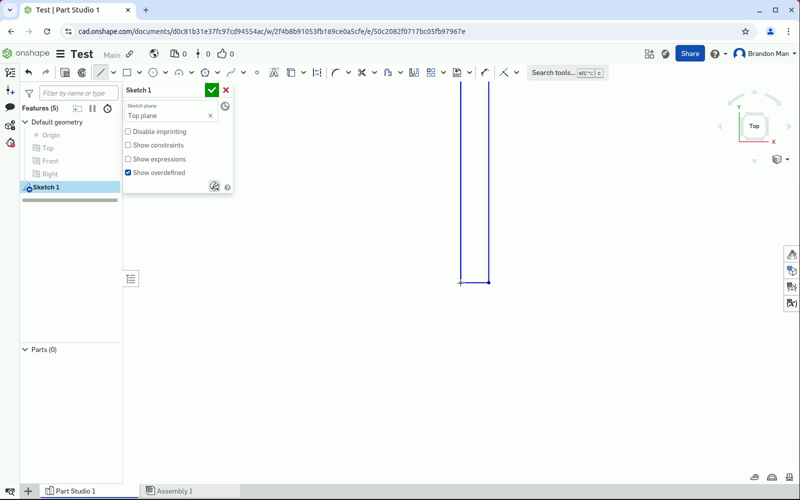
scroll(-6)
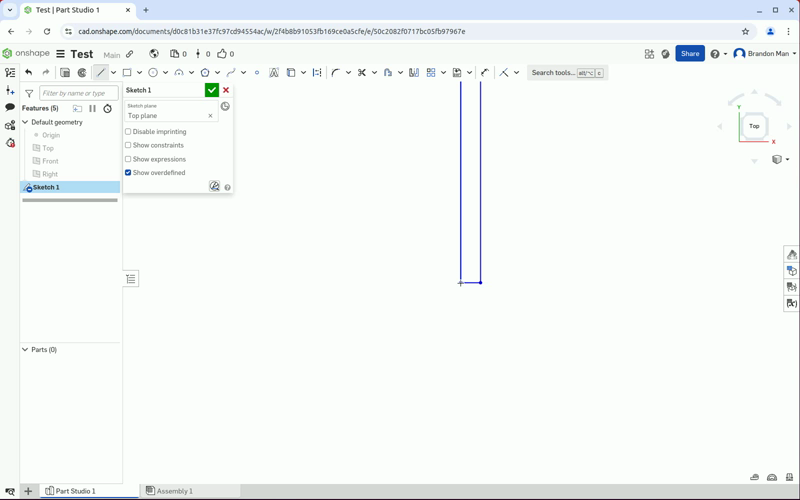
scroll(-6)
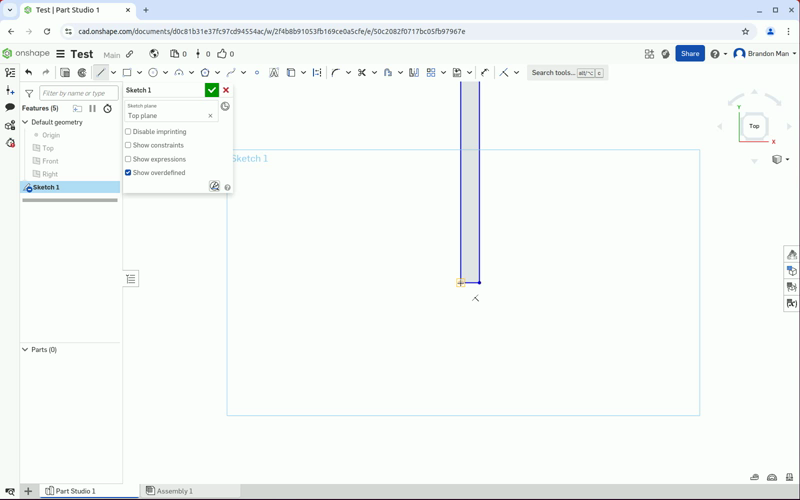
scroll(-6)
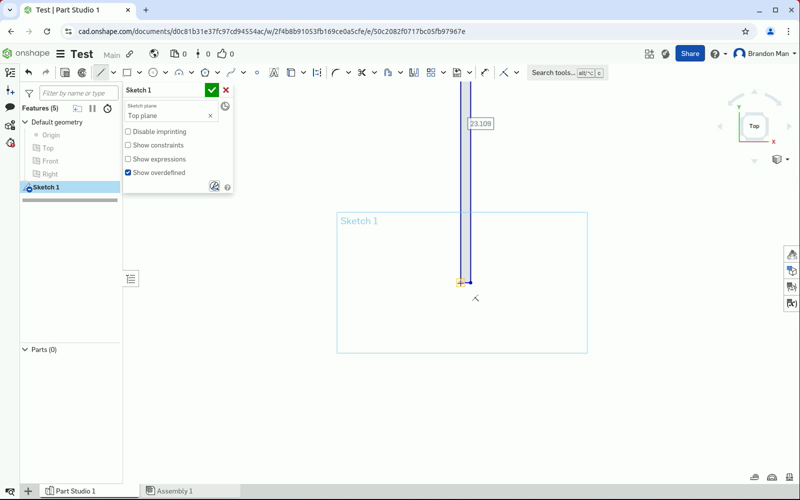
scroll(-6)
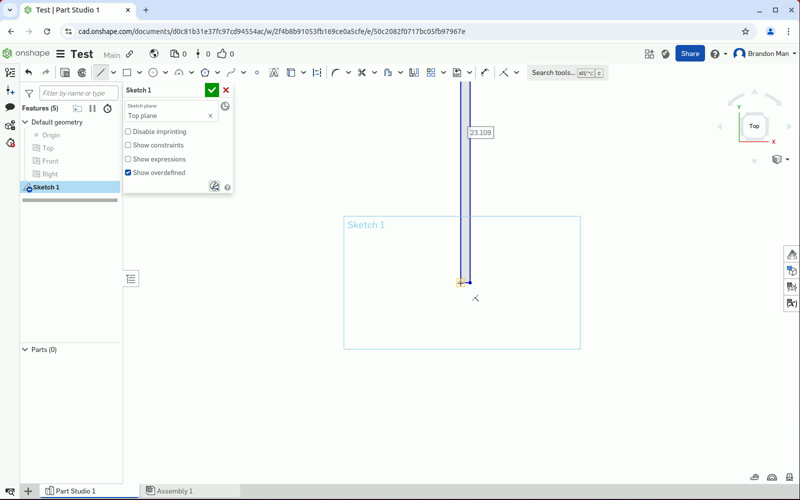
scroll(-6)
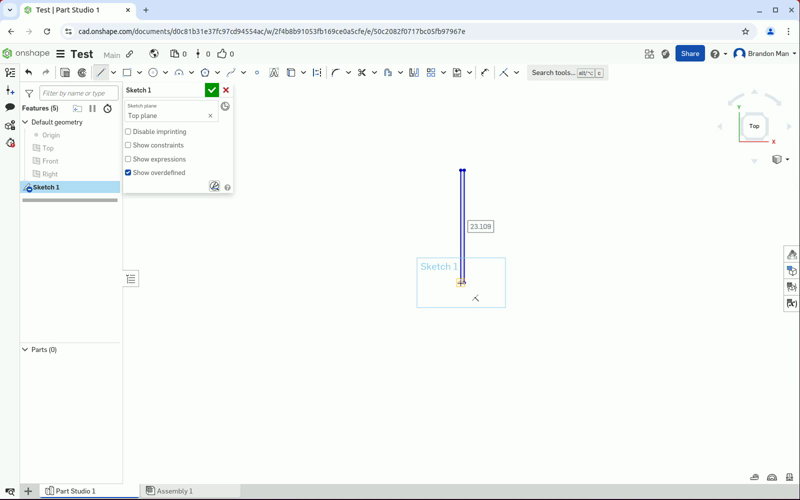
key(esc)
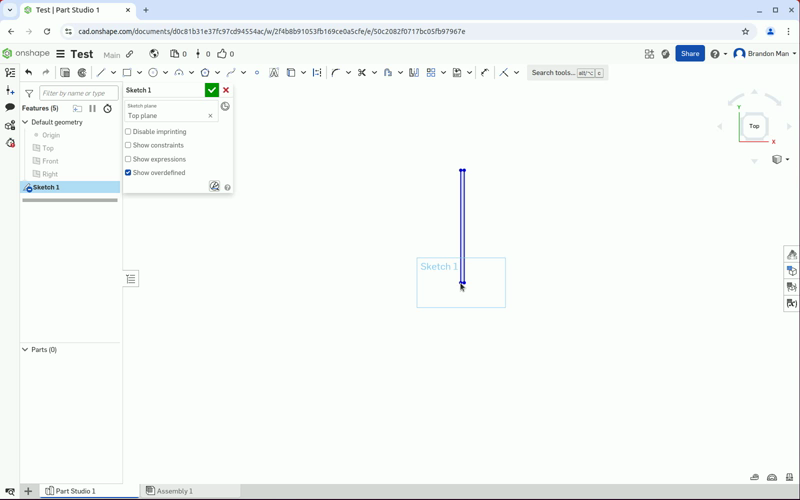
mouse_move(461, 212)
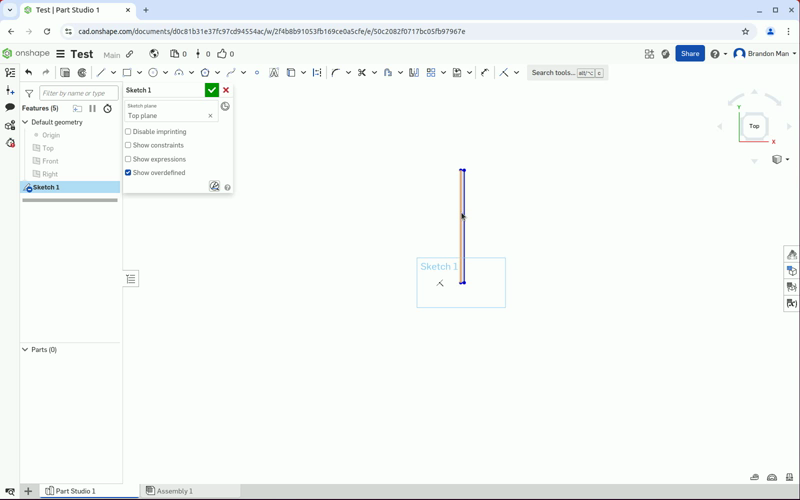
scroll(6)
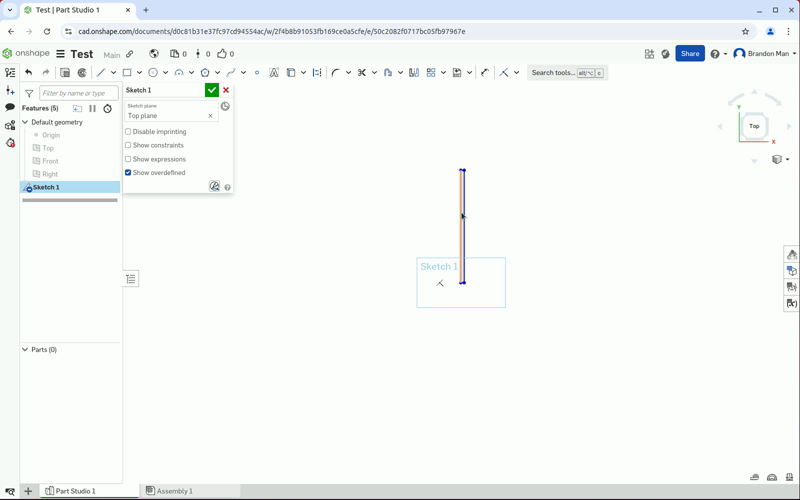
scroll(6)
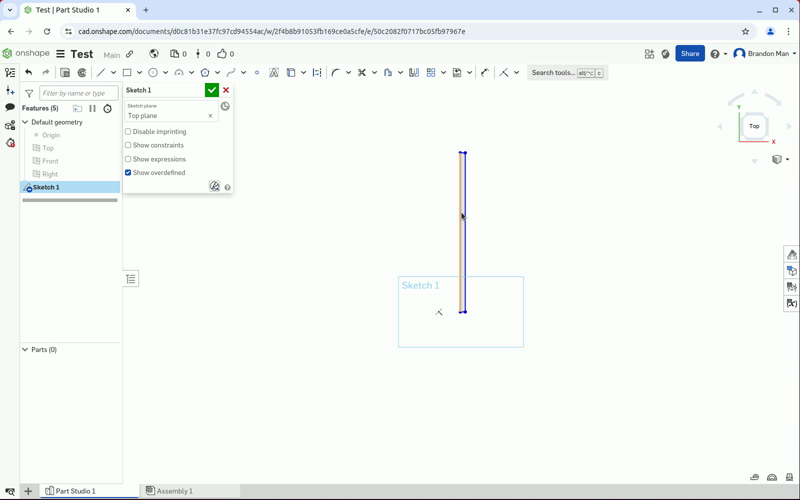
scroll(6)
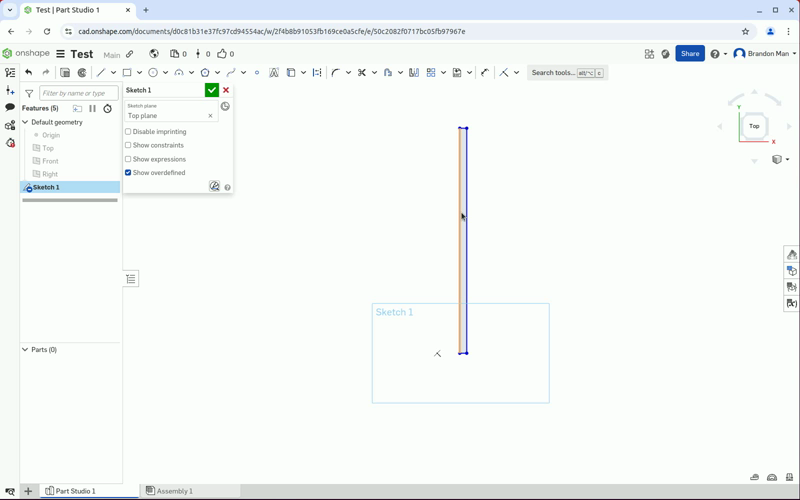
scroll(6)
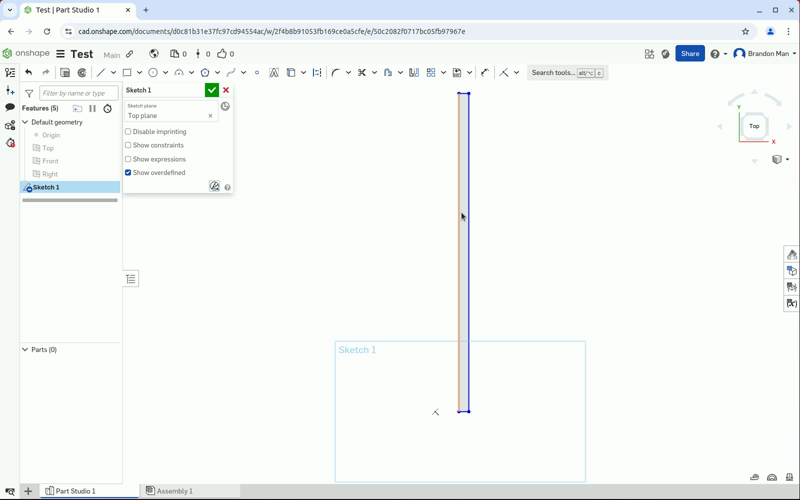
scroll(6)
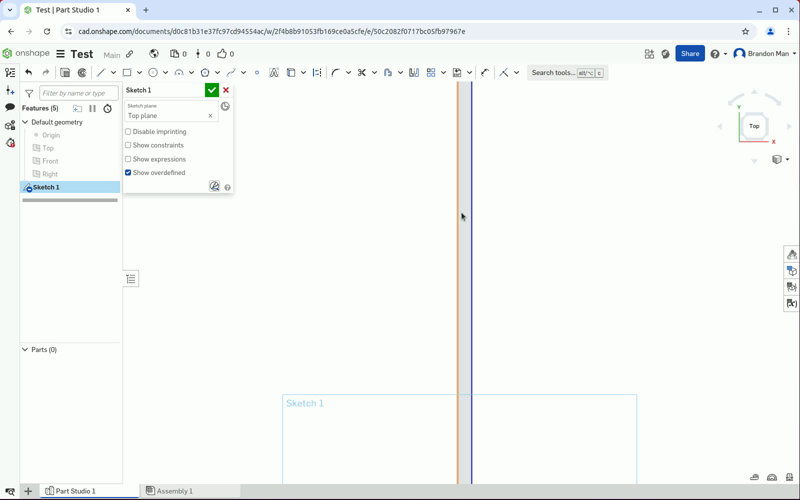
scroll(6)
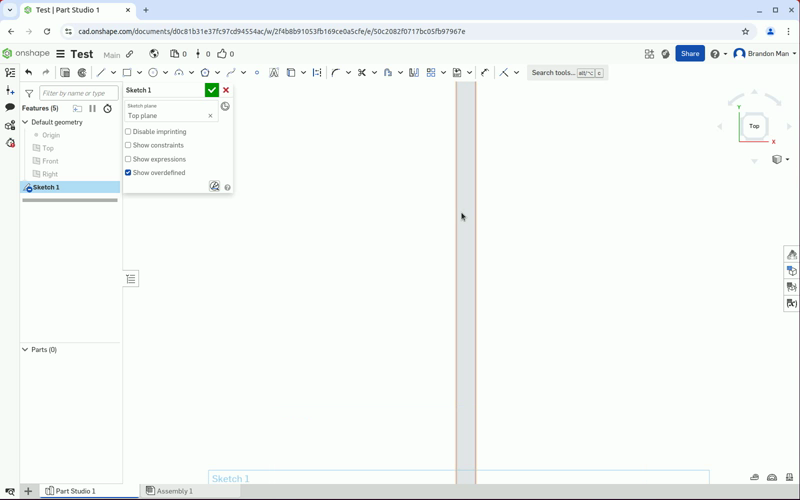
scroll(6)
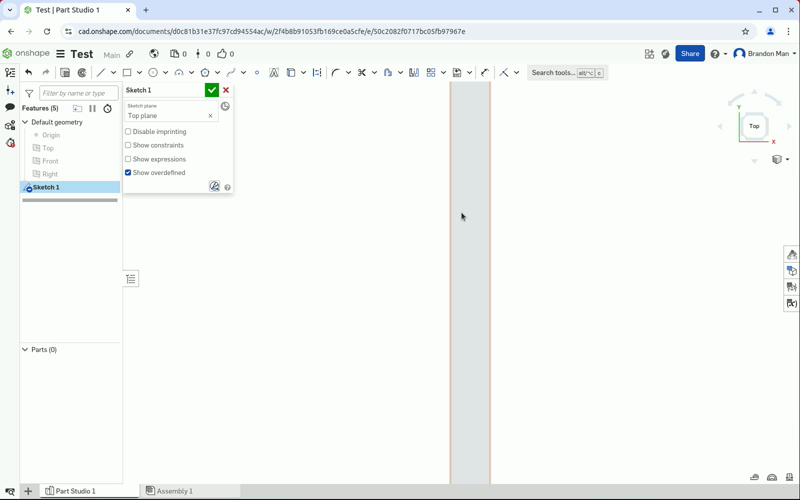
click(461, 212)
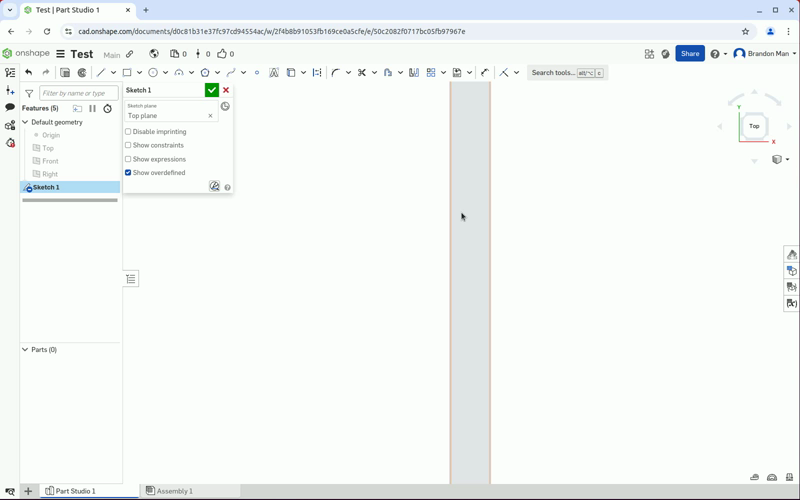
scroll(-6)
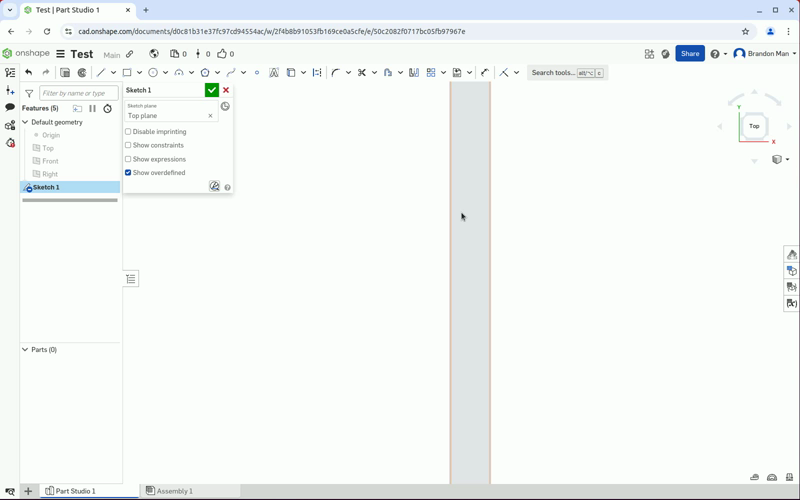
scroll(-6)
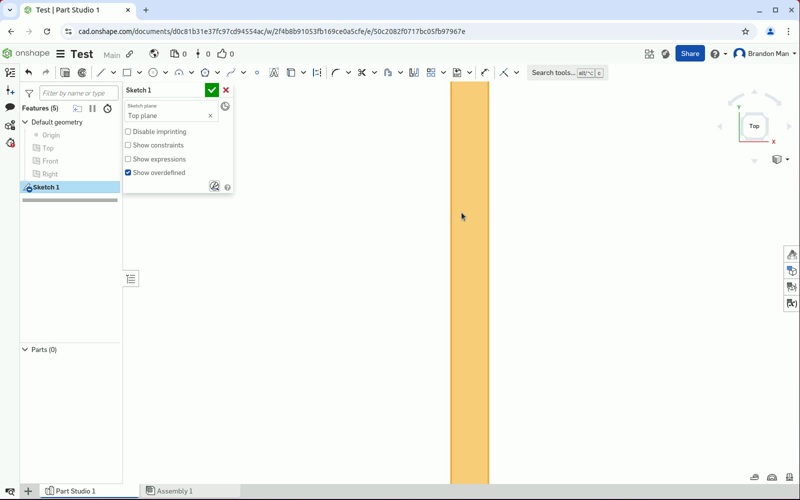
scroll(-6)
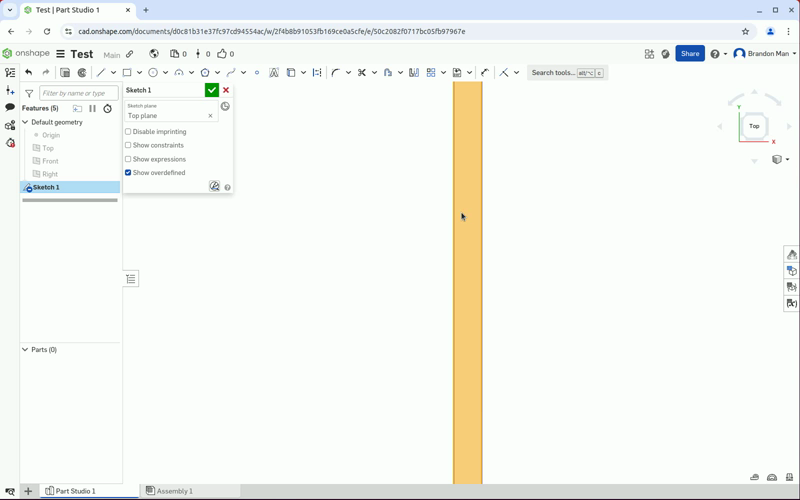
scroll(-6)
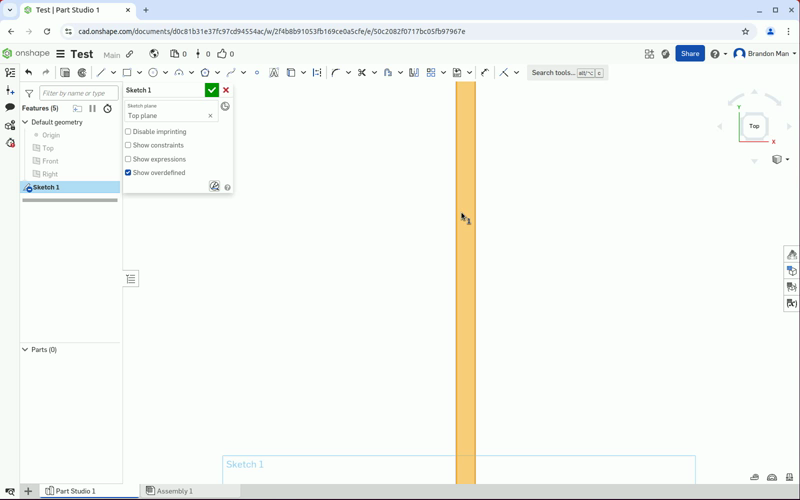
scroll(-6)
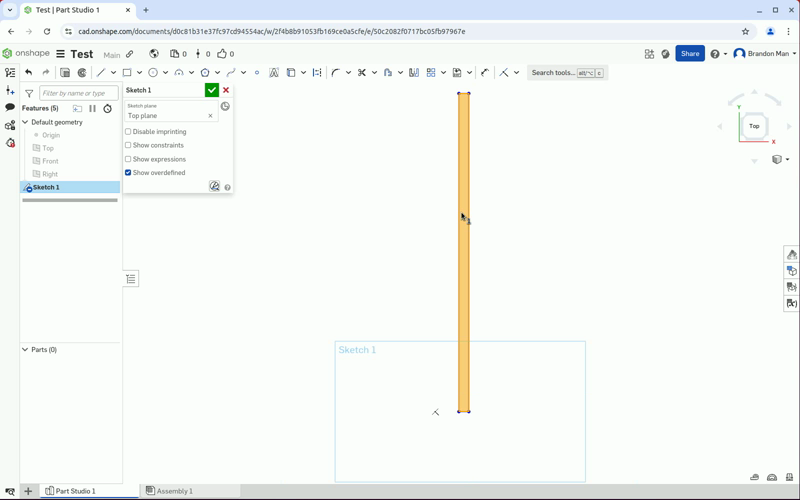
scroll(-6)
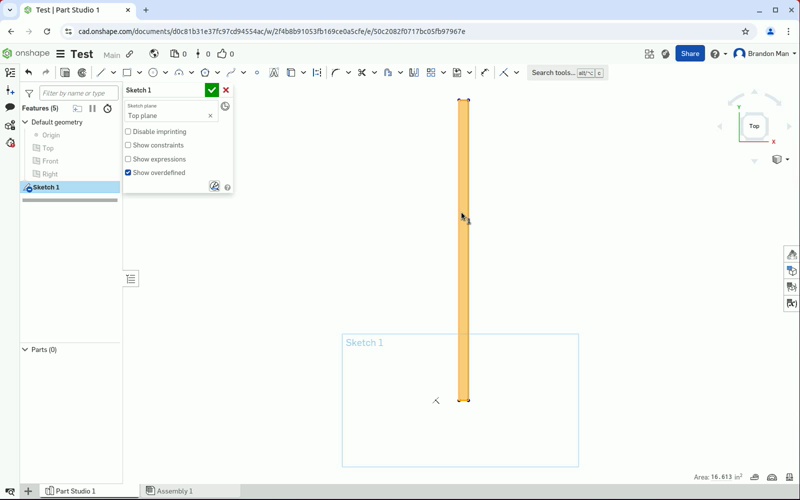
scroll(-6)
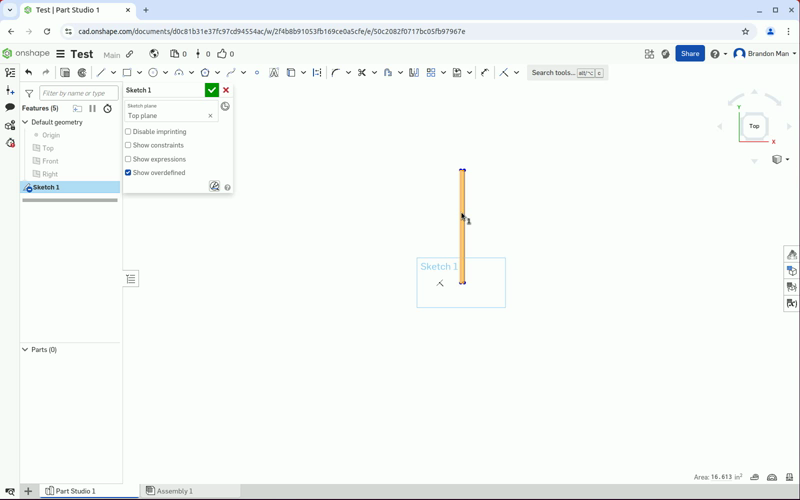
mouse_move(73, 352)
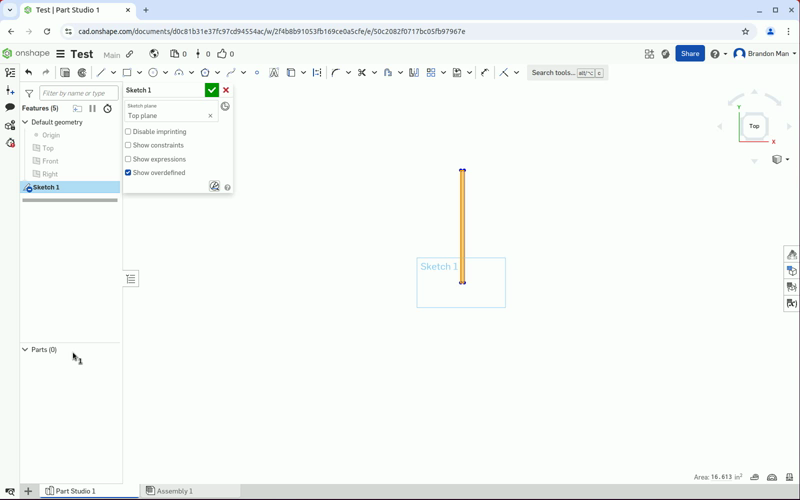
key(shift+y)
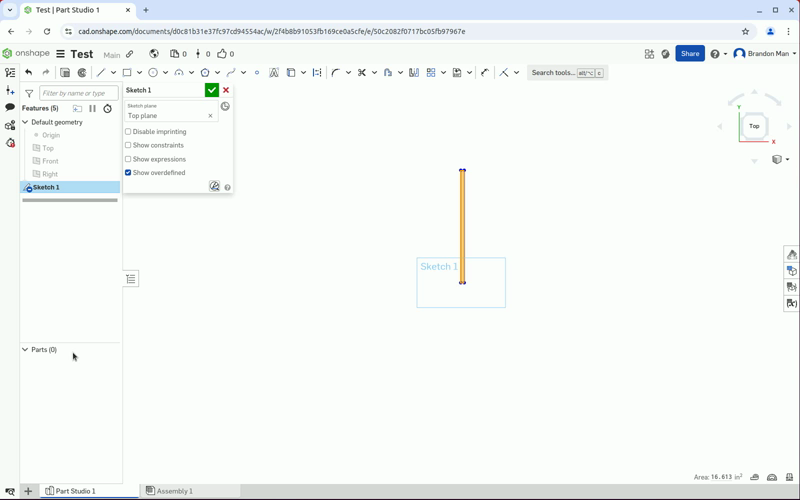
key(shift+e)
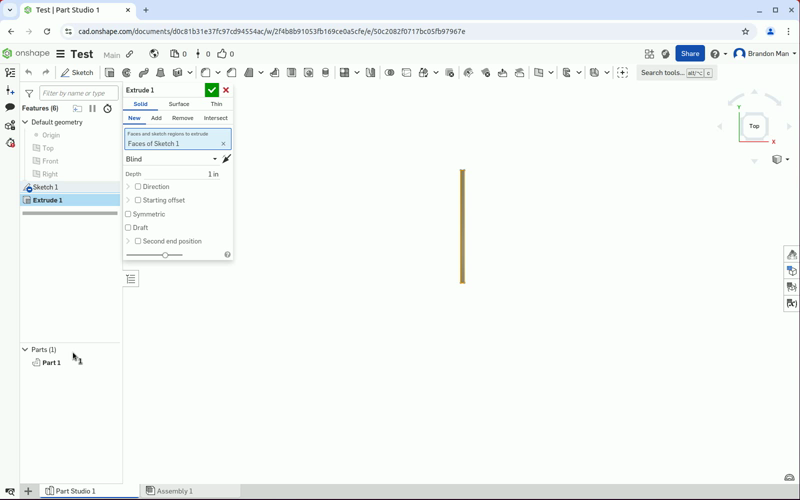
mouse_move(143, 106)
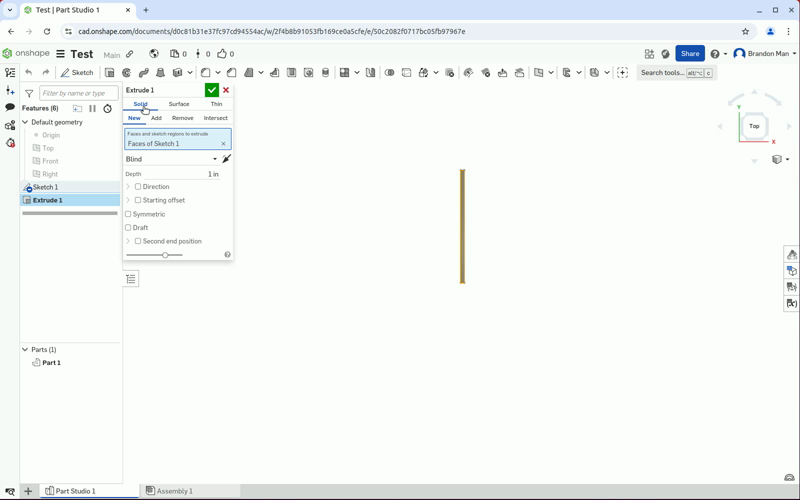
click(143, 106)
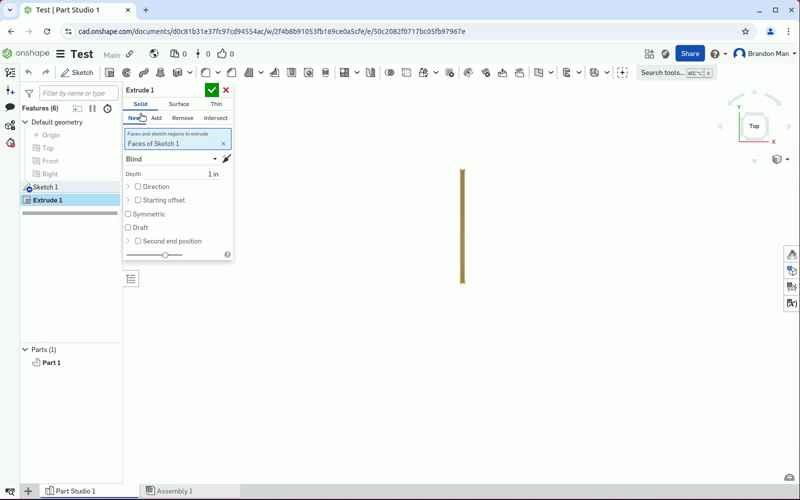
mouse_move(137, 120)
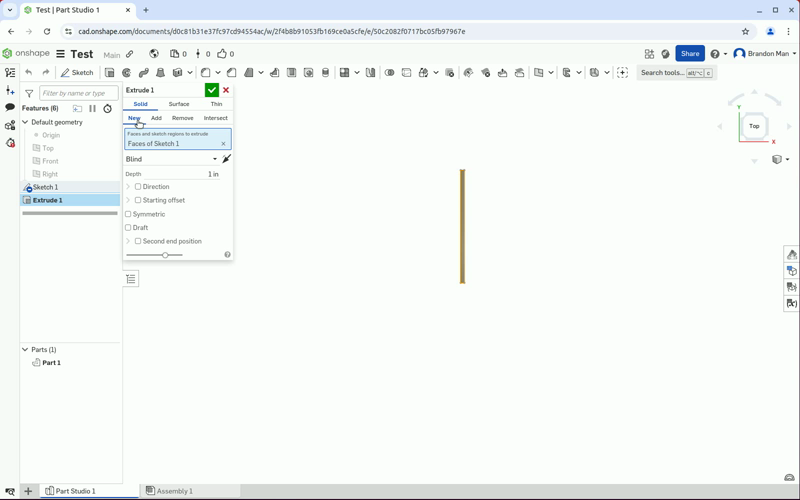
click(137, 120)
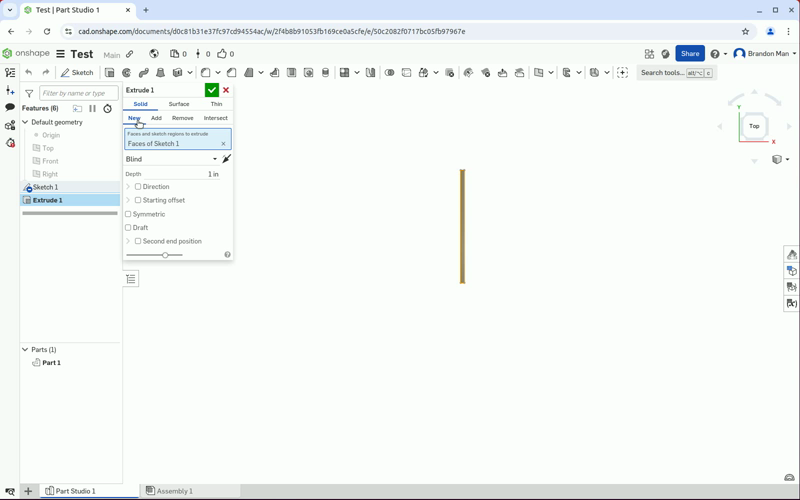
key(tab, 4)
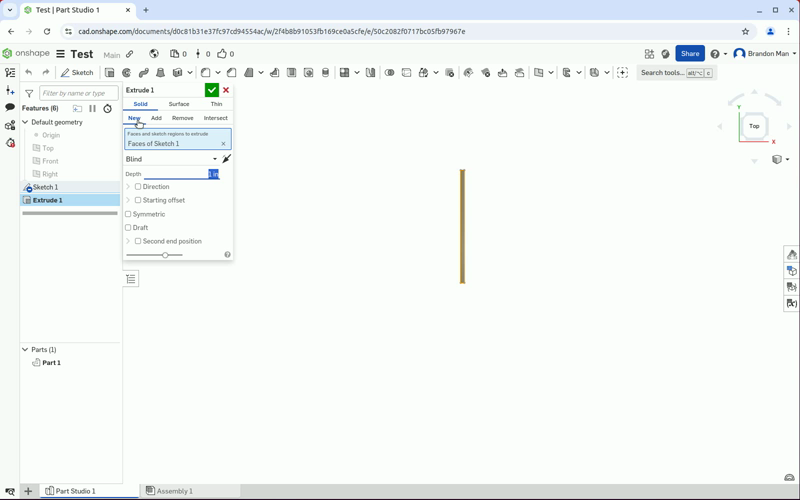
text(0.722)
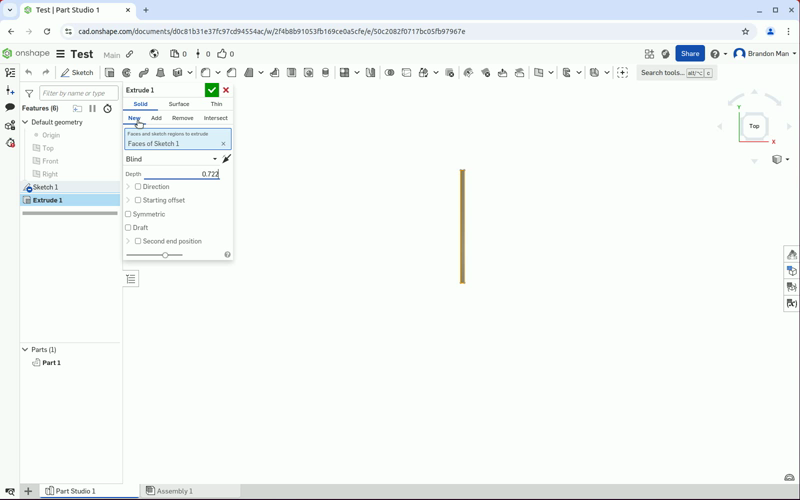
key(enter)
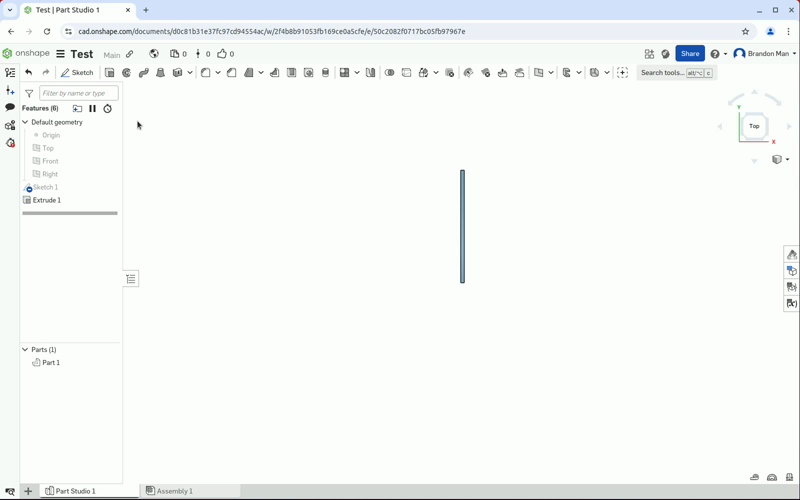
key(shift+h)
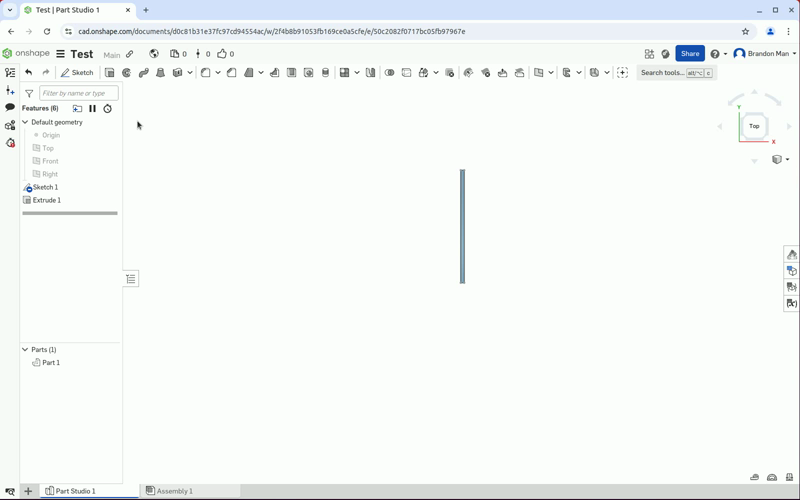
key(shift+h)
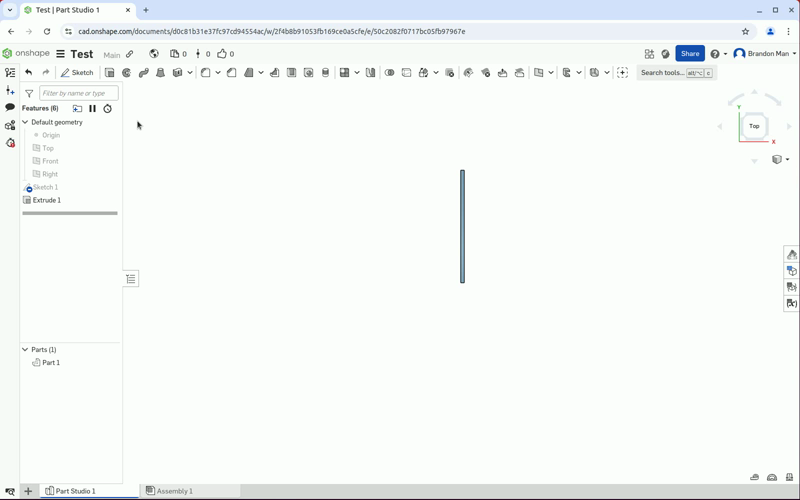
mouse_move(73, 189)
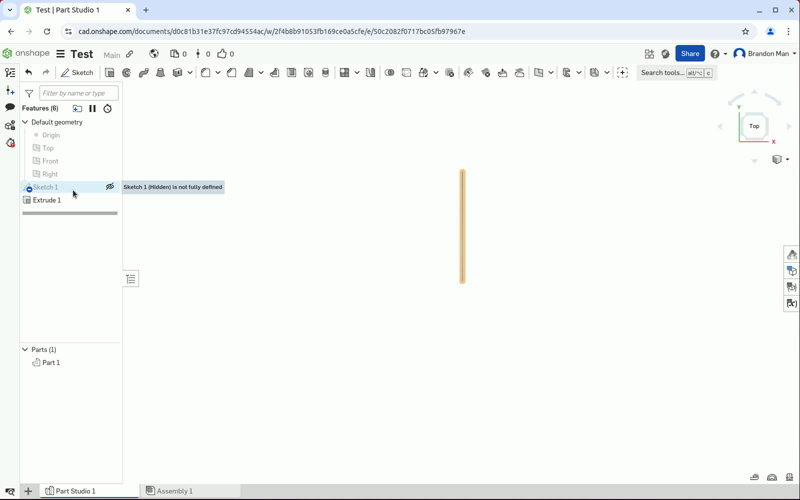
click(73, 189)
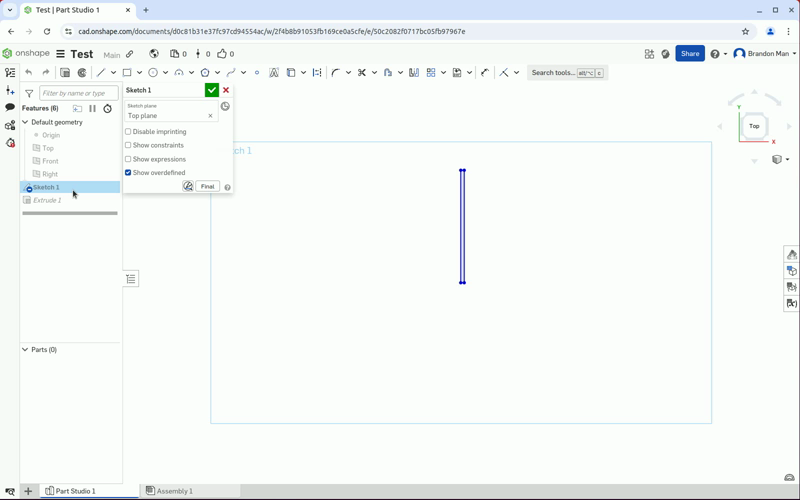
mouse_move(229, 92)
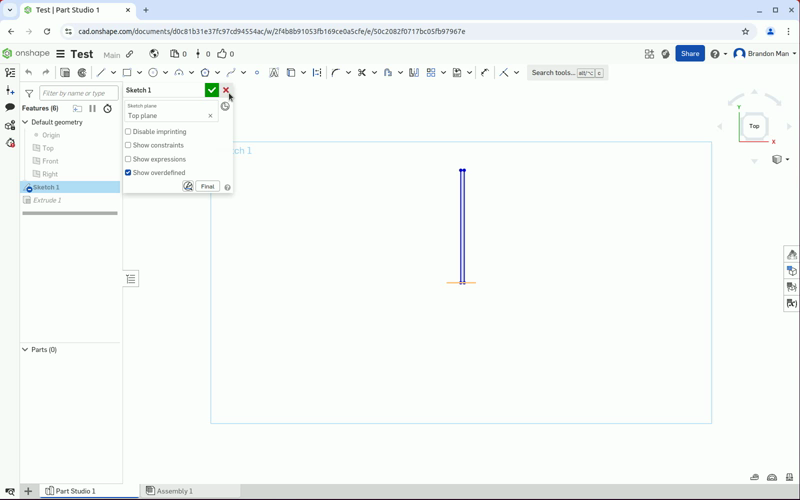
click(229, 92)
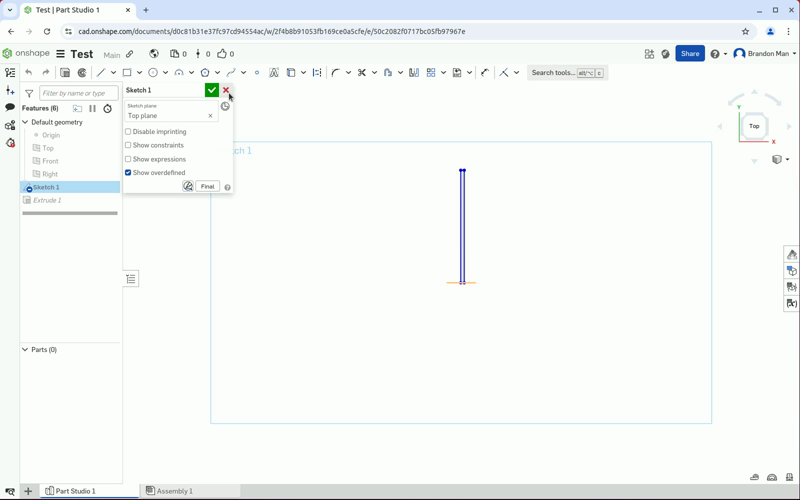
key(shift+s)
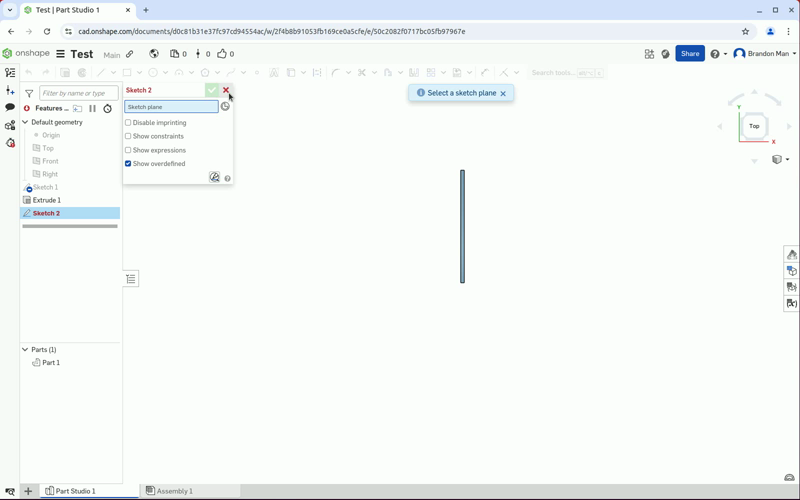
mouse_move(73, 150)
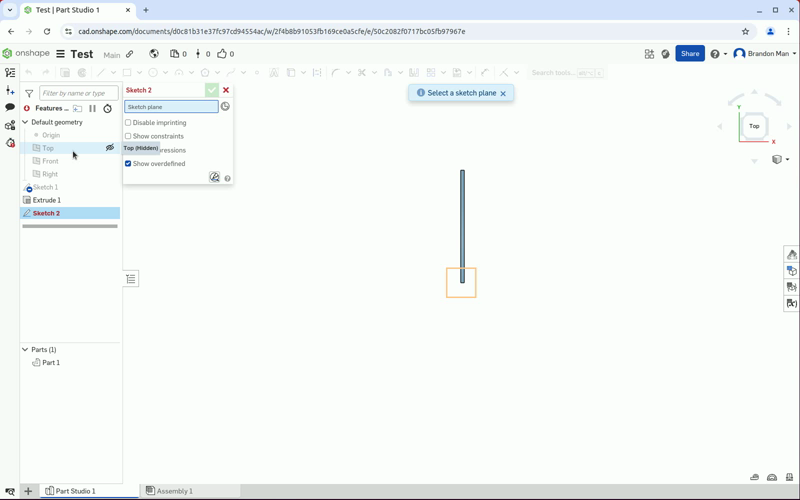
click(73, 150)
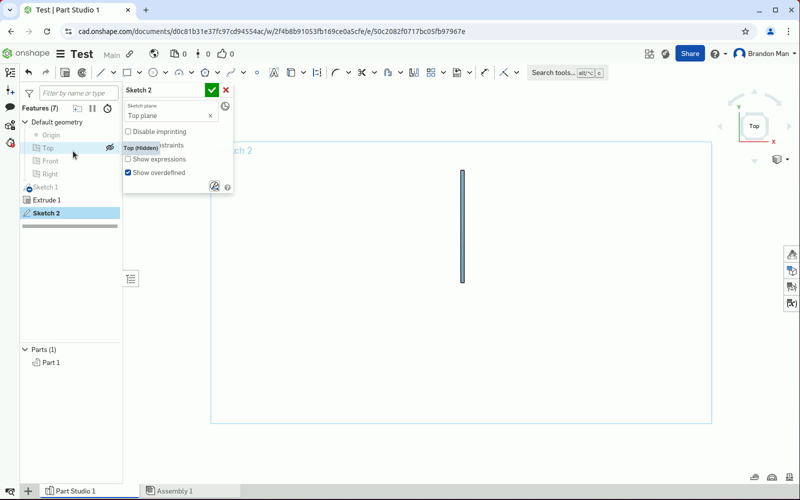
mouse_move(73, 352)
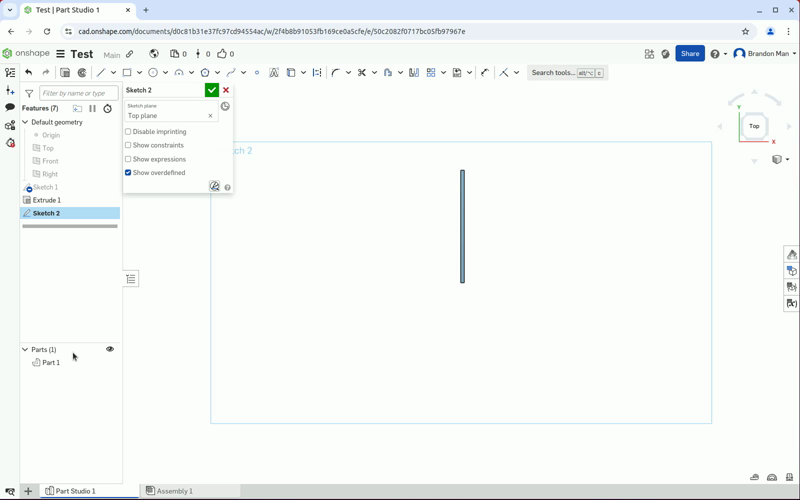
key(y)
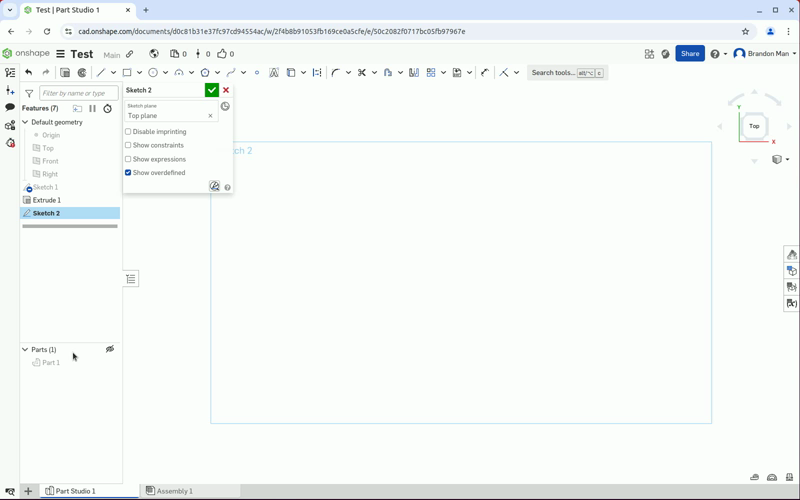
key(l)
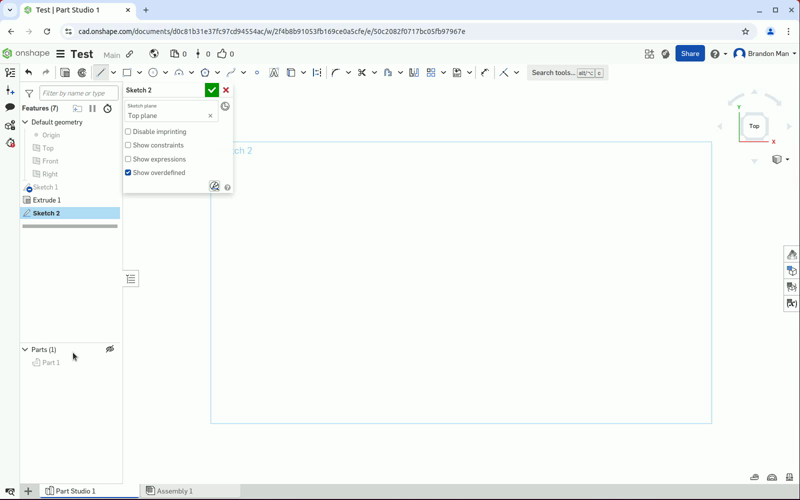
key_down(shift)
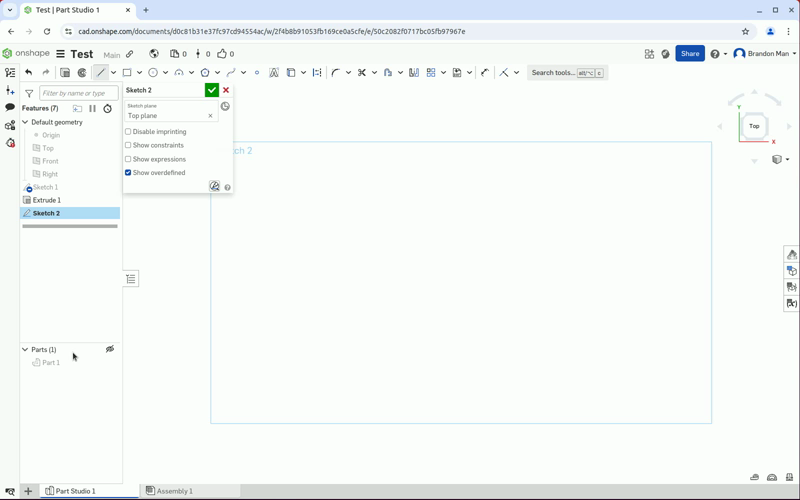
mouse_move(480, 282)
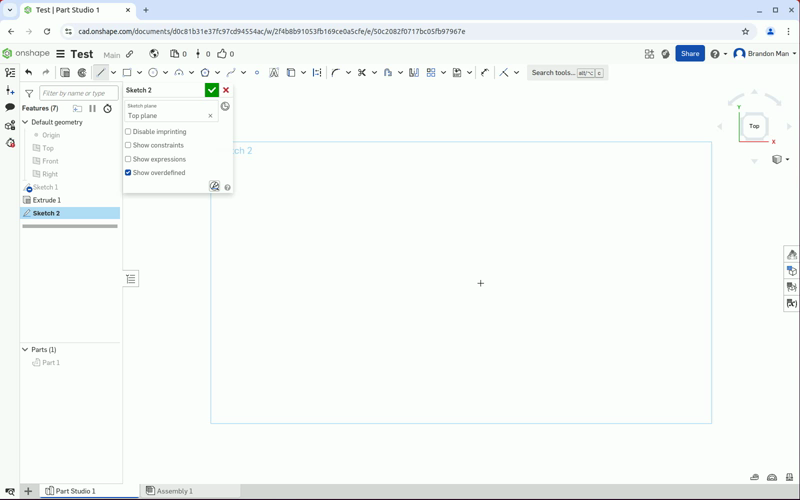
click(480, 282)
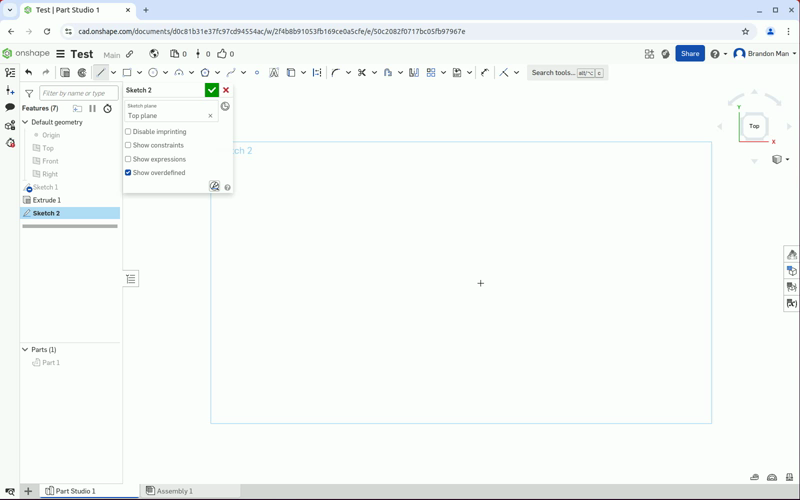
key_up(shift)
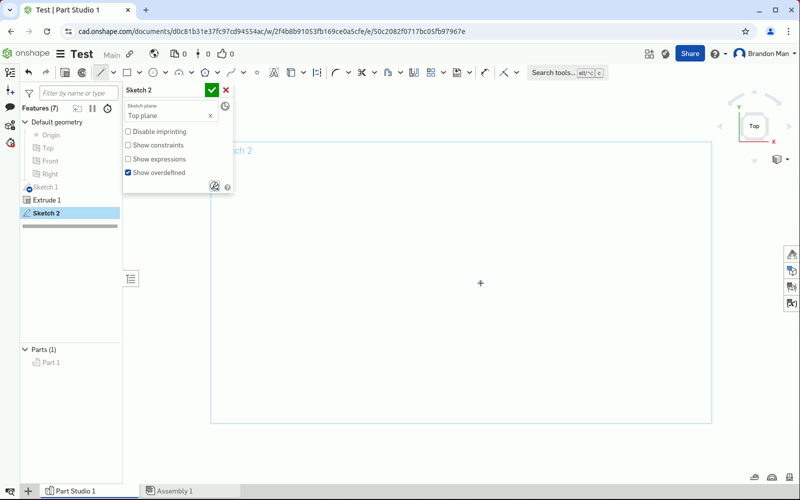
key_down(shift)
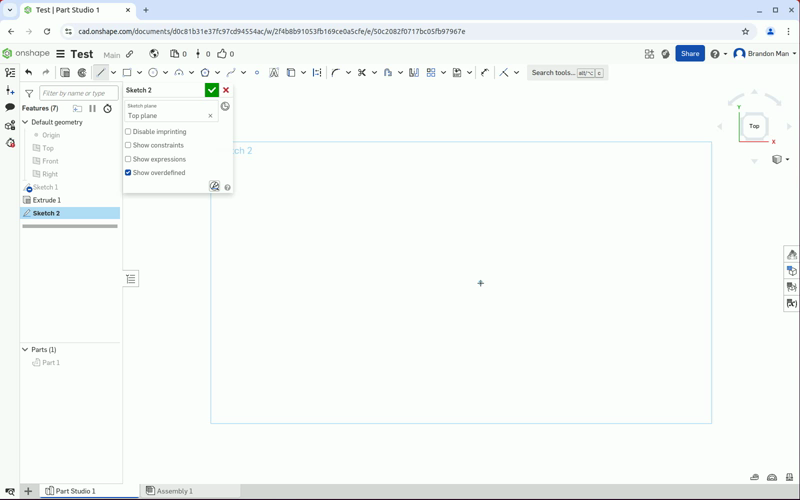
mouse_move(510, 282)
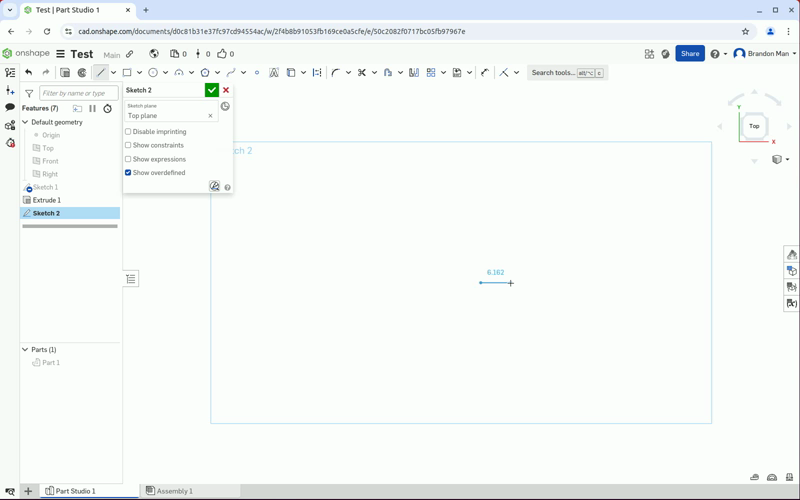
mouse_move(484, 282)
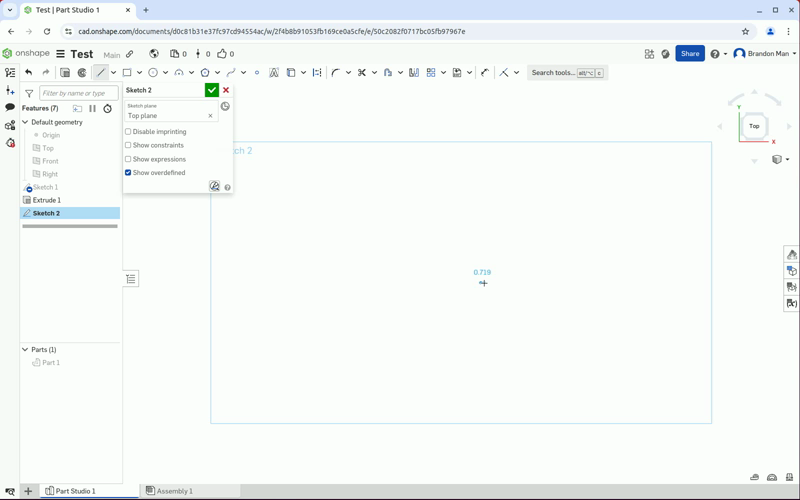
scroll(6)
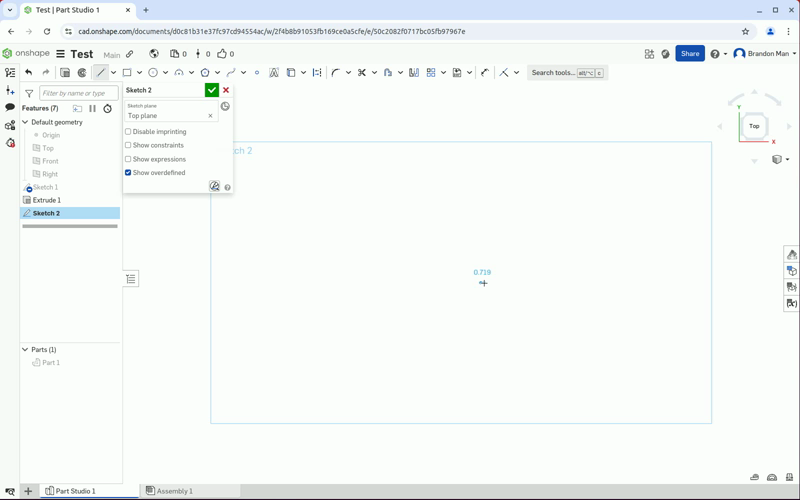
scroll(6)
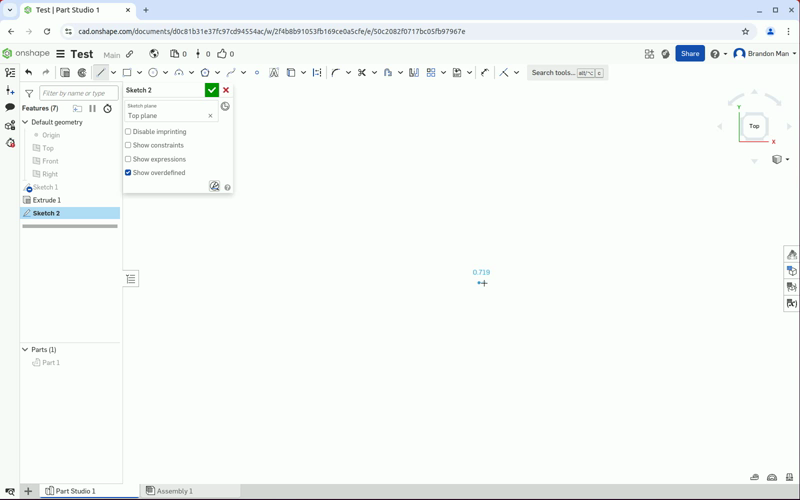
scroll(6)
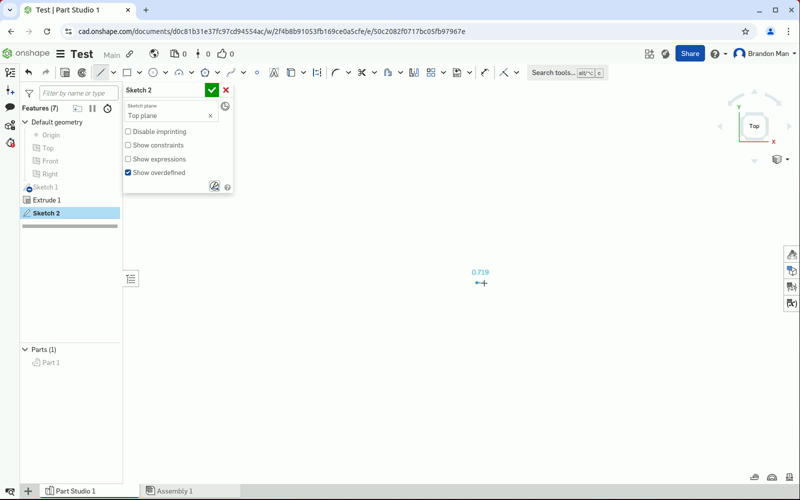
scroll(6)
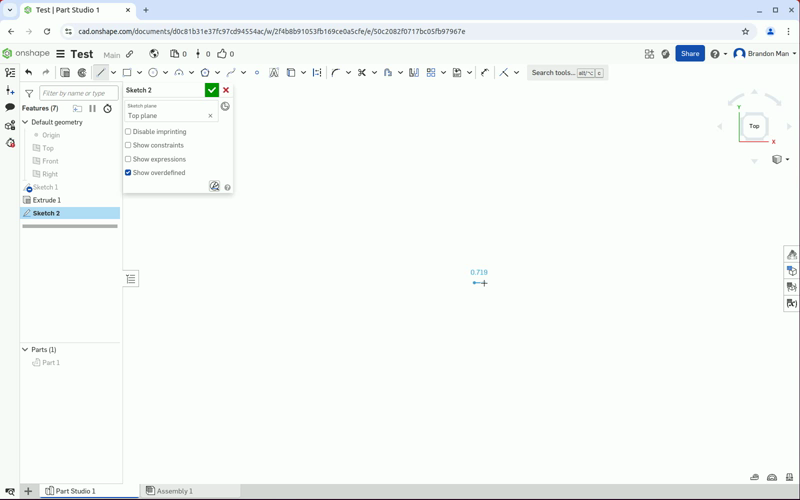
scroll(6)
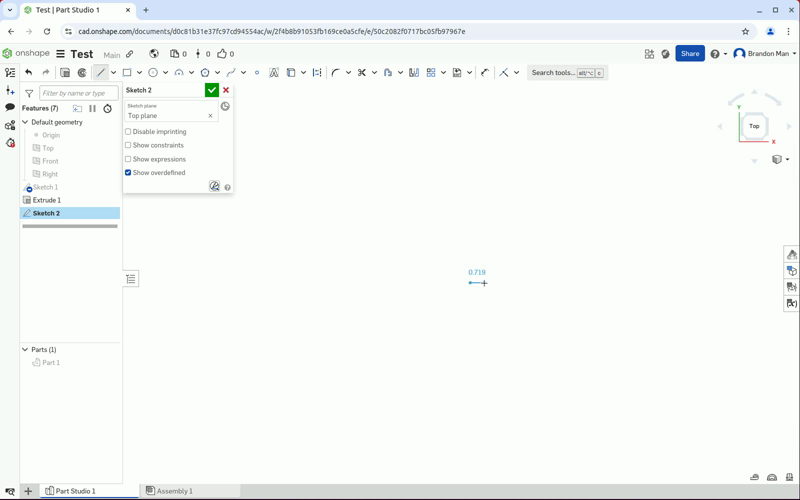
scroll(6)
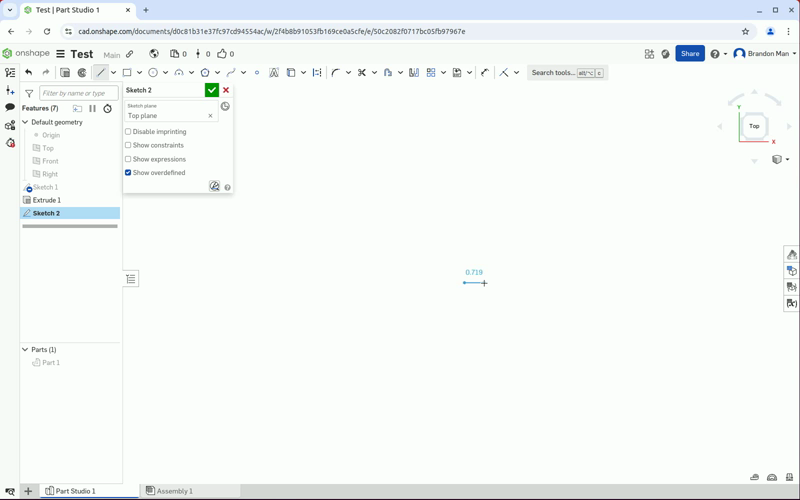
scroll(6)
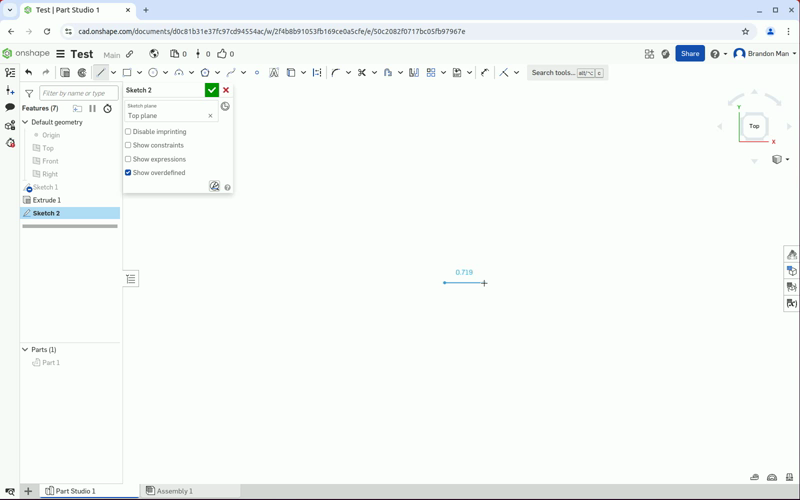
click(484, 282)
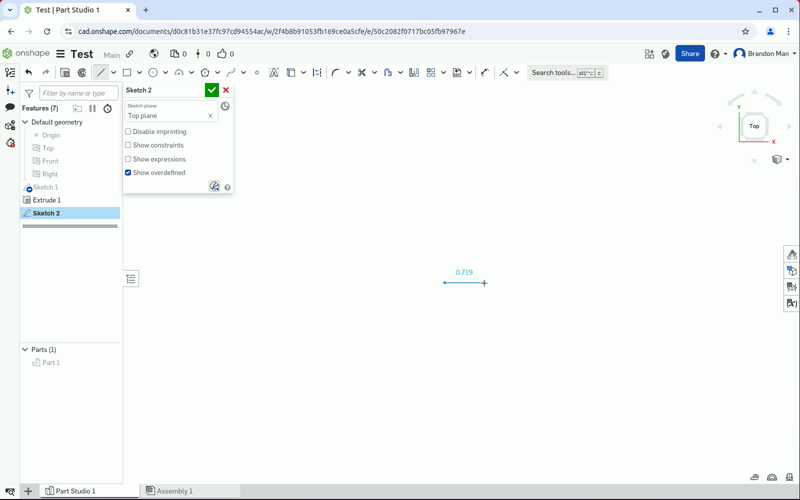
scroll(-6)
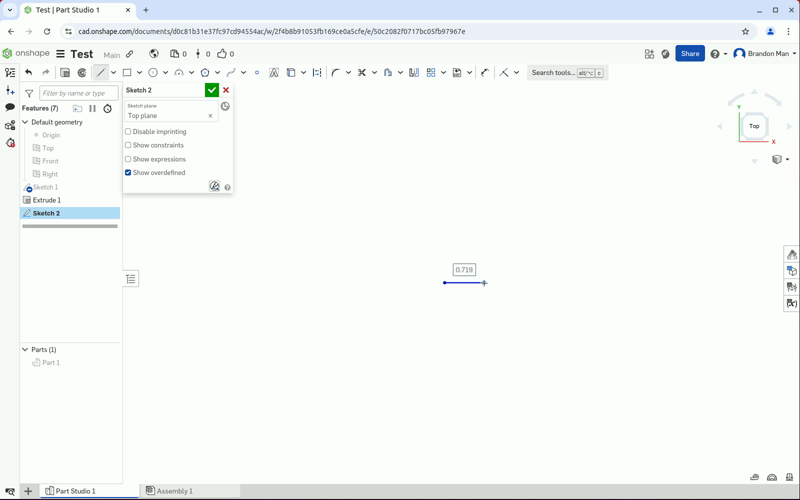
scroll(-6)
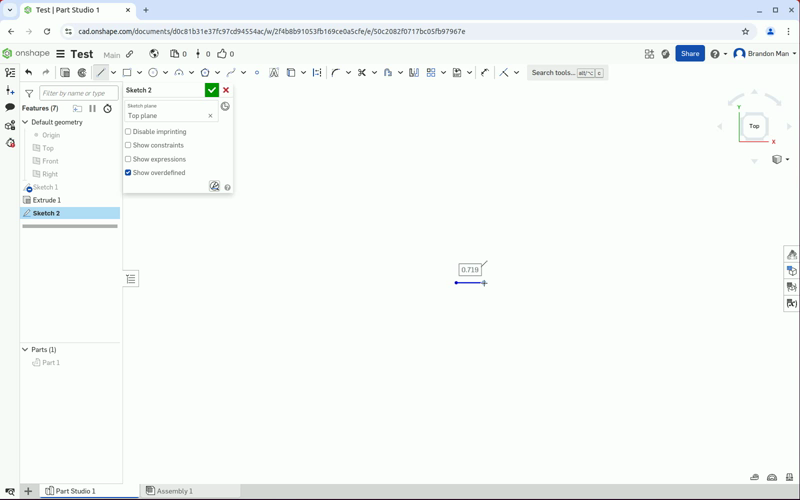
scroll(-6)
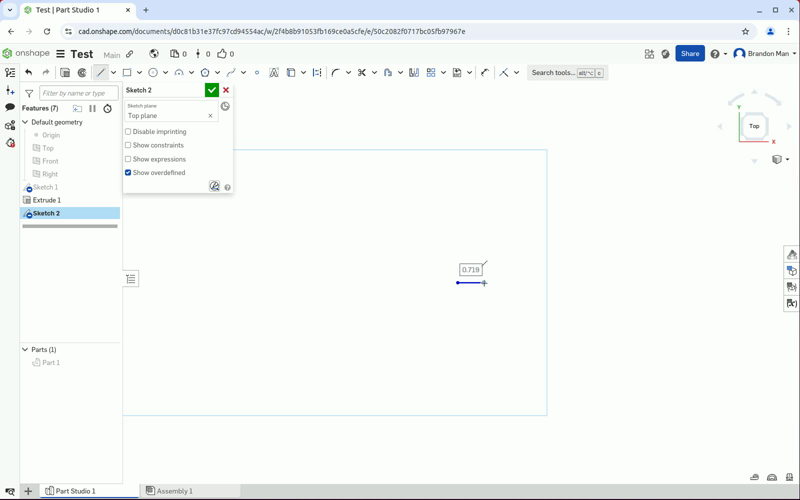
scroll(-6)
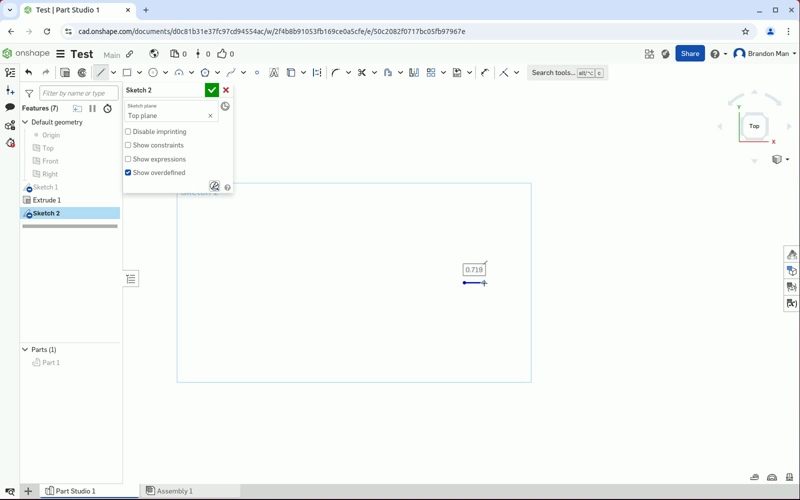
scroll(-6)
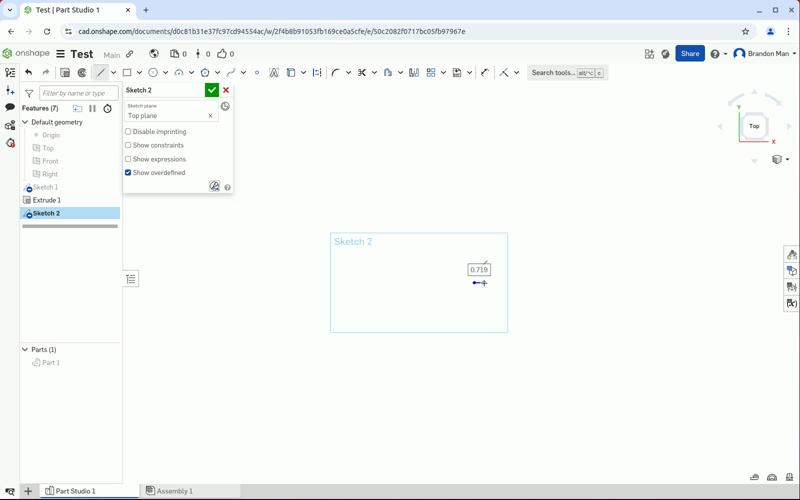
scroll(-6)
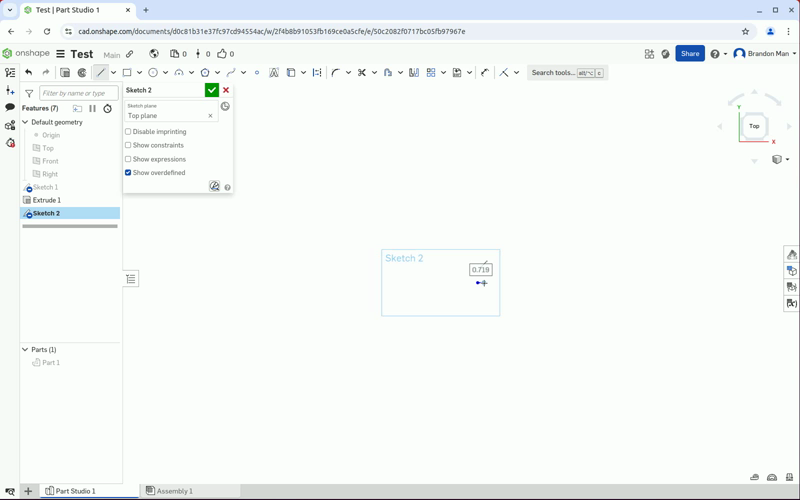
scroll(-6)
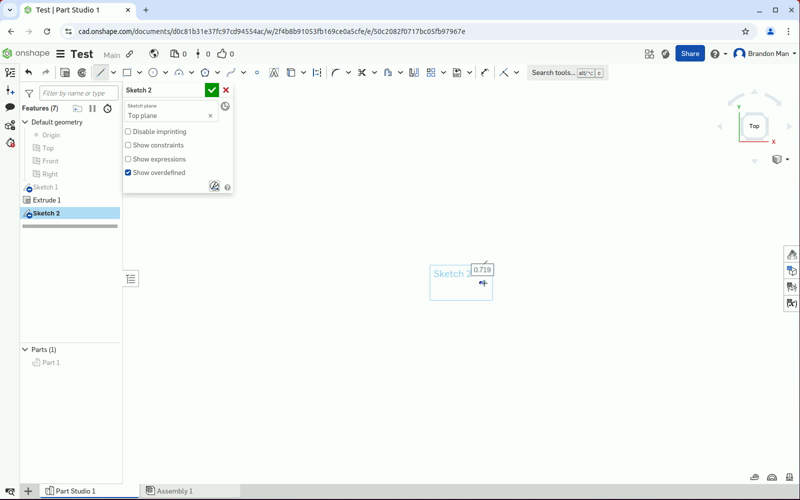
key_up(shift)
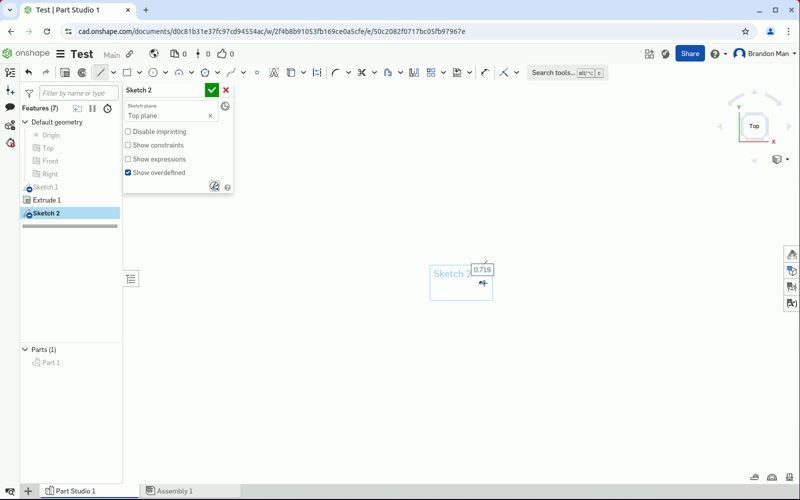
key_down(shift)
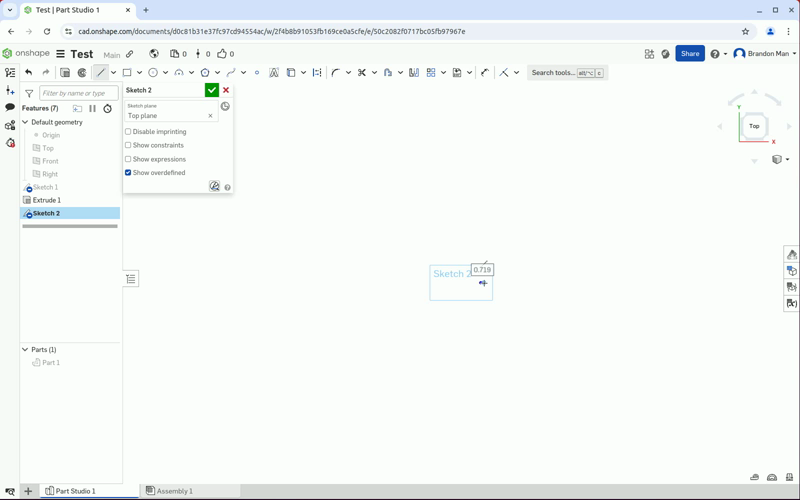
mouse_move(484, 170)
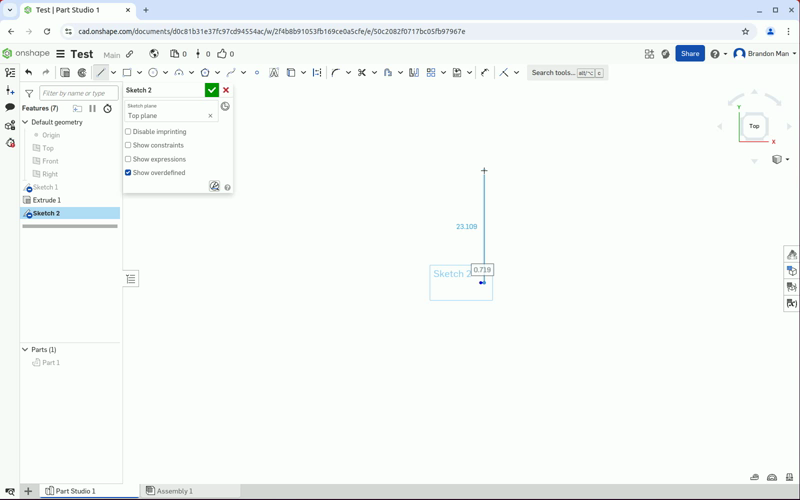
click(484, 170)
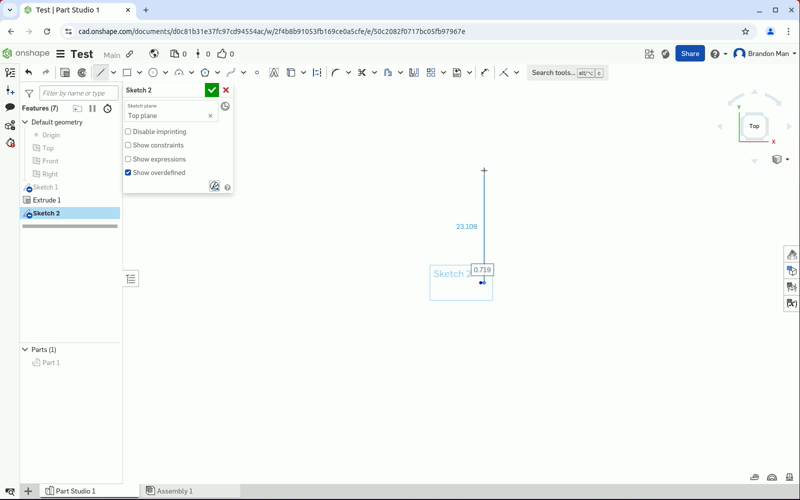
key_up(shift)
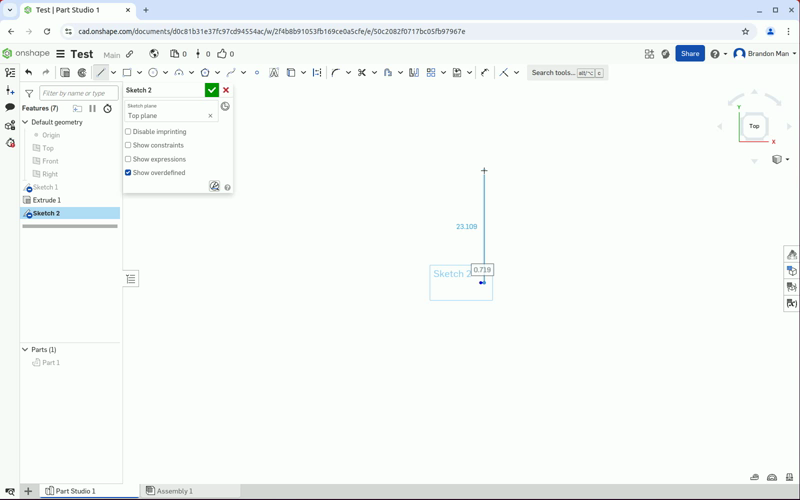
key_down(shift)
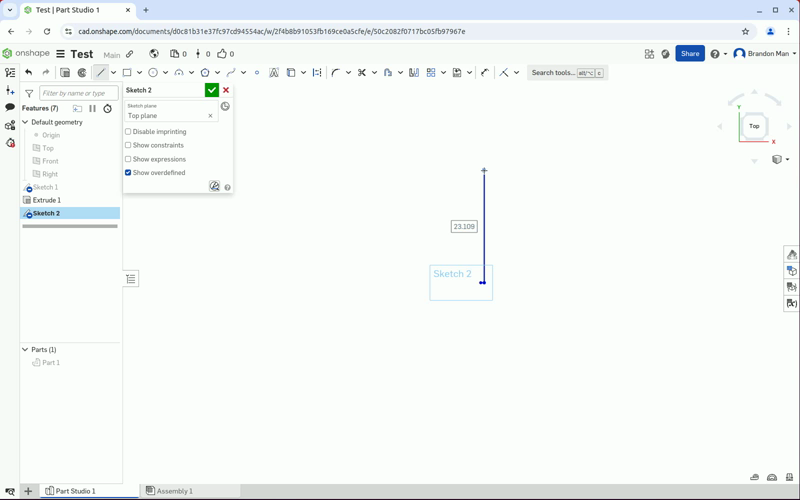
mouse_move(514, 170)
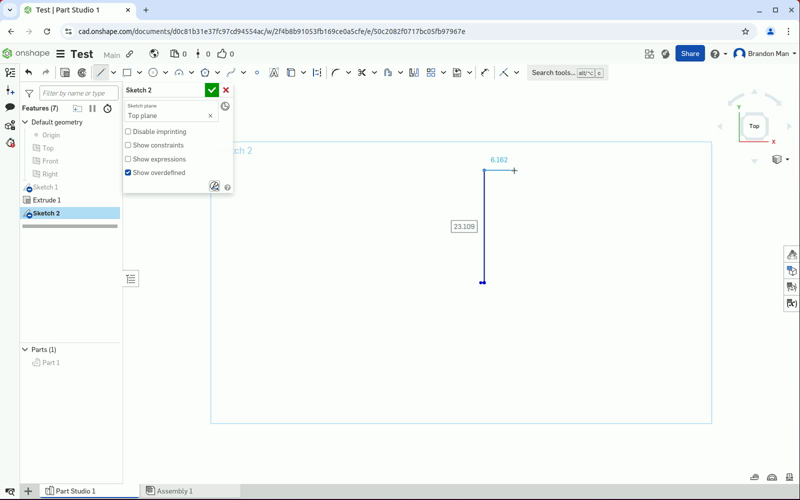
mouse_move(480, 170)
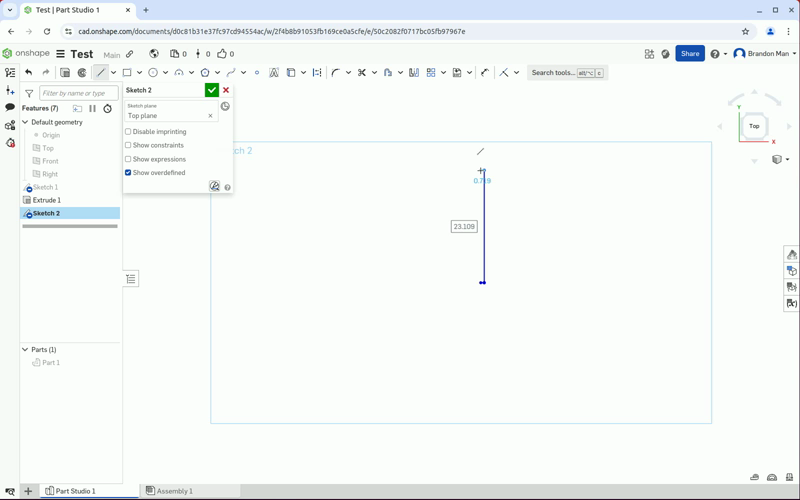
scroll(6)
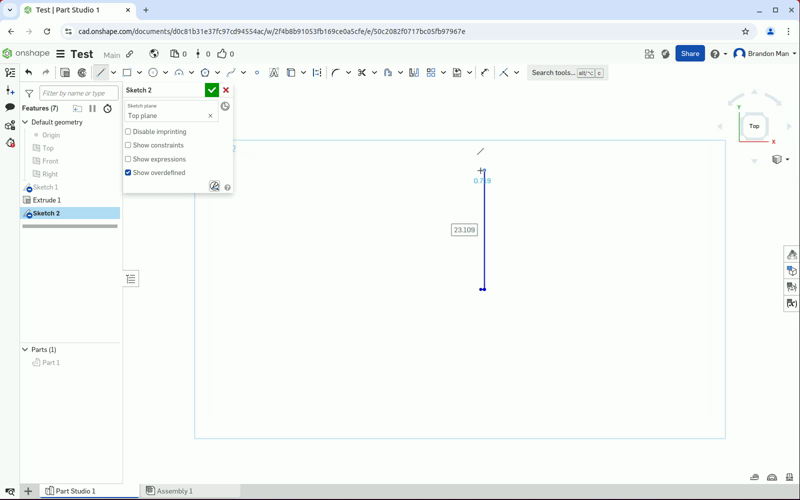
scroll(6)
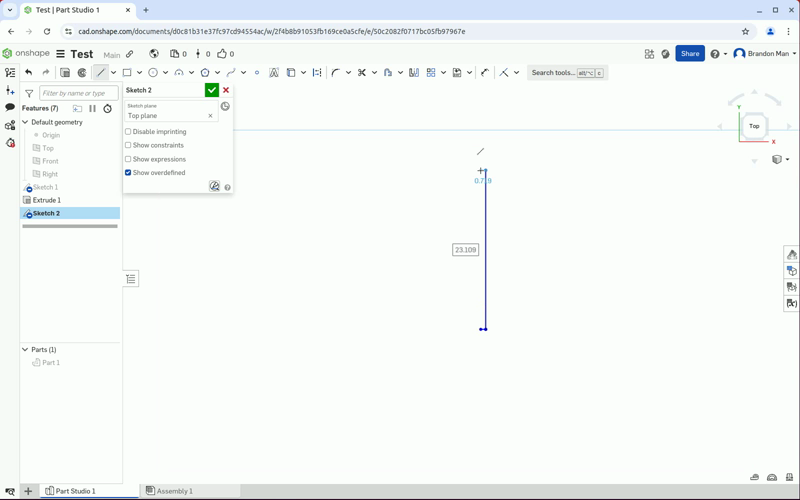
scroll(6)
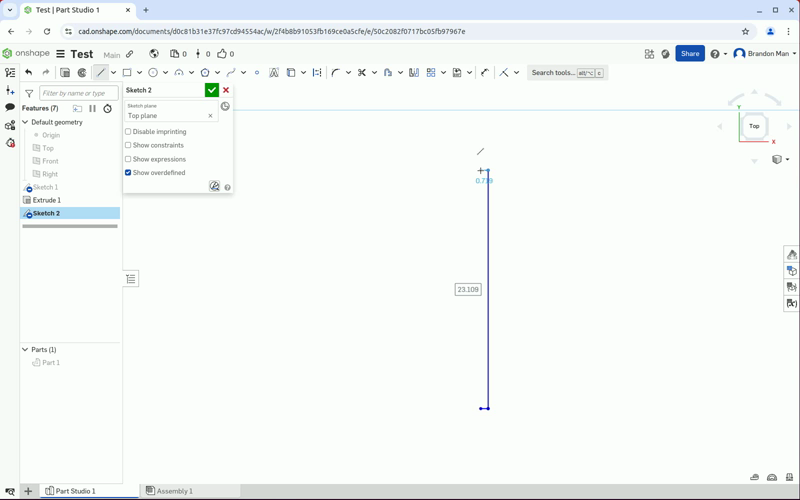
scroll(6)
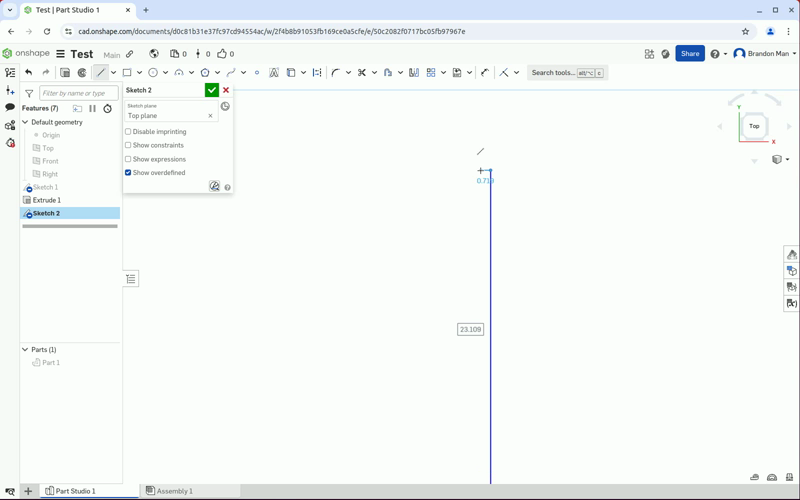
scroll(6)
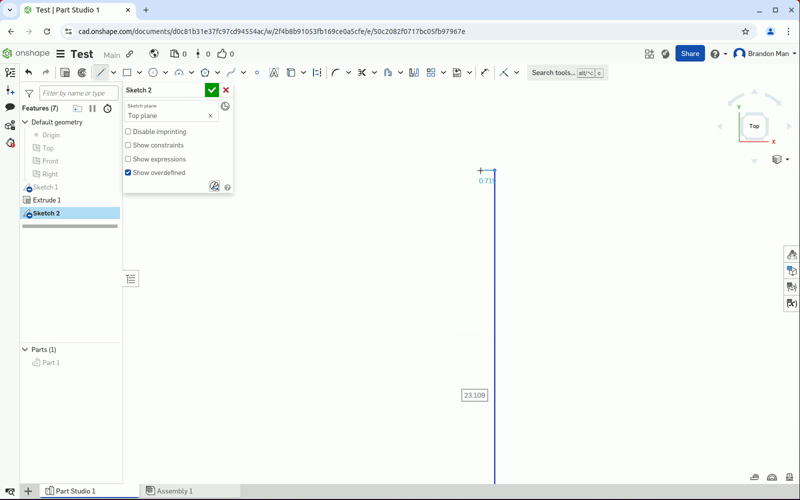
scroll(6)
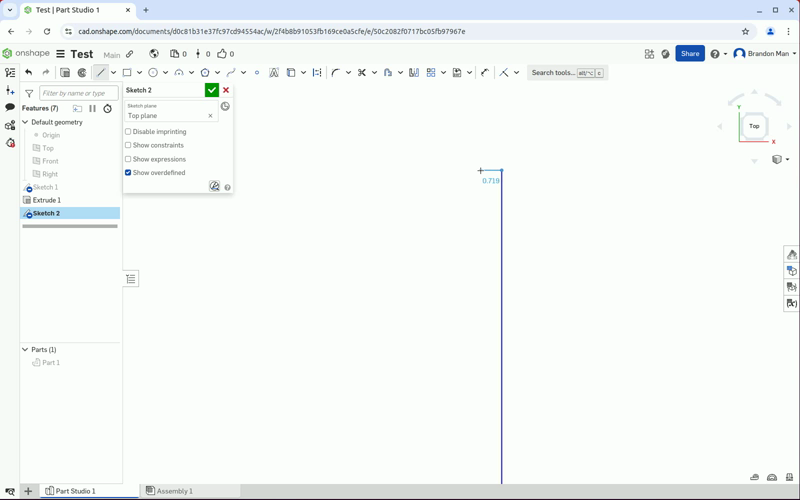
scroll(6)
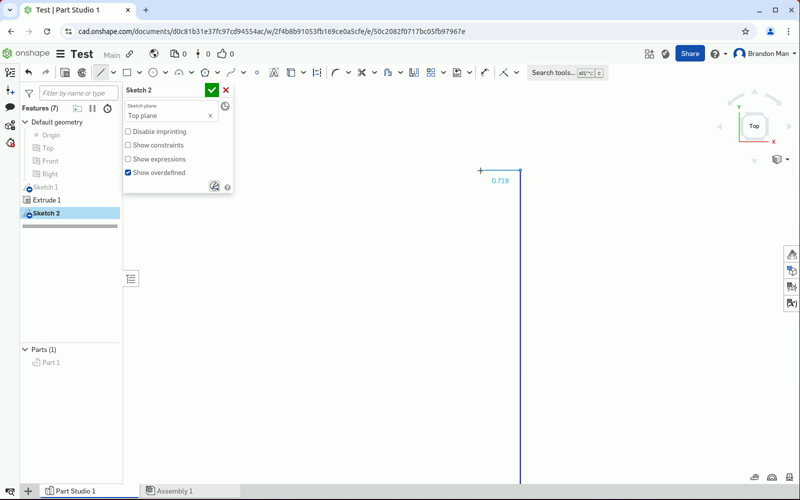
click(480, 170)
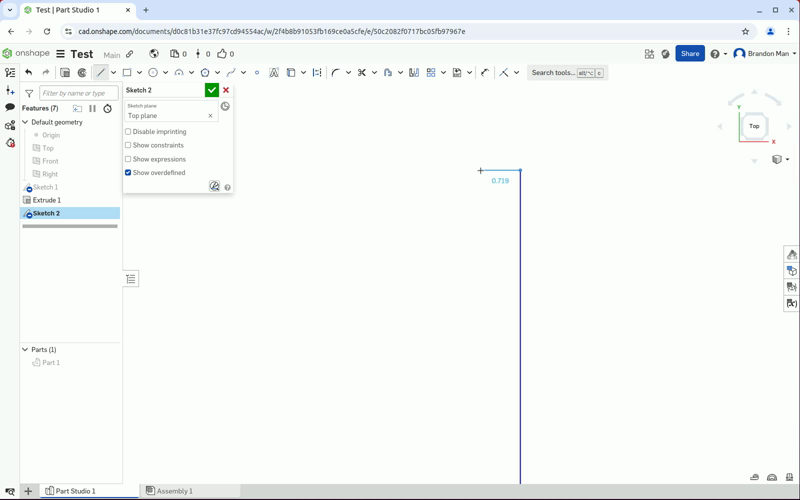
scroll(-6)
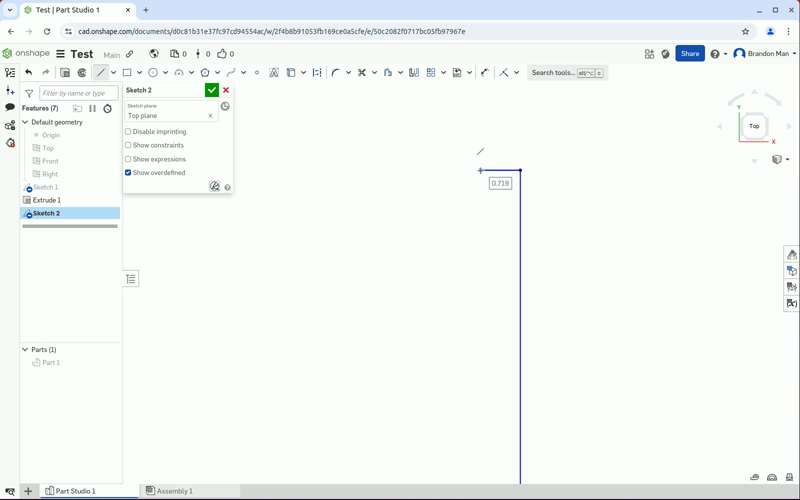
scroll(-6)
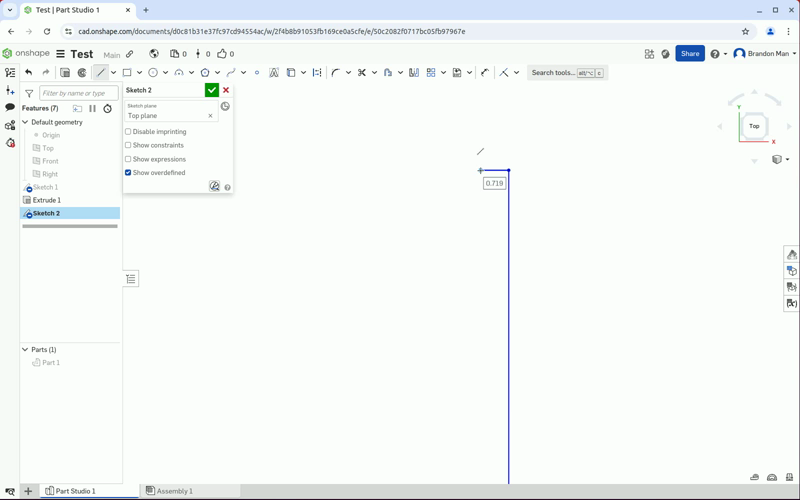
scroll(-6)
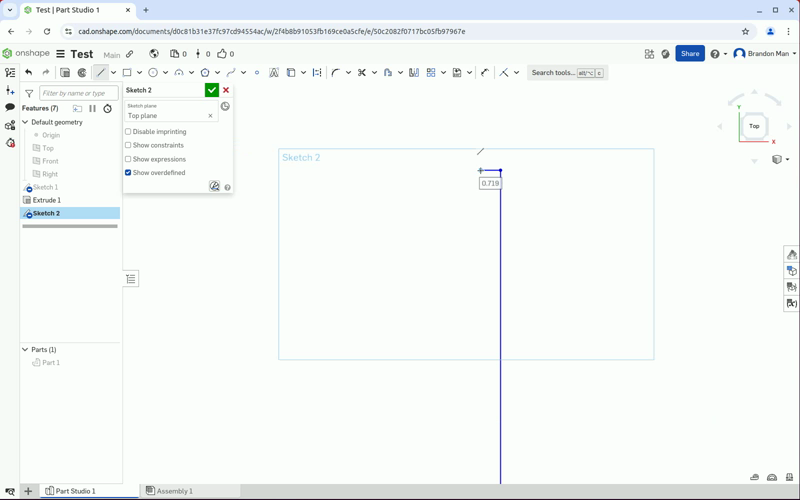
scroll(-6)
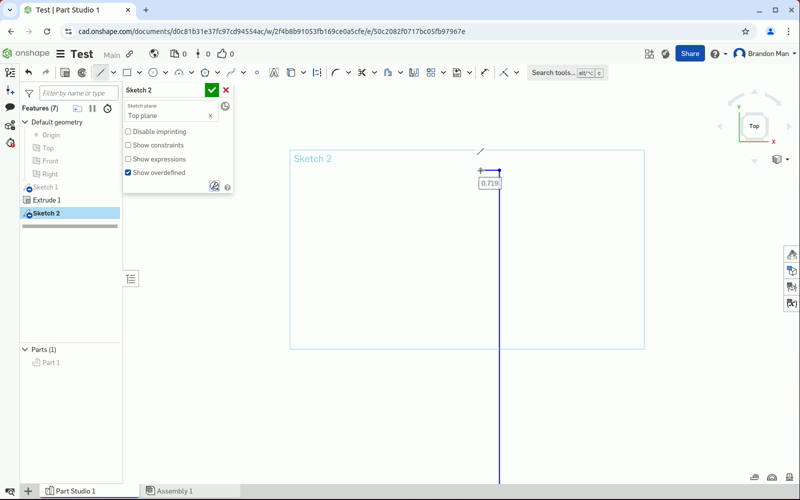
scroll(-6)
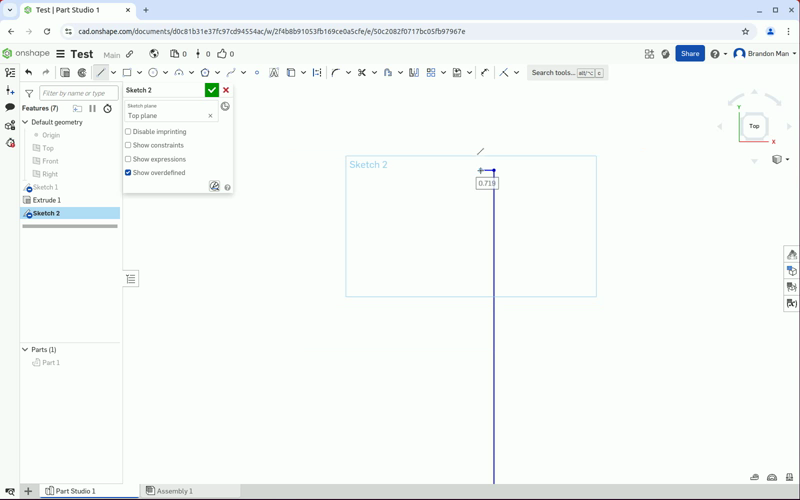
scroll(-6)
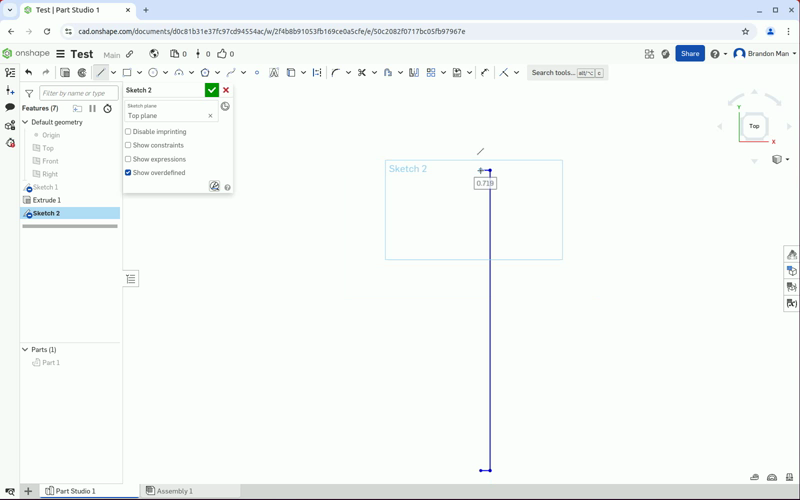
scroll(-6)
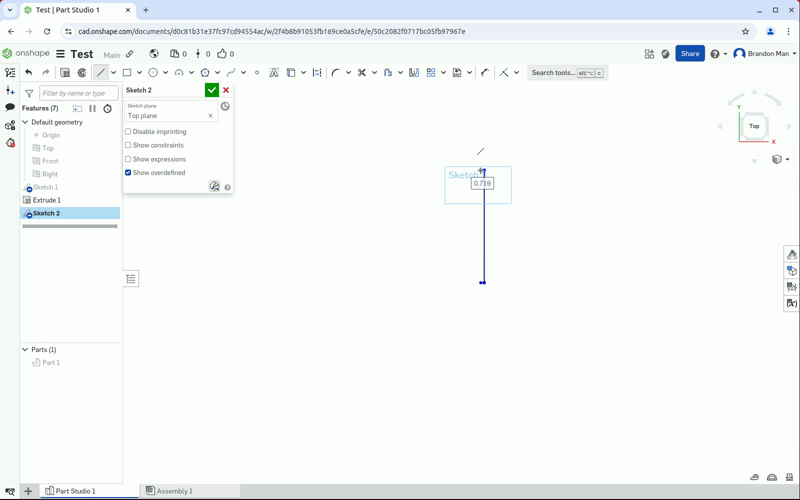
key_up(shift)
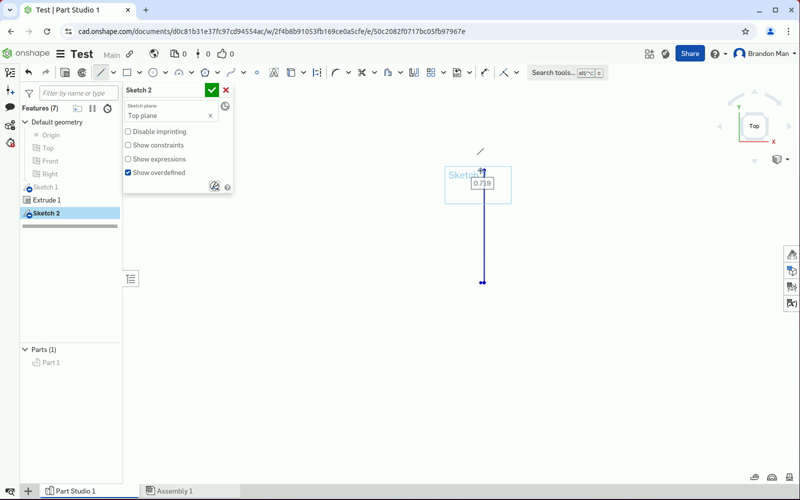
key_down(shift)
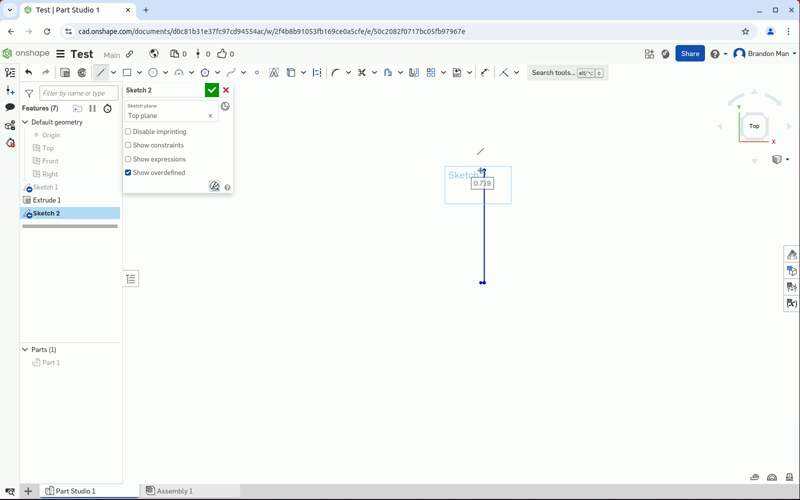
mouse_move(480, 282)
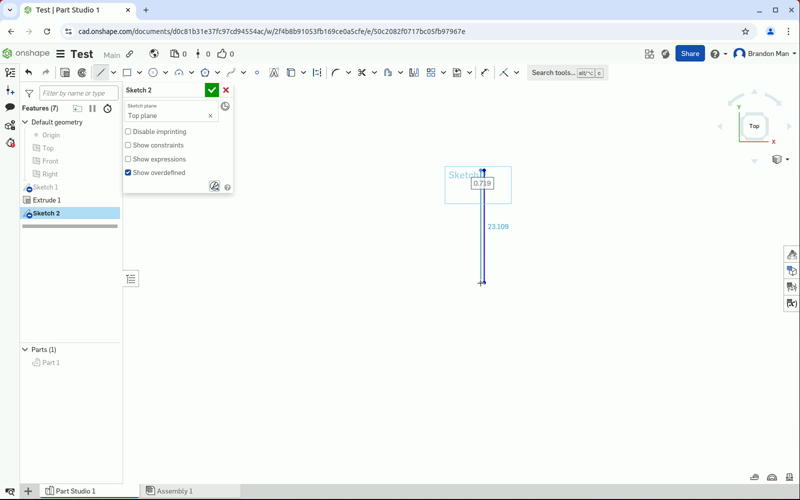
scroll(6)
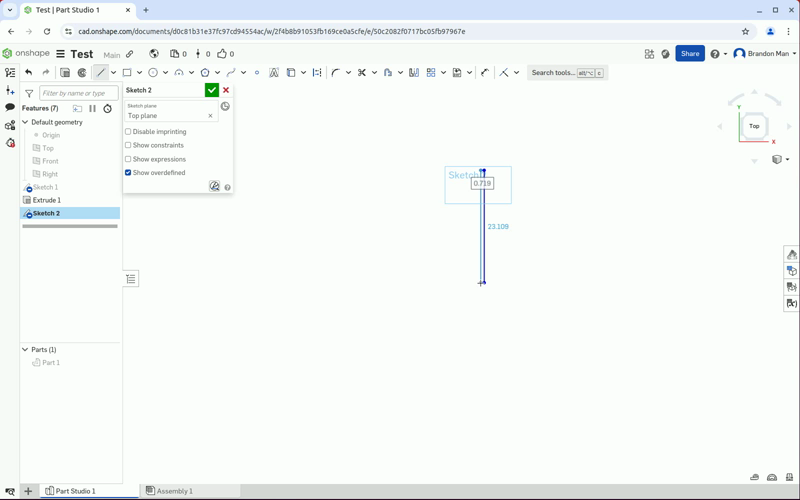
scroll(6)
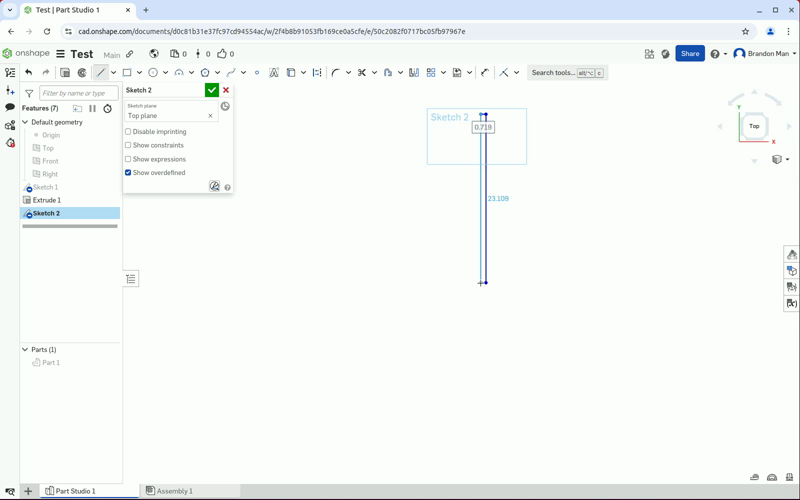
scroll(6)
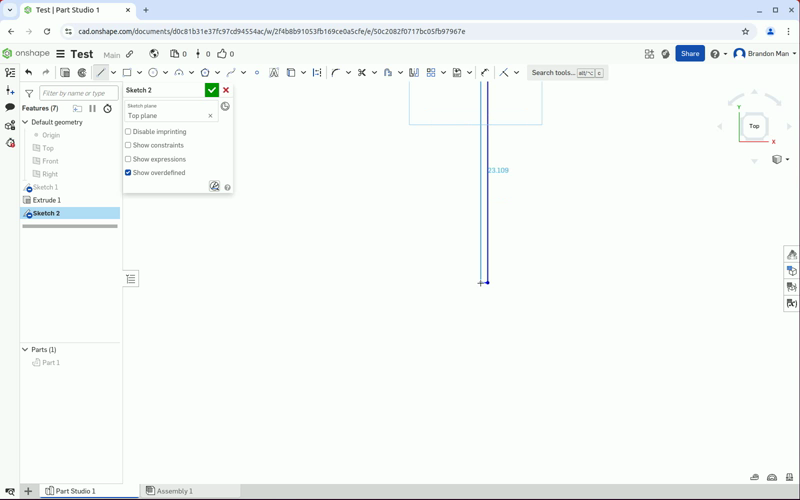
scroll(6)
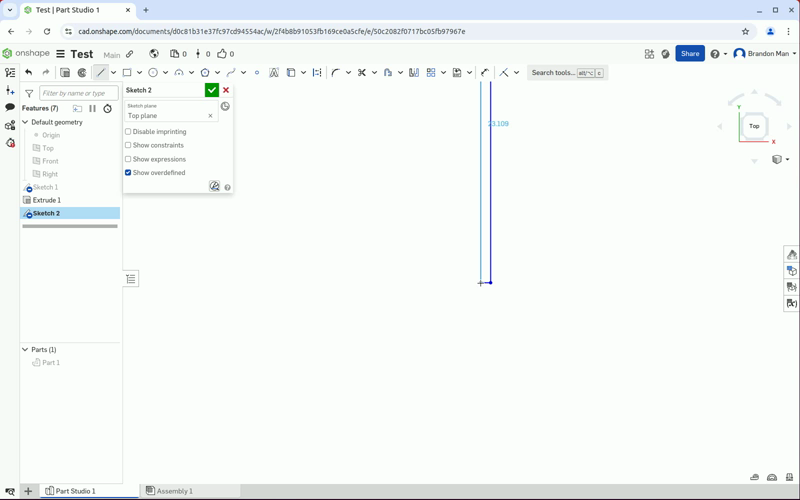
scroll(6)
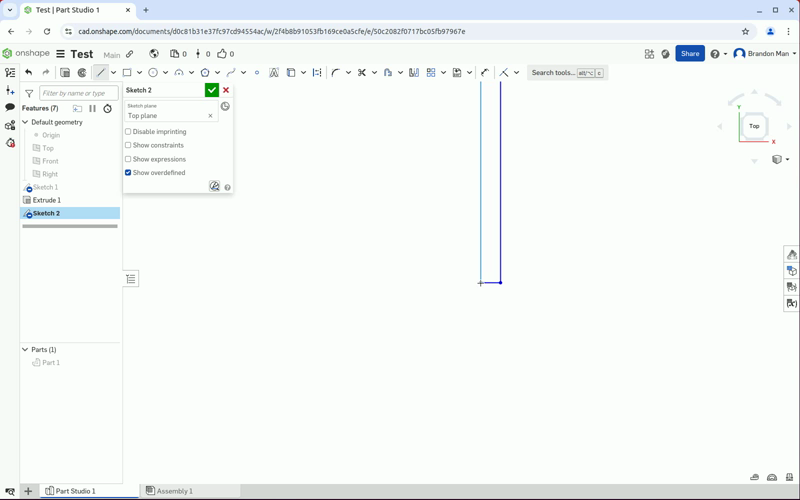
scroll(6)
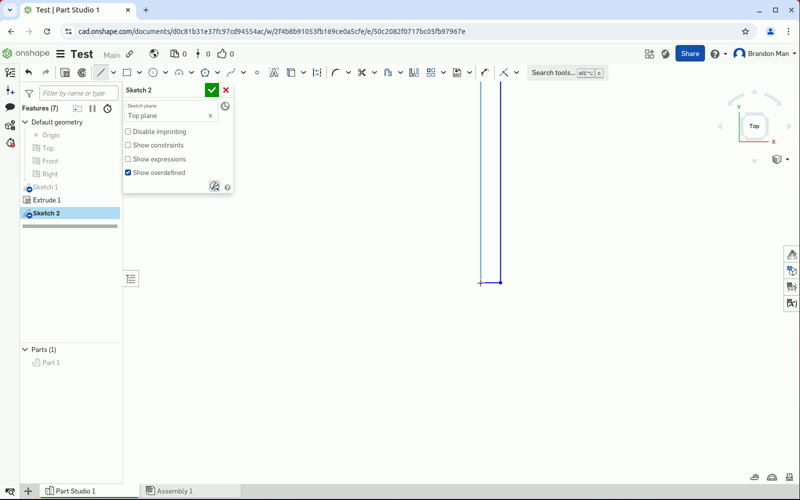
scroll(6)
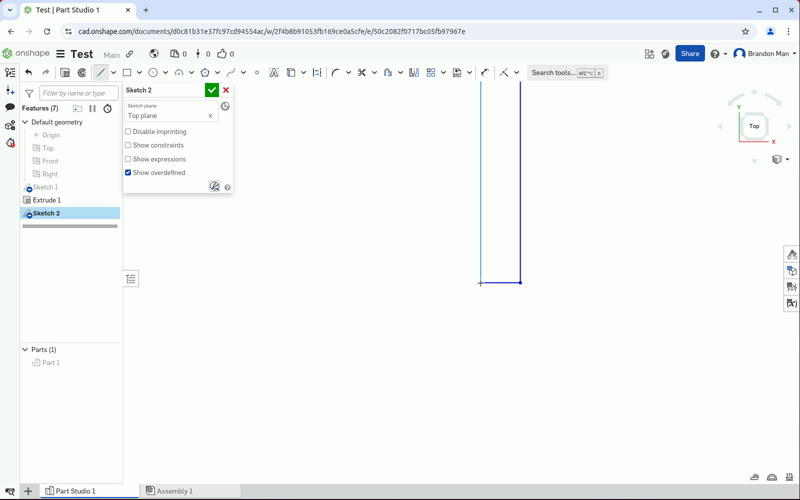
key_up(shift)
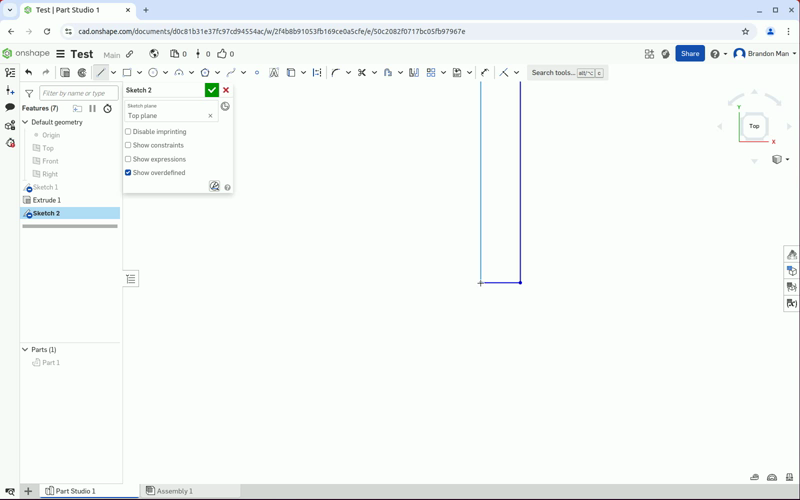
click(480, 282)
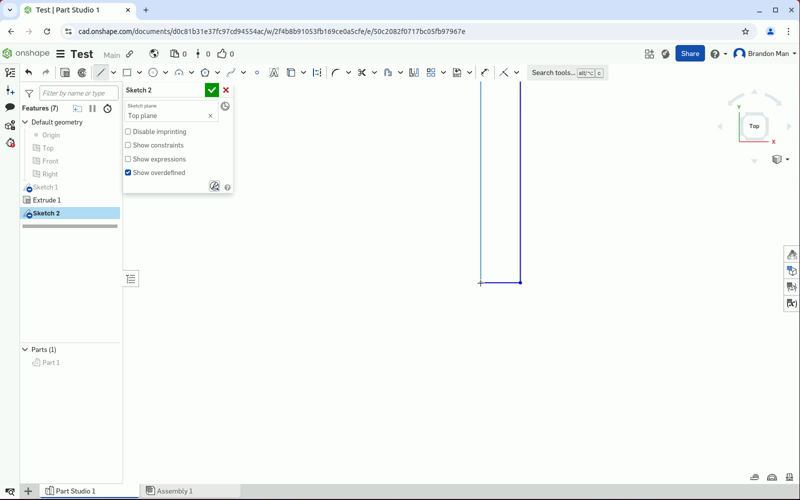
scroll(-6)
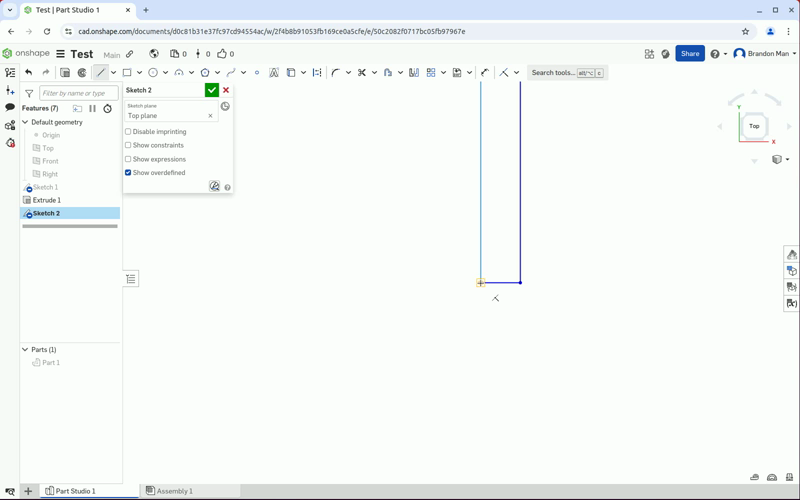
scroll(-6)
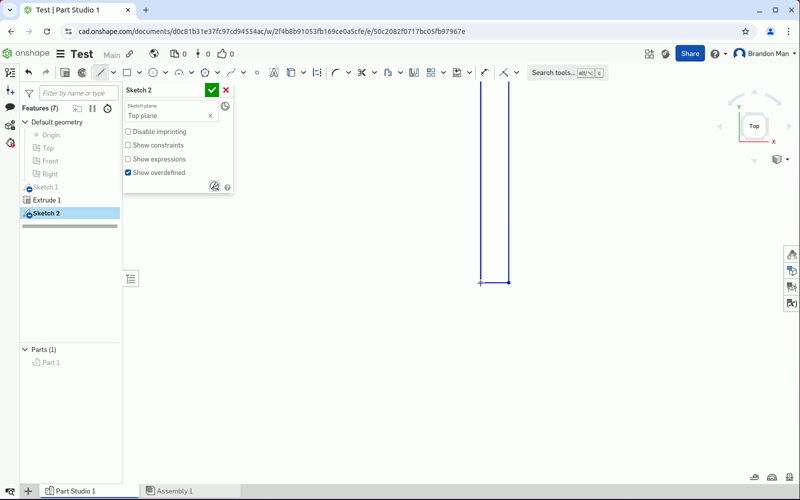
scroll(-6)
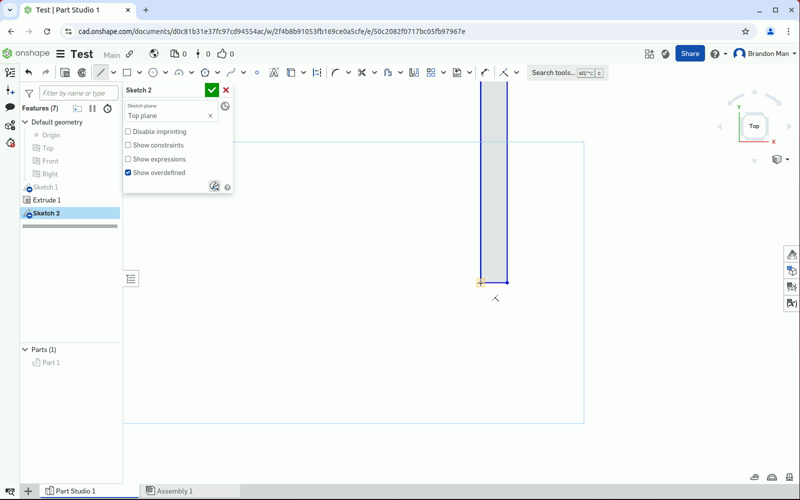
scroll(-6)
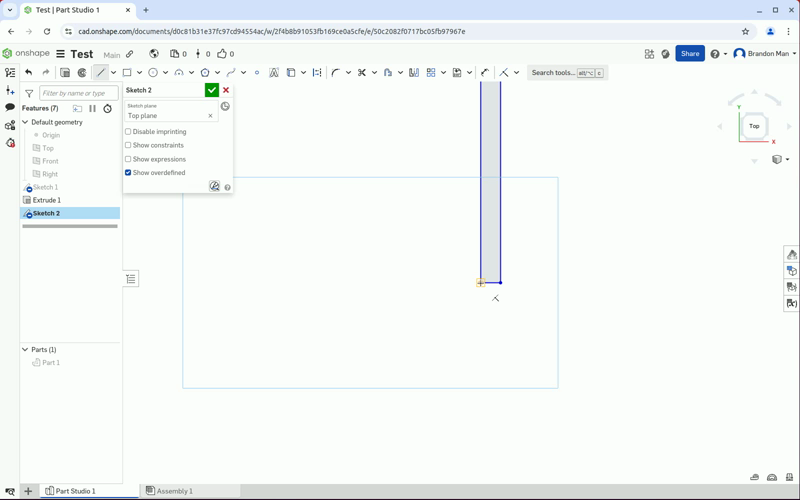
scroll(-6)
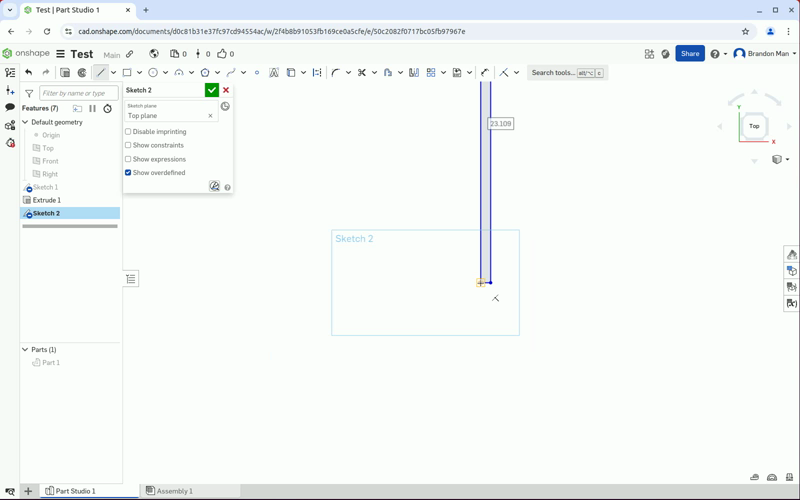
scroll(-6)
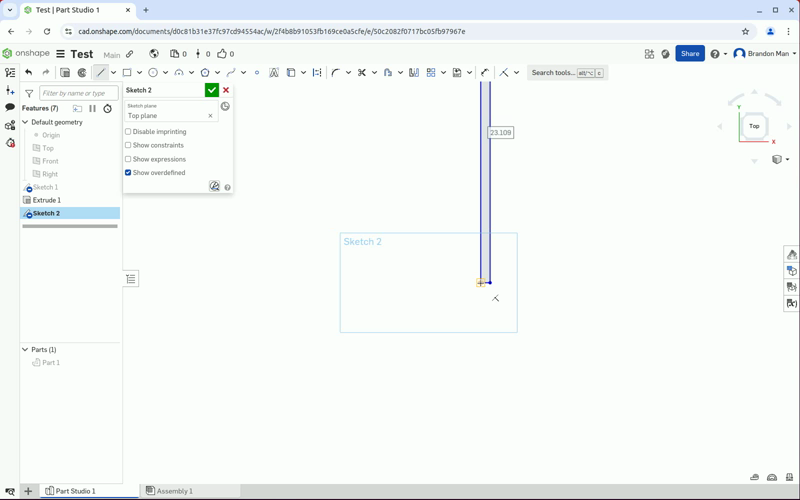
scroll(-6)
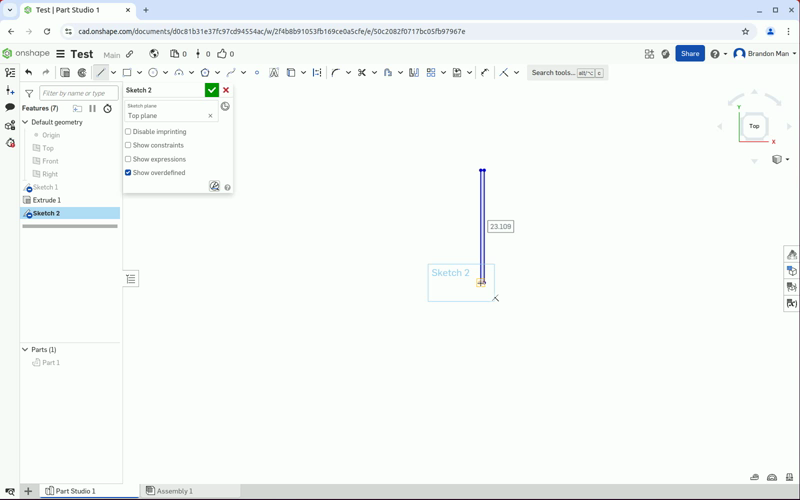
key(esc)
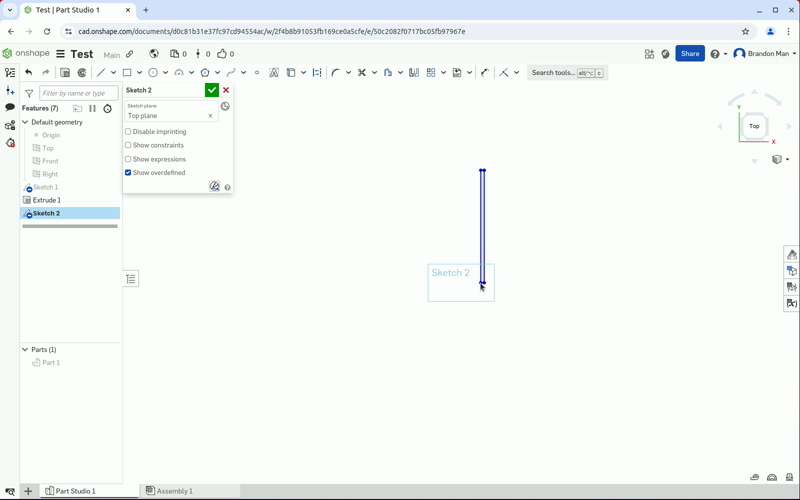
mouse_move(482, 179)
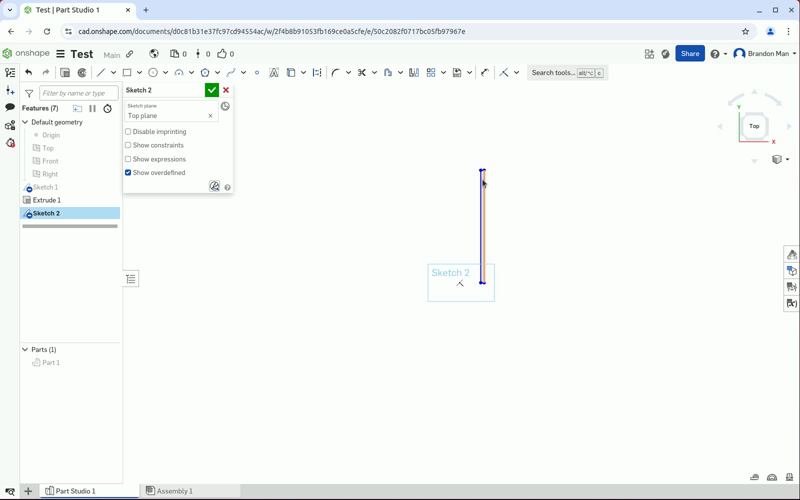
scroll(6)
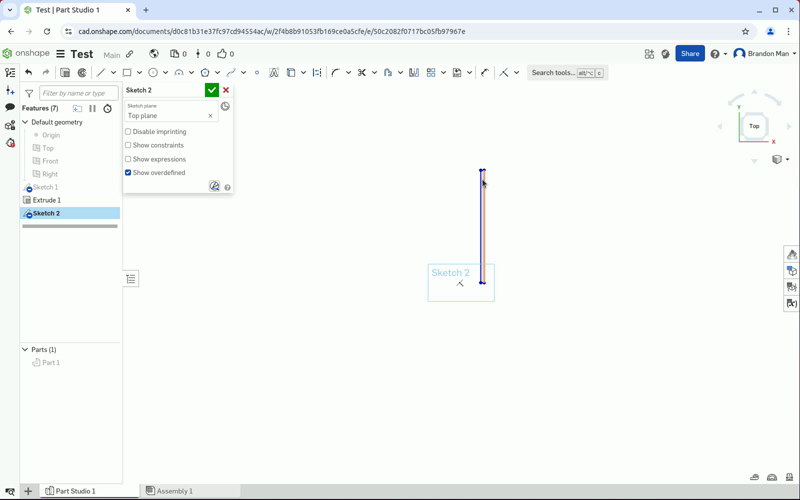
scroll(6)
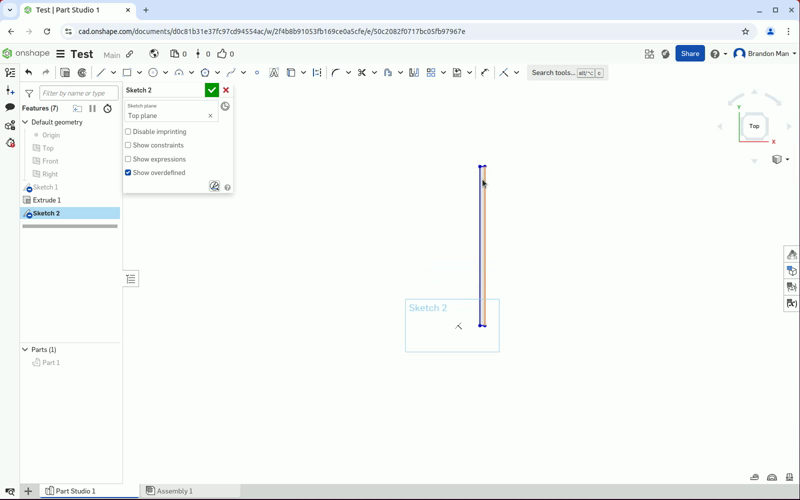
scroll(6)
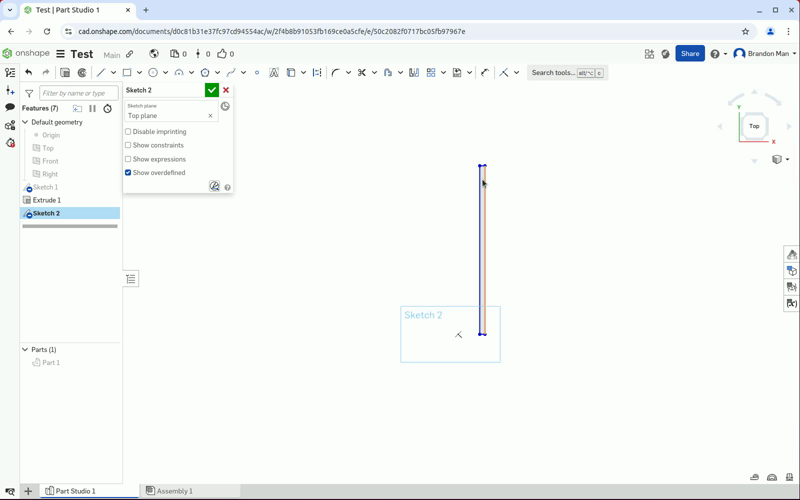
scroll(6)
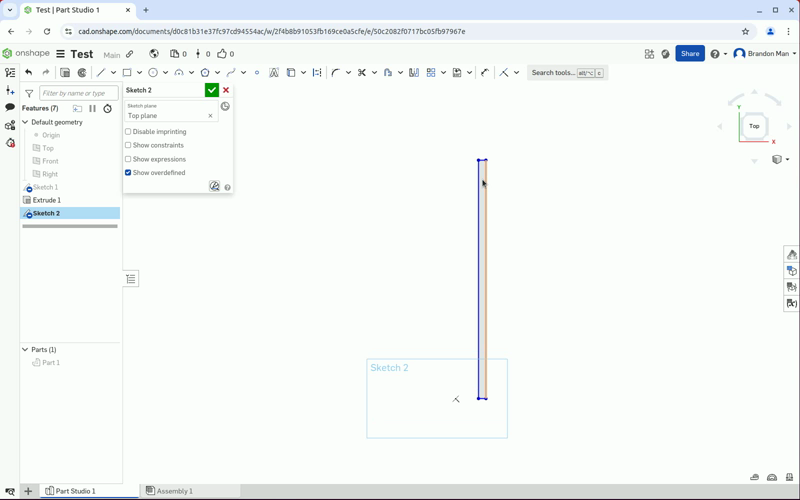
scroll(6)
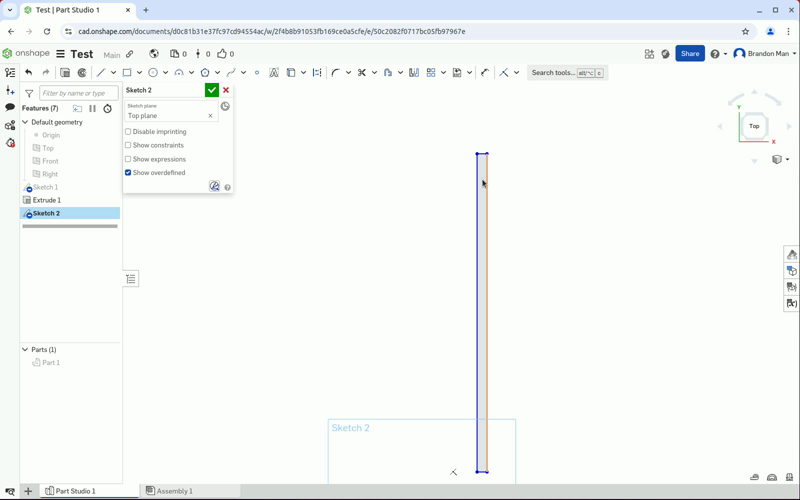
scroll(6)
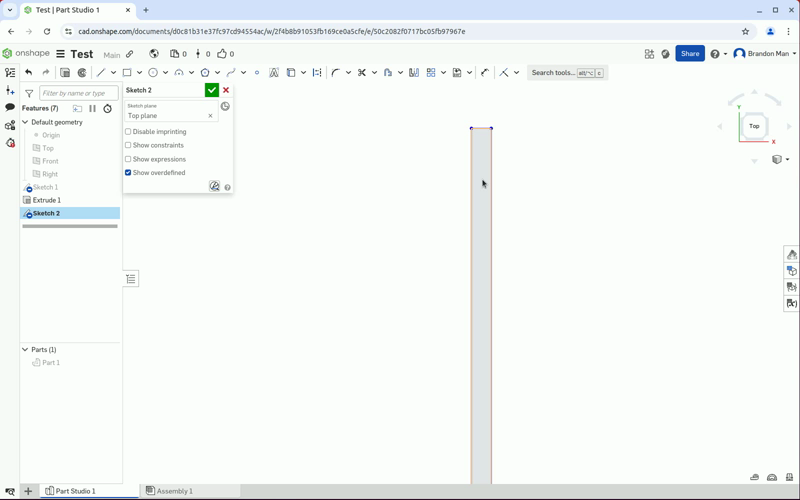
scroll(6)
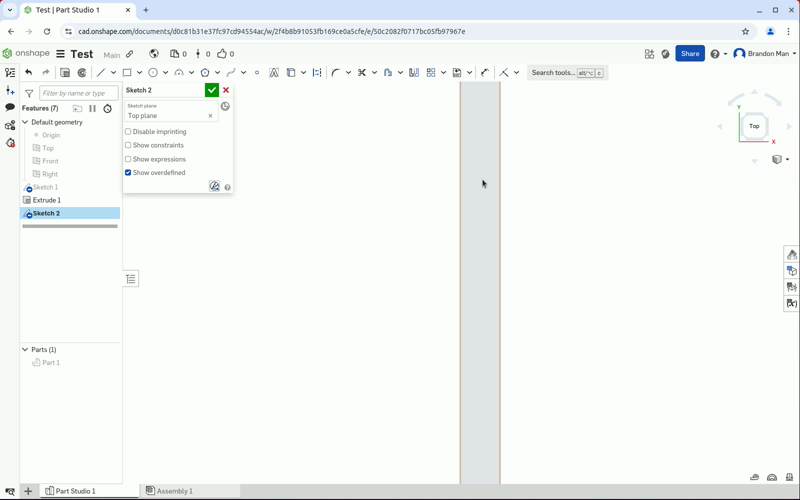
click(482, 179)
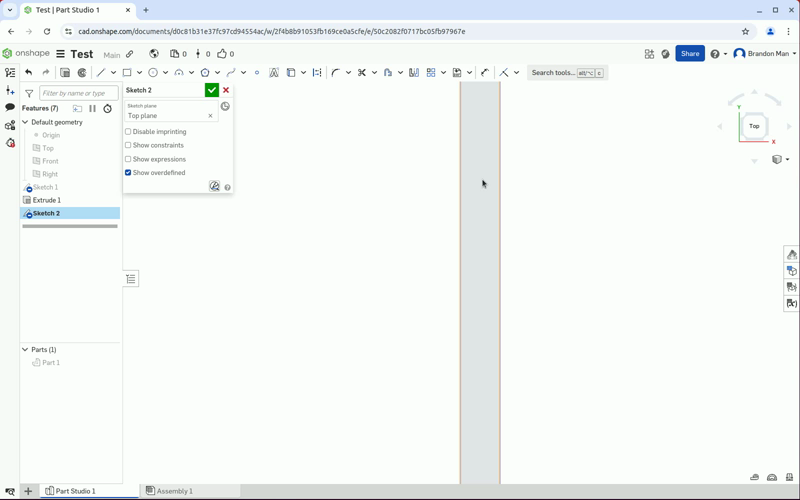
scroll(-6)
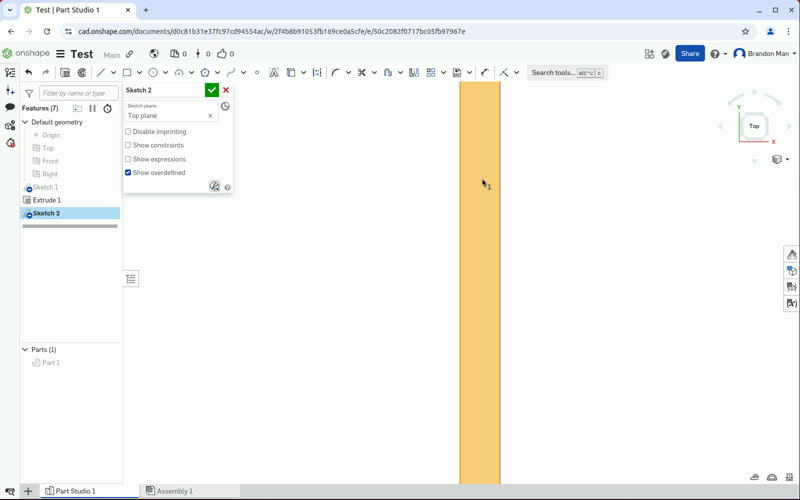
scroll(-6)
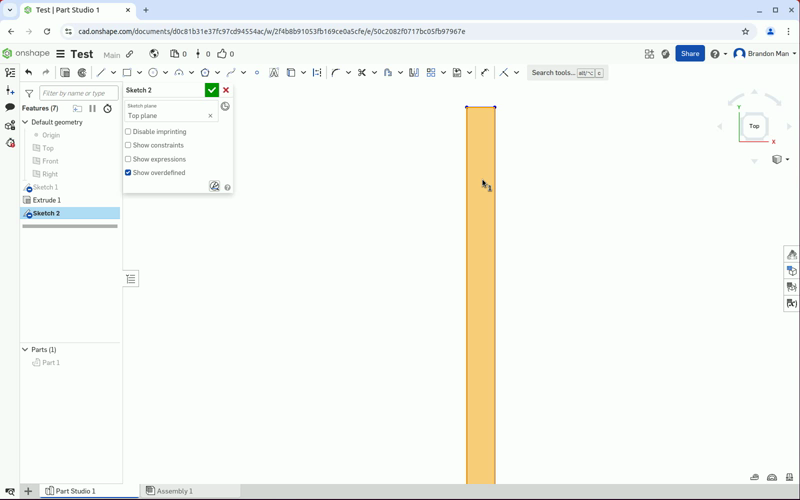
scroll(-6)
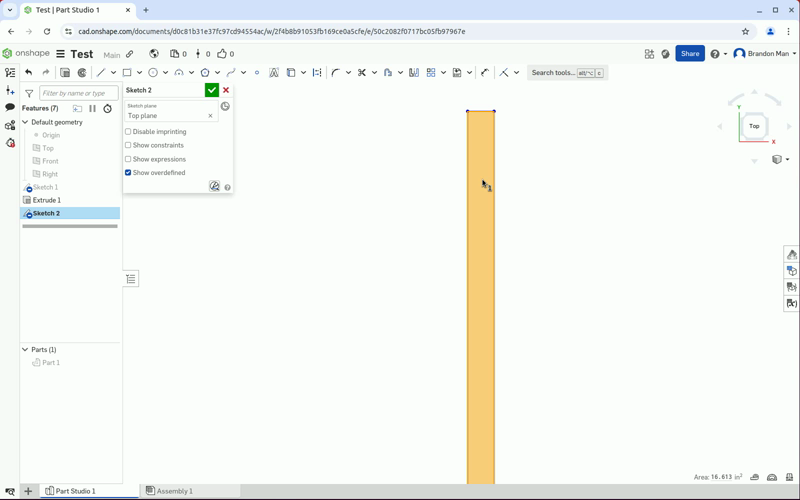
scroll(-6)
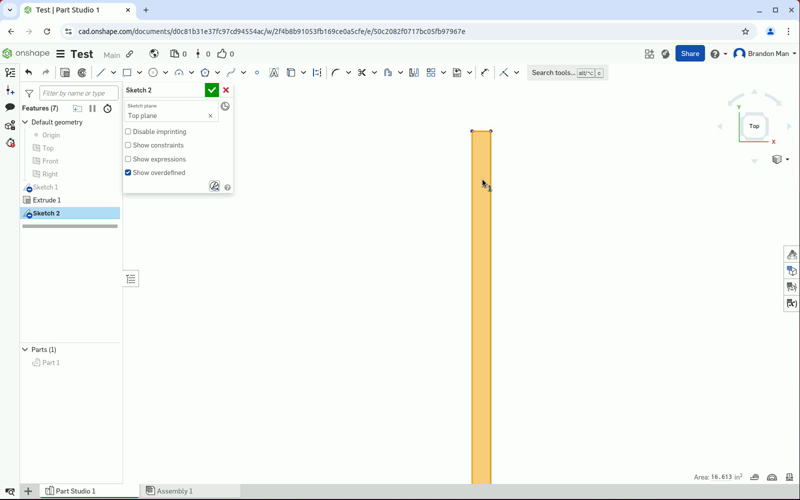
scroll(-6)
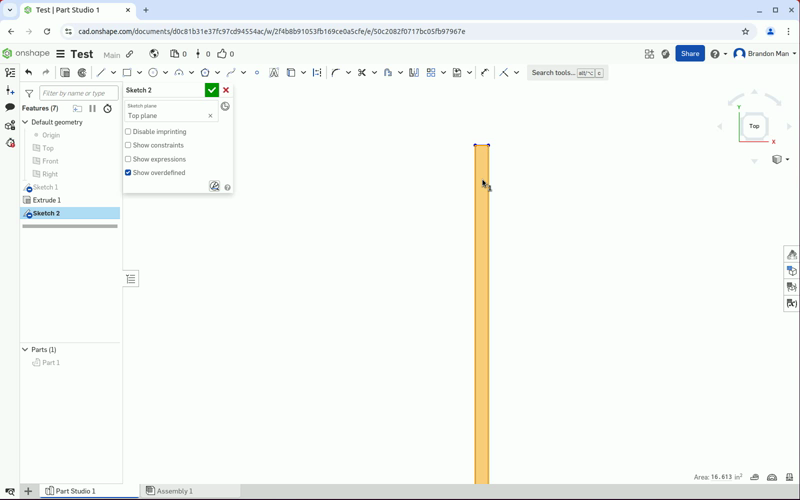
scroll(-6)
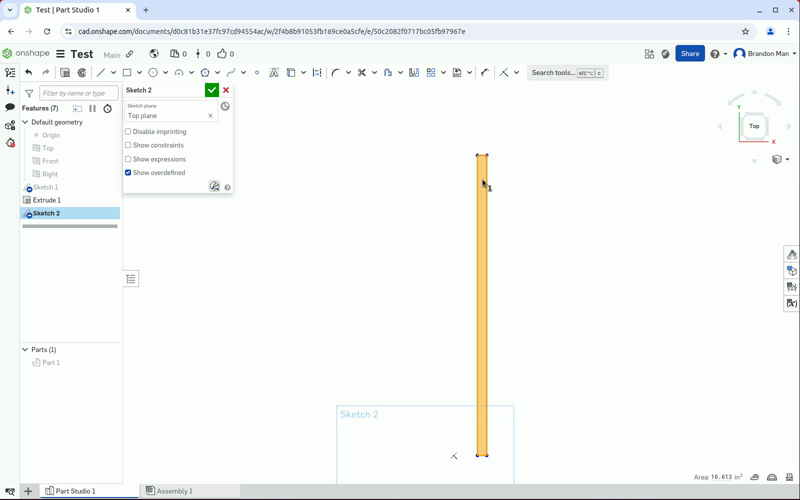
scroll(-6)
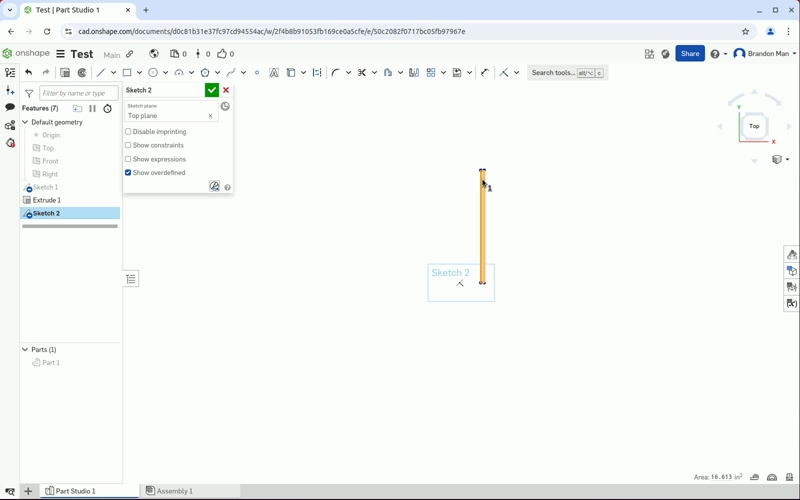
mouse_move(73, 352)
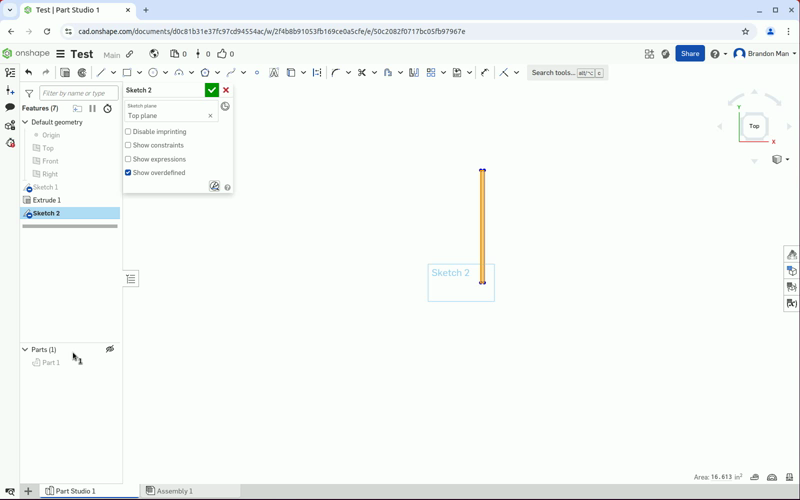
key(shift+y)
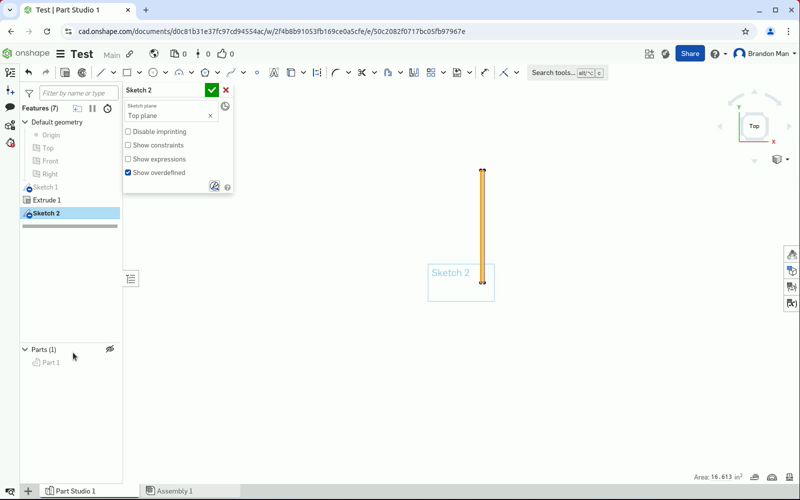
key(shift+e)
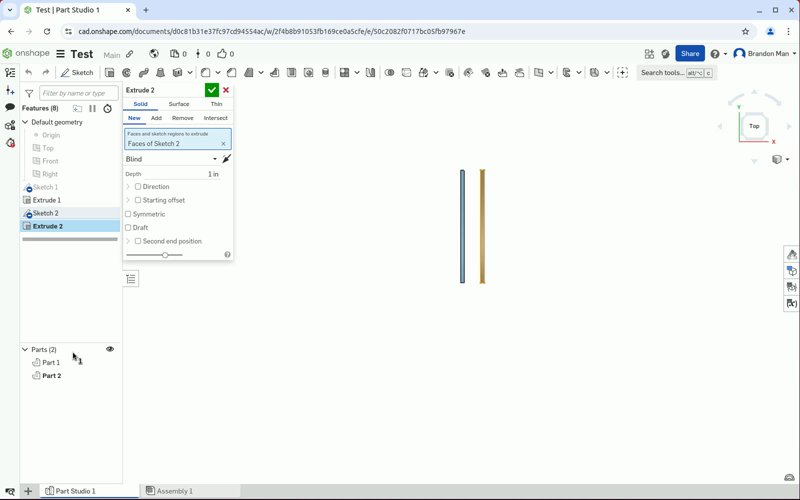
mouse_move(143, 106)
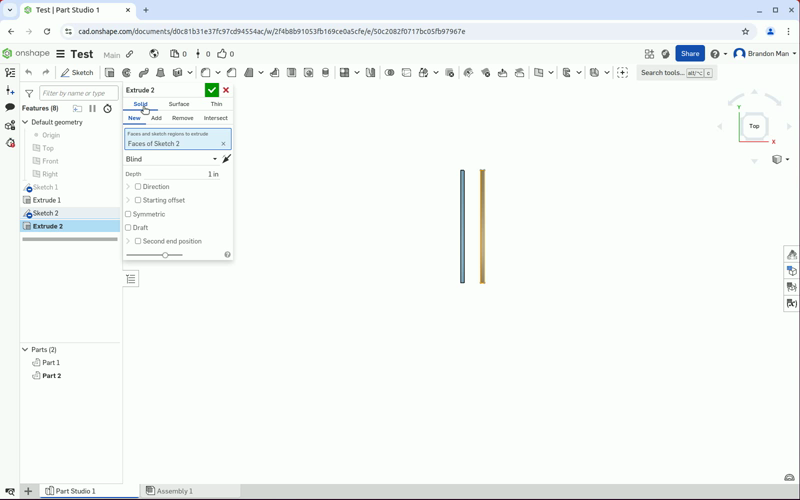
click(143, 106)
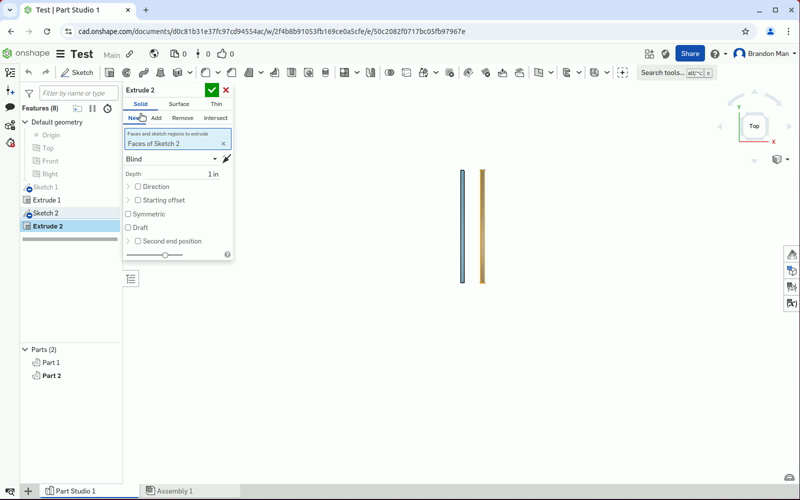
mouse_move(137, 120)
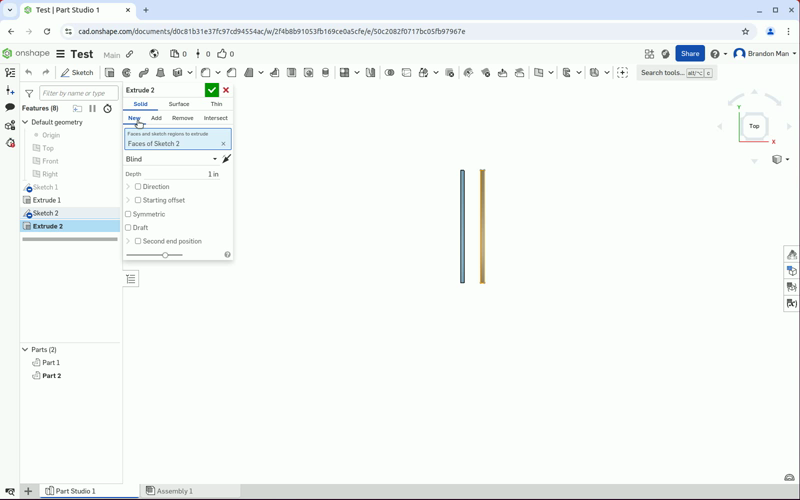
click(137, 120)
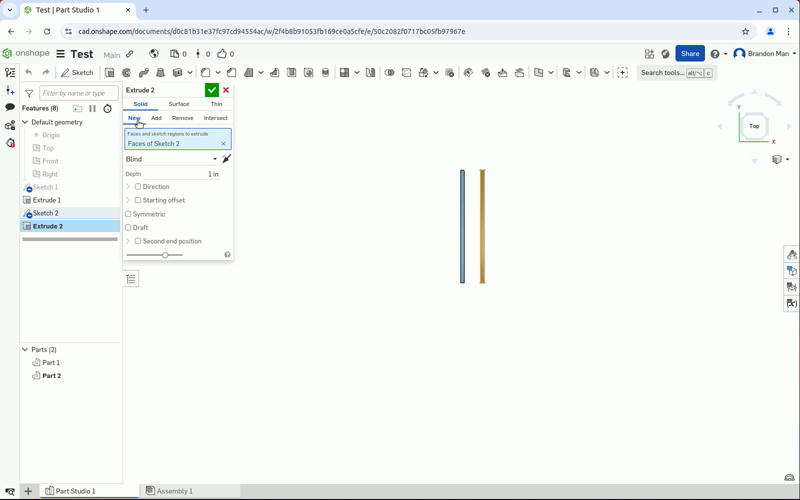
key(tab, 4)
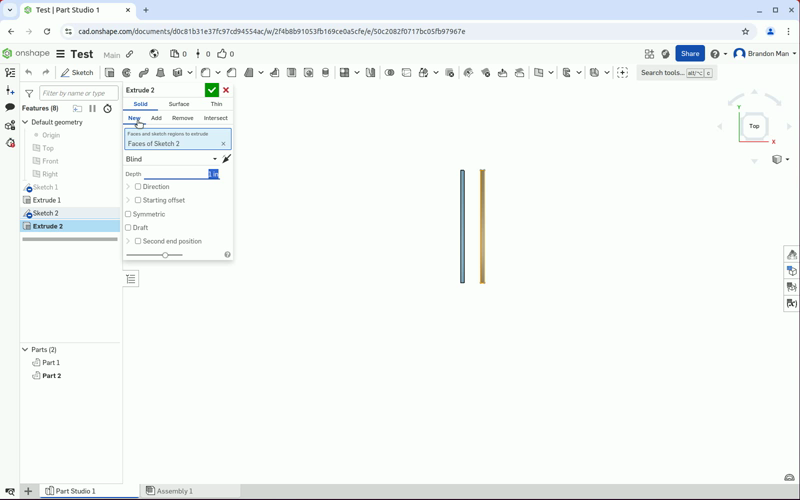
text(0.722)
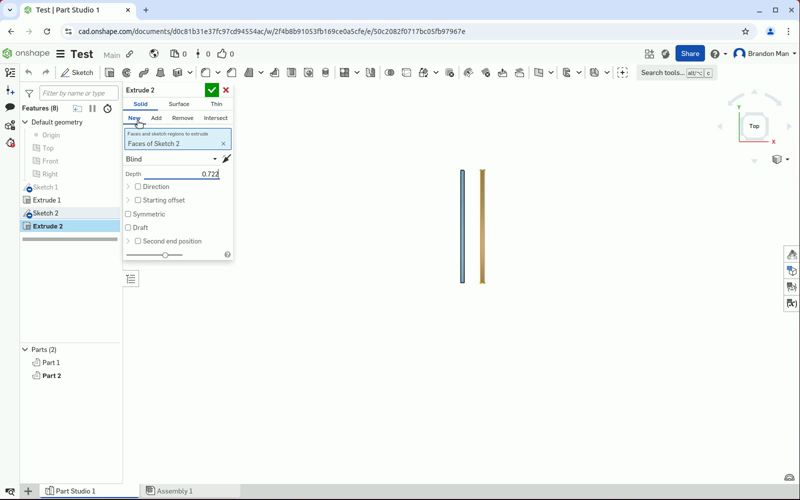
key(enter)
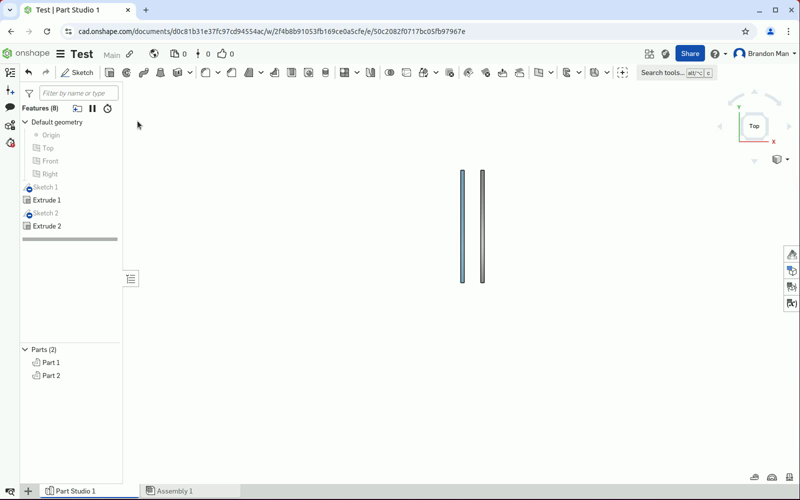
key(shift+h)
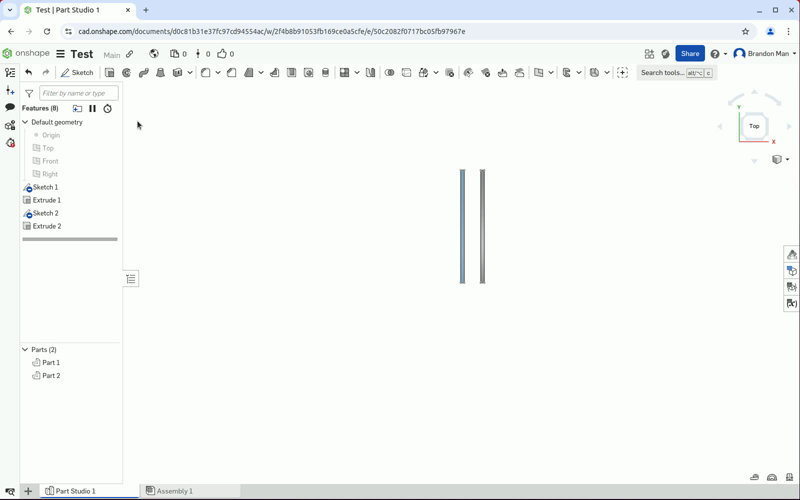
key(shift+h)
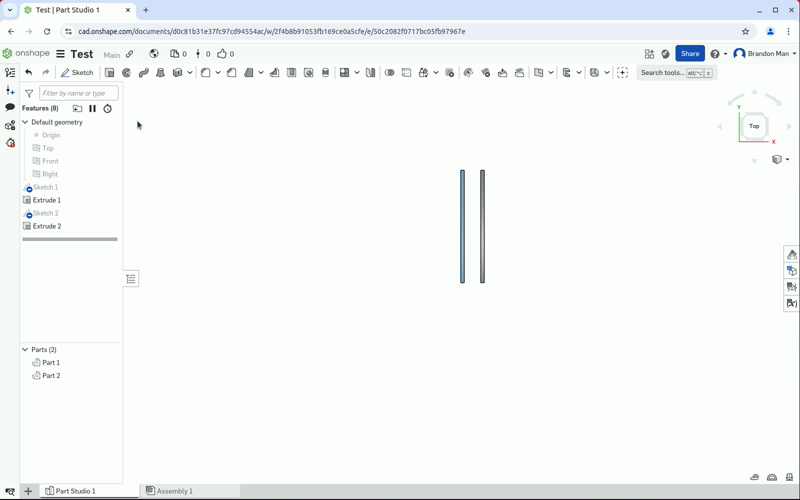
mouse_move(73, 189)
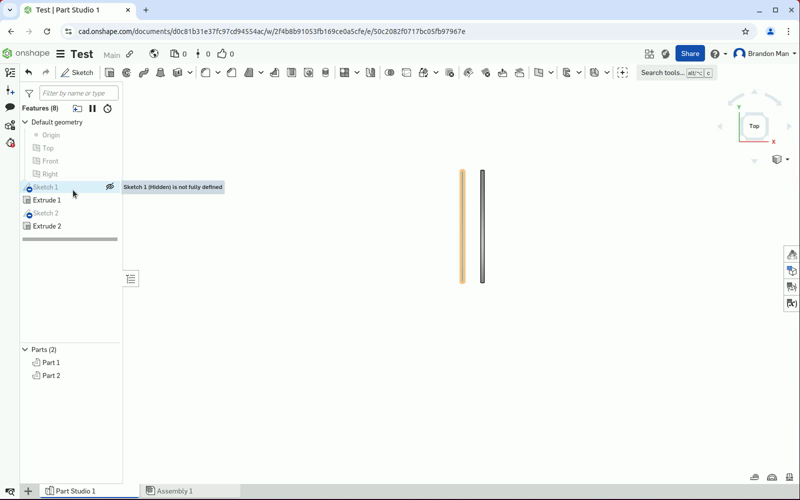
click(73, 189)
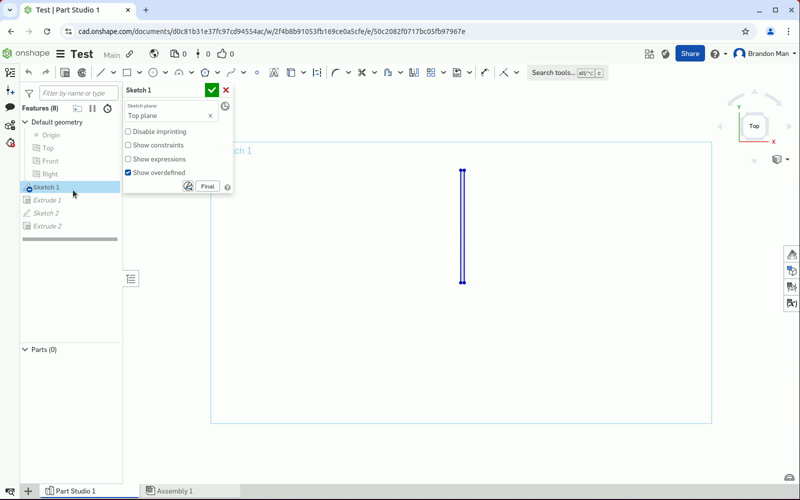
mouse_move(229, 92)
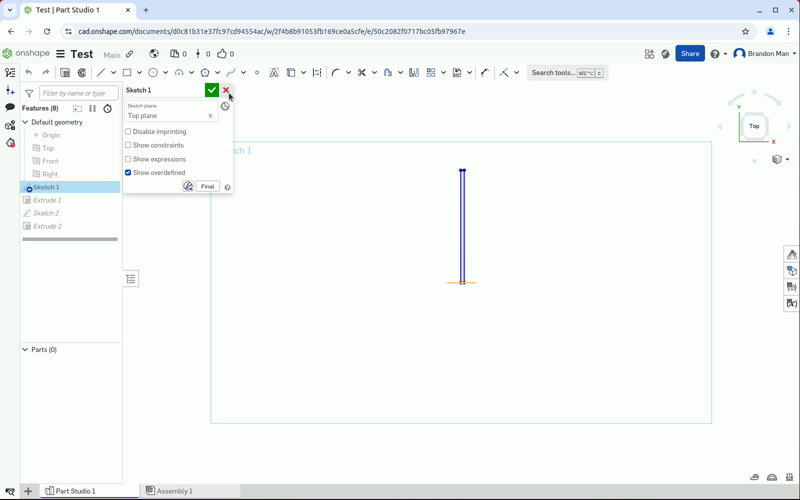
click(229, 92)
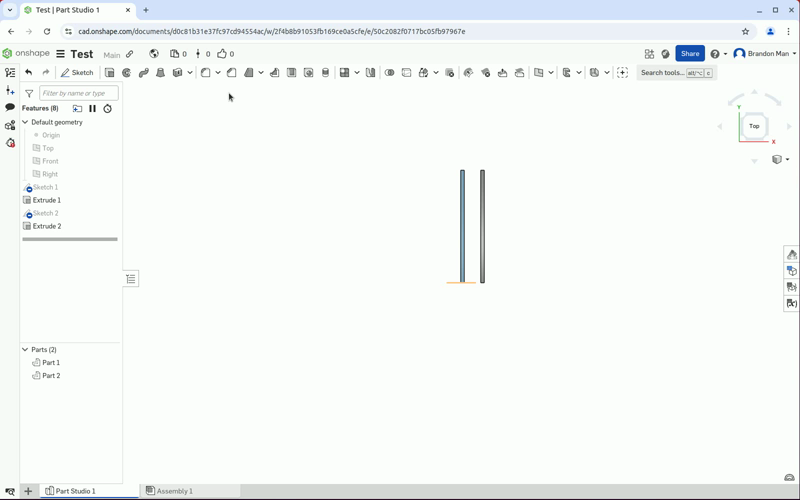
mouse_move(73, 352)
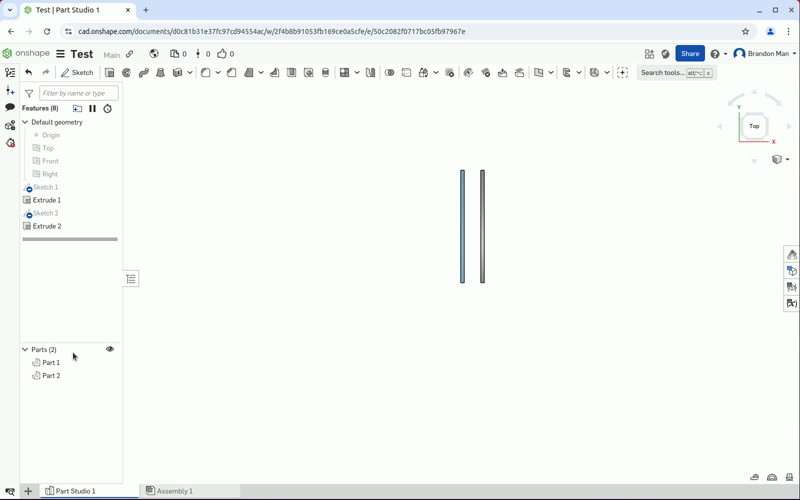
key(y)
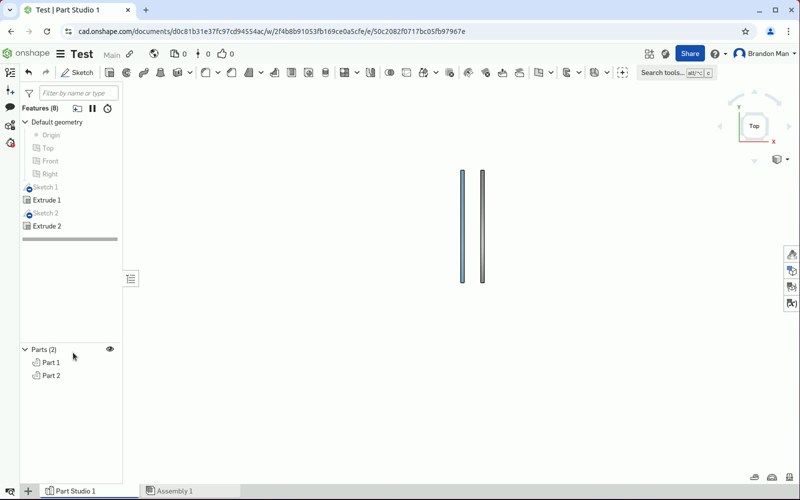
key(shift+p)
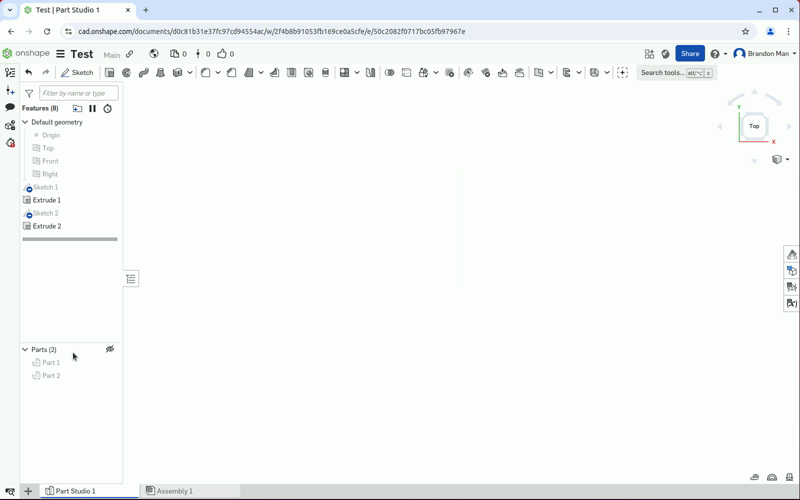
key(space)
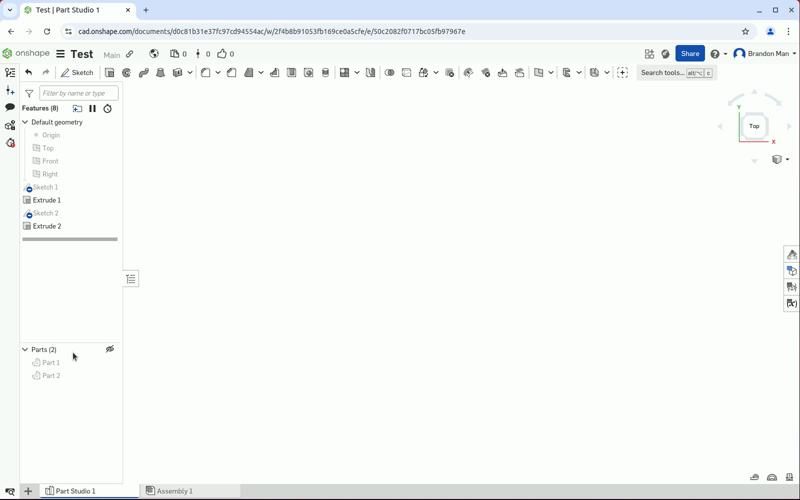
key_down(shift)
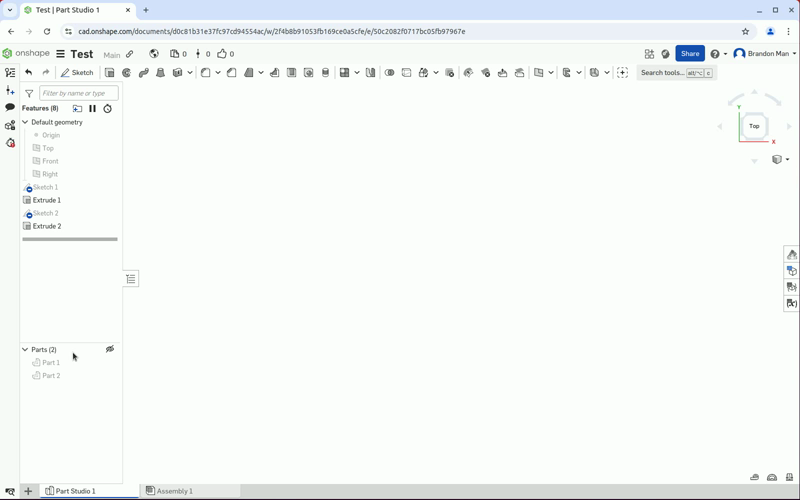
key(up)
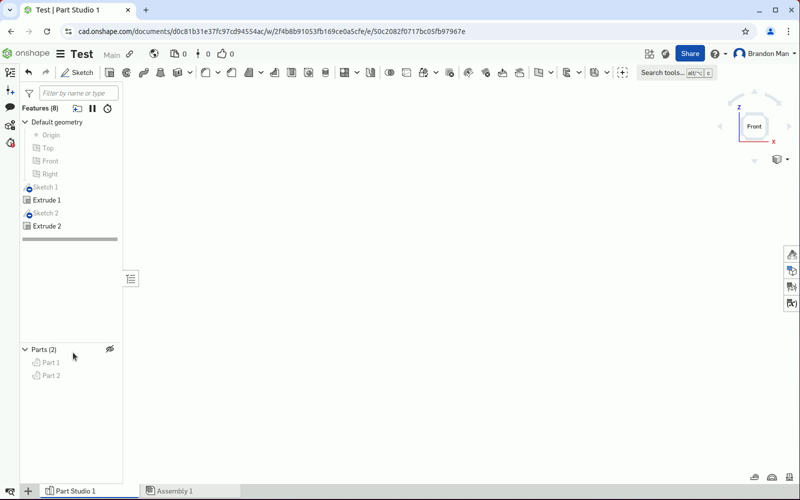
key_up(shift)
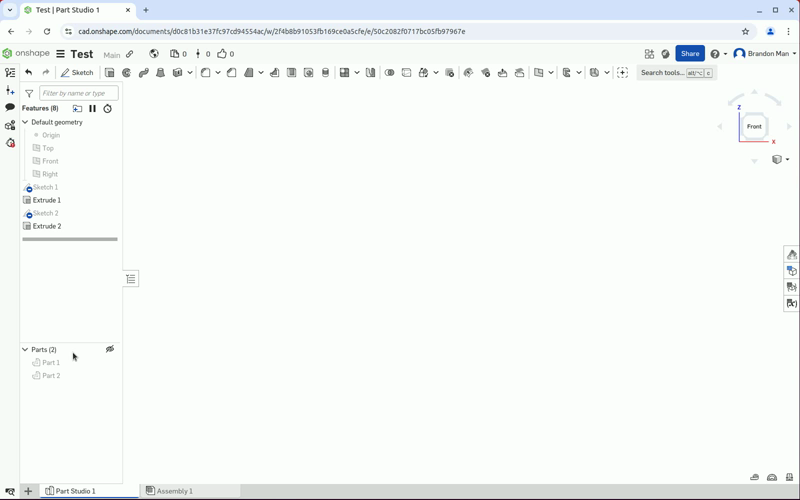
mouse_move(73, 352)
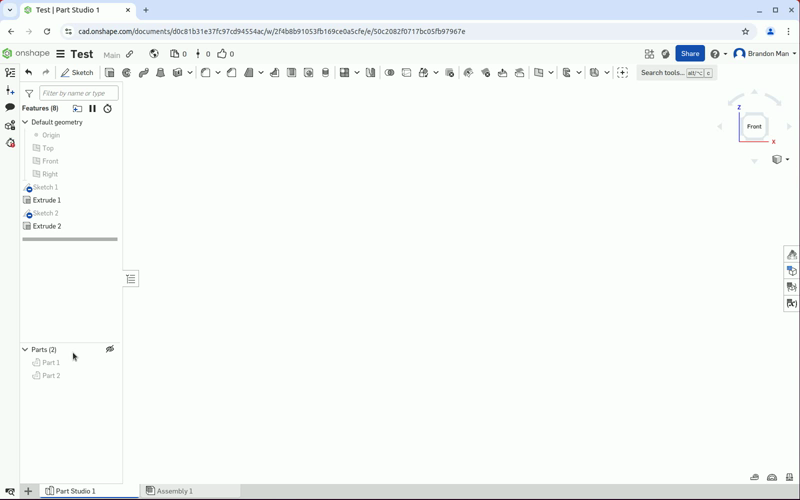
key(shift+y)
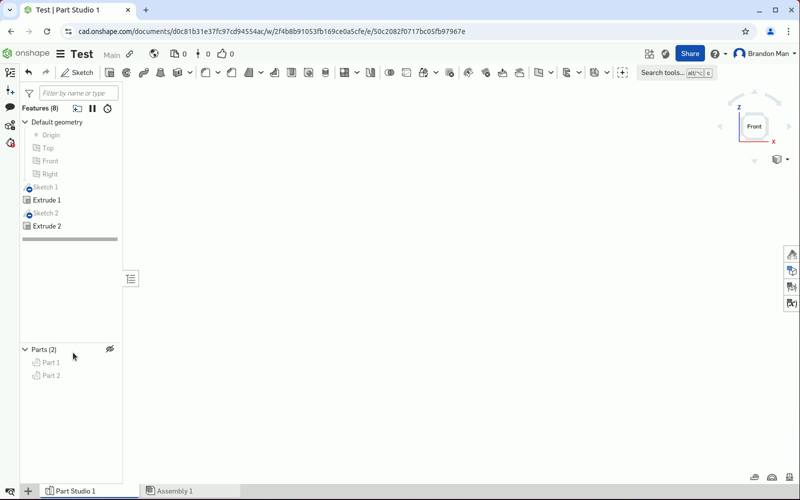
key(shift+s)
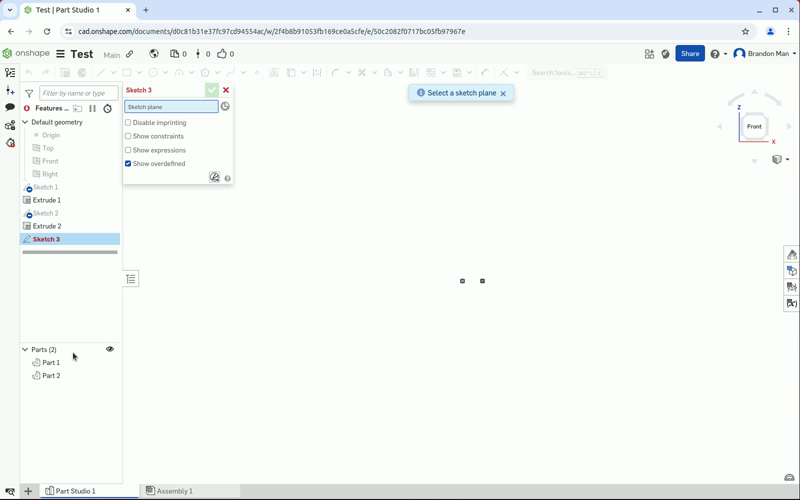
mouse_move(73, 163)
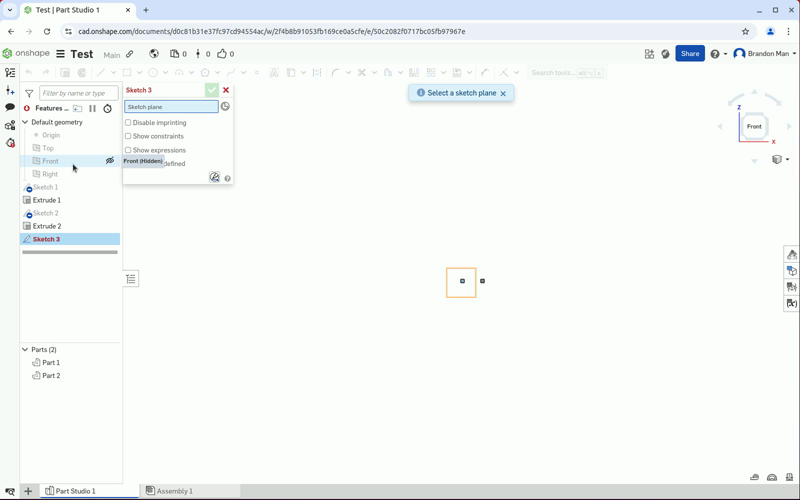
click(73, 163)
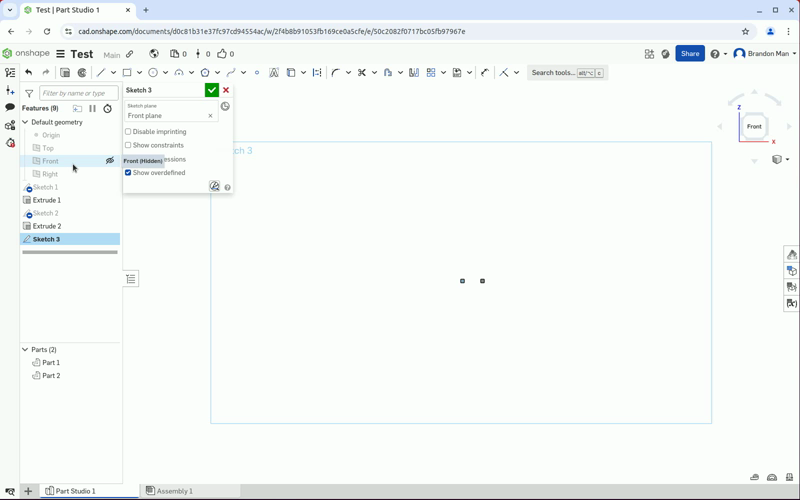
mouse_move(73, 352)
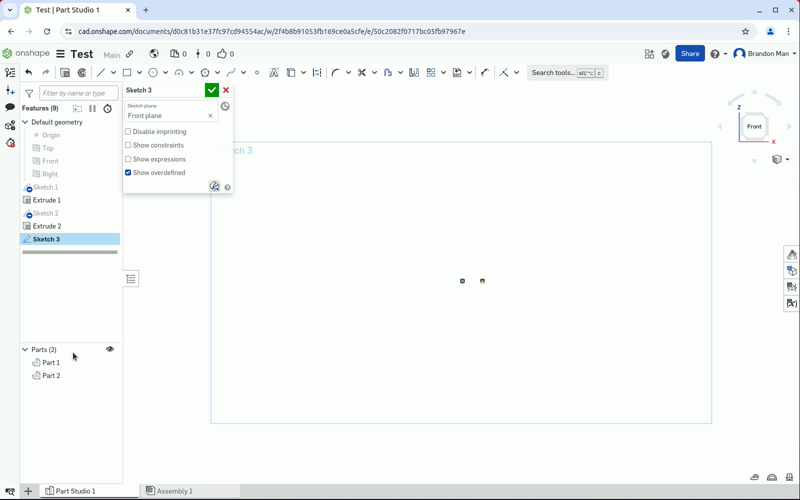
key(y)
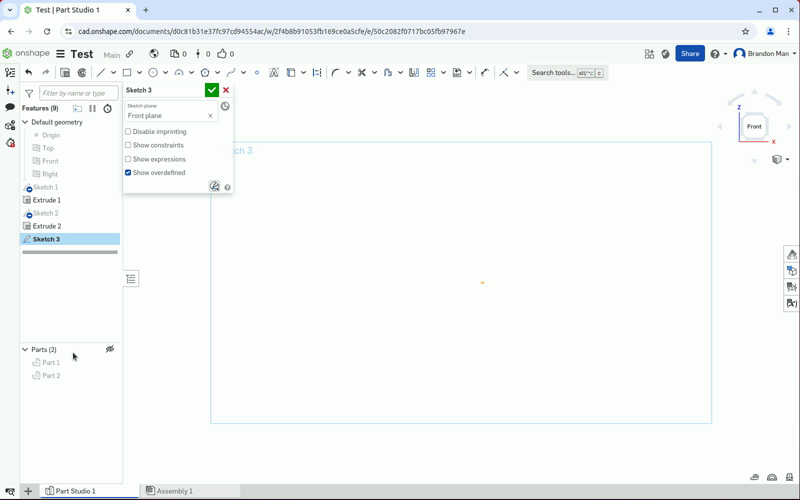
key(l)
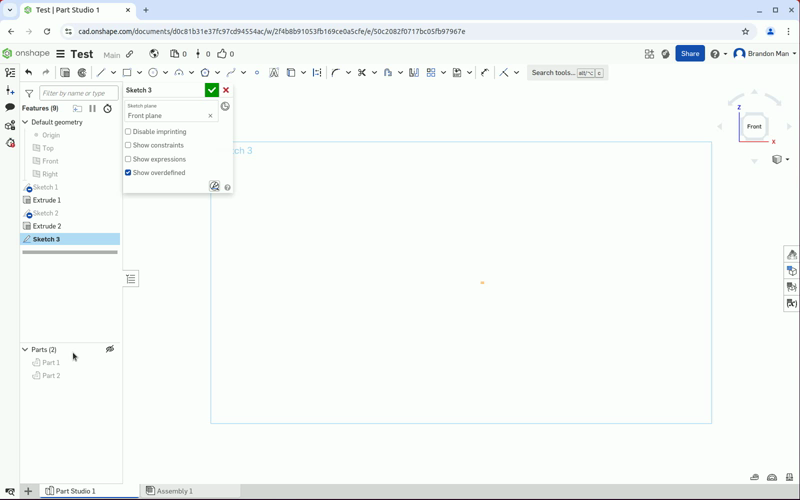
key_down(shift)
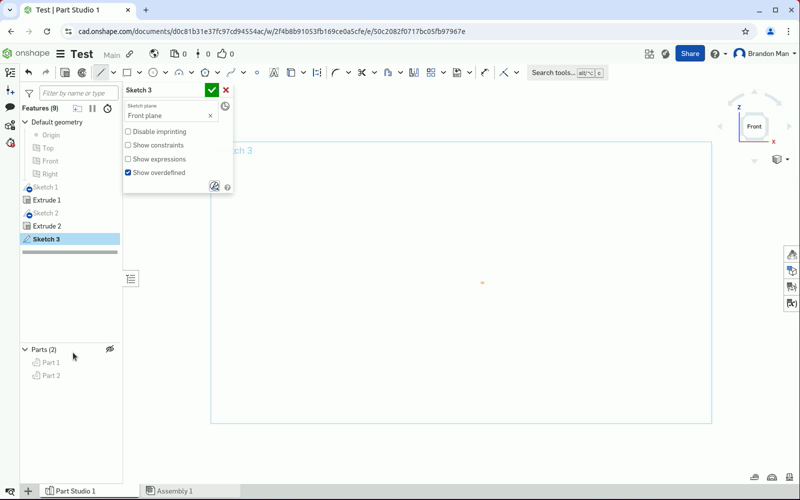
mouse_move(463, 279)
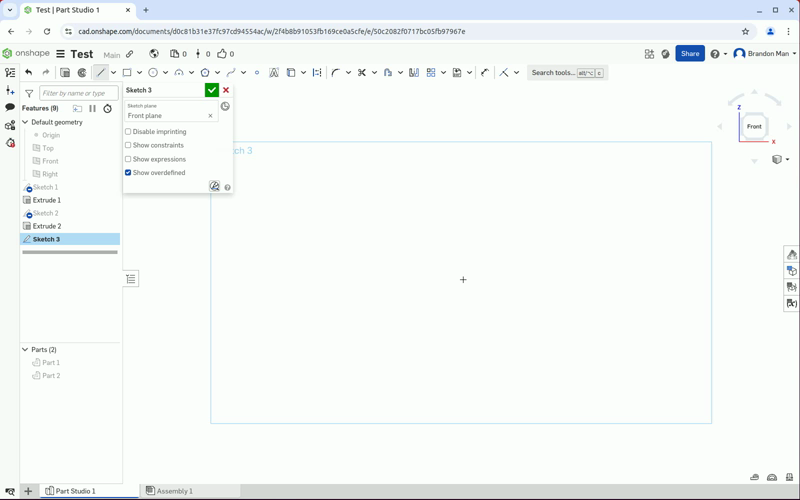
click(463, 279)
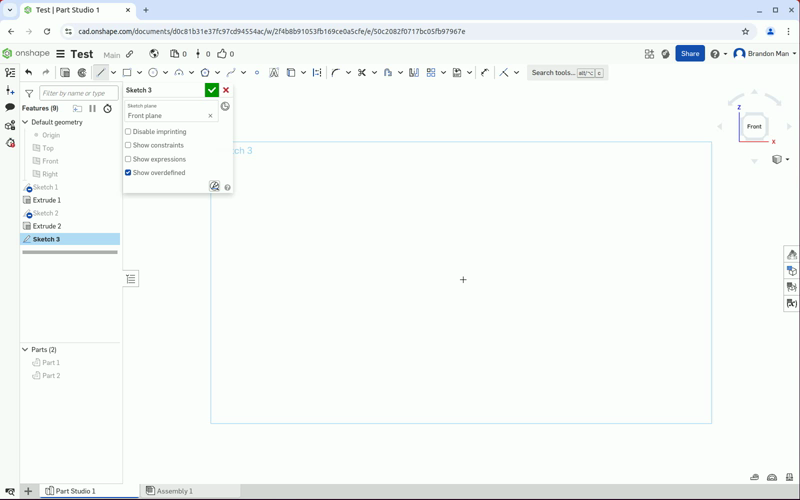
key_up(shift)
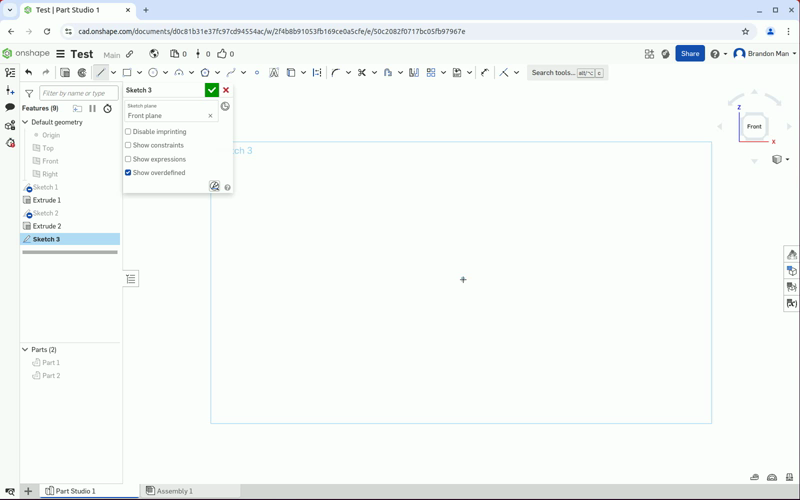
key_down(shift)
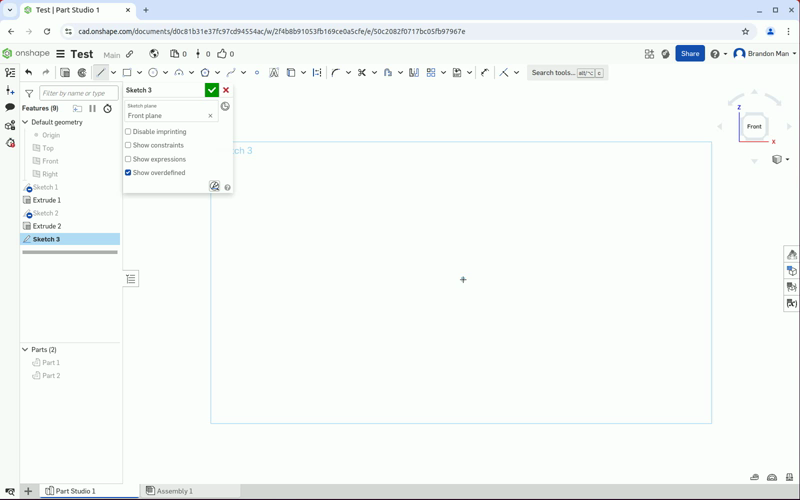
mouse_move(493, 279)
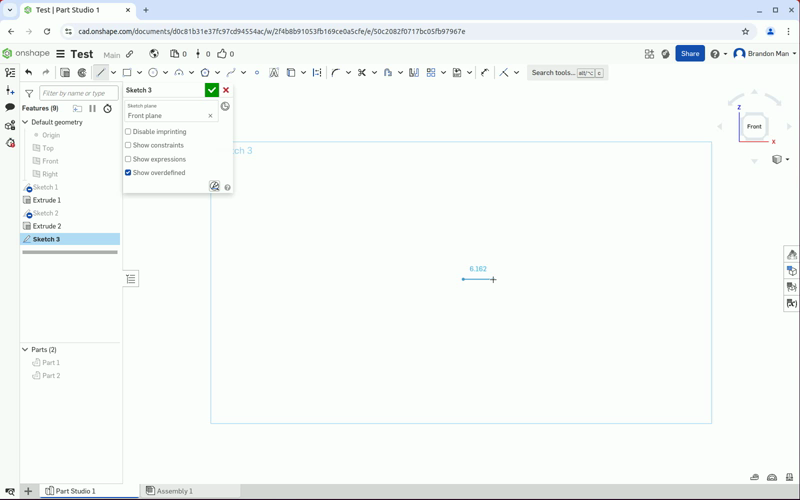
mouse_move(464, 280)
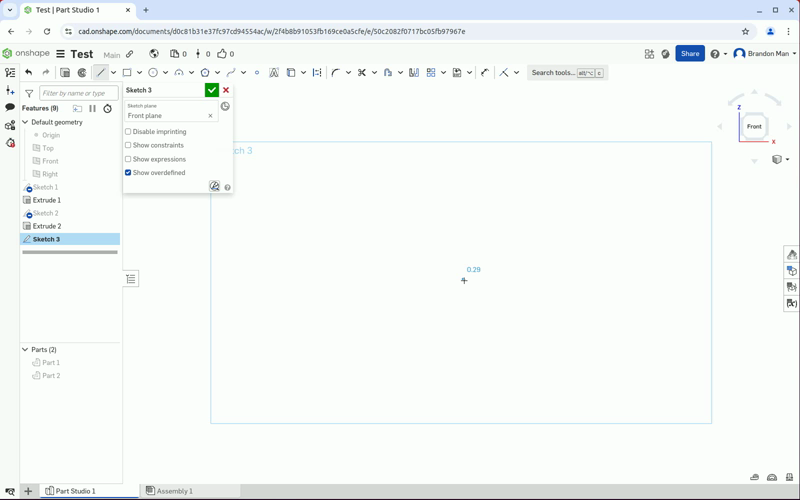
scroll(6)
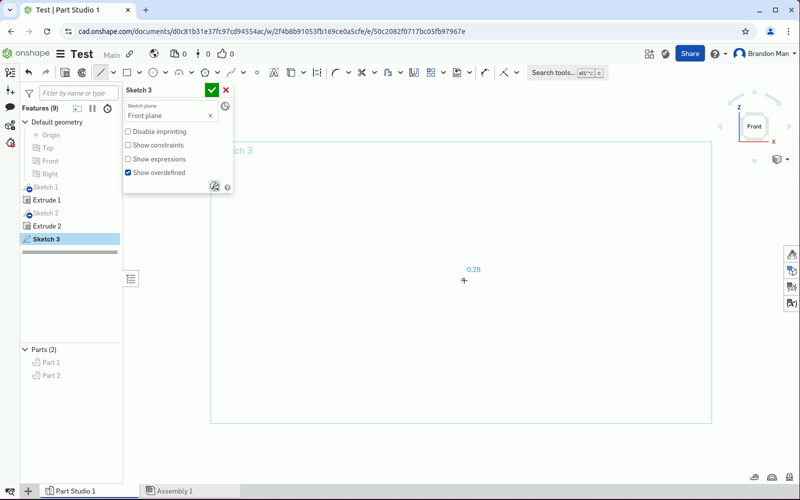
scroll(6)
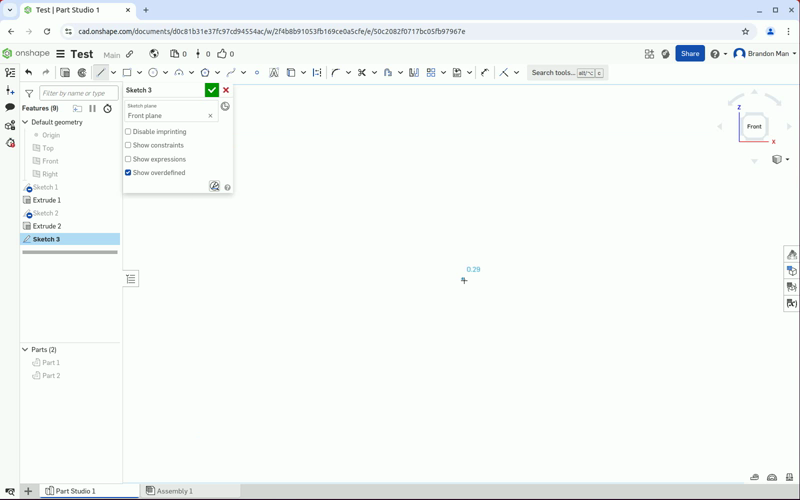
scroll(6)
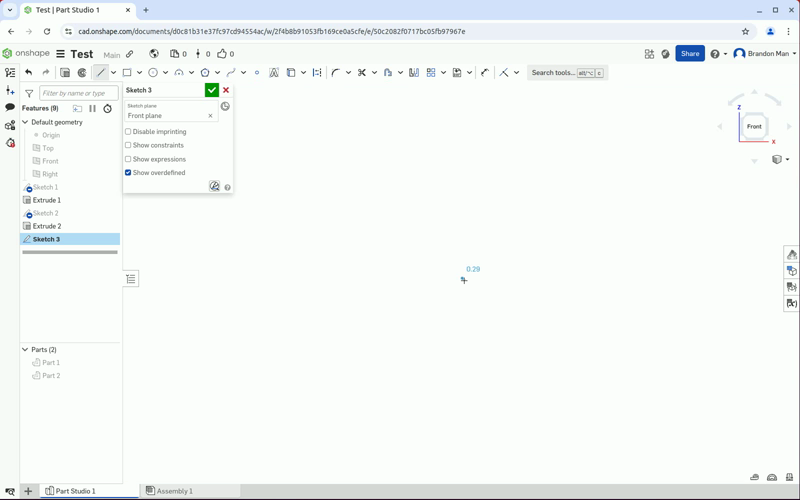
scroll(6)
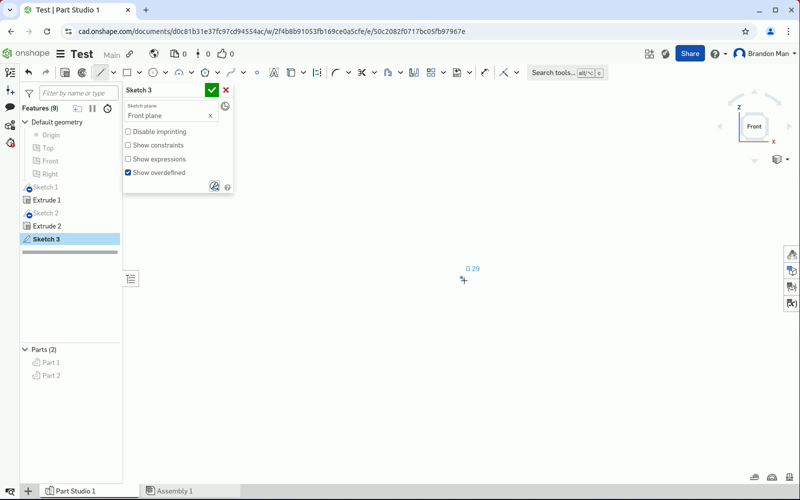
scroll(6)
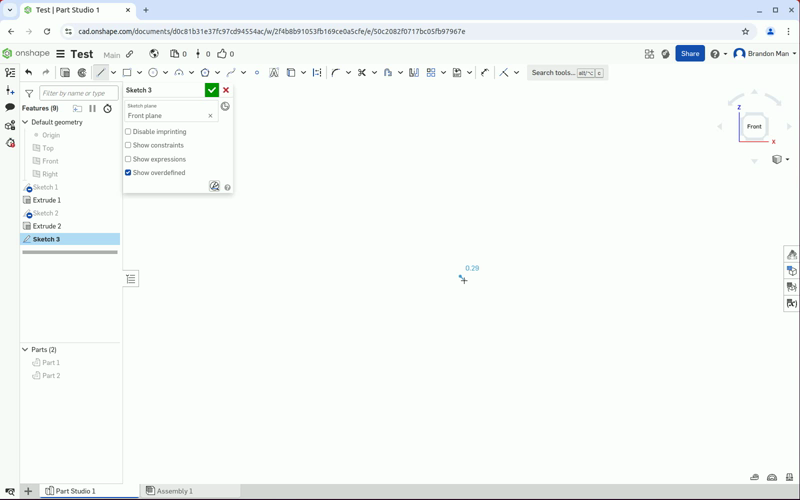
scroll(6)
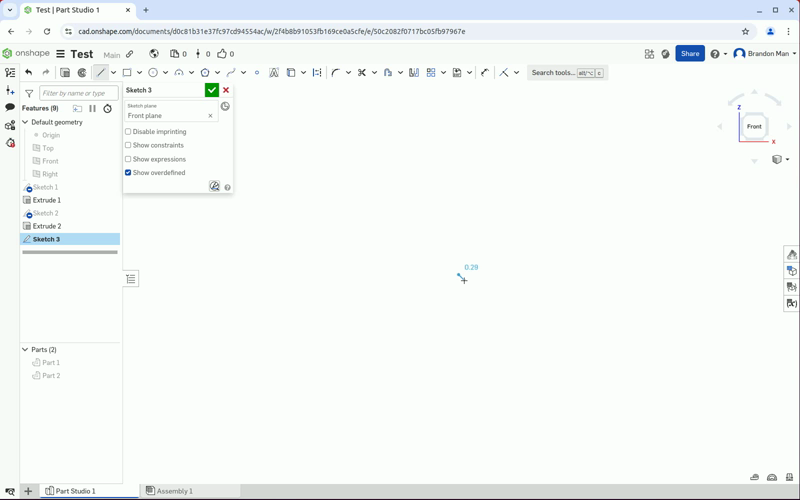
scroll(6)
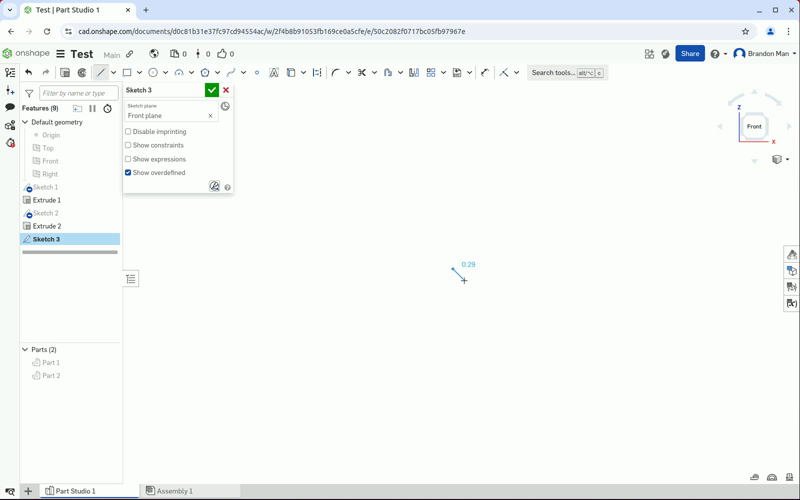
click(464, 280)
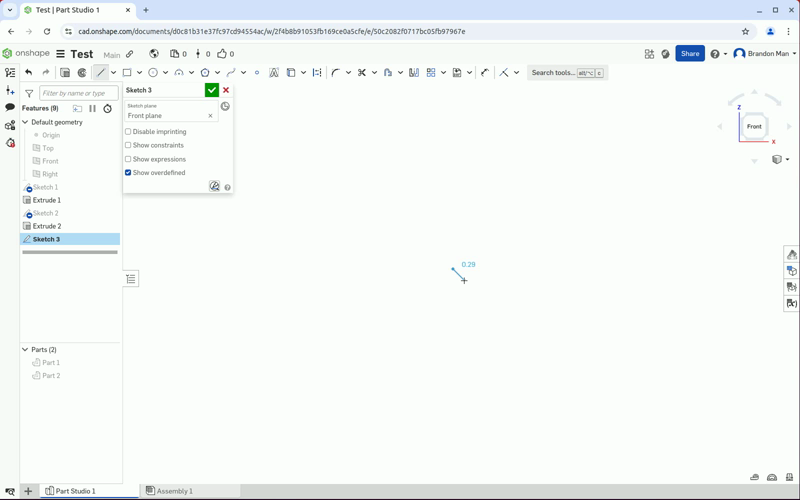
scroll(-6)
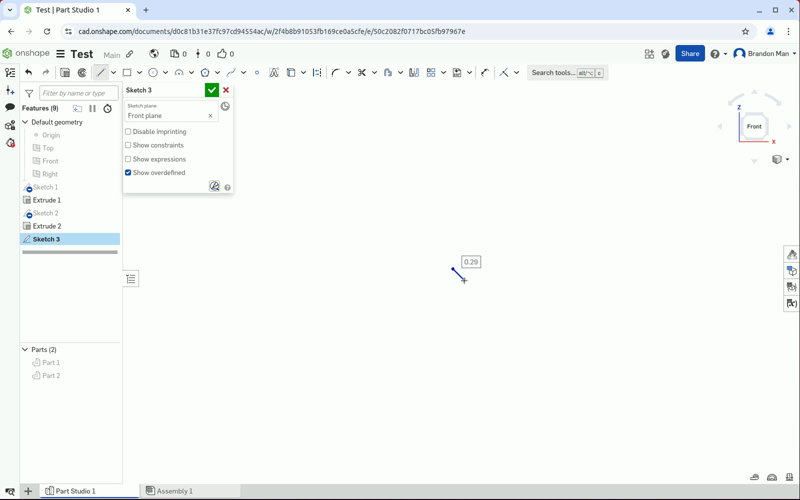
scroll(-6)
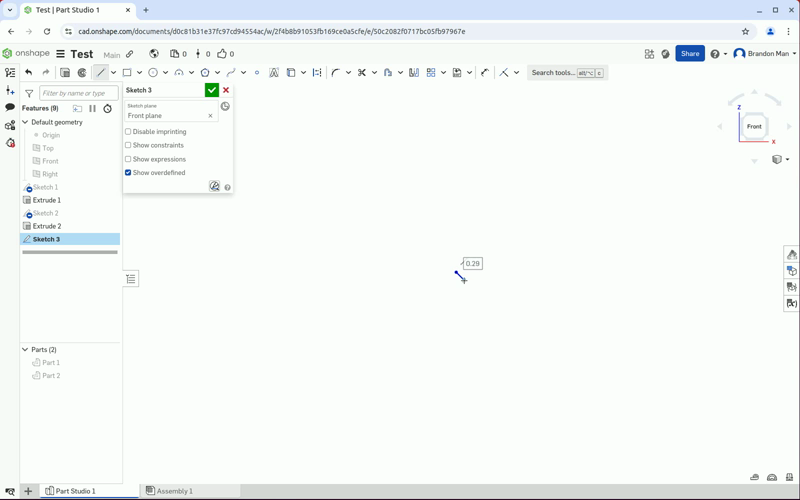
scroll(-6)
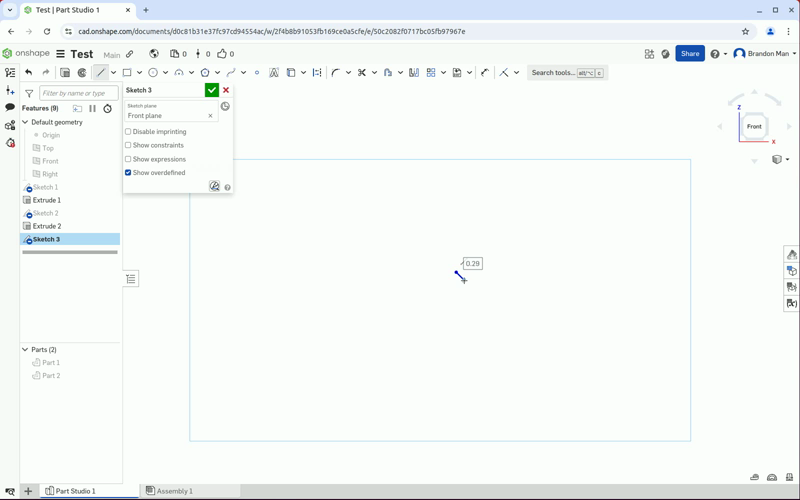
scroll(-6)
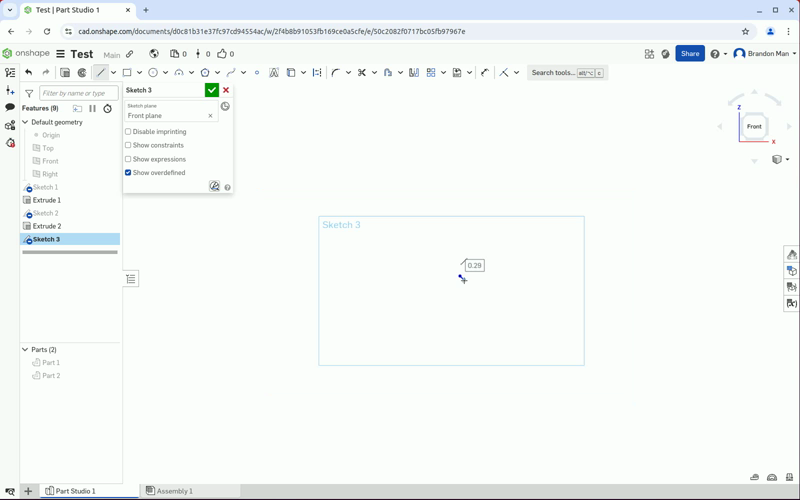
scroll(-6)
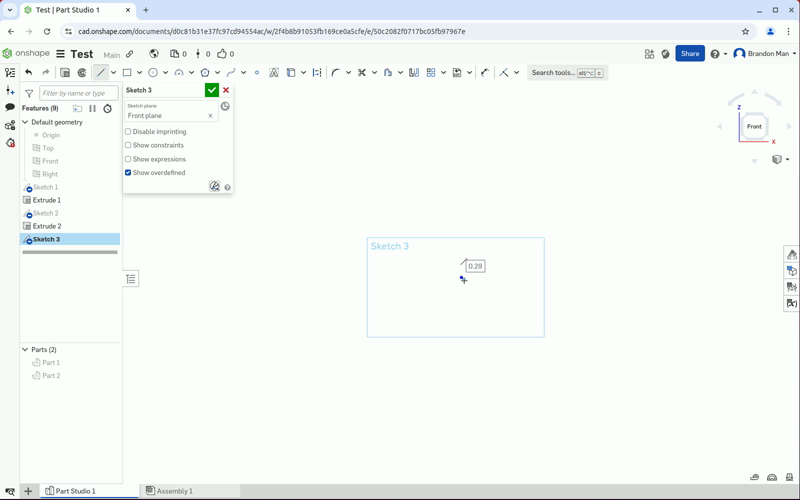
scroll(-6)
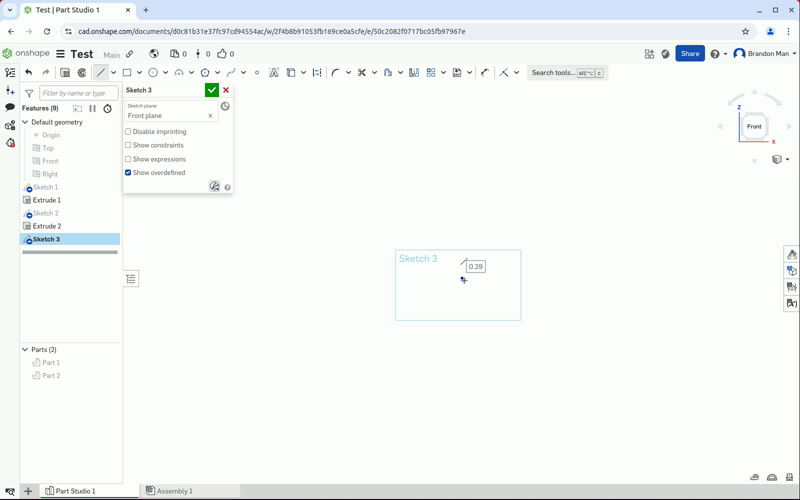
scroll(-6)
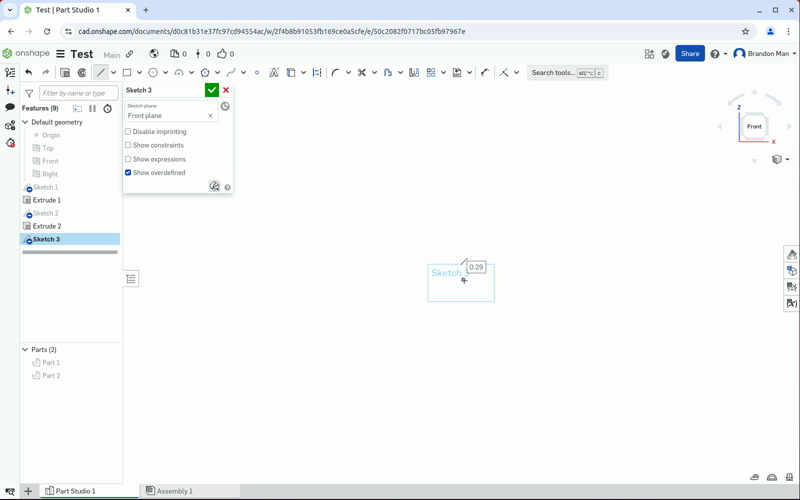
key_up(shift)
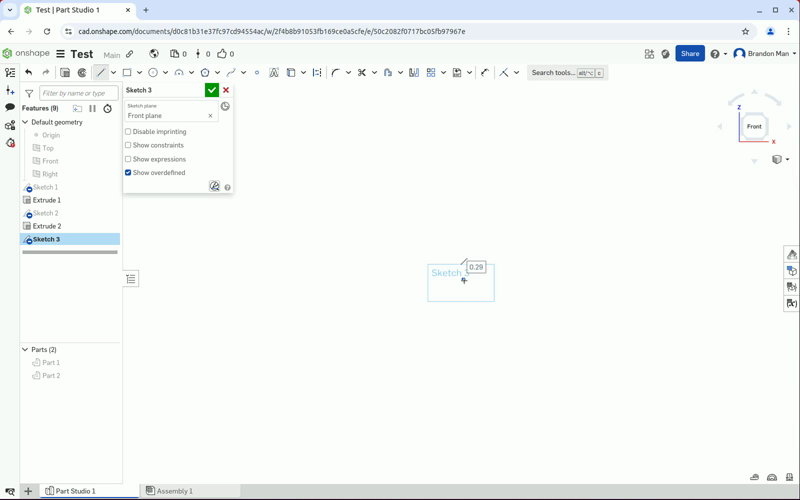
key(esc)
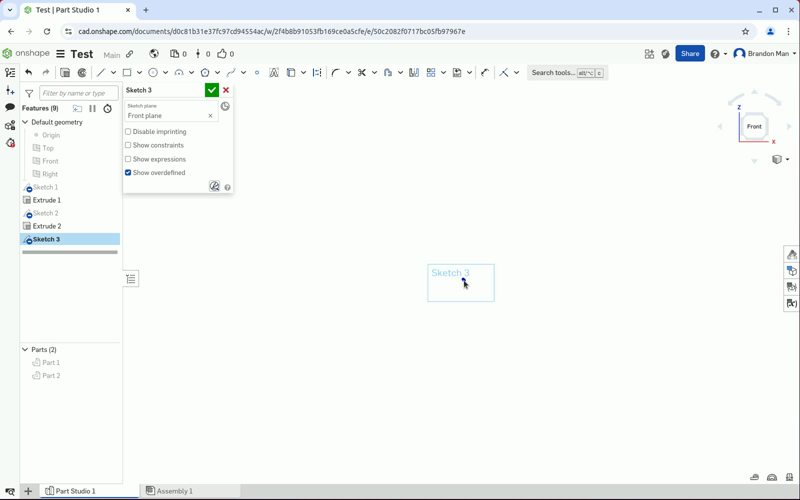
key(a)
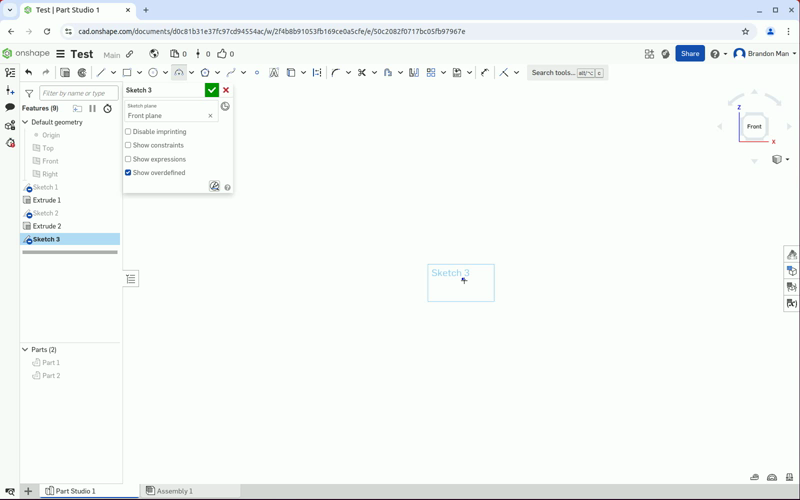
mouse_move(464, 280)
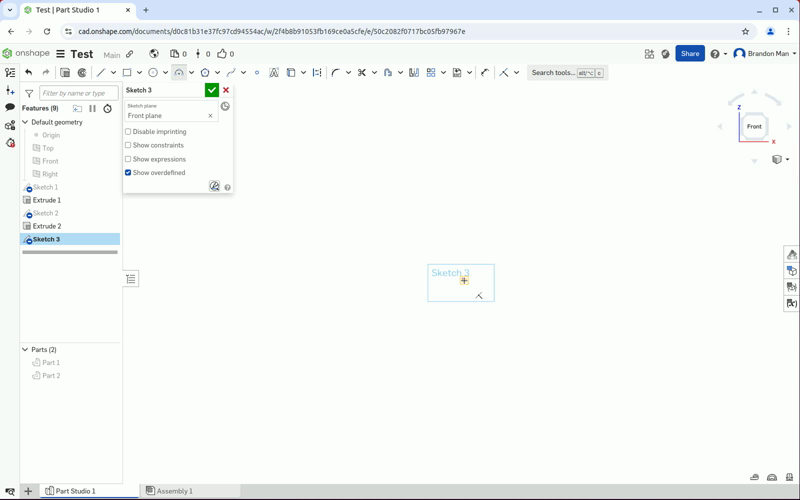
scroll(6)
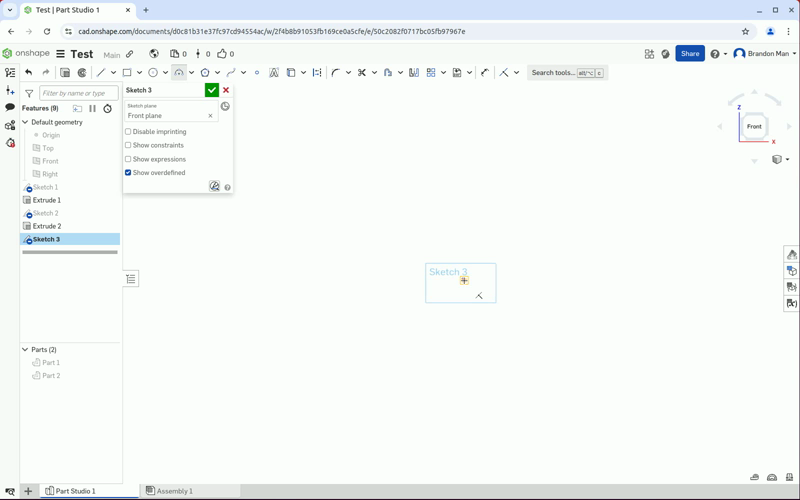
scroll(6)
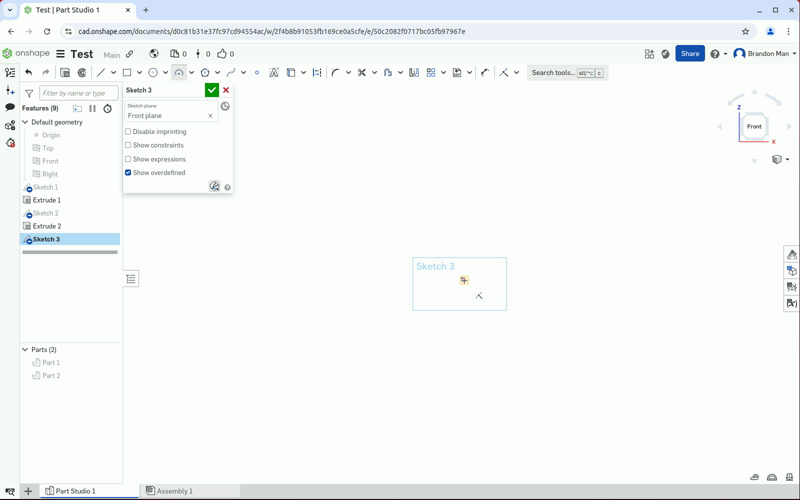
scroll(6)
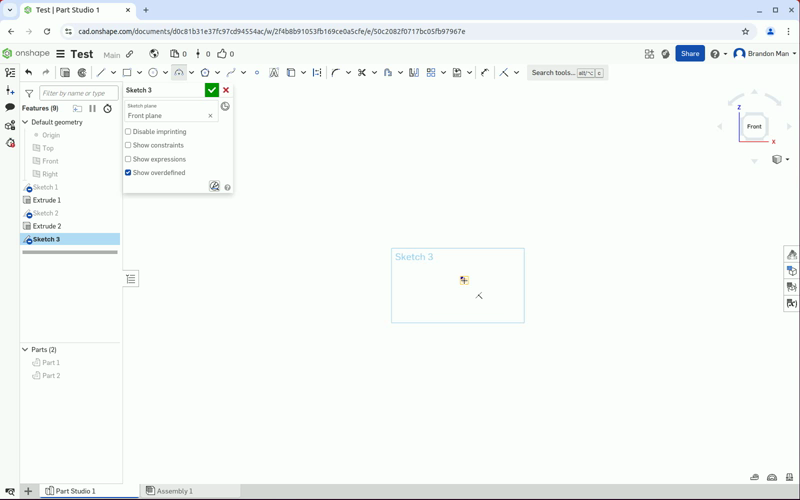
scroll(6)
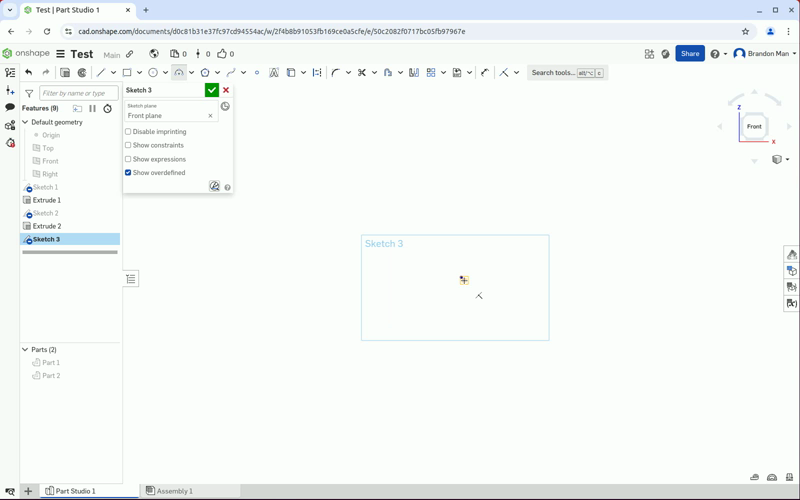
scroll(6)
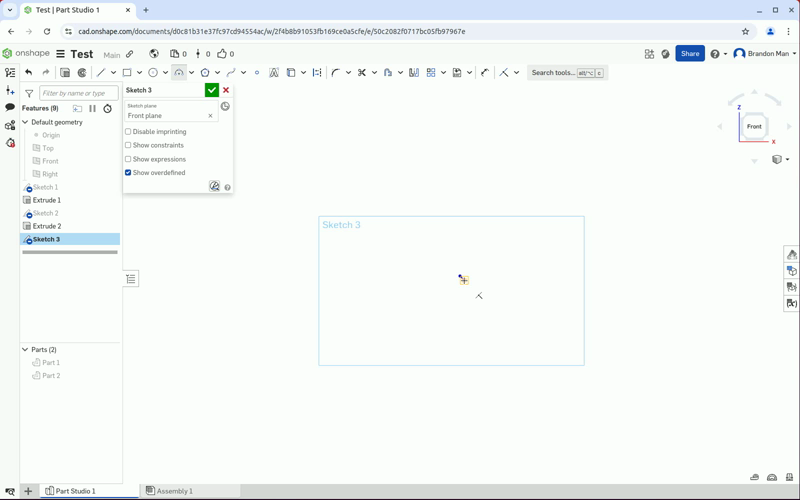
scroll(6)
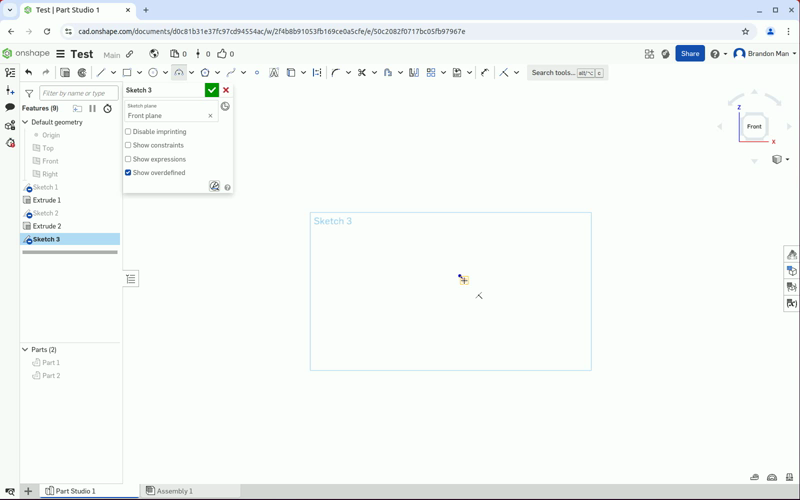
scroll(6)
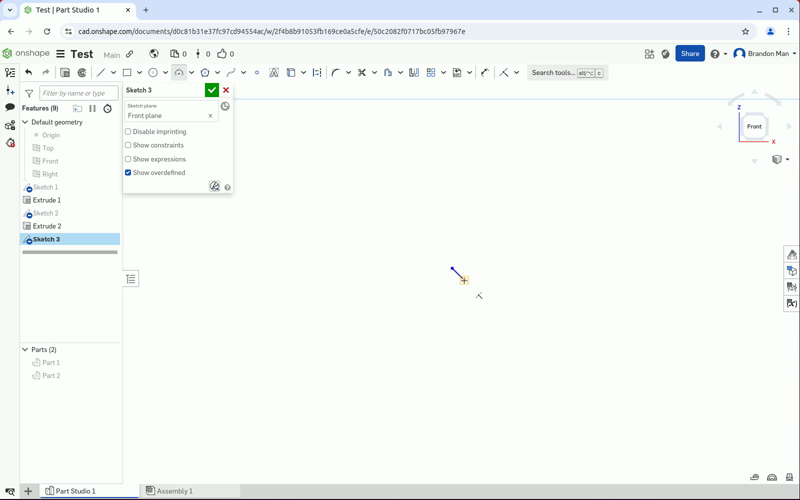
click(464, 280)
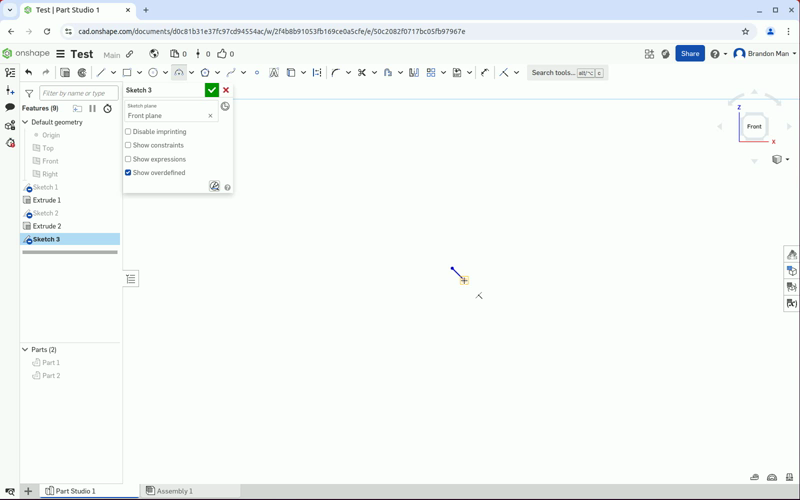
scroll(-6)
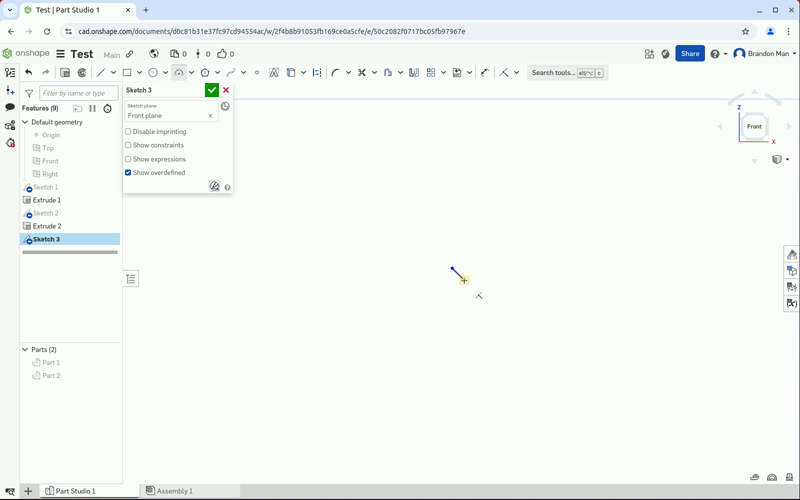
scroll(-6)
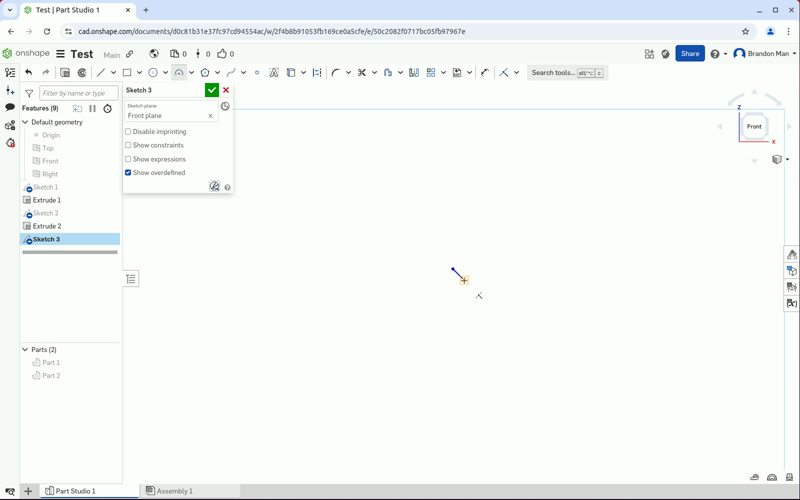
scroll(-6)
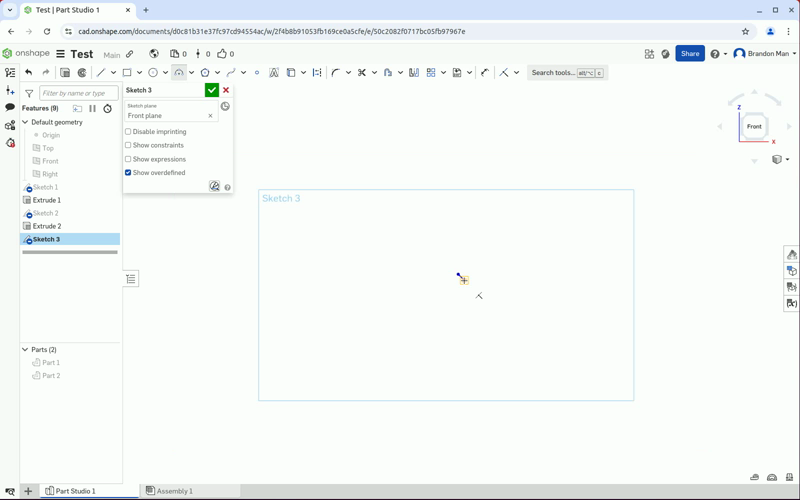
scroll(-6)
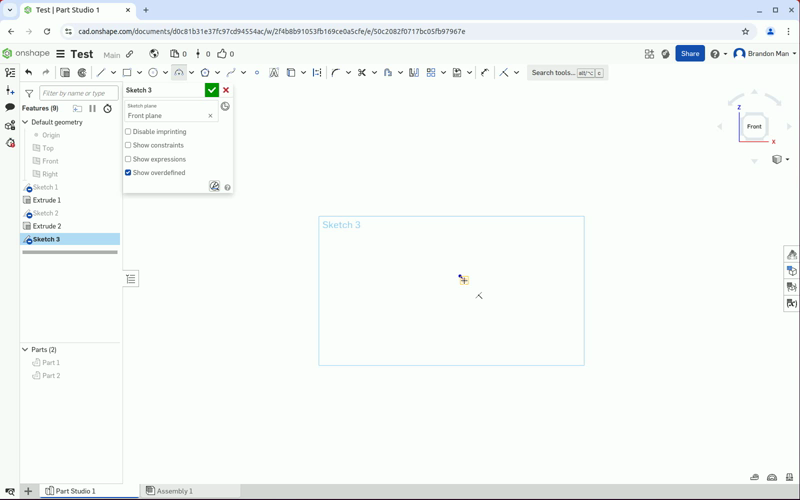
scroll(-6)
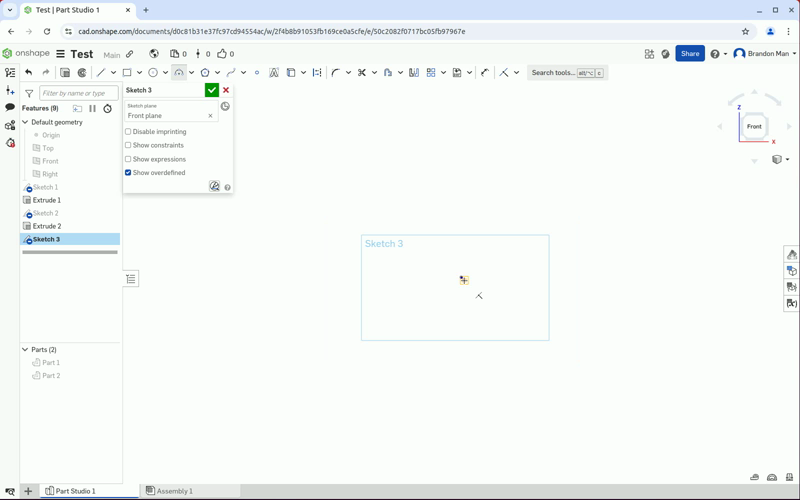
scroll(-6)
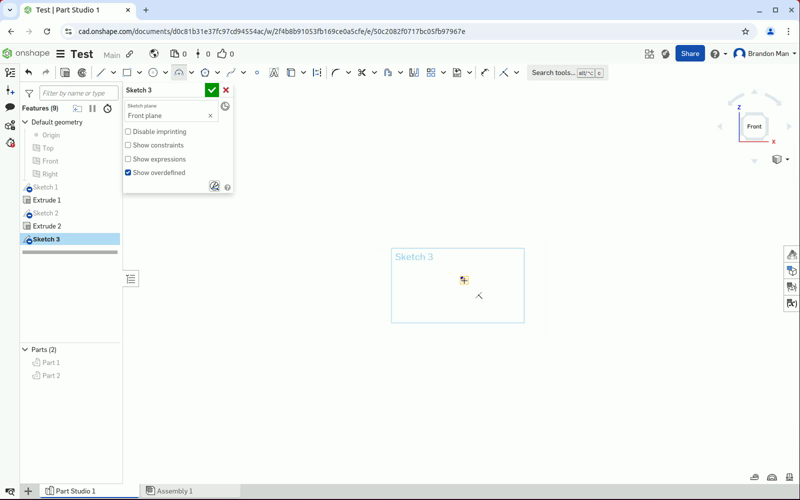
scroll(-6)
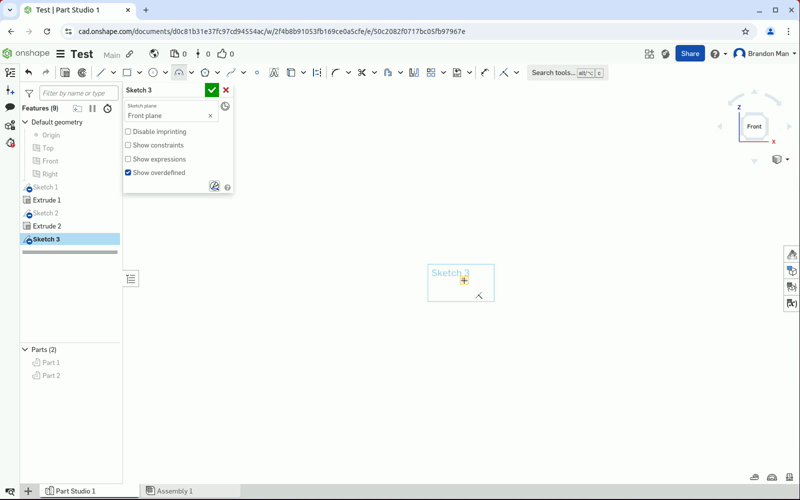
key_down(shift)
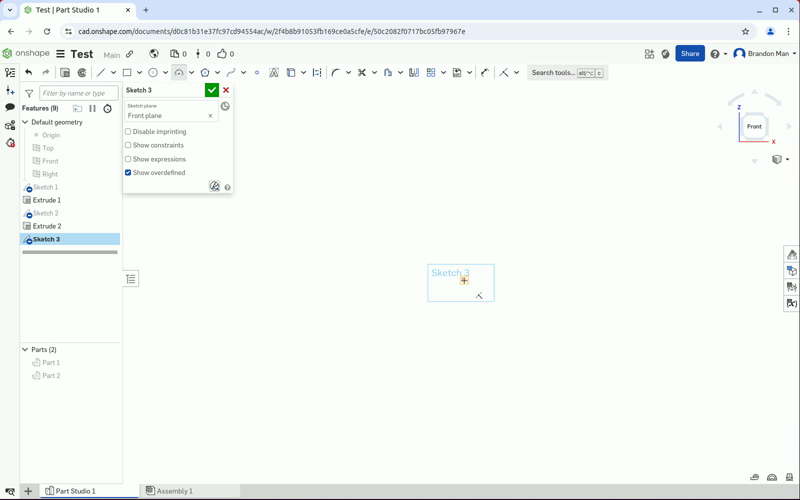
mouse_move(481, 280)
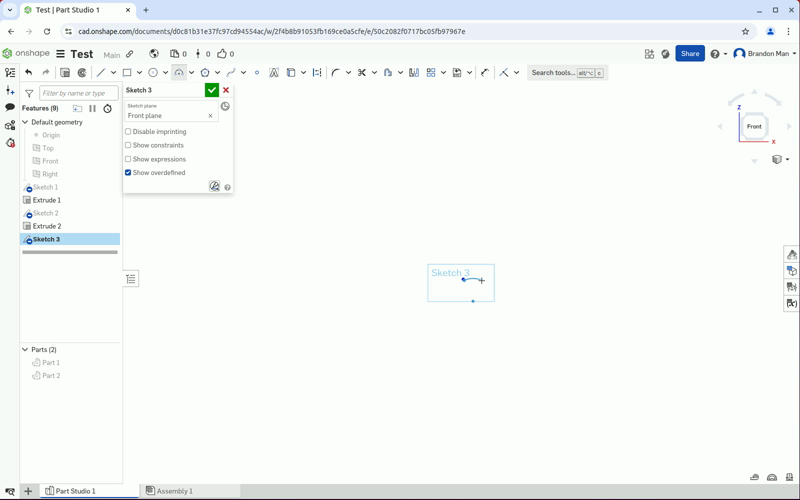
click(481, 280)
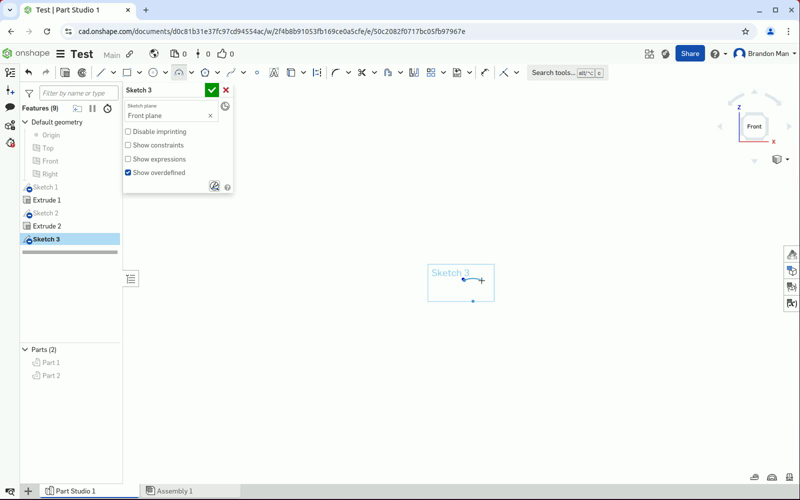
mouse_move(473, 278)
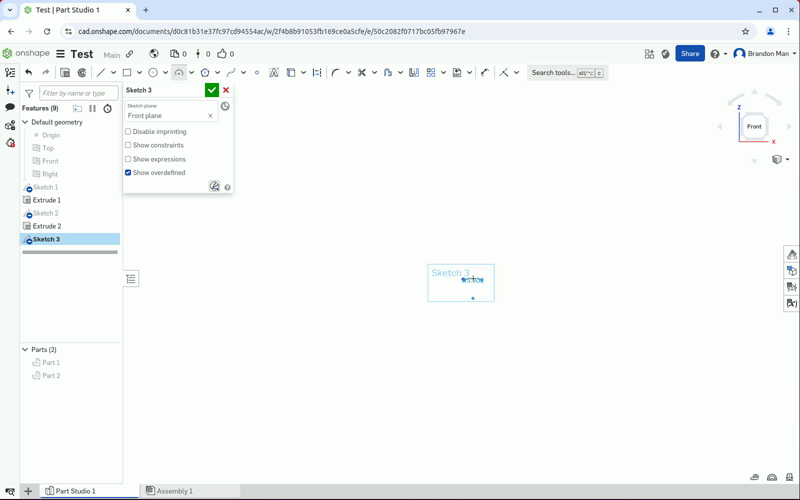
click(473, 278)
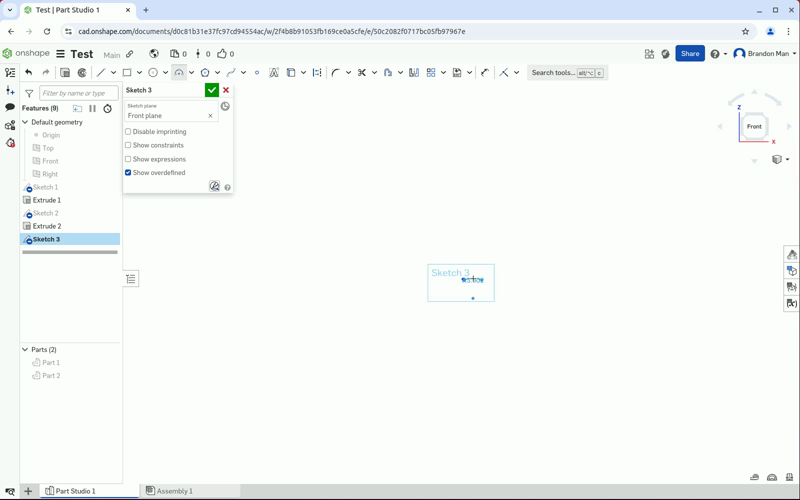
key_up(shift)
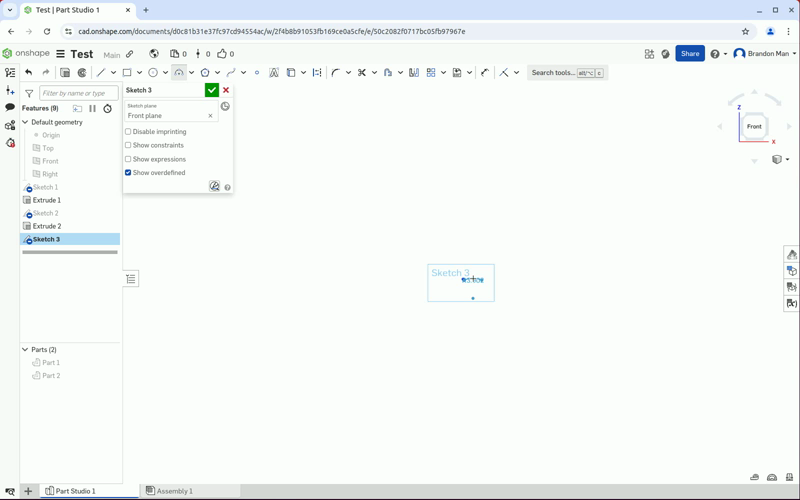
key(esc)
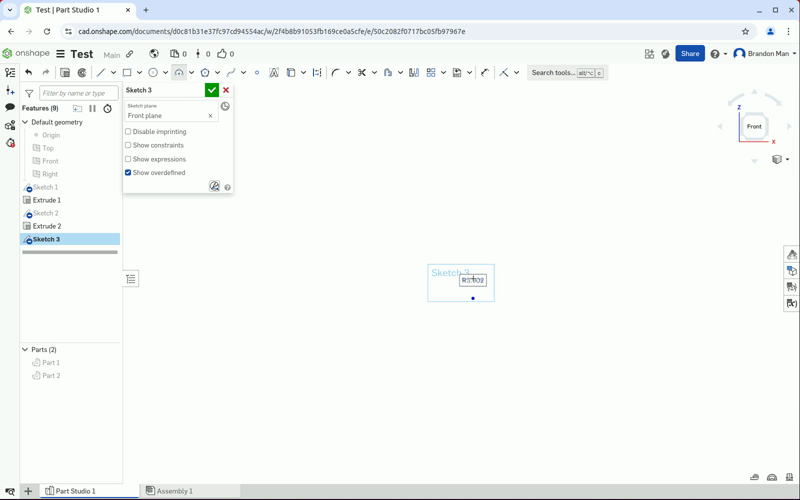
key(l)
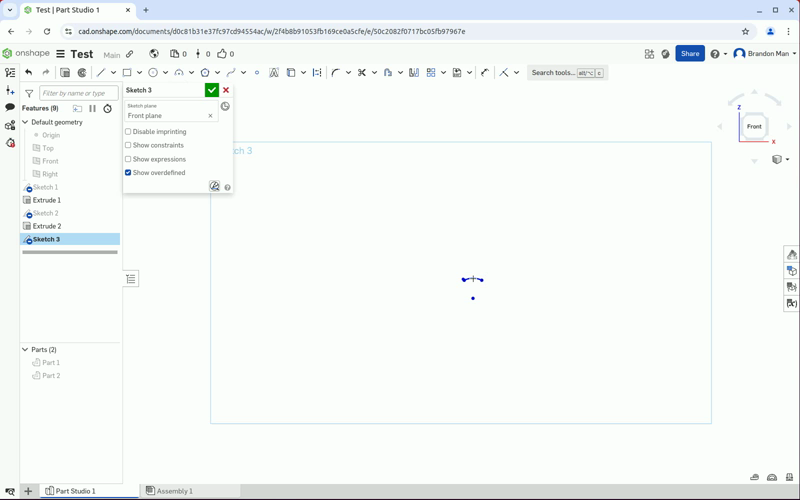
mouse_move(481, 280)
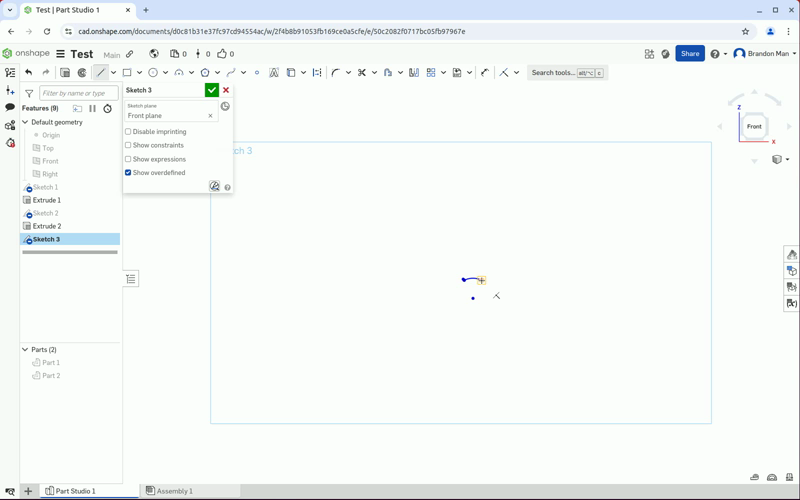
click(481, 280)
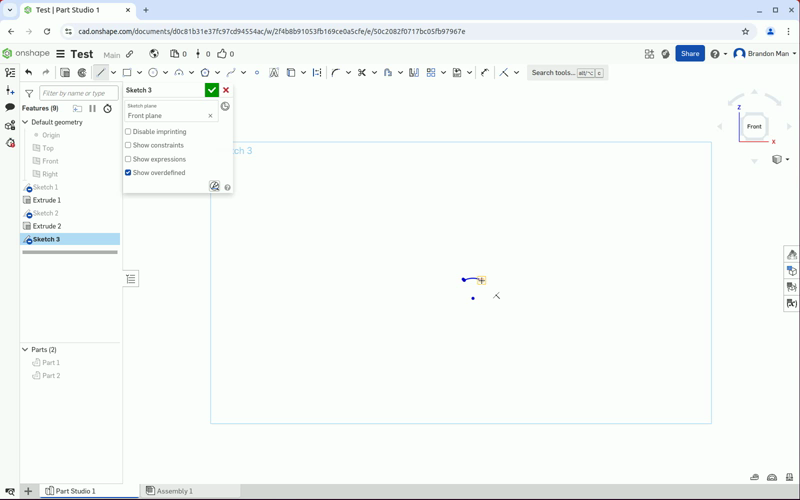
key_down(shift)
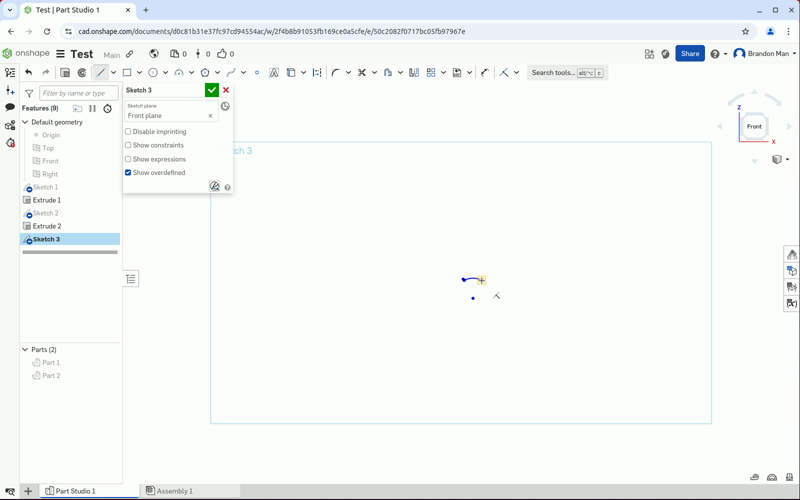
mouse_move(511, 280)
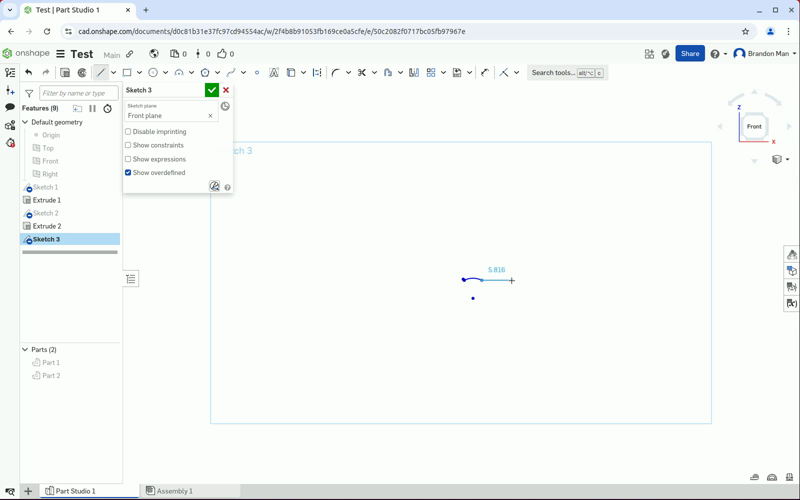
mouse_move(483, 279)
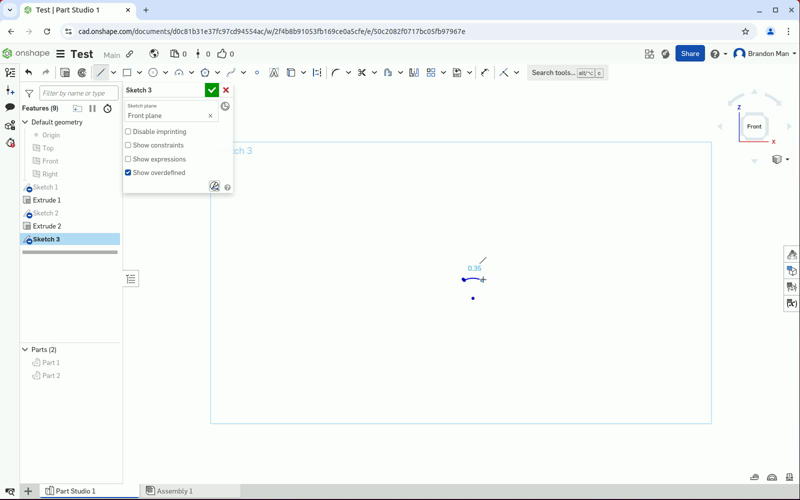
scroll(6)
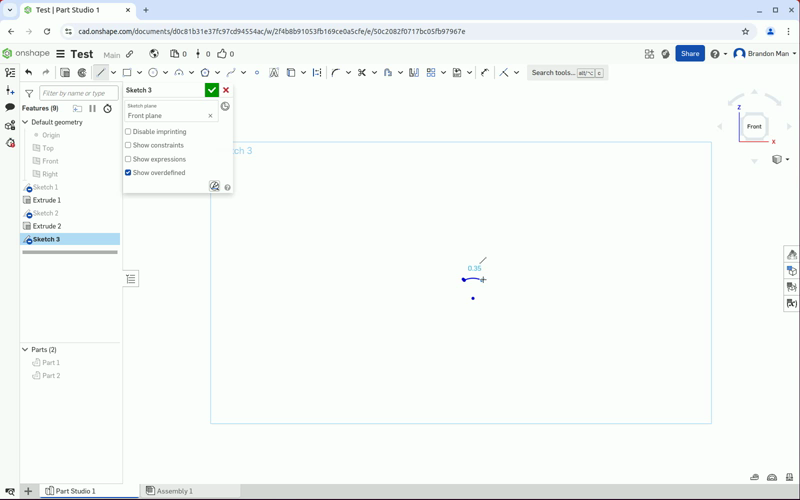
scroll(6)
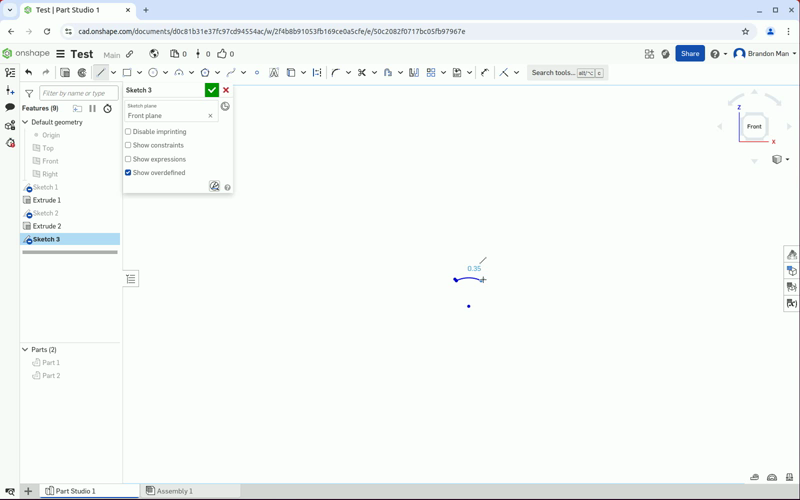
scroll(6)
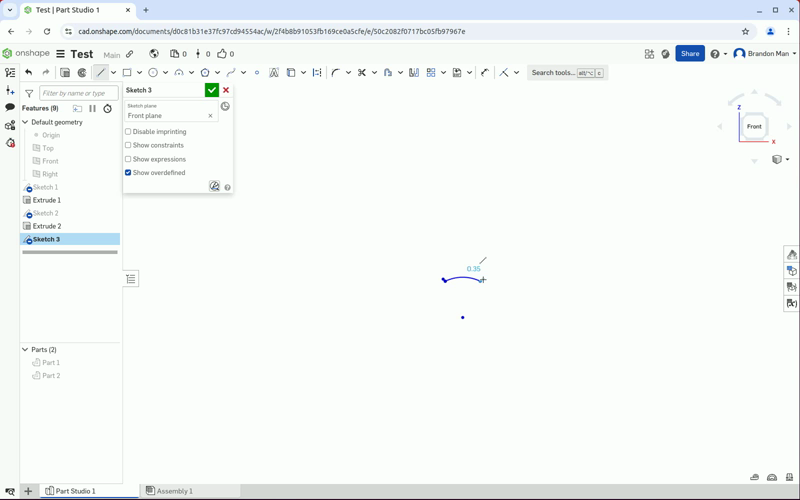
scroll(6)
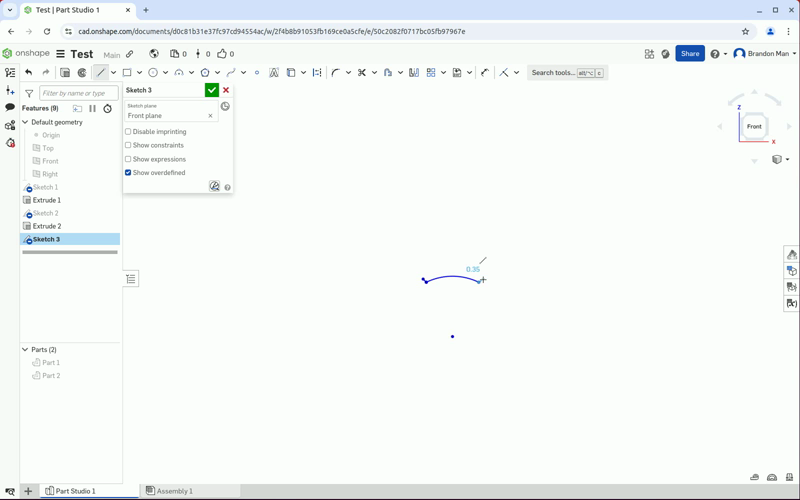
scroll(6)
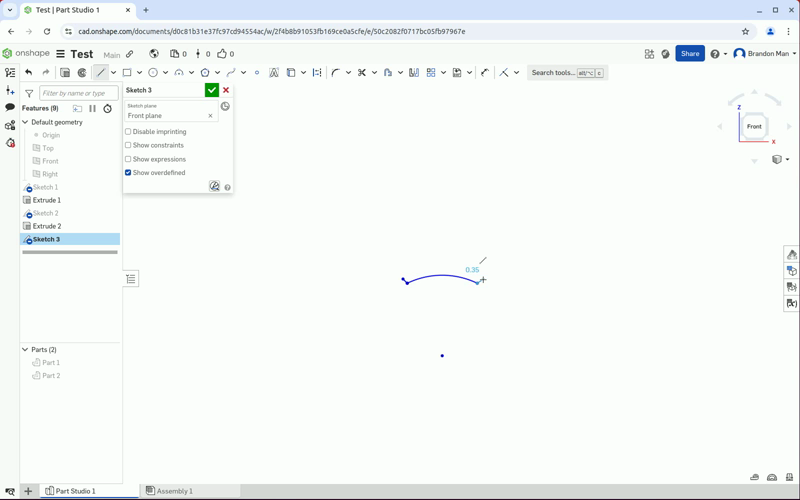
scroll(6)
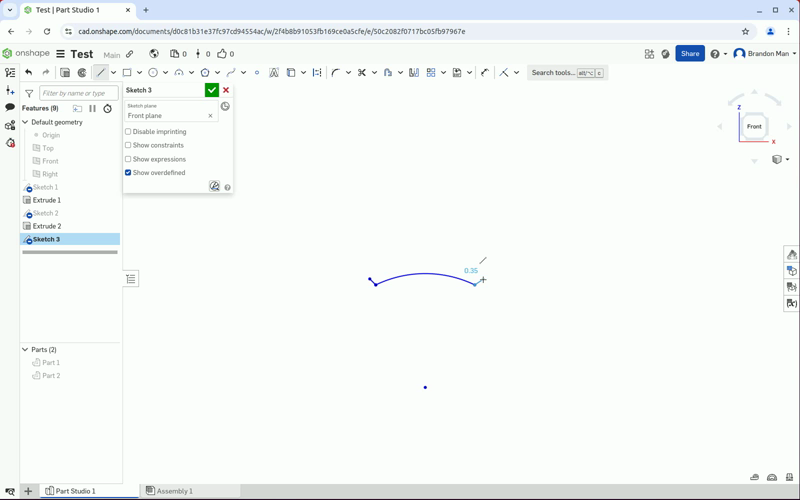
scroll(6)
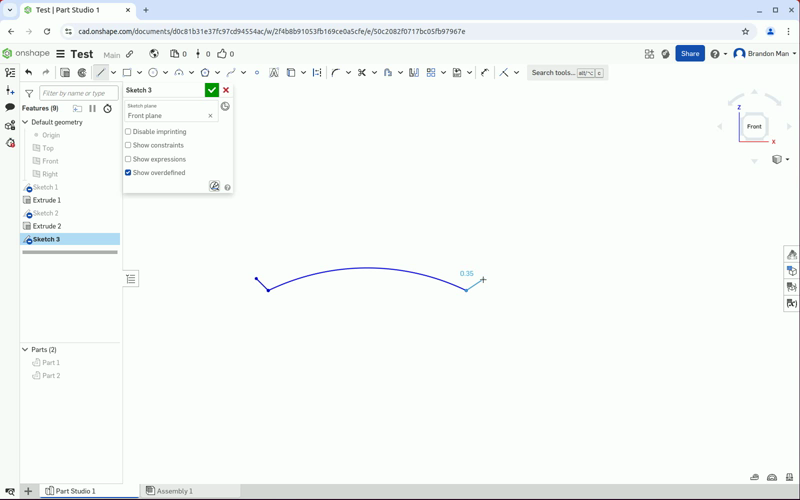
click(483, 279)
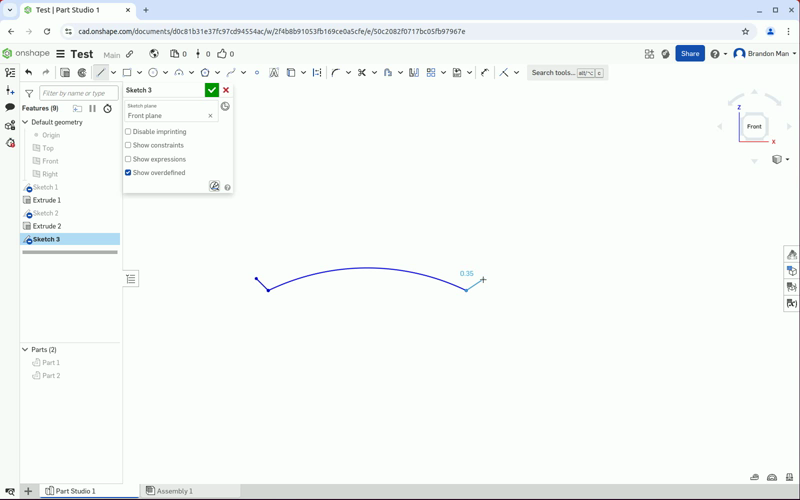
scroll(-6)
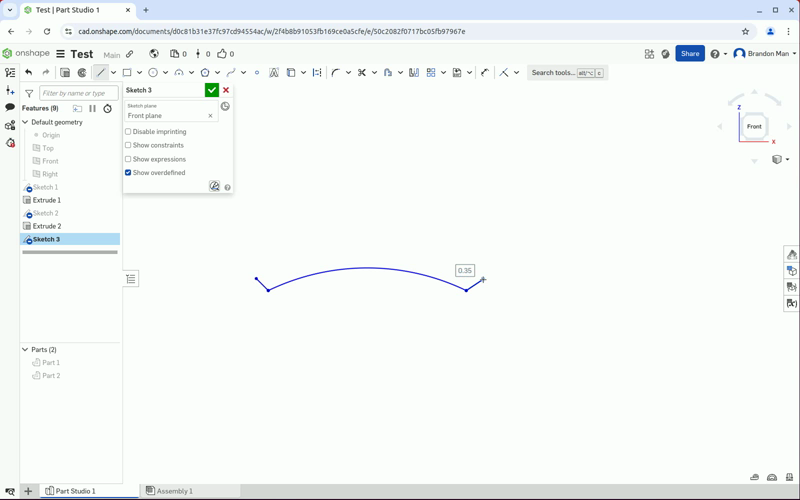
scroll(-6)
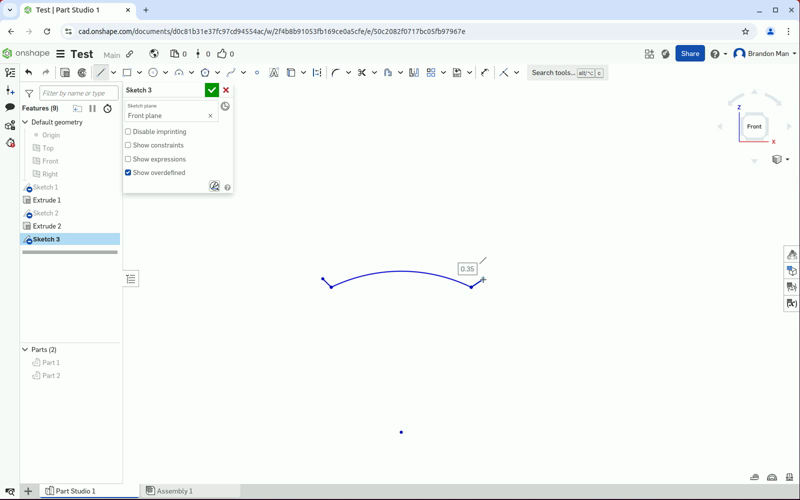
scroll(-6)
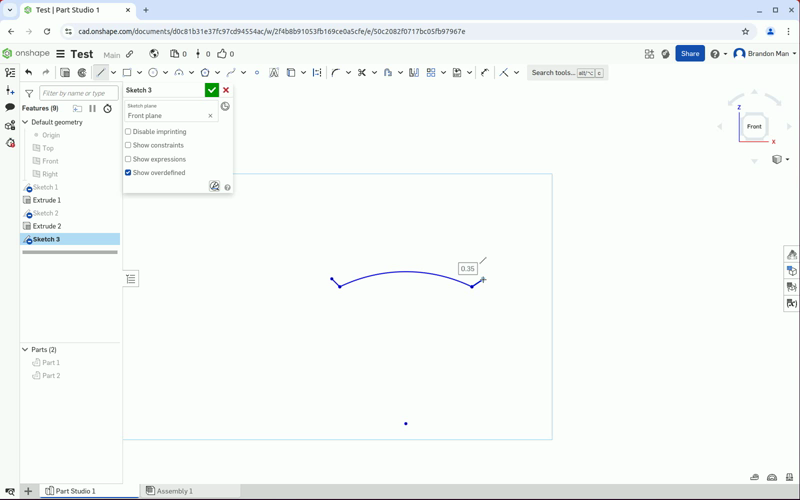
scroll(-6)
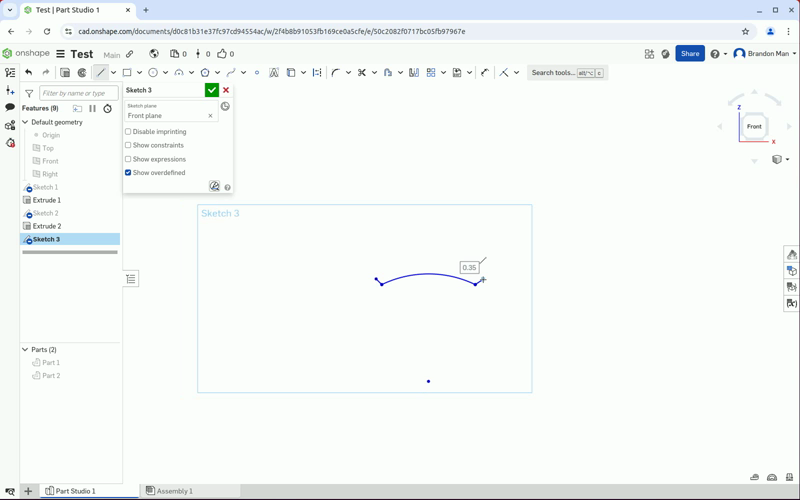
scroll(-6)
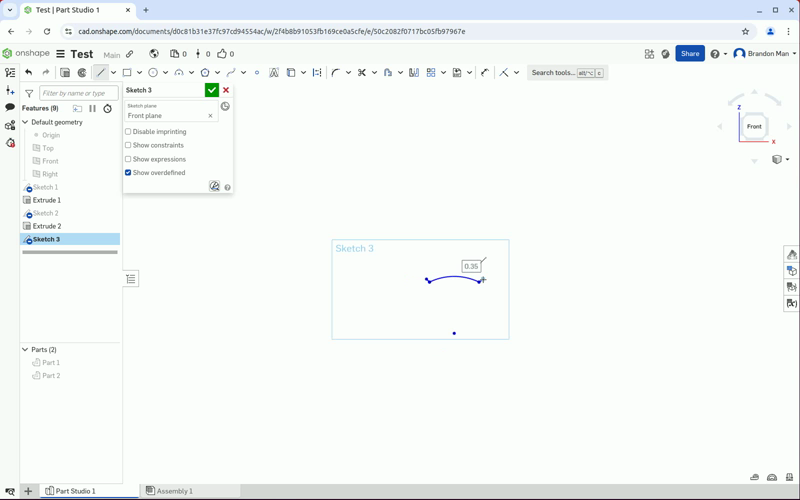
scroll(-6)
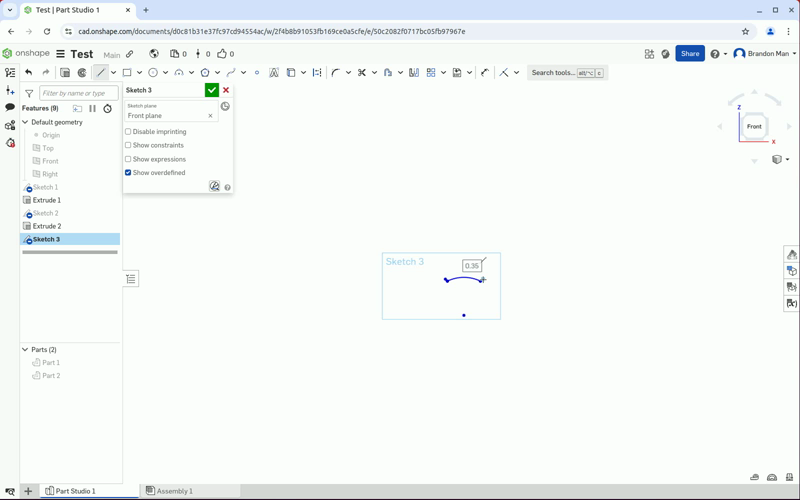
scroll(-6)
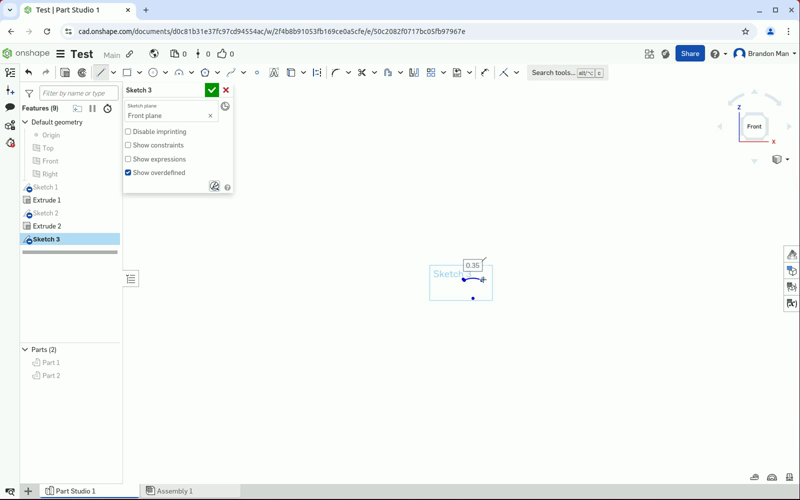
key_up(shift)
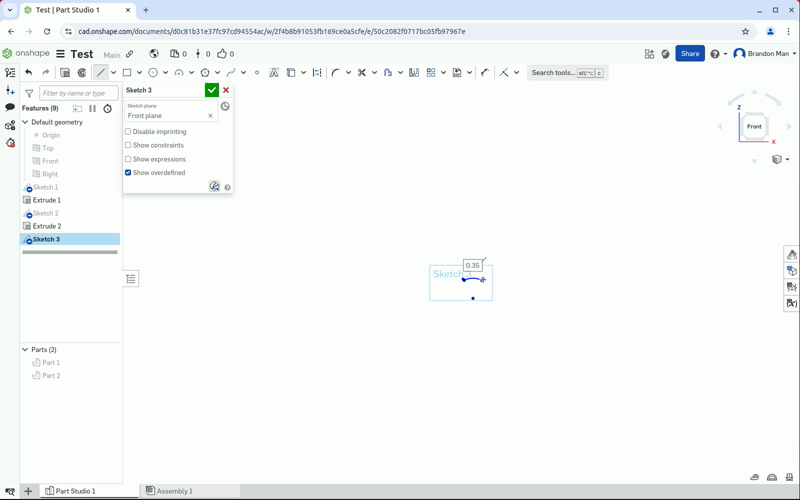
key(esc)
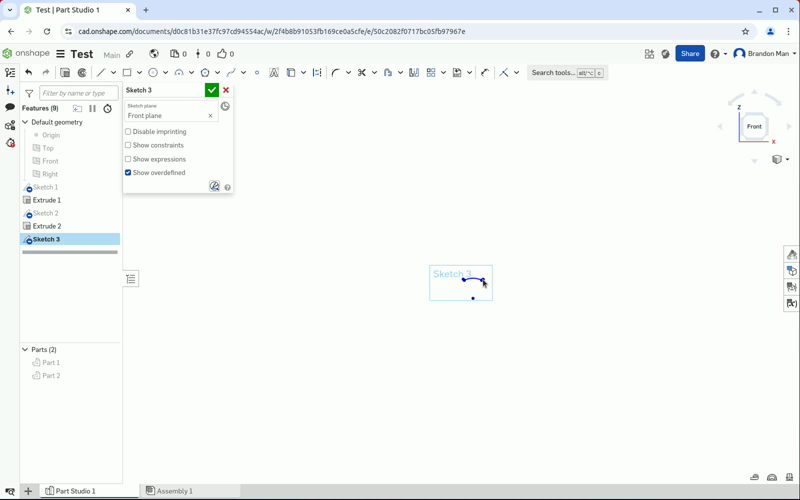
key(a)
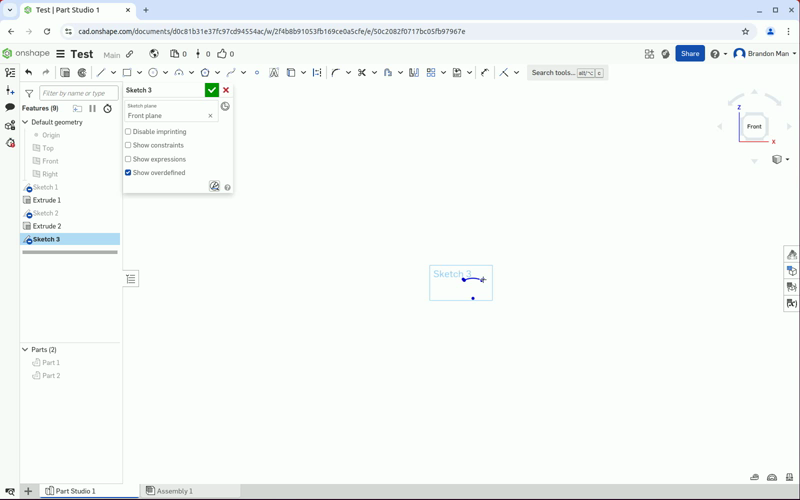
mouse_move(483, 279)
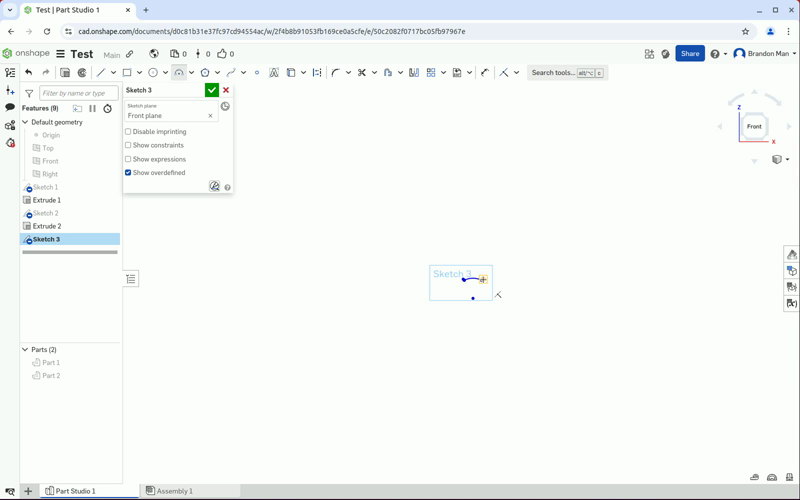
scroll(6)
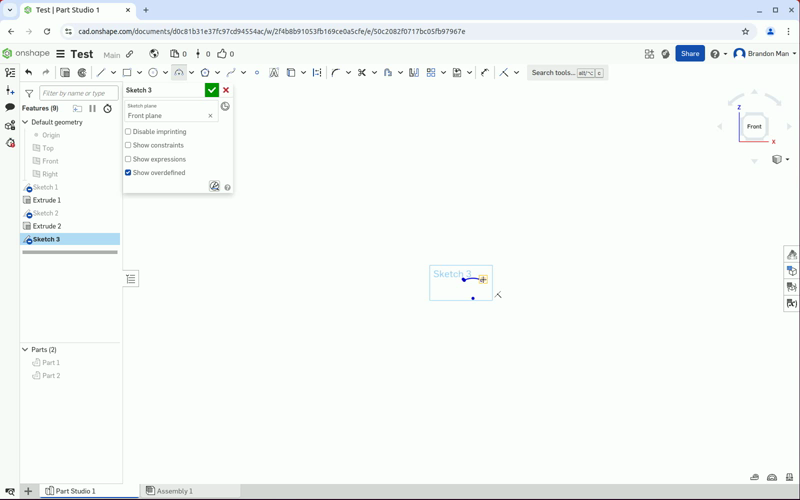
scroll(6)
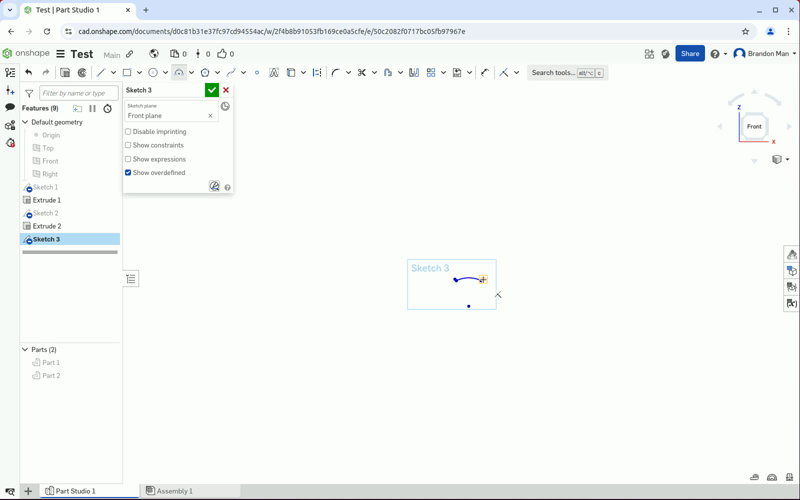
scroll(6)
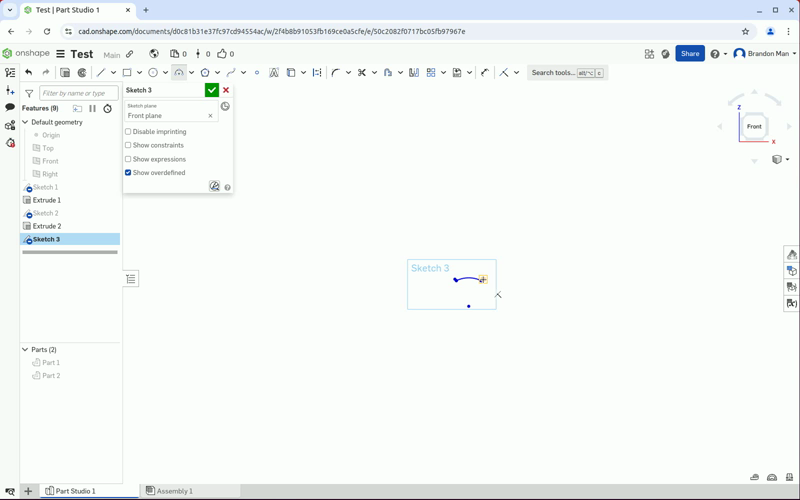
scroll(6)
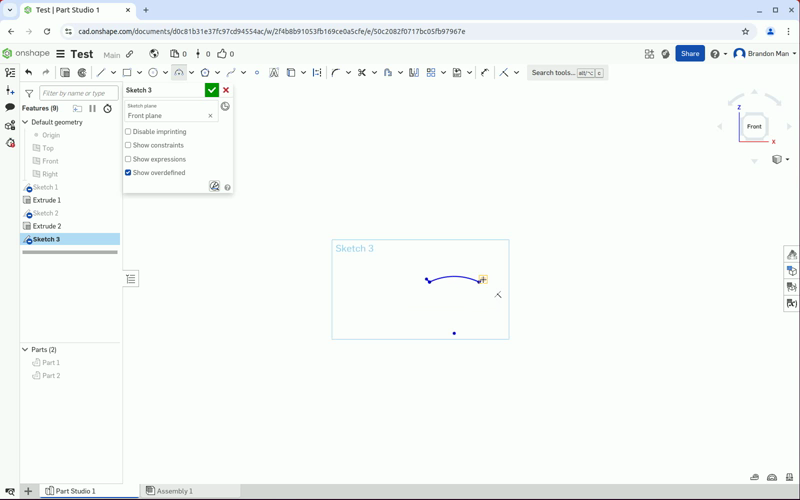
scroll(6)
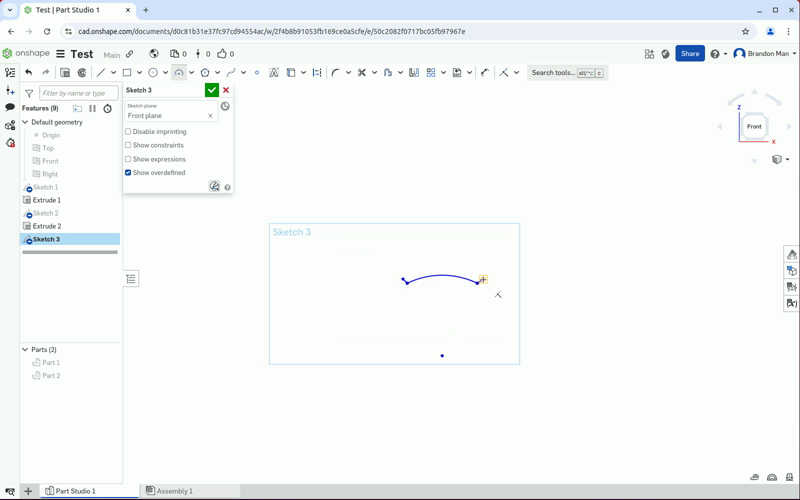
scroll(6)
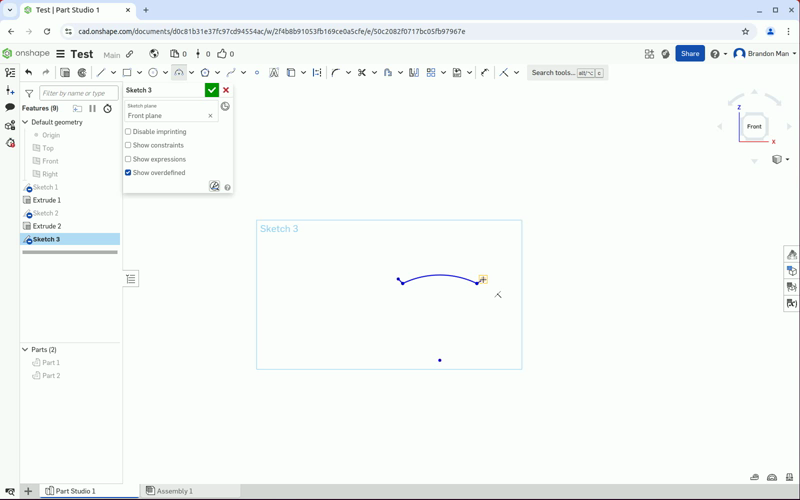
scroll(6)
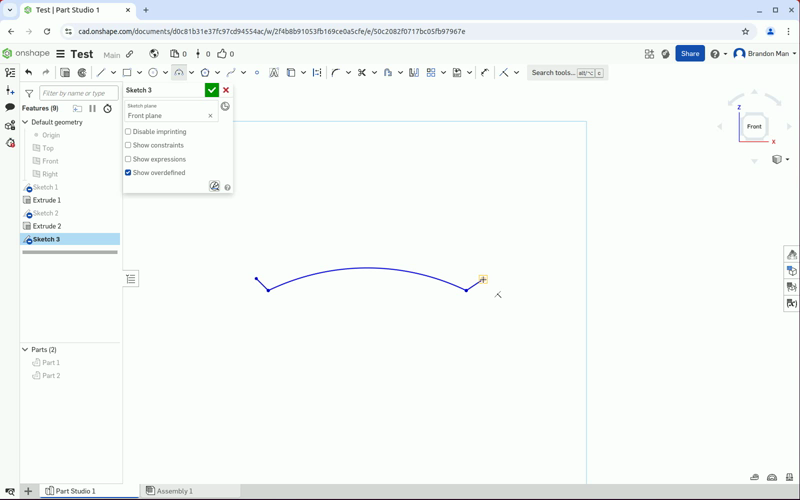
click(483, 279)
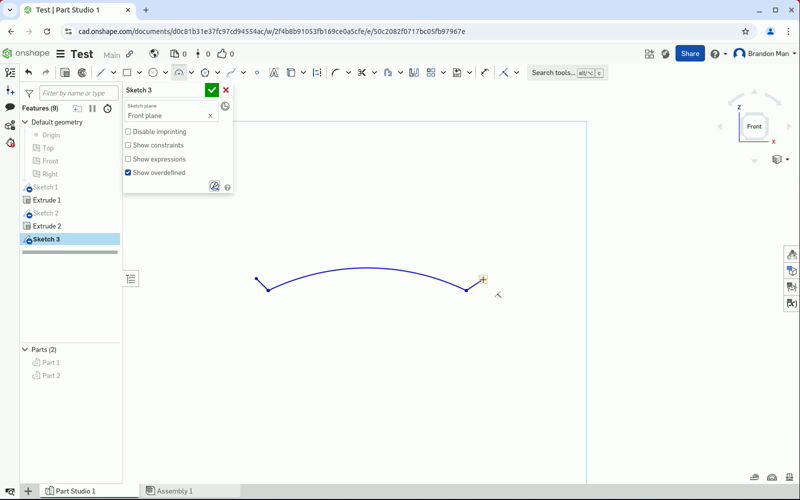
scroll(-6)
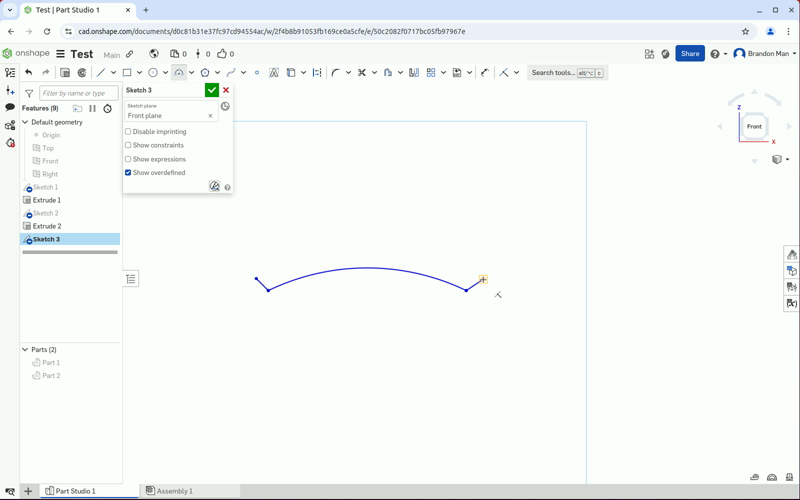
scroll(-6)
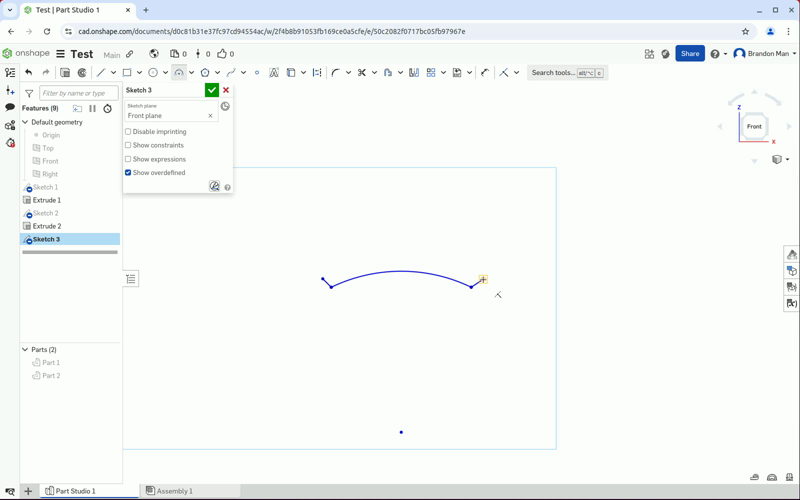
scroll(-6)
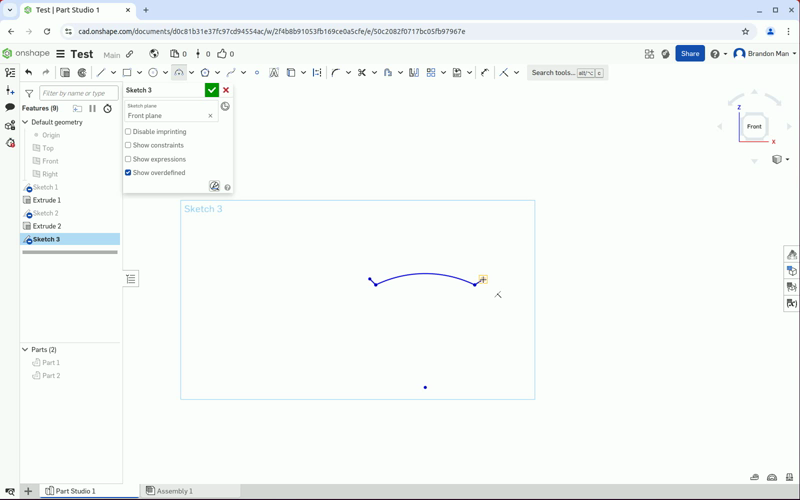
scroll(-6)
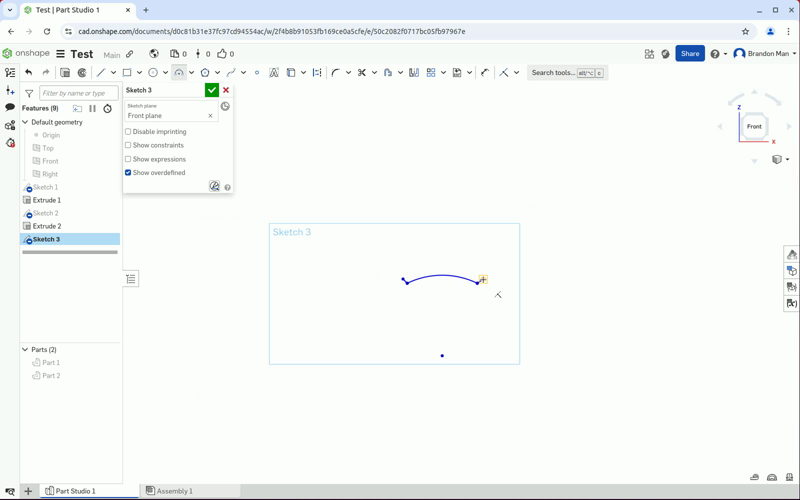
scroll(-6)
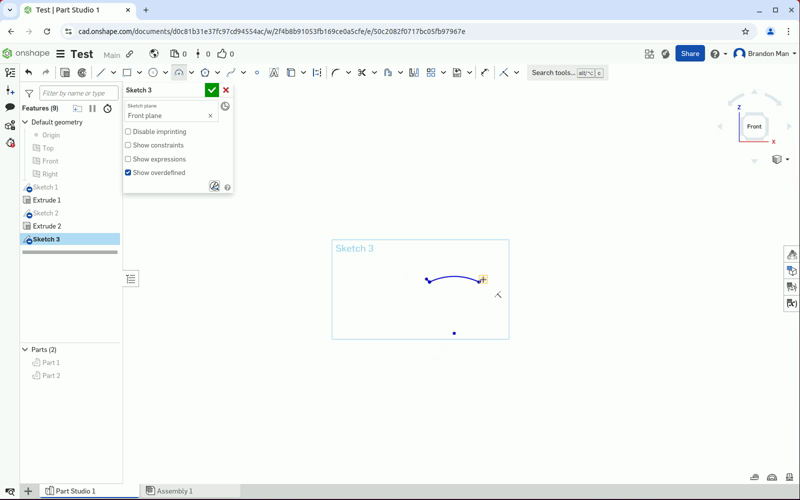
scroll(-6)
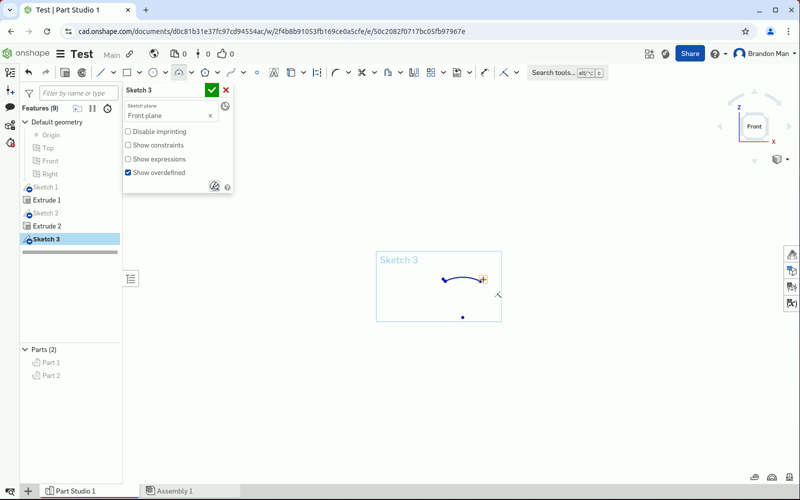
scroll(-6)
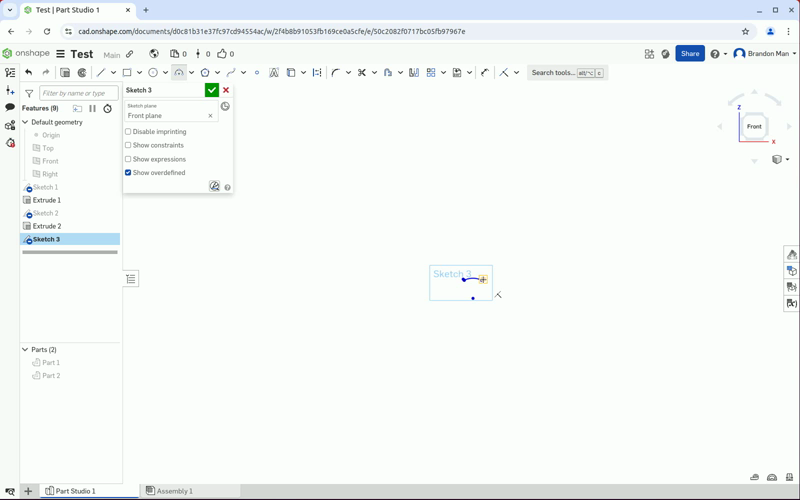
mouse_move(463, 279)
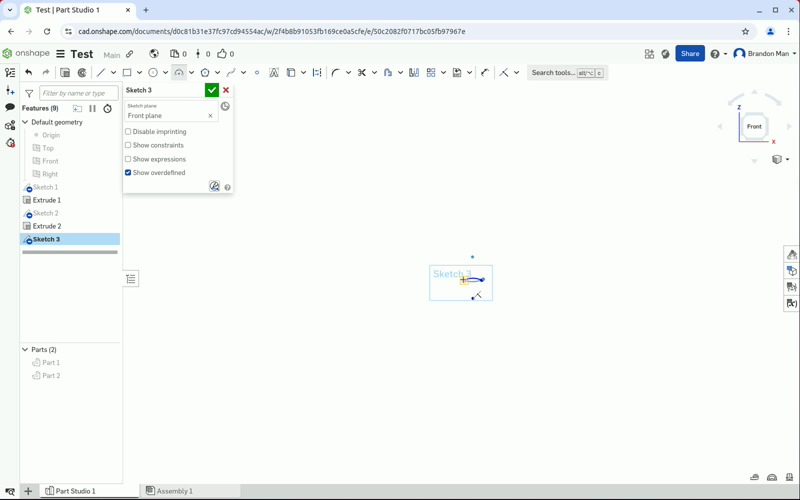
scroll(6)
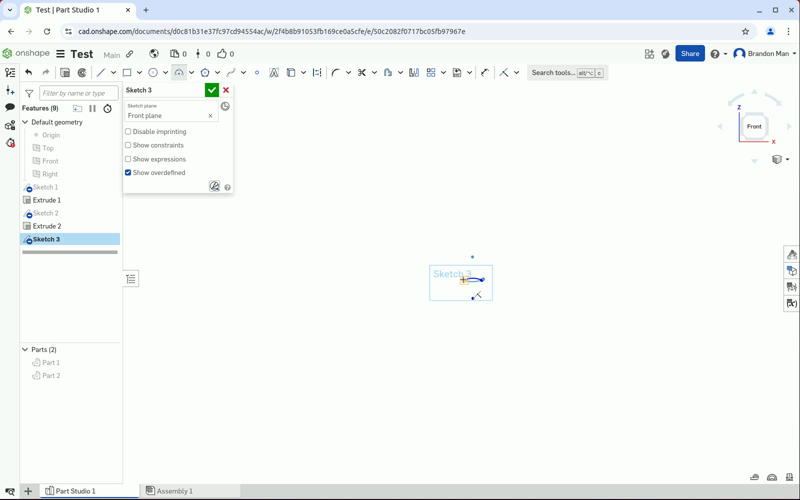
scroll(6)
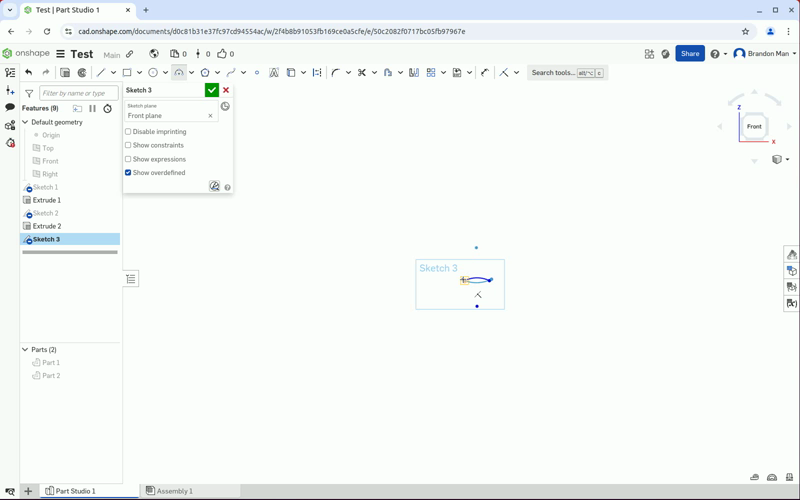
scroll(6)
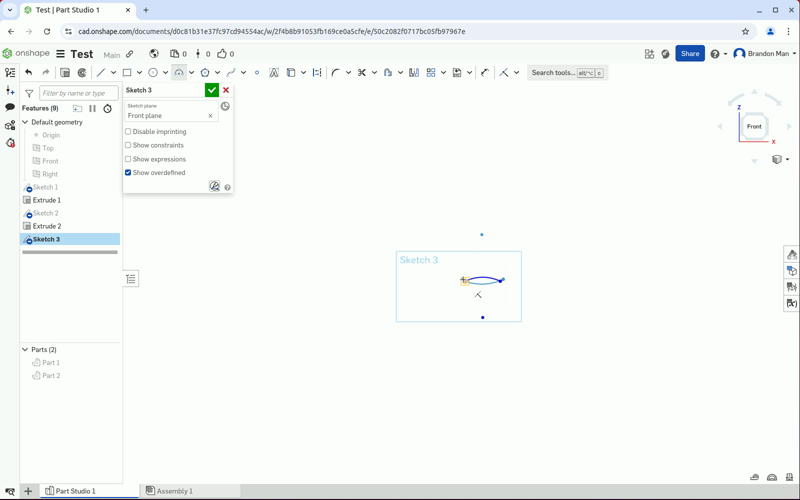
scroll(6)
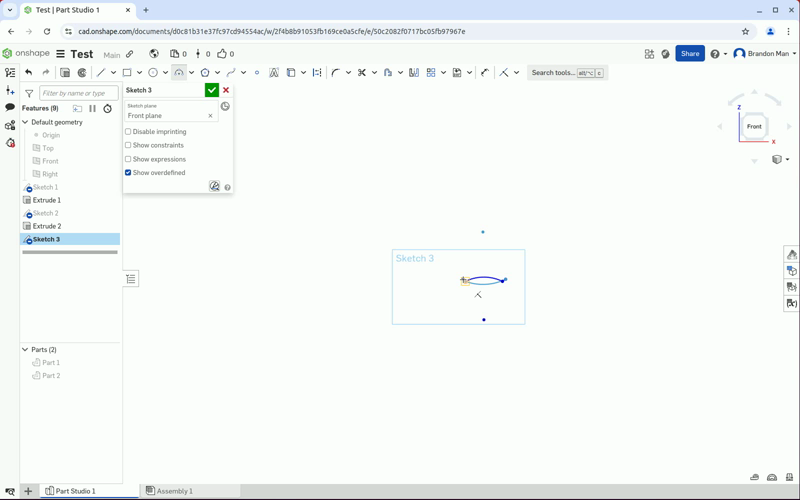
scroll(6)
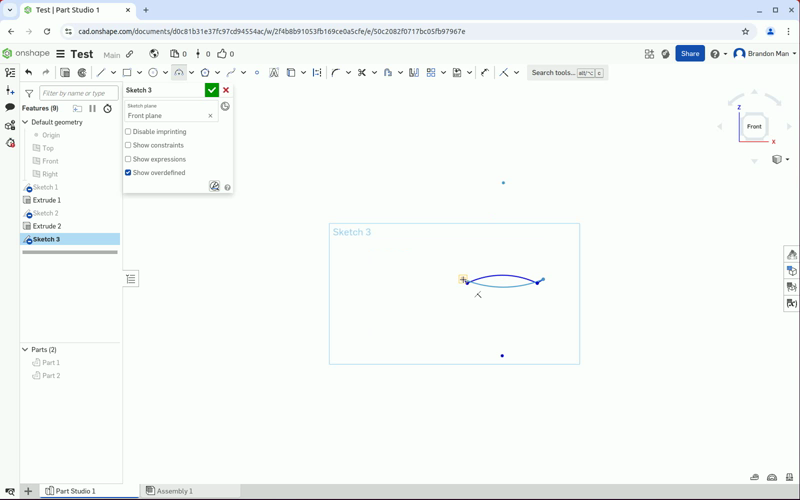
scroll(6)
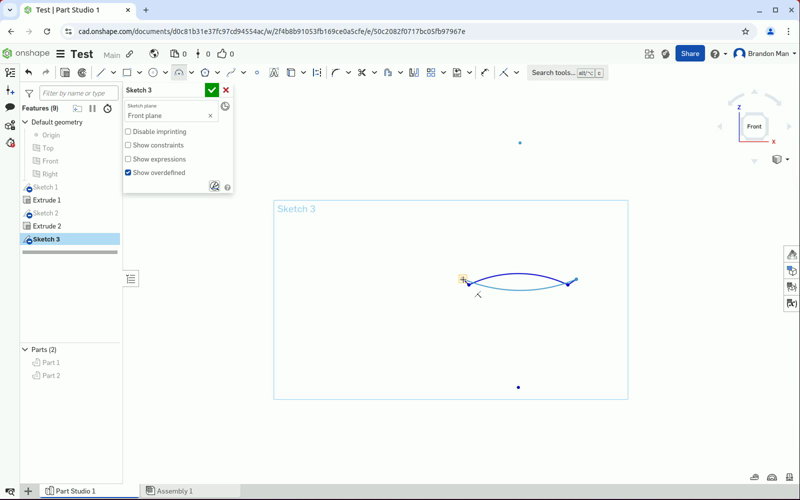
scroll(6)
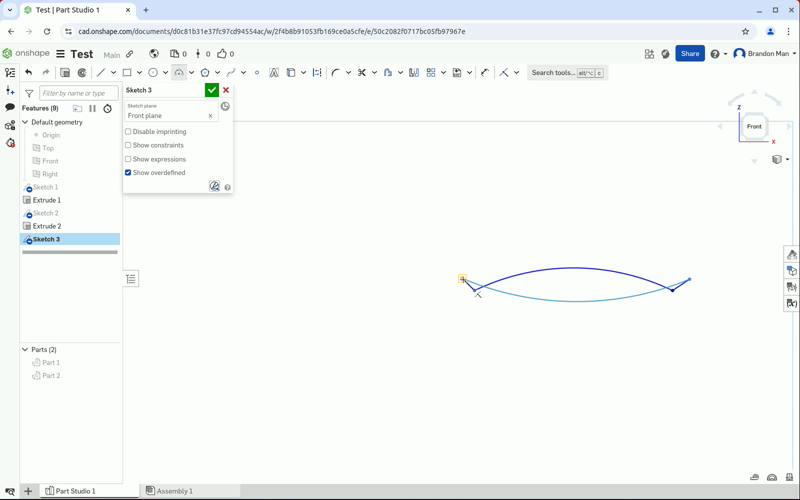
click(463, 279)
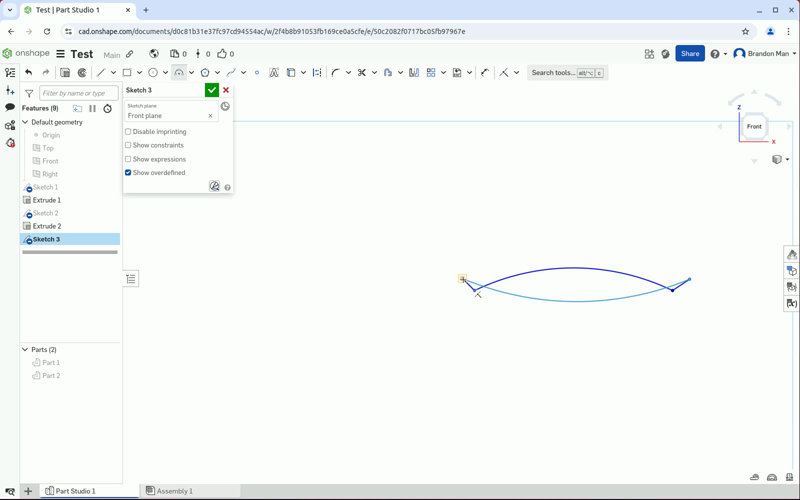
scroll(-6)
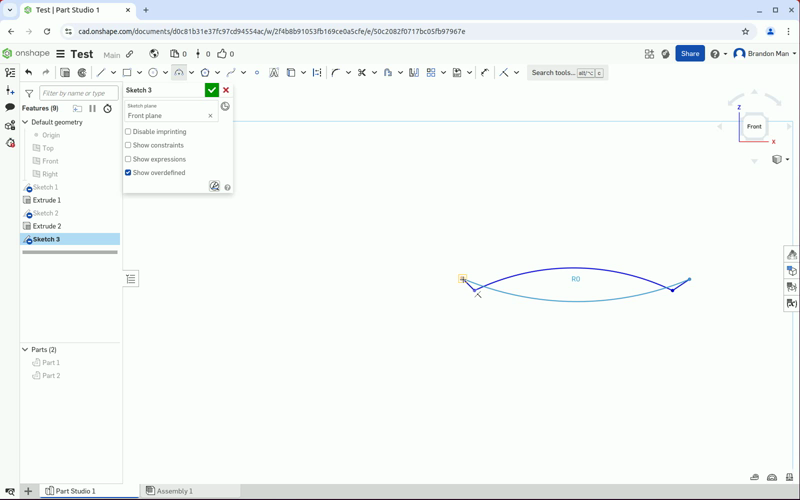
scroll(-6)
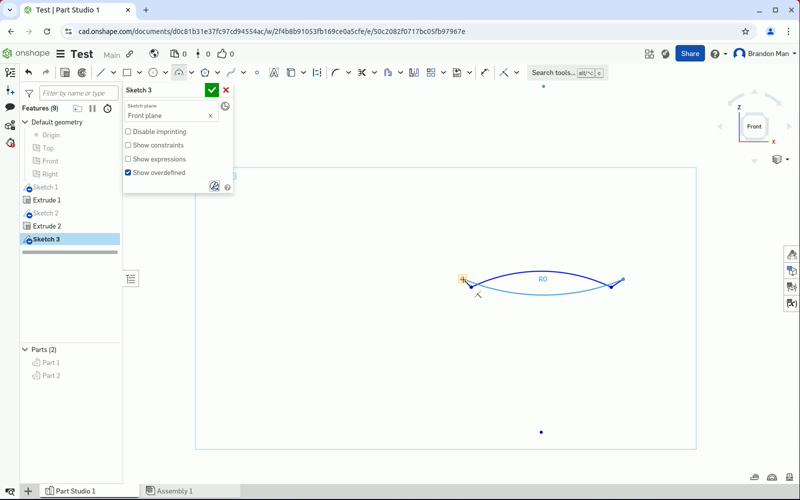
scroll(-6)
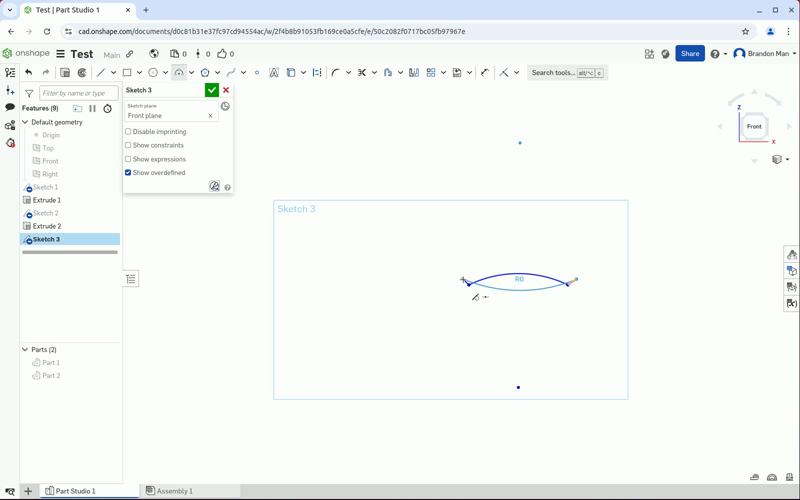
scroll(-6)
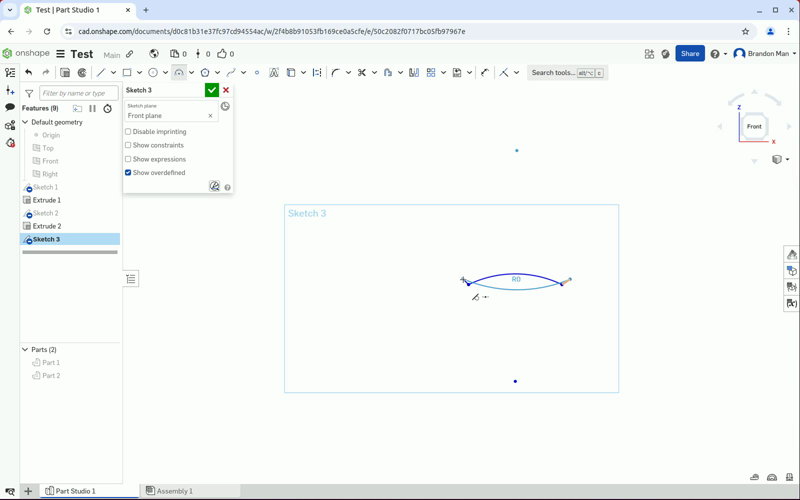
scroll(-6)
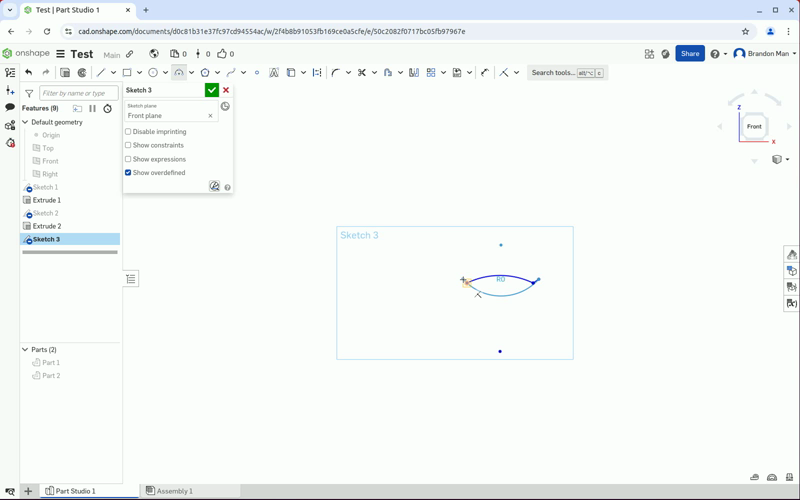
scroll(-6)
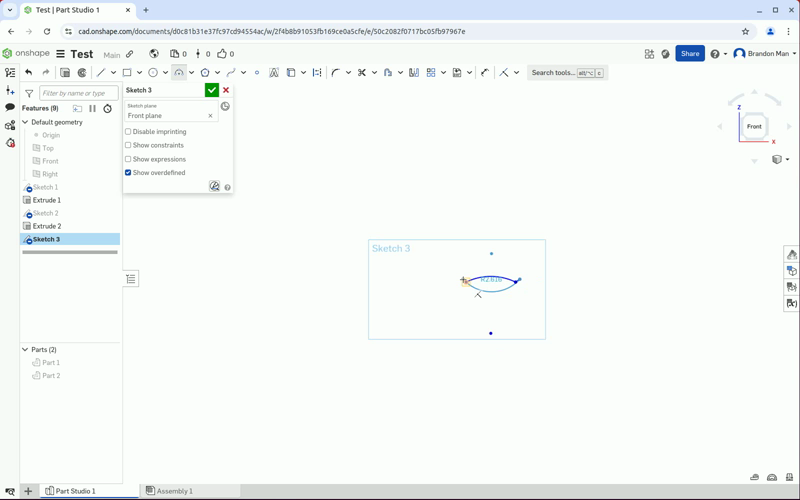
scroll(-6)
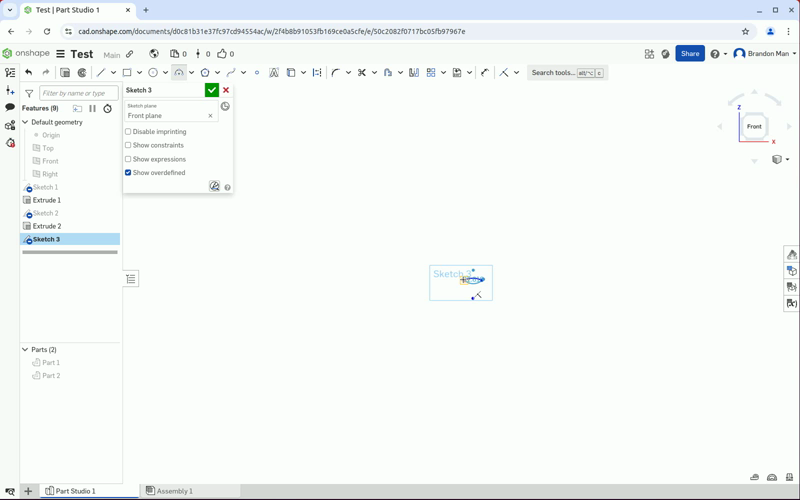
key_down(shift)
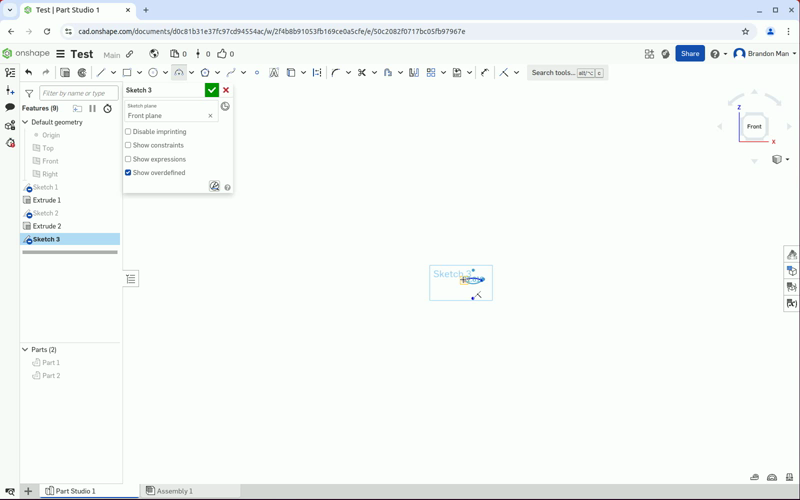
mouse_move(473, 277)
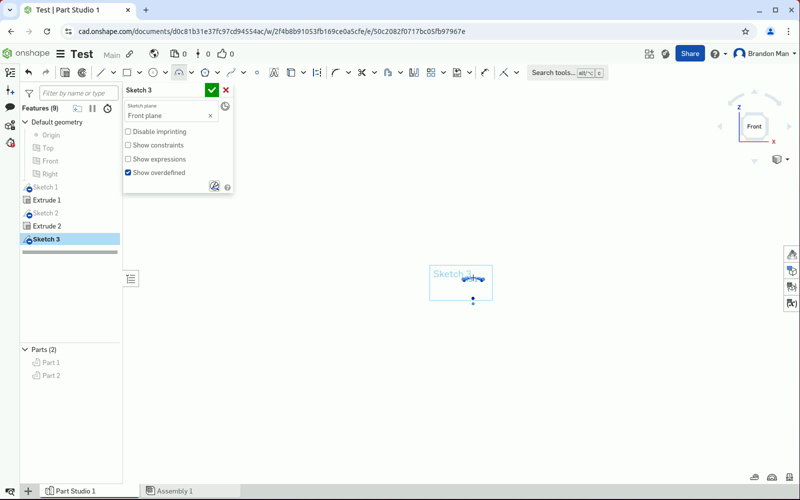
scroll(6)
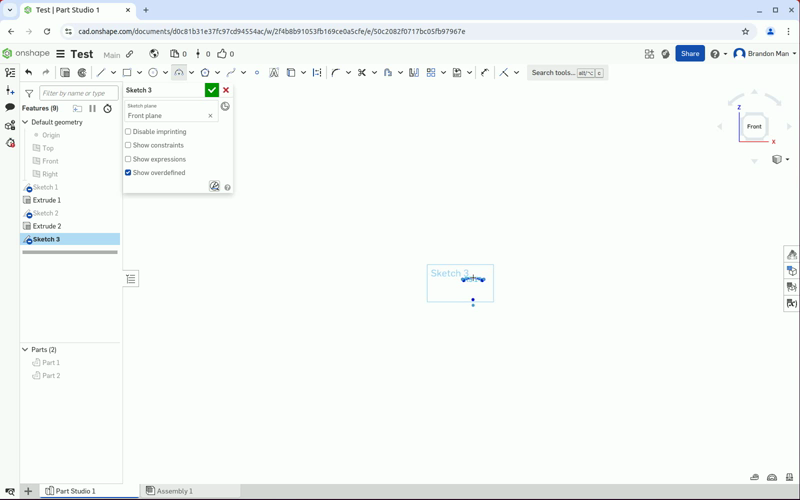
scroll(6)
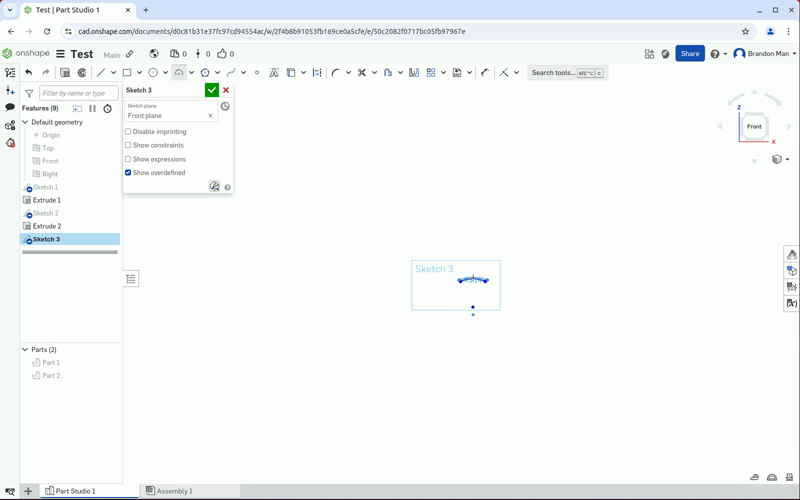
scroll(6)
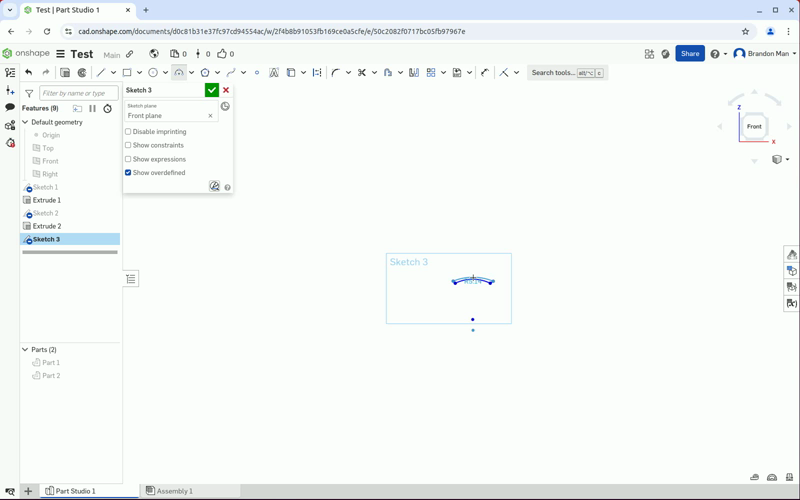
scroll(6)
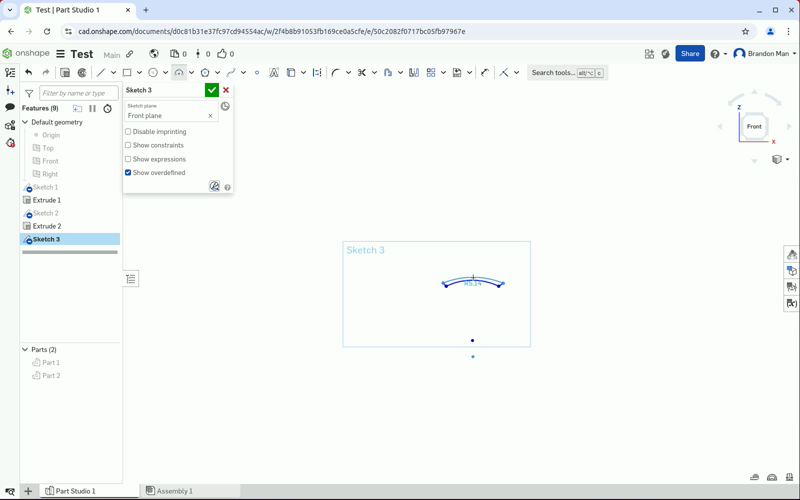
scroll(6)
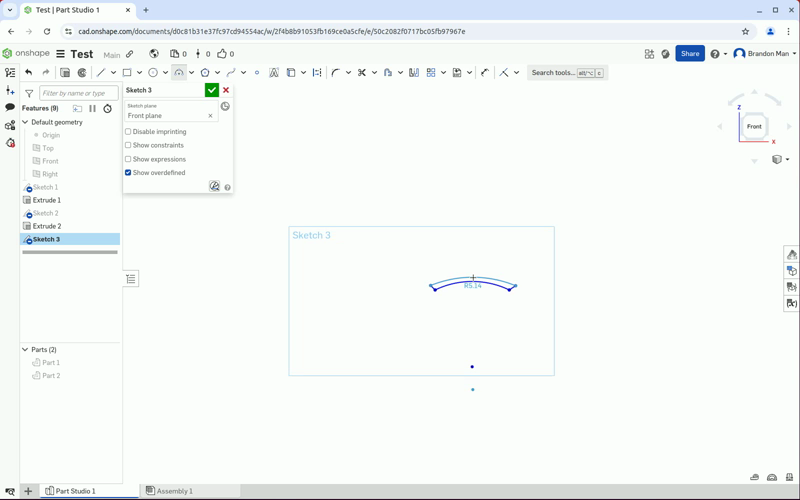
scroll(6)
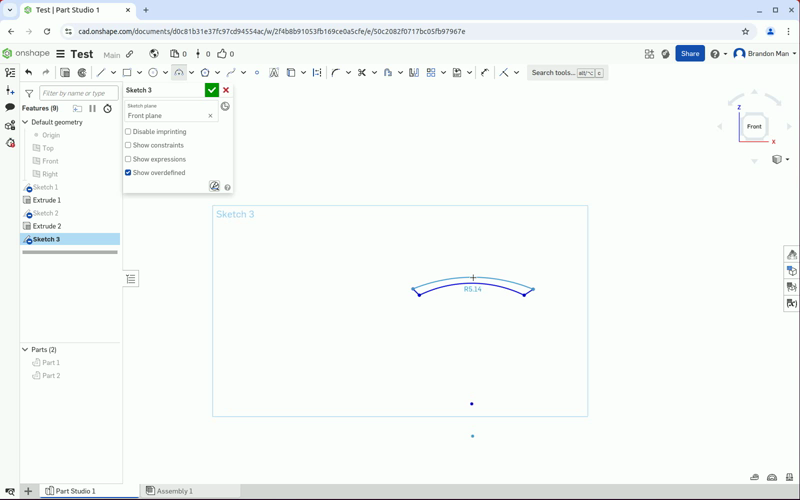
scroll(6)
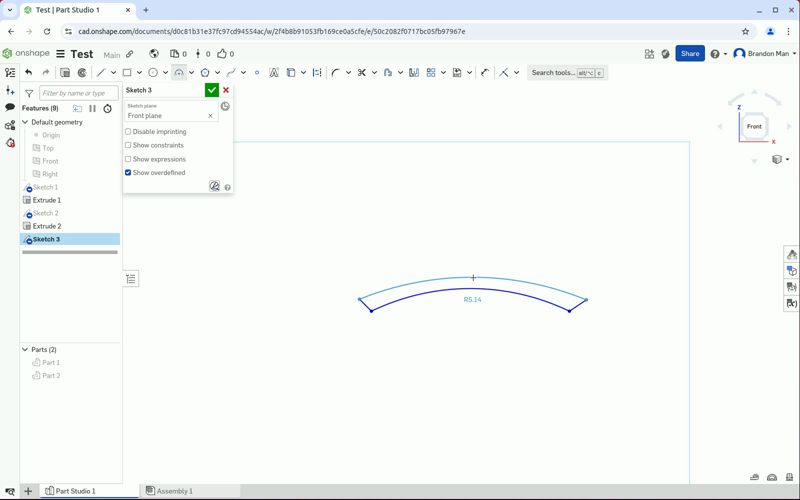
click(473, 277)
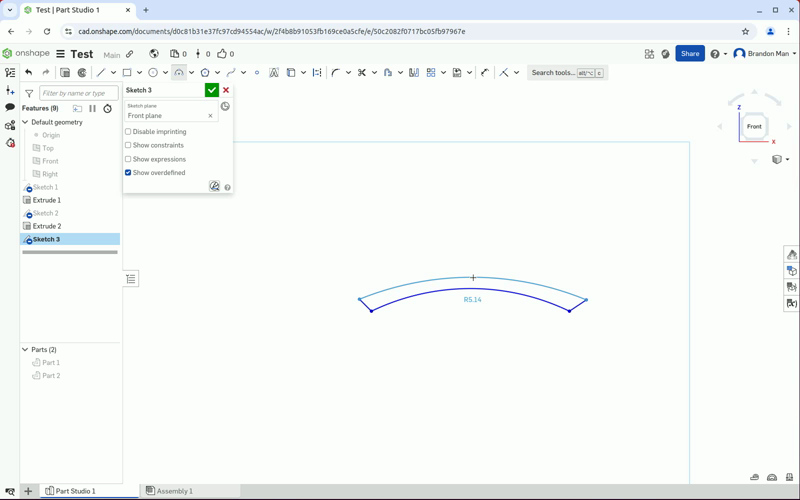
scroll(-6)
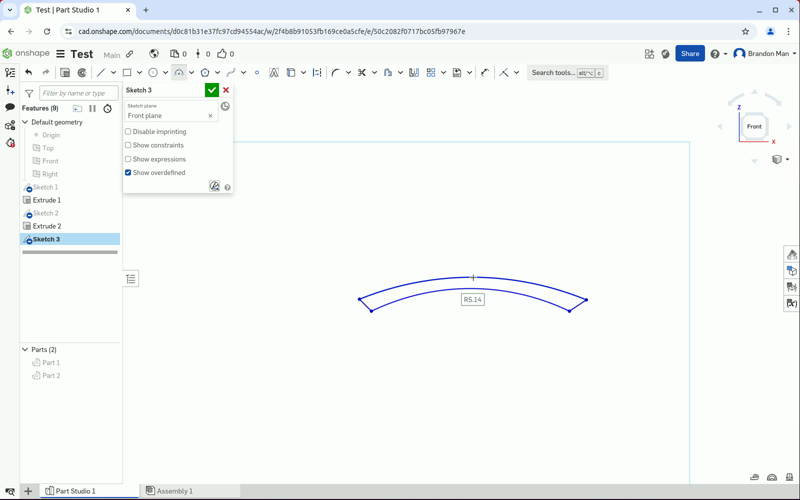
scroll(-6)
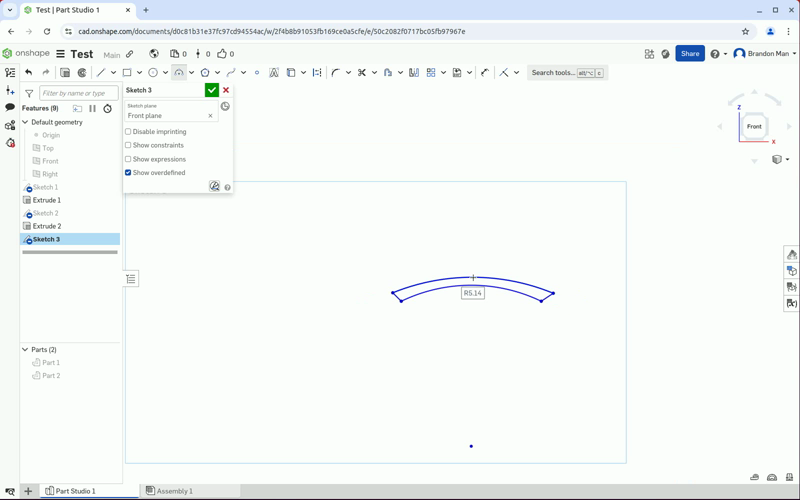
scroll(-6)
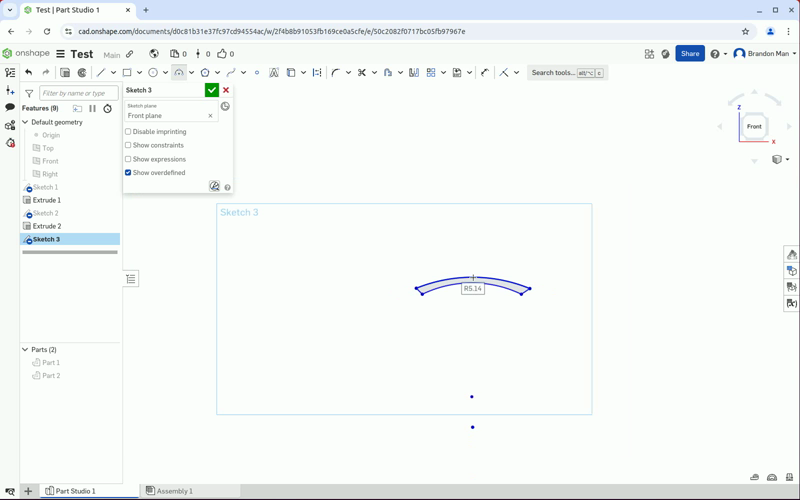
scroll(-6)
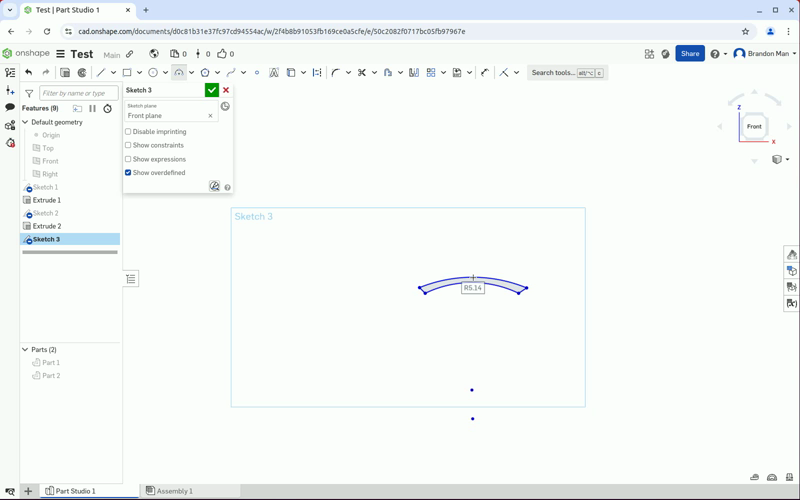
scroll(-6)
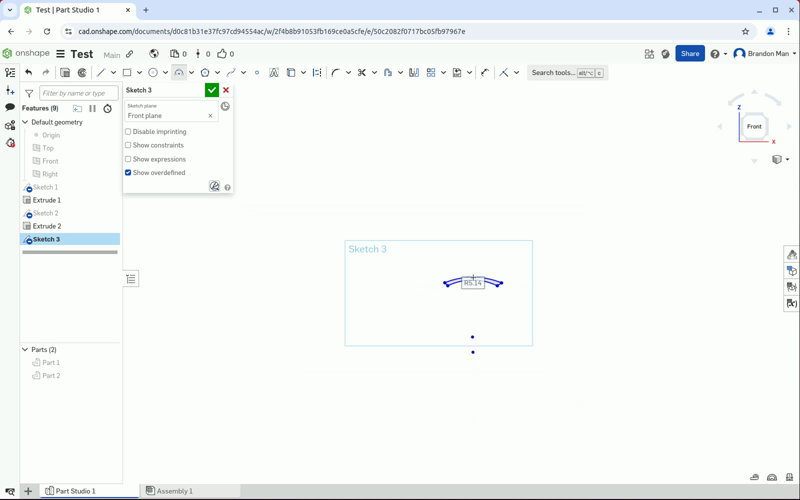
scroll(-6)
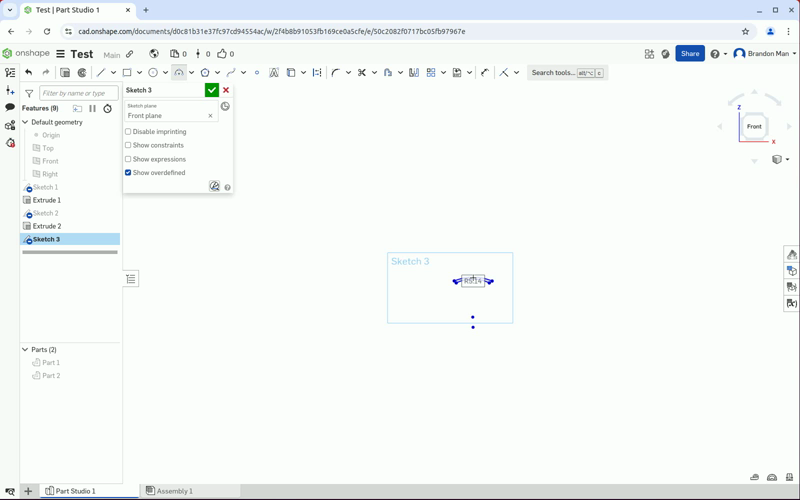
scroll(-6)
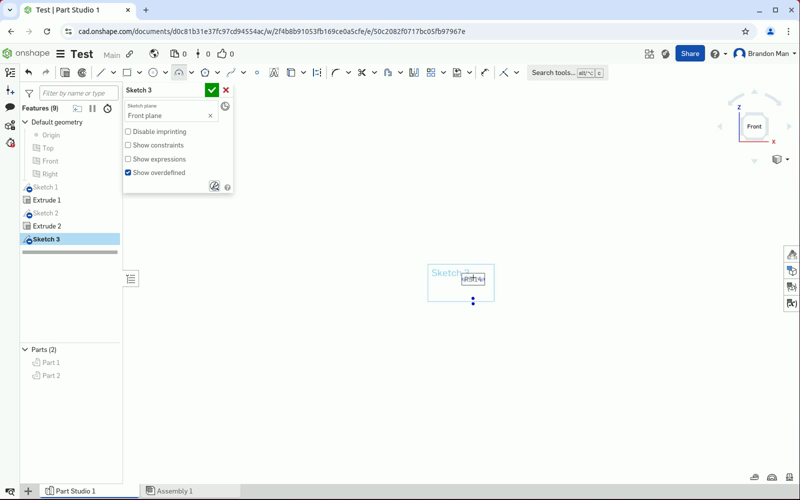
key_up(shift)
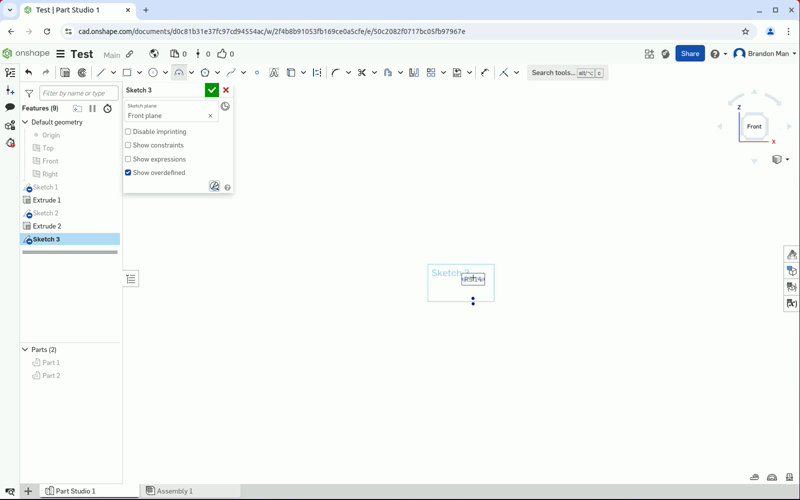
key(esc)
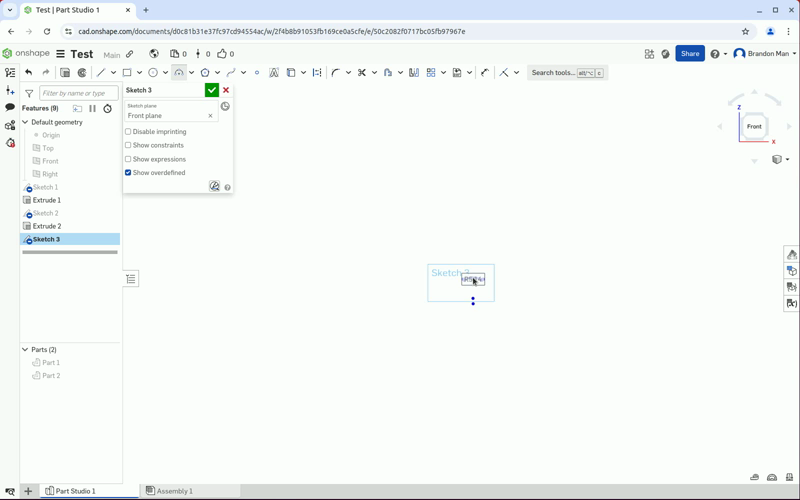
mouse_move(476, 277)
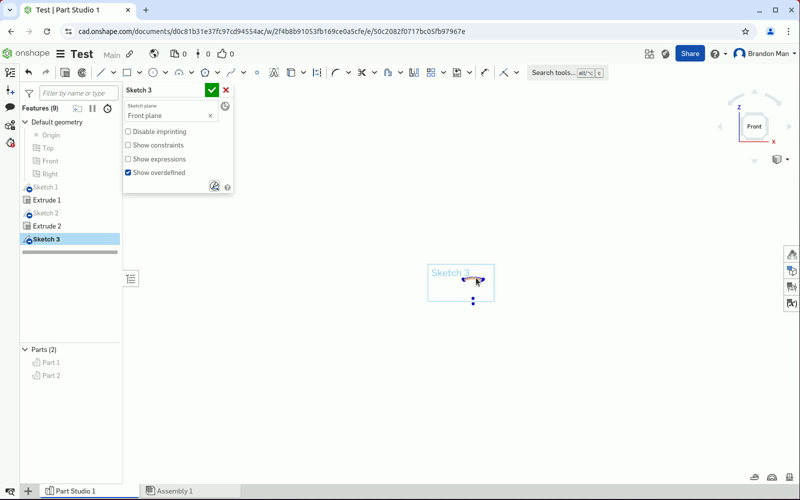
scroll(6)
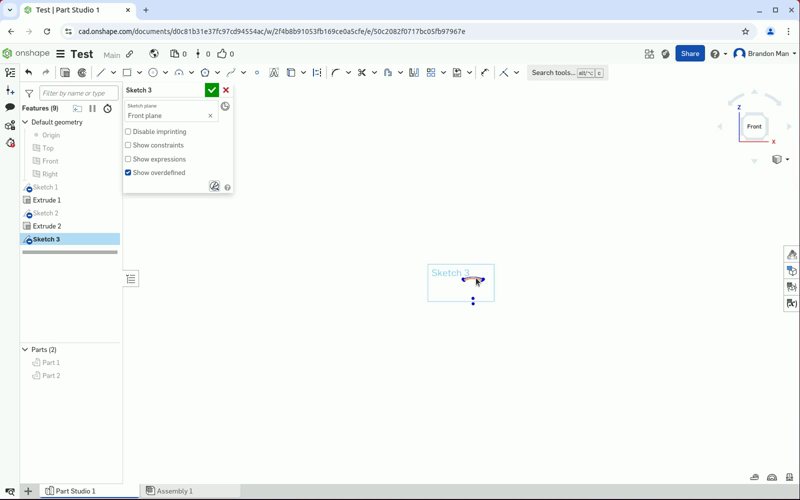
scroll(6)
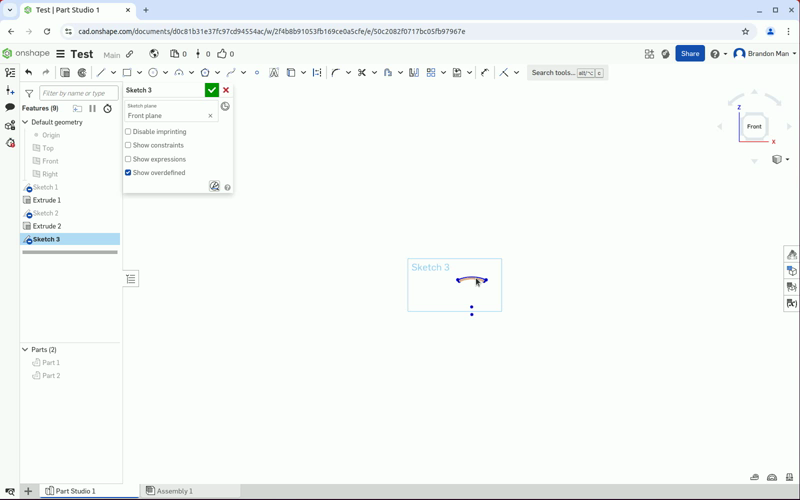
scroll(6)
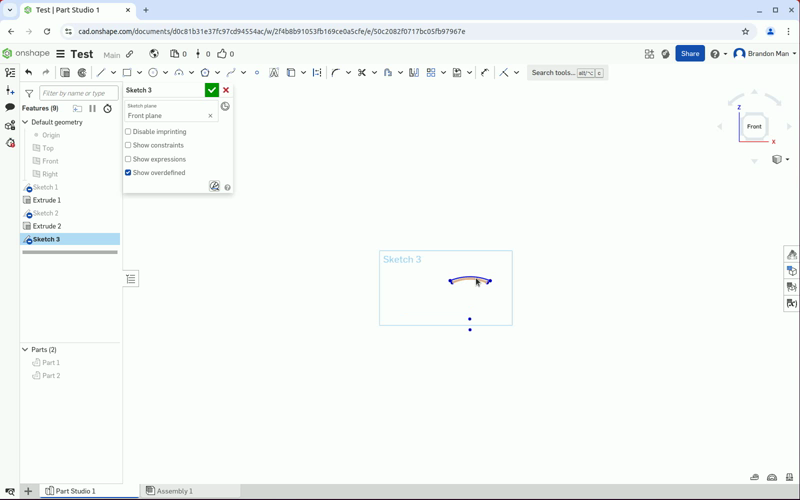
scroll(6)
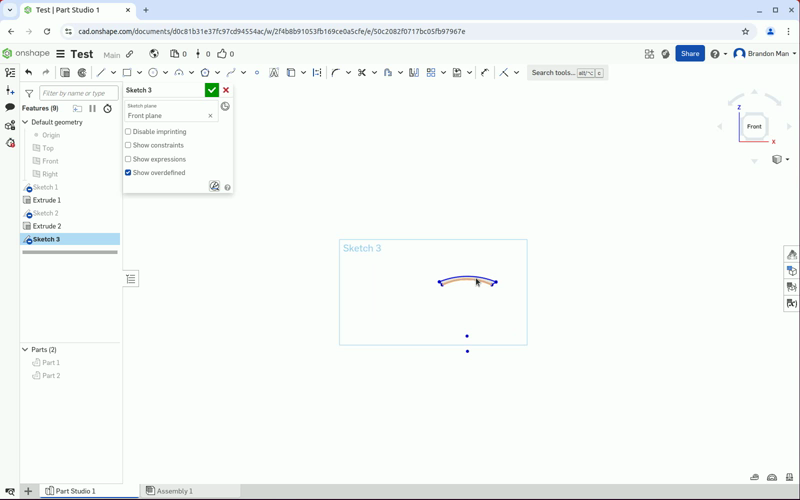
scroll(6)
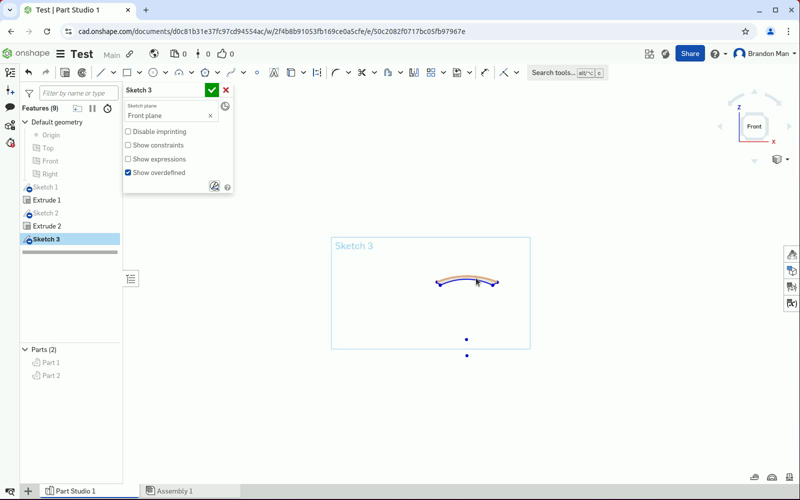
scroll(6)
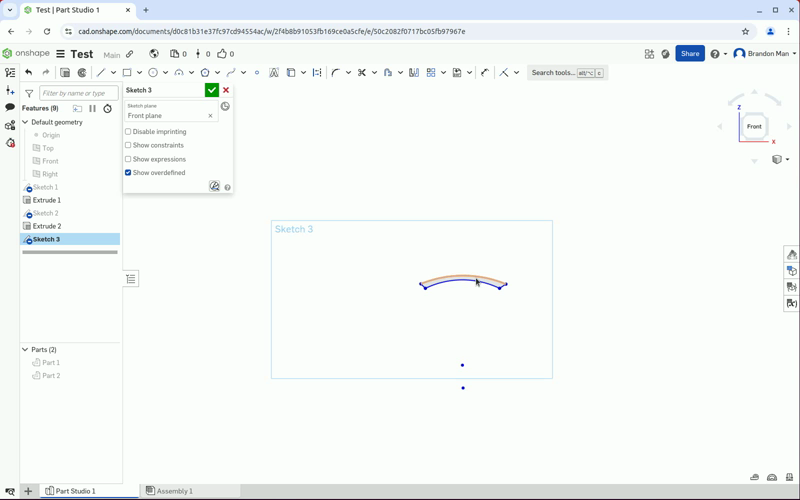
scroll(6)
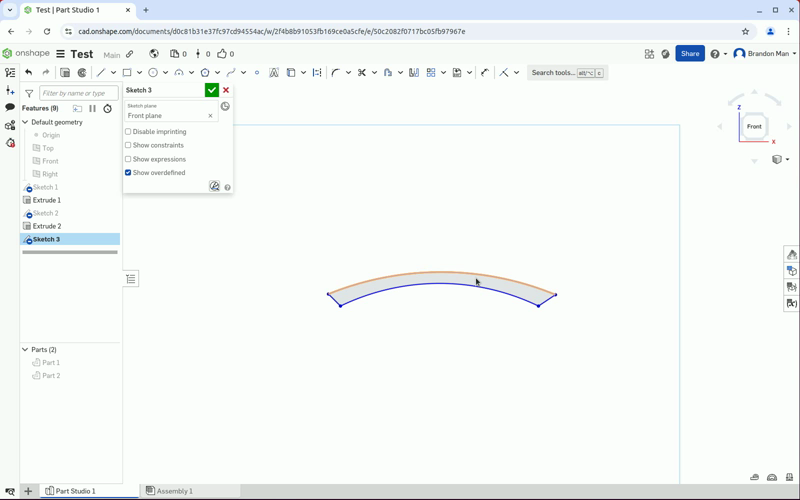
click(476, 277)
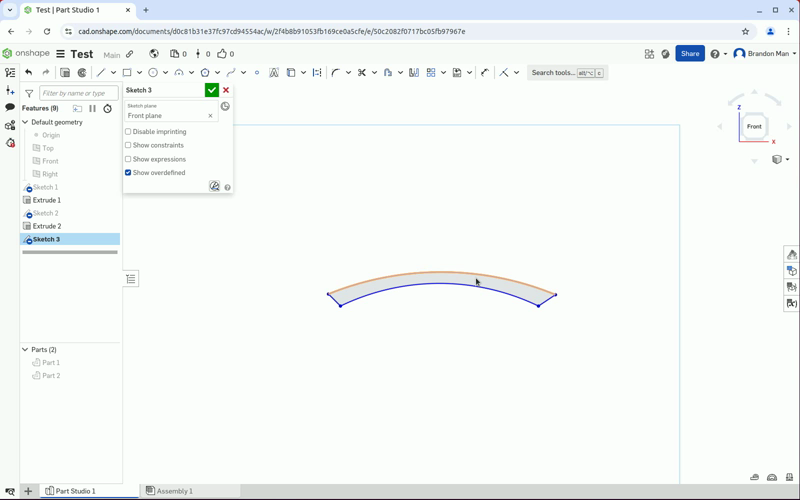
scroll(-6)
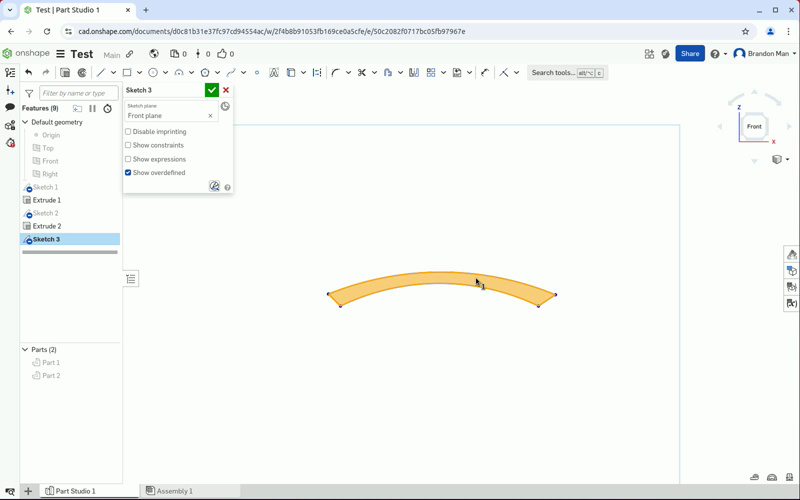
scroll(-6)
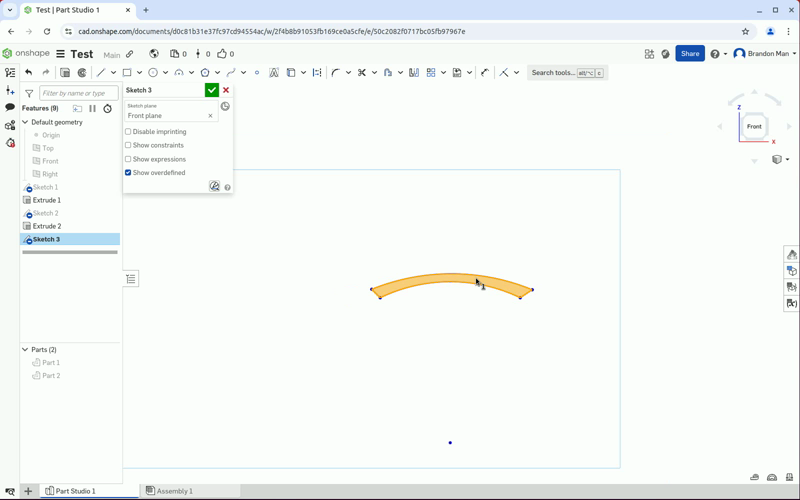
scroll(-6)
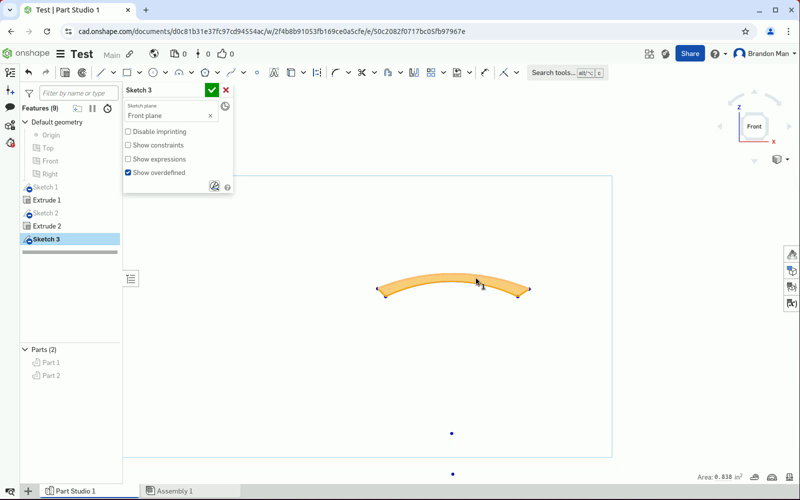
scroll(-6)
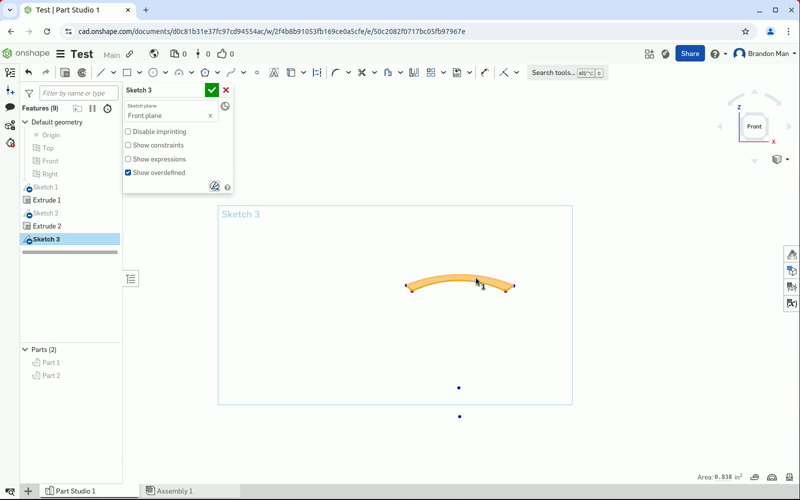
scroll(-6)
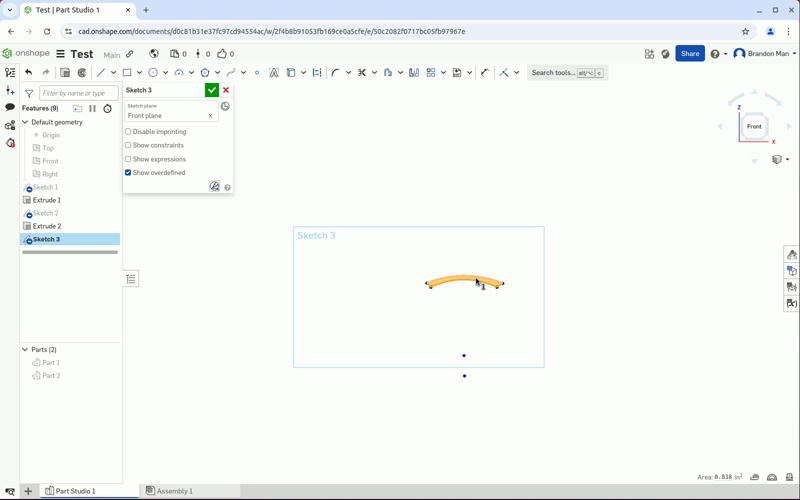
scroll(-6)
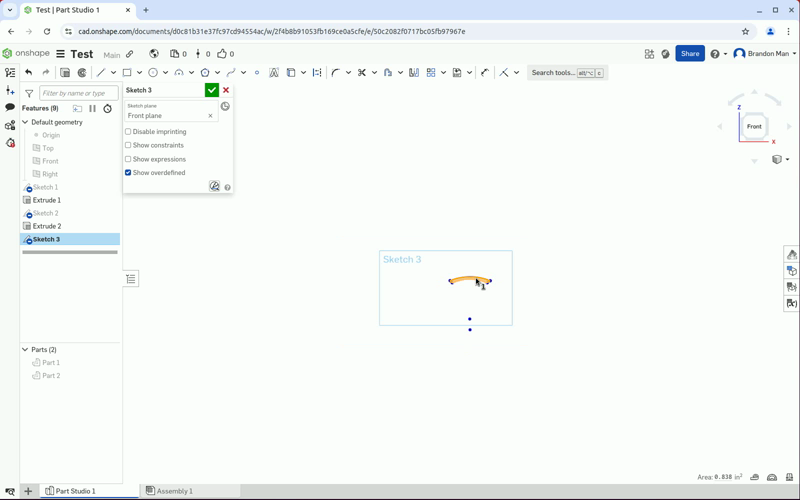
scroll(-6)
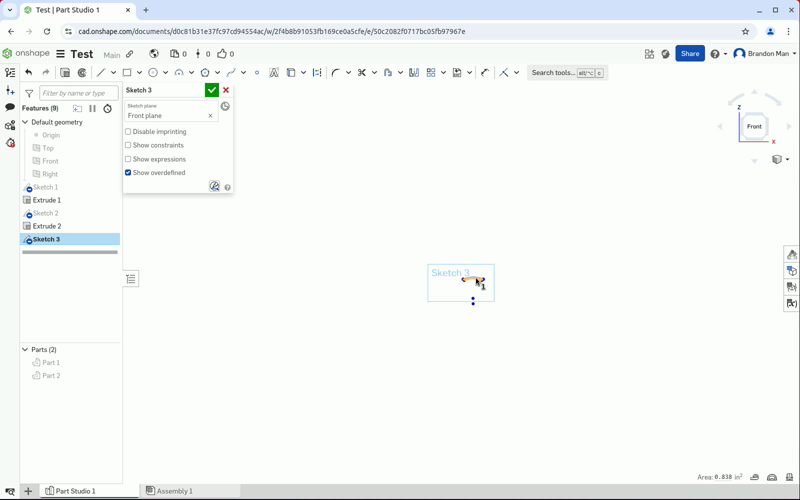
mouse_move(73, 352)
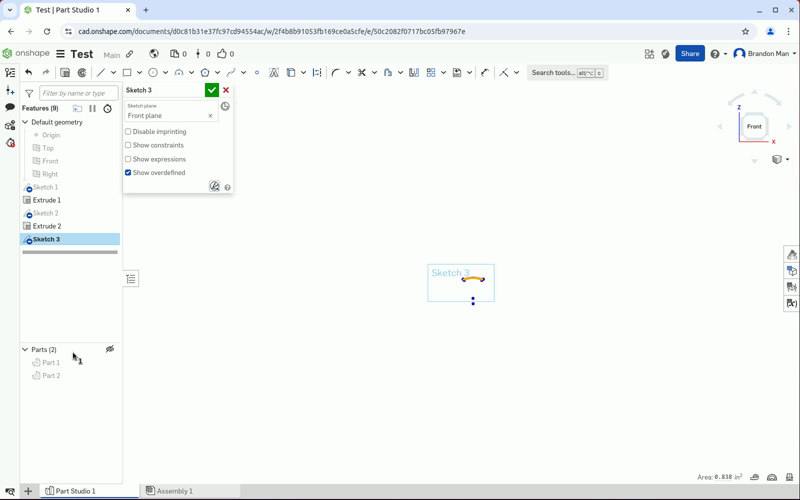
key(shift+y)
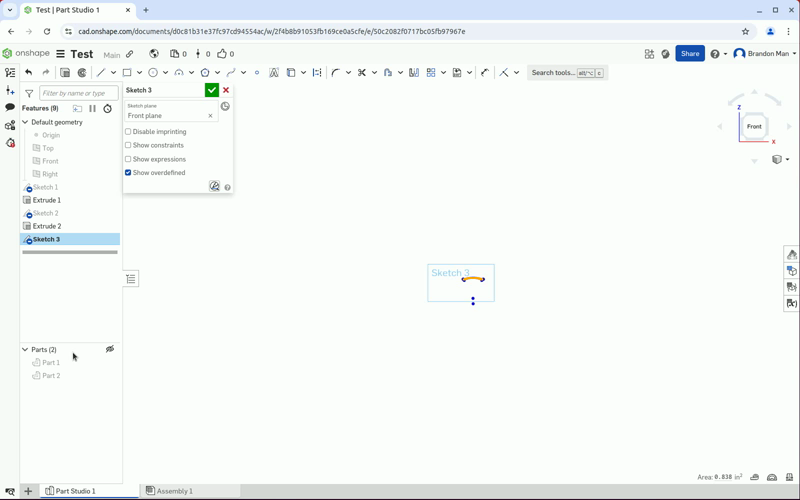
key(shift+e)
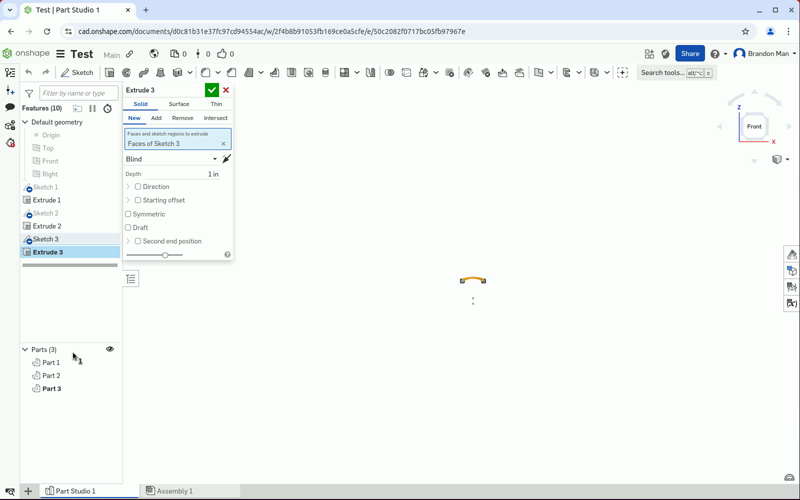
mouse_move(143, 106)
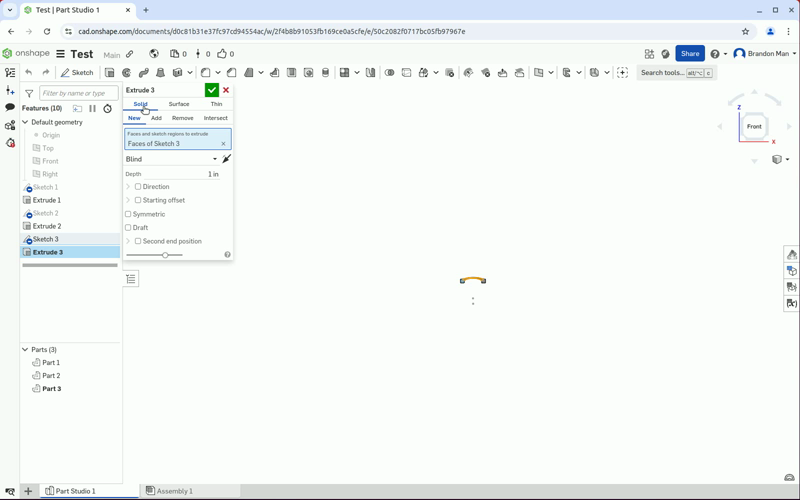
click(143, 106)
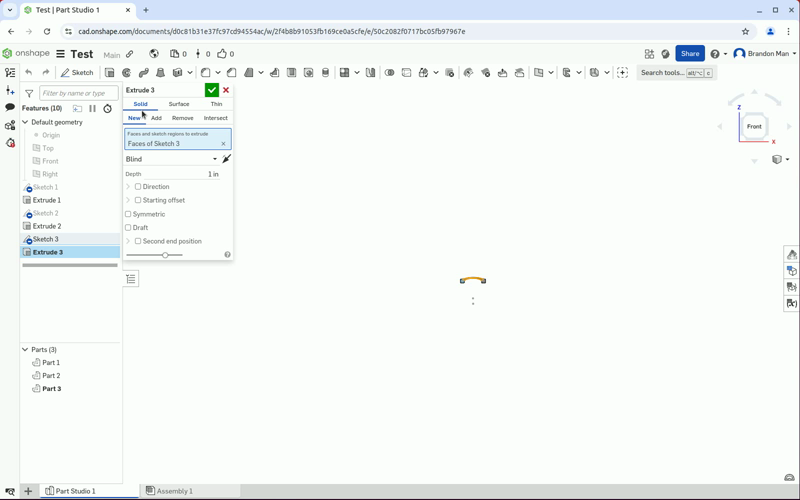
mouse_move(137, 120)
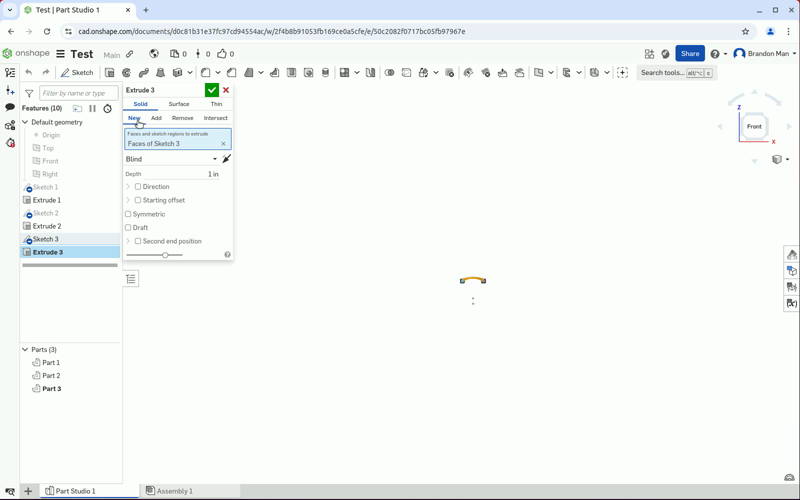
click(137, 120)
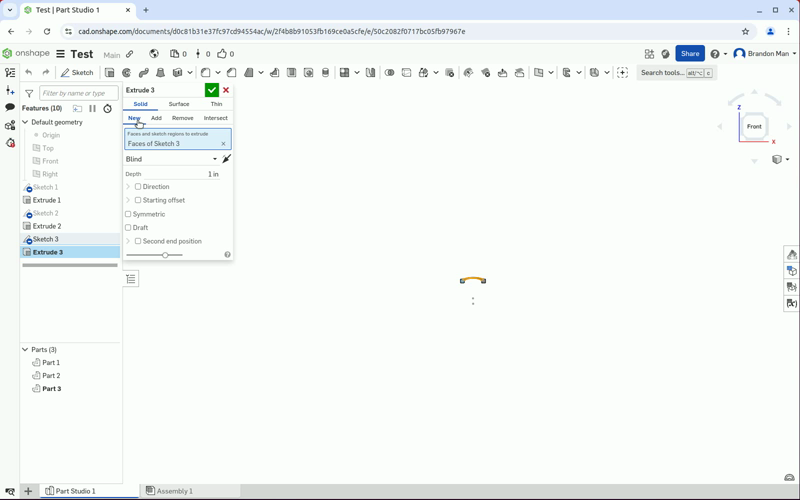
key(tab, 4)
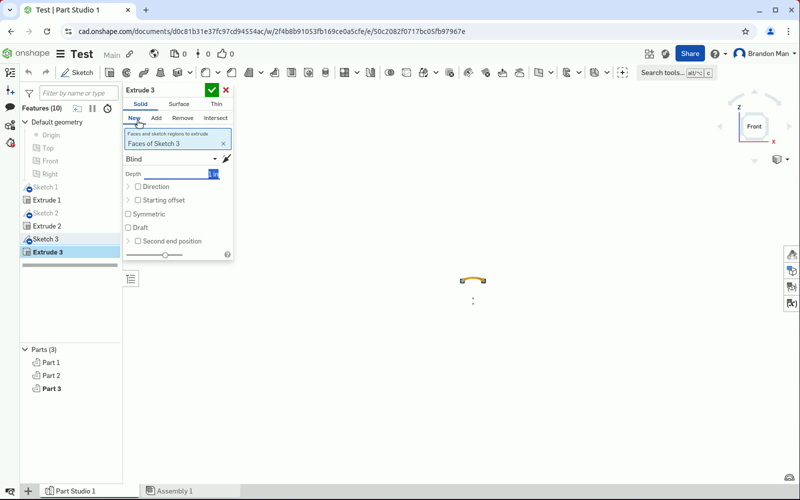
text(-0.722)
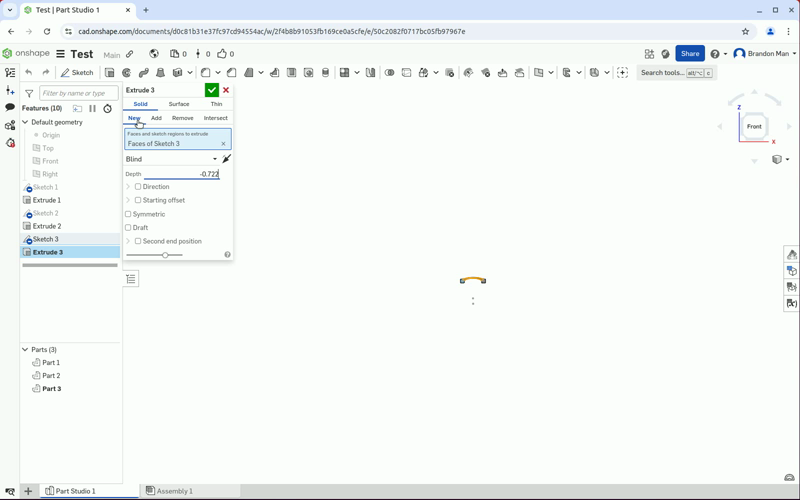
key(enter)
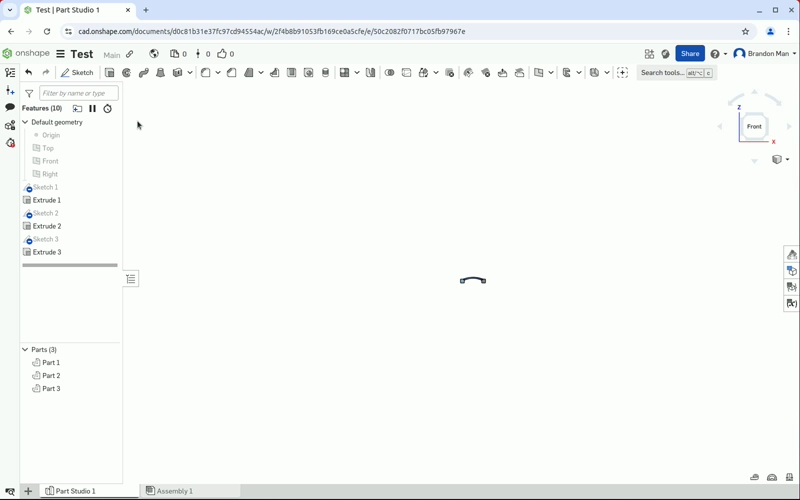
key(shift+h)
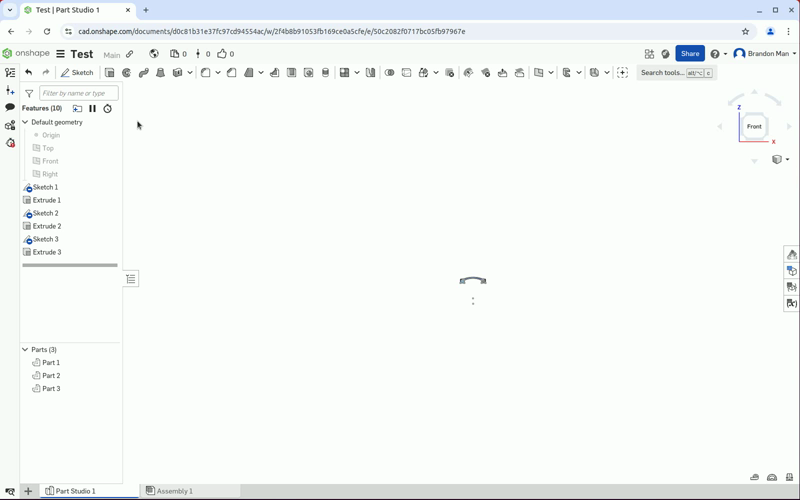
key(shift+h)
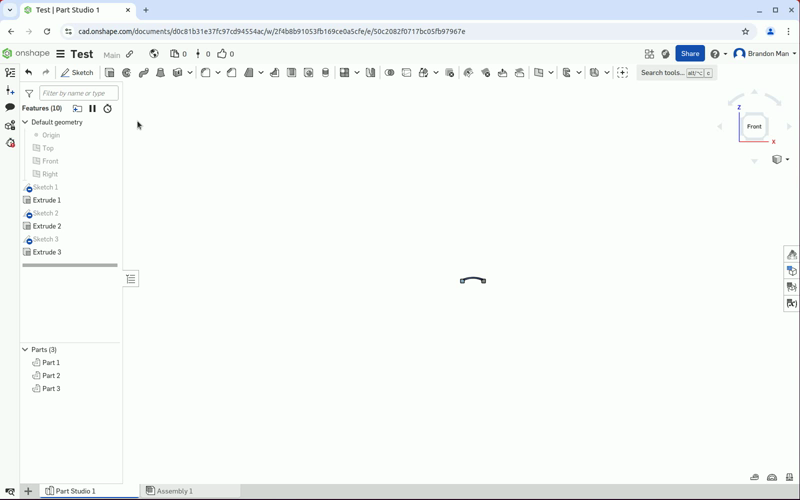
mouse_move(73, 189)
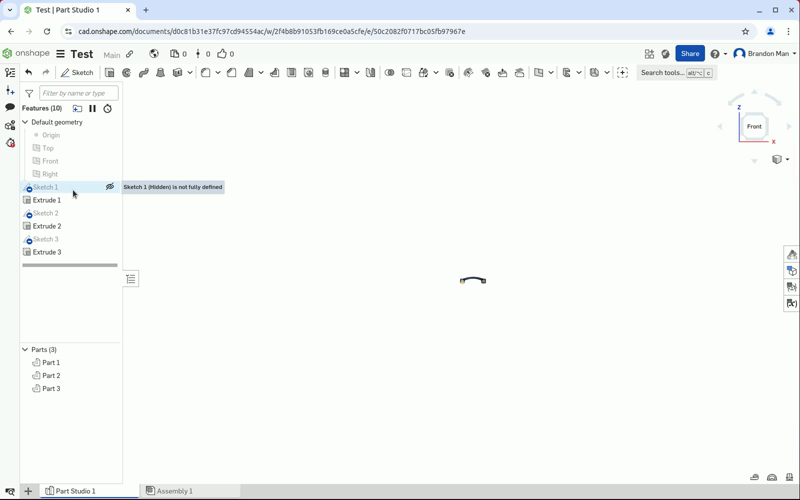
click(73, 189)
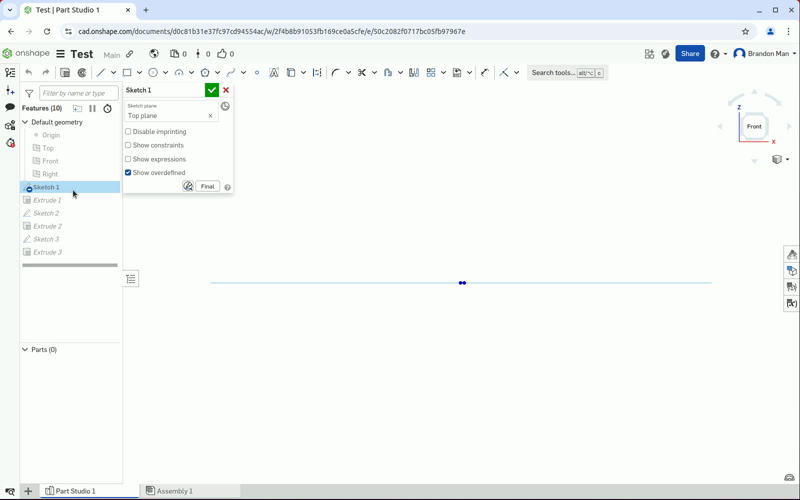
mouse_move(229, 92)
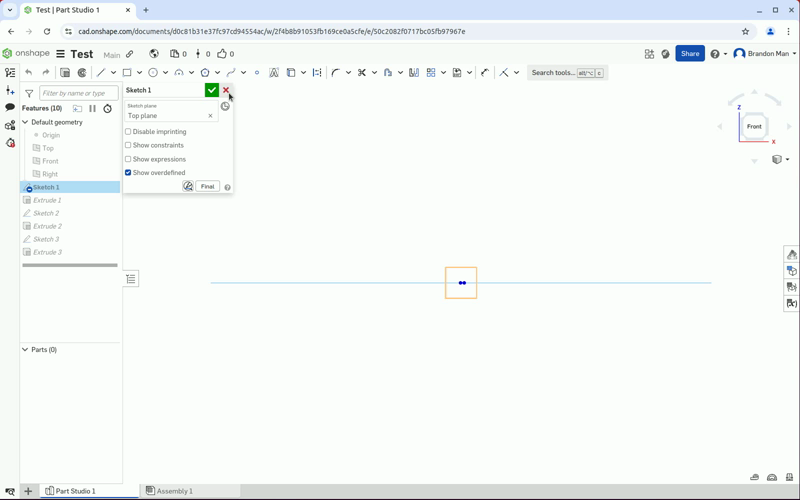
click(229, 92)
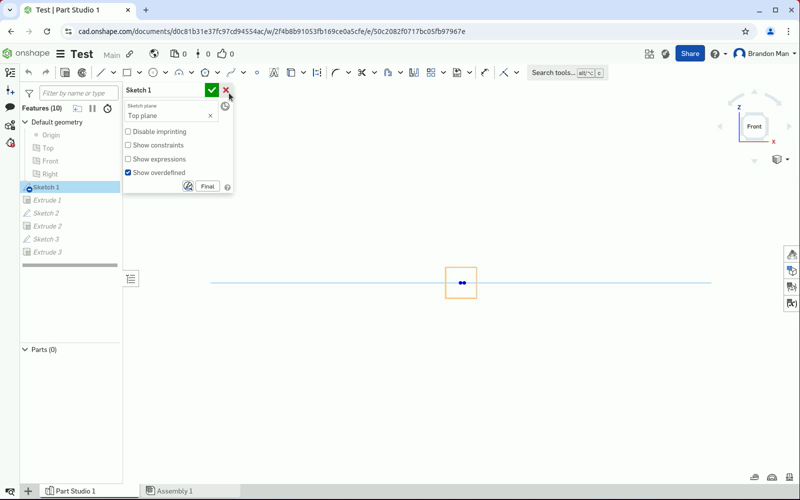
key(shift+s)
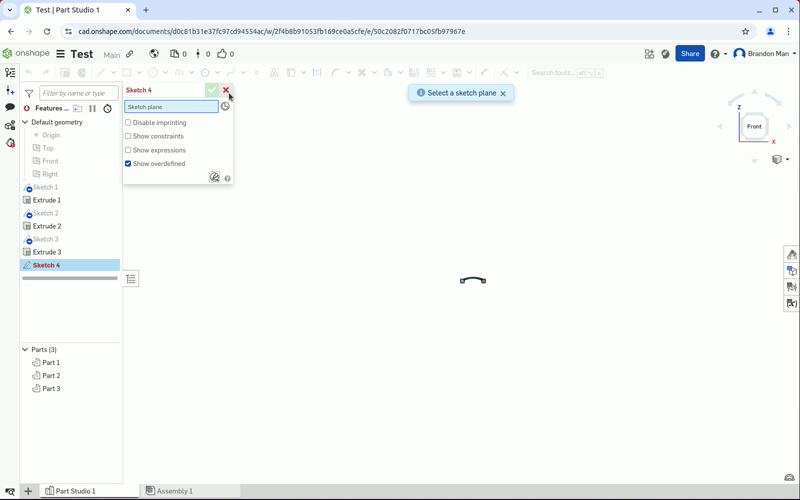
mouse_move(73, 163)
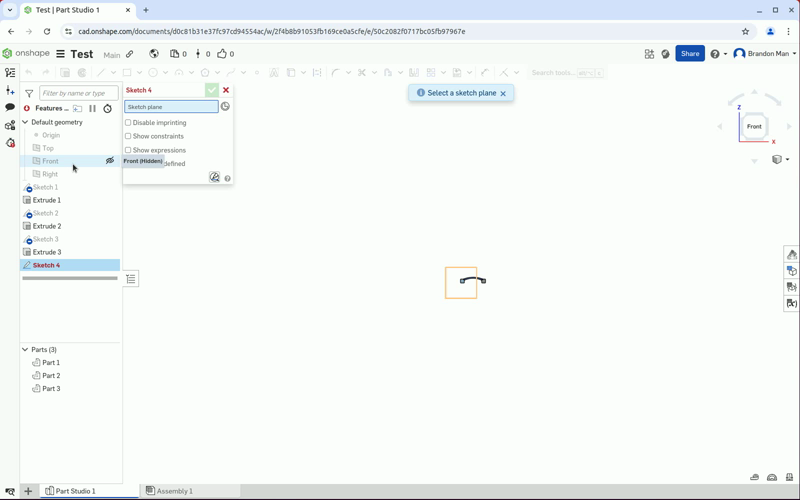
click(73, 163)
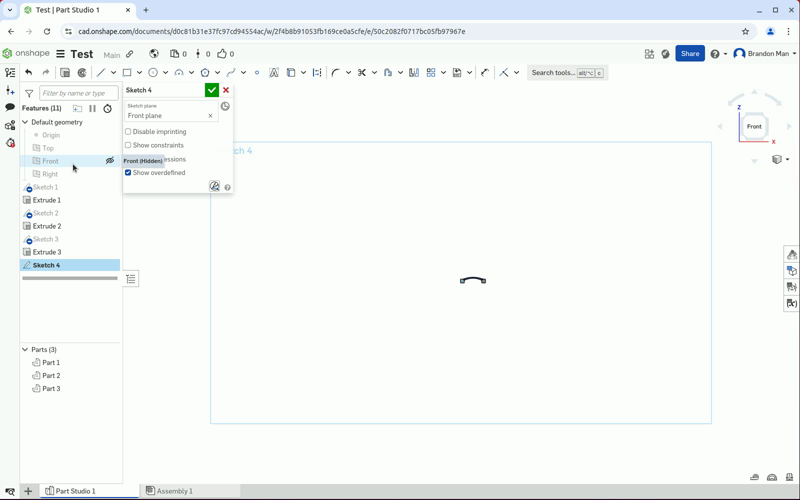
mouse_move(73, 352)
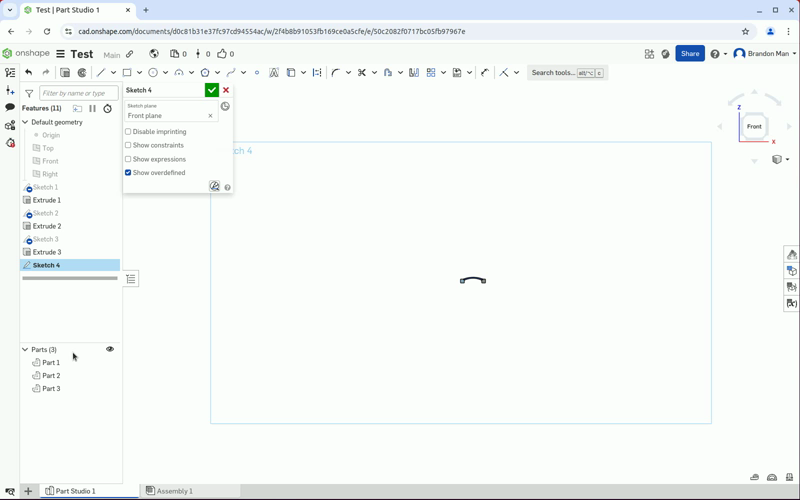
key(y)
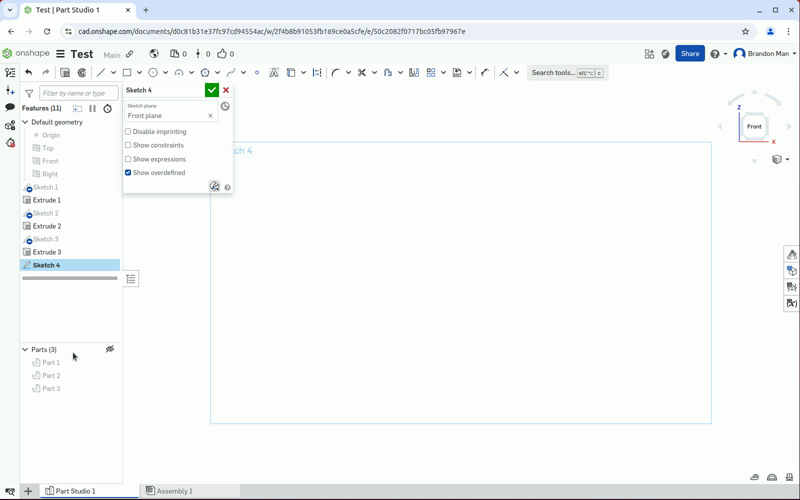
key(l)
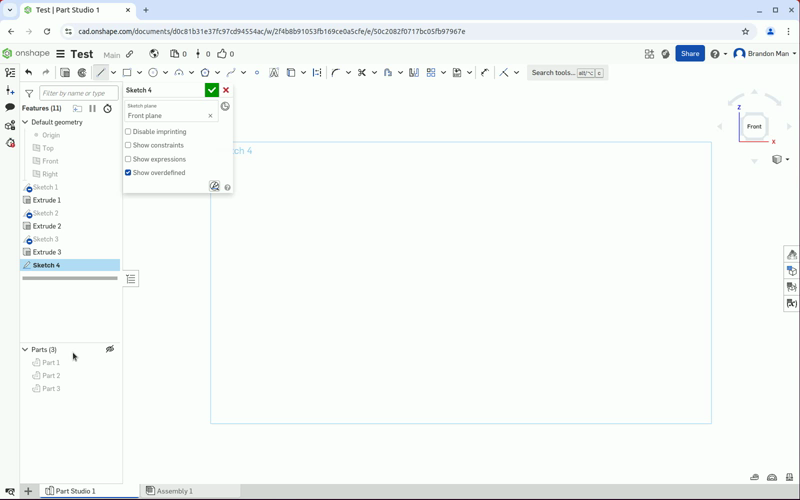
key_down(shift)
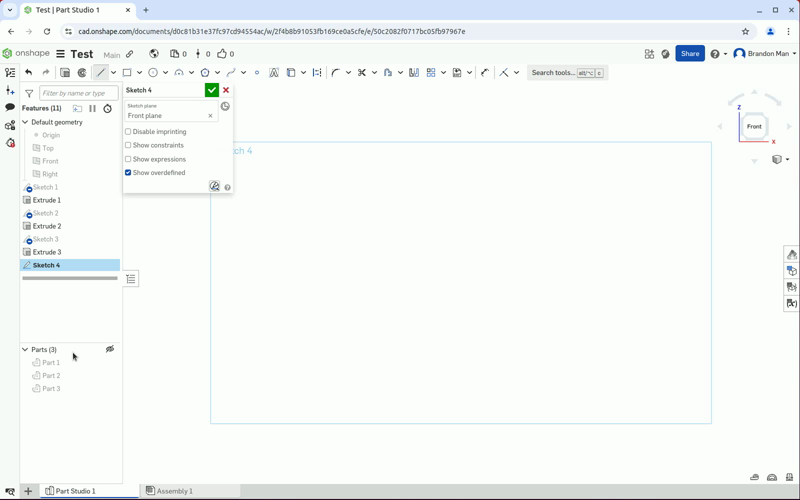
mouse_move(463, 279)
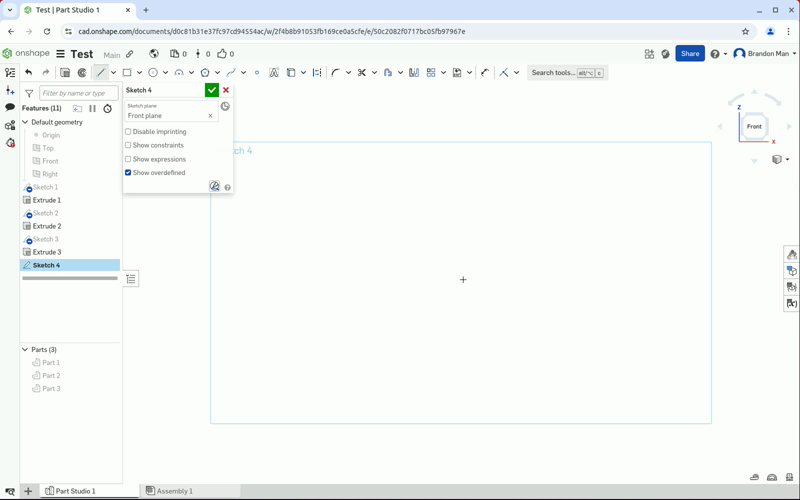
click(463, 279)
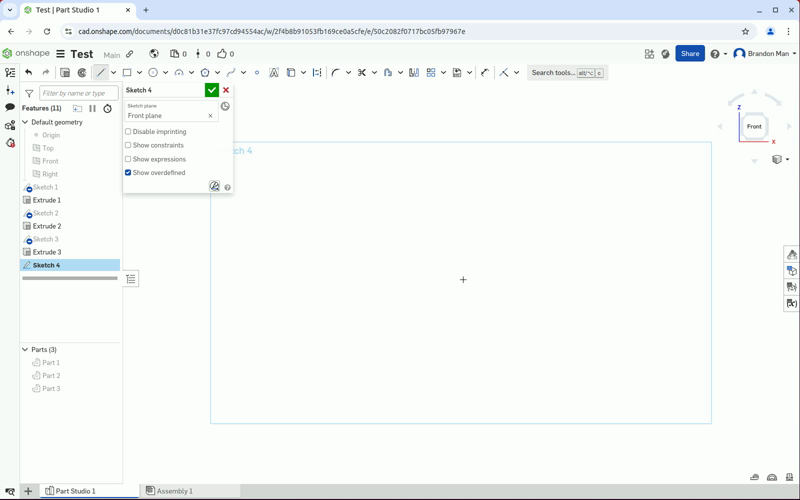
key_up(shift)
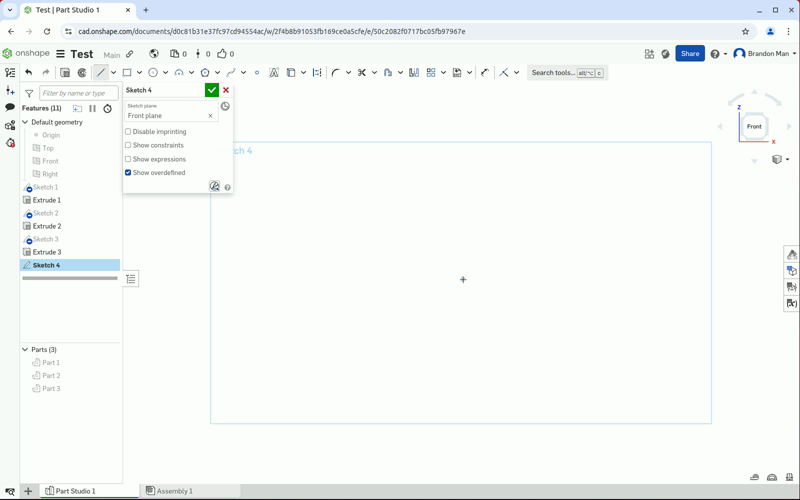
key_down(shift)
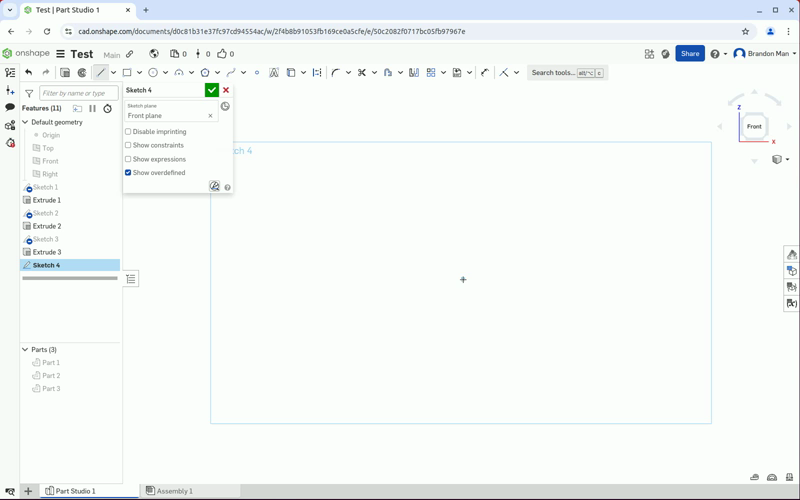
mouse_move(493, 279)
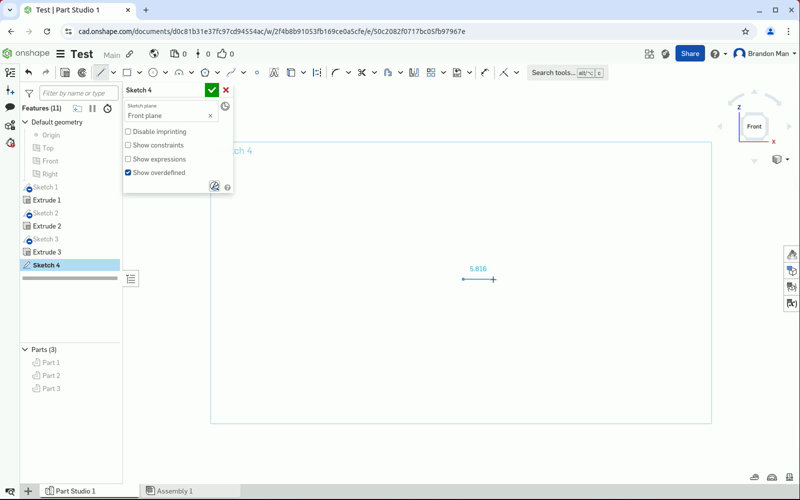
mouse_move(464, 280)
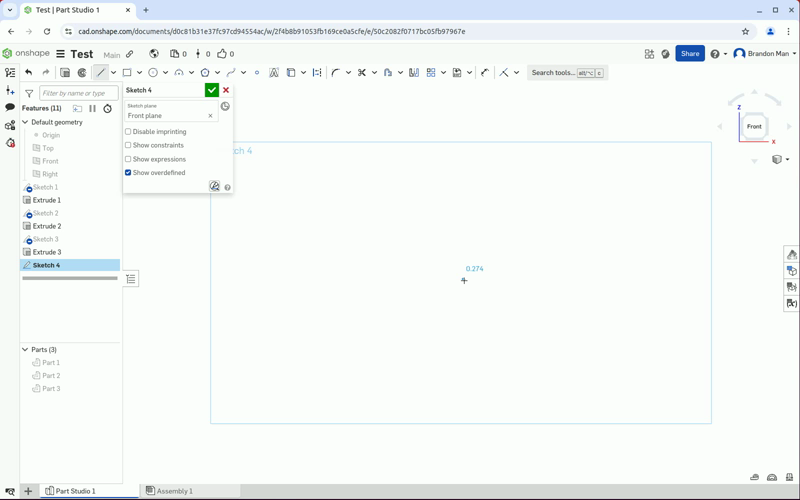
scroll(6)
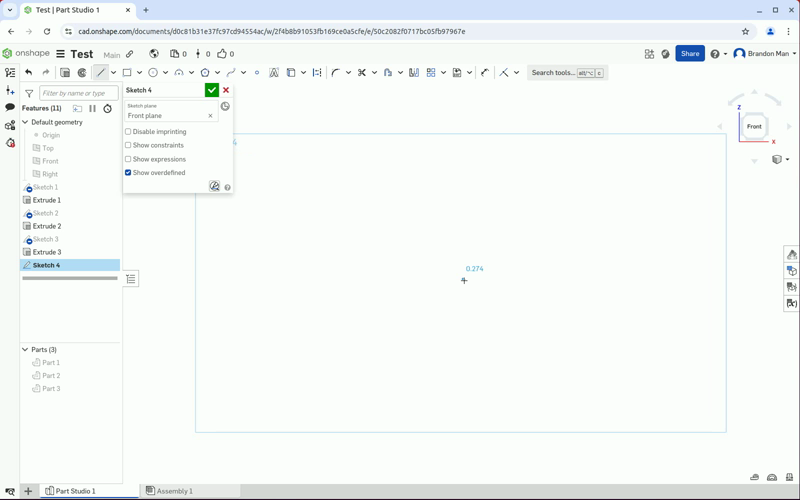
scroll(6)
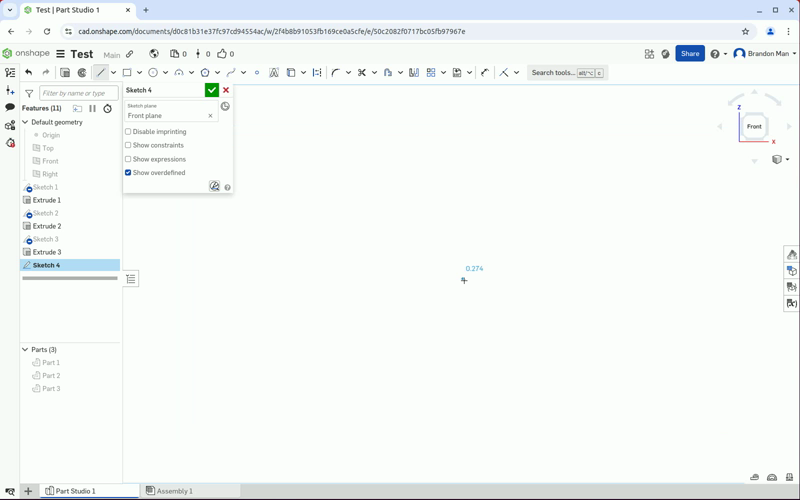
scroll(6)
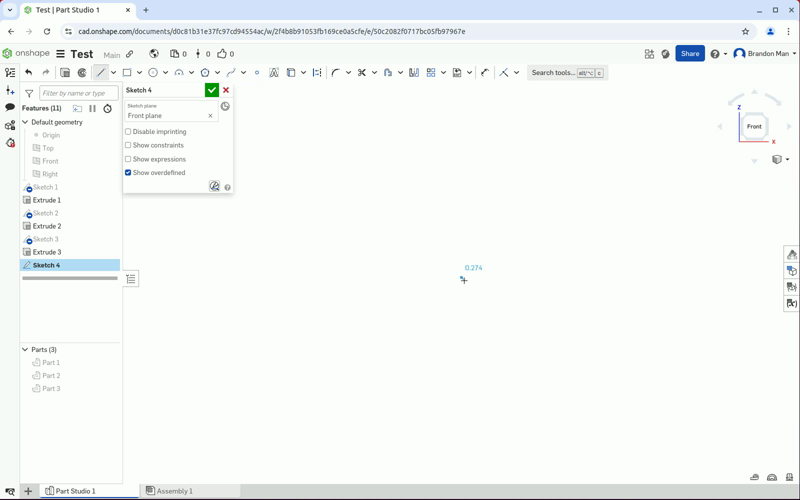
scroll(6)
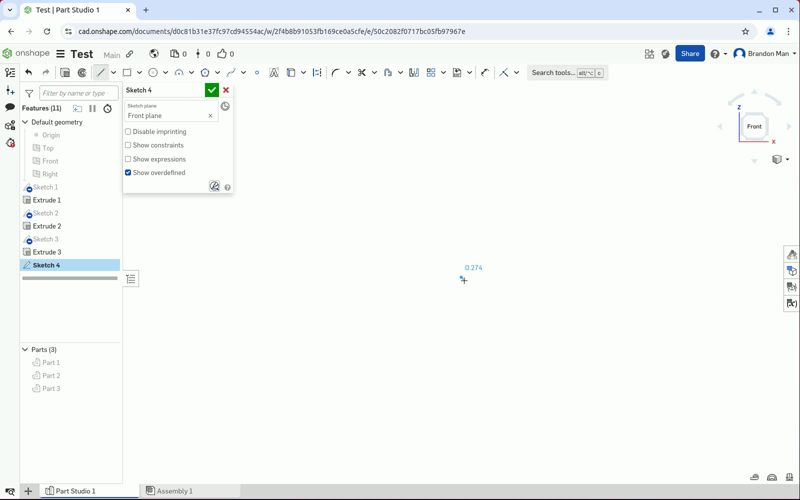
scroll(6)
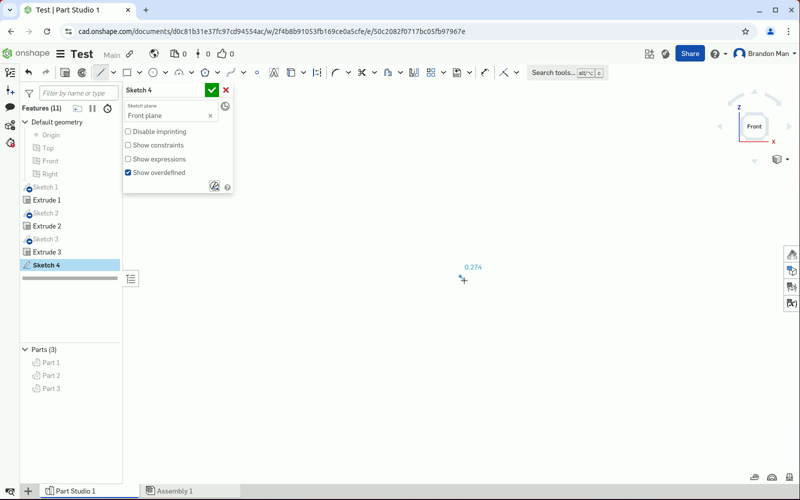
scroll(6)
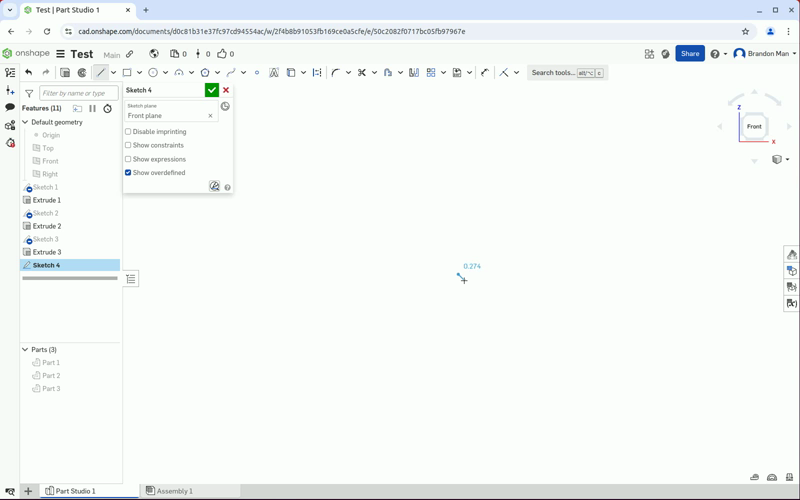
scroll(6)
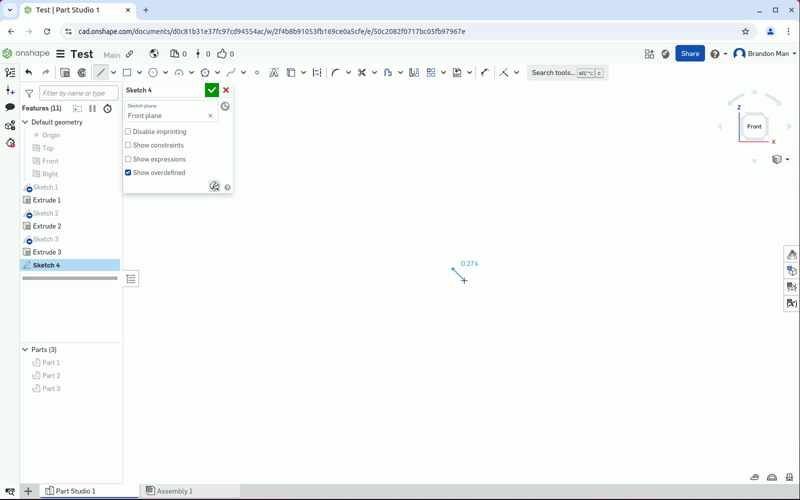
click(464, 280)
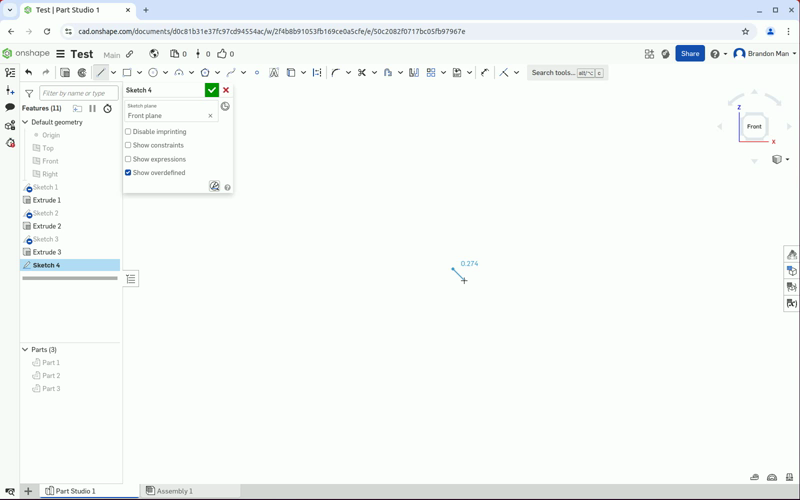
scroll(-6)
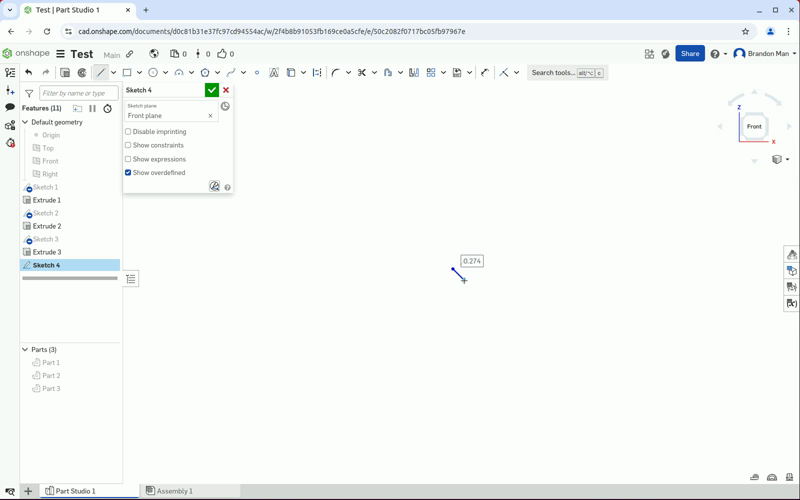
scroll(-6)
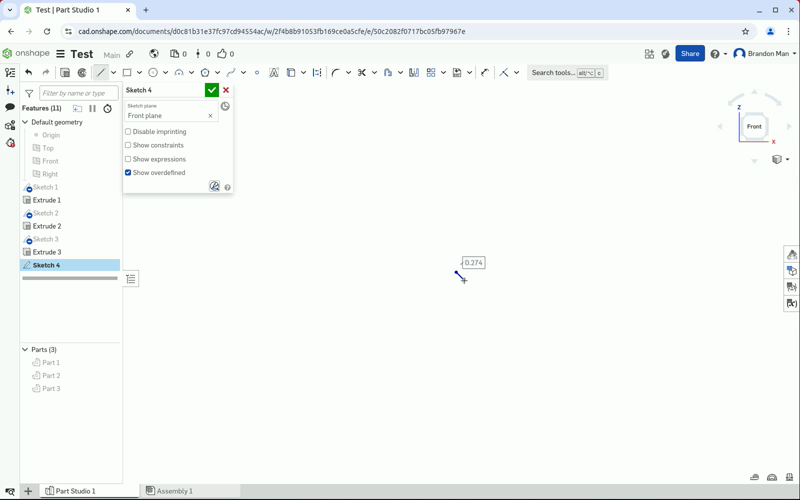
scroll(-6)
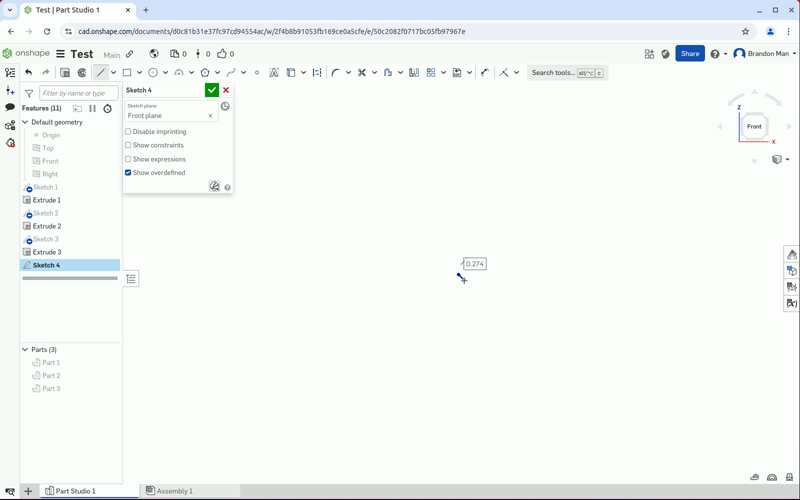
scroll(-6)
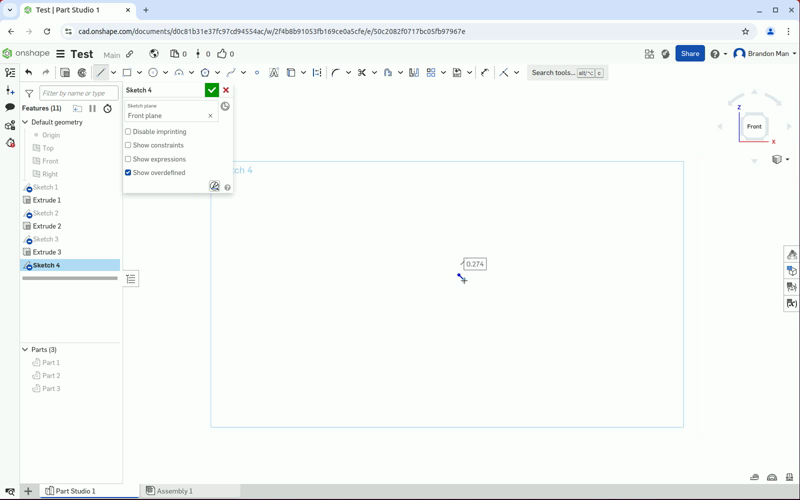
scroll(-6)
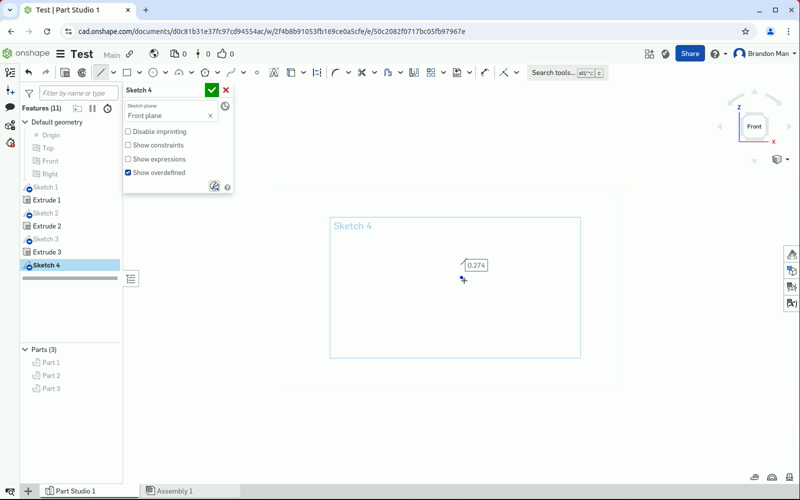
scroll(-6)
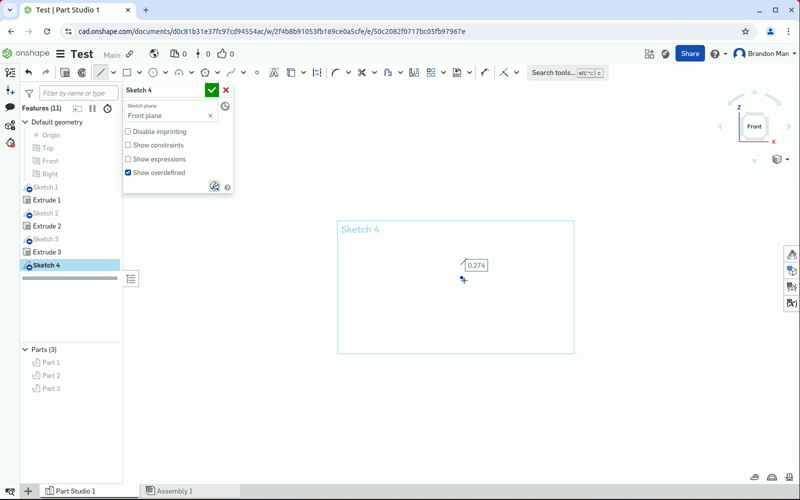
scroll(-6)
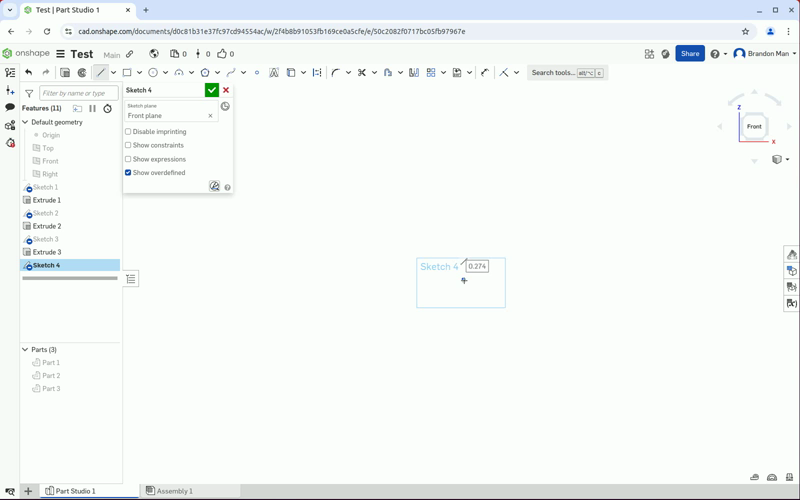
key_up(shift)
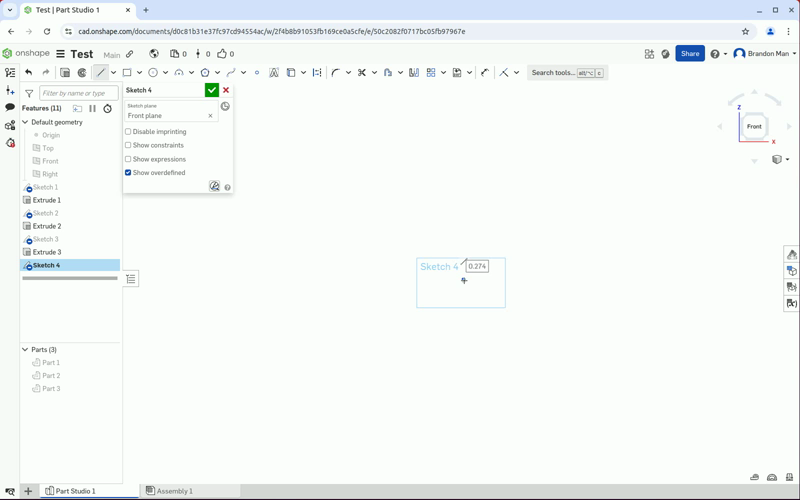
key(esc)
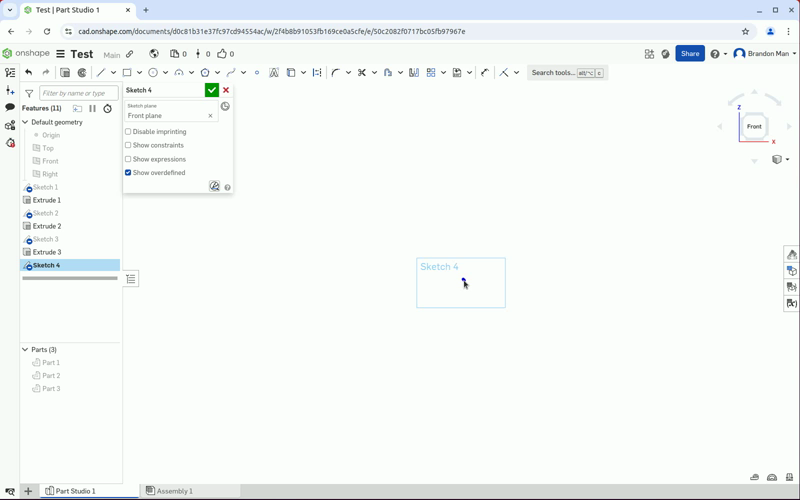
key(a)
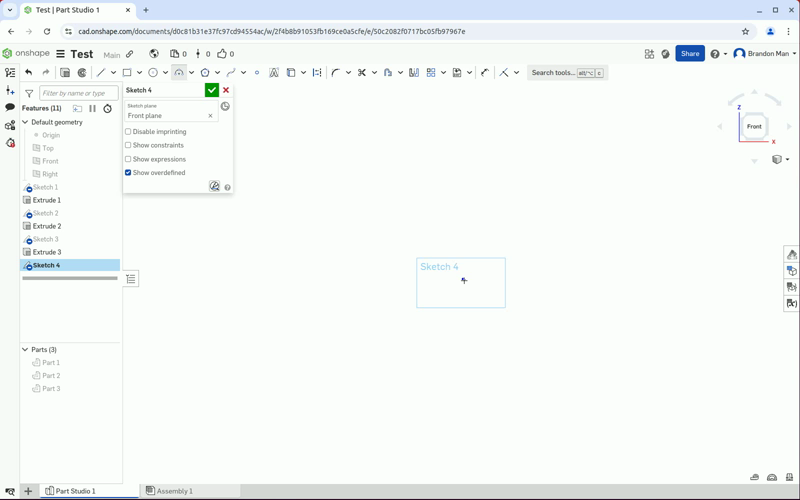
mouse_move(464, 280)
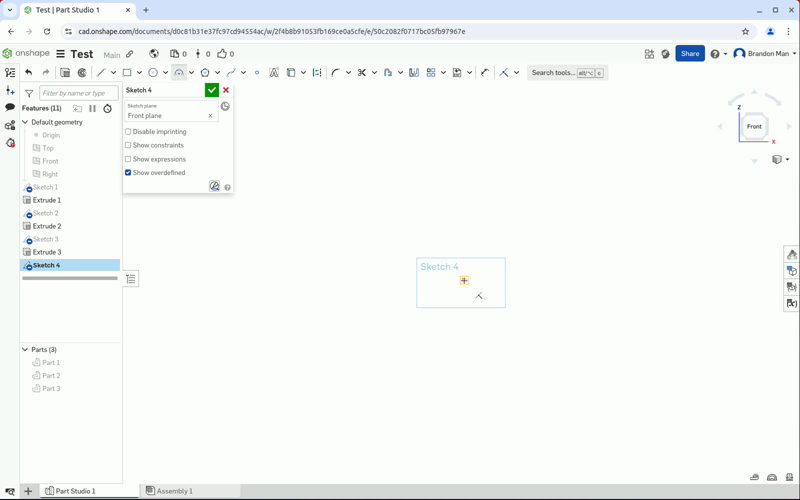
scroll(6)
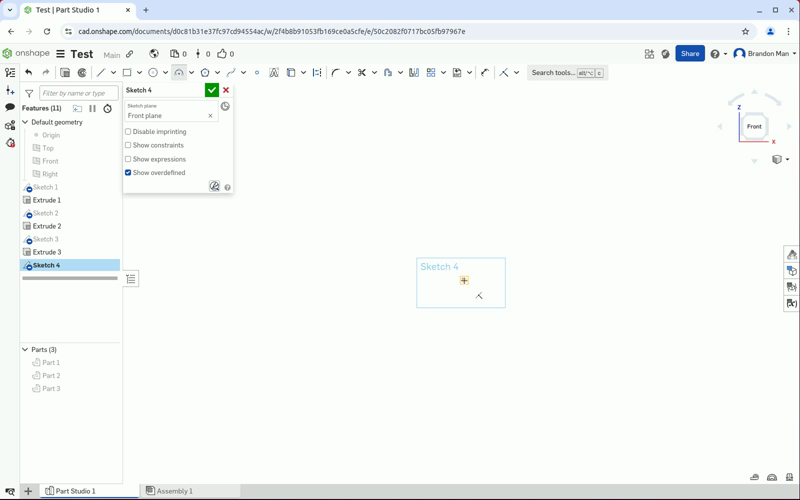
scroll(6)
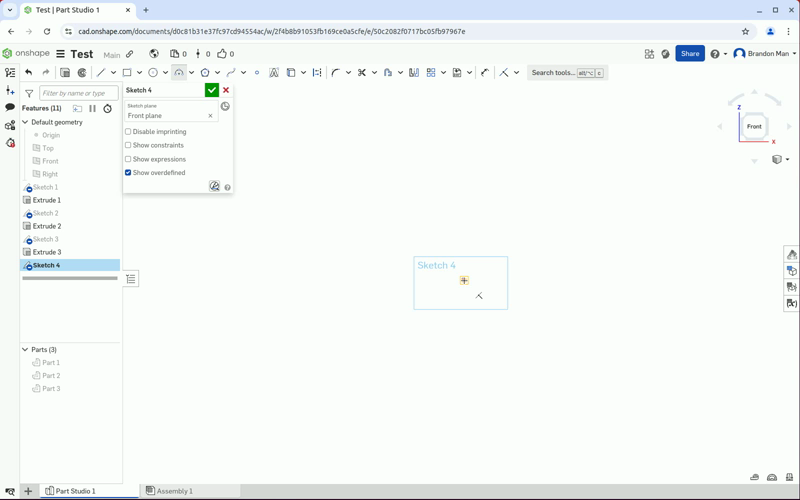
scroll(6)
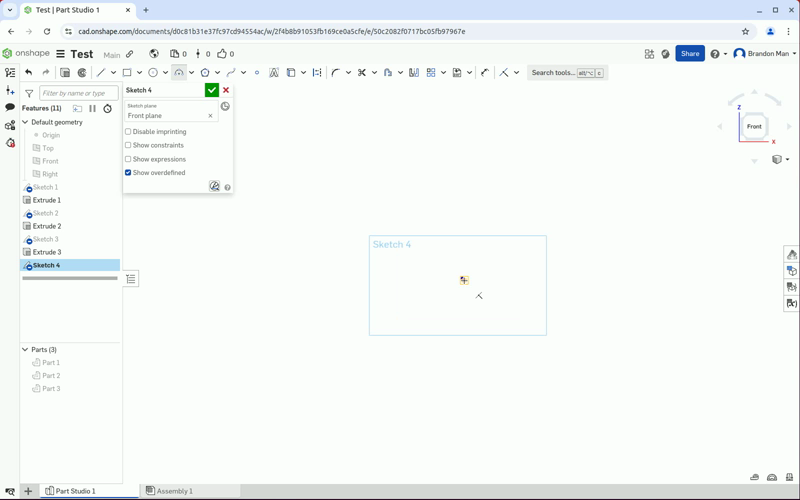
scroll(6)
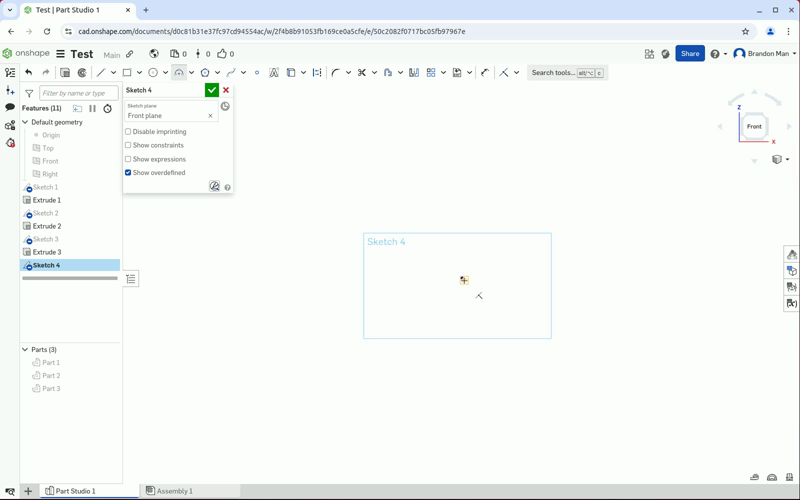
scroll(6)
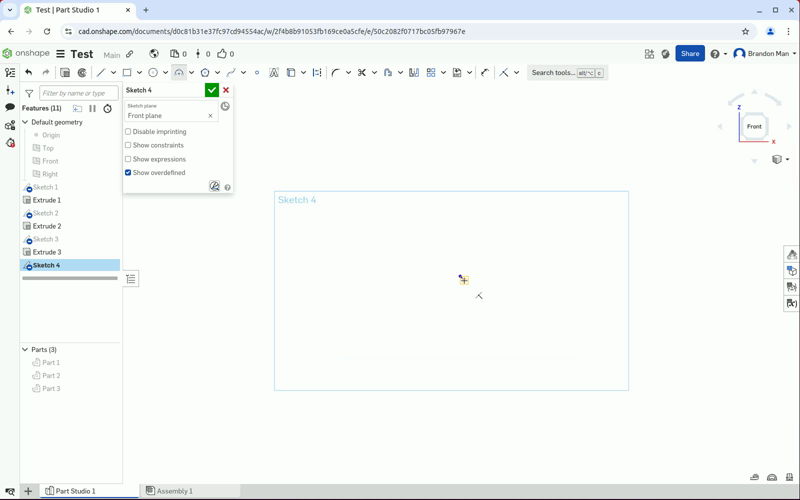
scroll(6)
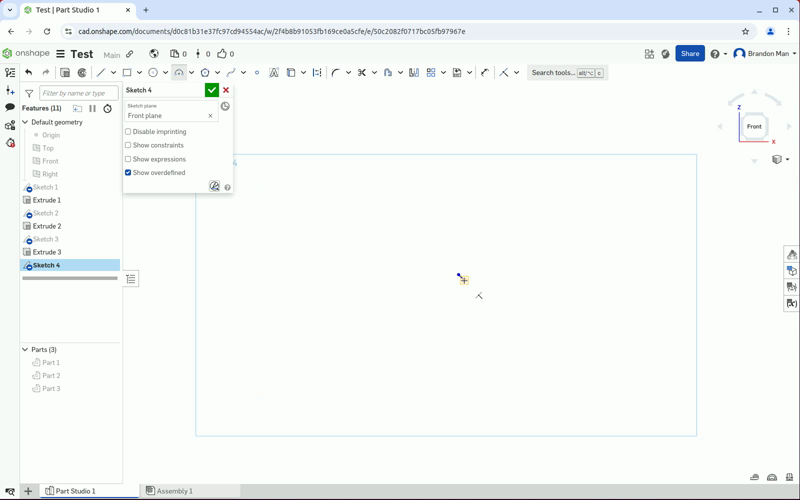
scroll(6)
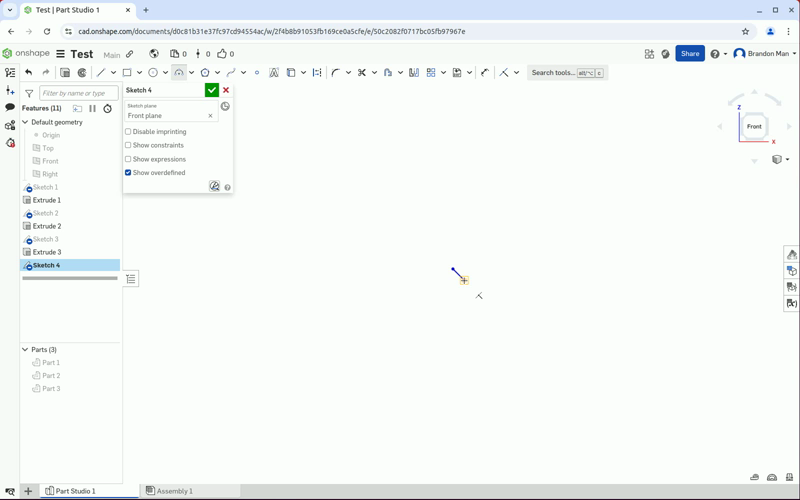
click(464, 280)
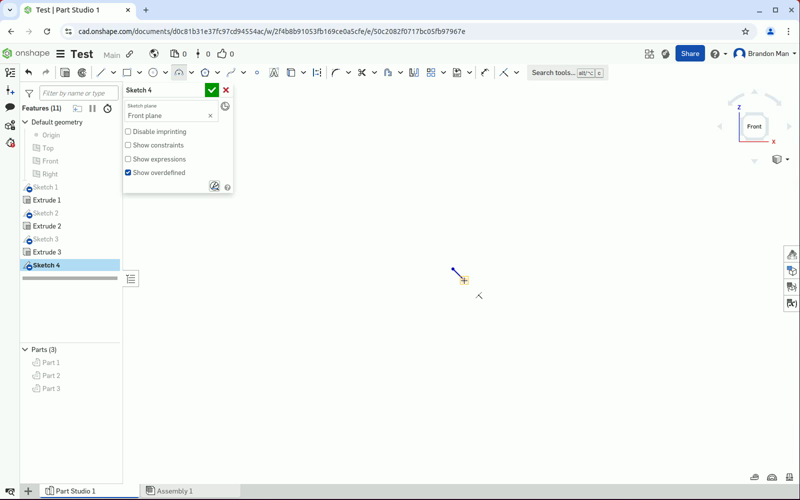
scroll(-6)
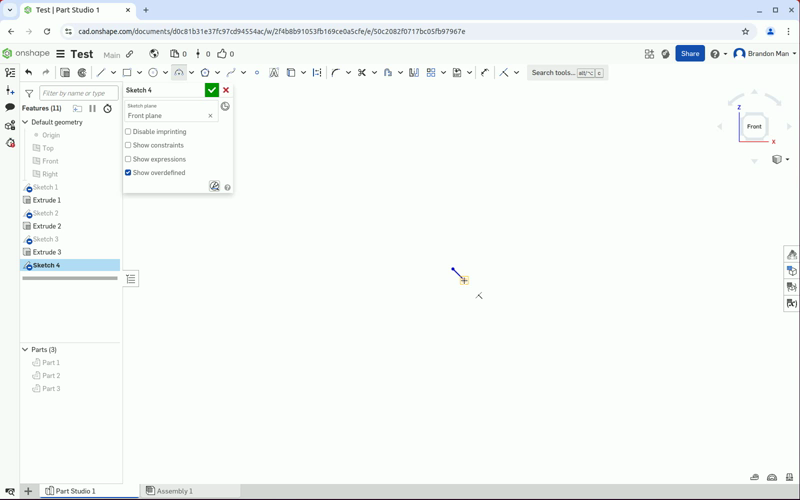
scroll(-6)
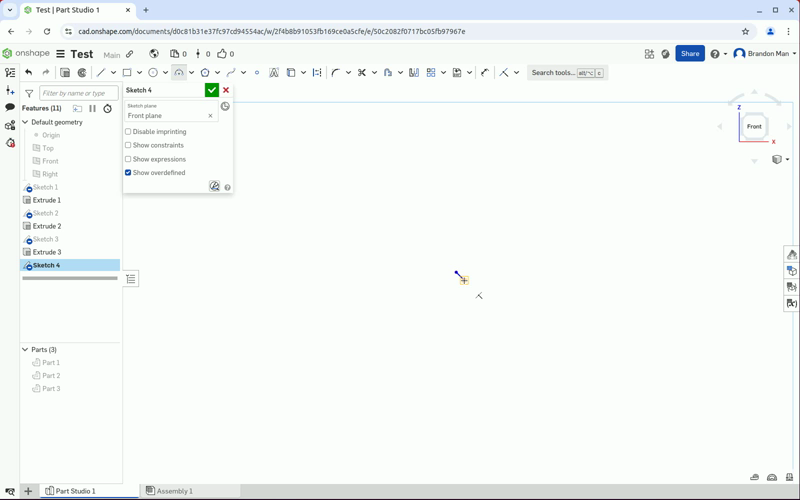
scroll(-6)
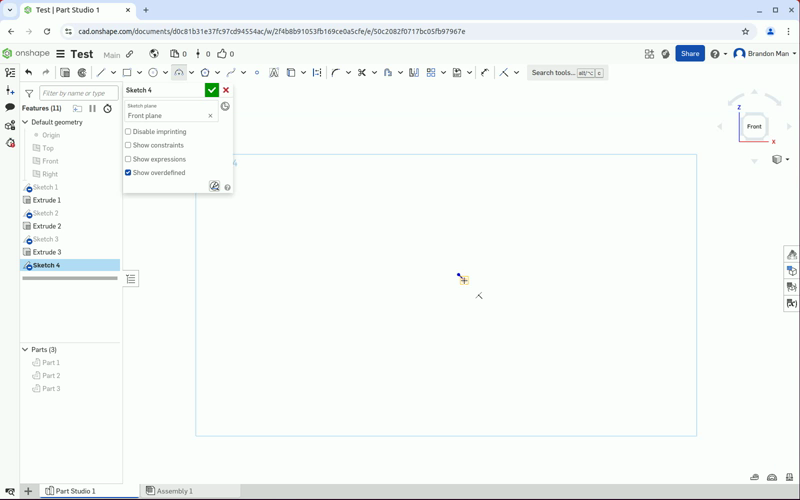
scroll(-6)
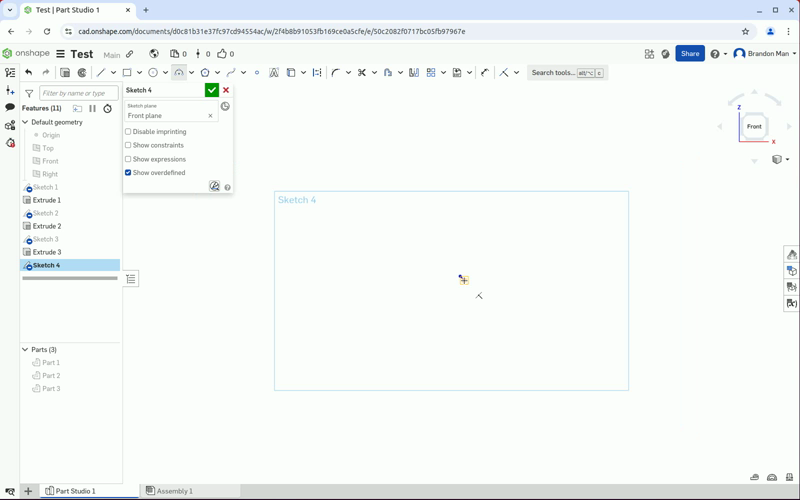
scroll(-6)
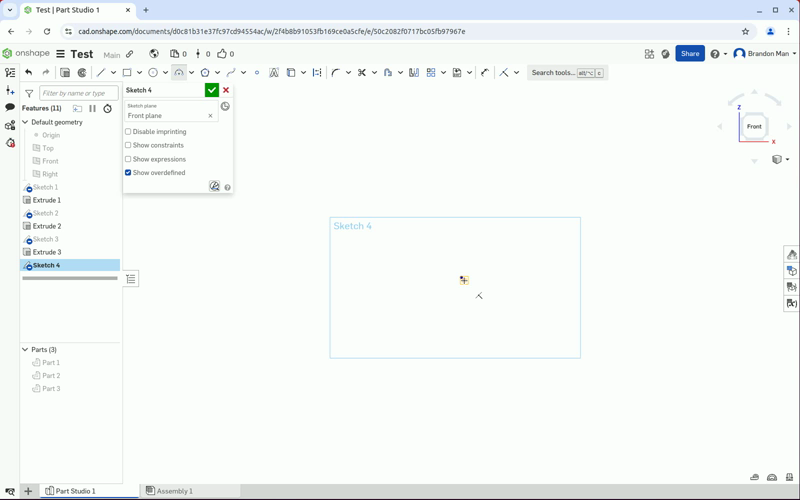
scroll(-6)
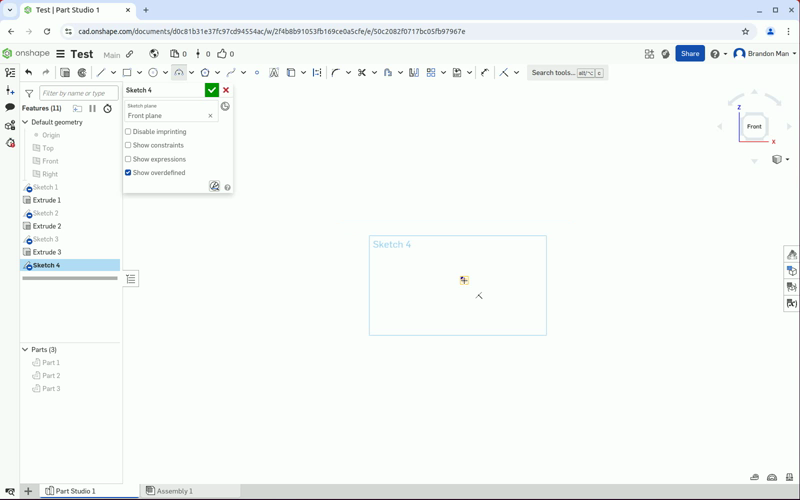
scroll(-6)
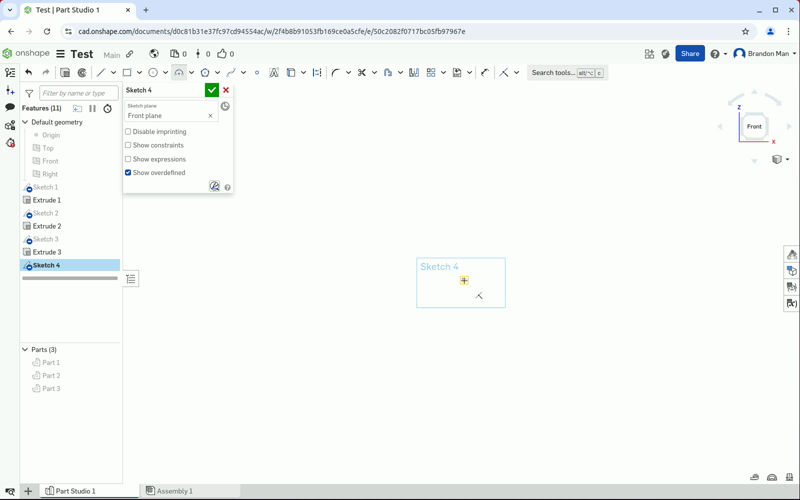
key_down(shift)
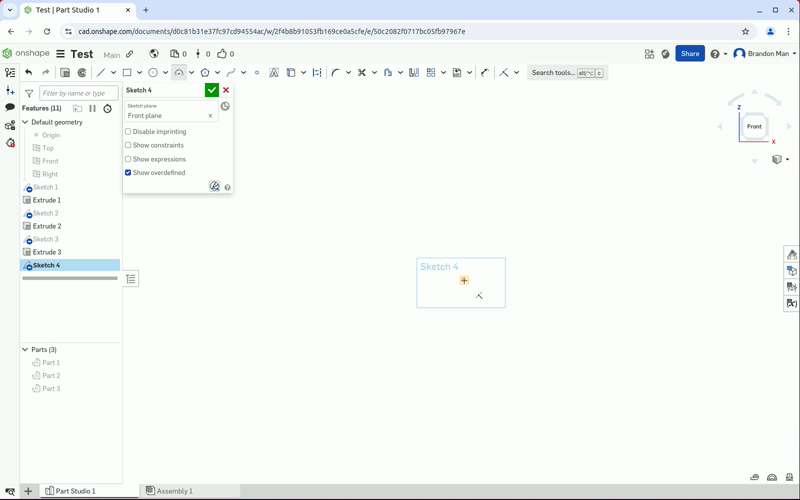
mouse_move(481, 280)
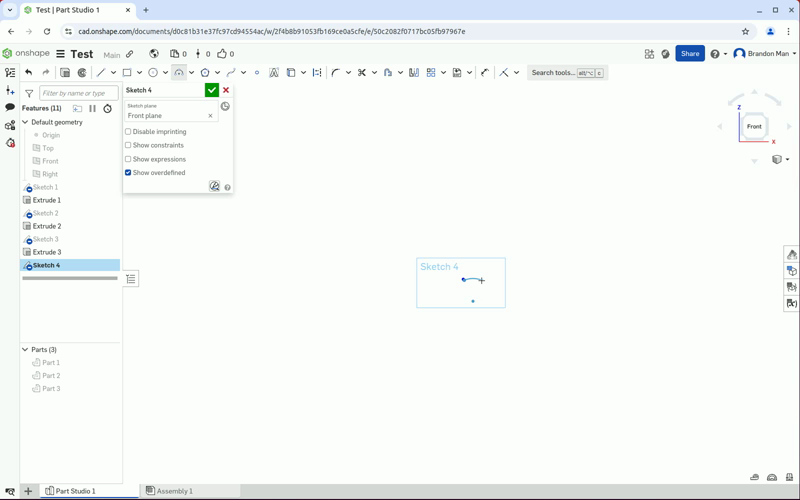
click(481, 280)
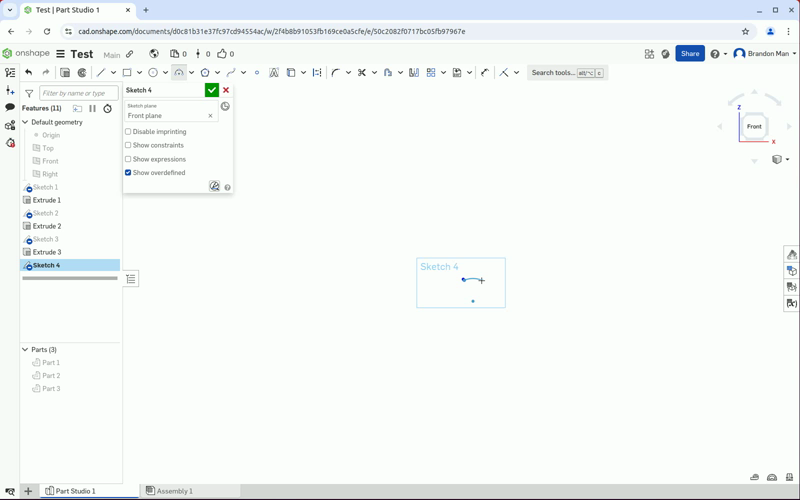
mouse_move(473, 278)
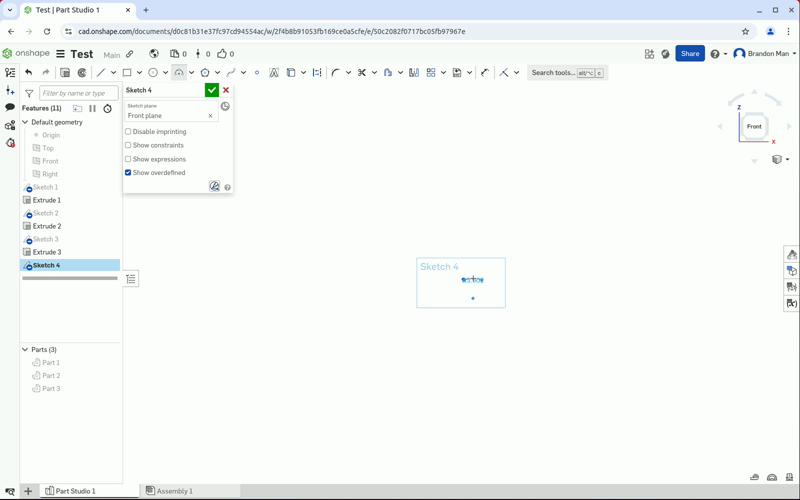
click(473, 278)
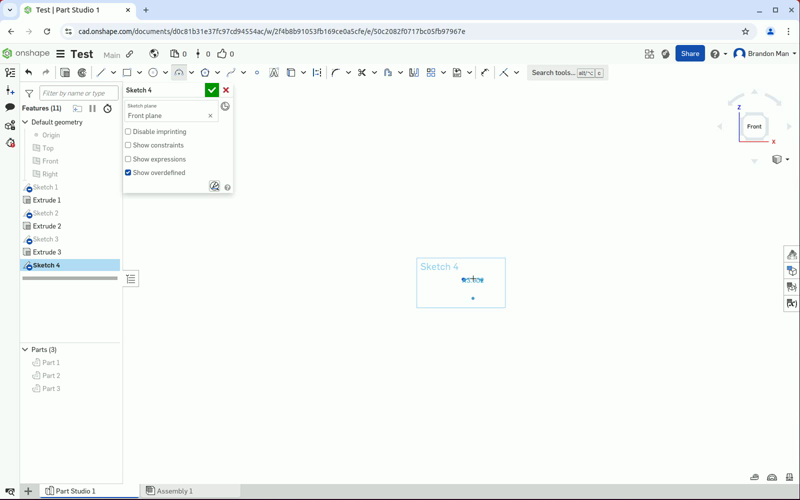
key_up(shift)
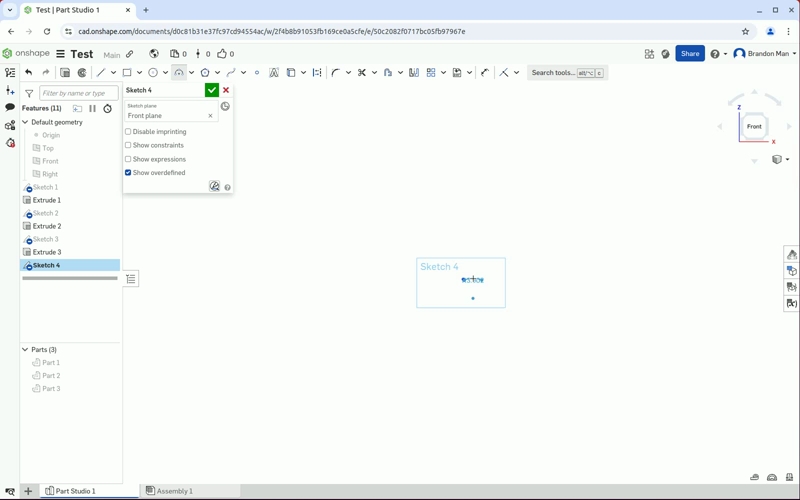
key(esc)
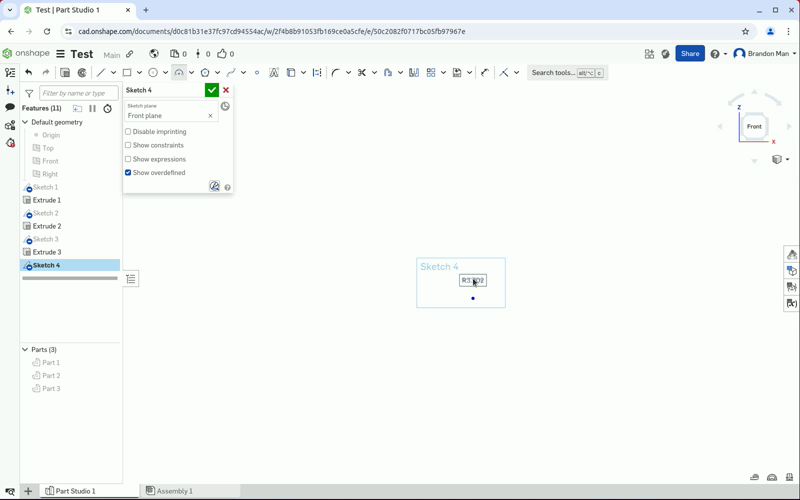
key(l)
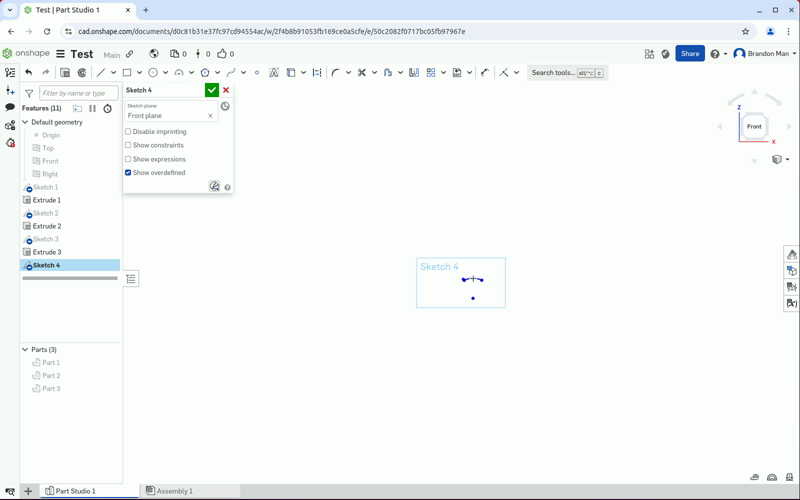
mouse_move(481, 280)
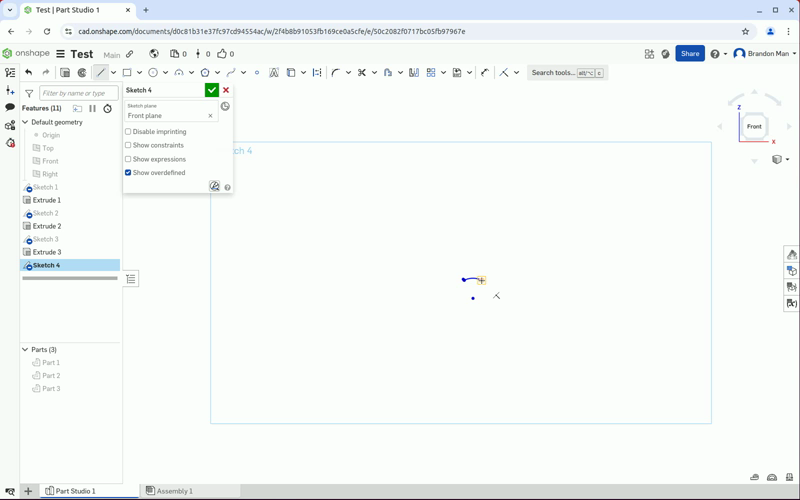
click(481, 280)
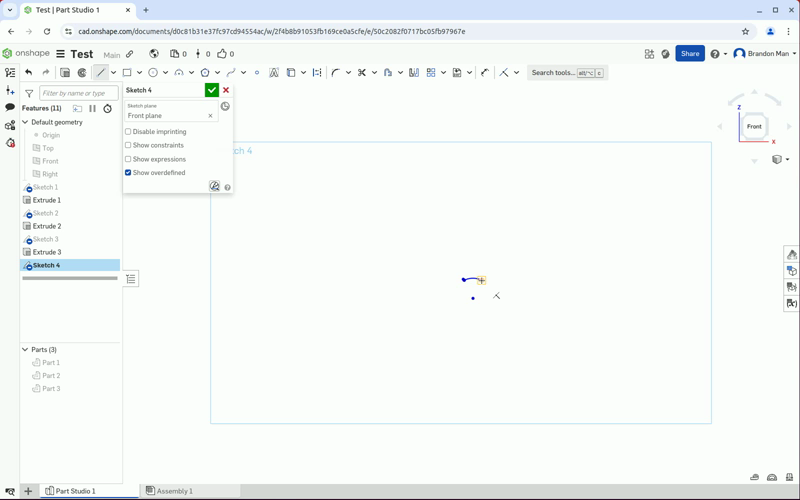
key_down(shift)
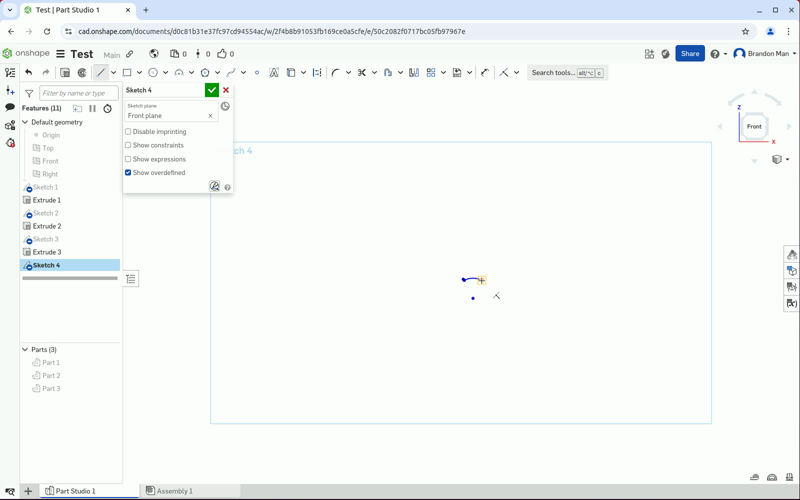
mouse_move(511, 280)
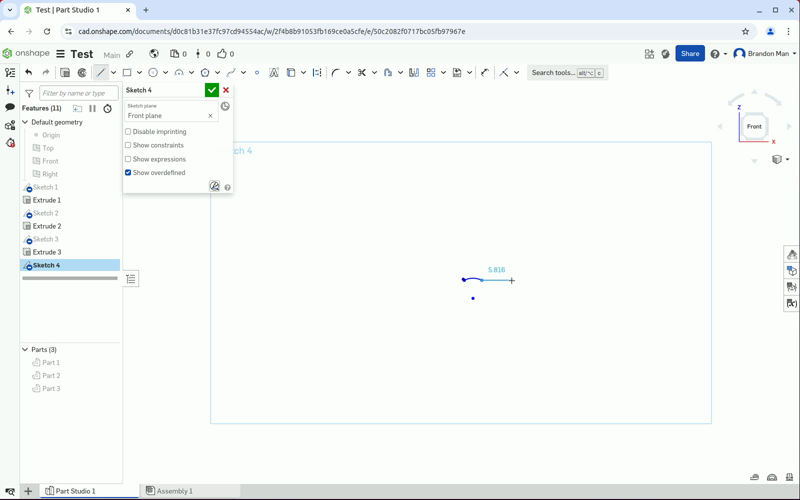
mouse_move(483, 279)
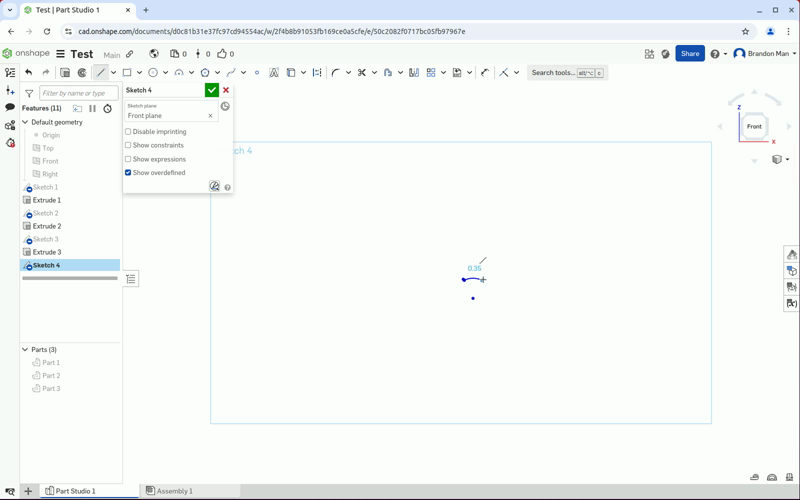
scroll(6)
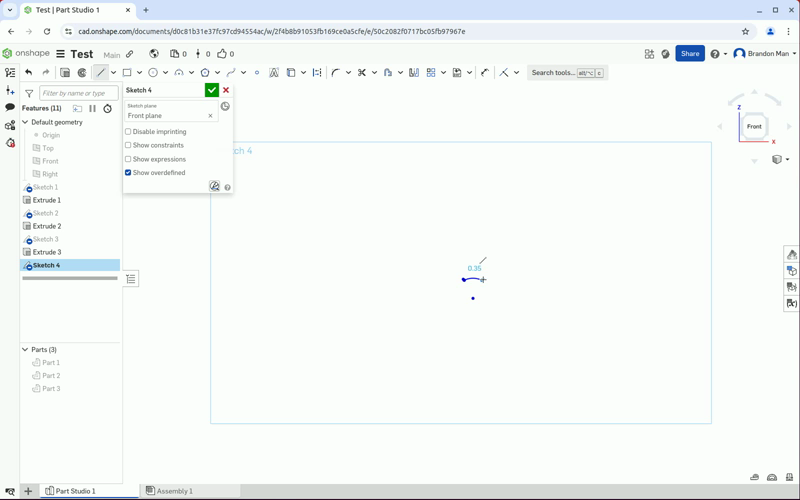
scroll(6)
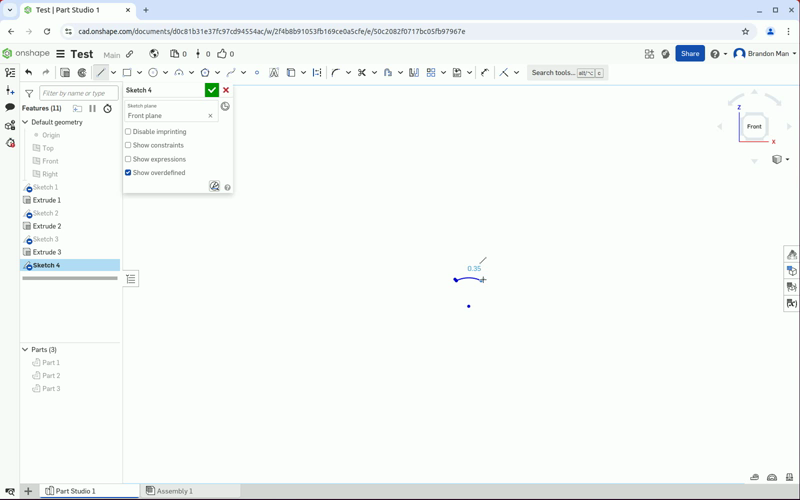
scroll(6)
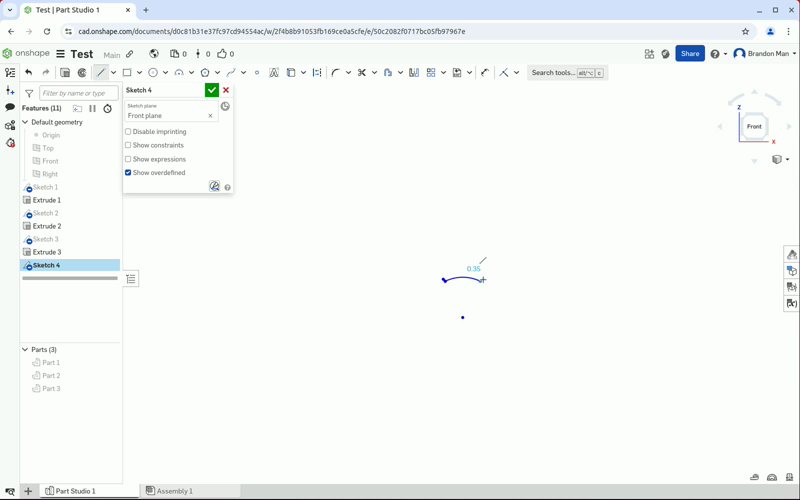
scroll(6)
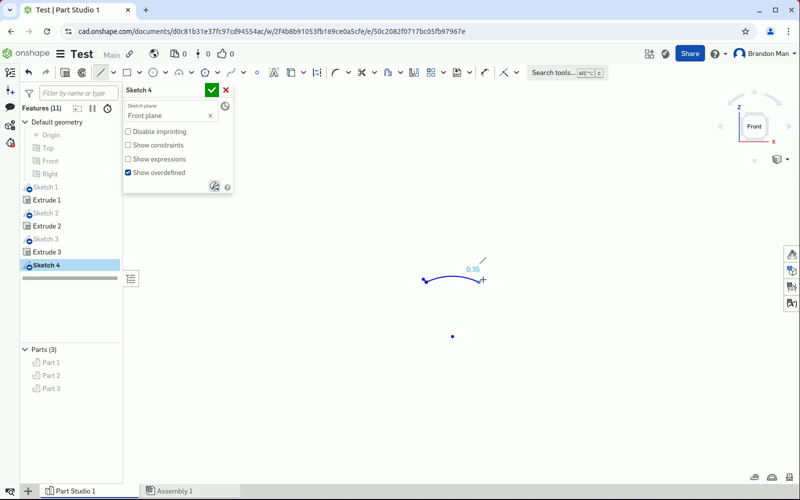
scroll(6)
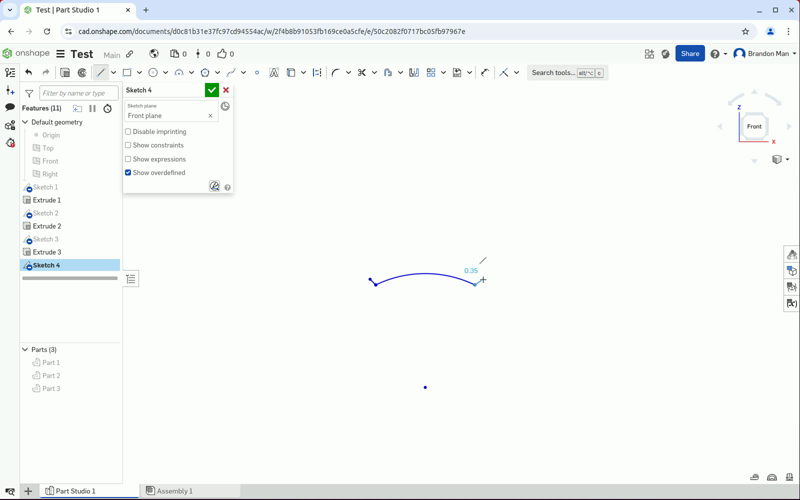
scroll(6)
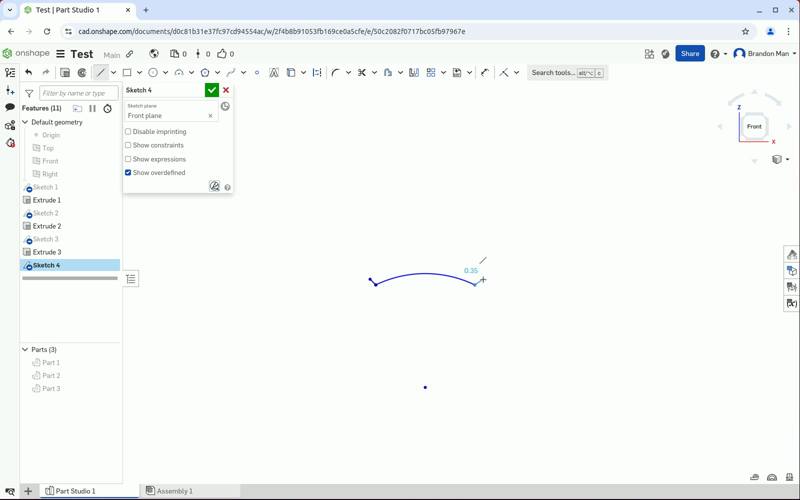
scroll(6)
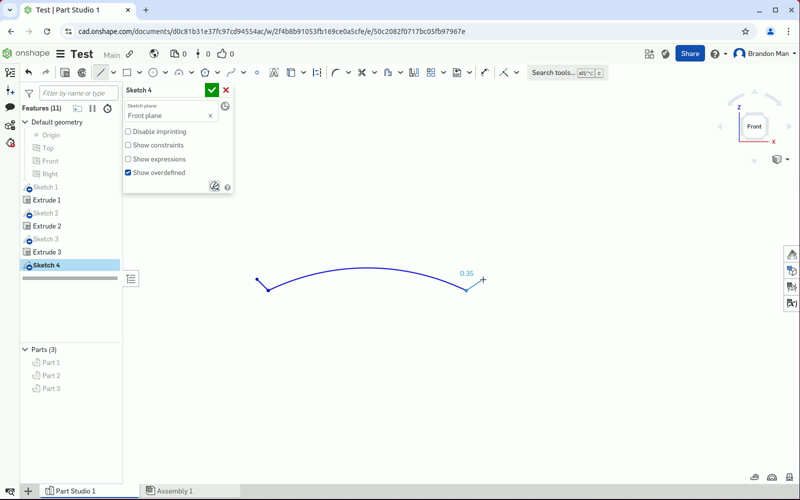
click(483, 279)
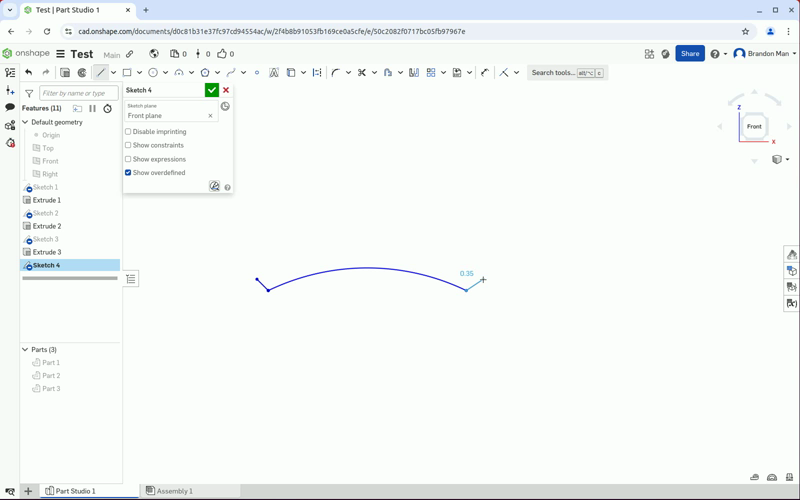
scroll(-6)
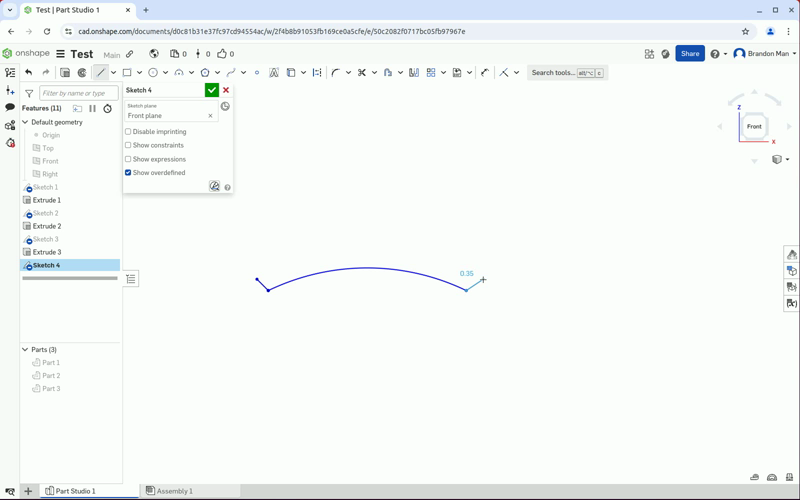
scroll(-6)
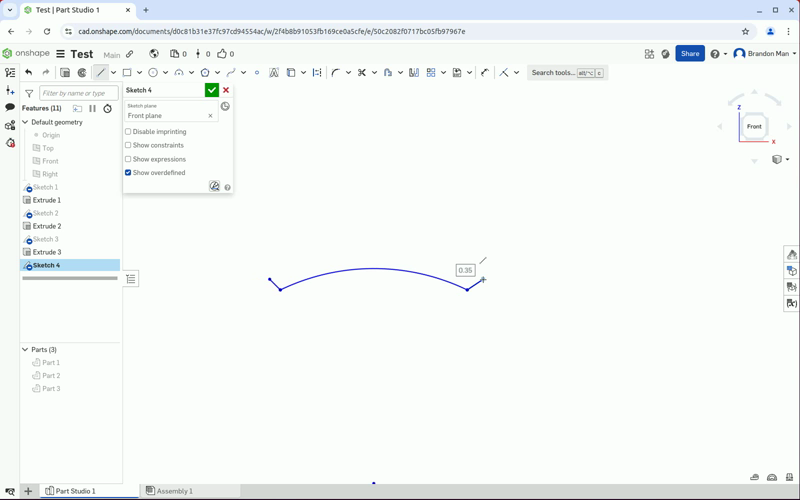
scroll(-6)
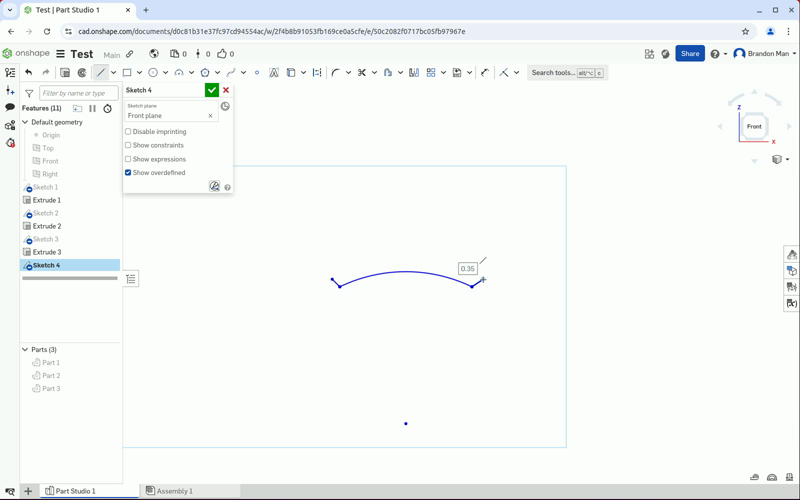
scroll(-6)
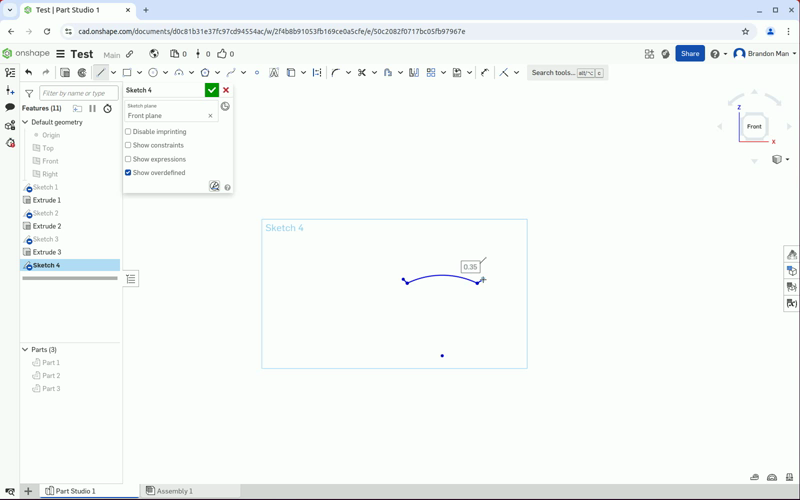
scroll(-6)
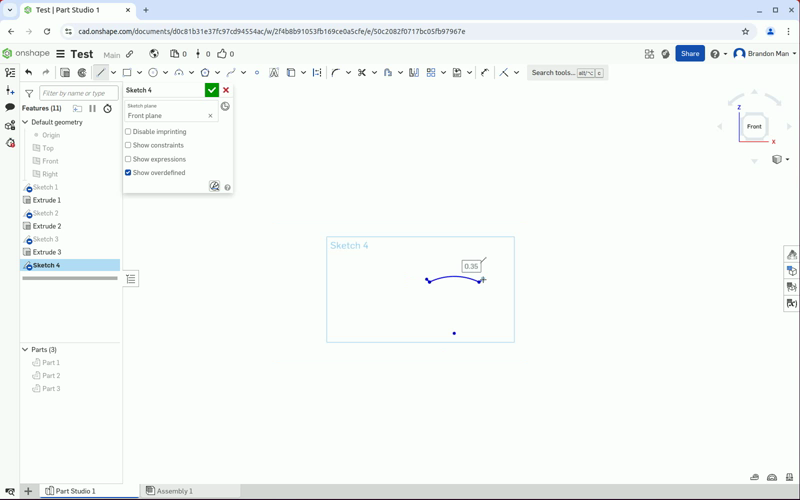
scroll(-6)
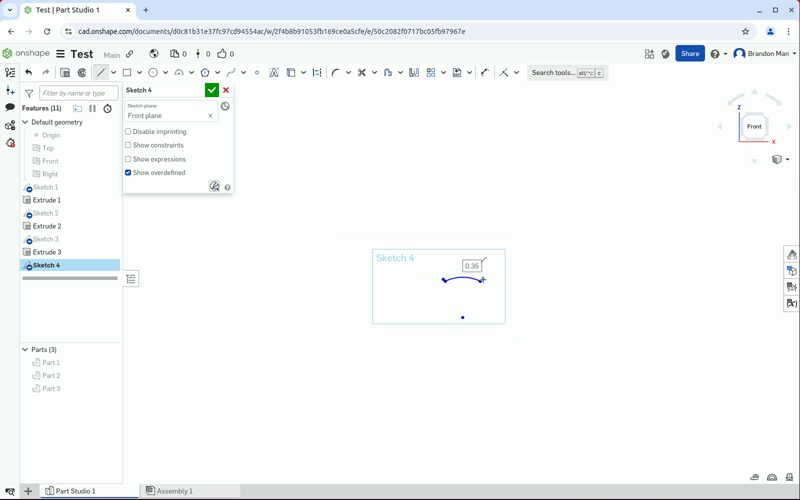
scroll(-6)
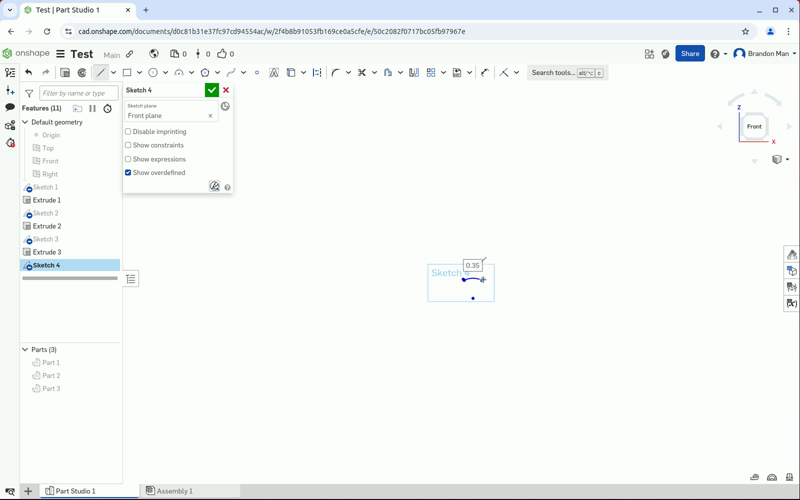
key_up(shift)
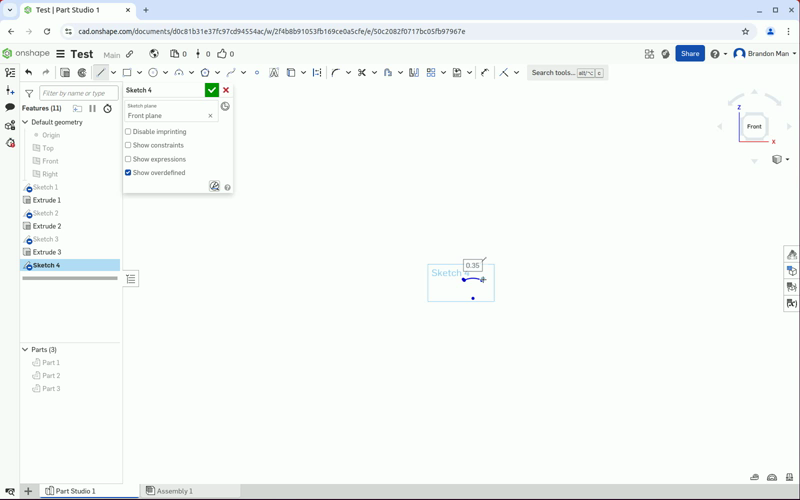
key(esc)
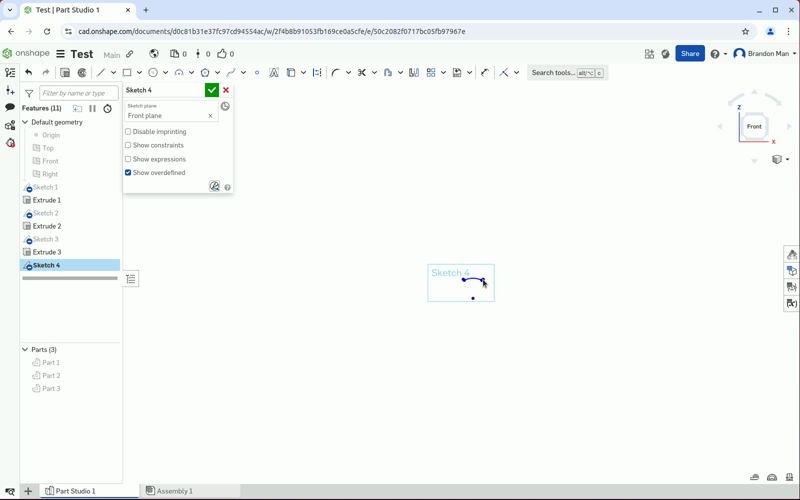
key(a)
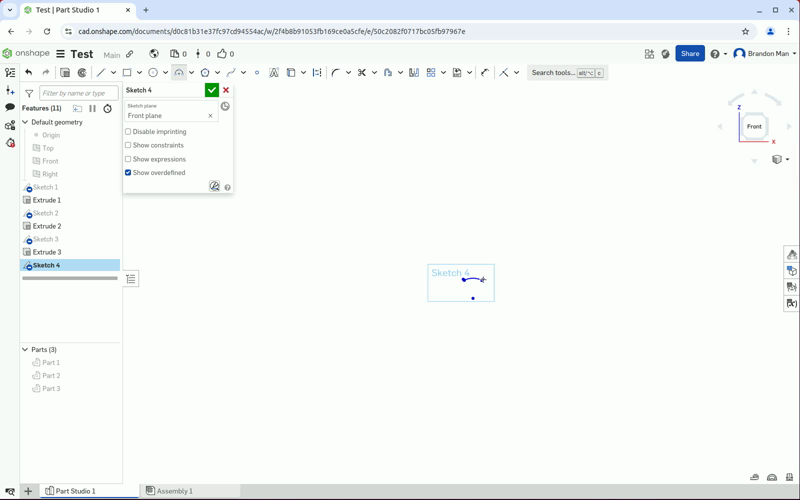
mouse_move(483, 279)
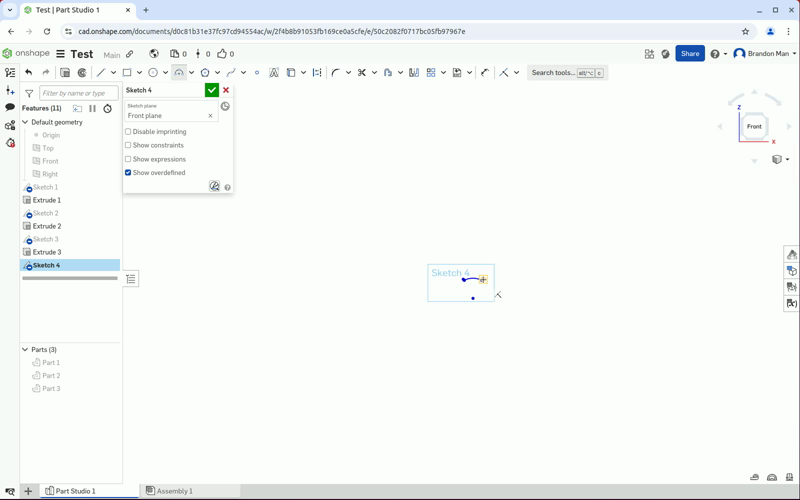
scroll(6)
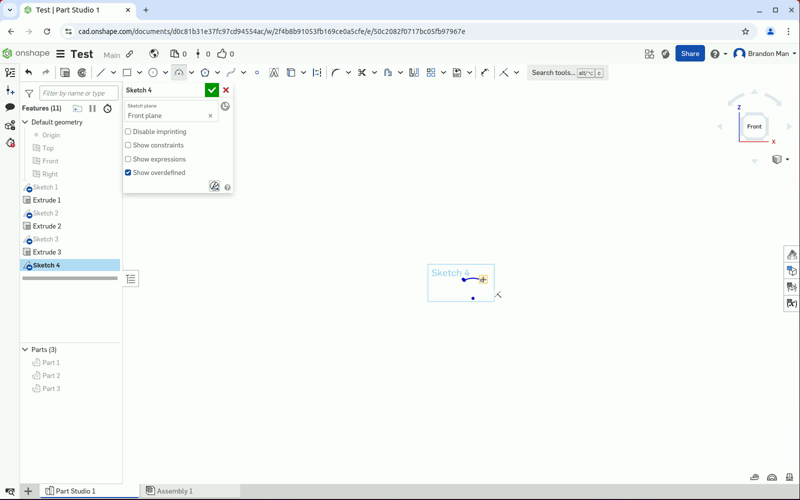
scroll(6)
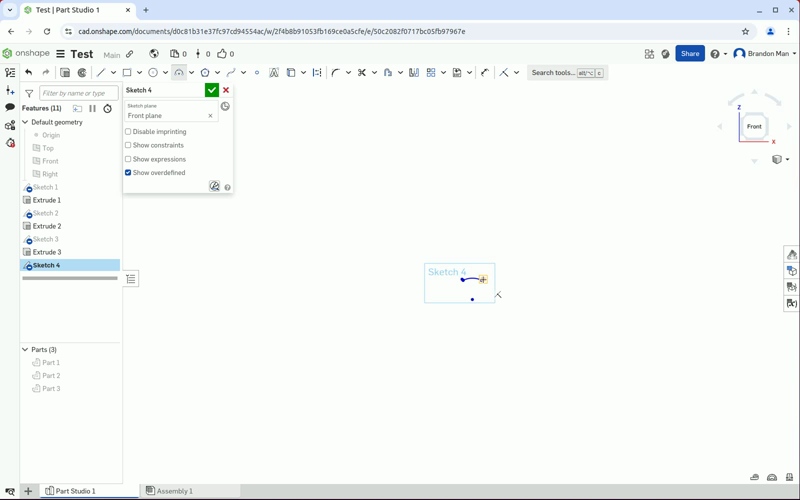
scroll(6)
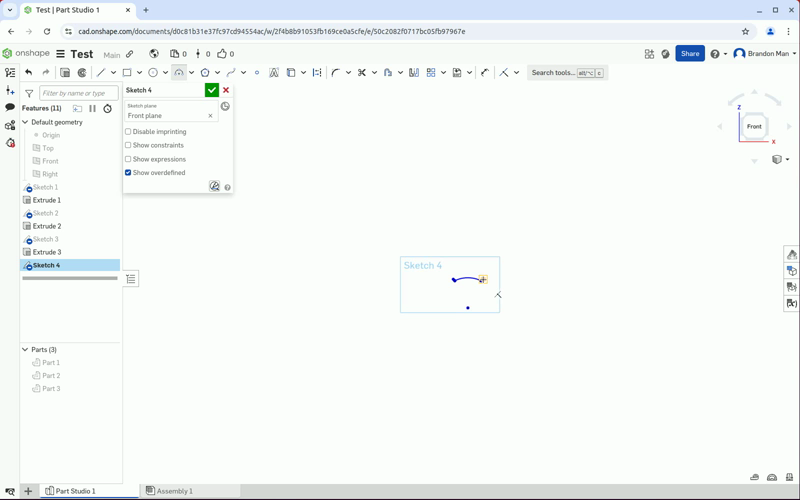
scroll(6)
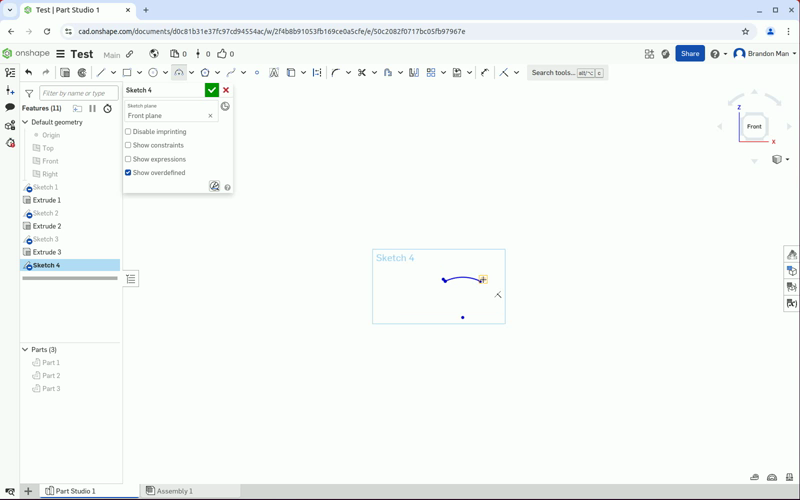
scroll(6)
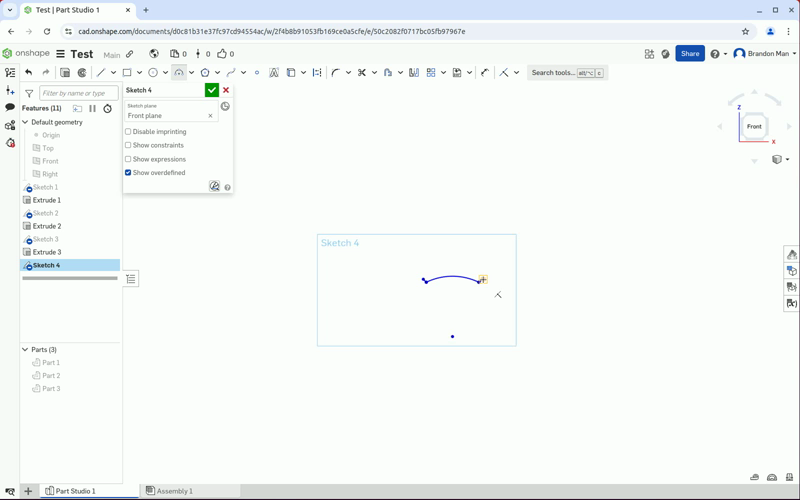
scroll(6)
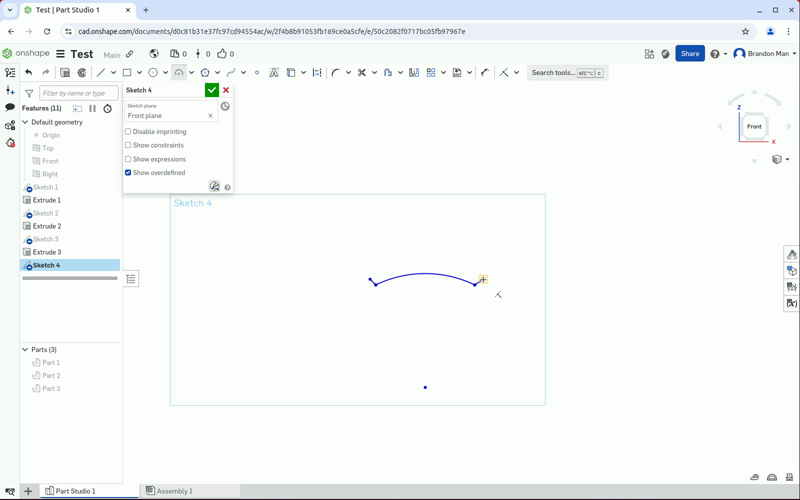
scroll(6)
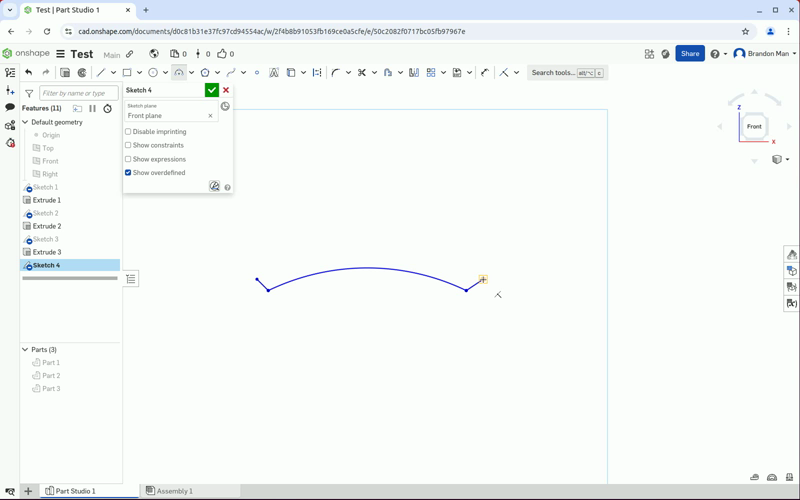
click(483, 279)
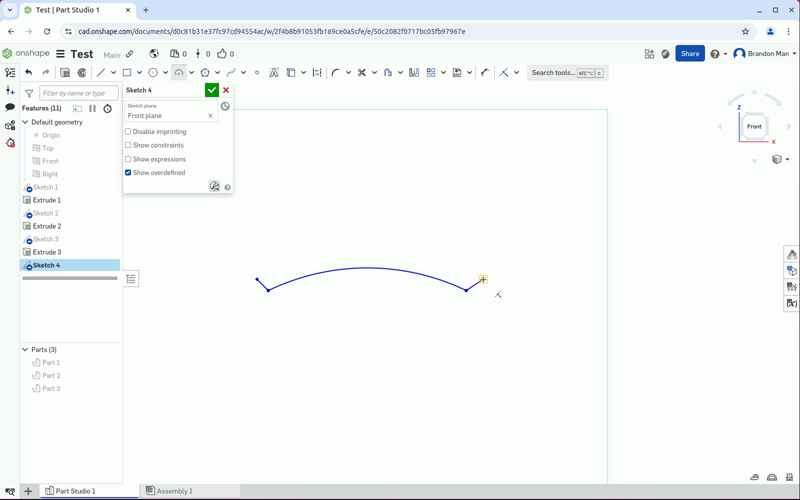
scroll(-6)
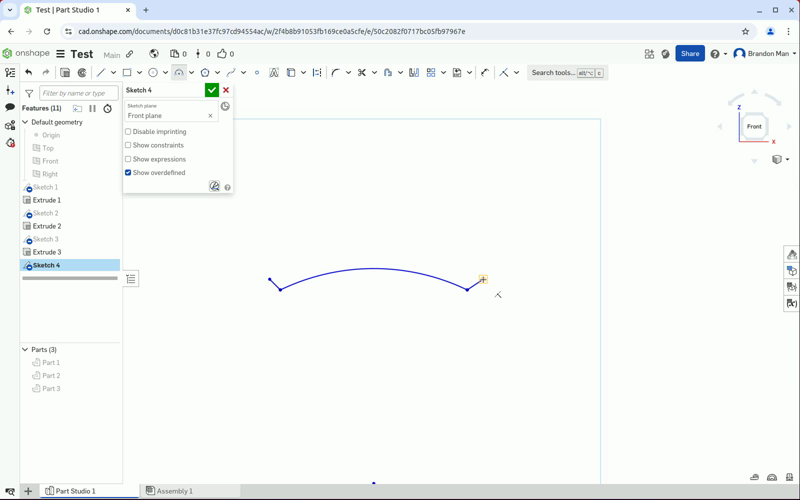
scroll(-6)
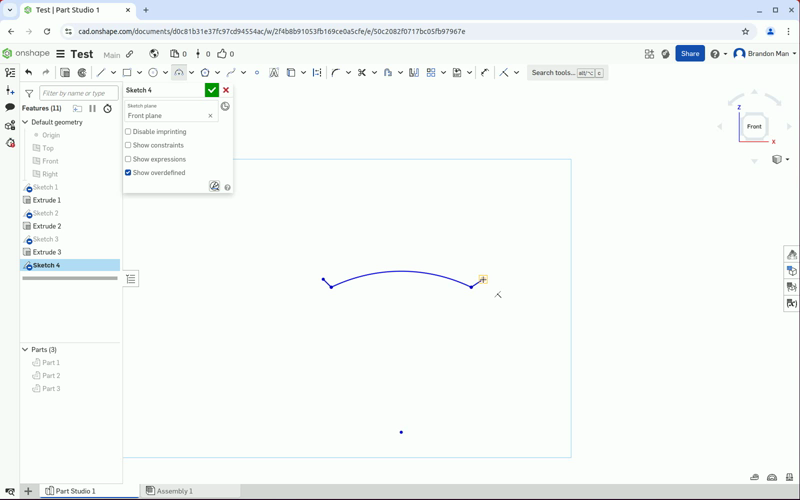
scroll(-6)
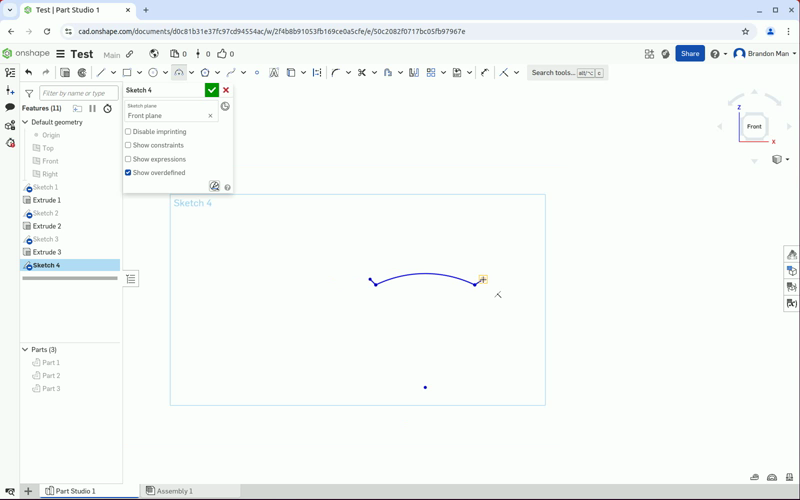
scroll(-6)
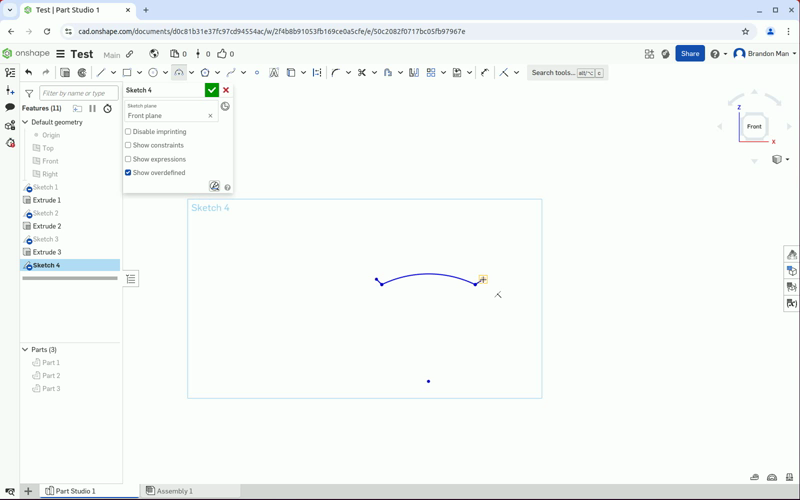
scroll(-6)
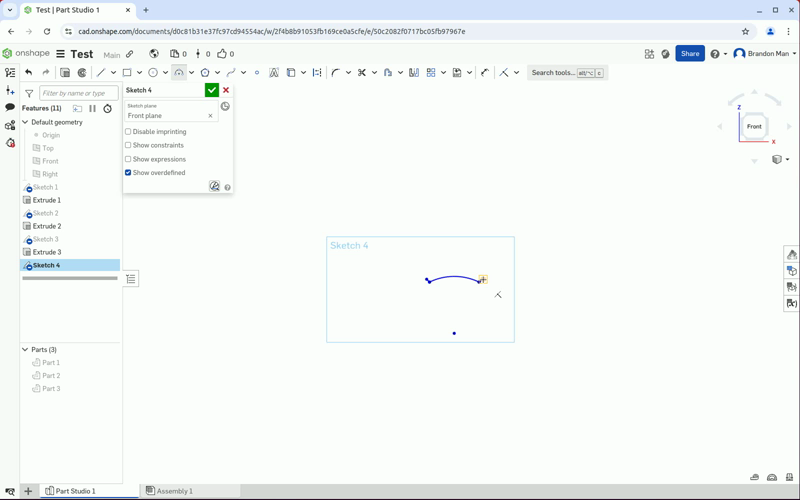
scroll(-6)
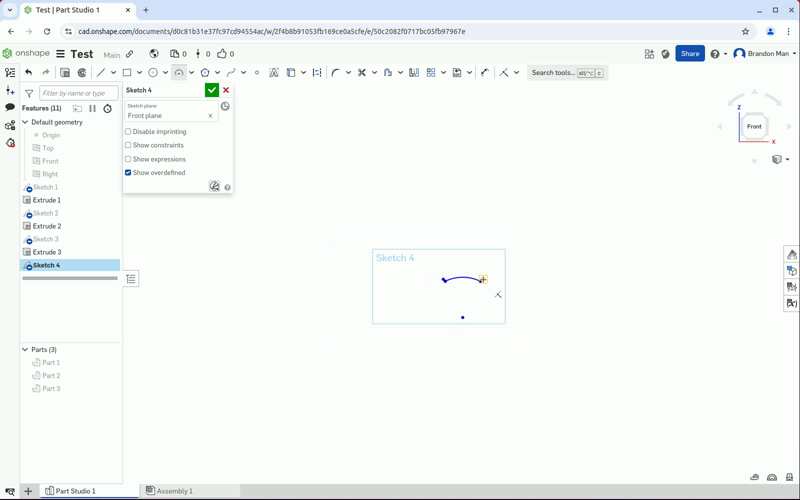
scroll(-6)
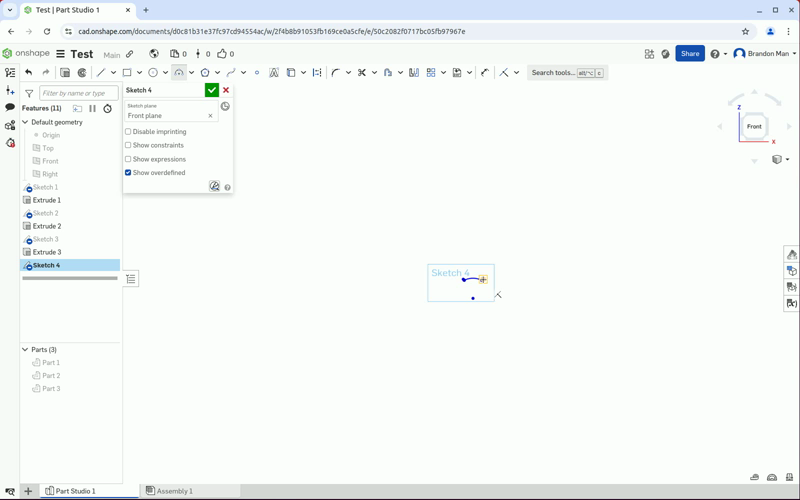
mouse_move(463, 279)
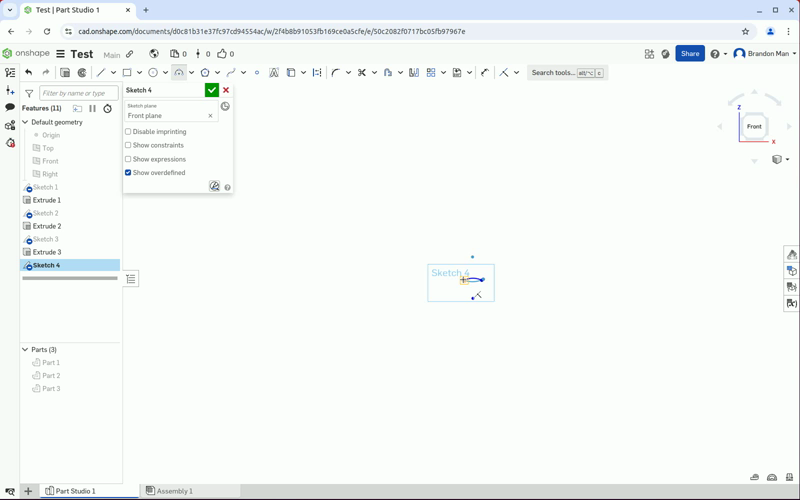
scroll(6)
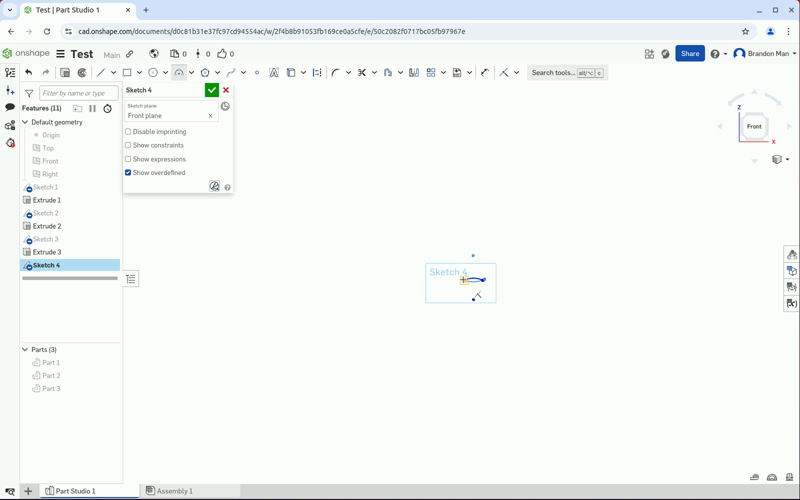
scroll(6)
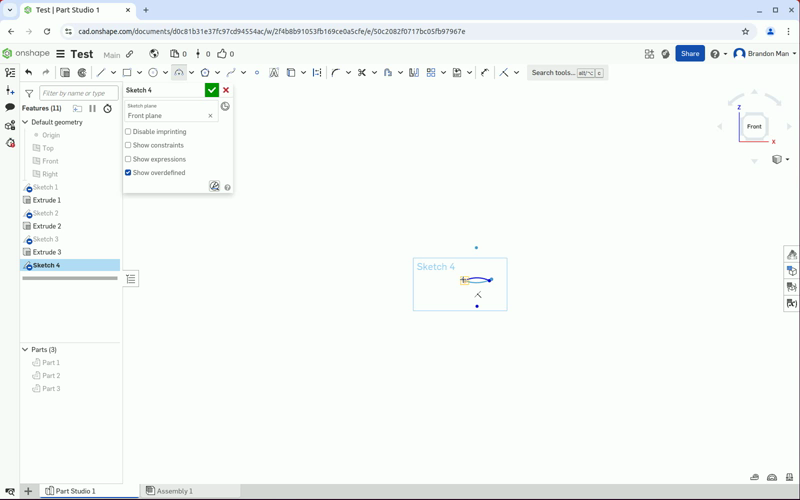
scroll(6)
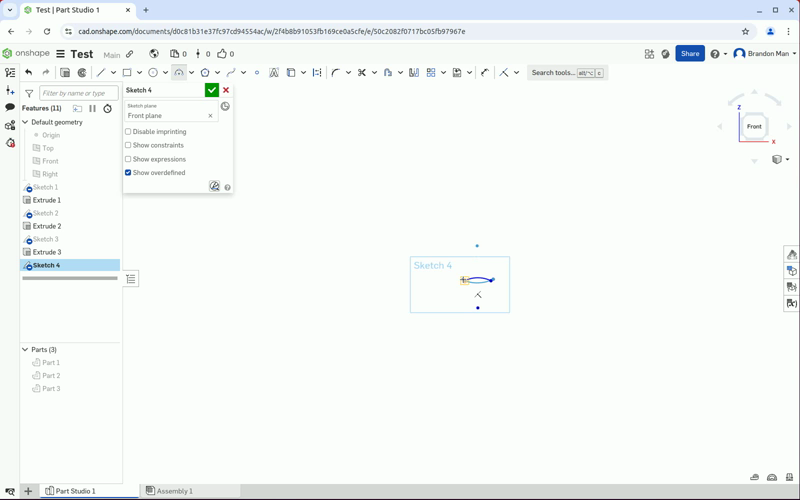
scroll(6)
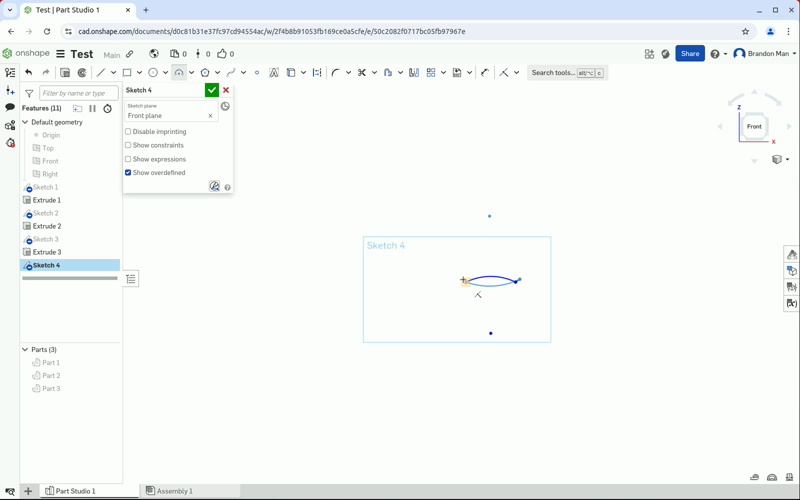
scroll(6)
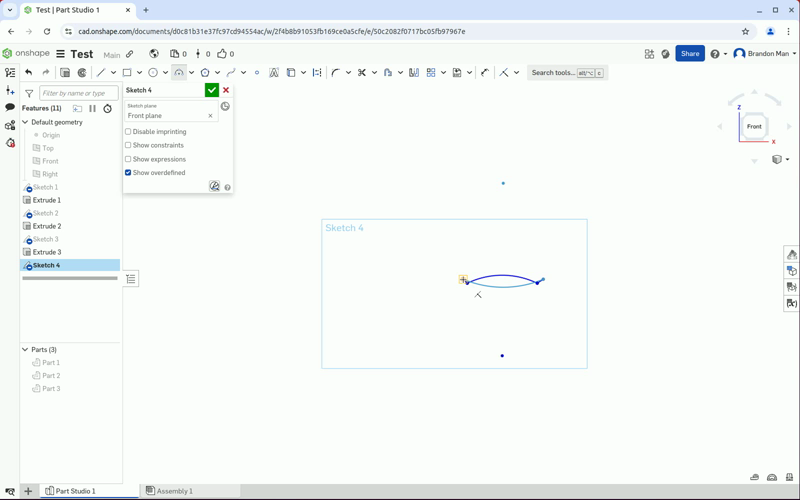
scroll(6)
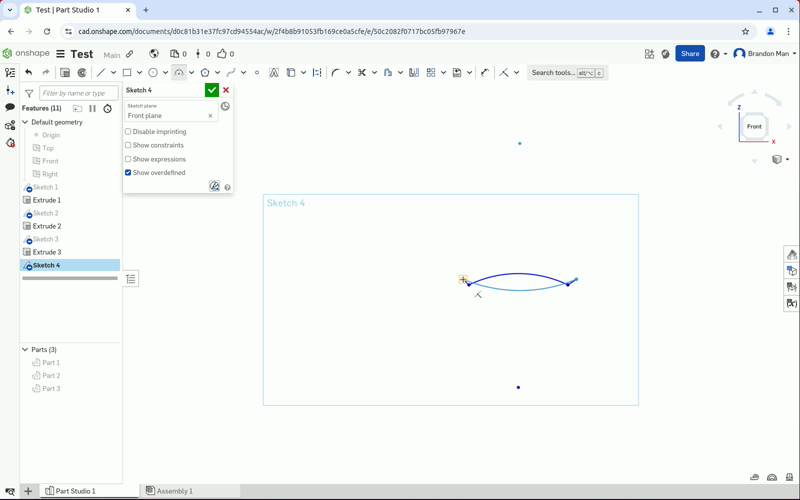
scroll(6)
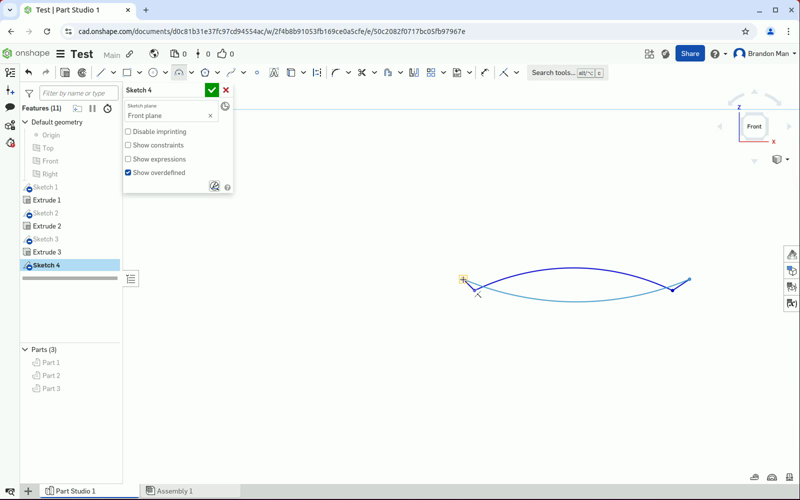
click(463, 279)
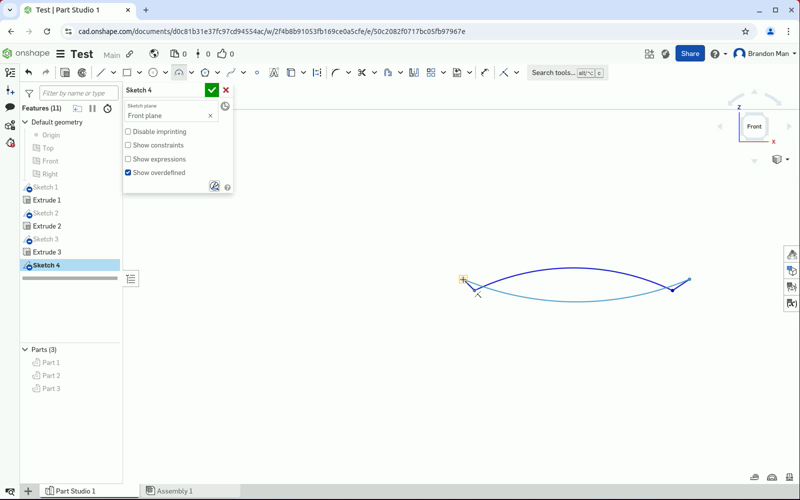
scroll(-6)
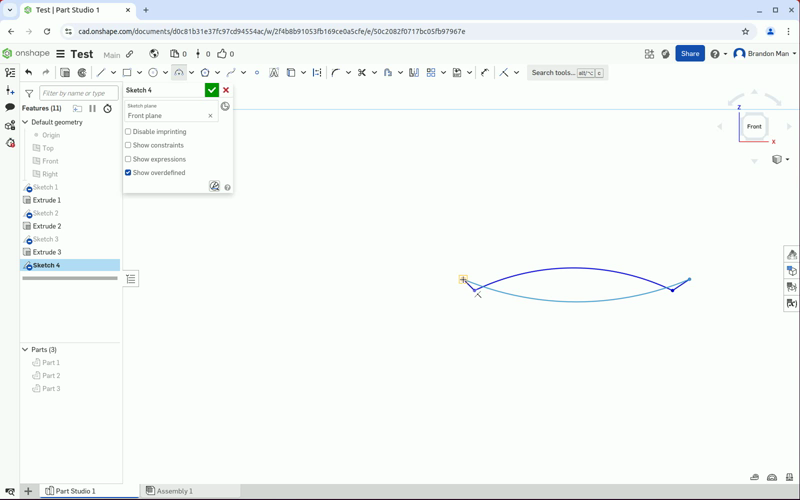
scroll(-6)
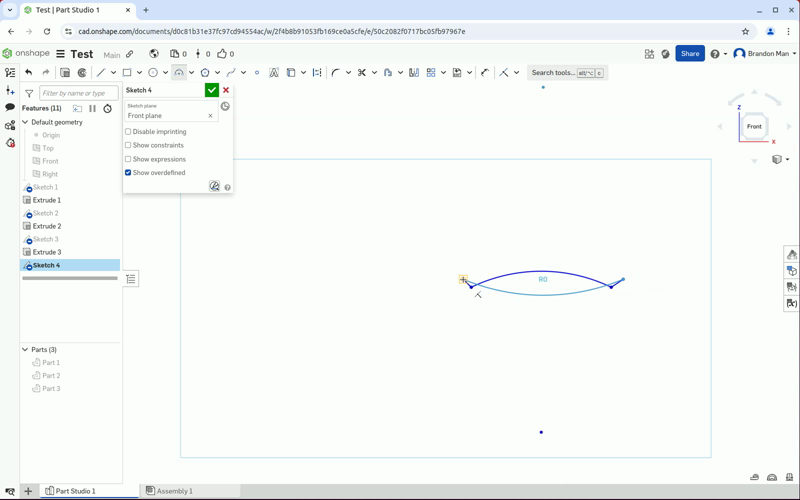
scroll(-6)
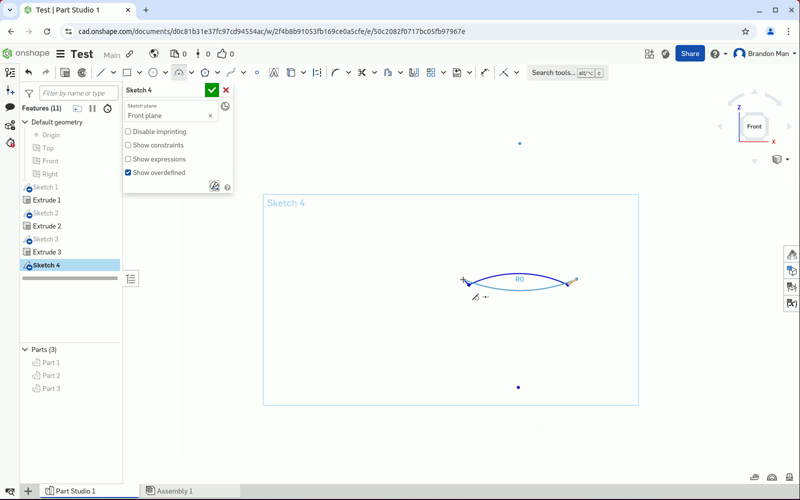
scroll(-6)
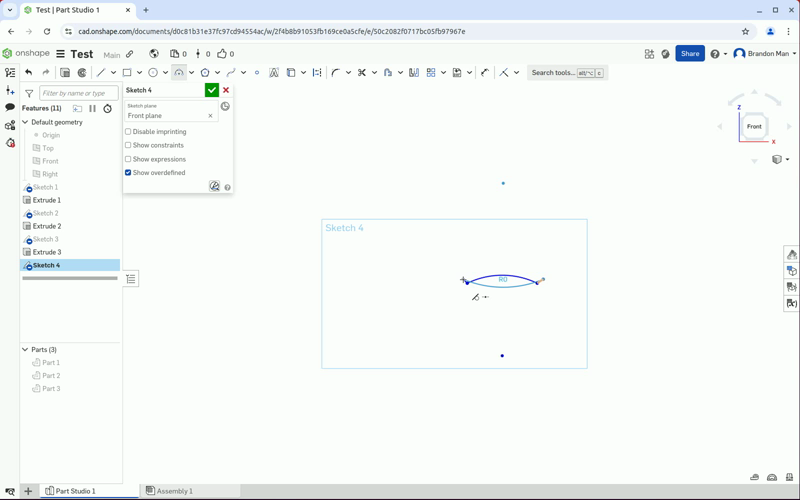
scroll(-6)
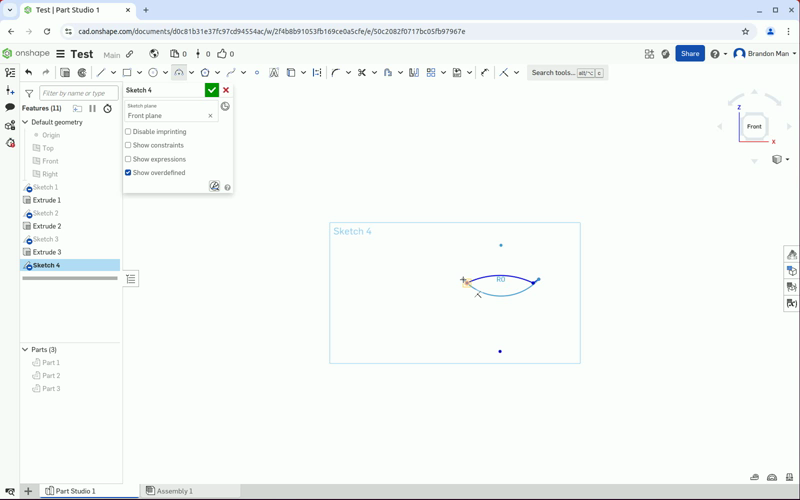
scroll(-6)
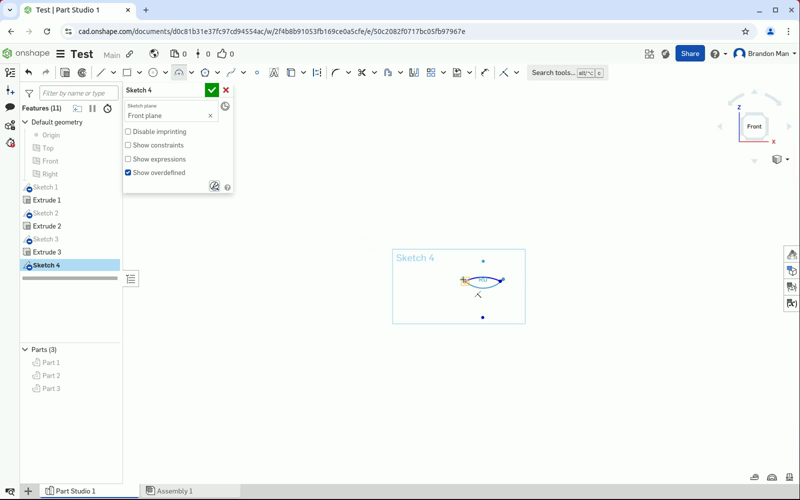
scroll(-6)
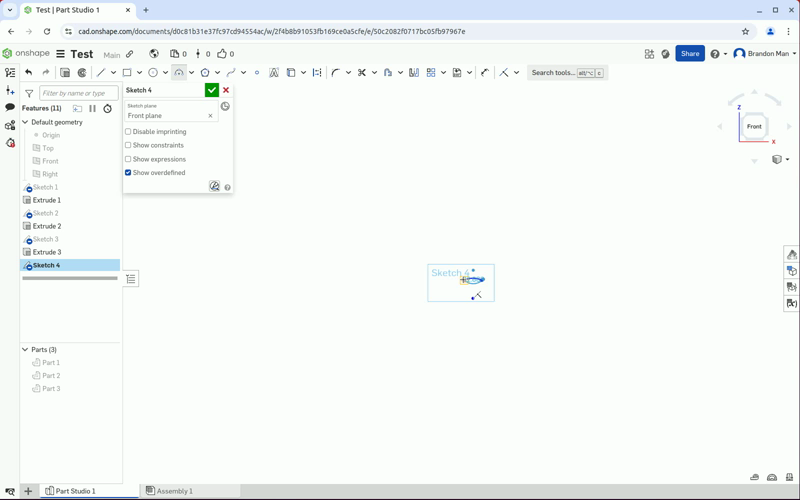
key_down(shift)
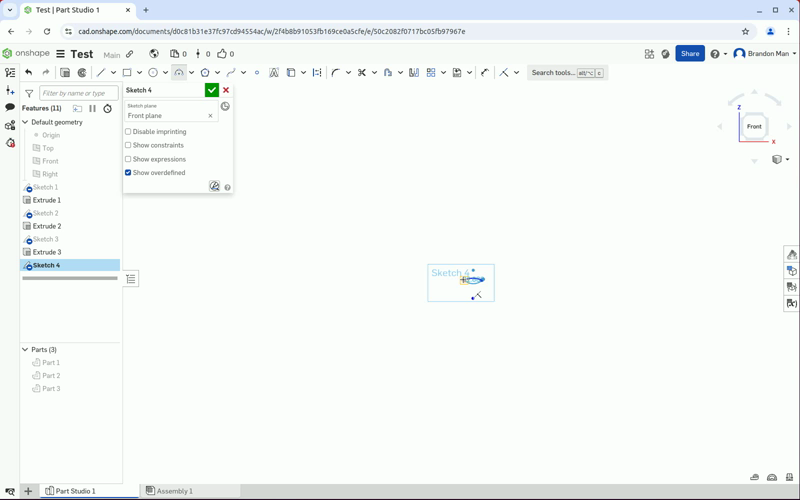
mouse_move(473, 277)
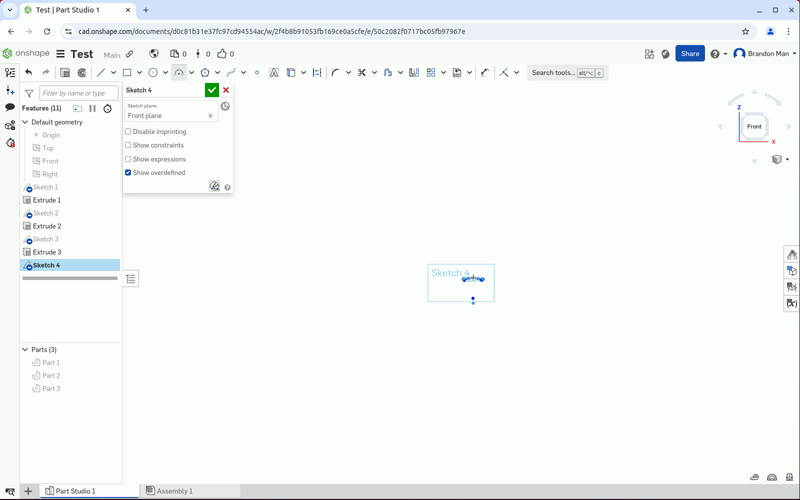
scroll(6)
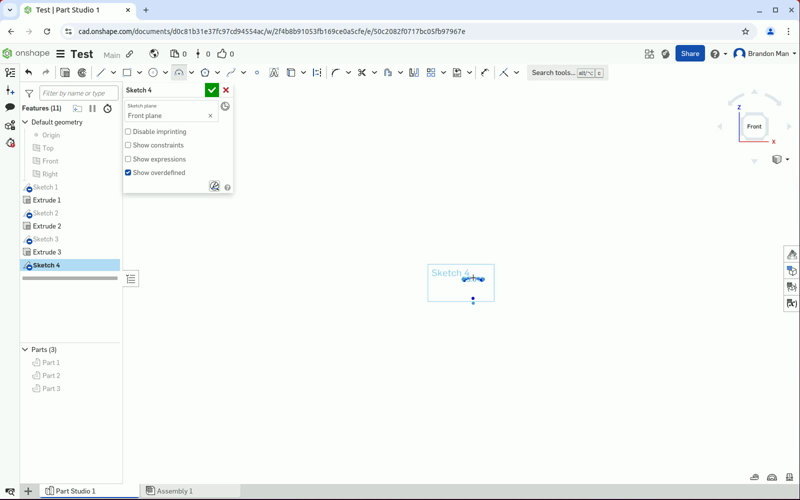
scroll(6)
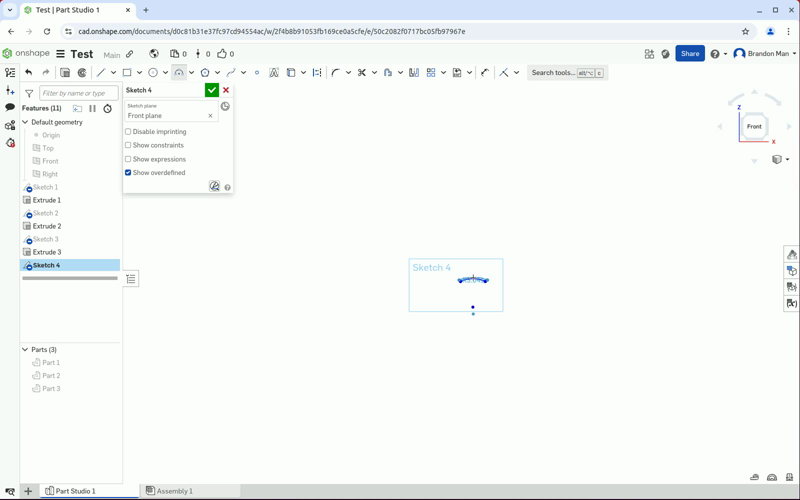
scroll(6)
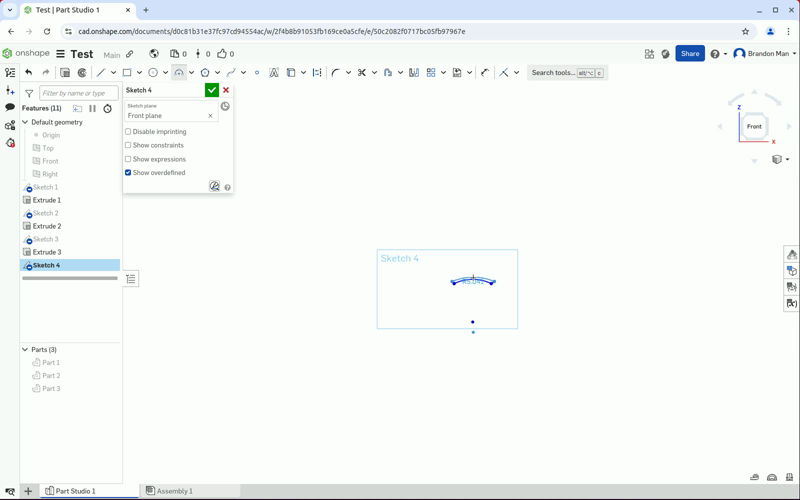
scroll(6)
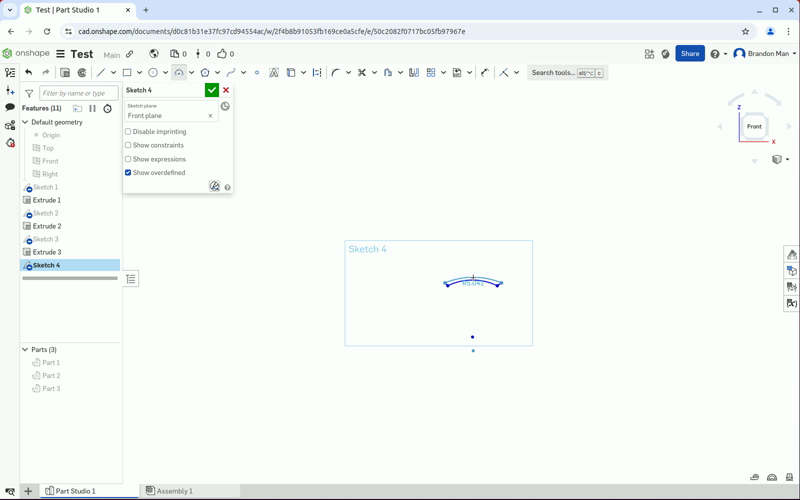
scroll(6)
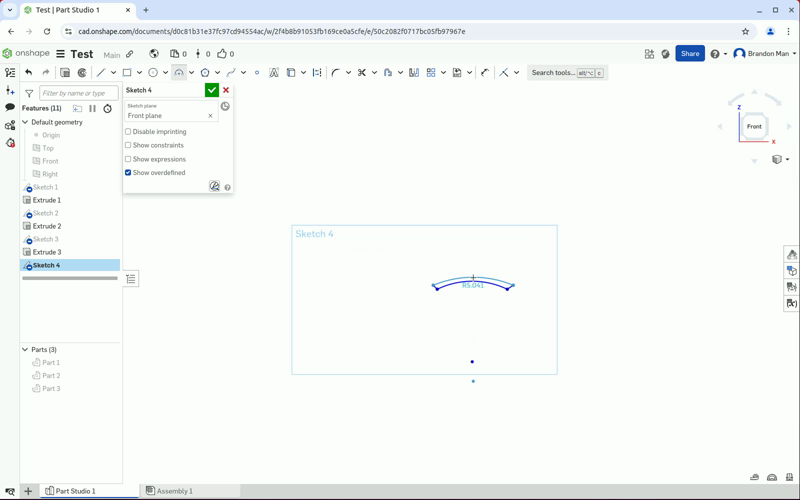
scroll(6)
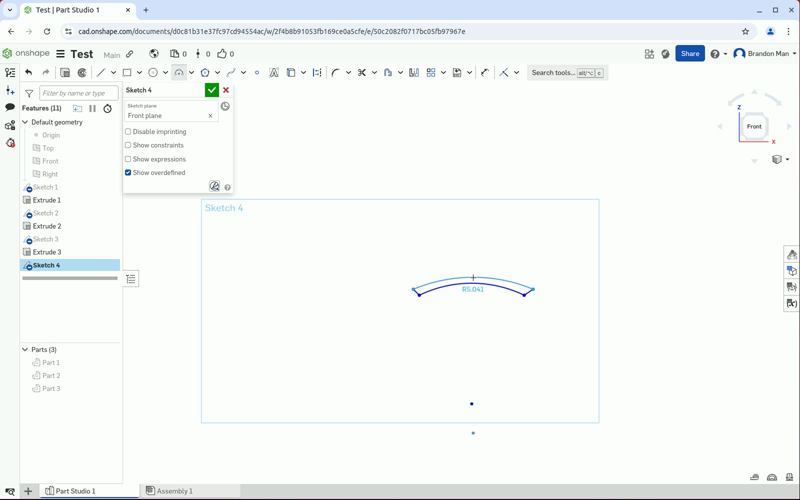
scroll(6)
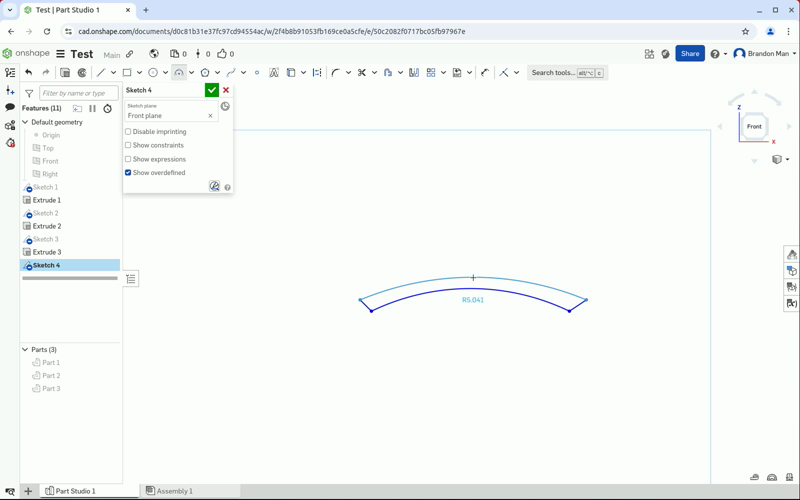
click(473, 277)
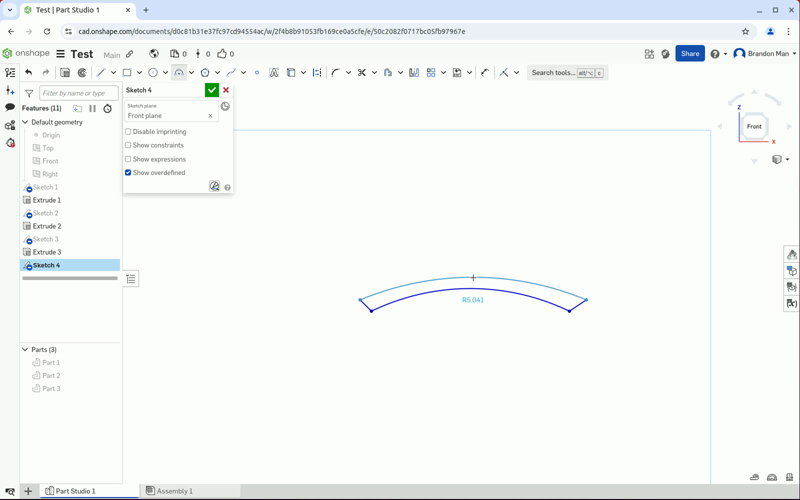
scroll(-6)
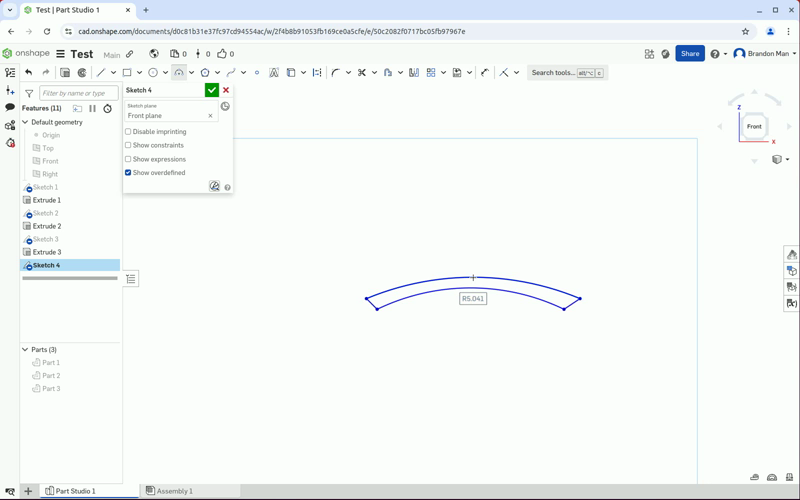
scroll(-6)
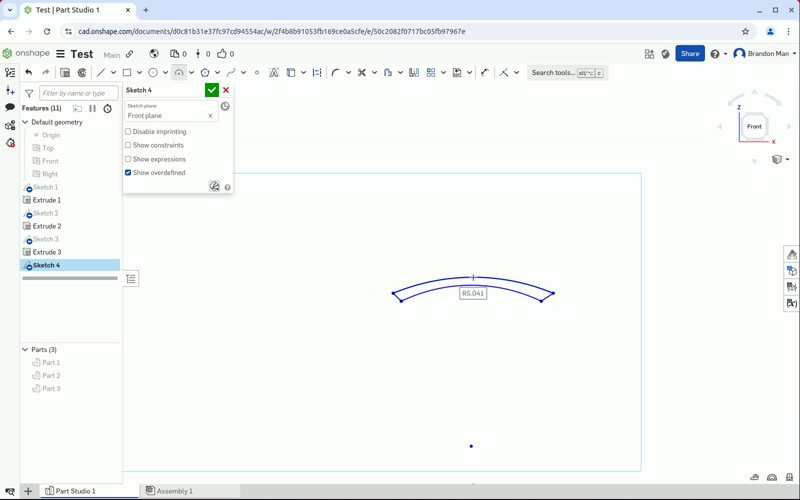
scroll(-6)
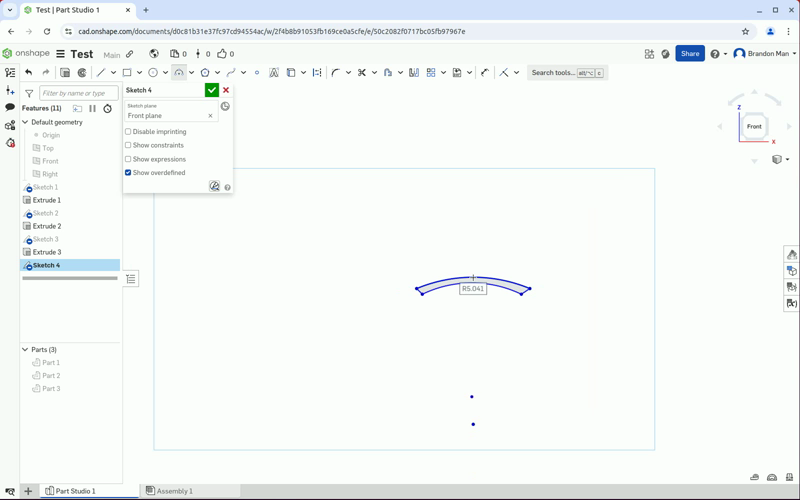
scroll(-6)
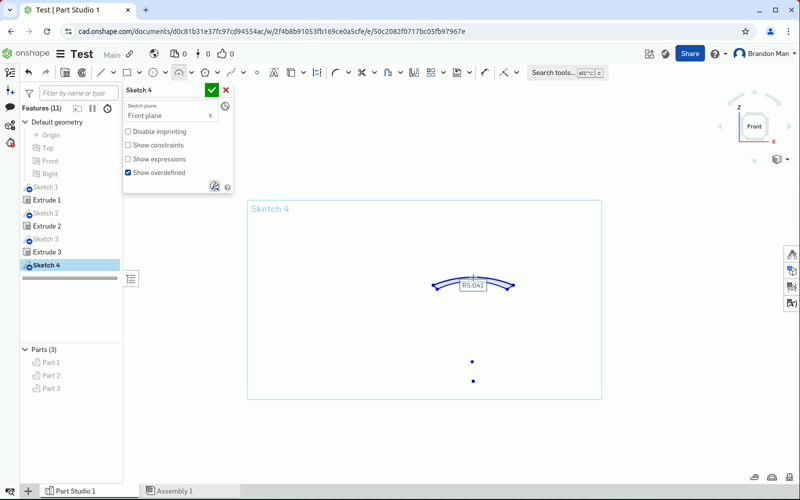
scroll(-6)
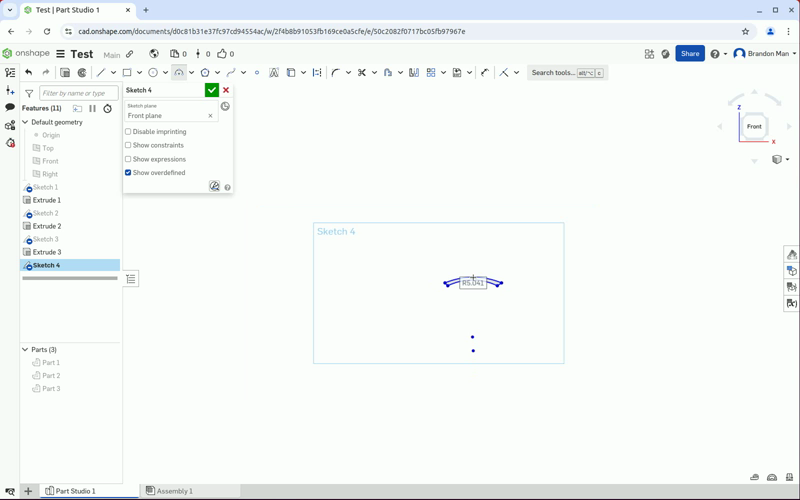
scroll(-6)
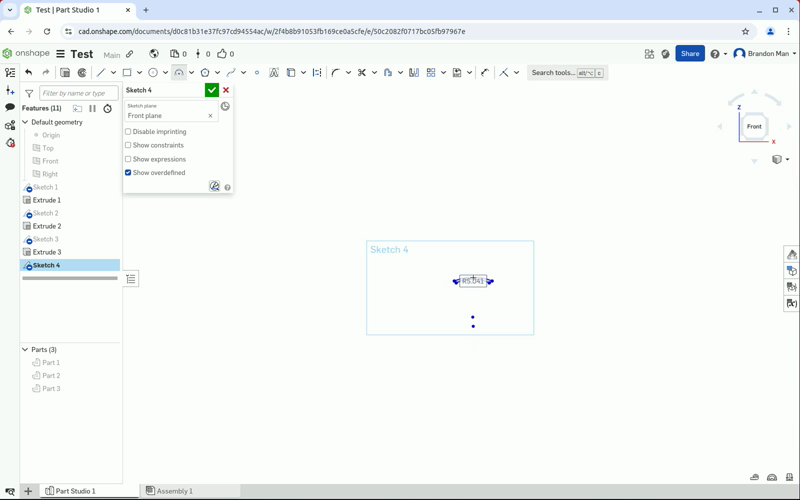
scroll(-6)
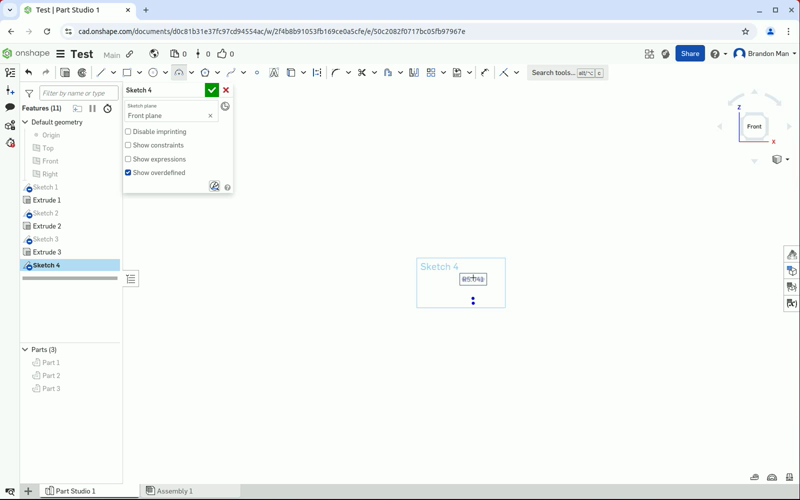
key_up(shift)
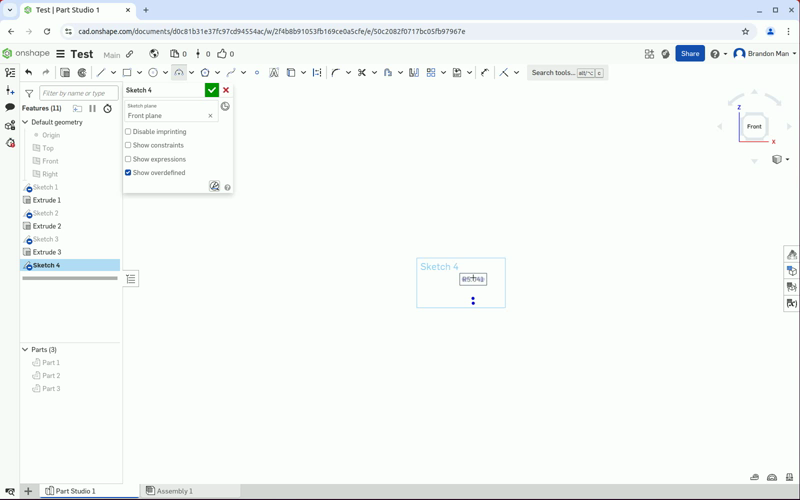
key(esc)
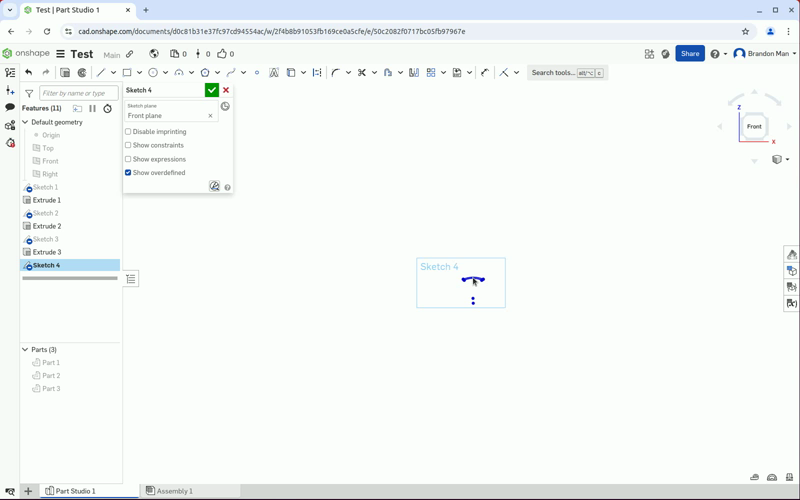
mouse_move(474, 280)
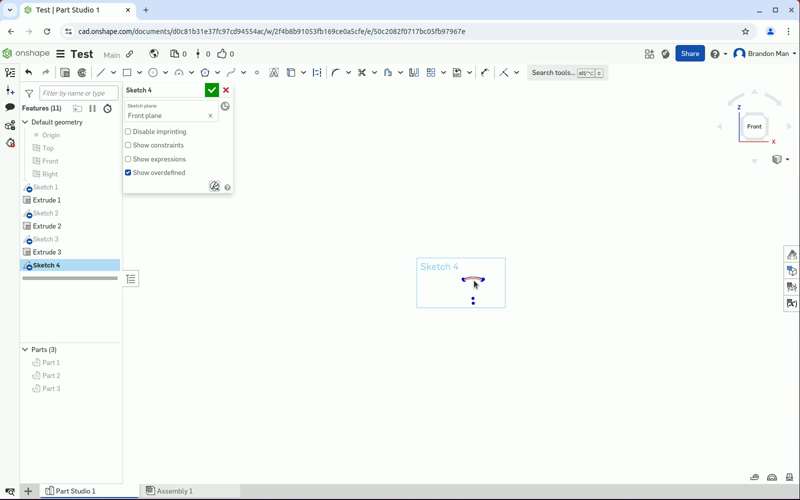
scroll(6)
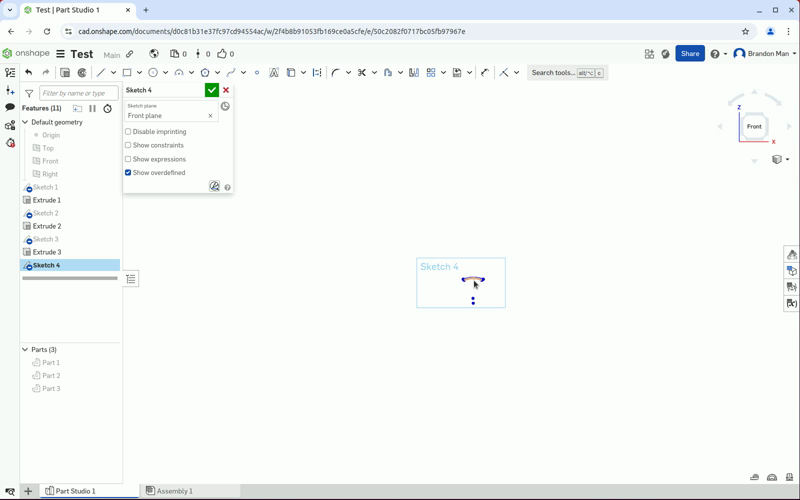
scroll(6)
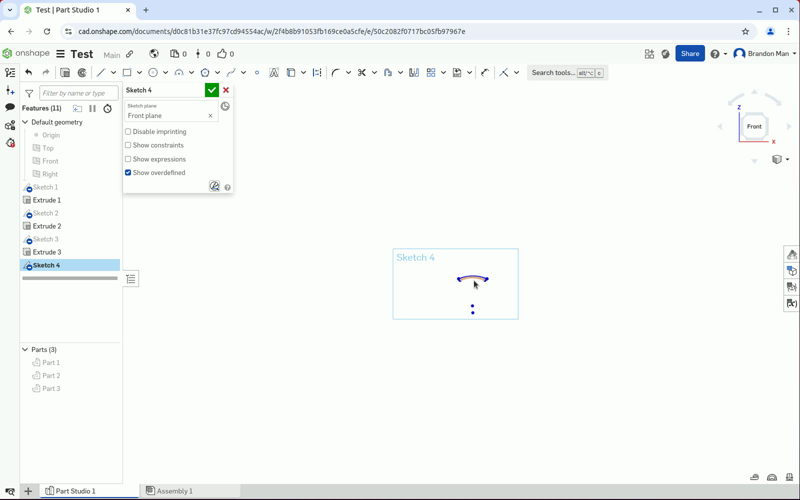
scroll(6)
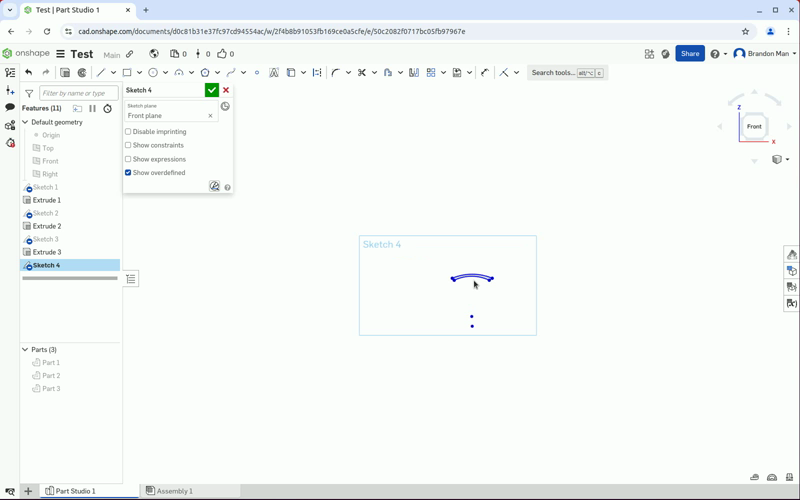
scroll(6)
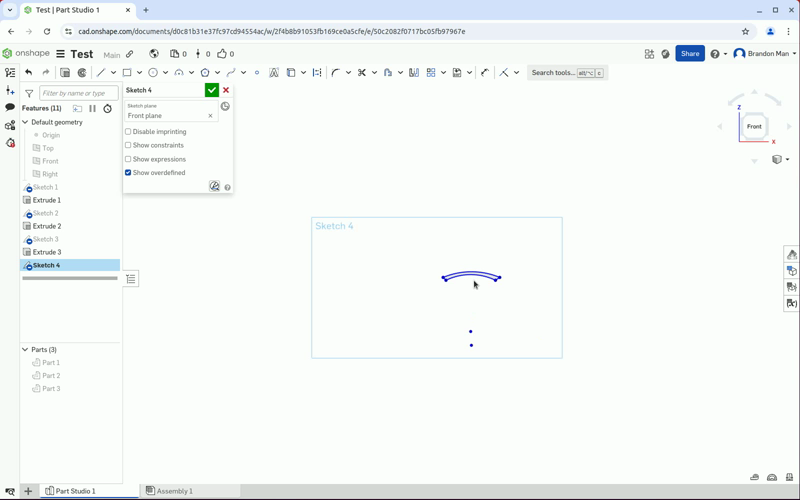
scroll(6)
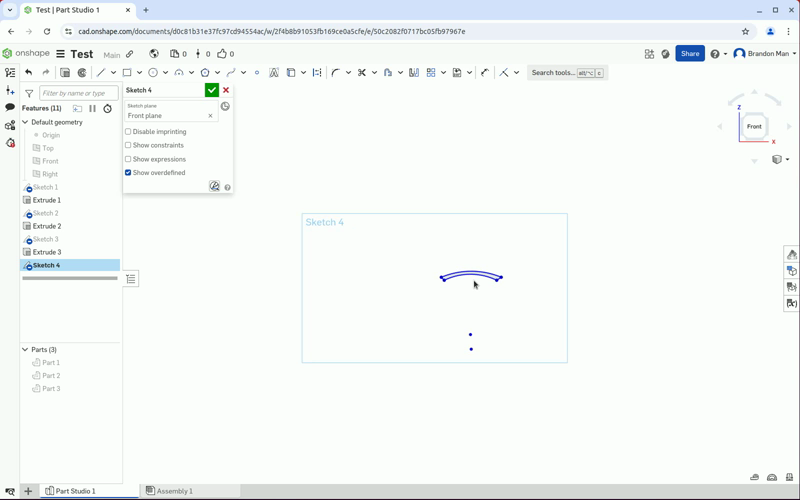
scroll(6)
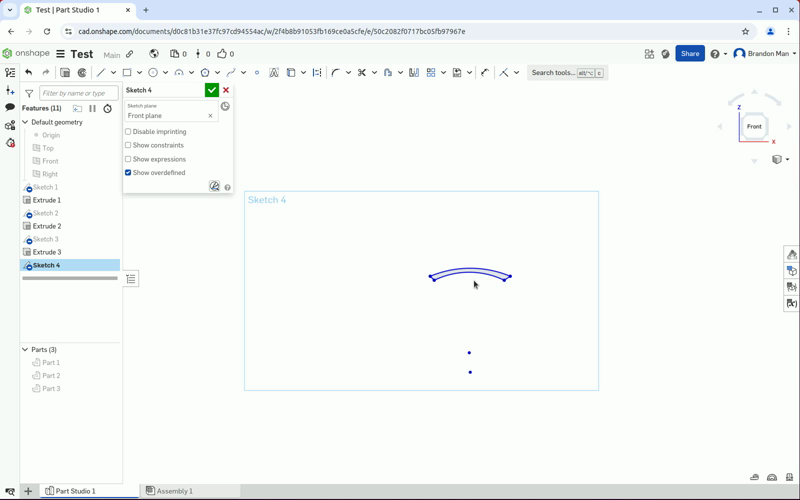
scroll(6)
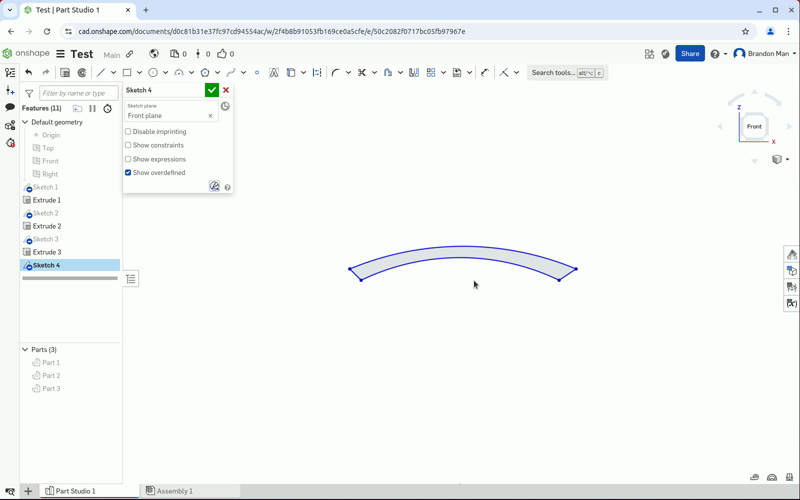
click(474, 280)
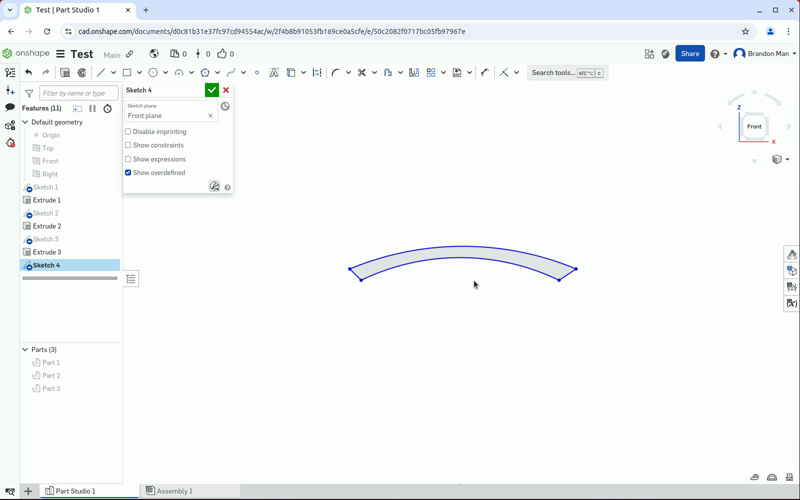
scroll(-6)
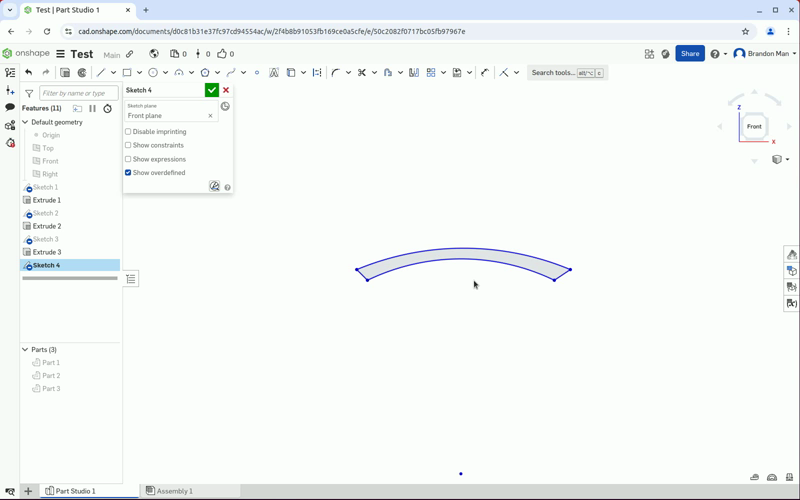
scroll(-6)
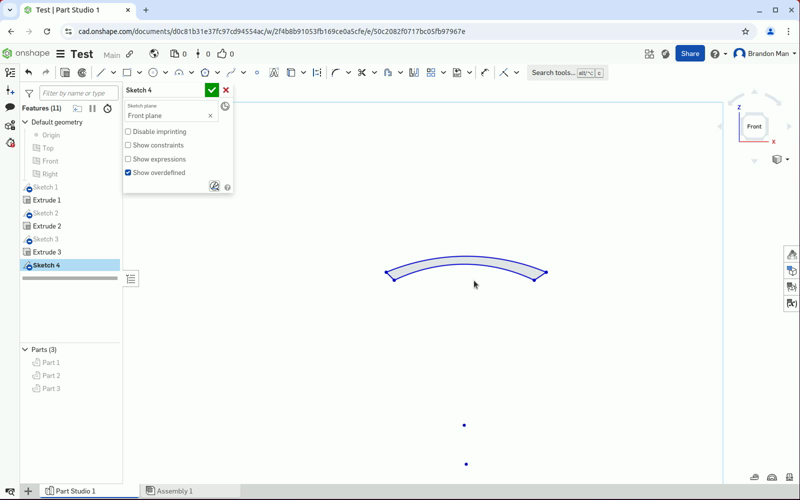
scroll(-6)
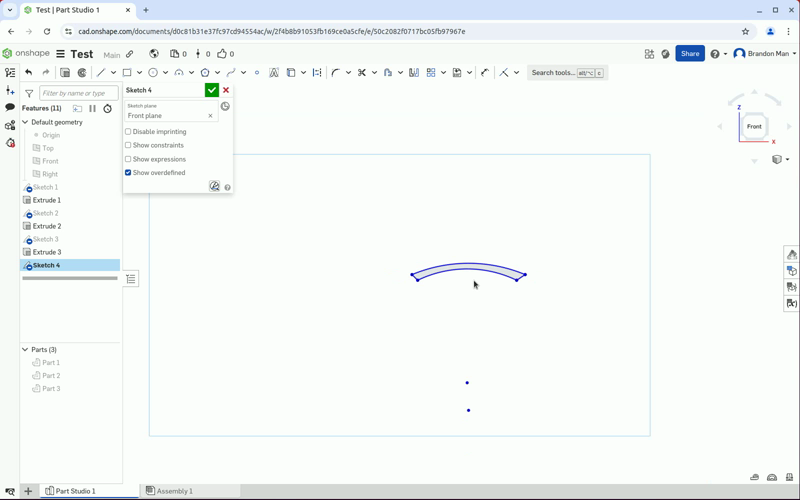
scroll(-6)
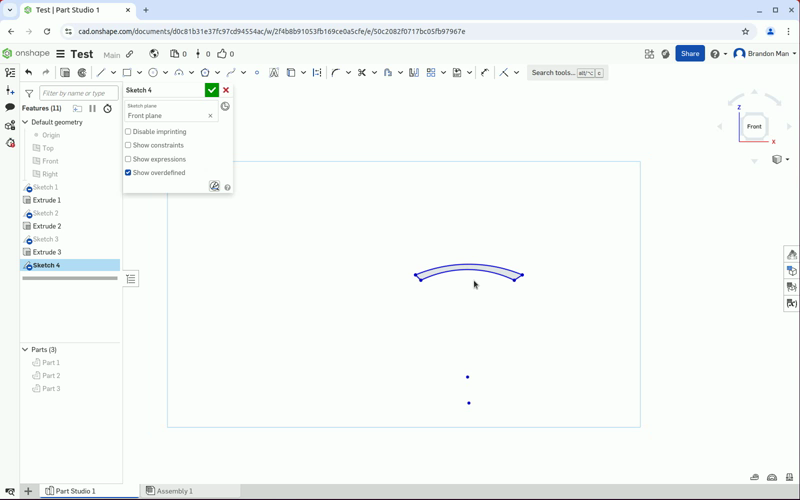
scroll(-6)
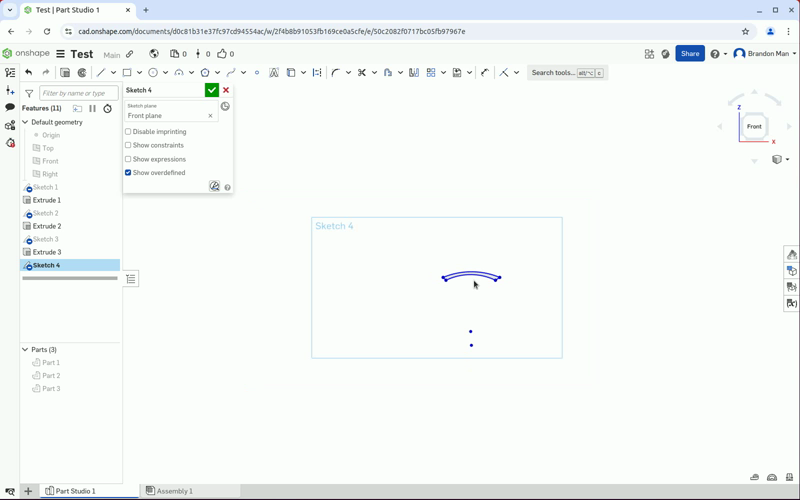
scroll(-6)
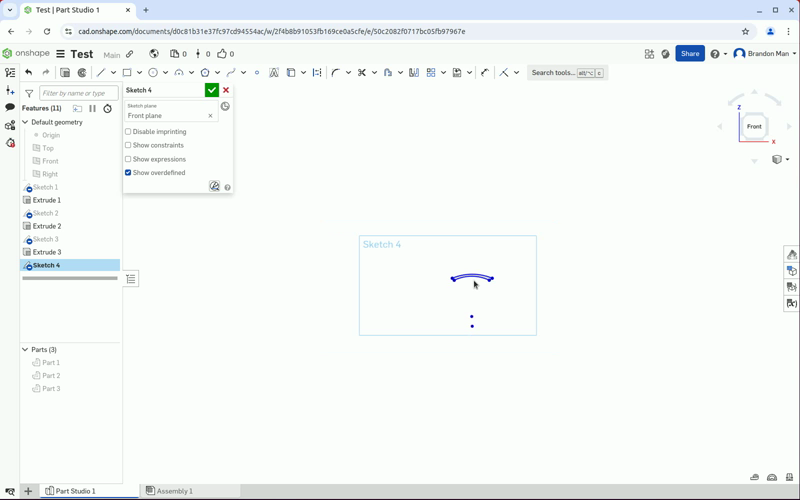
scroll(-6)
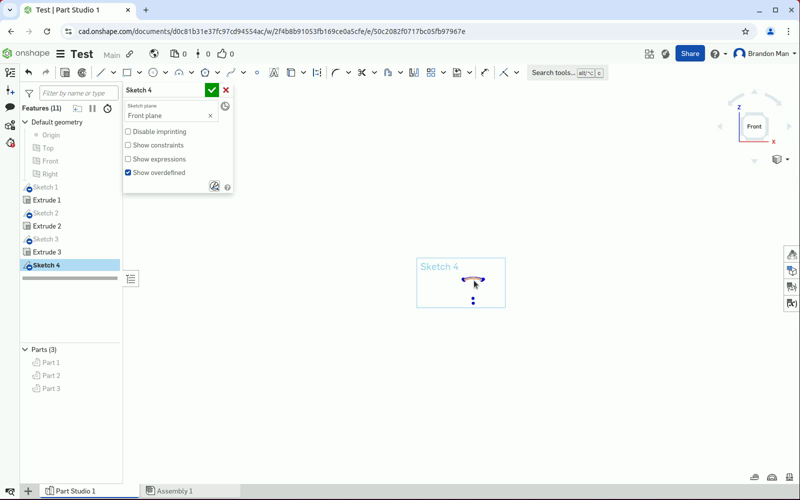
mouse_move(73, 352)
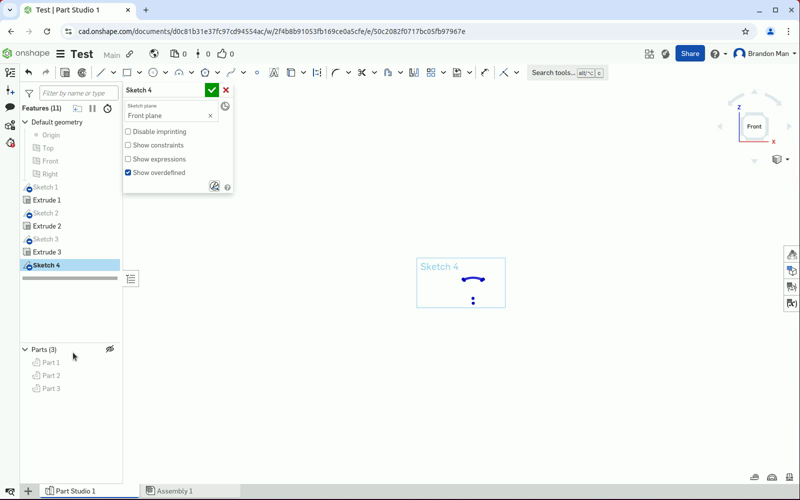
key(shift+y)
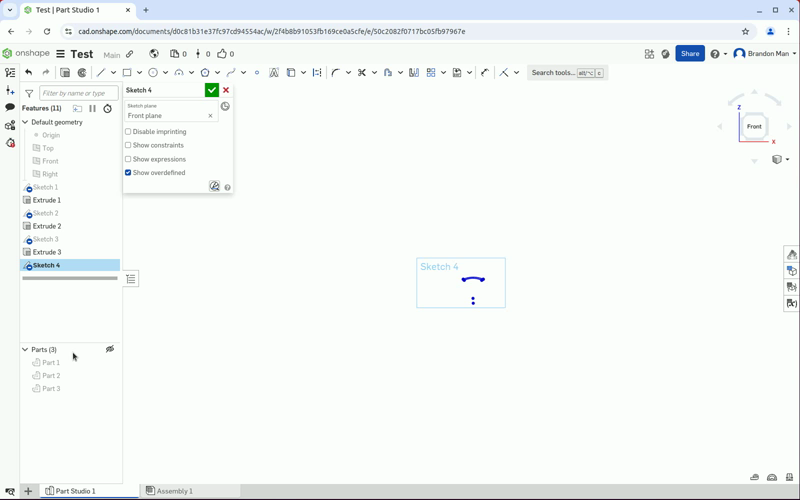
key(shift+e)
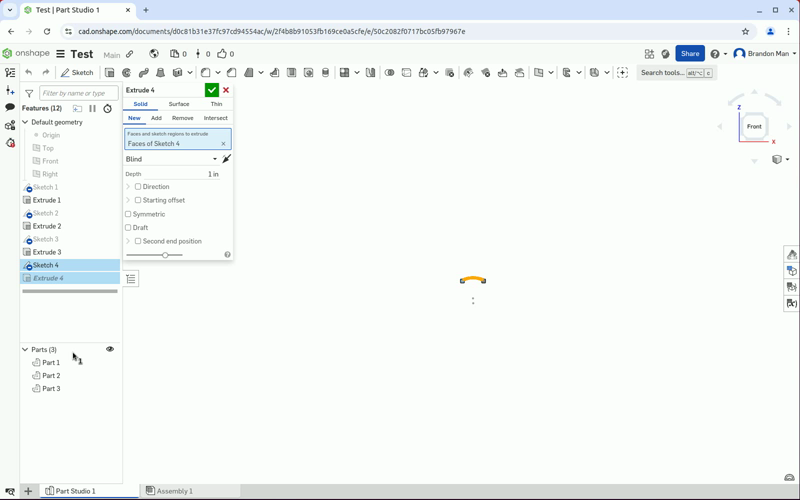
mouse_move(143, 106)
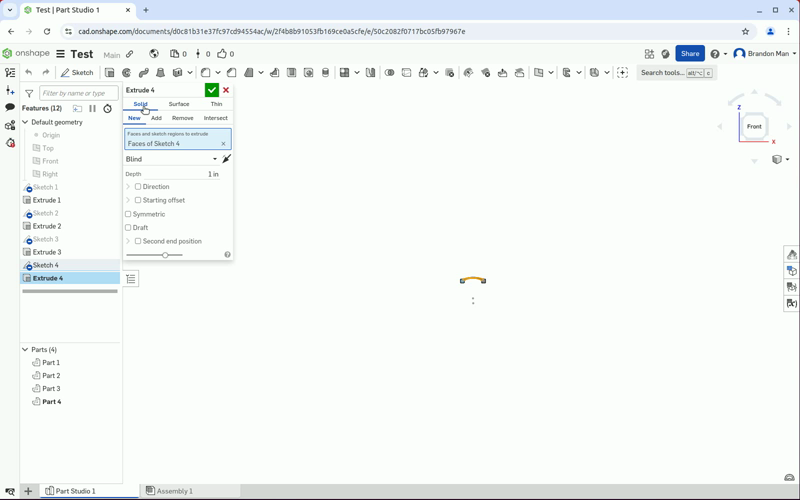
click(143, 106)
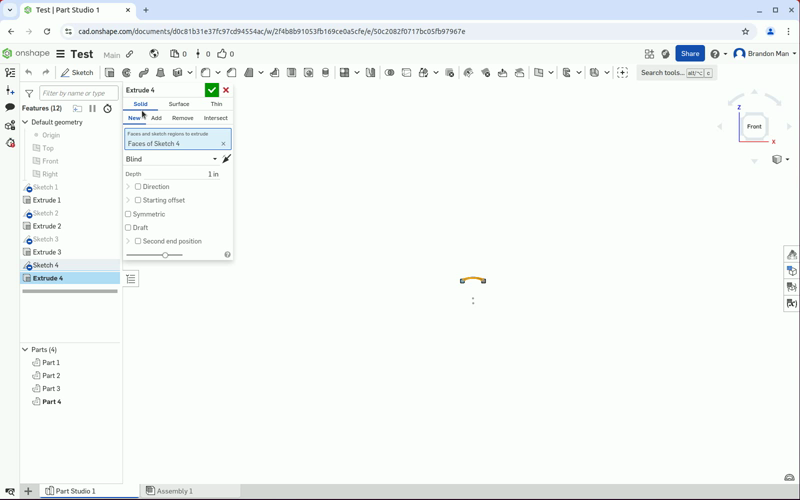
mouse_move(137, 120)
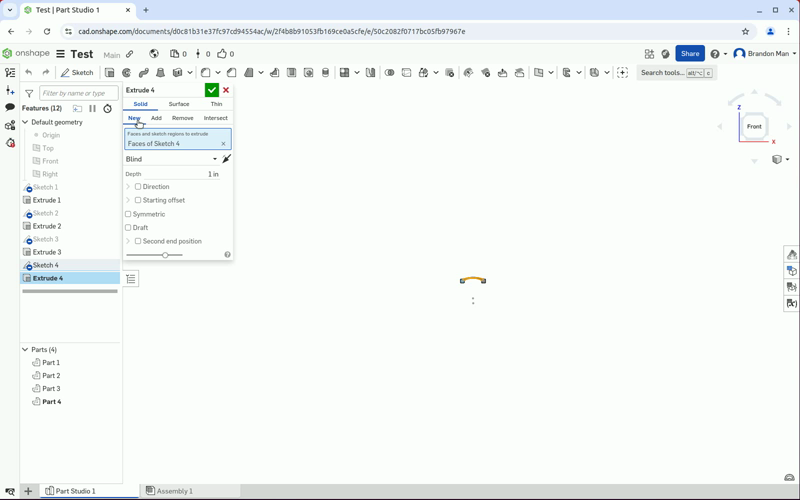
click(137, 120)
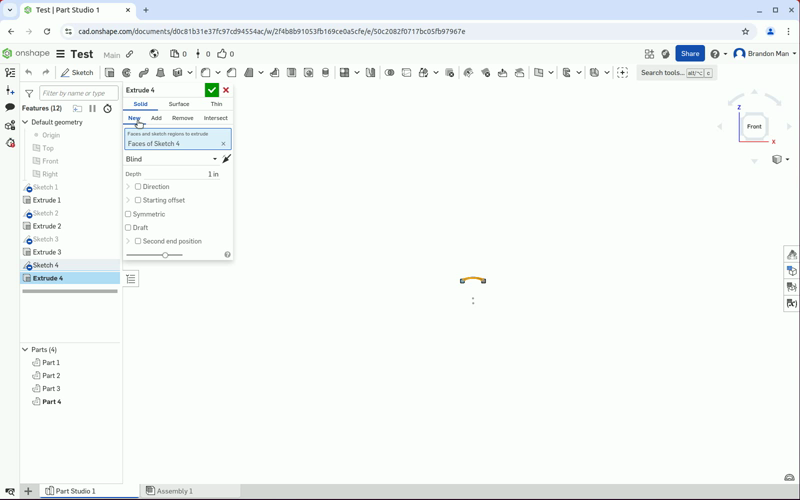
key(tab, 4)
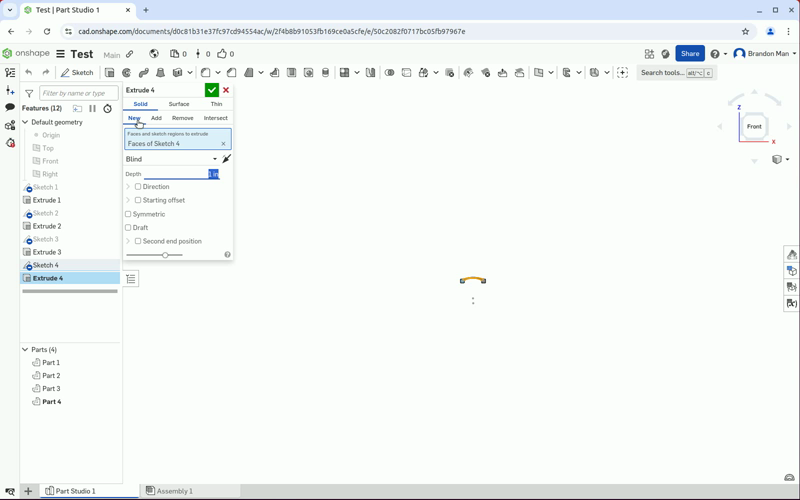
text(-12.276)
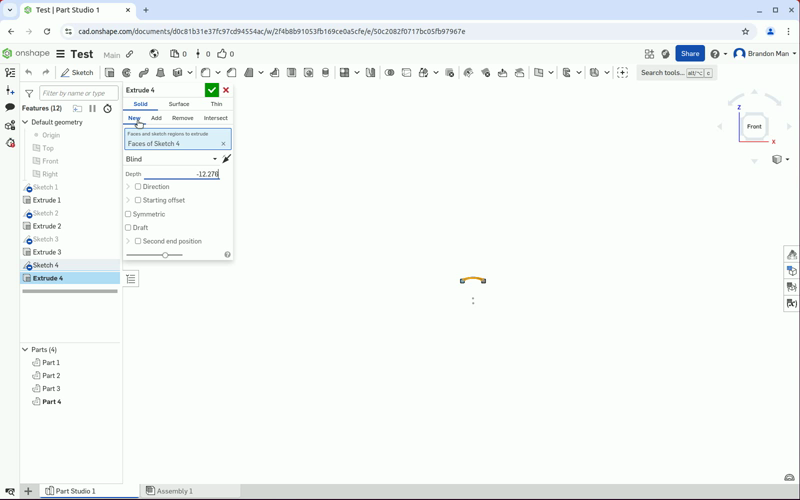
key(tab, 3)
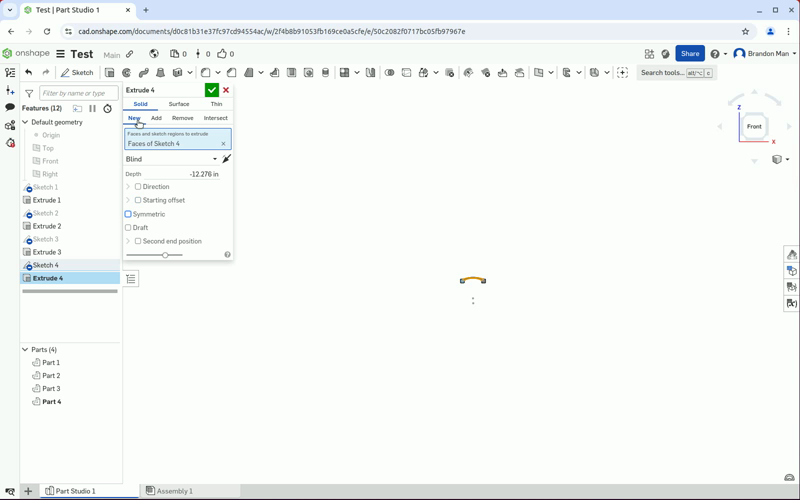
key(tab, 2)
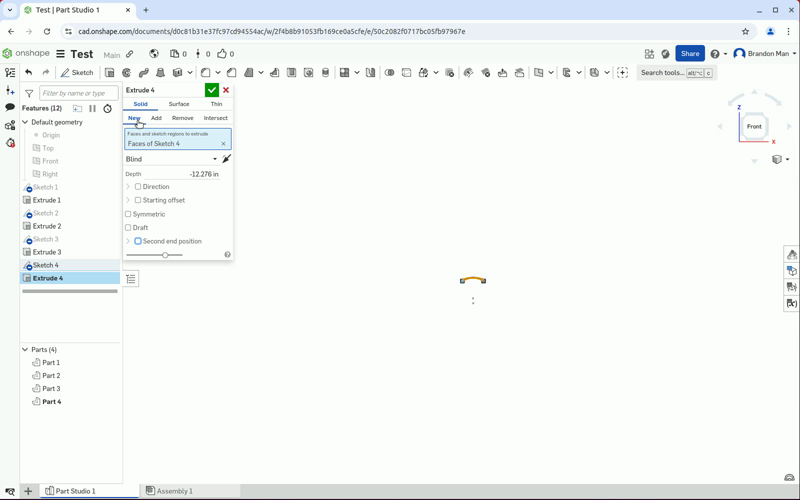
key(space)
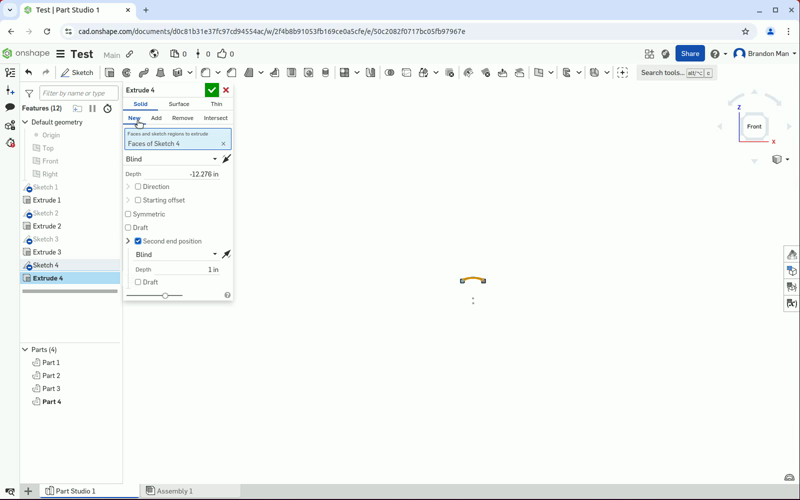
key(tab, 3)
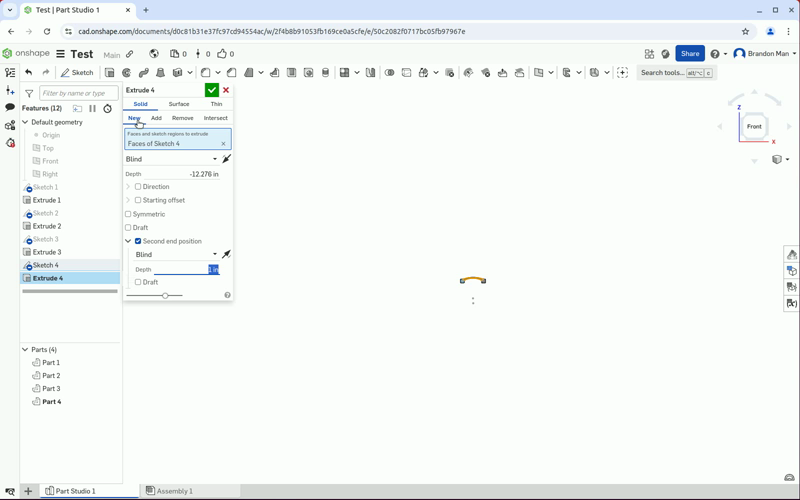
text(10.832)
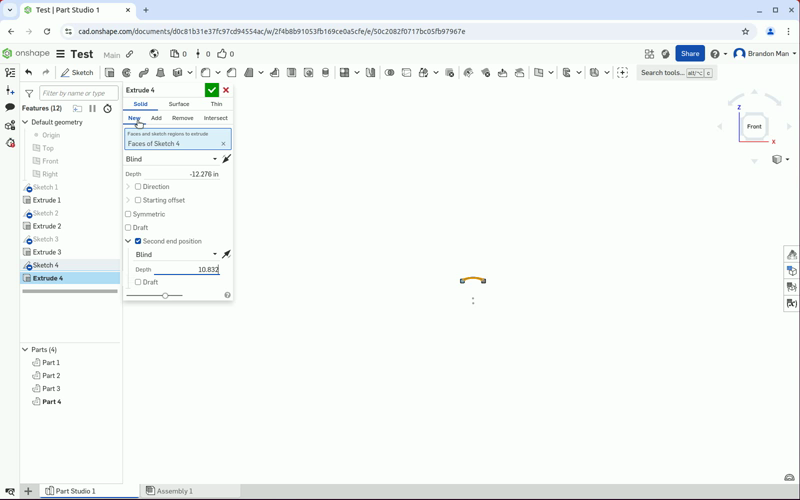
key(enter)
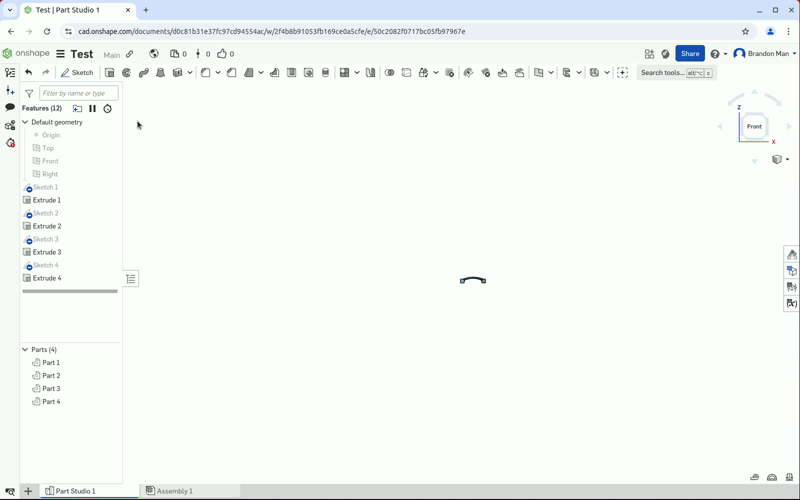
key(shift+h)
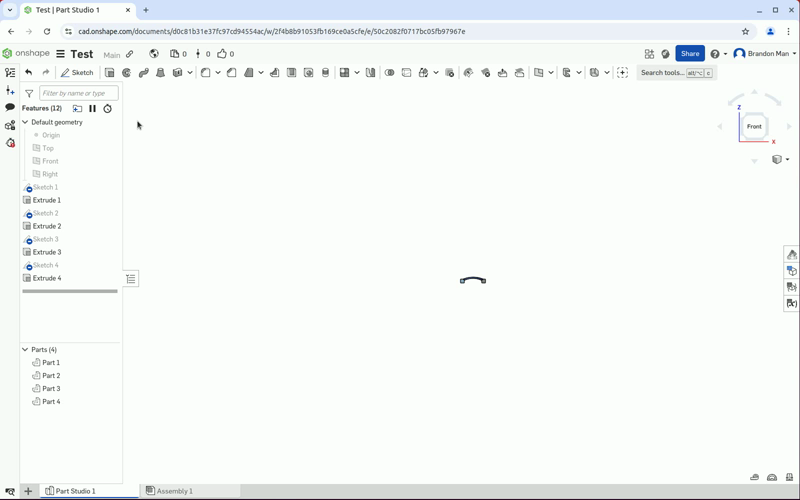
key(shift+h)
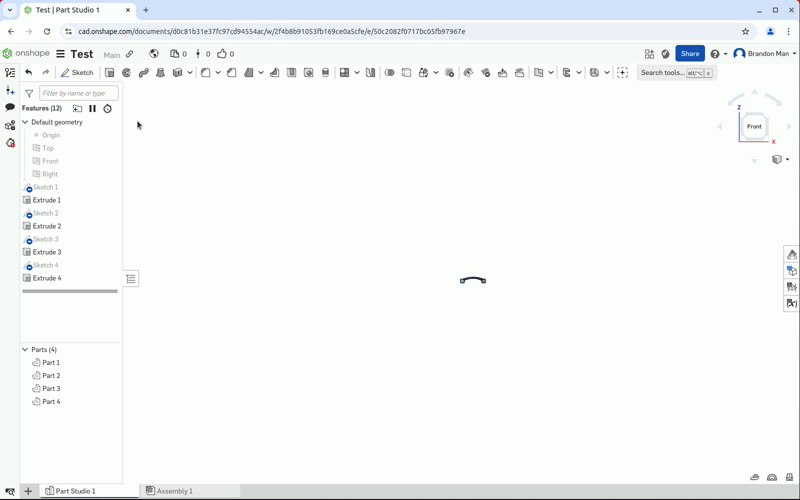
mouse_move(73, 189)
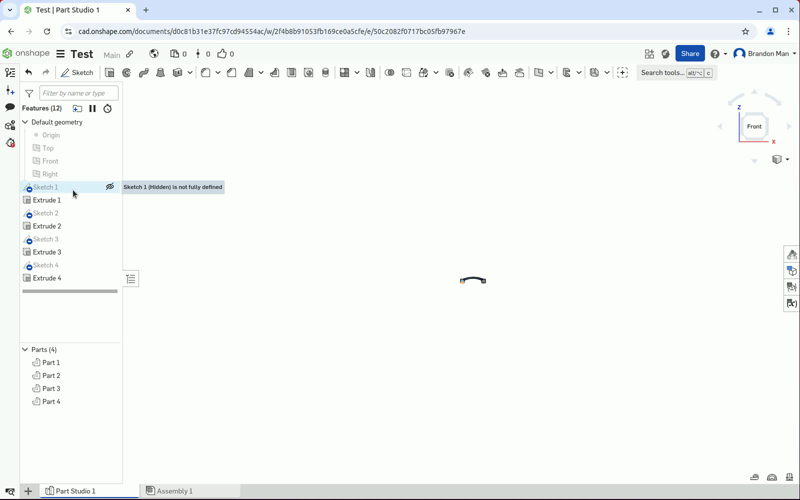
click(73, 189)
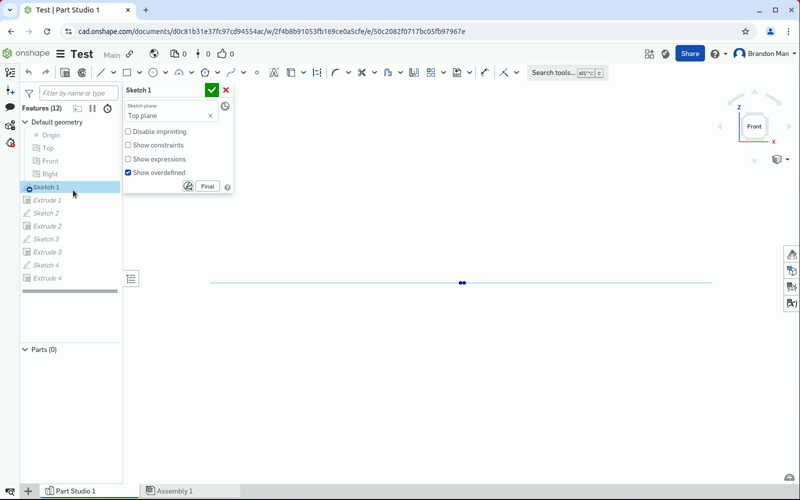
mouse_move(229, 92)
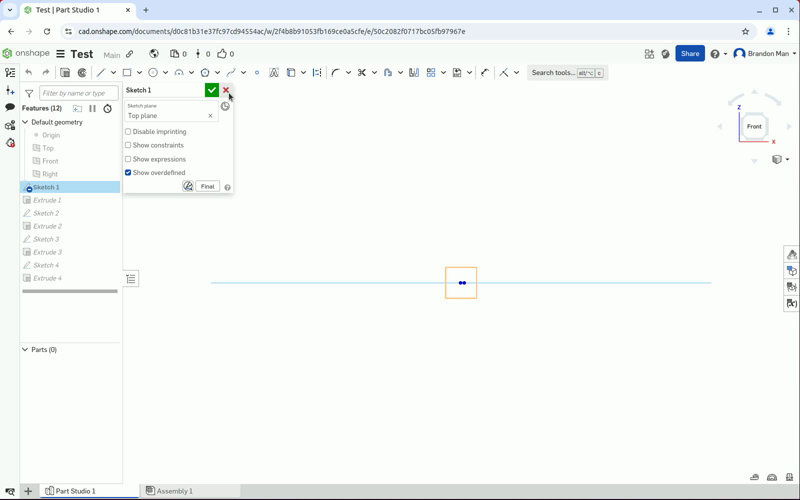
click(229, 92)
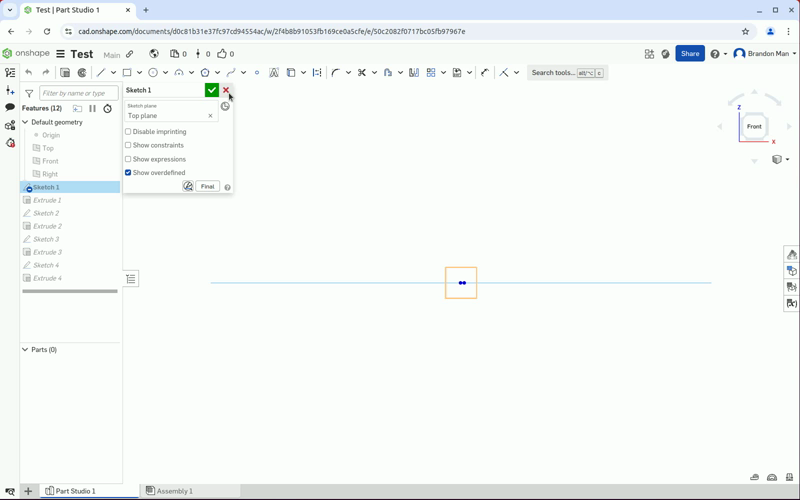
key(shift+s)
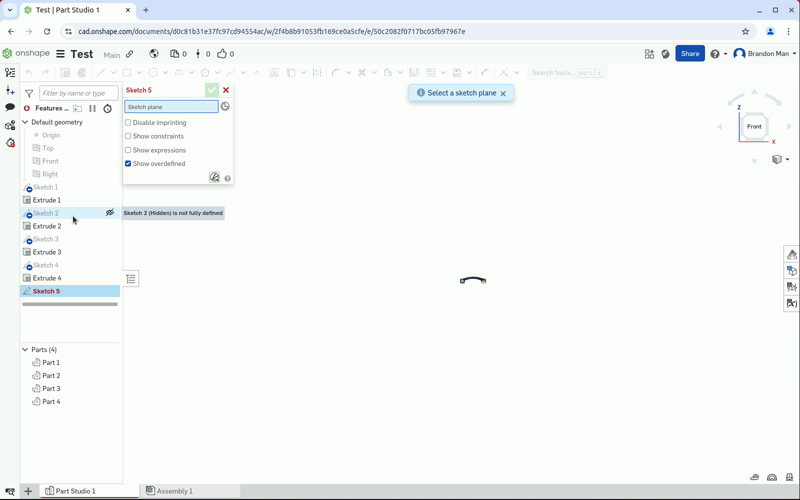
scroll(3)
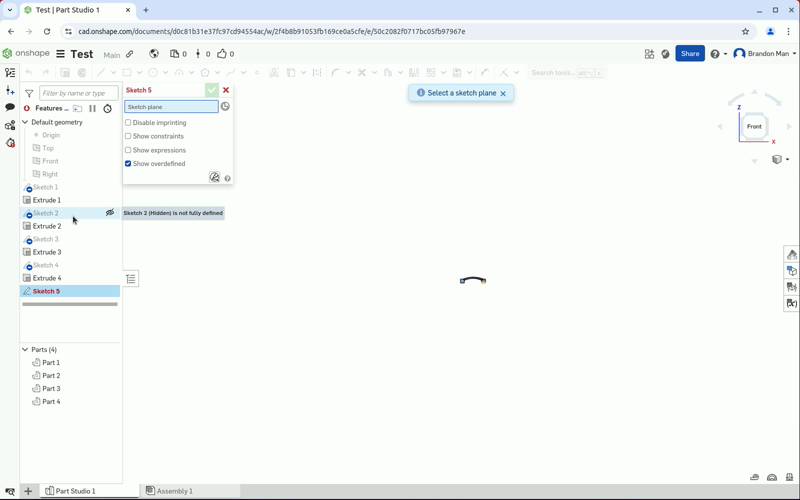
mouse_move(73, 163)
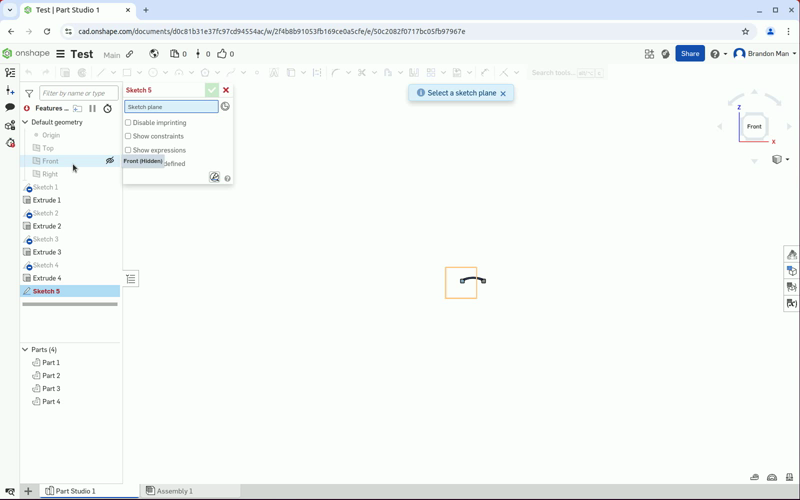
click(73, 163)
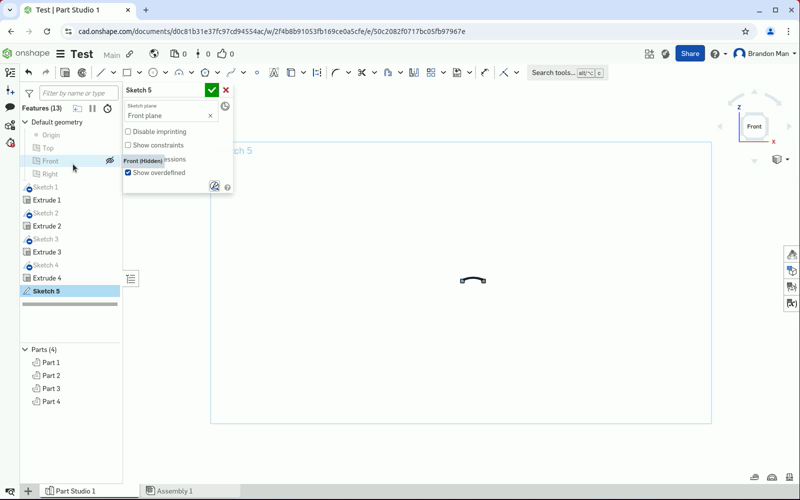
mouse_move(73, 352)
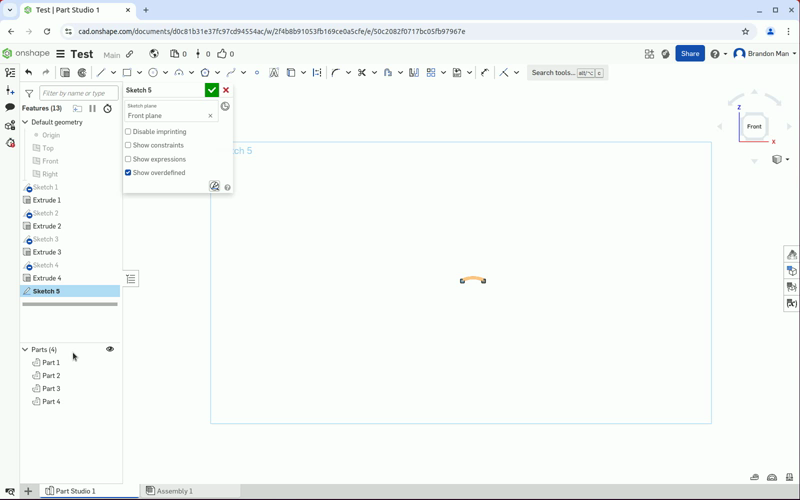
key(y)
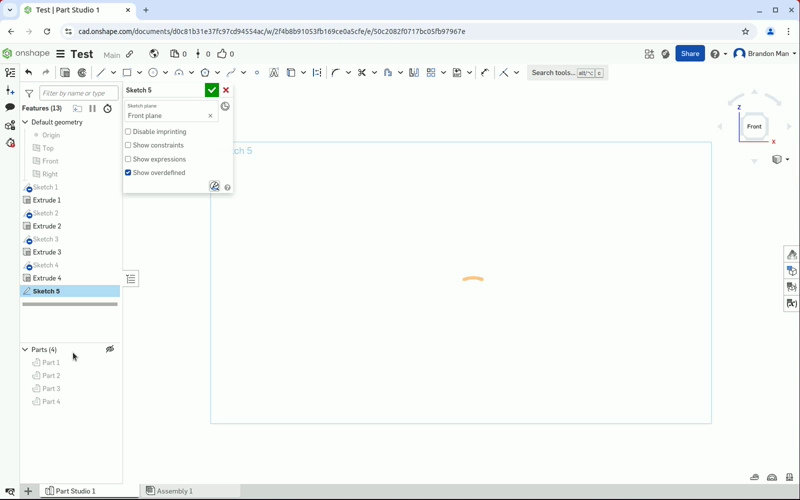
key(l)
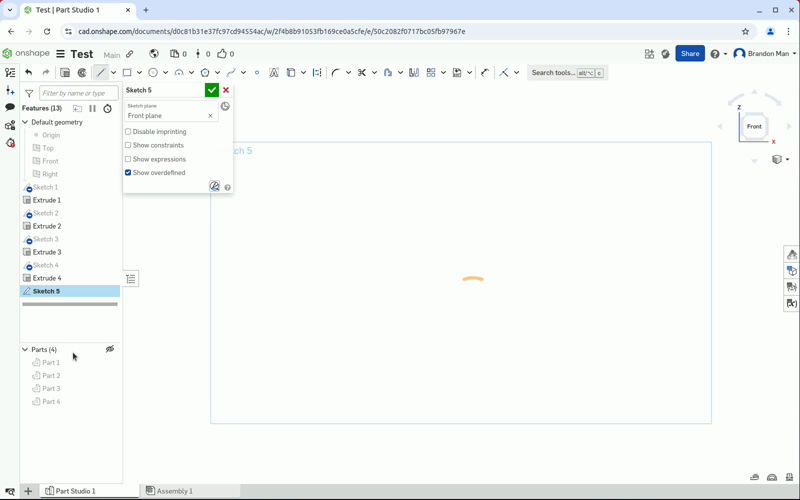
key_down(shift)
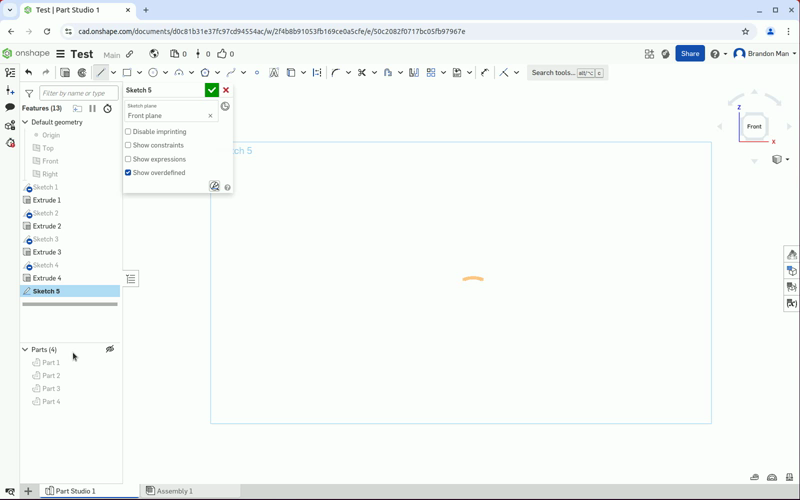
mouse_move(463, 279)
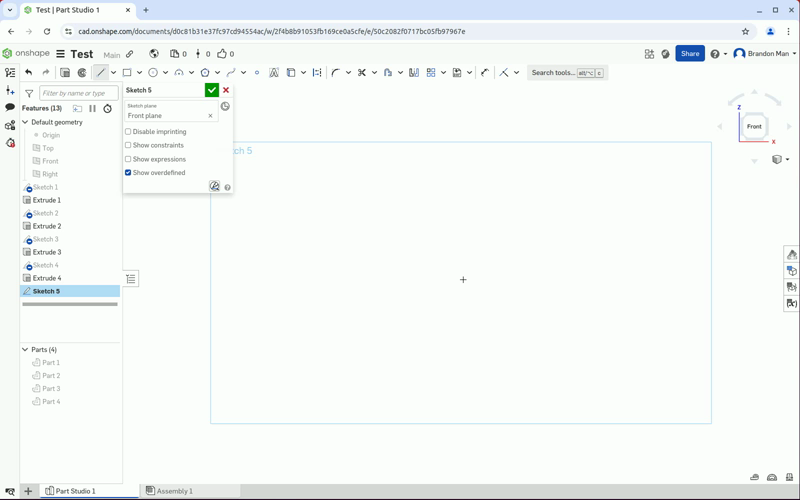
click(463, 279)
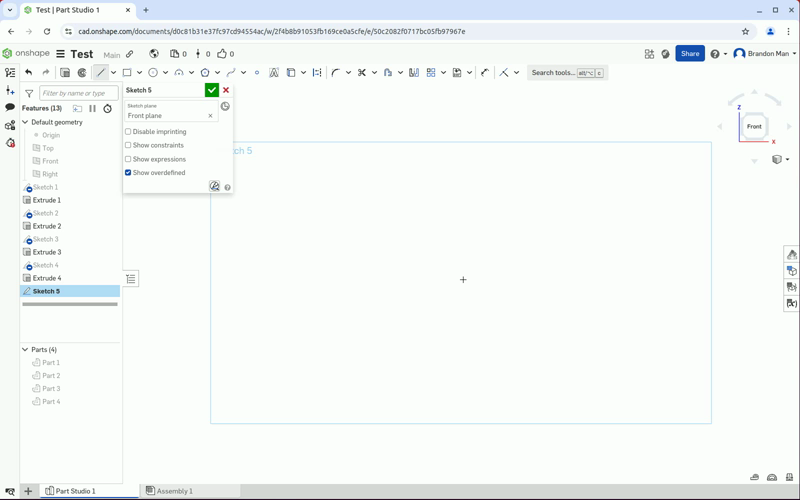
key_up(shift)
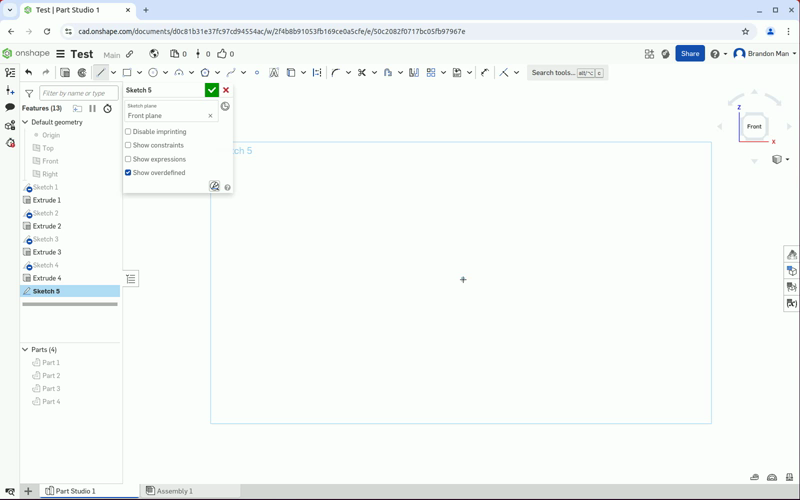
key_down(shift)
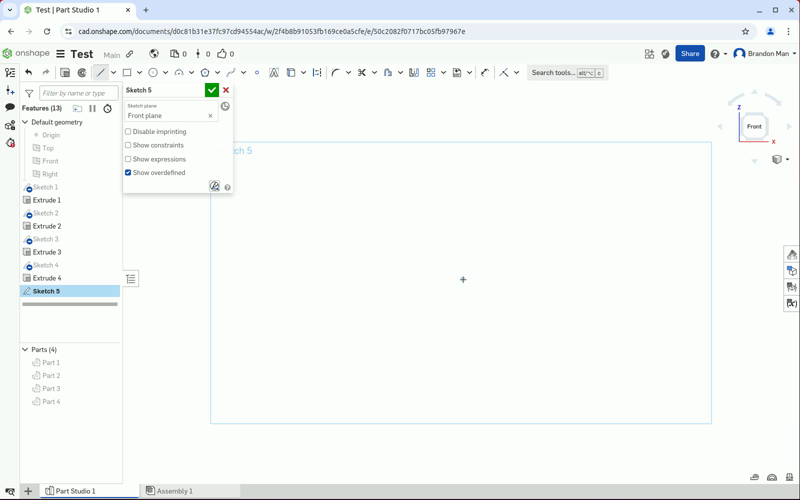
mouse_move(493, 279)
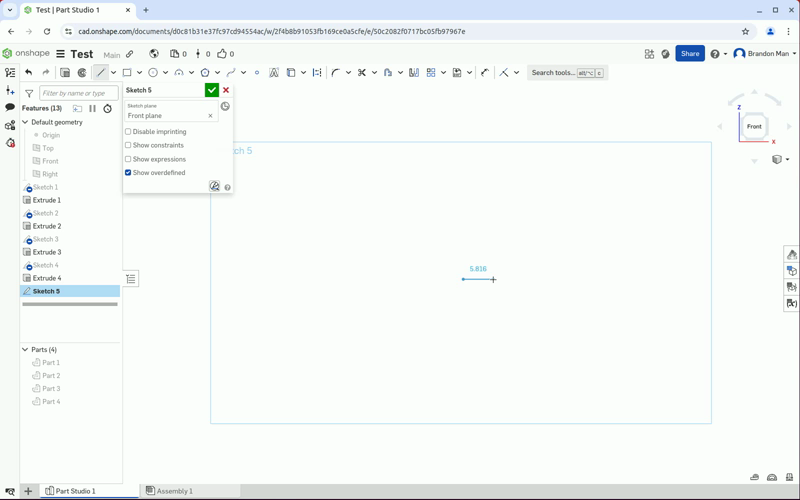
mouse_move(464, 280)
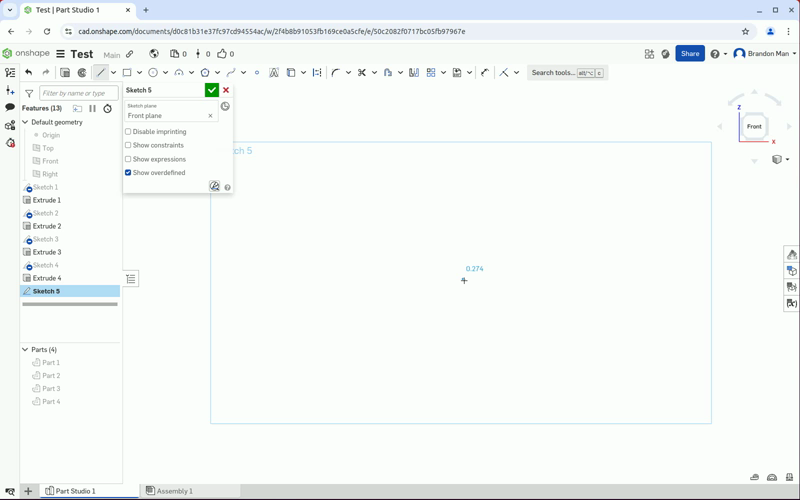
scroll(6)
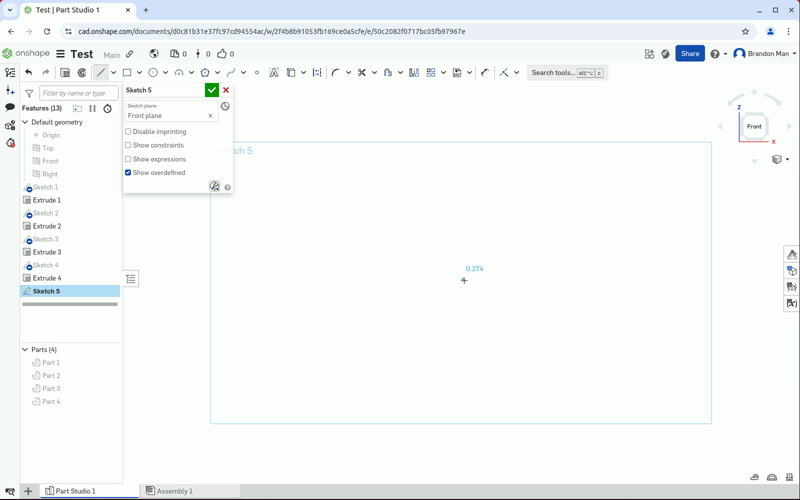
scroll(6)
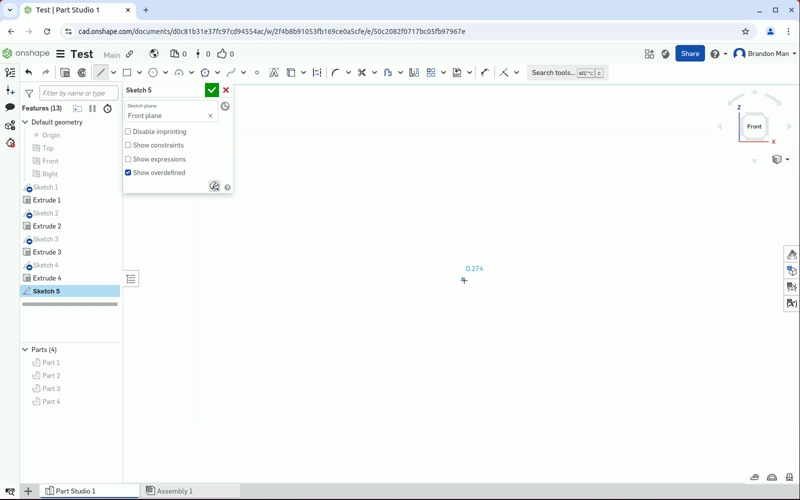
scroll(6)
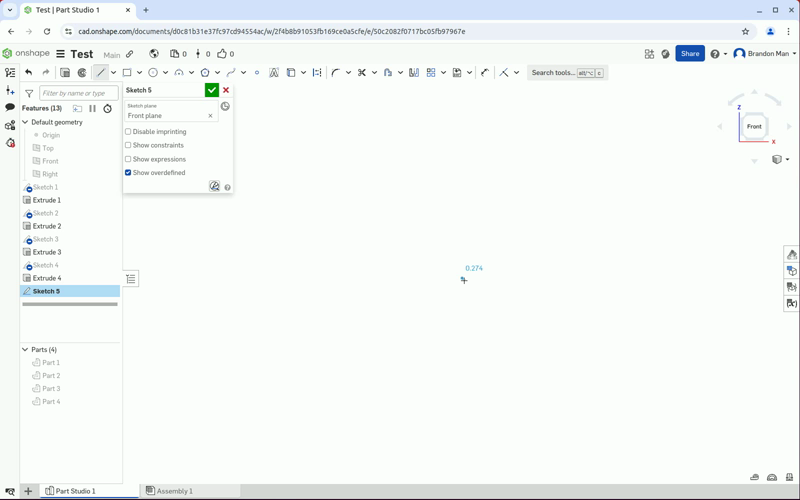
scroll(6)
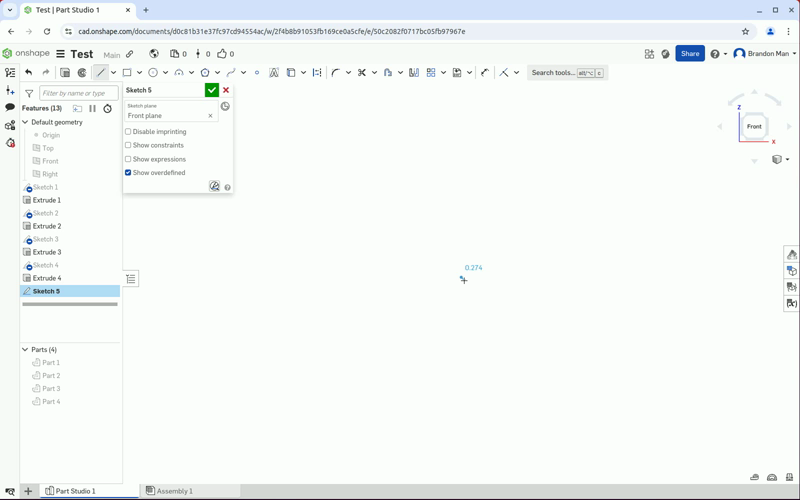
scroll(6)
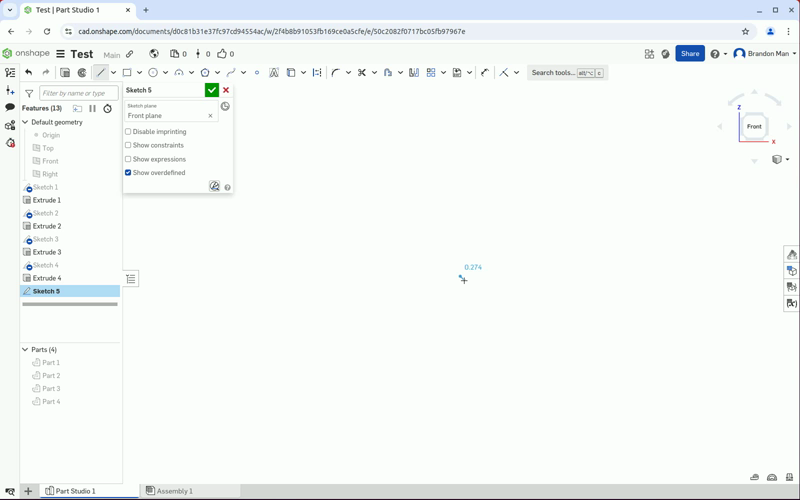
scroll(6)
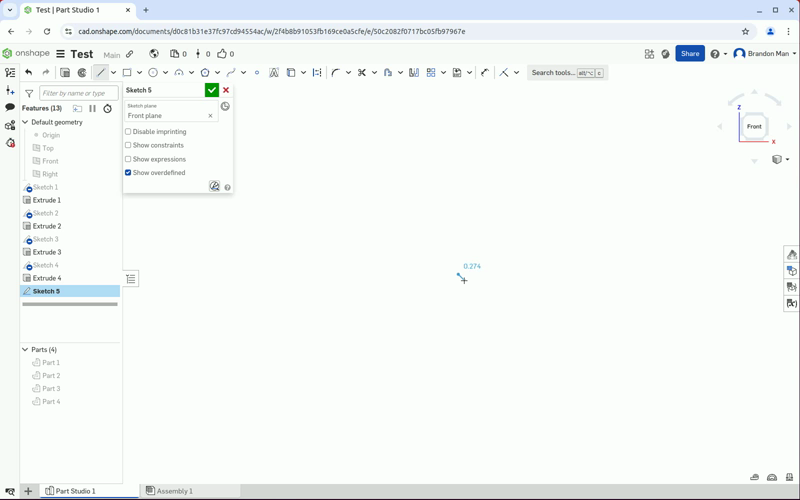
scroll(6)
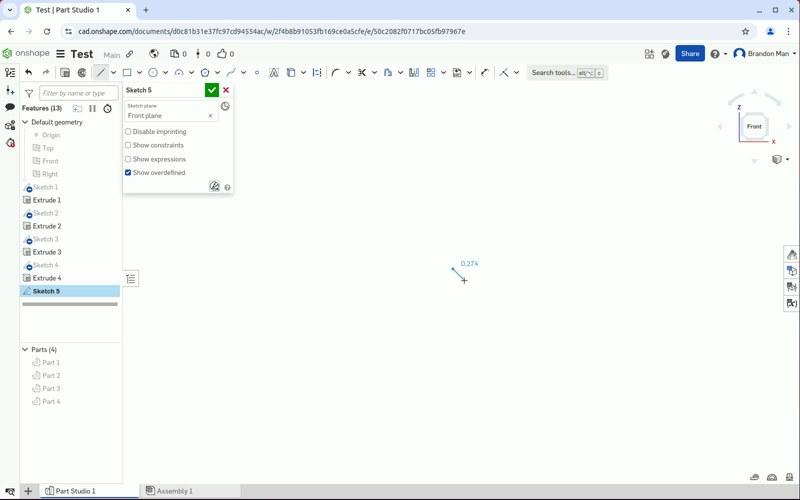
click(464, 280)
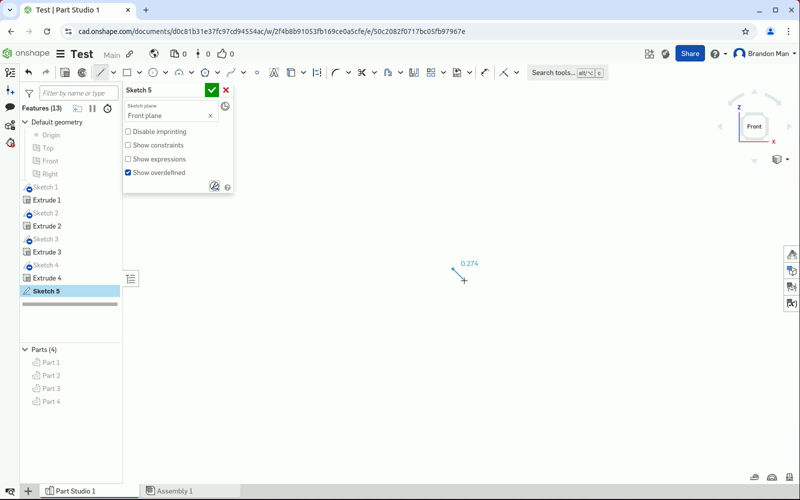
scroll(-6)
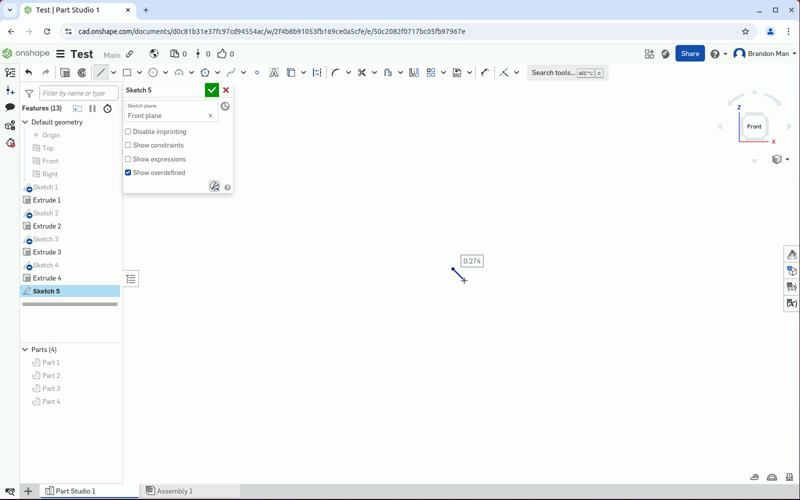
scroll(-6)
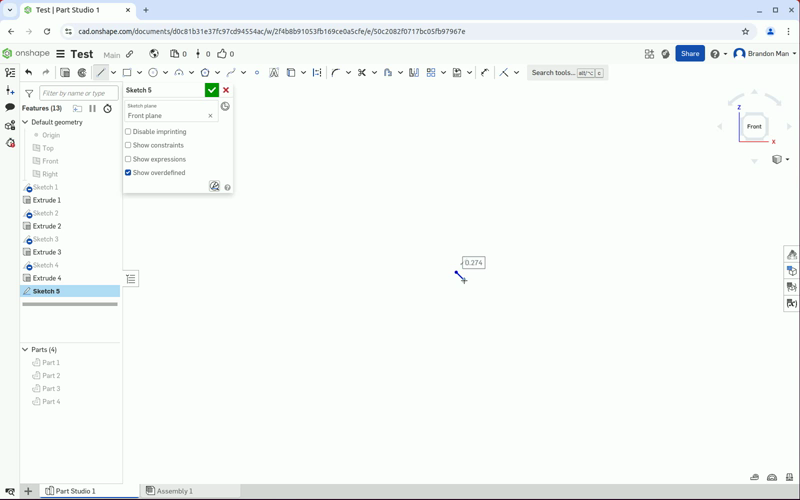
scroll(-6)
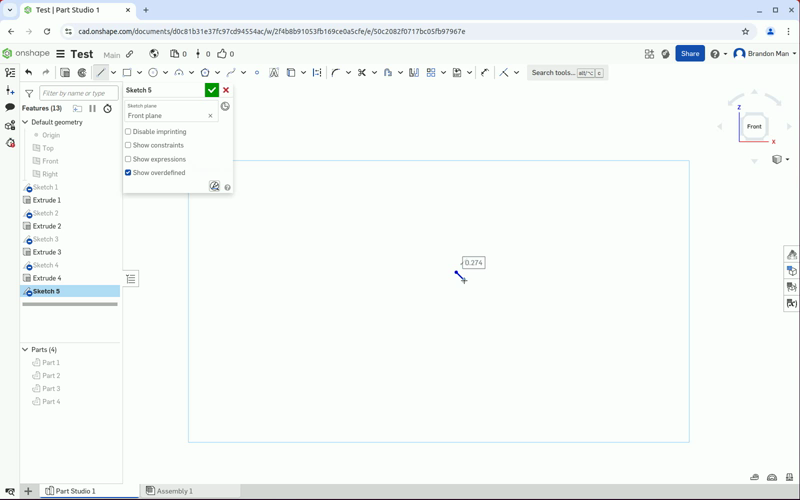
scroll(-6)
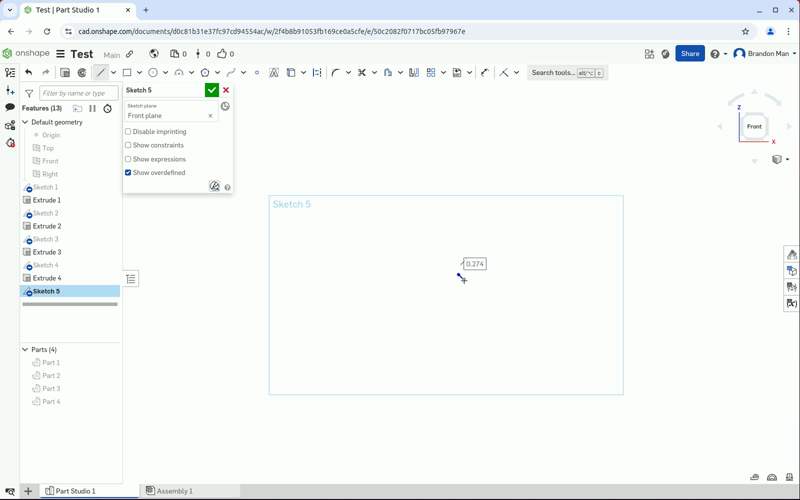
scroll(-6)
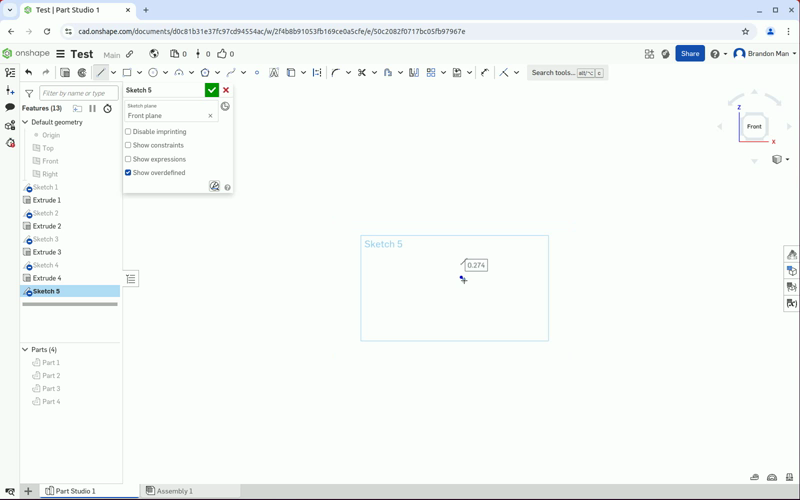
scroll(-6)
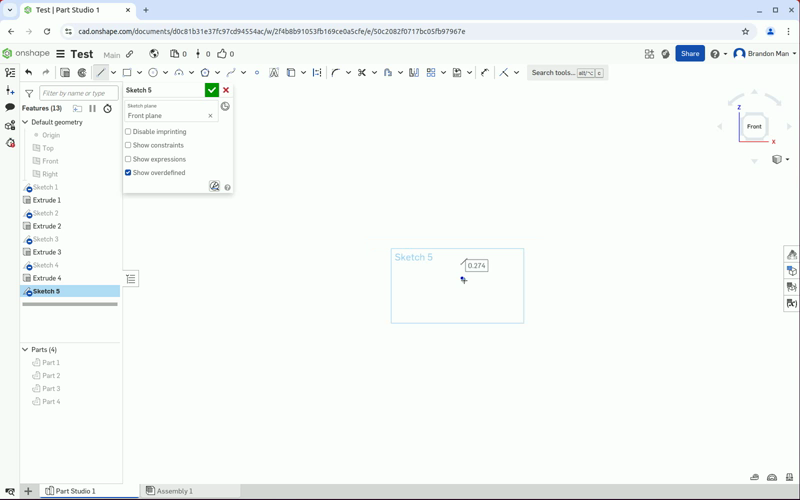
scroll(-6)
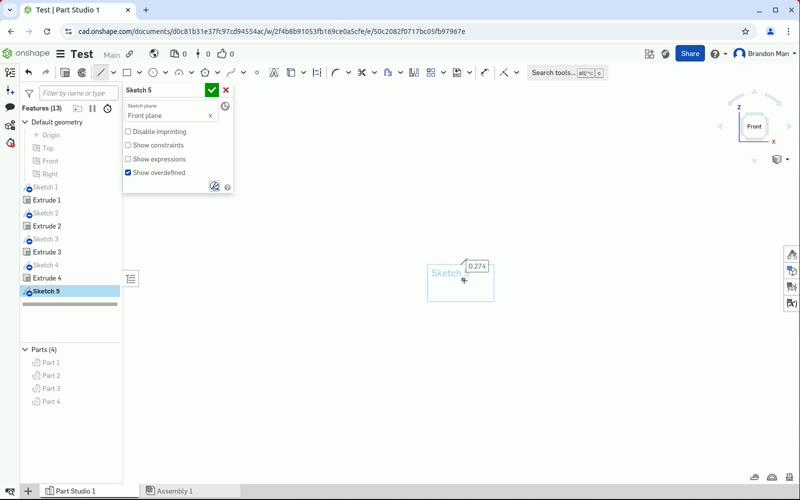
key_up(shift)
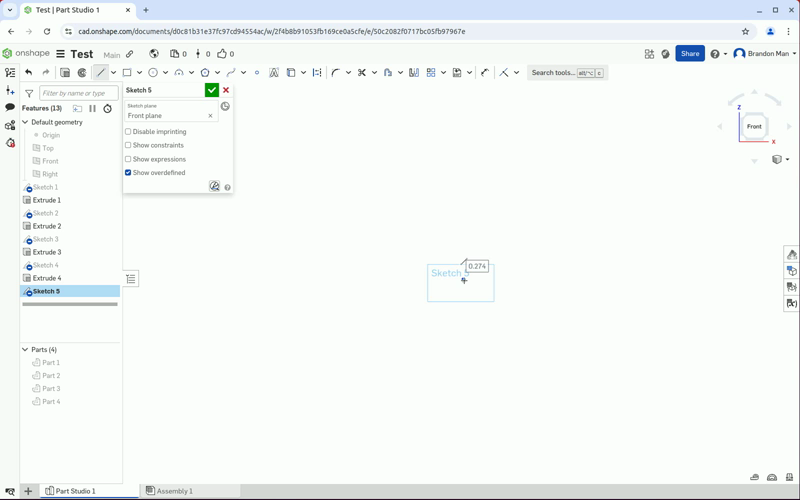
key(esc)
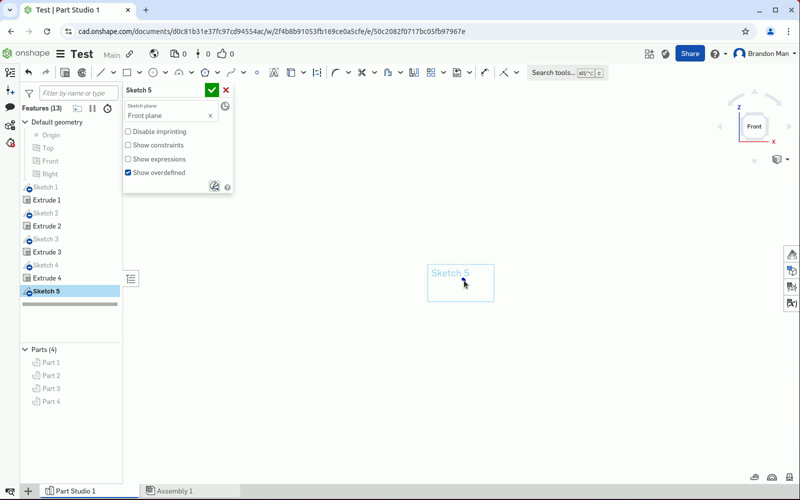
key(a)
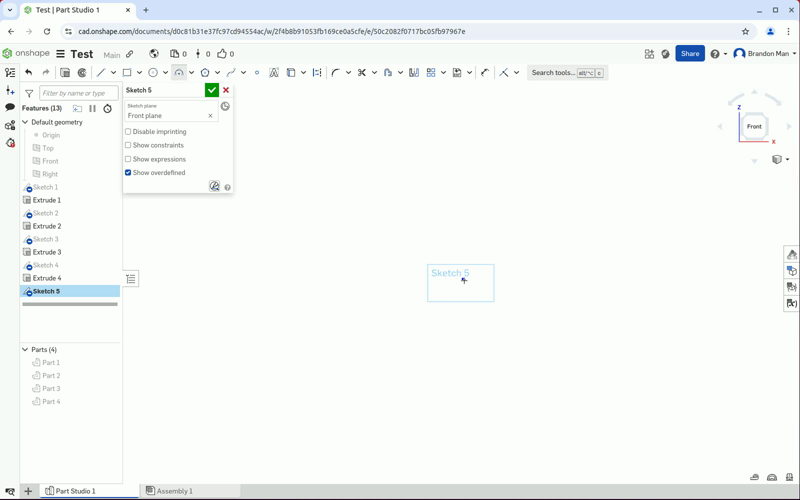
mouse_move(464, 280)
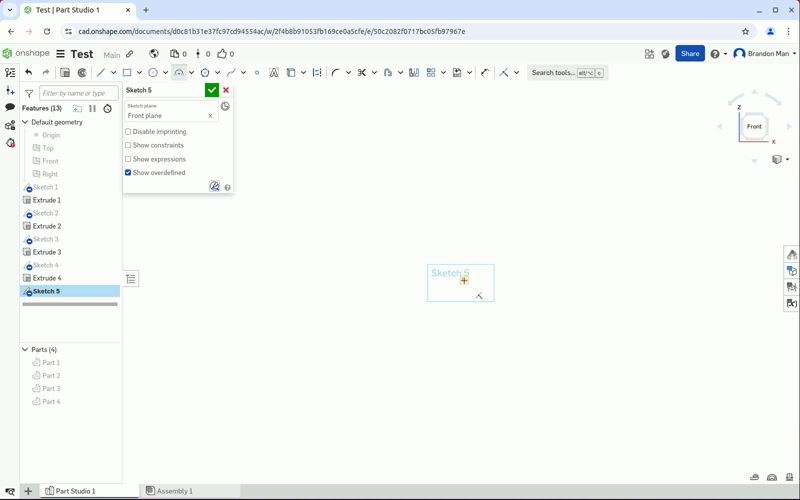
scroll(6)
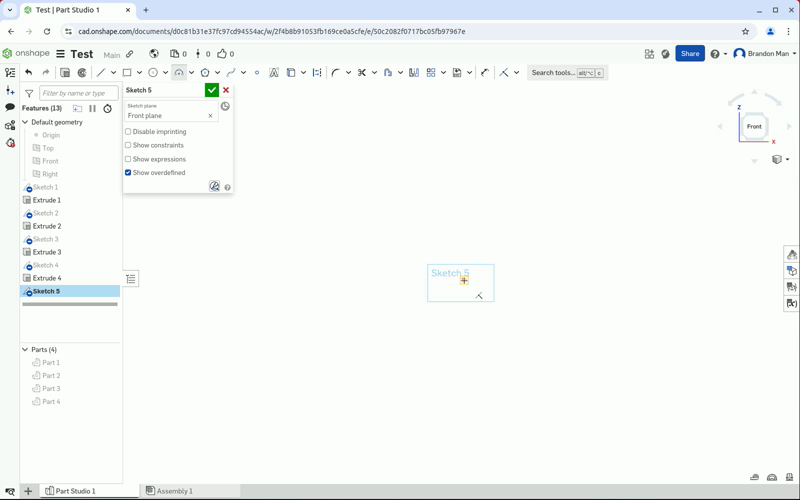
scroll(6)
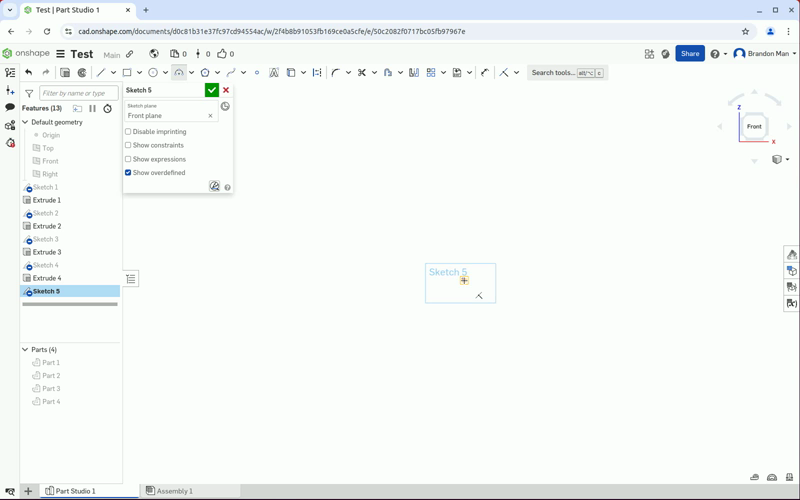
scroll(6)
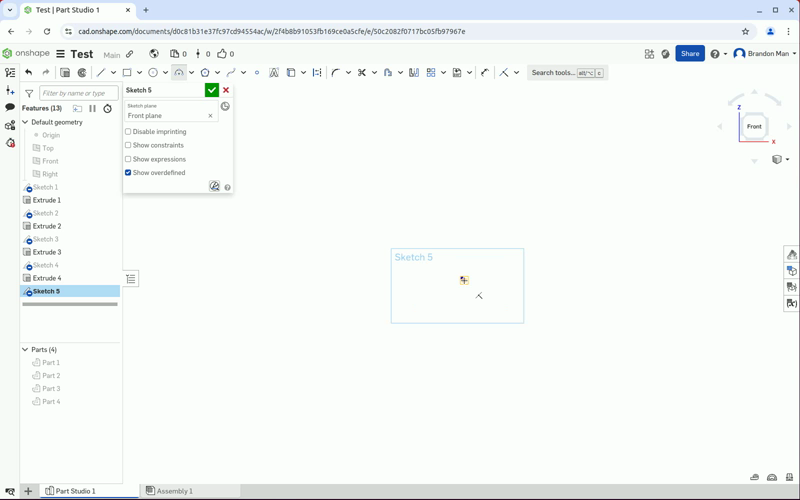
scroll(6)
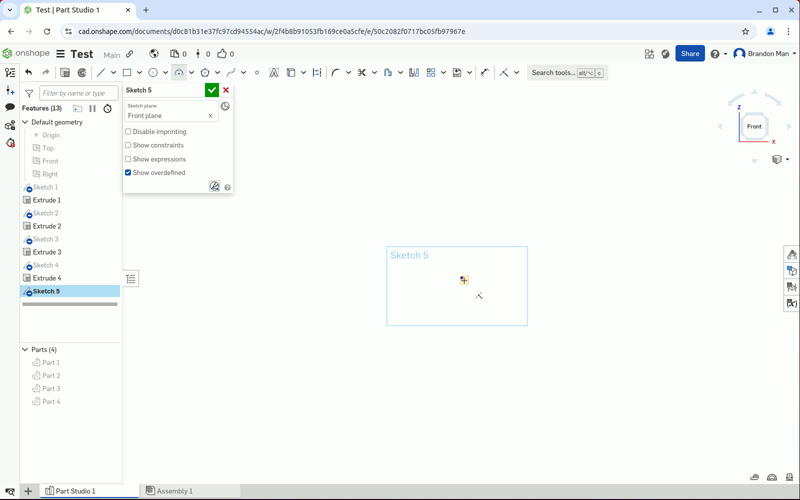
scroll(6)
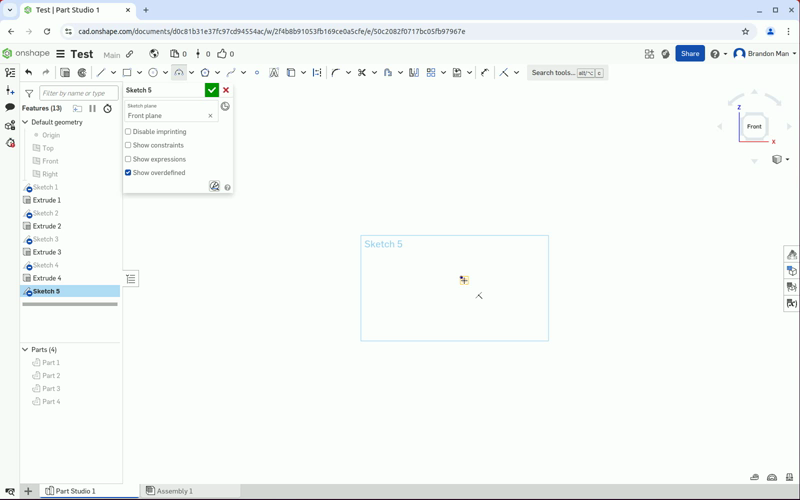
scroll(6)
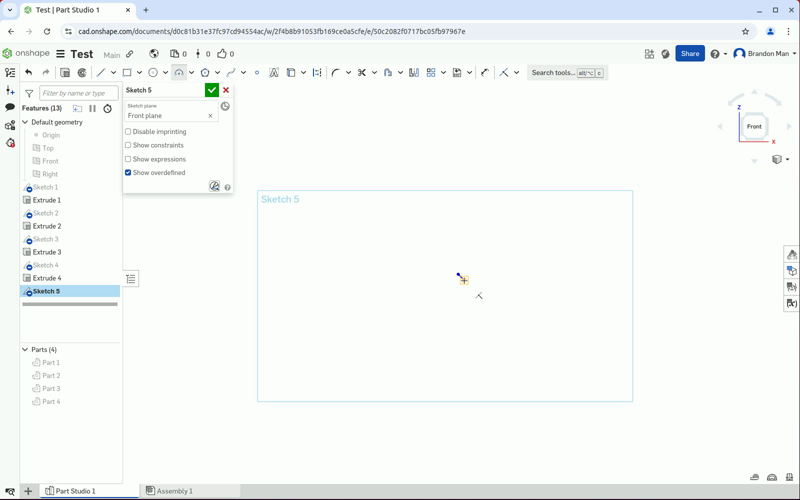
scroll(6)
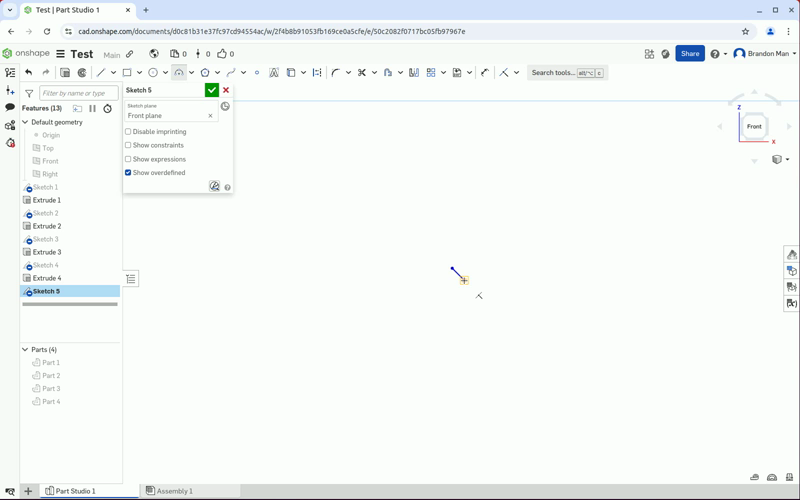
click(464, 280)
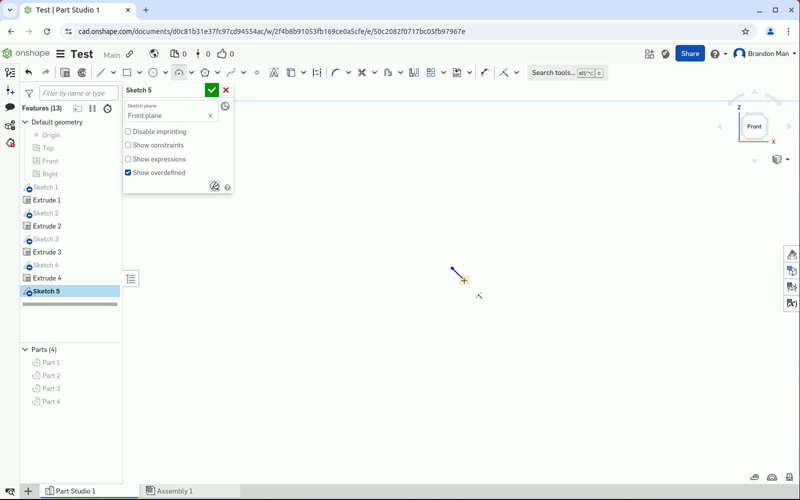
scroll(-6)
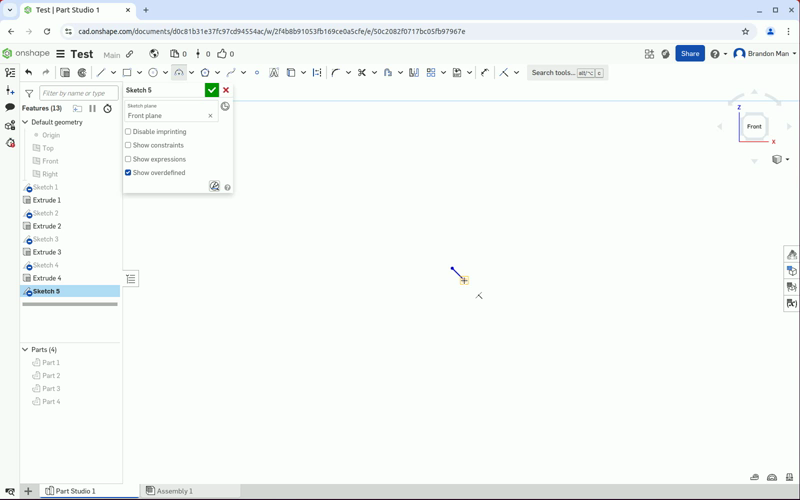
scroll(-6)
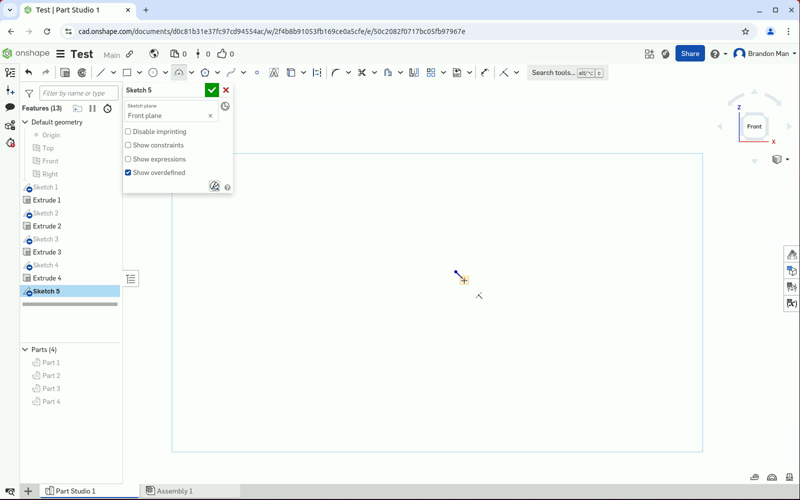
scroll(-6)
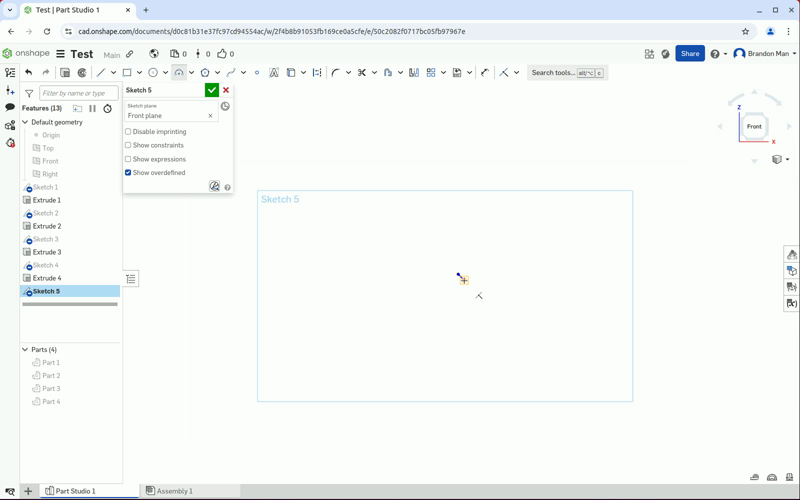
scroll(-6)
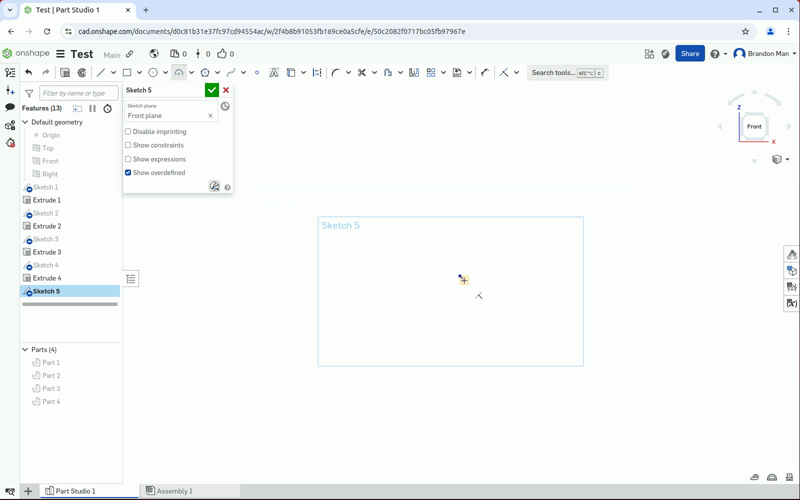
scroll(-6)
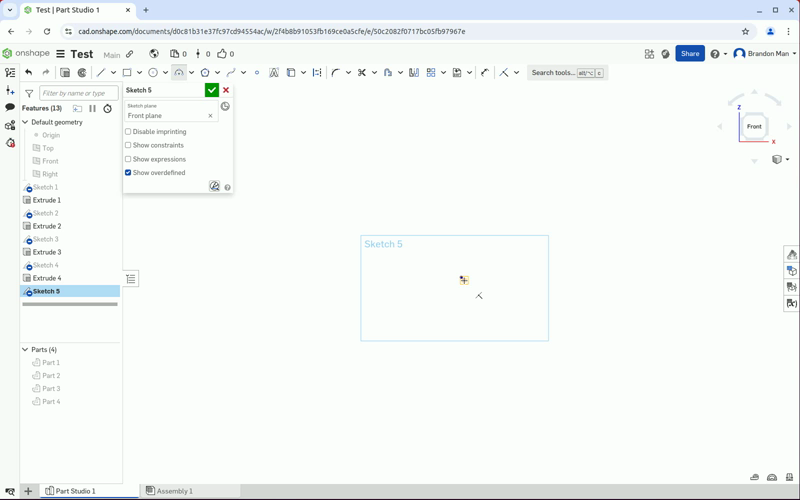
scroll(-6)
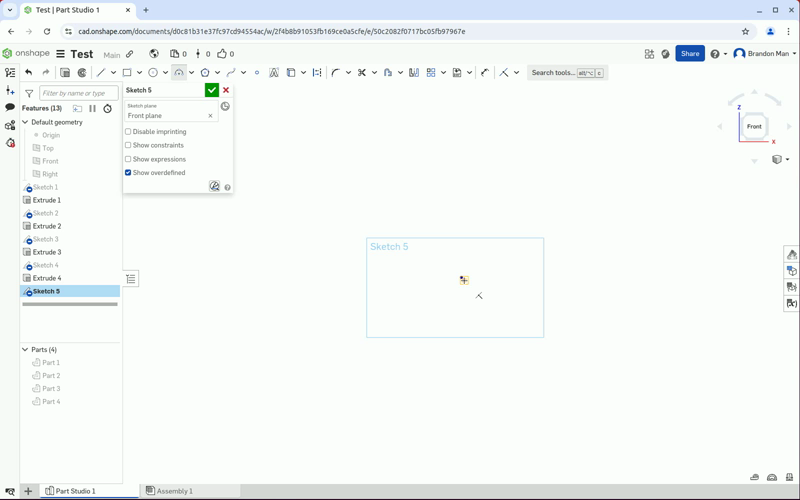
scroll(-6)
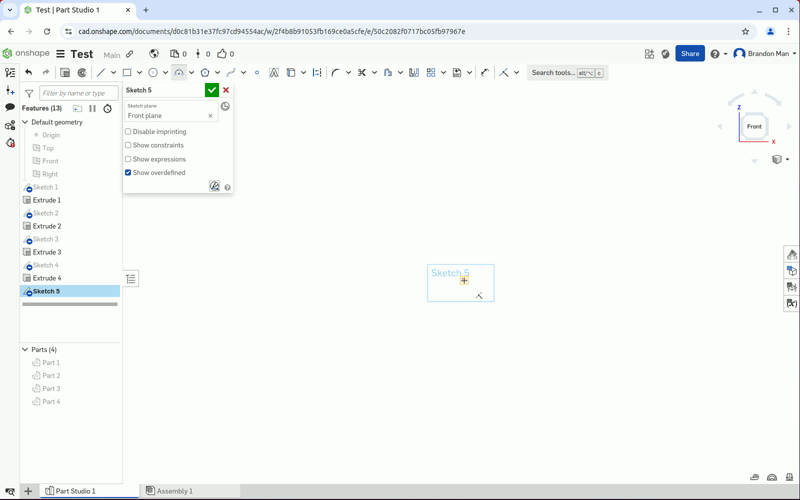
key_down(shift)
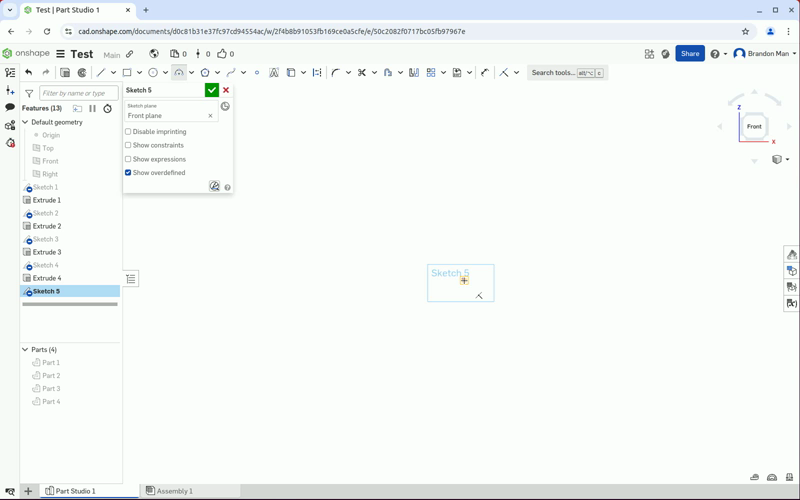
mouse_move(481, 280)
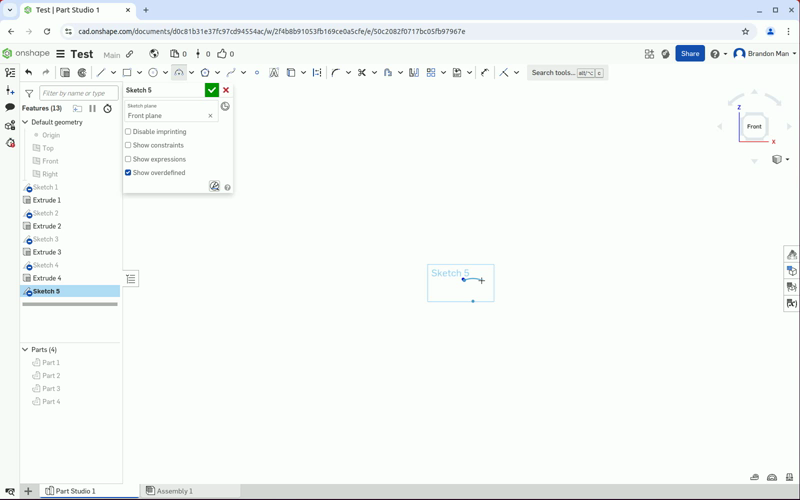
click(481, 280)
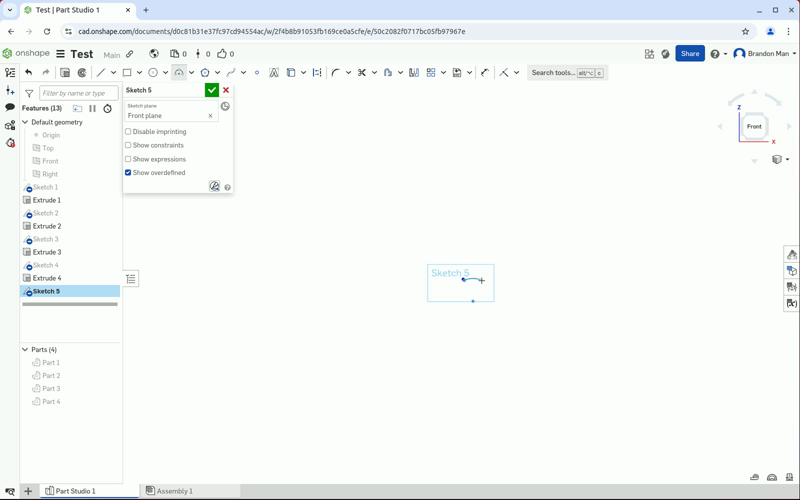
mouse_move(473, 278)
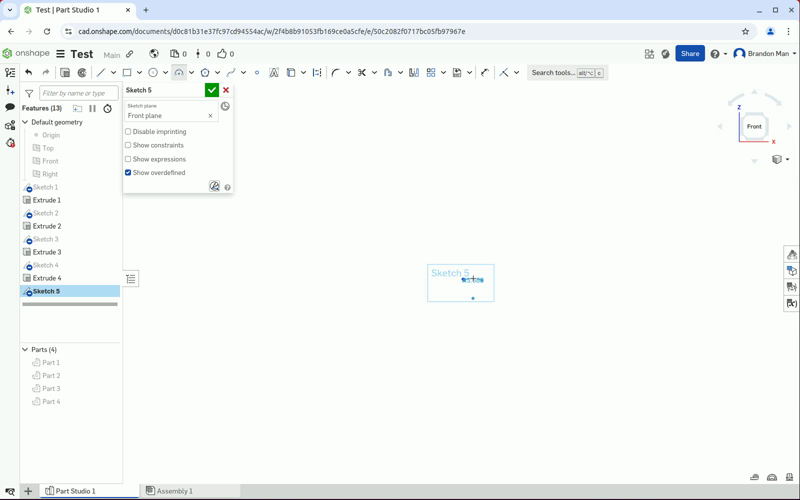
click(473, 278)
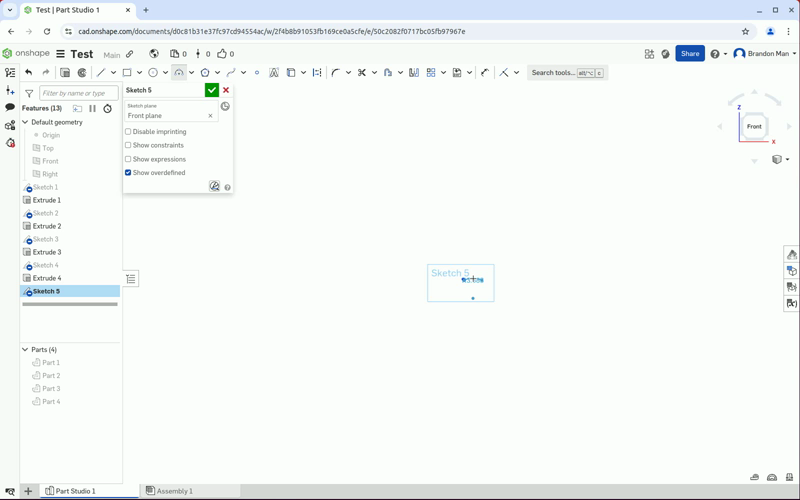
key_up(shift)
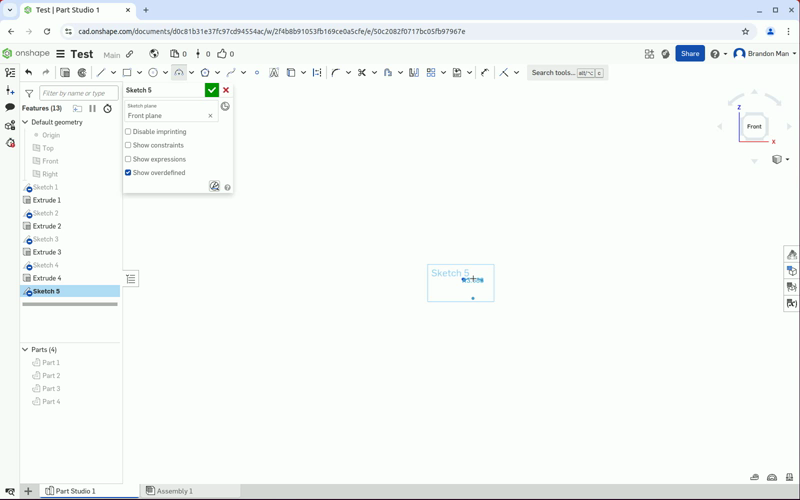
key(esc)
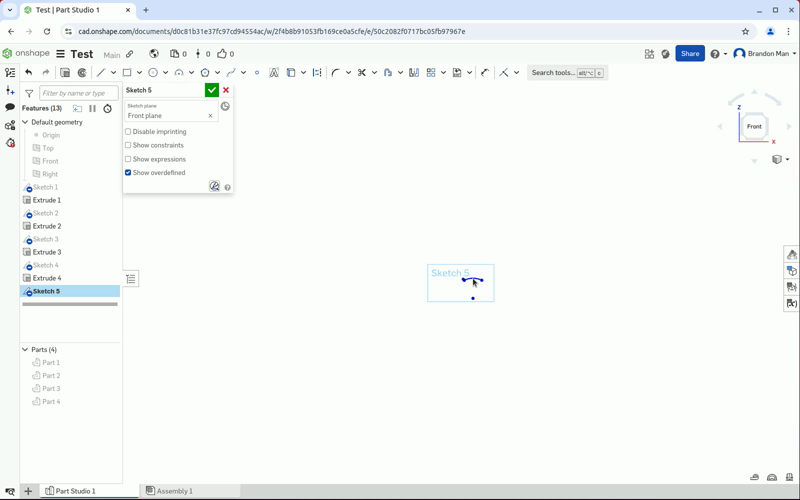
key(l)
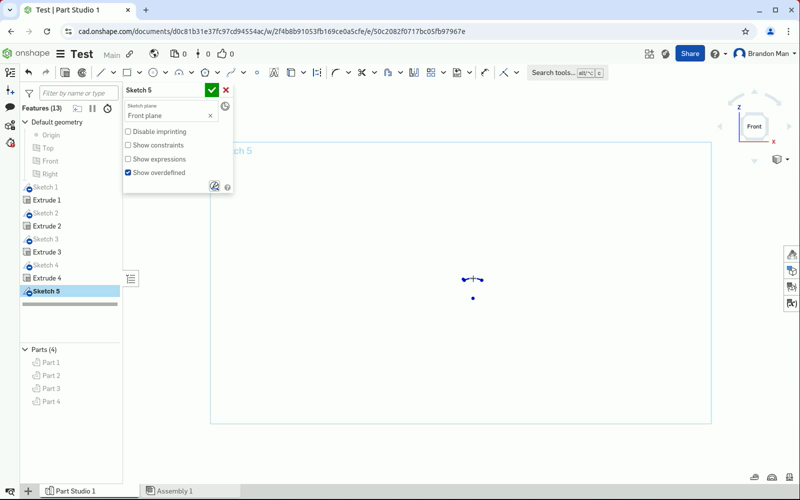
mouse_move(481, 280)
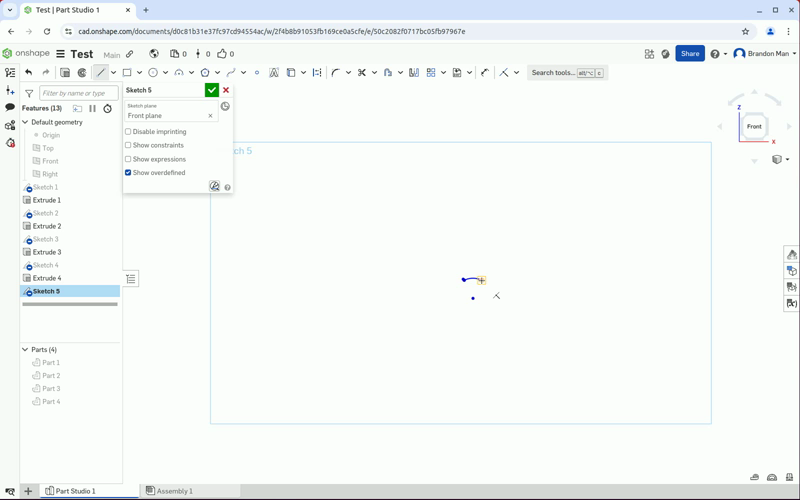
click(481, 280)
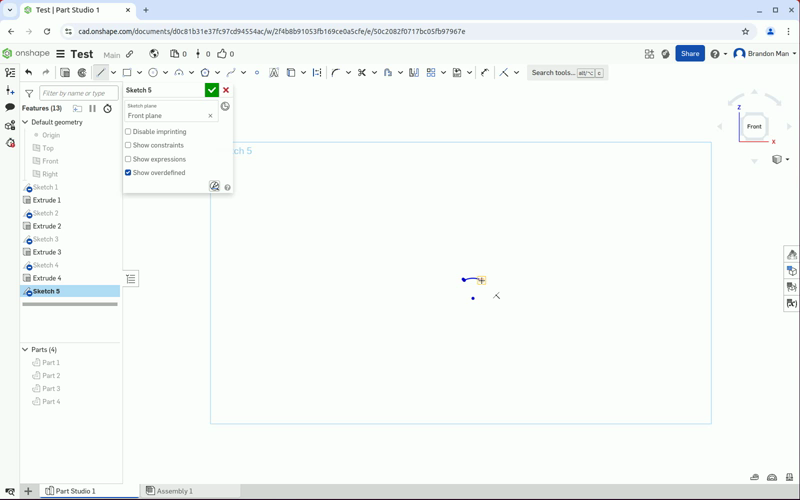
key_down(shift)
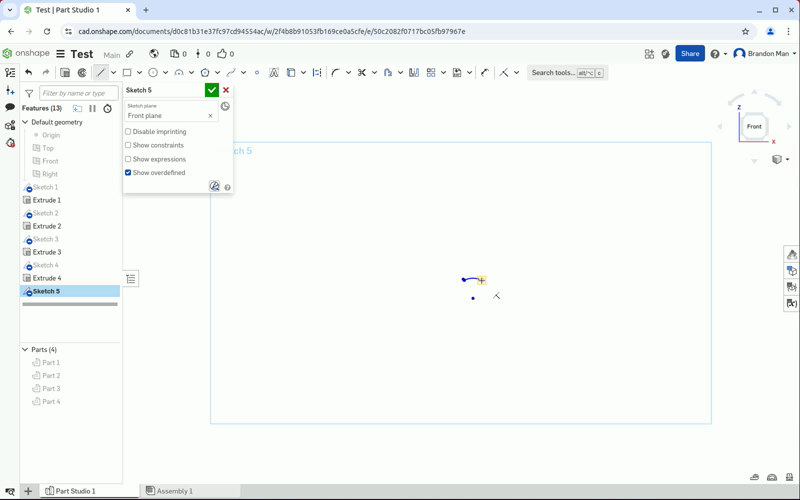
mouse_move(511, 280)
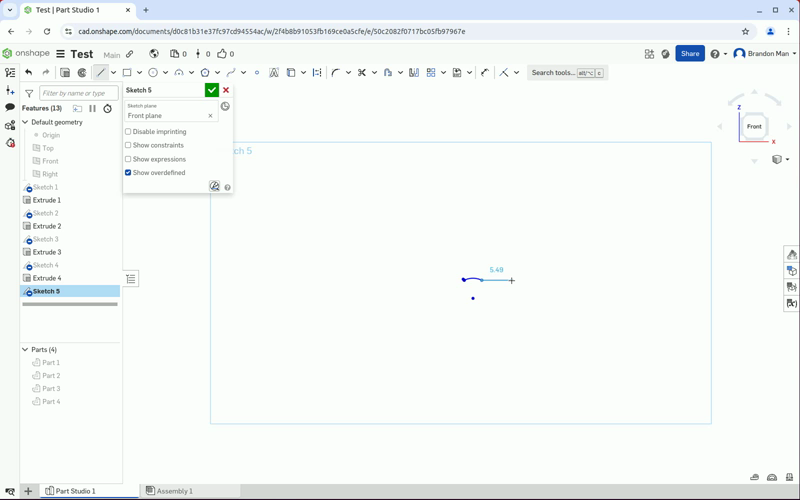
mouse_move(483, 279)
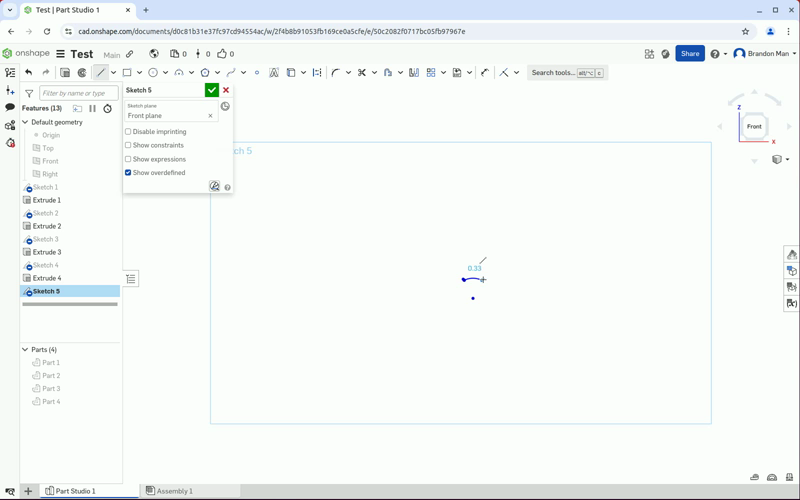
scroll(6)
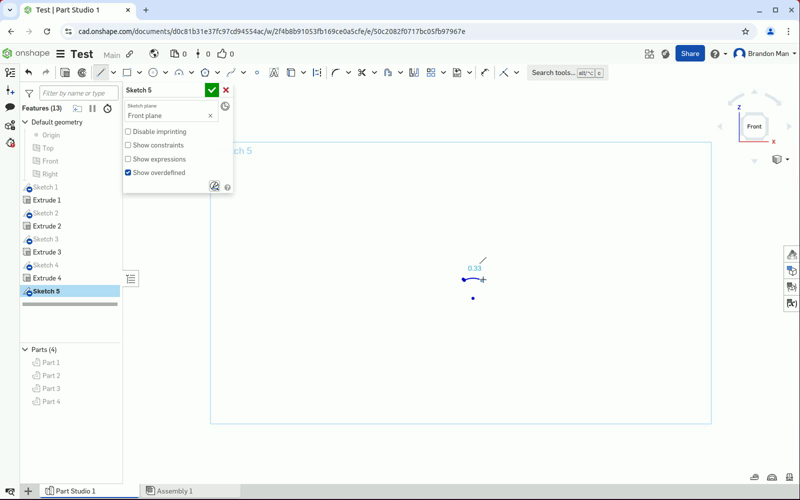
scroll(6)
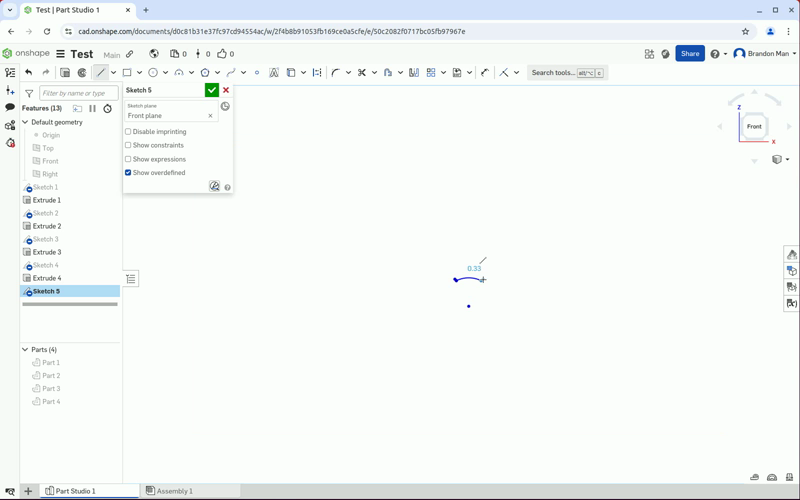
scroll(6)
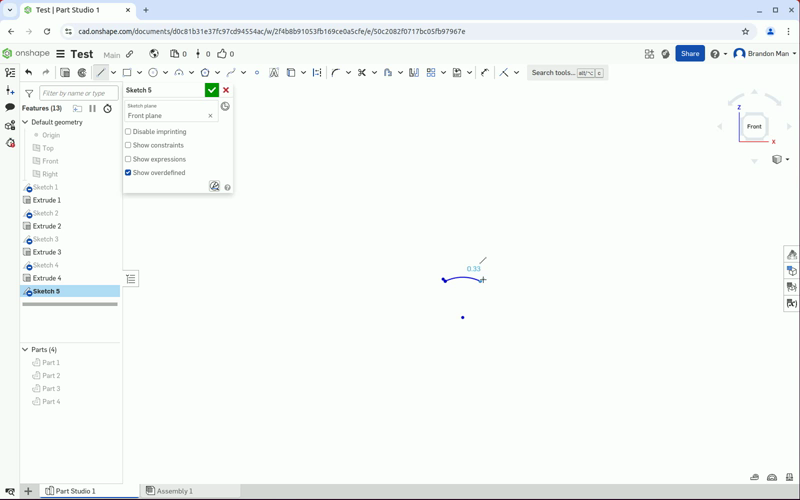
scroll(6)
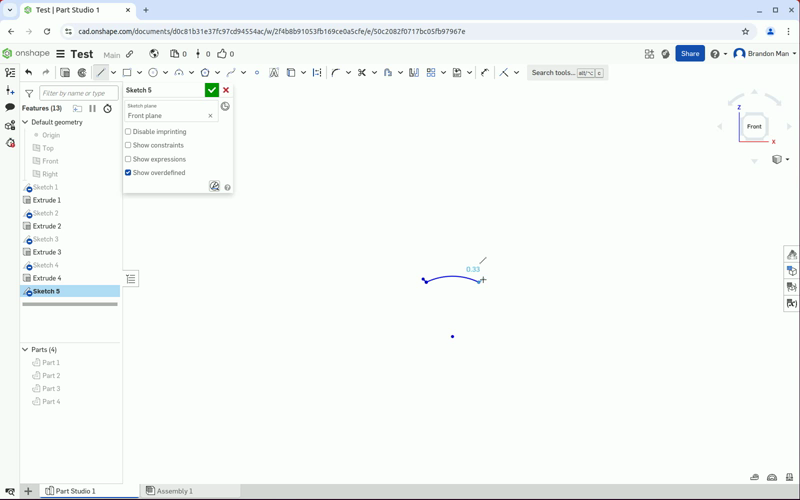
scroll(6)
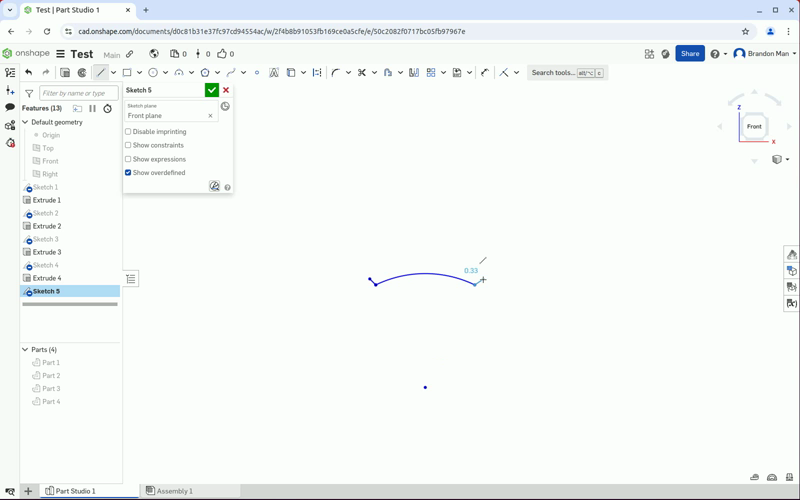
scroll(6)
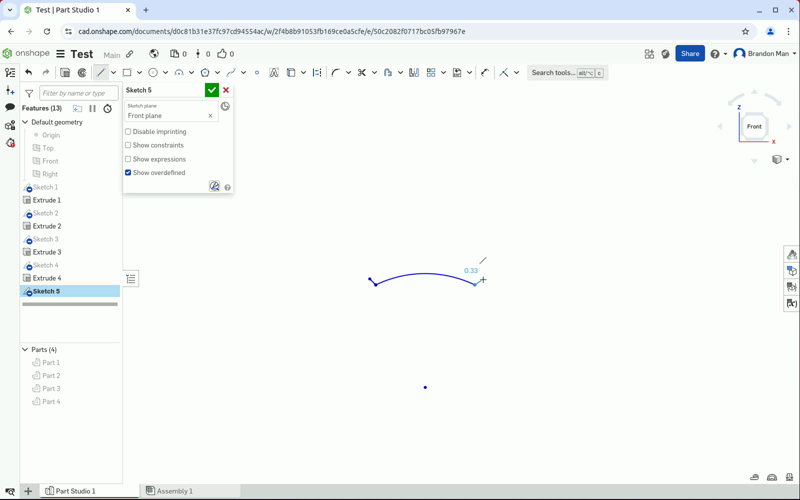
scroll(6)
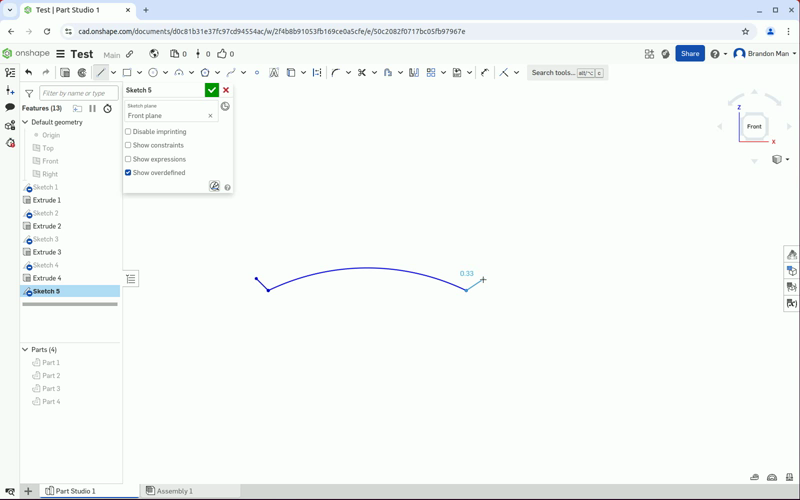
click(483, 279)
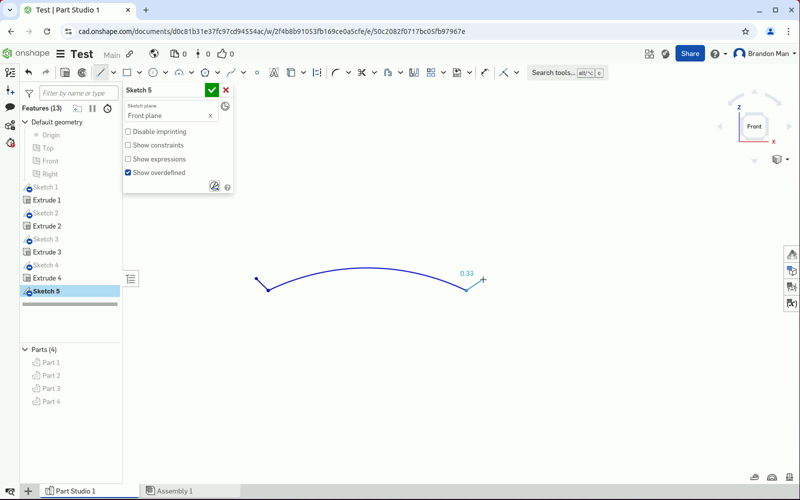
scroll(-6)
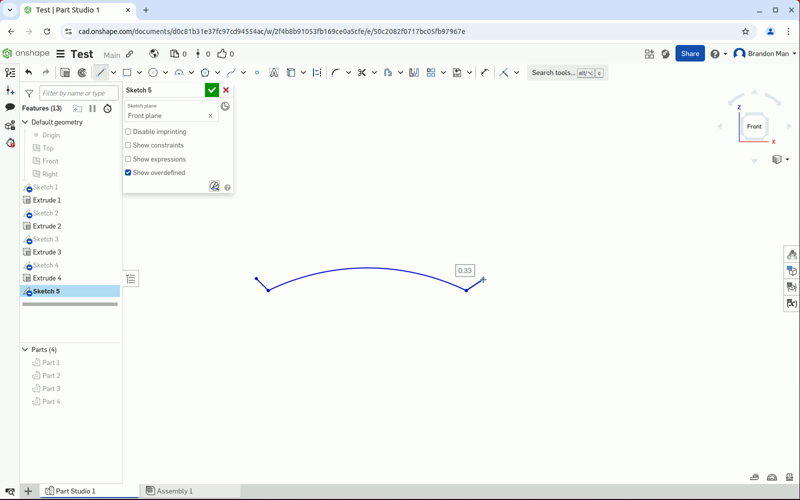
scroll(-6)
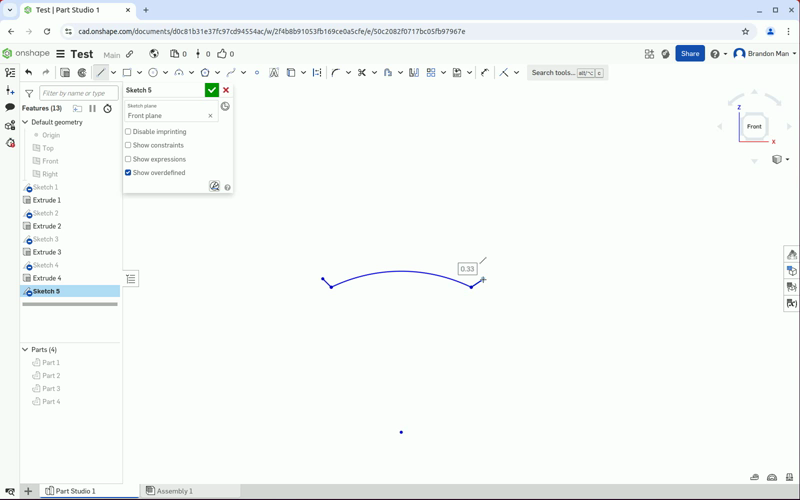
scroll(-6)
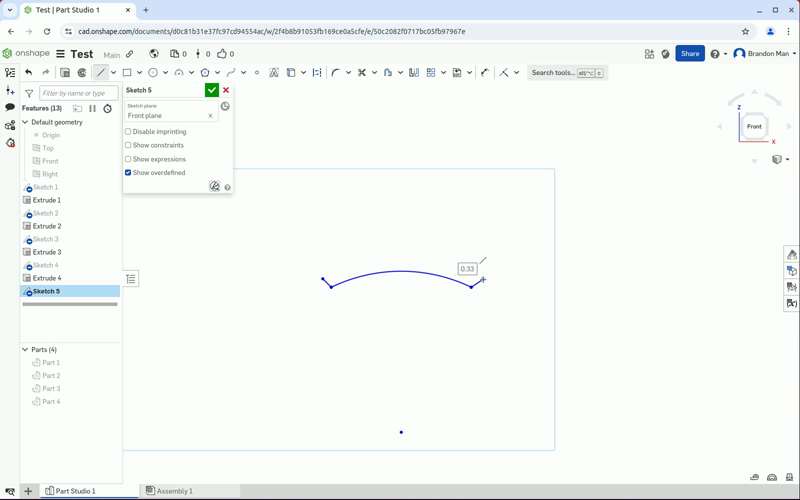
scroll(-6)
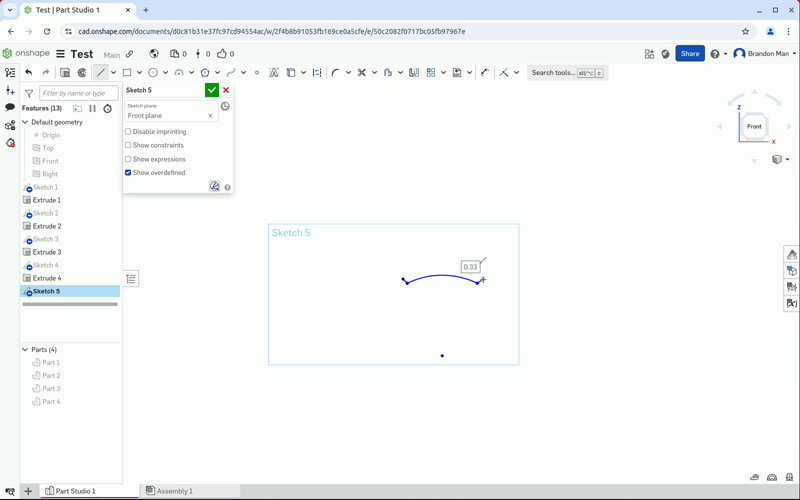
scroll(-6)
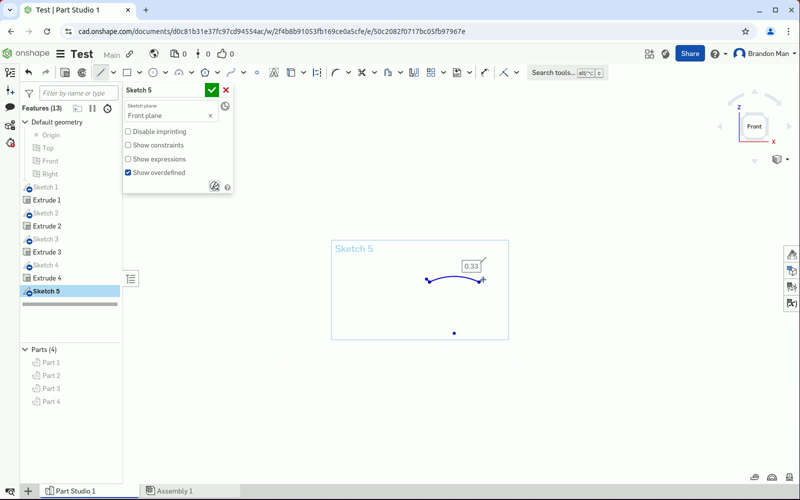
scroll(-6)
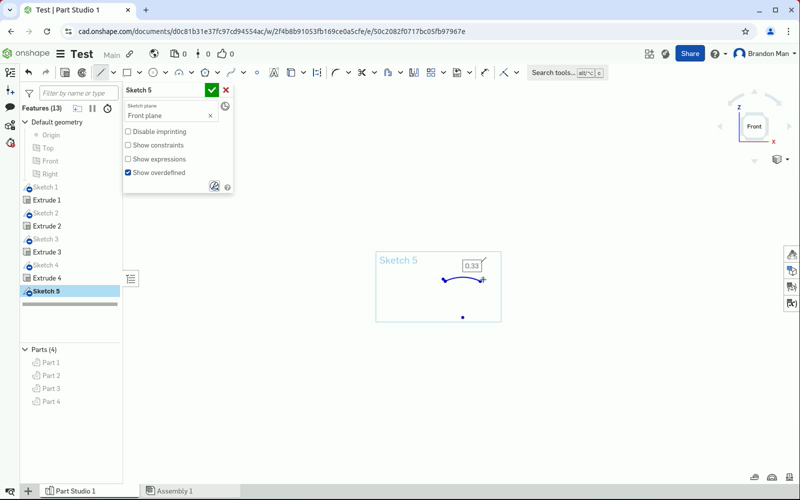
scroll(-6)
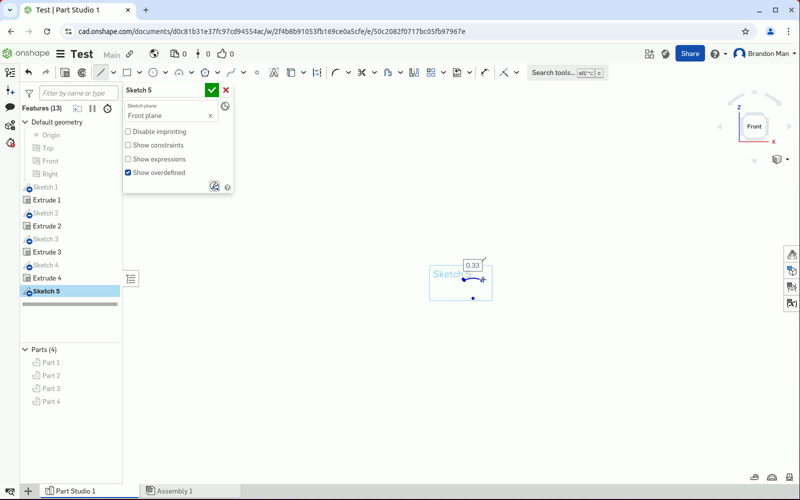
key_up(shift)
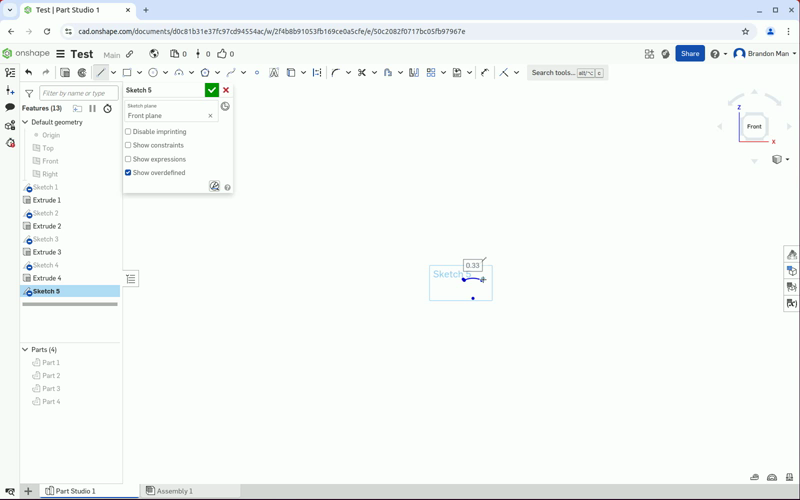
key(esc)
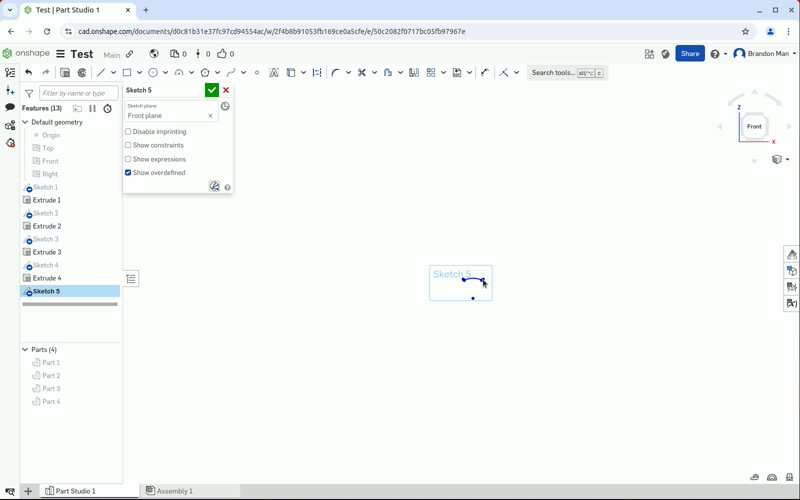
key(a)
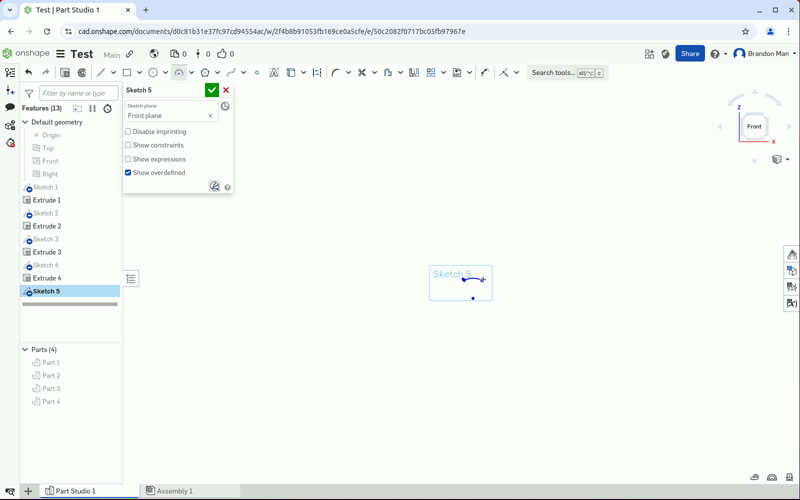
mouse_move(483, 279)
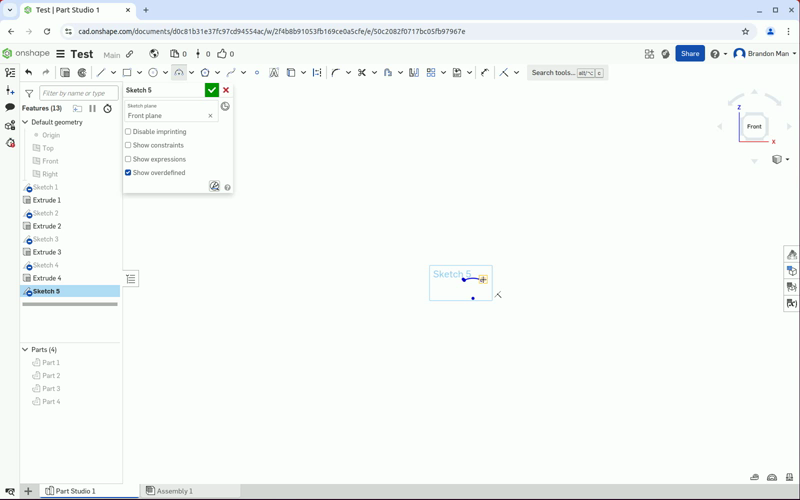
scroll(6)
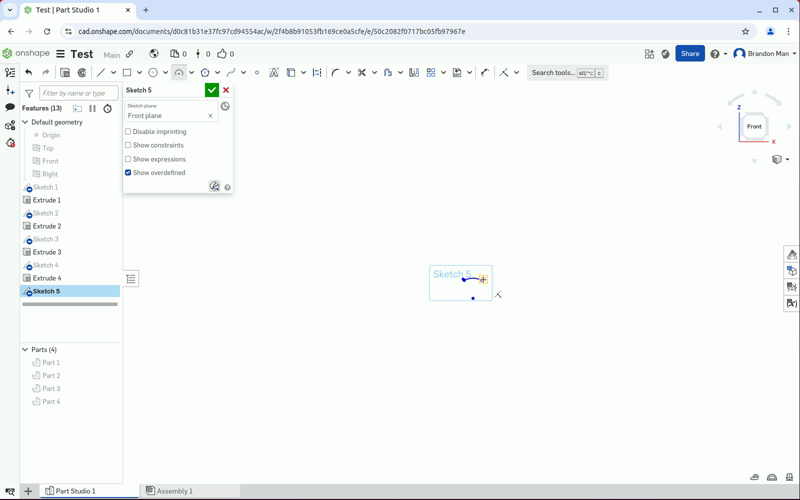
scroll(6)
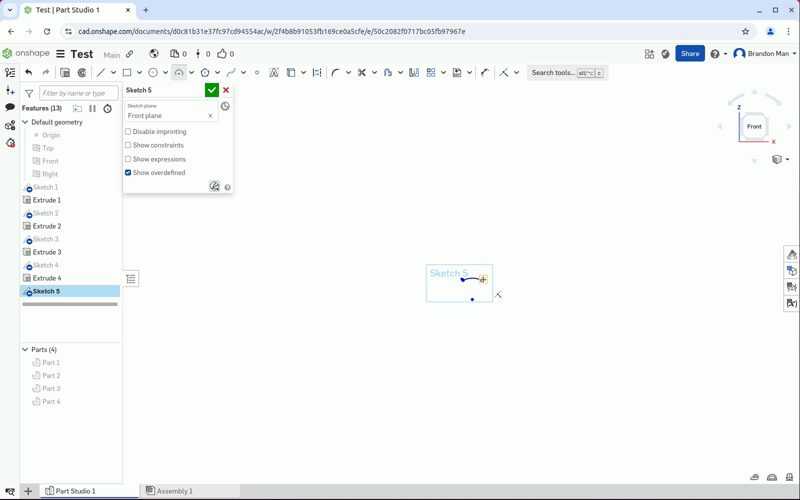
scroll(6)
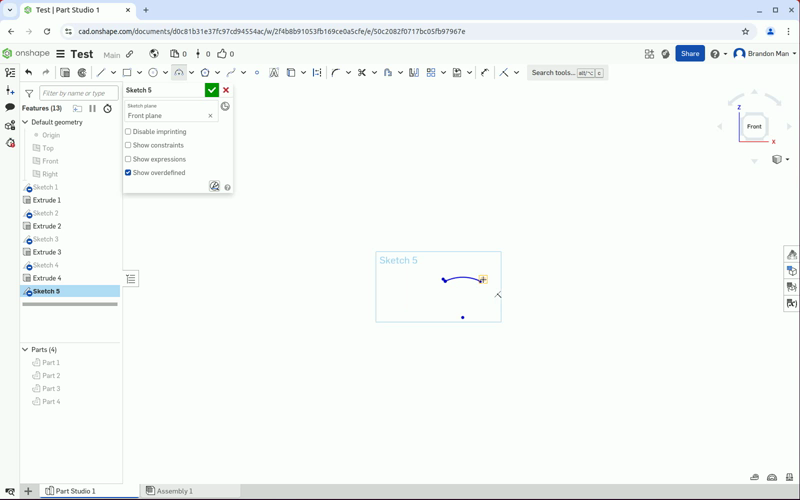
scroll(6)
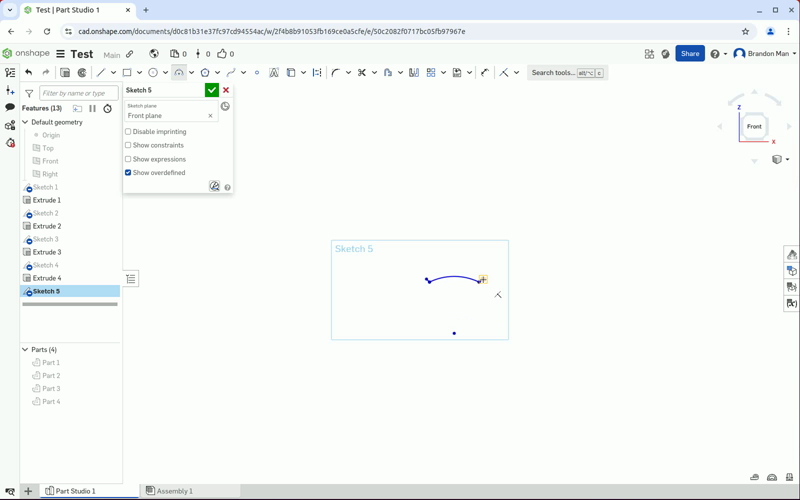
scroll(6)
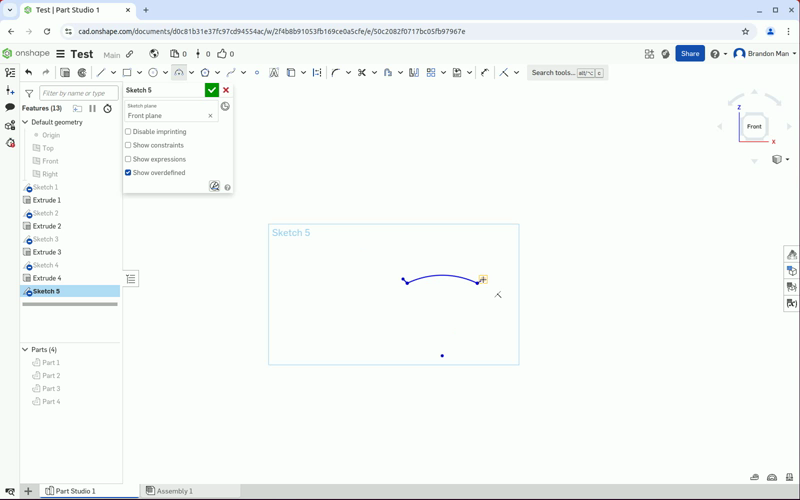
scroll(6)
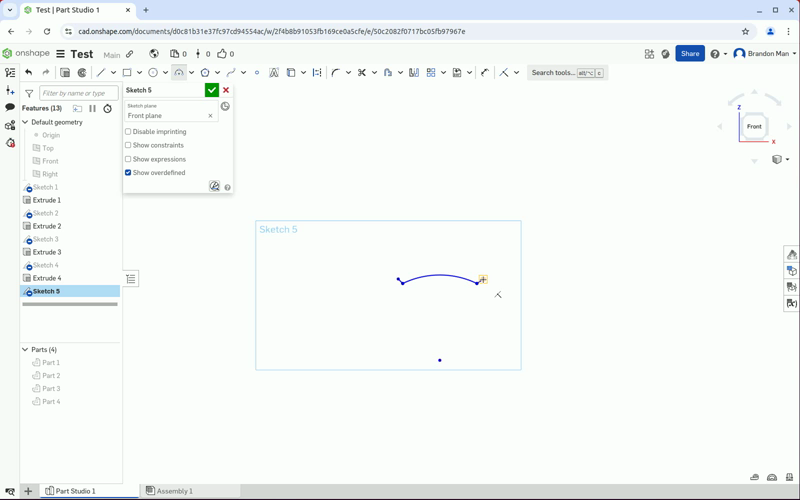
scroll(6)
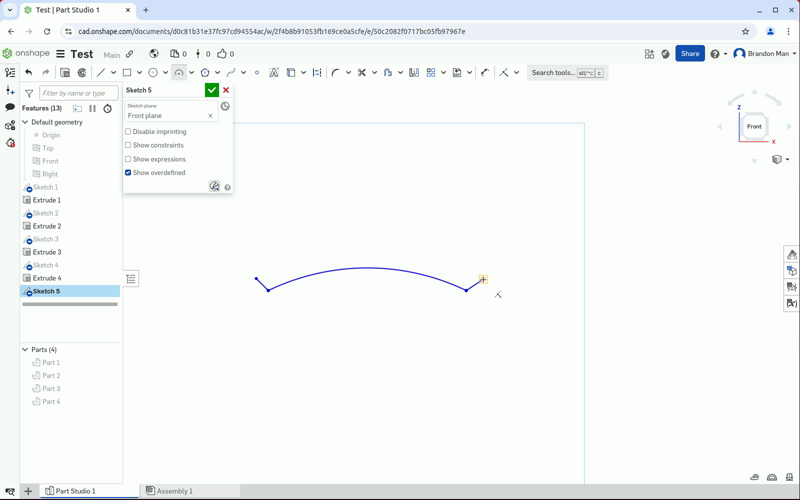
click(483, 279)
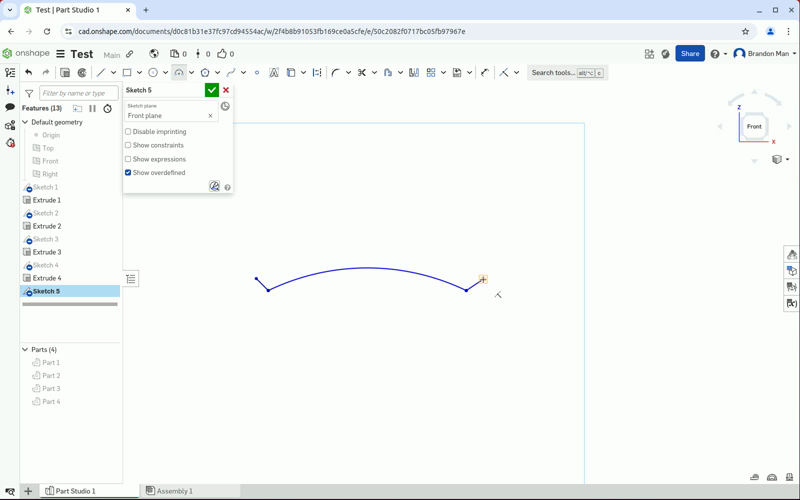
scroll(-6)
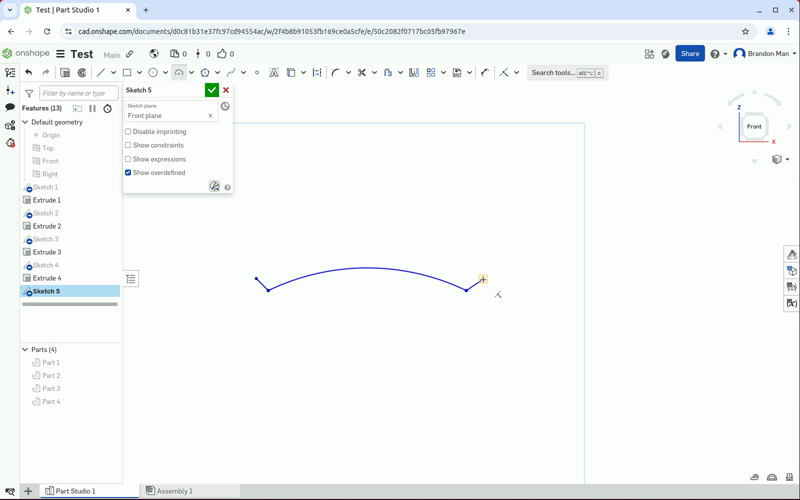
scroll(-6)
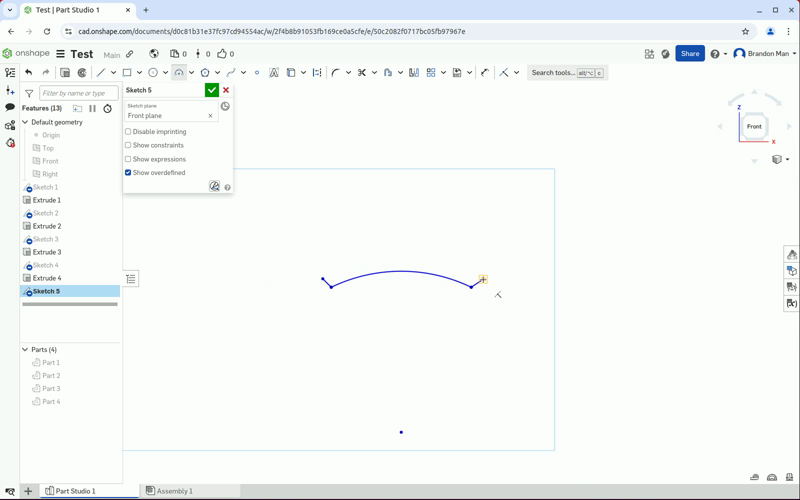
scroll(-6)
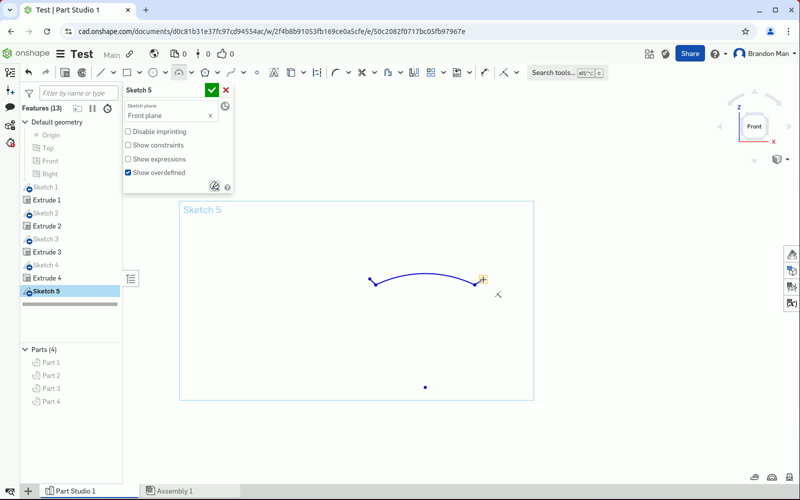
scroll(-6)
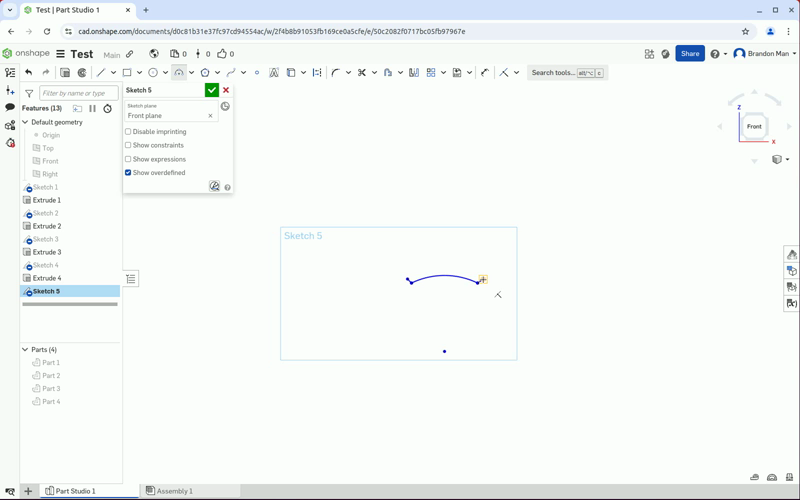
scroll(-6)
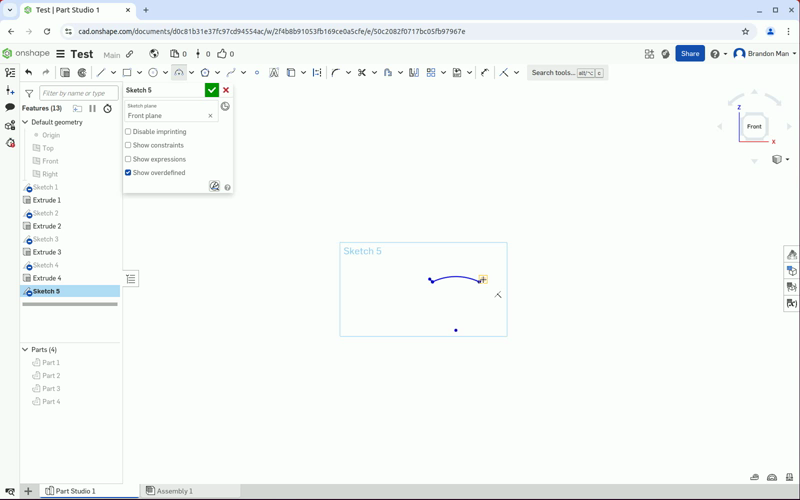
scroll(-6)
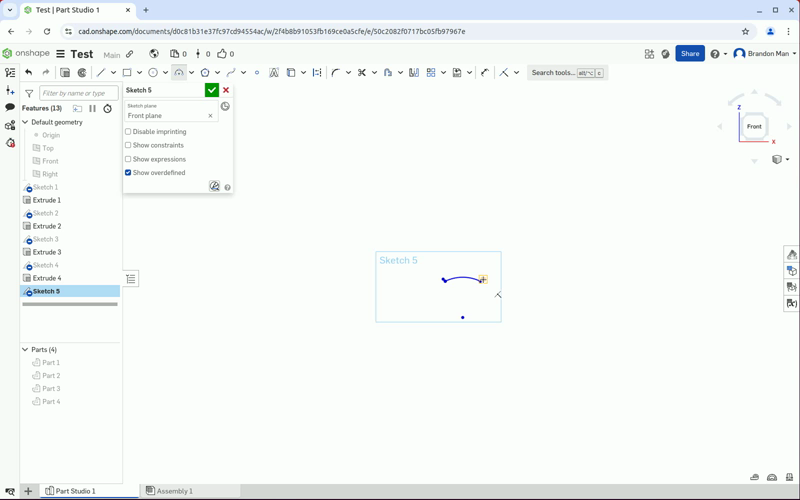
scroll(-6)
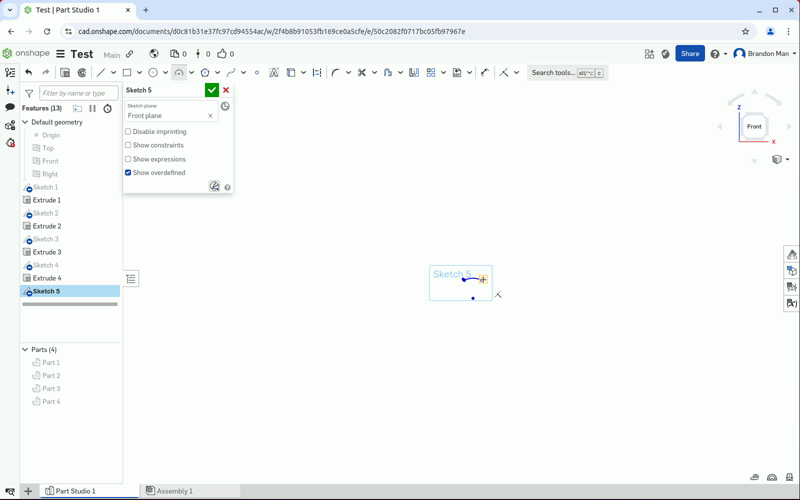
mouse_move(463, 279)
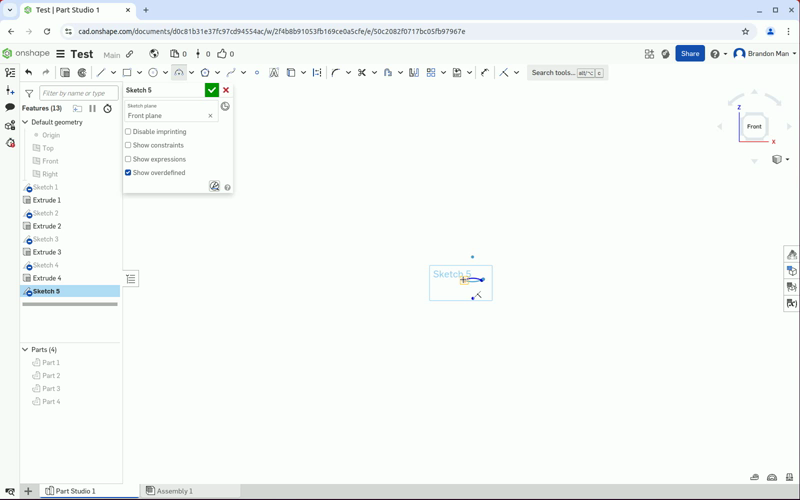
scroll(6)
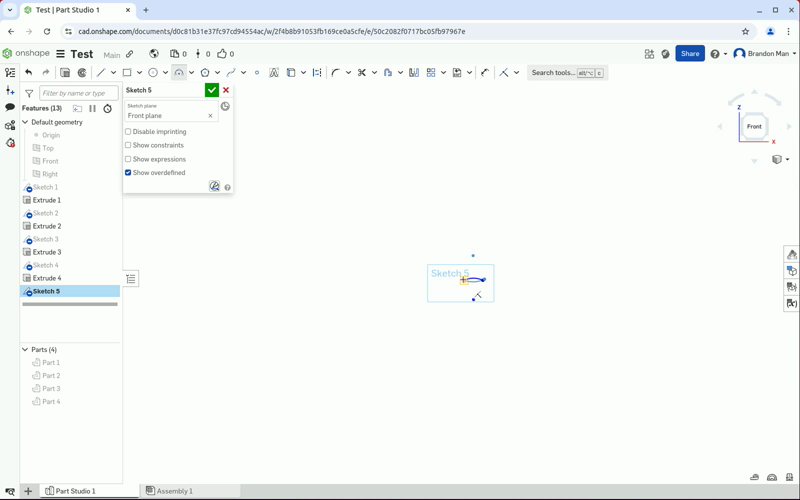
scroll(6)
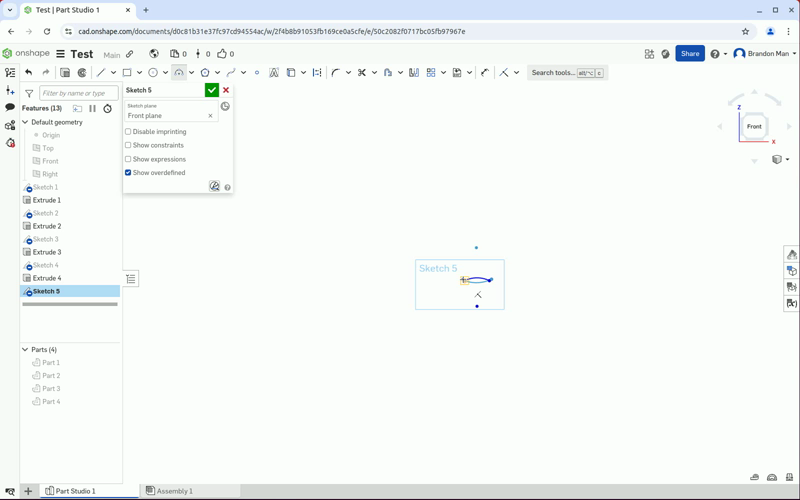
scroll(6)
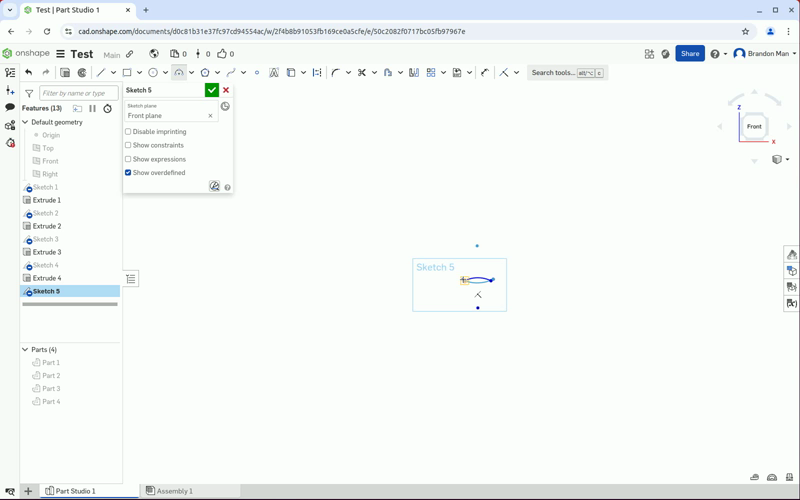
scroll(6)
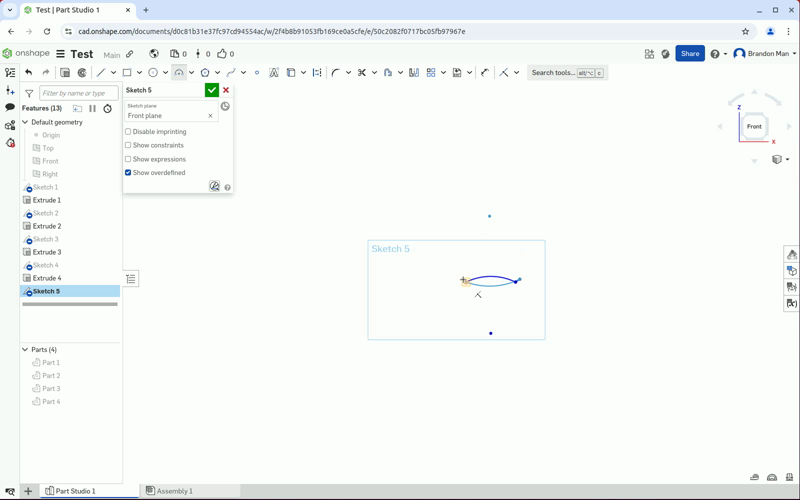
scroll(6)
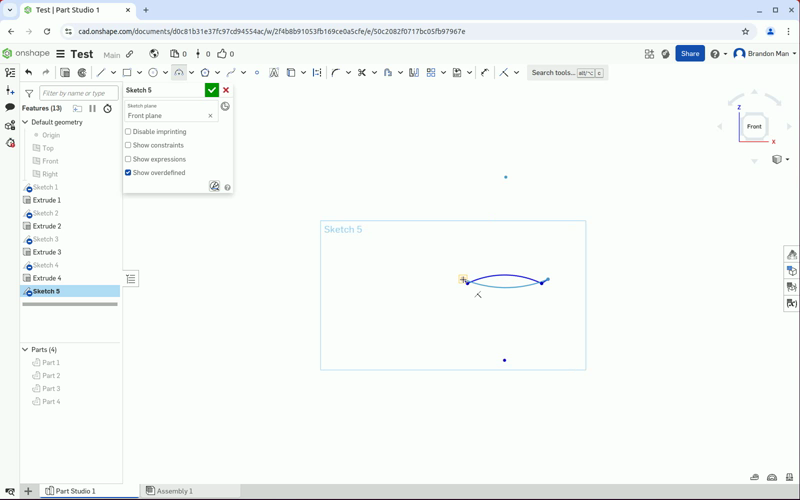
scroll(6)
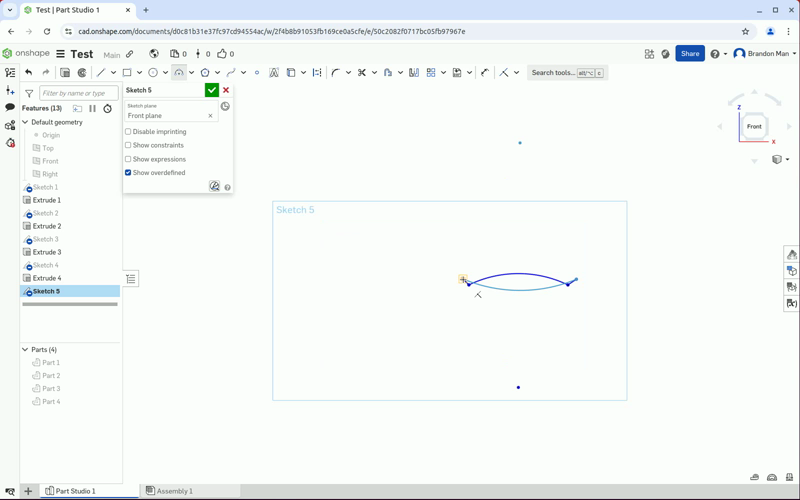
scroll(6)
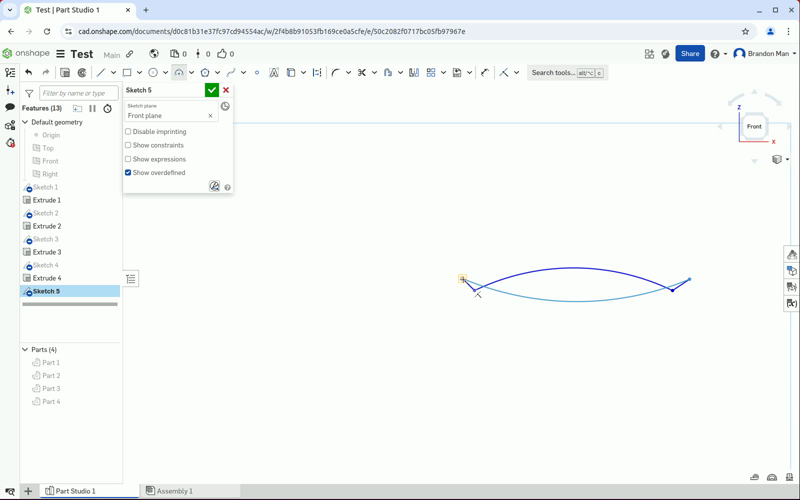
click(463, 279)
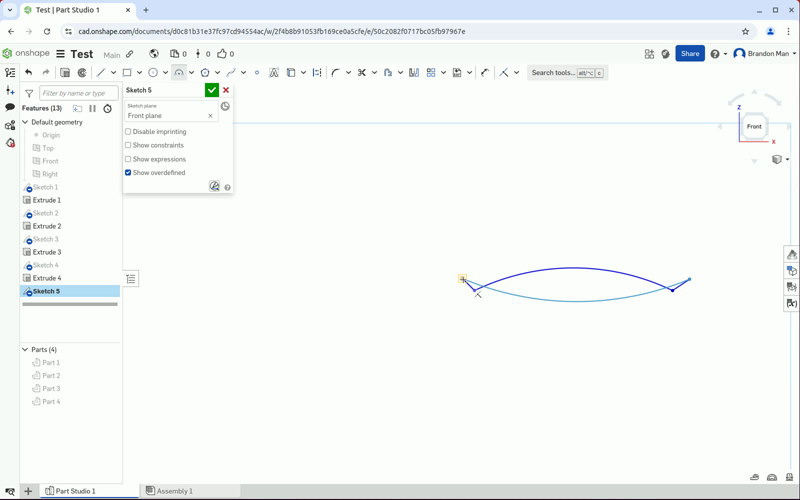
scroll(-6)
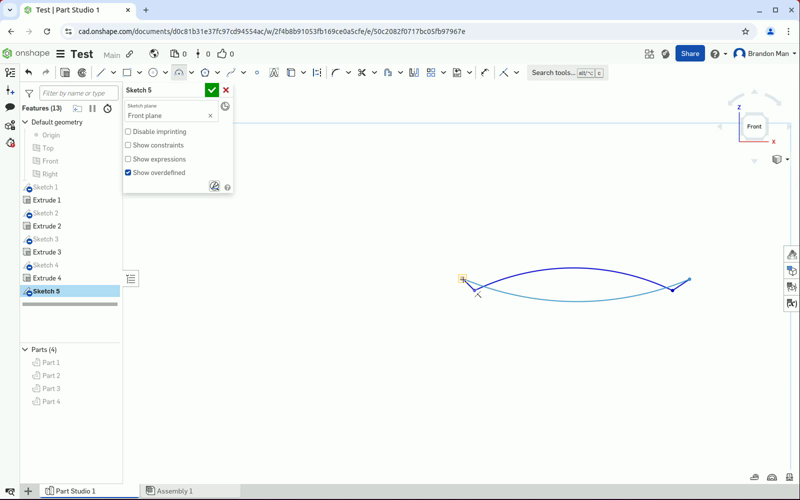
scroll(-6)
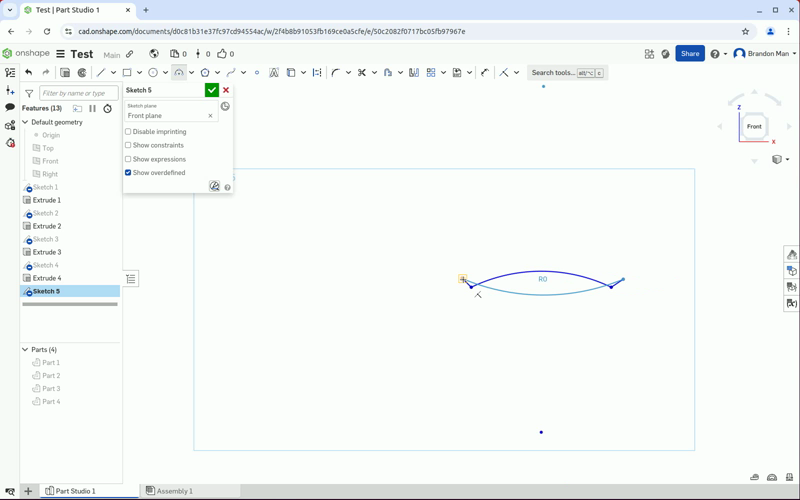
scroll(-6)
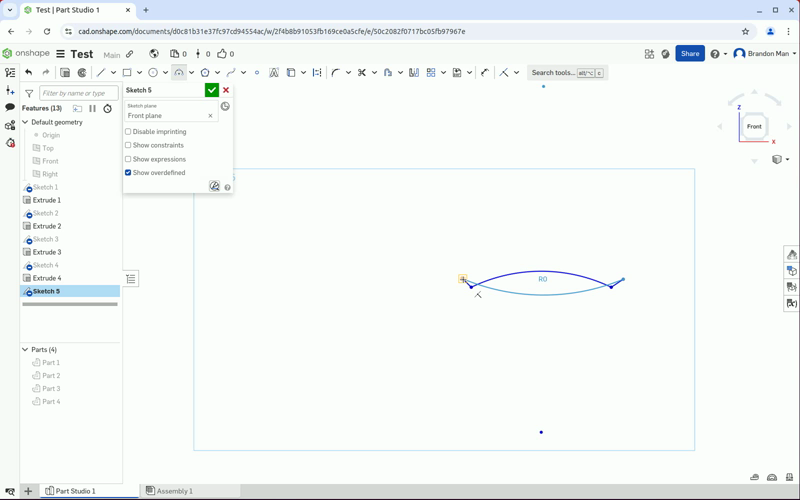
scroll(-6)
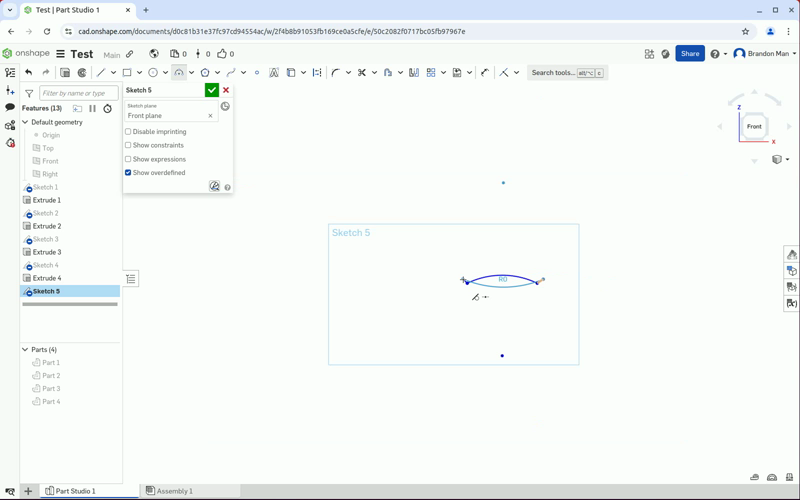
scroll(-6)
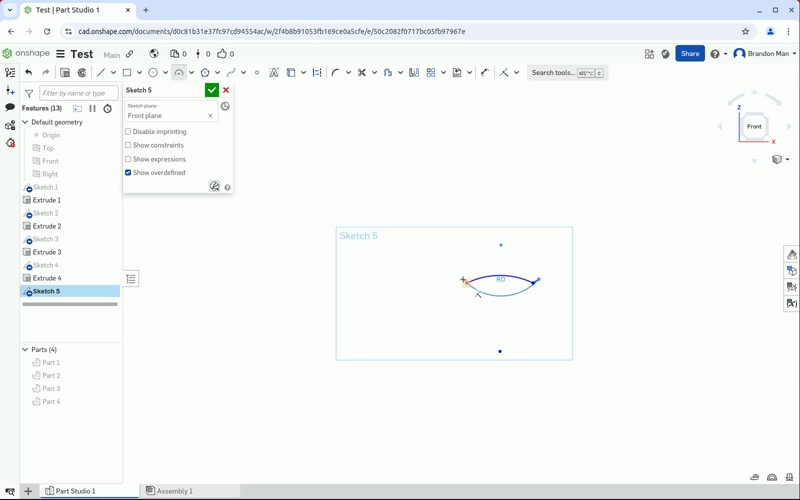
scroll(-6)
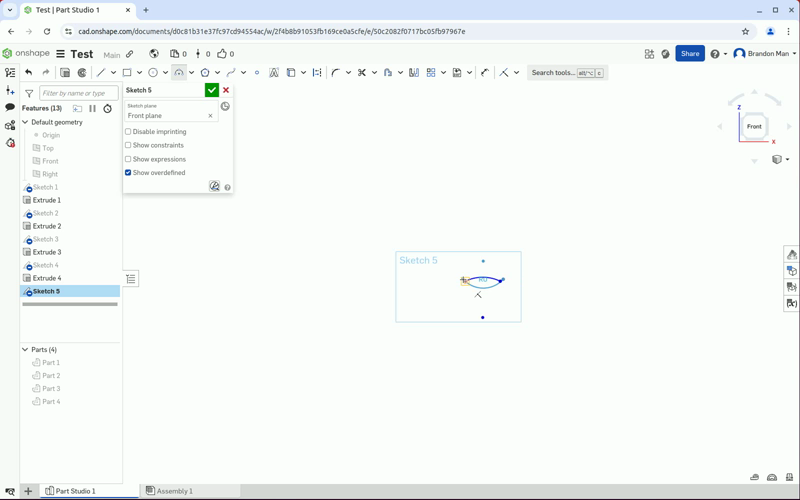
scroll(-6)
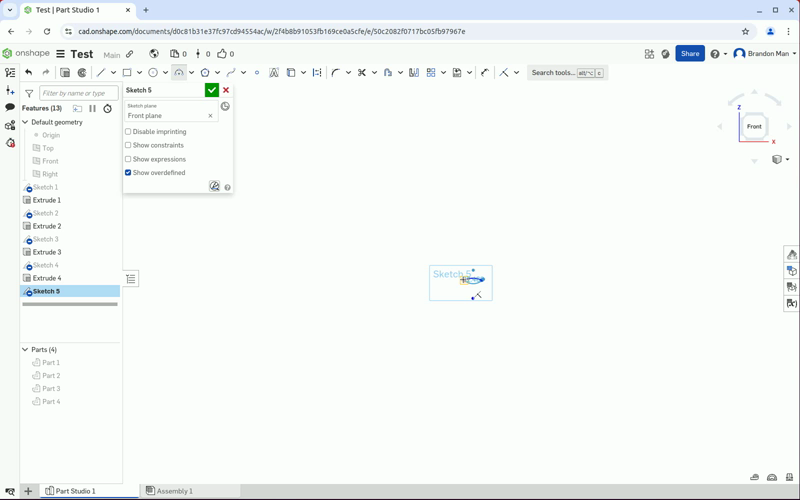
key_down(shift)
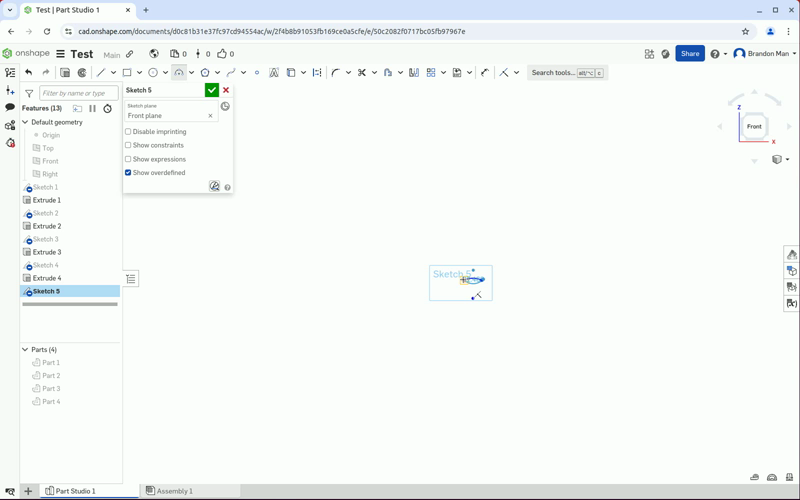
mouse_move(473, 277)
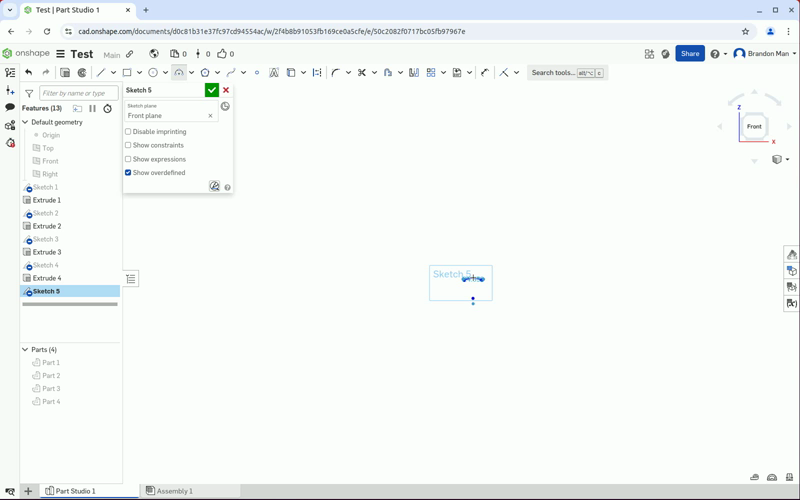
scroll(6)
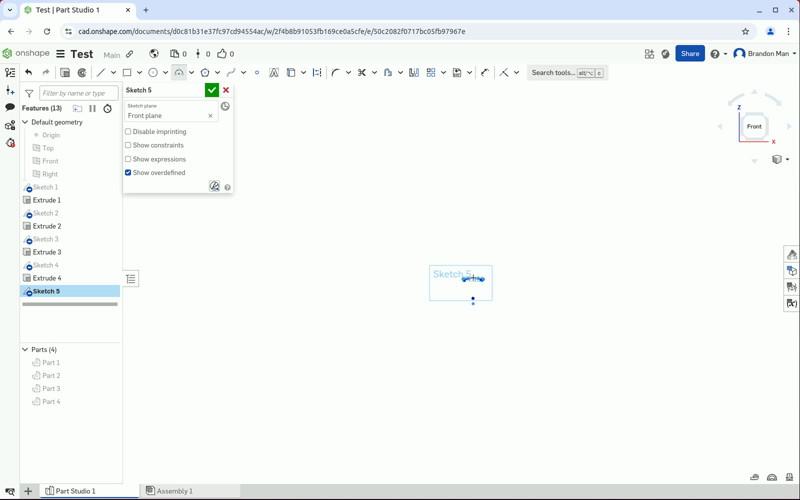
scroll(6)
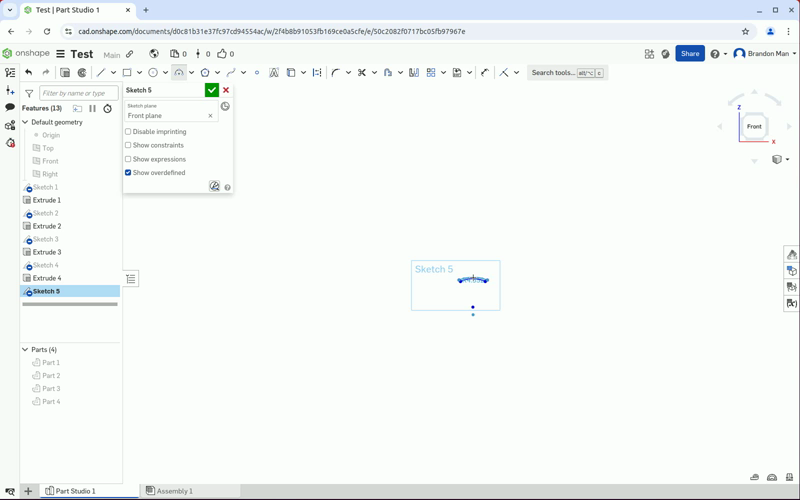
scroll(6)
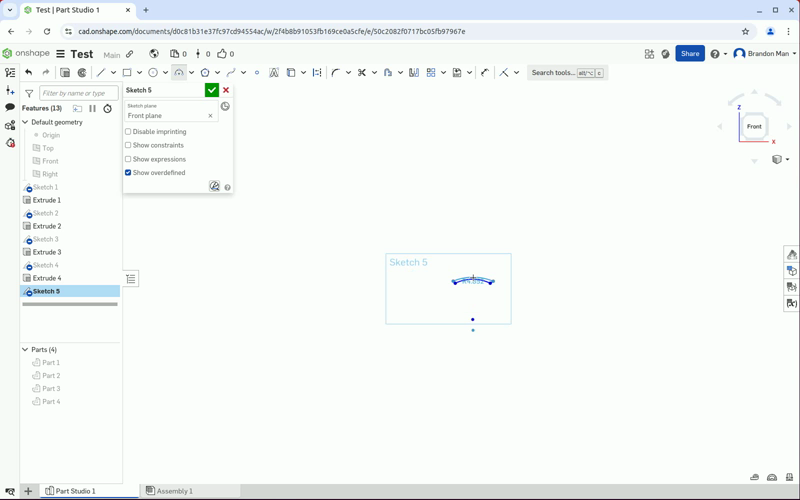
scroll(6)
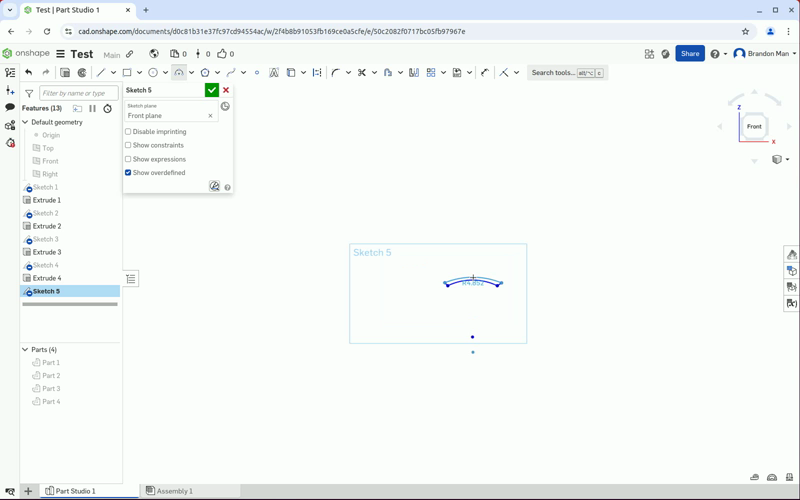
scroll(6)
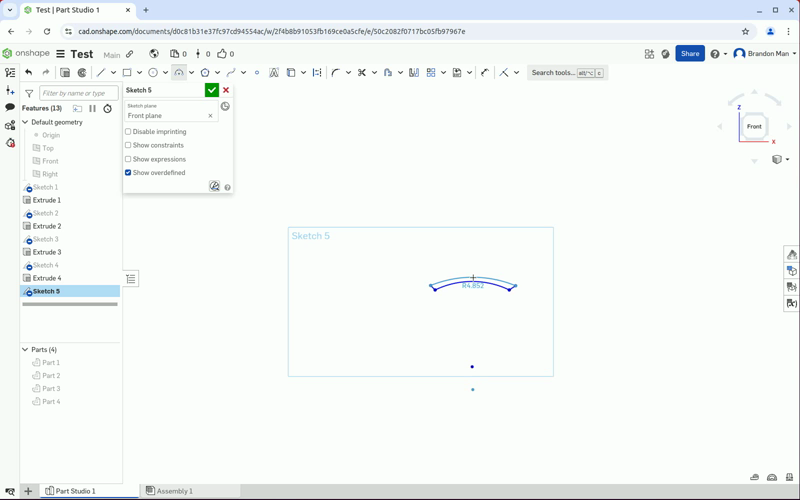
scroll(6)
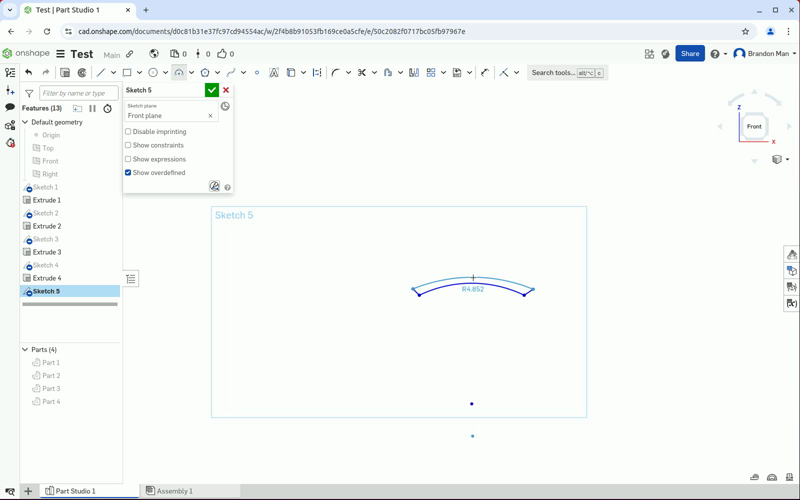
scroll(6)
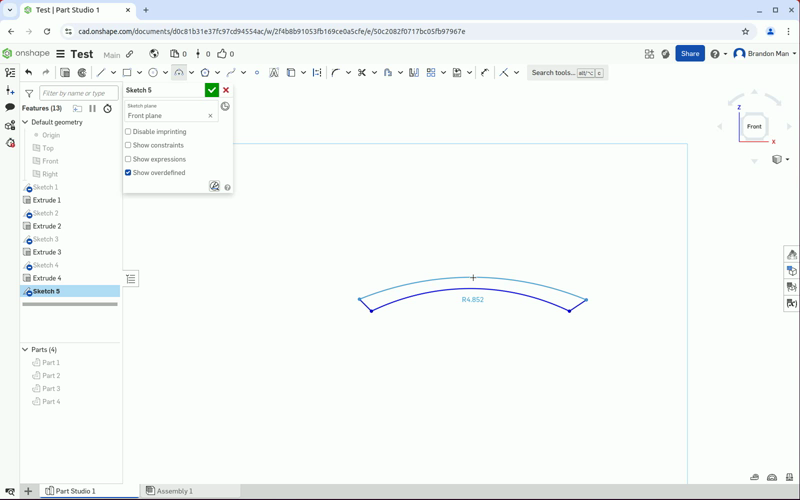
click(473, 277)
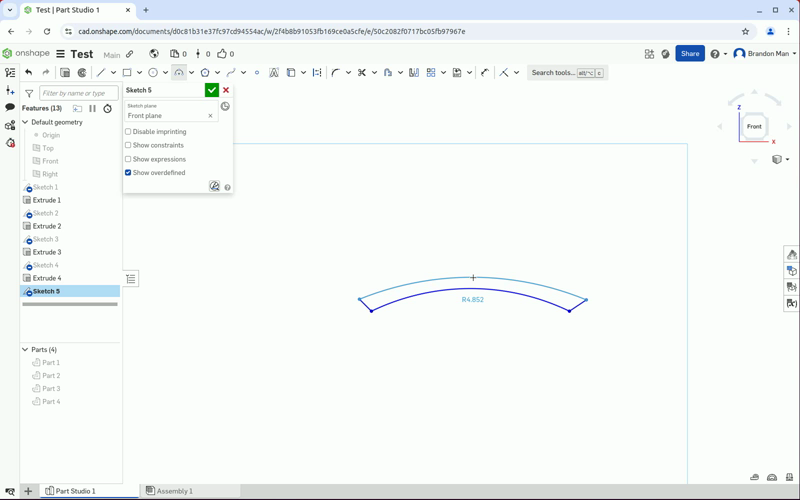
scroll(-6)
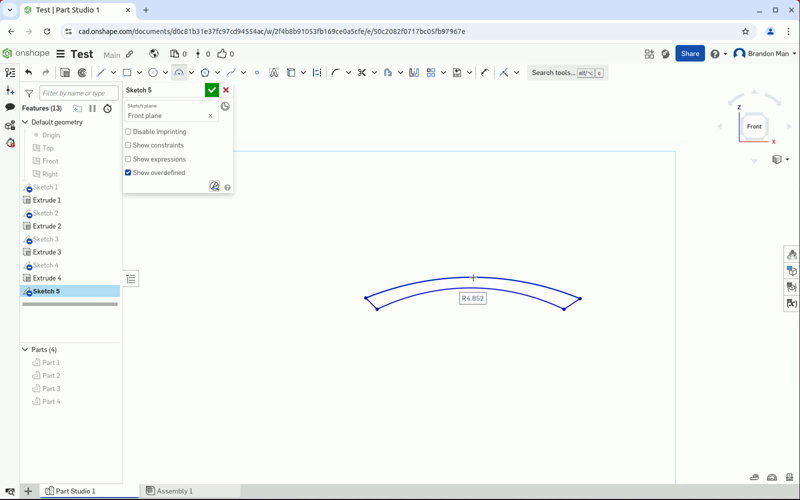
scroll(-6)
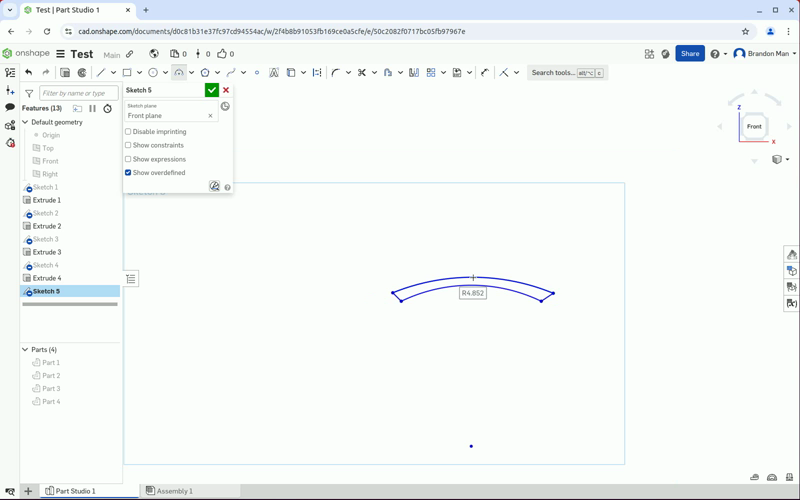
scroll(-6)
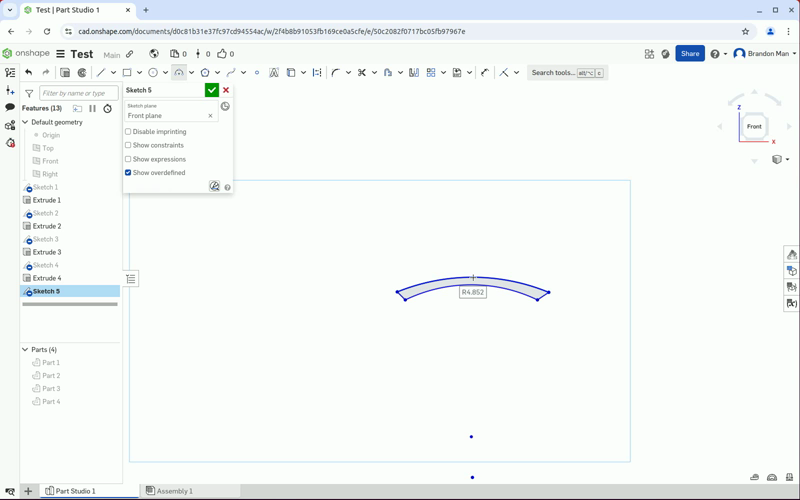
scroll(-6)
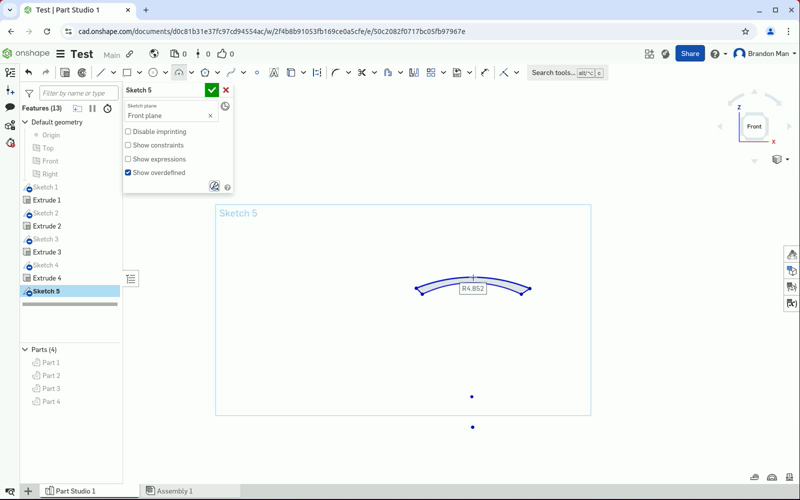
scroll(-6)
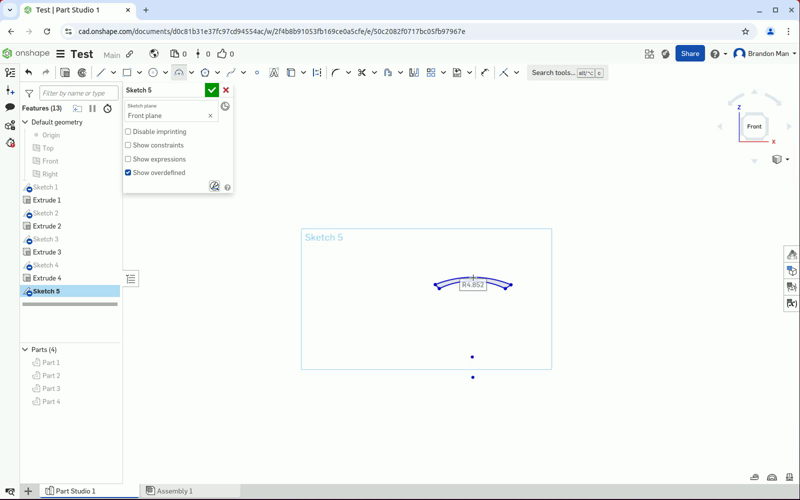
scroll(-6)
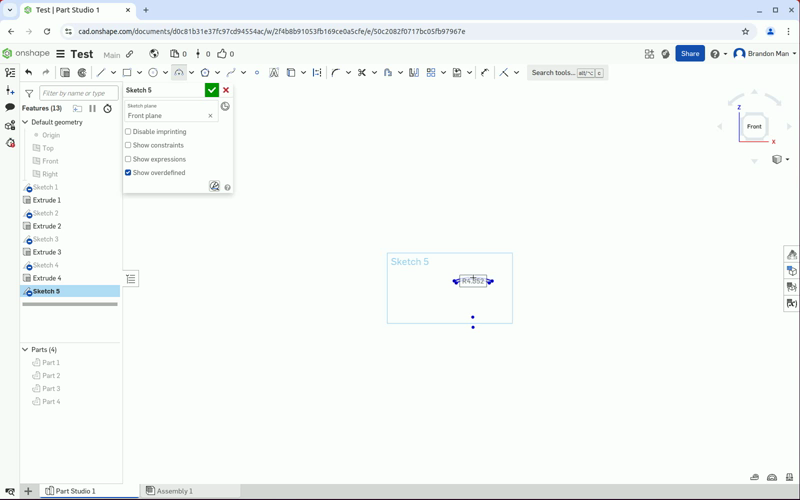
scroll(-6)
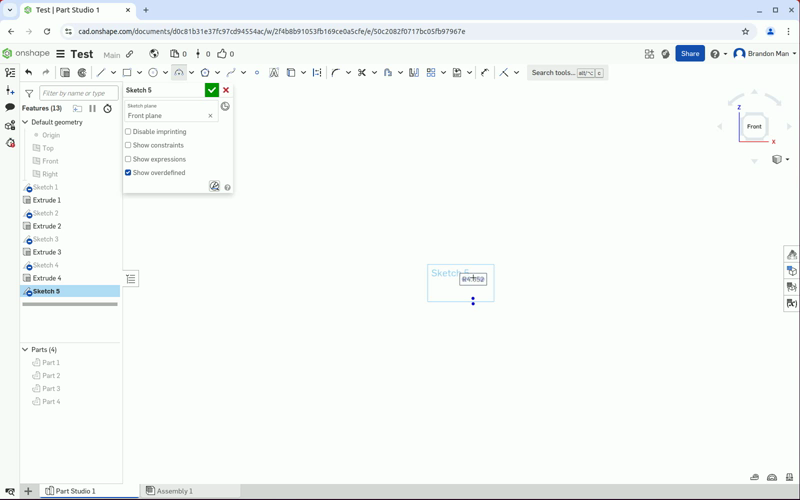
key_up(shift)
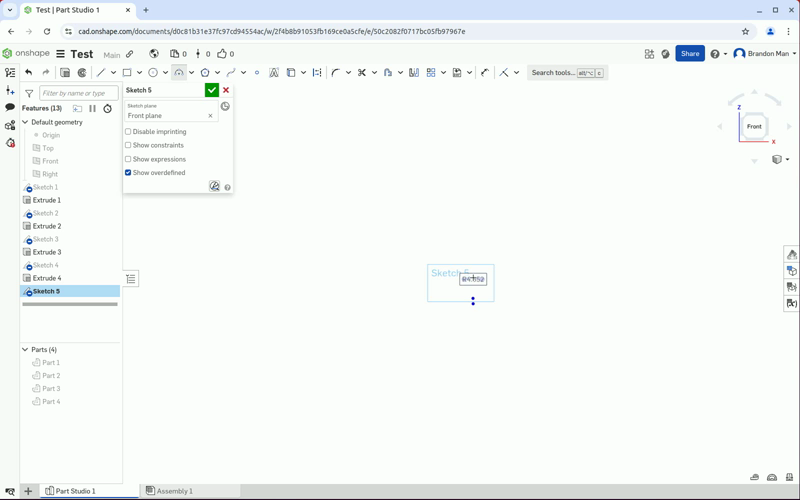
key(esc)
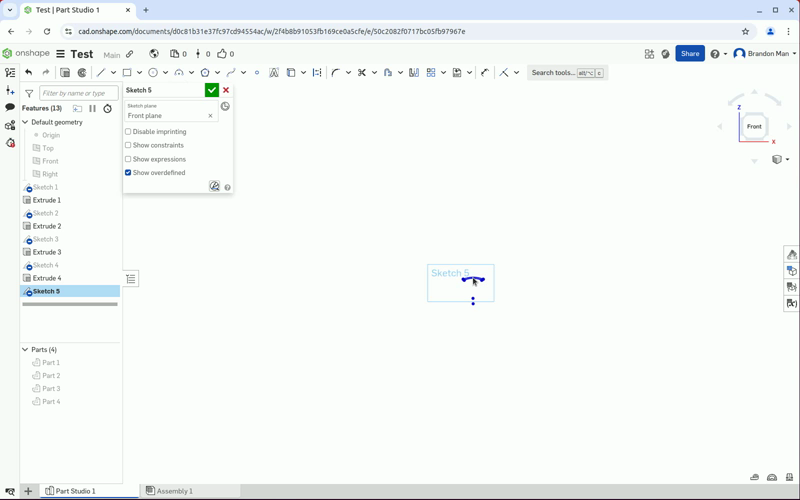
mouse_move(464, 279)
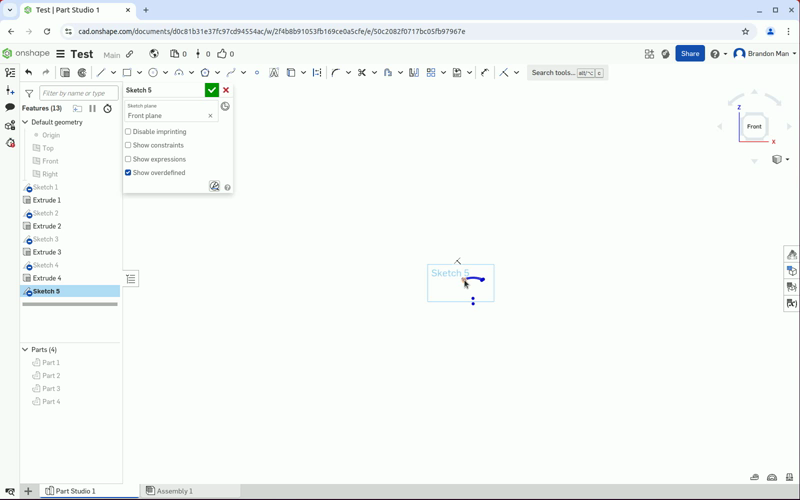
scroll(6)
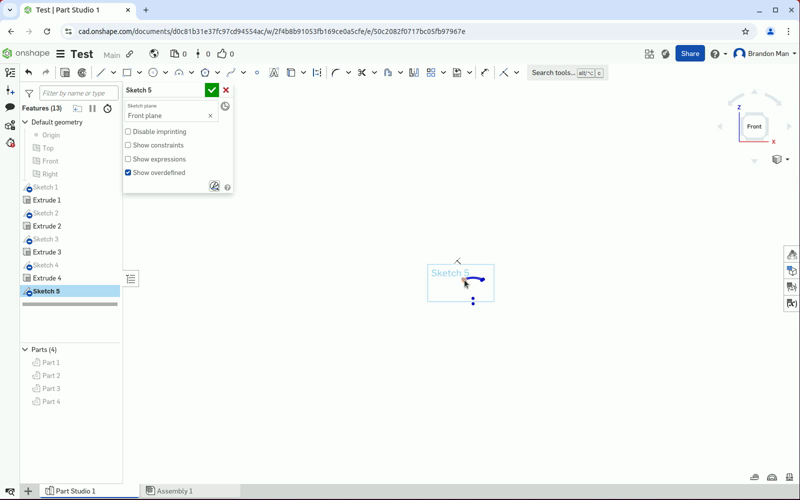
scroll(6)
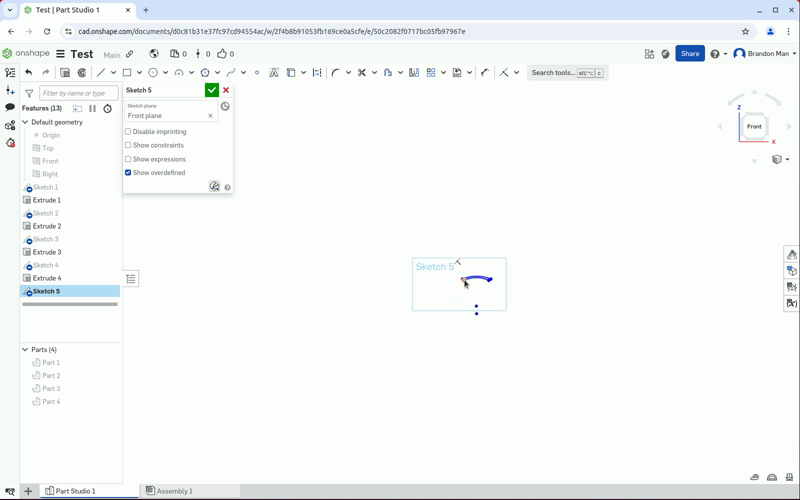
scroll(6)
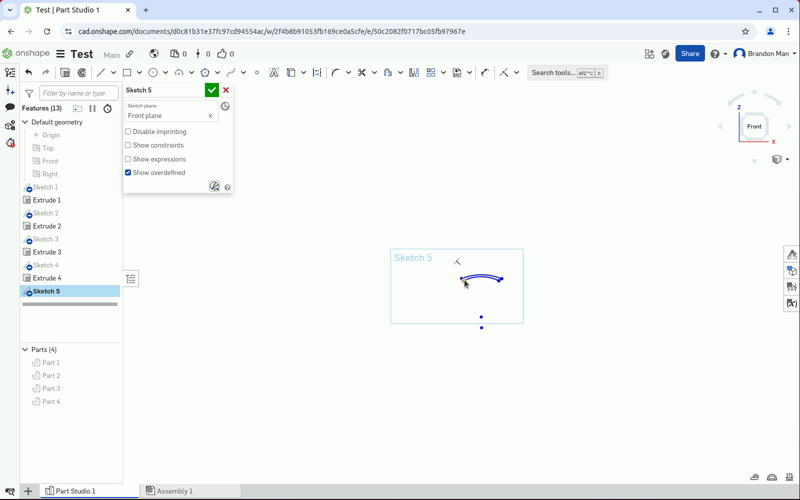
scroll(6)
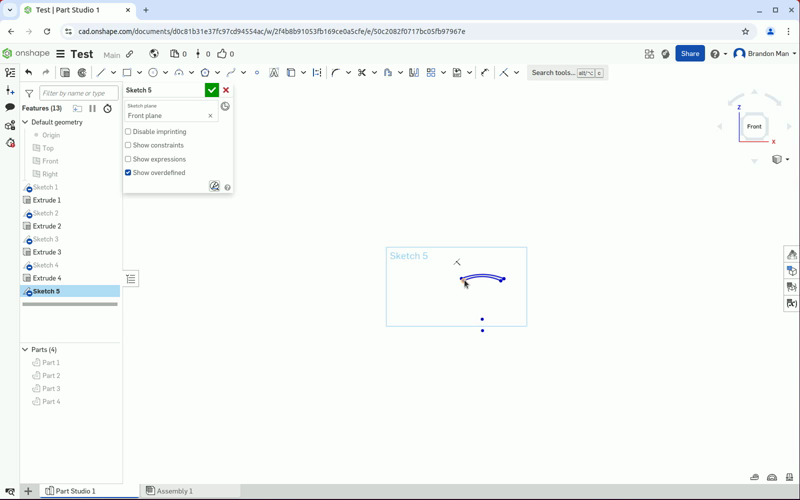
scroll(6)
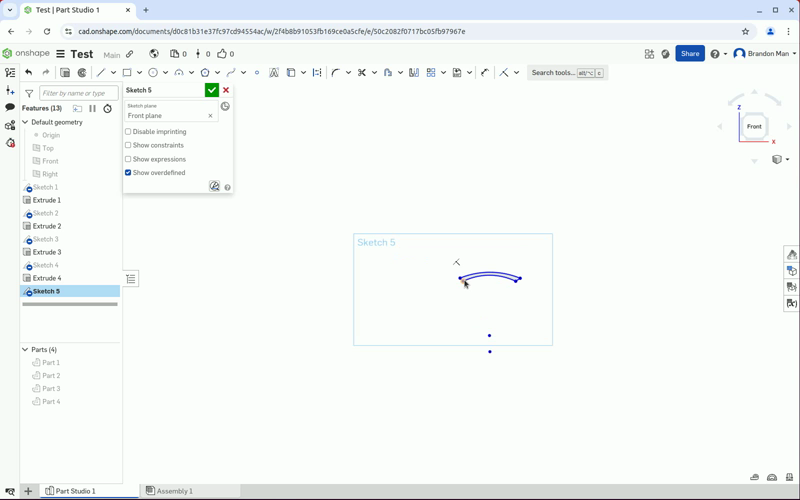
scroll(6)
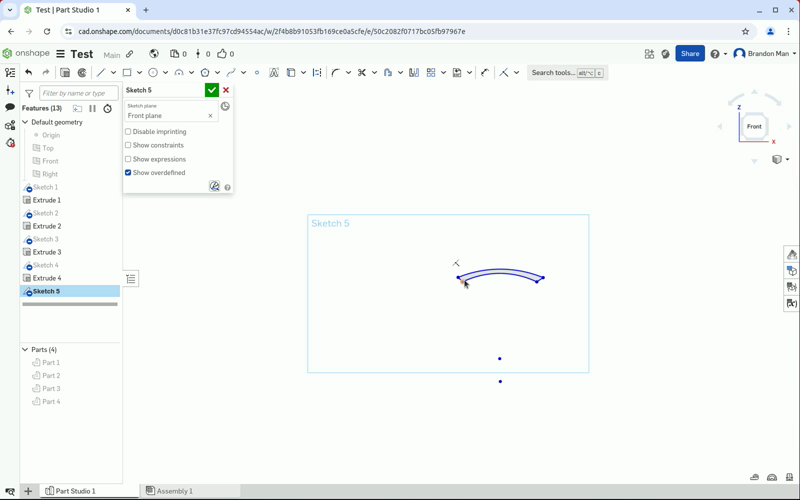
scroll(6)
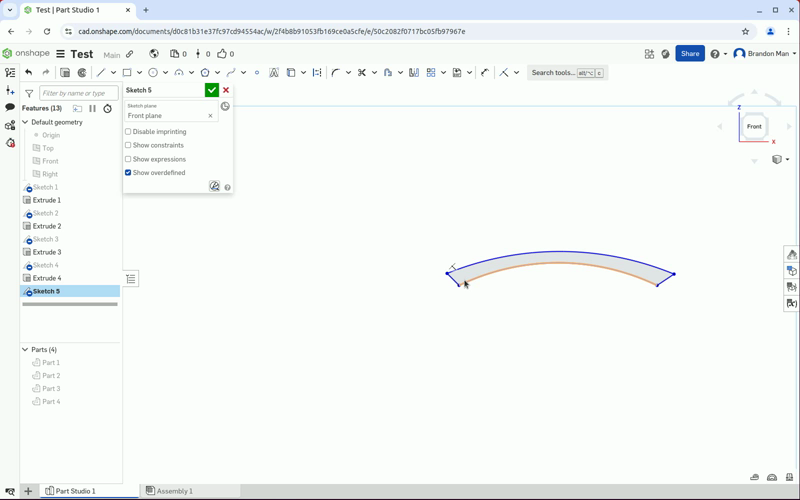
click(464, 279)
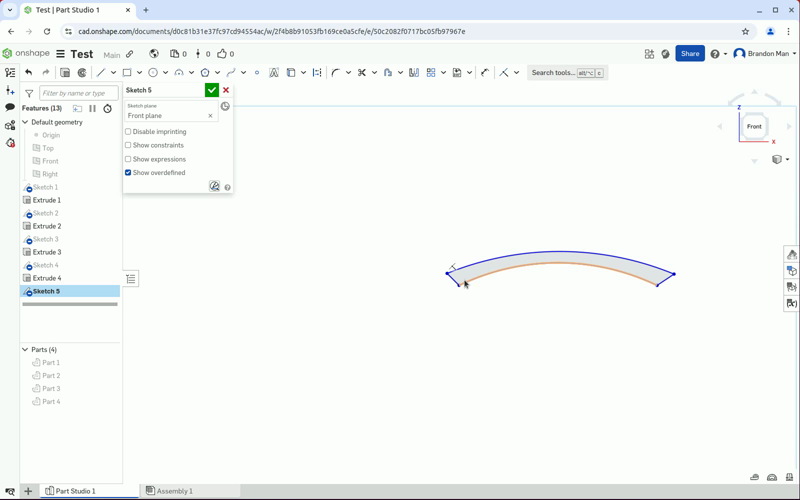
scroll(-6)
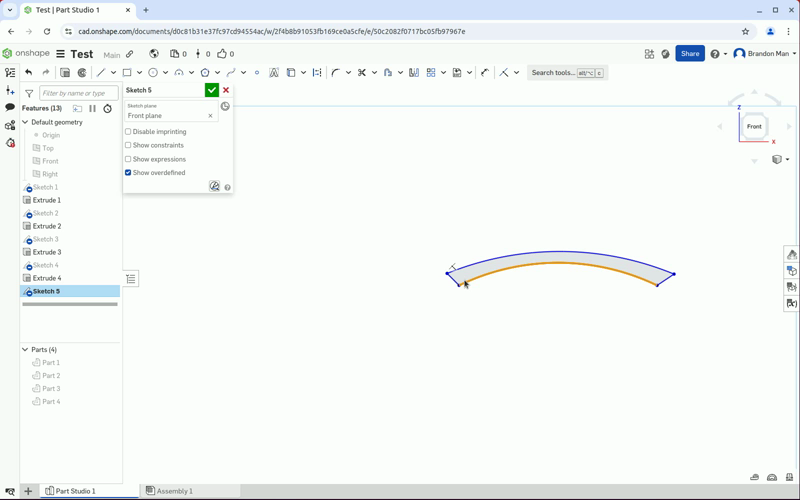
scroll(-6)
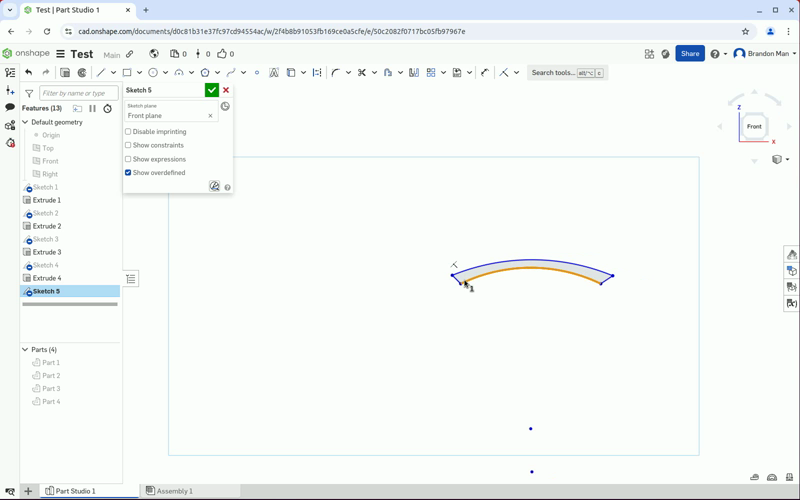
scroll(-6)
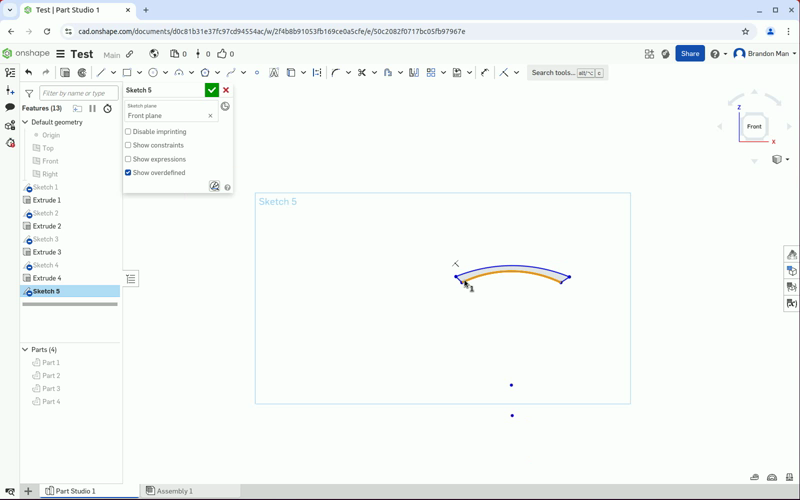
scroll(-6)
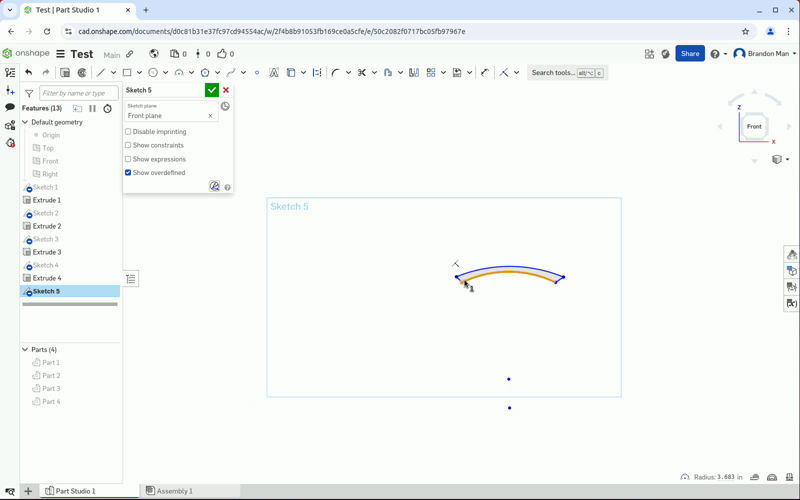
scroll(-6)
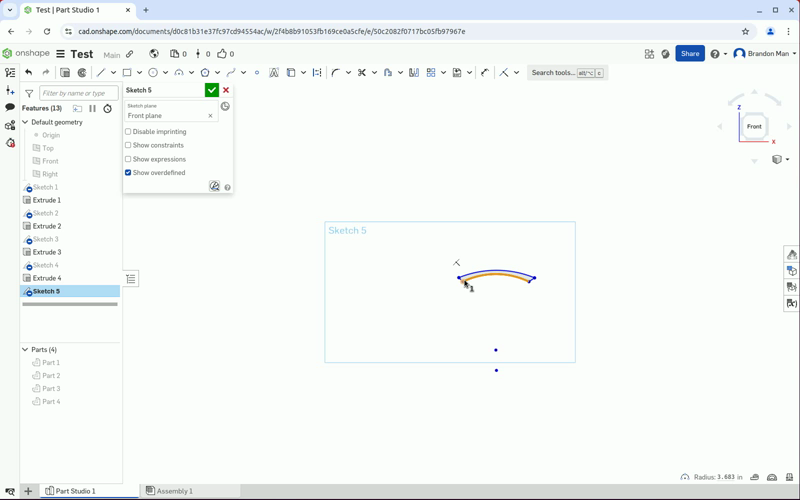
scroll(-6)
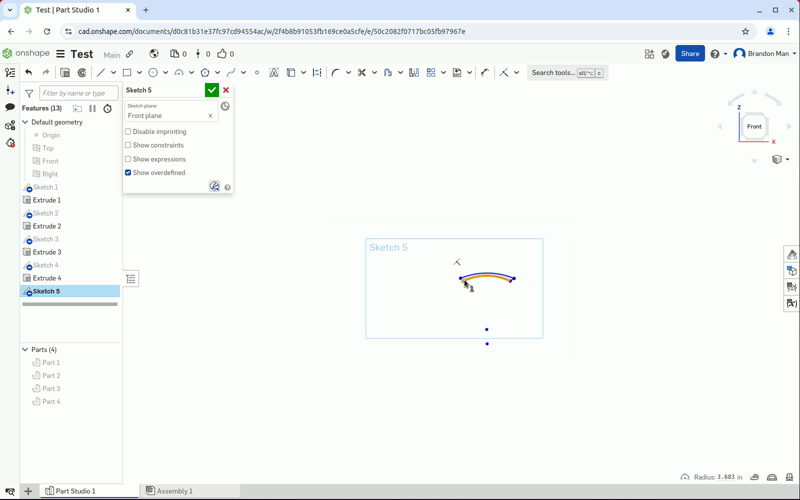
scroll(-6)
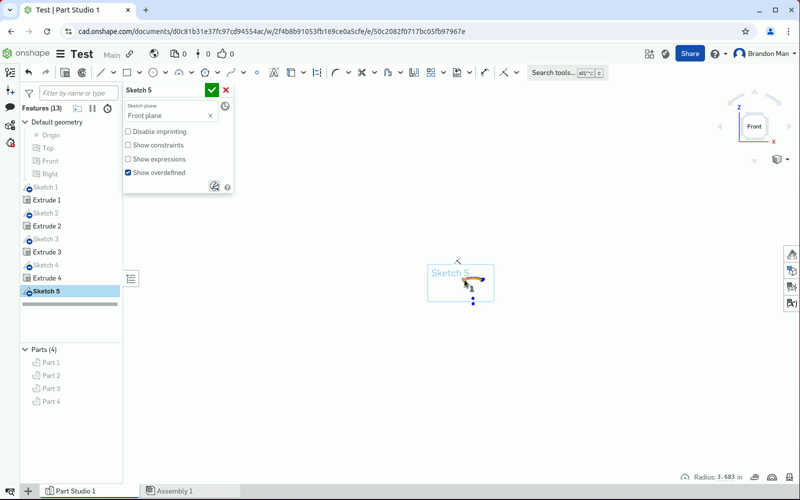
mouse_move(73, 352)
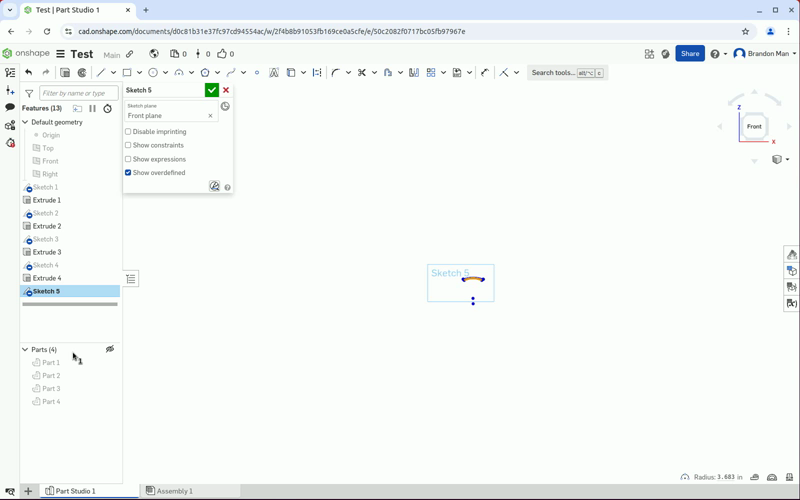
key(shift+y)
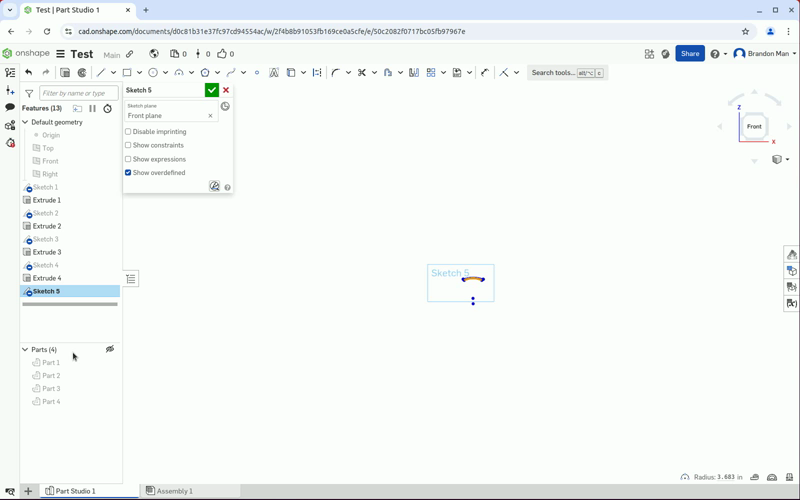
key(shift+e)
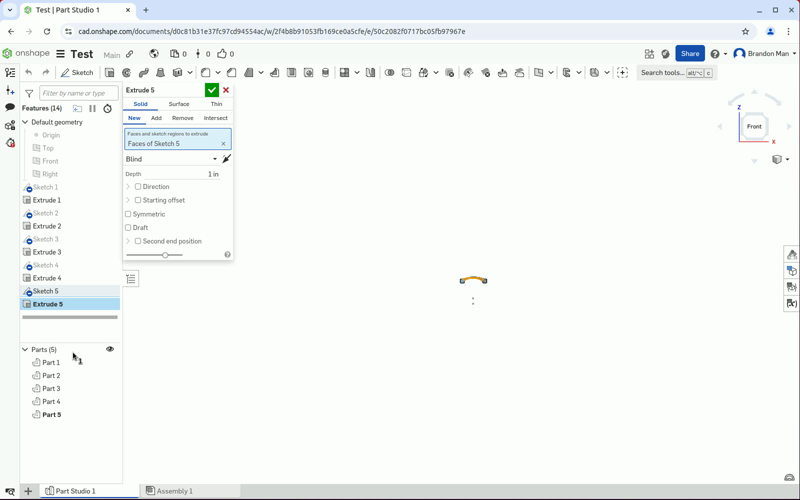
mouse_move(143, 106)
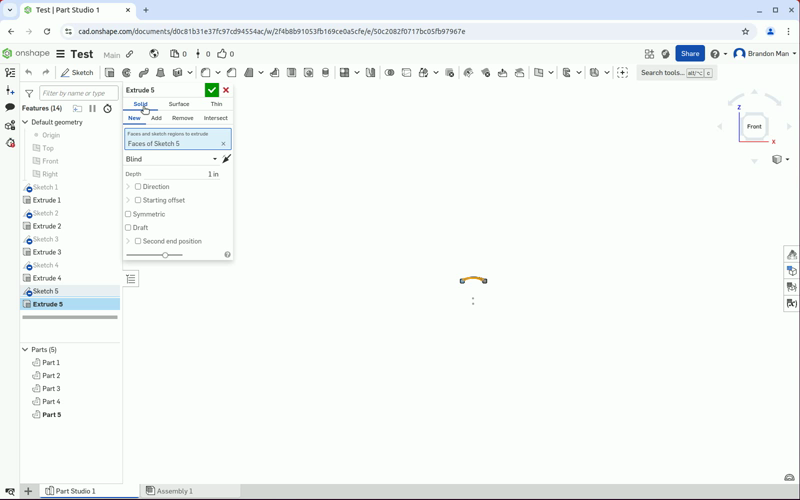
click(143, 106)
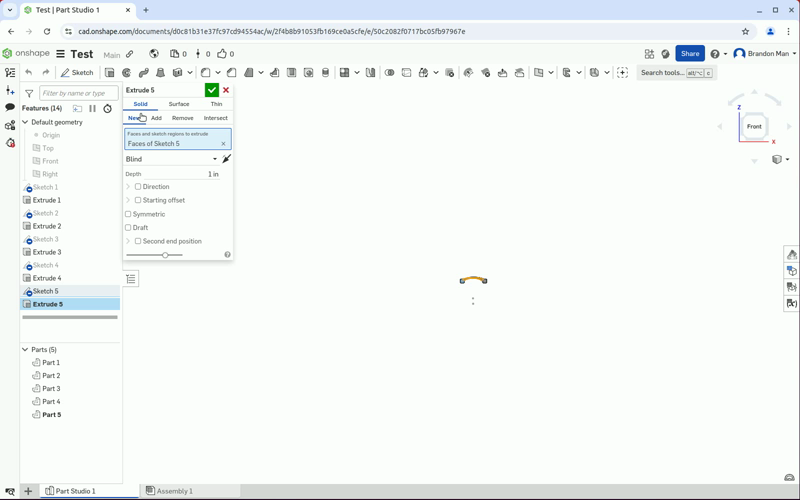
mouse_move(137, 120)
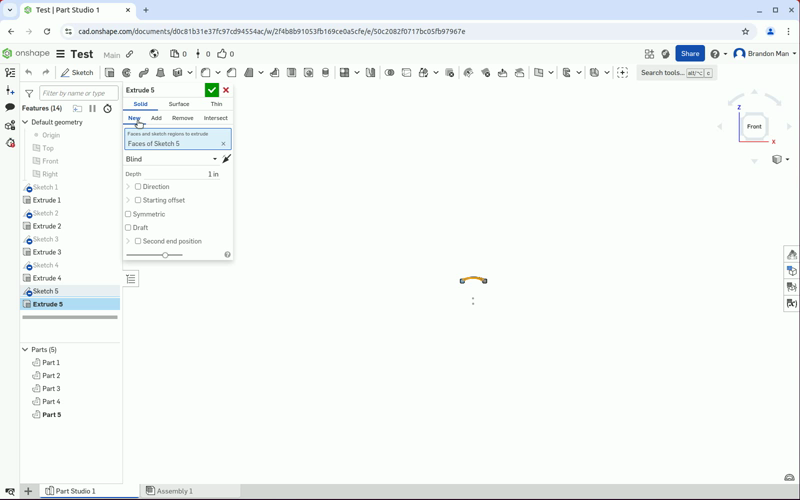
click(137, 120)
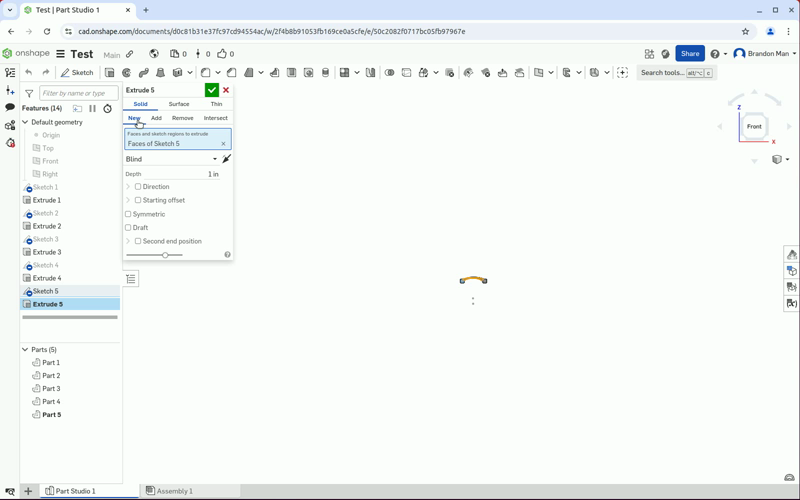
key(tab, 4)
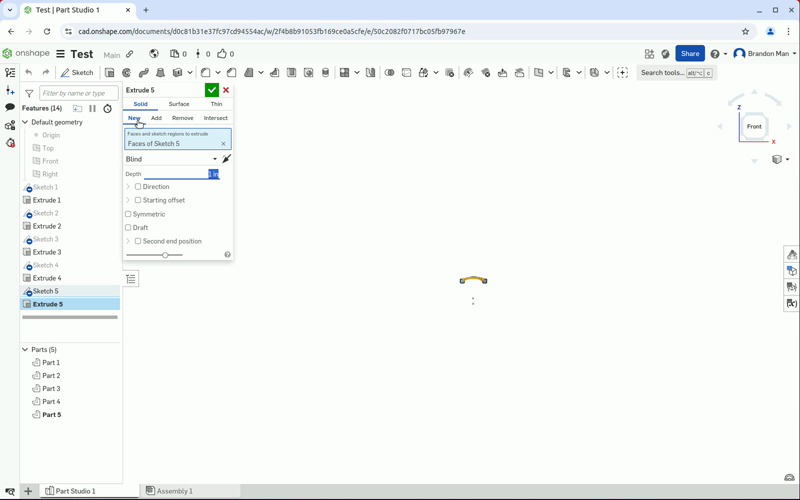
text(-23.108)
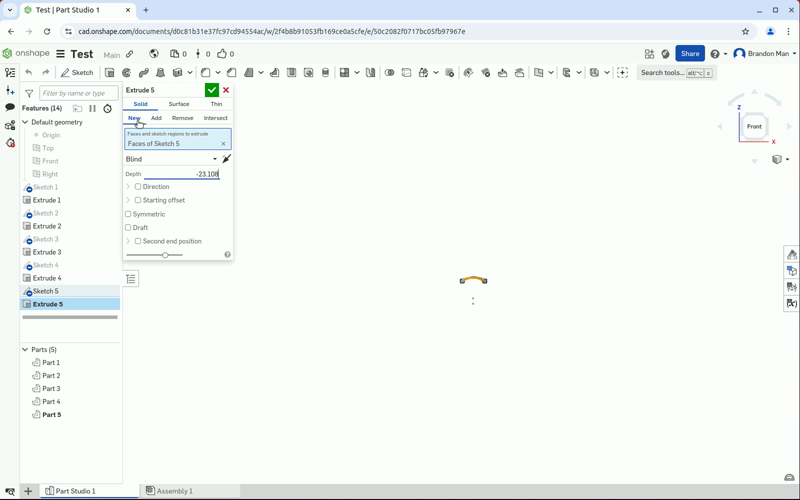
key(tab, 3)
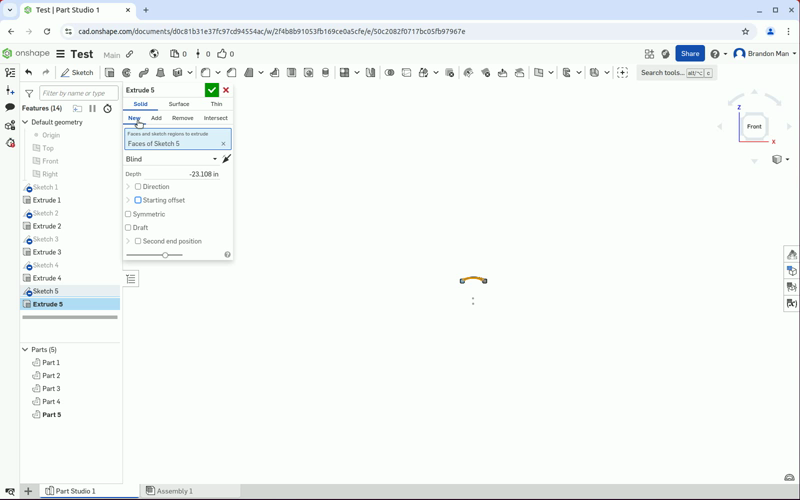
key(tab, 2)
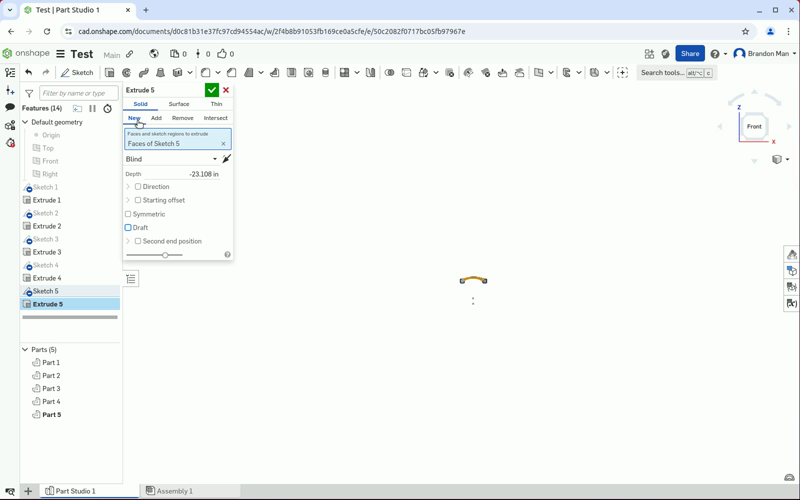
key(space)
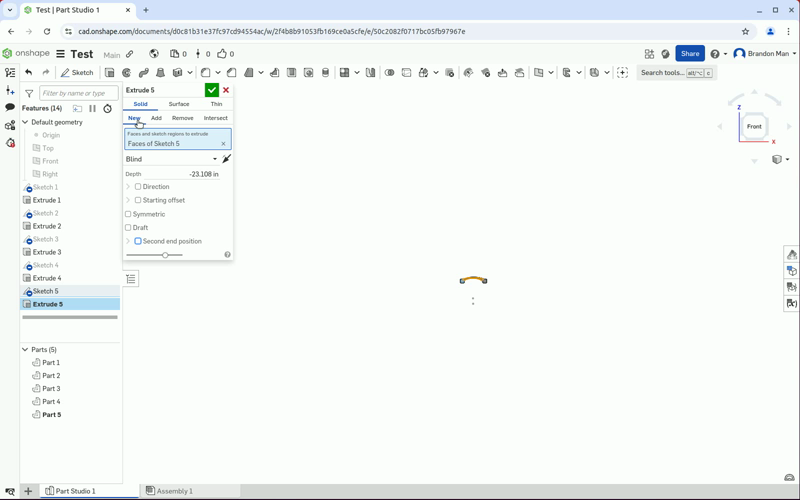
key(tab, 3)
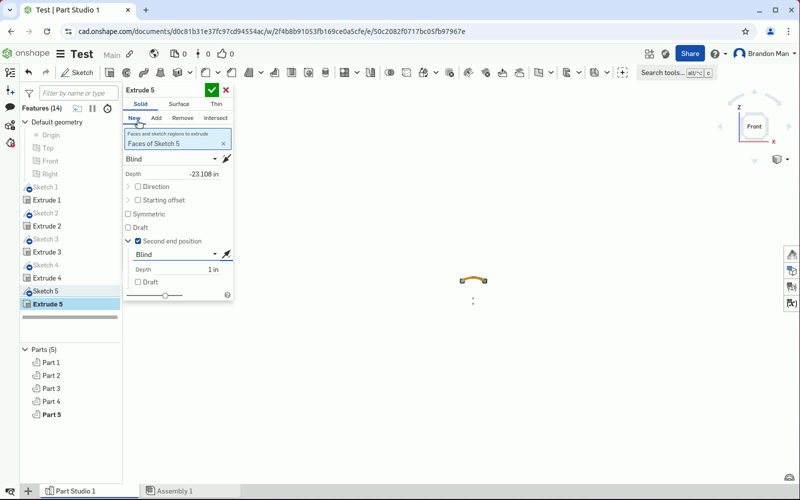
text(22.386)
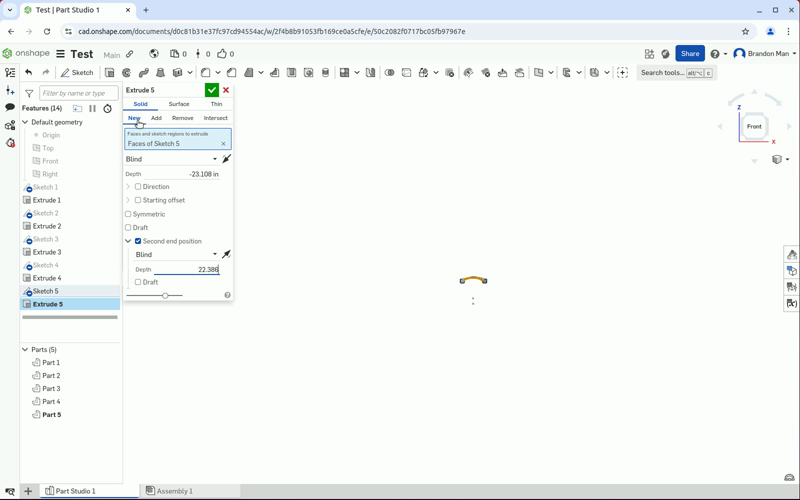
key(enter)
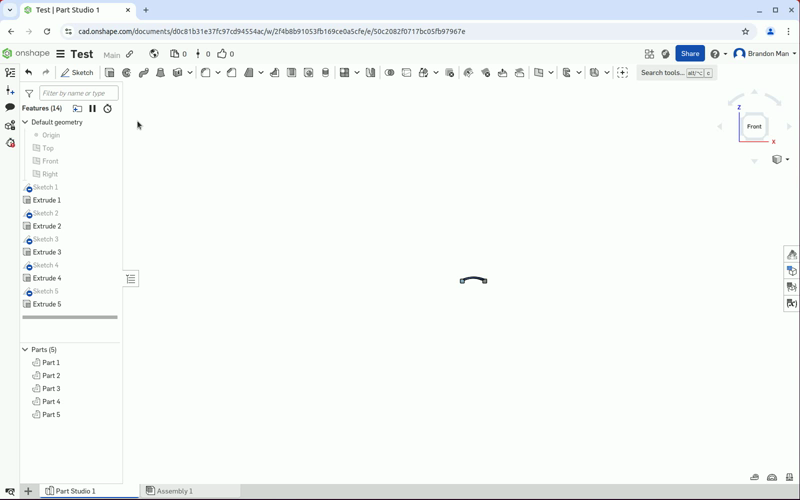
key(shift+h)
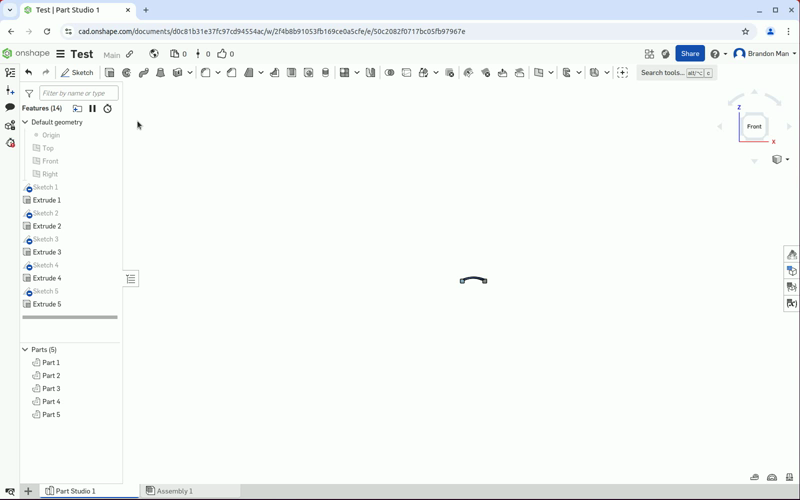
key(shift+h)
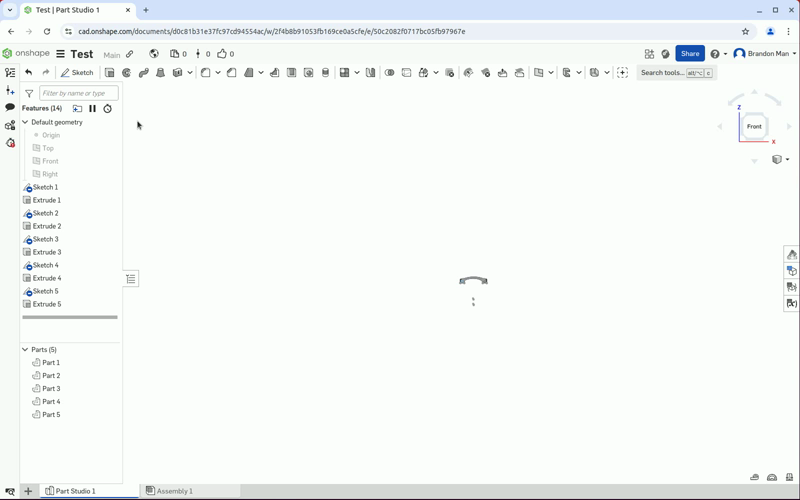
key(shift+7)
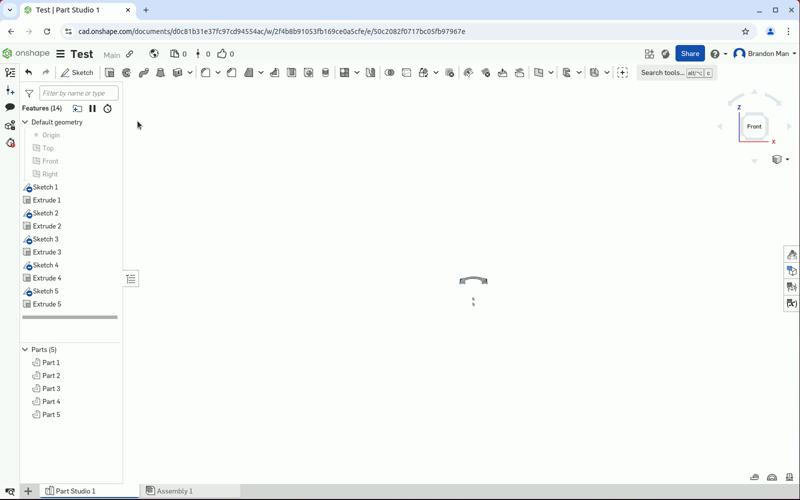
key(left, 2)
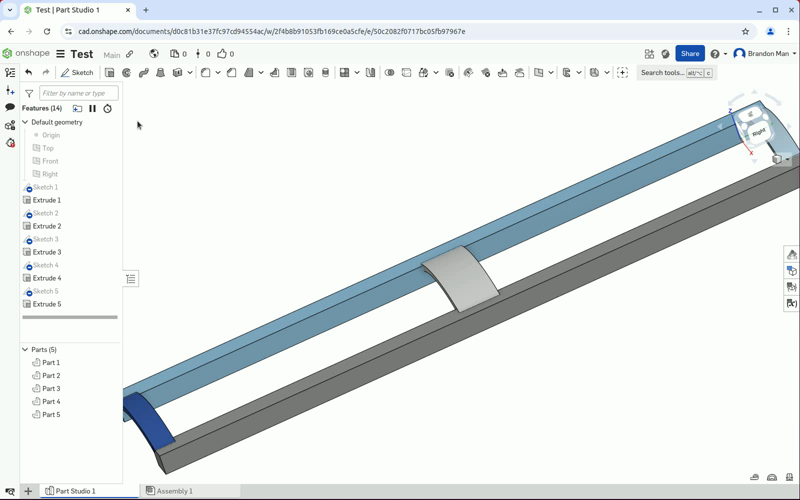
key(down, 2)
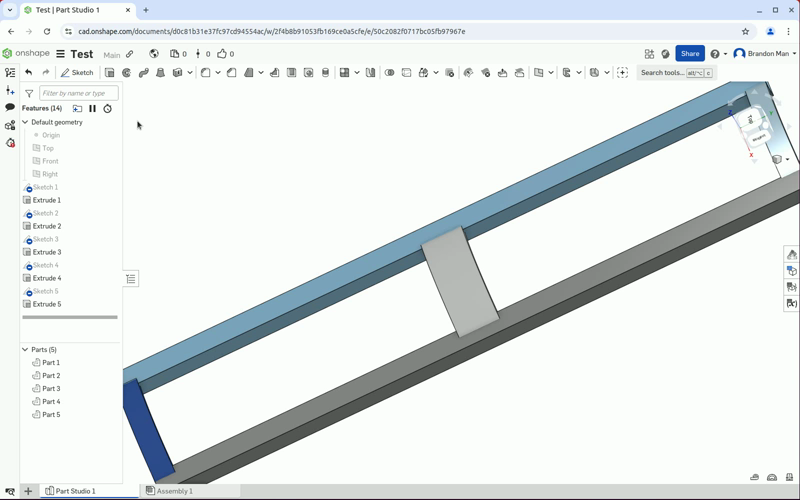
key(up, 2)
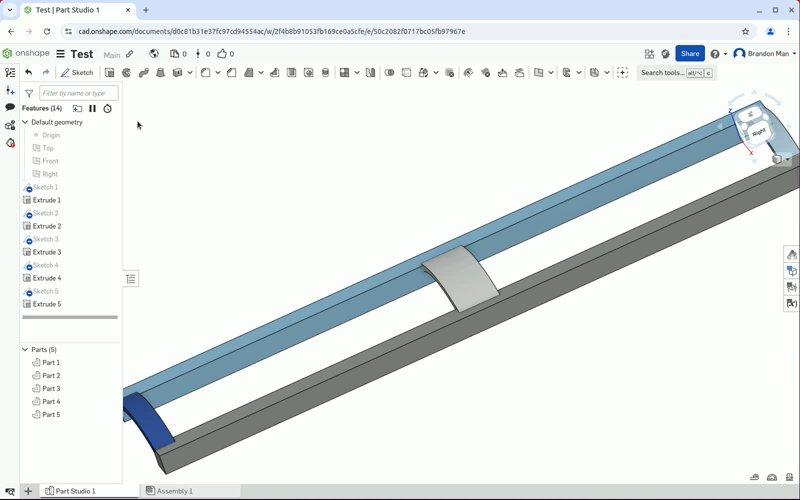
key(right, 2)
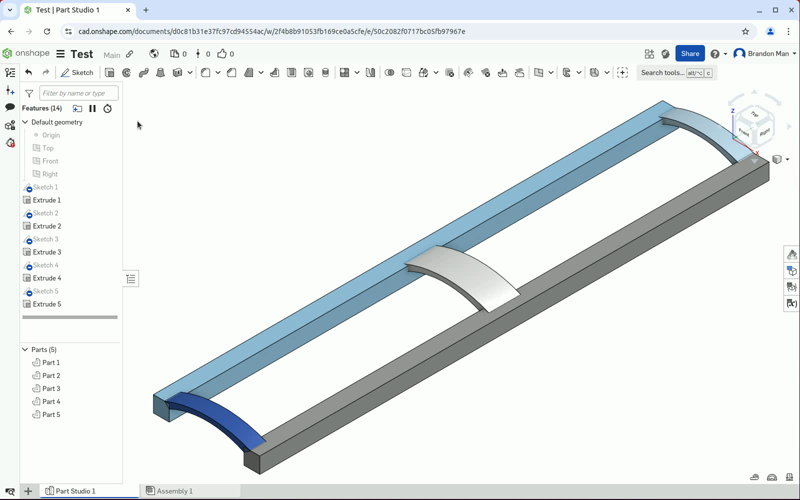
mouse_move(73, 189)
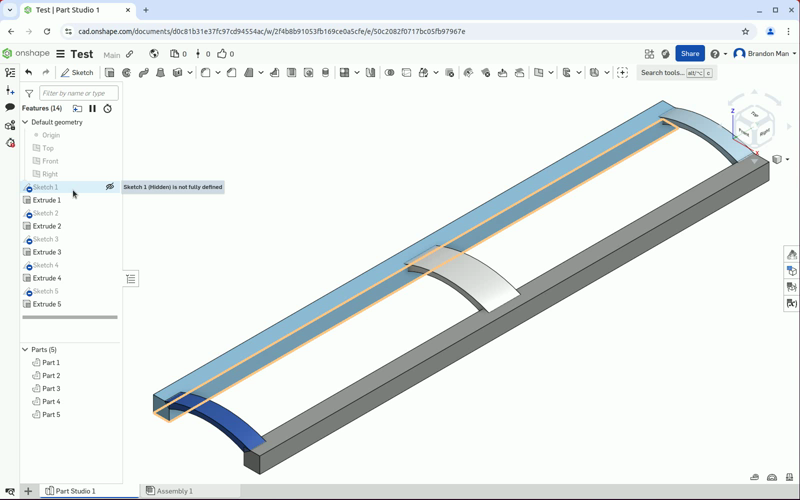
click(73, 189)